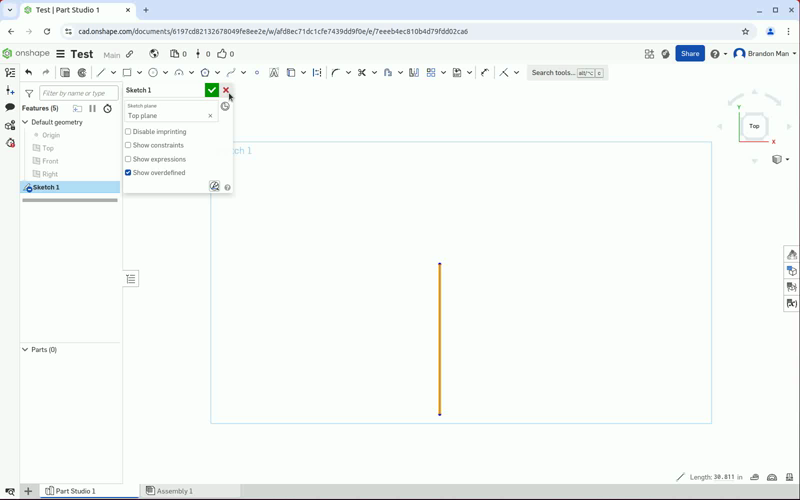
key(shift+h)
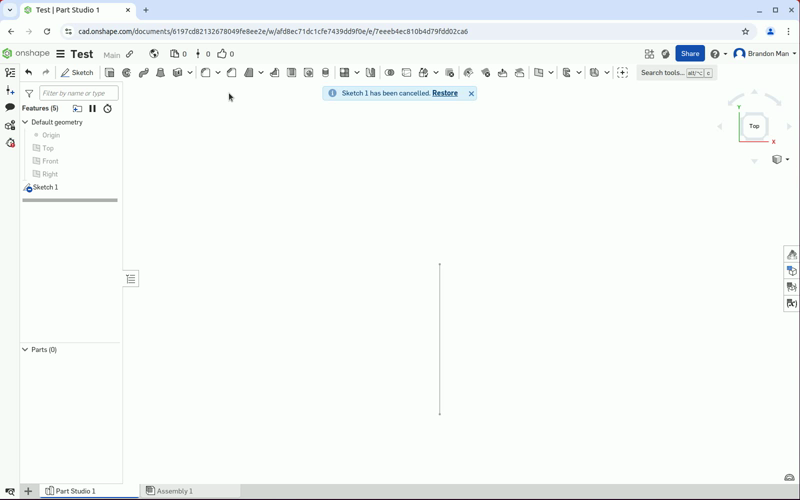
mouse_move(73, 352)
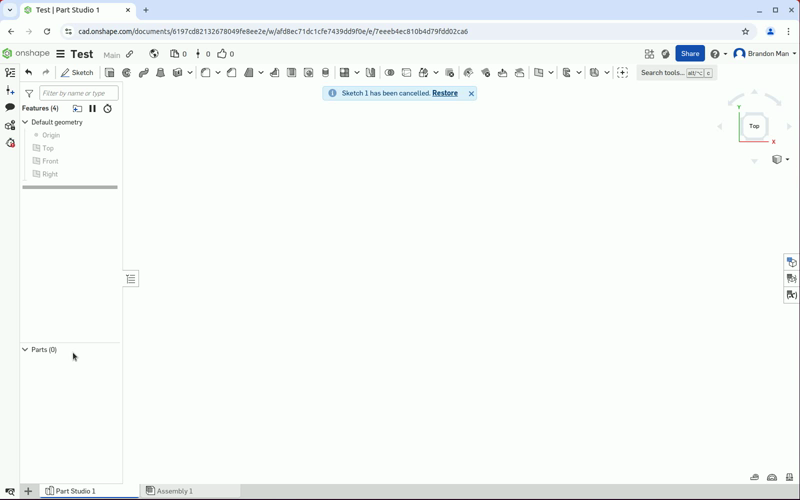
key(y)
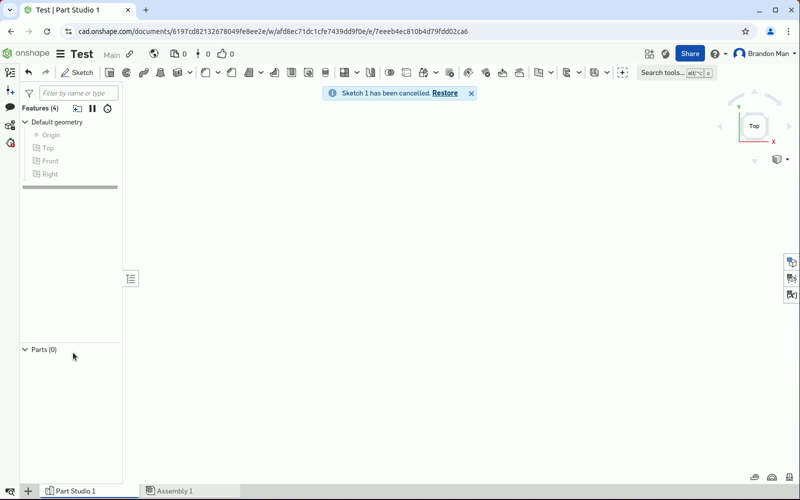
key(shift+p)
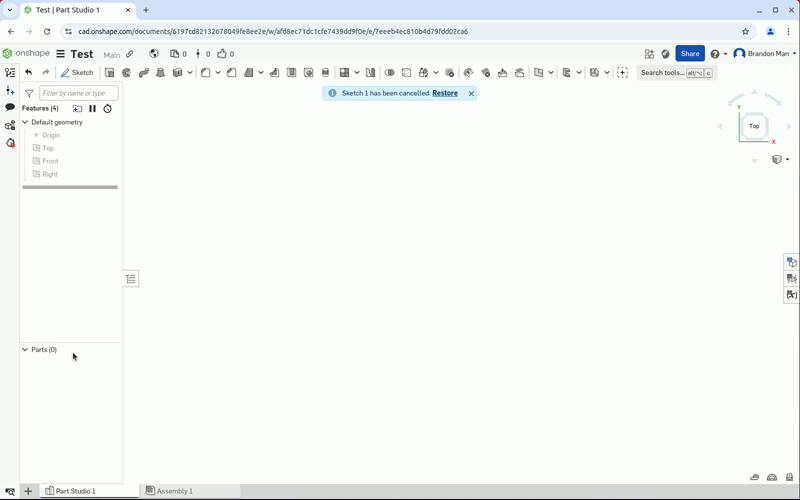
key(space)
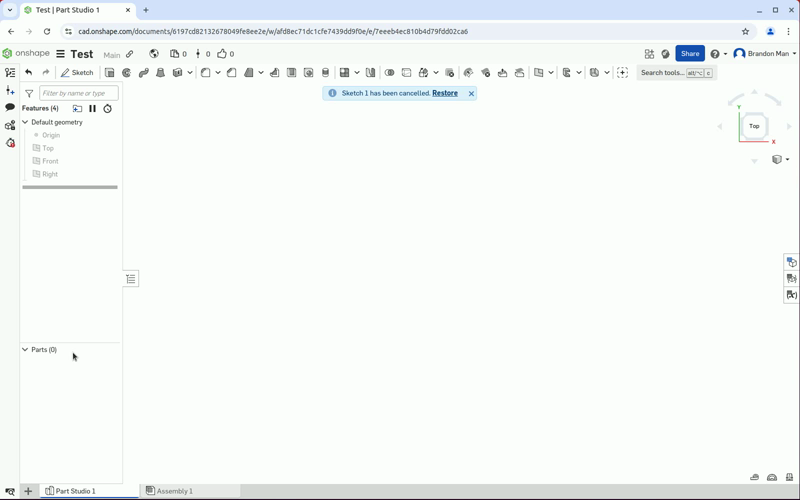
key_down(shift)
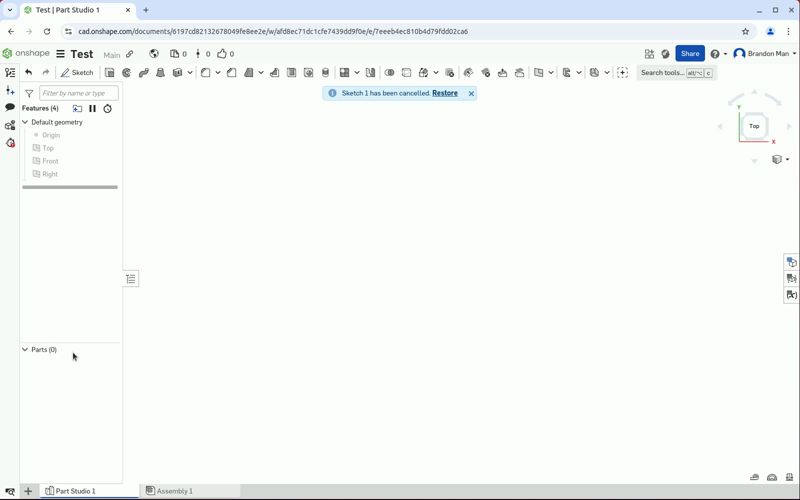
key(up)
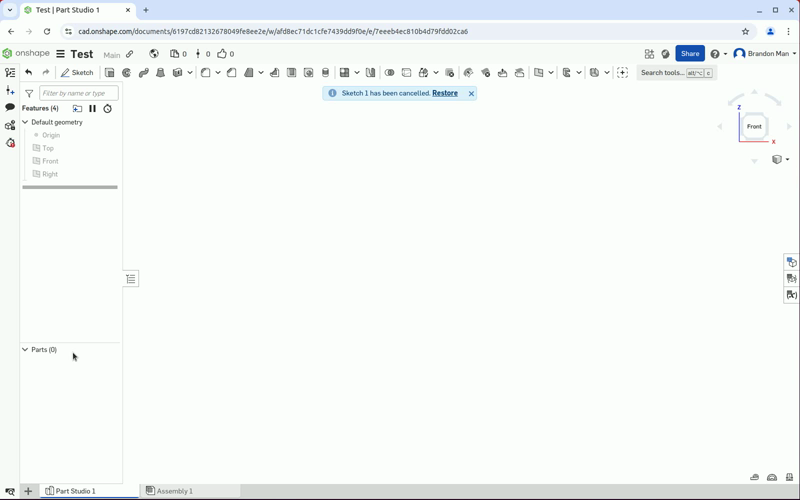
key_up(shift)
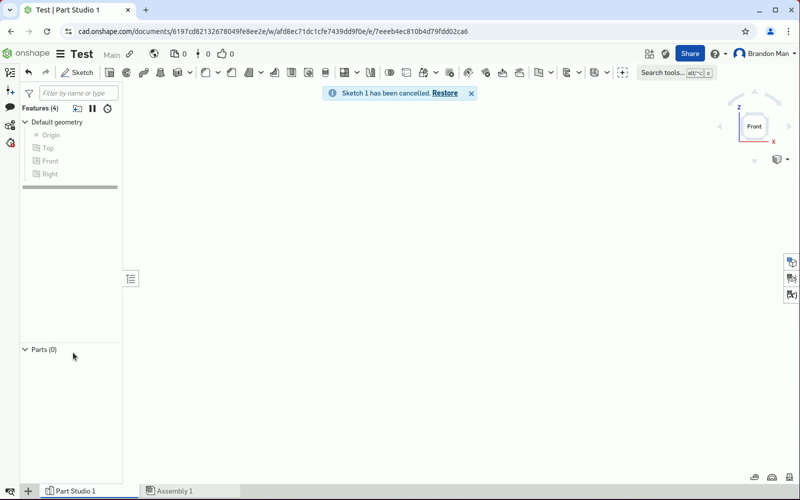
mouse_move(73, 352)
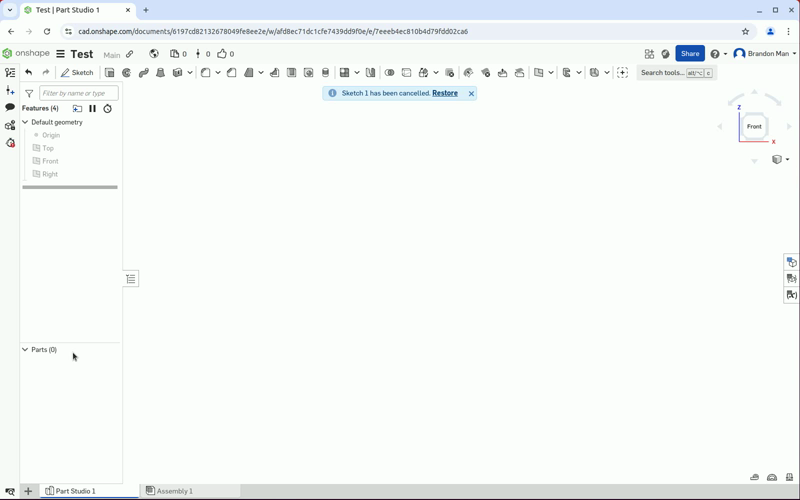
key(shift+y)
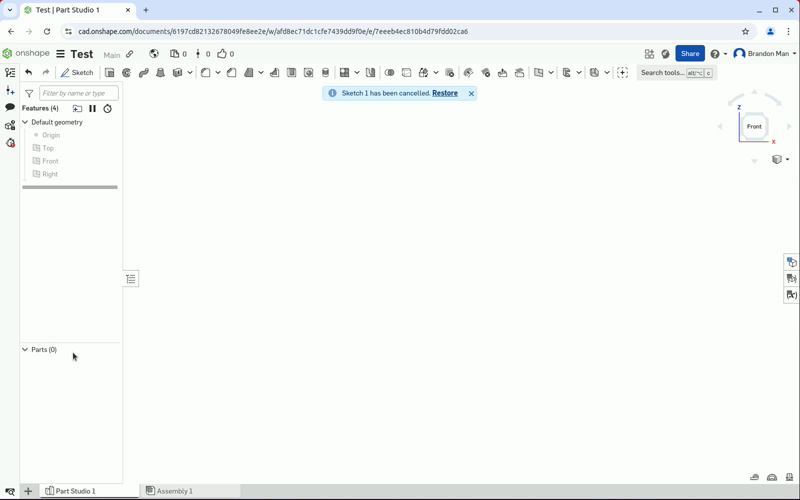
key(shift+s)
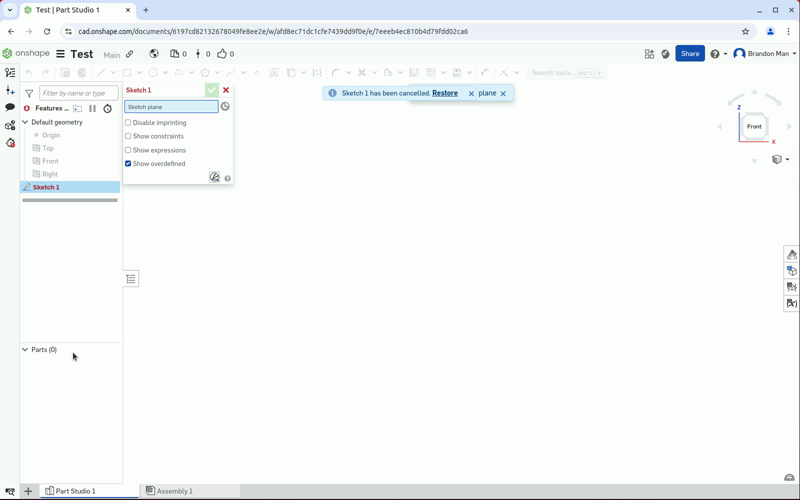
mouse_move(73, 163)
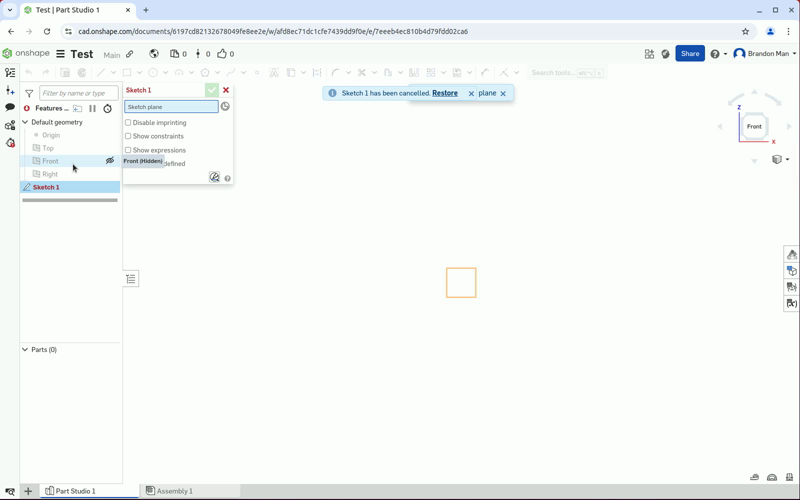
click(73, 163)
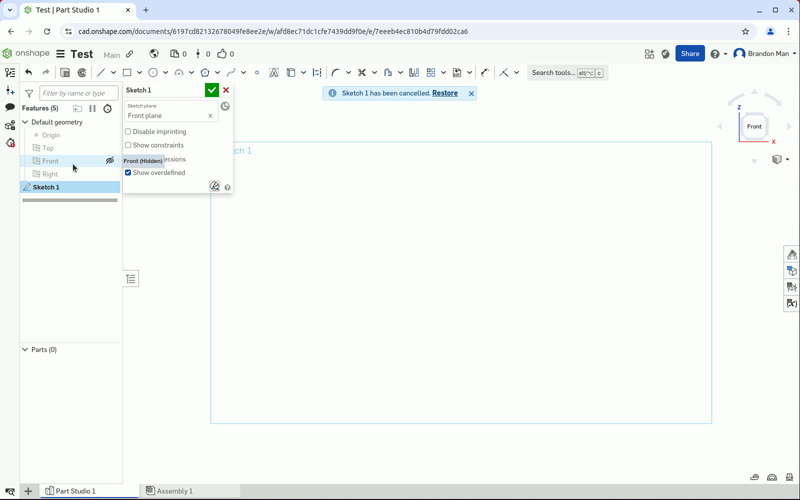
mouse_move(73, 352)
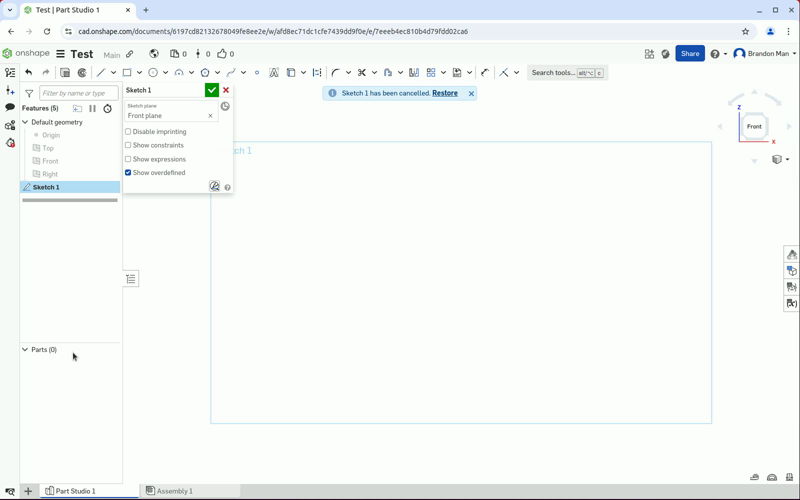
key(y)
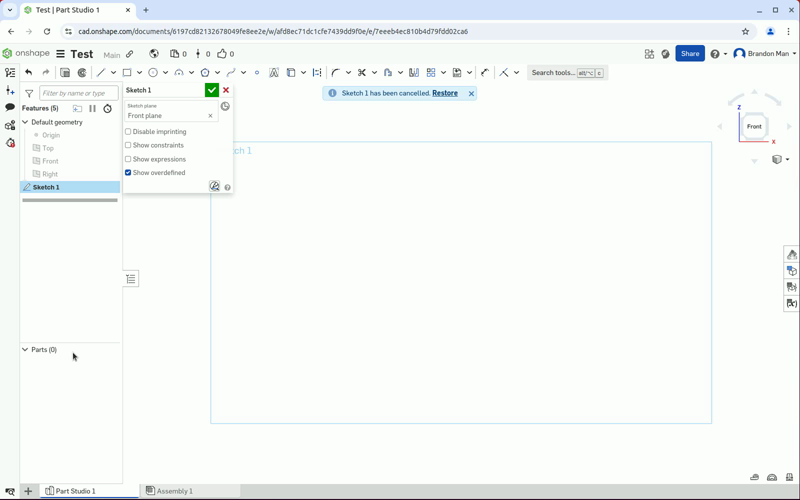
key(l)
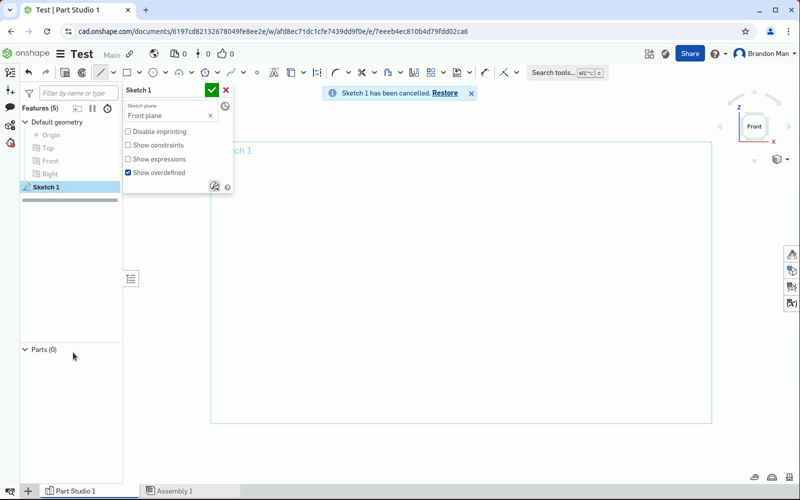
key_down(shift)
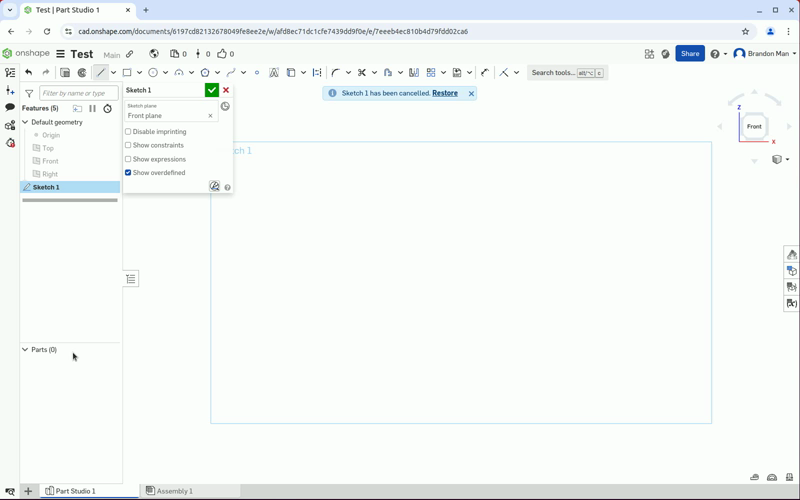
mouse_move(451, 294)
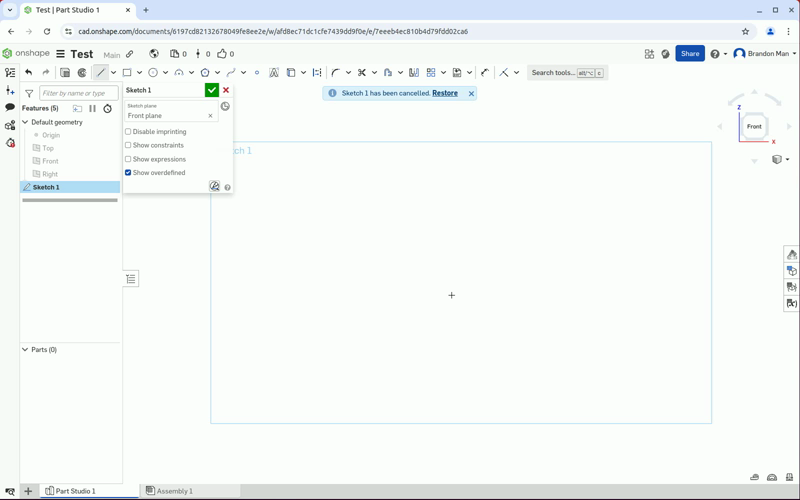
click(451, 294)
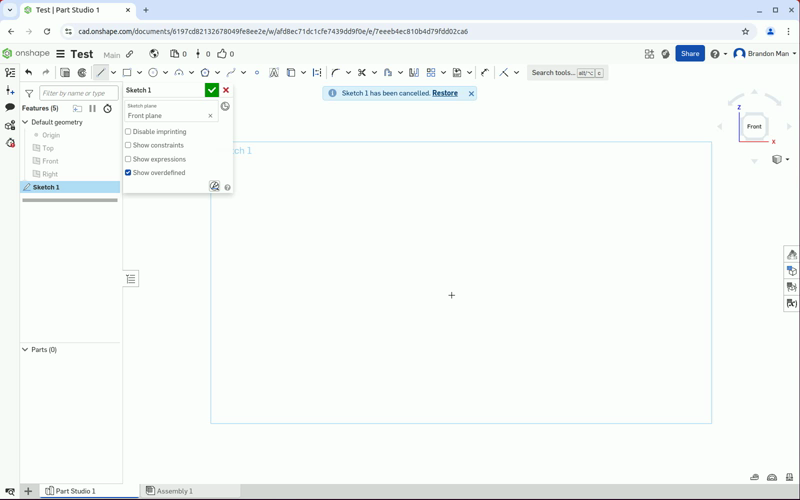
key_up(shift)
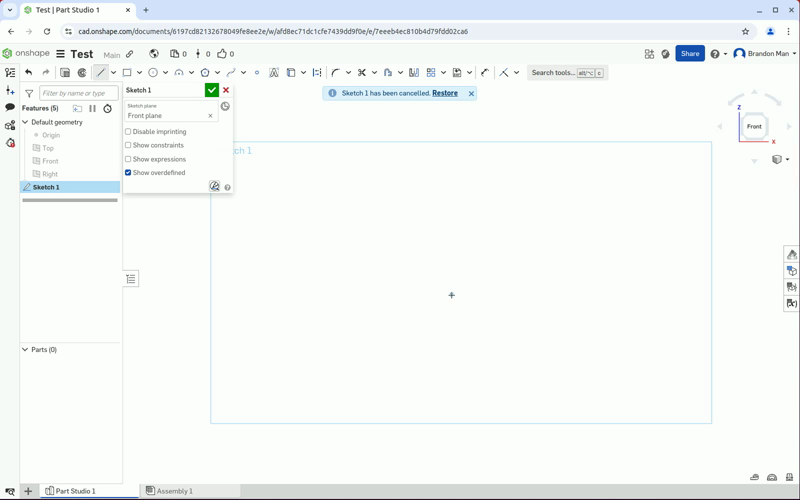
key_down(shift)
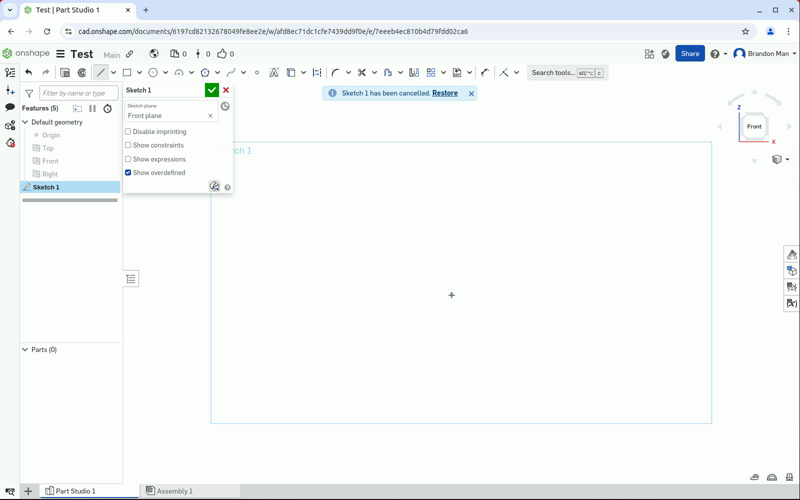
mouse_move(481, 294)
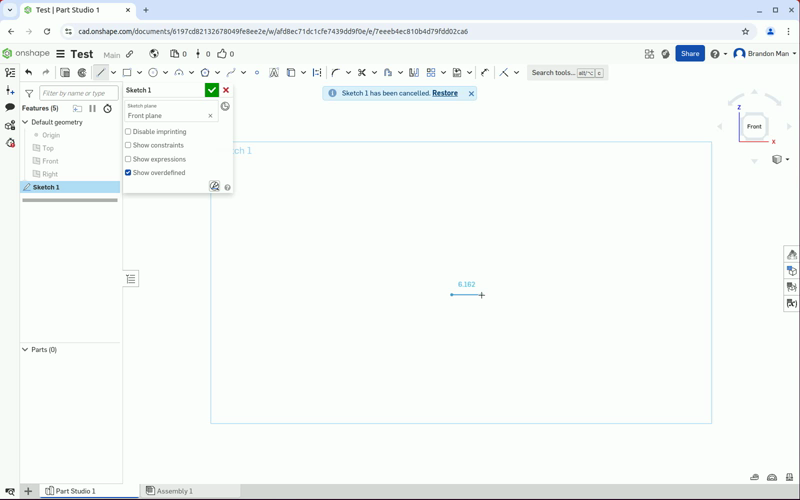
mouse_move(470, 294)
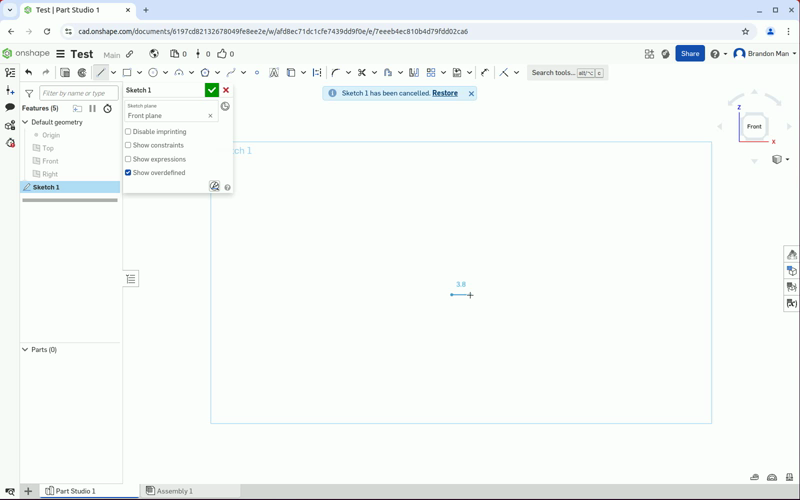
click(470, 294)
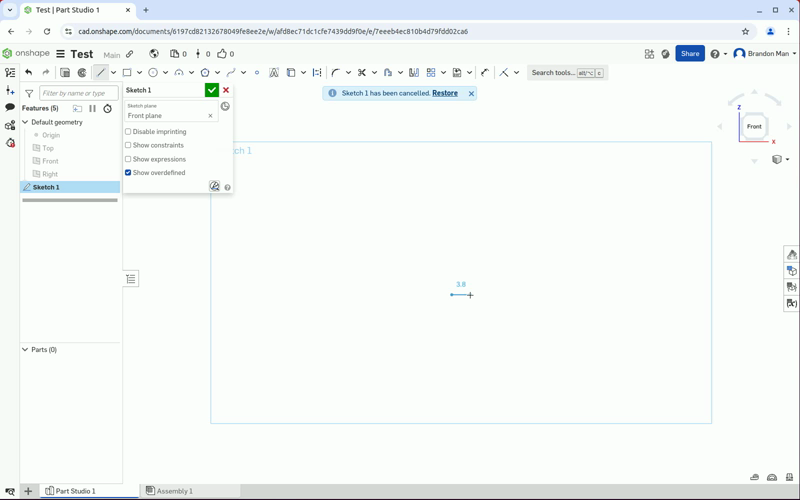
key_up(shift)
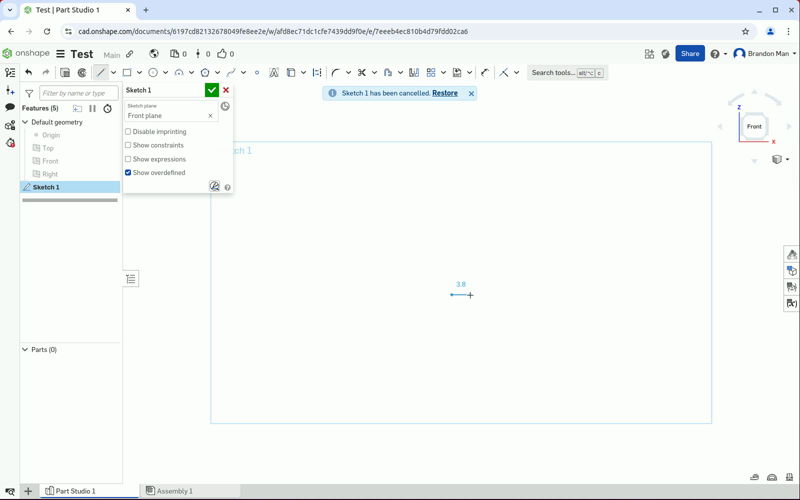
key_down(shift)
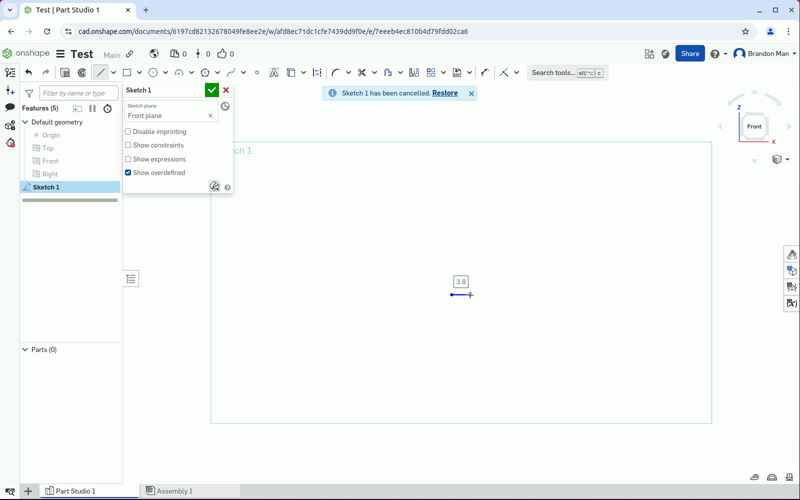
mouse_move(500, 294)
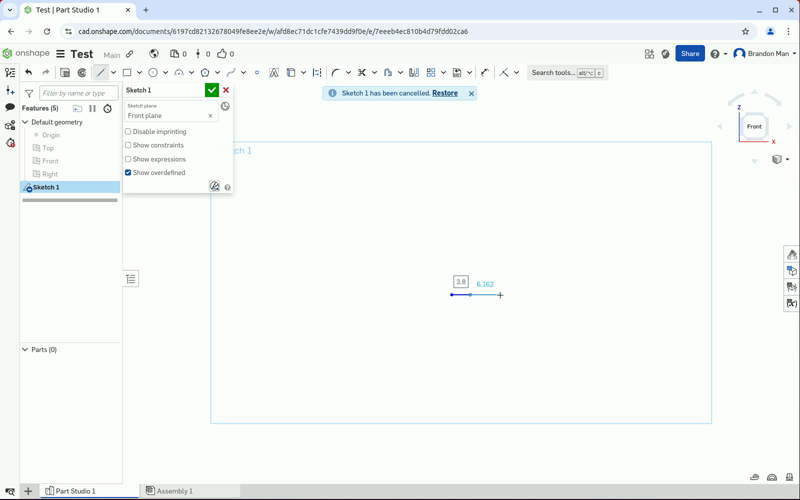
mouse_move(470, 271)
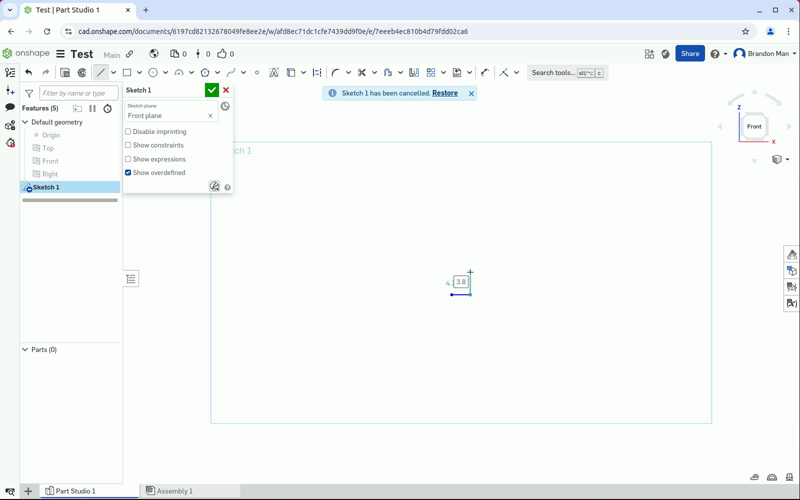
click(470, 271)
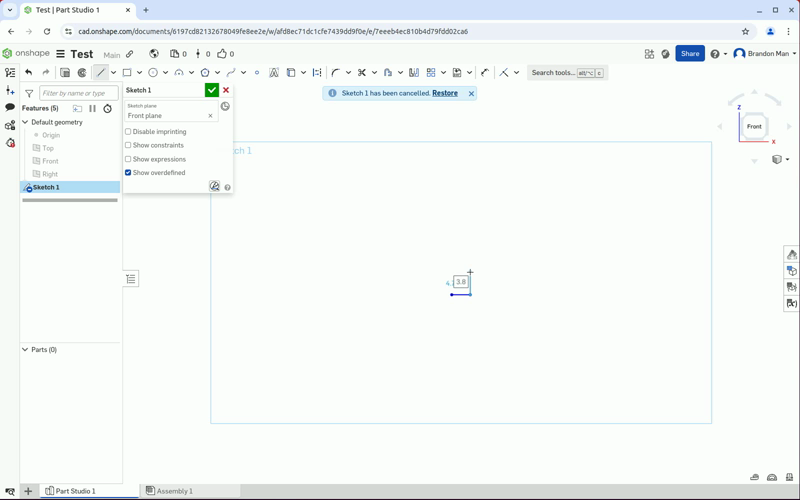
key_up(shift)
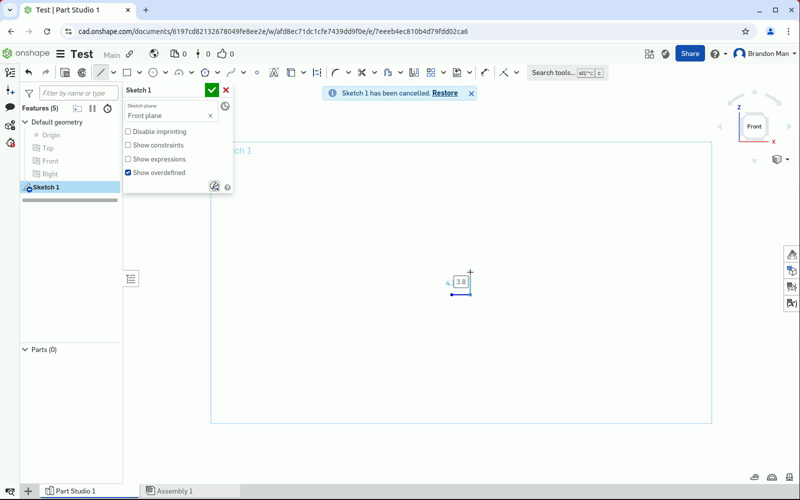
key_down(shift)
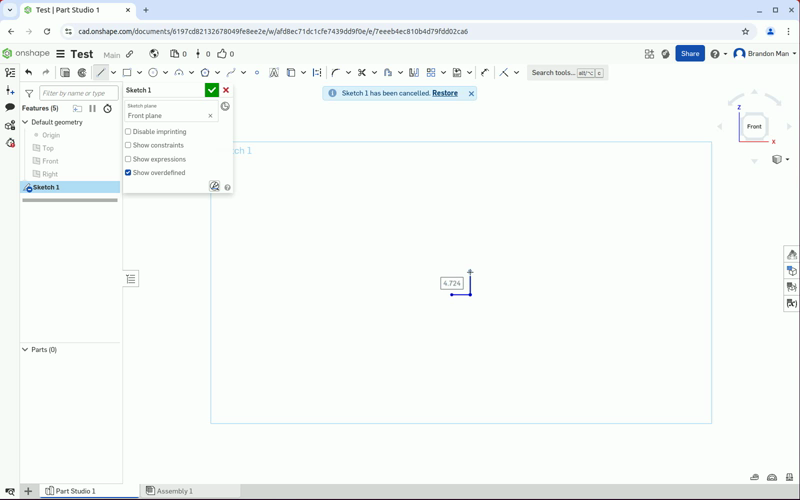
mouse_move(500, 271)
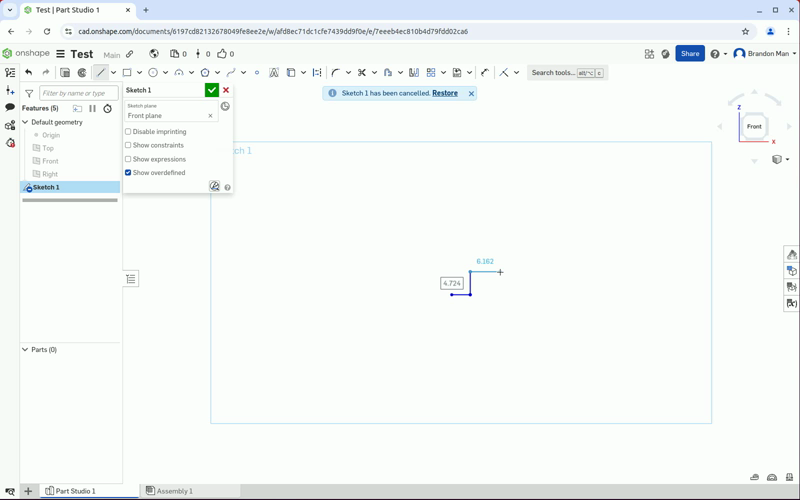
mouse_move(451, 271)
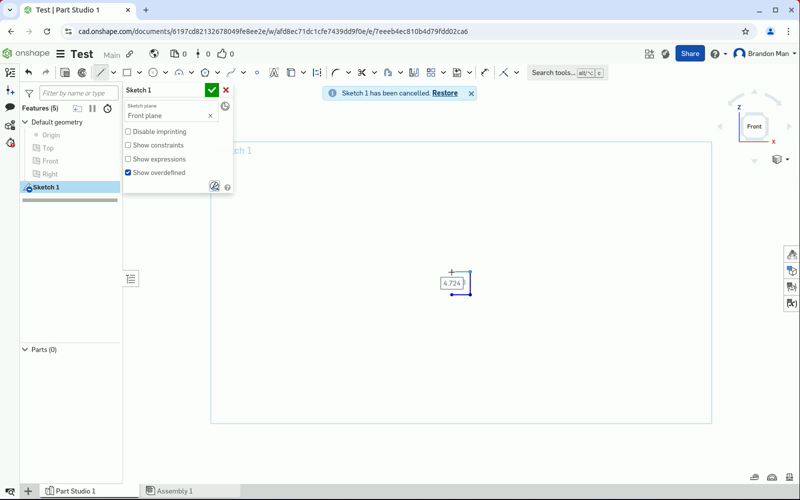
click(451, 271)
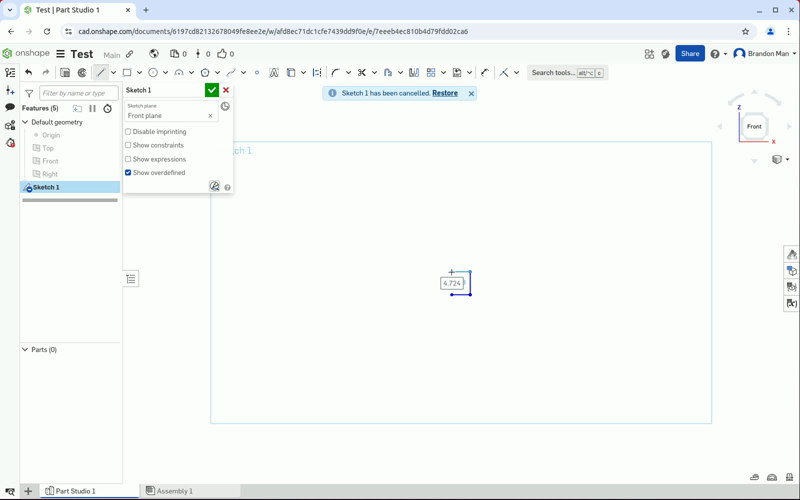
key_up(shift)
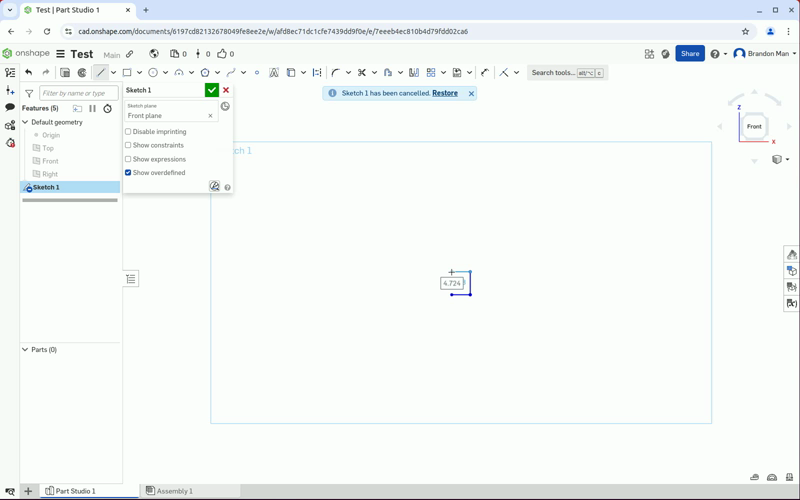
mouse_move(481, 271)
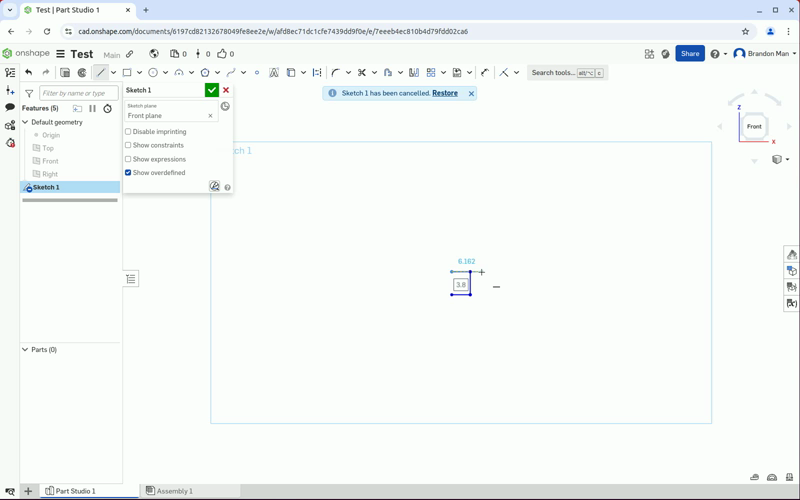
key_down(shift)
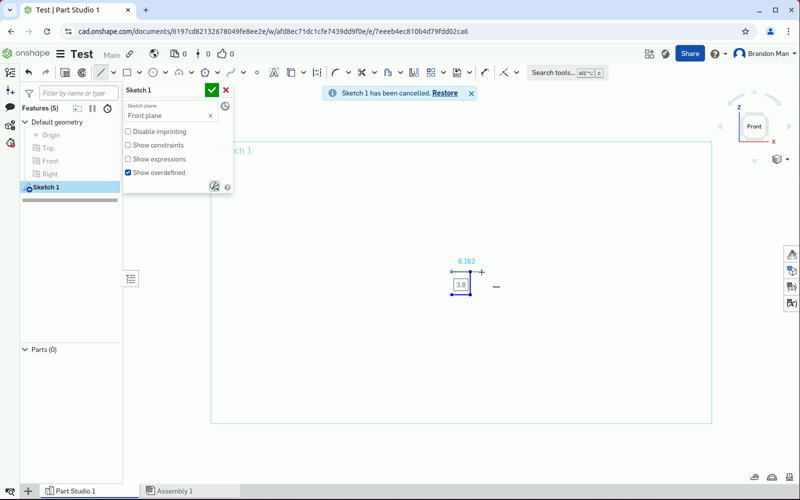
mouse_move(451, 294)
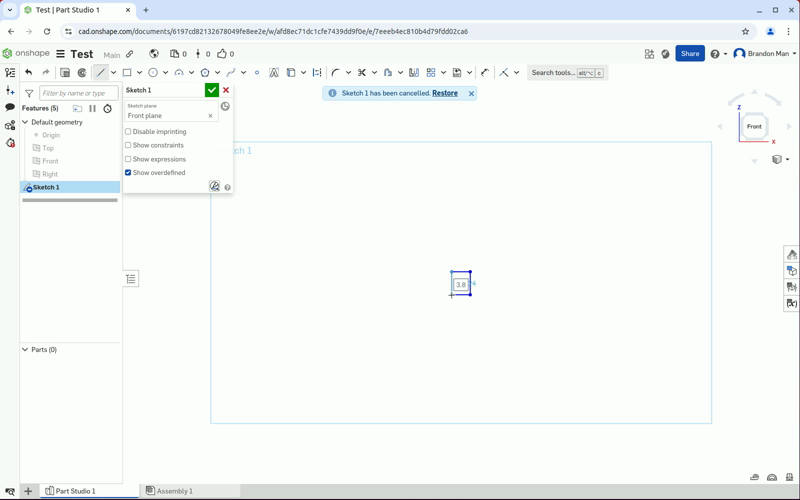
key_up(shift)
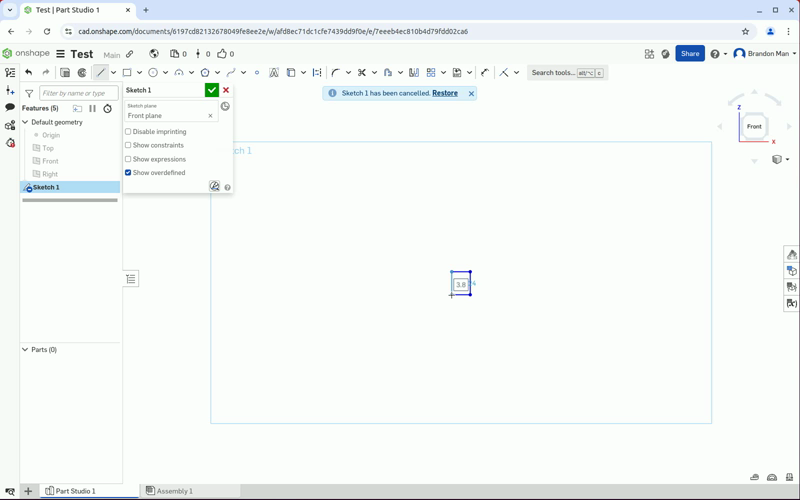
click(451, 294)
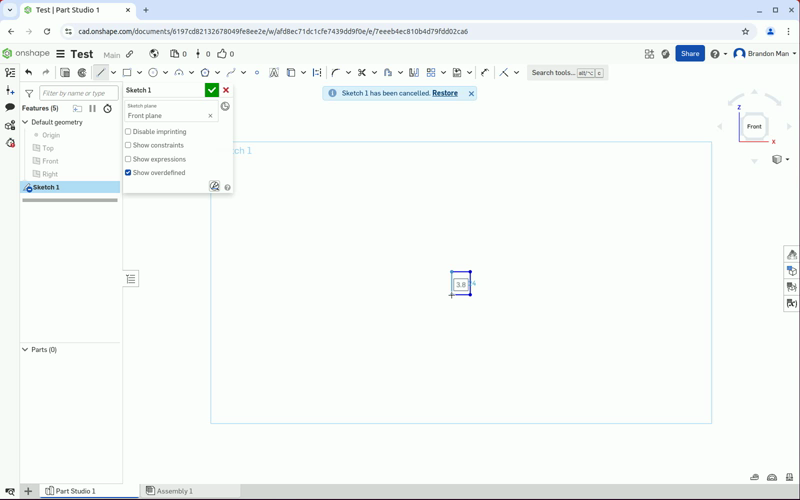
key(esc)
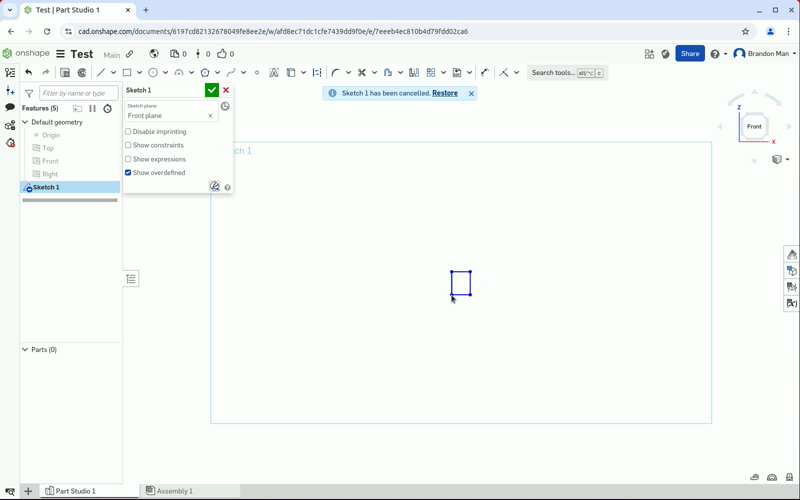
mouse_move(468, 273)
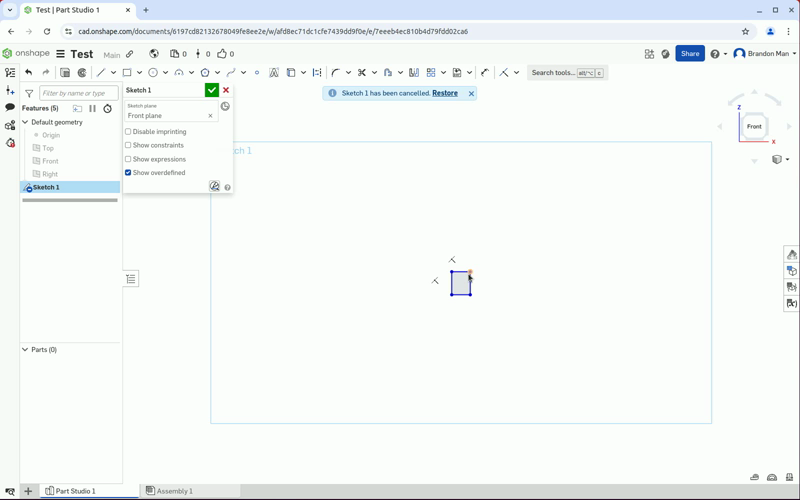
scroll(6)
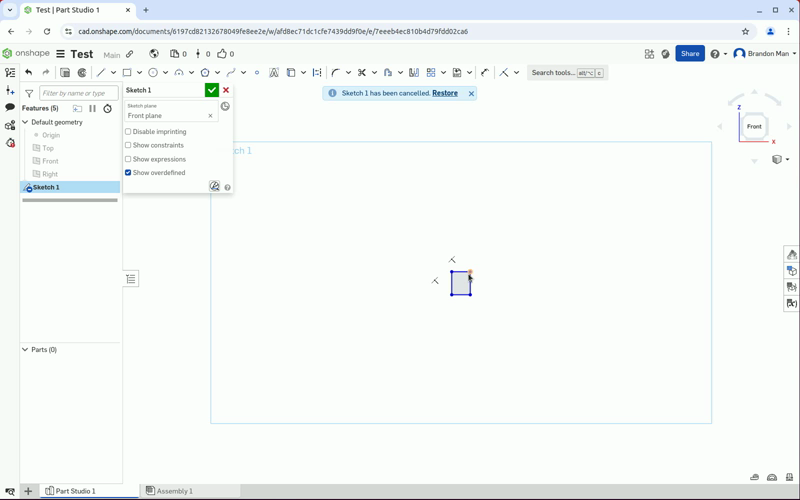
scroll(6)
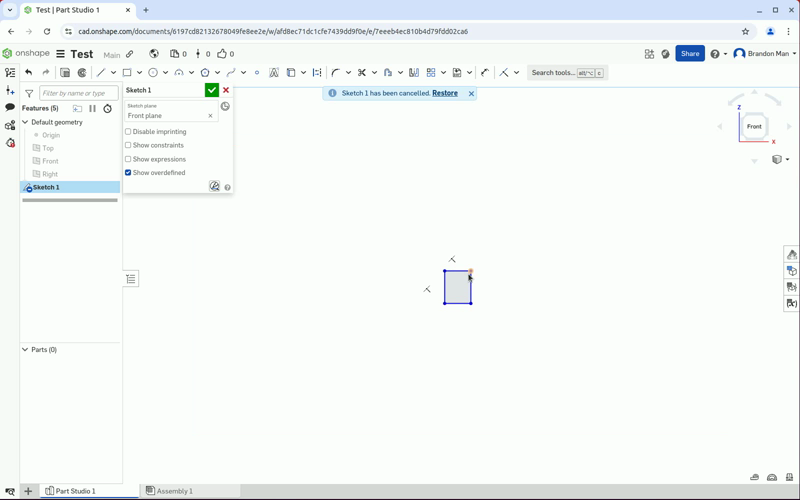
scroll(6)
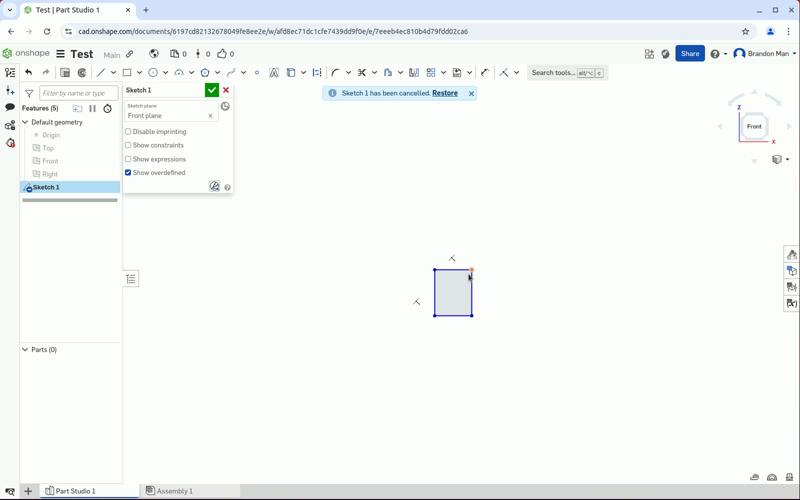
scroll(6)
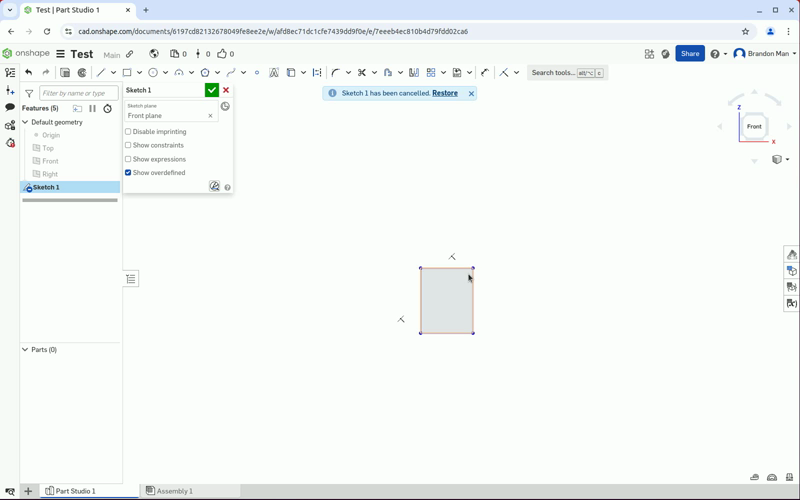
scroll(6)
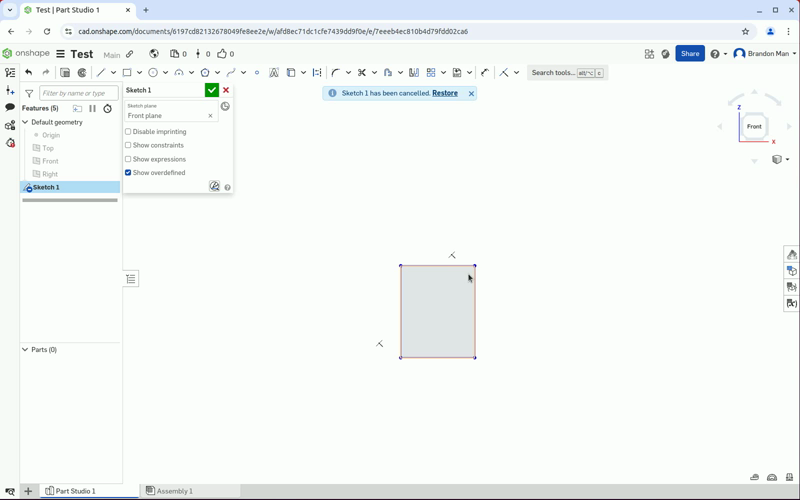
scroll(6)
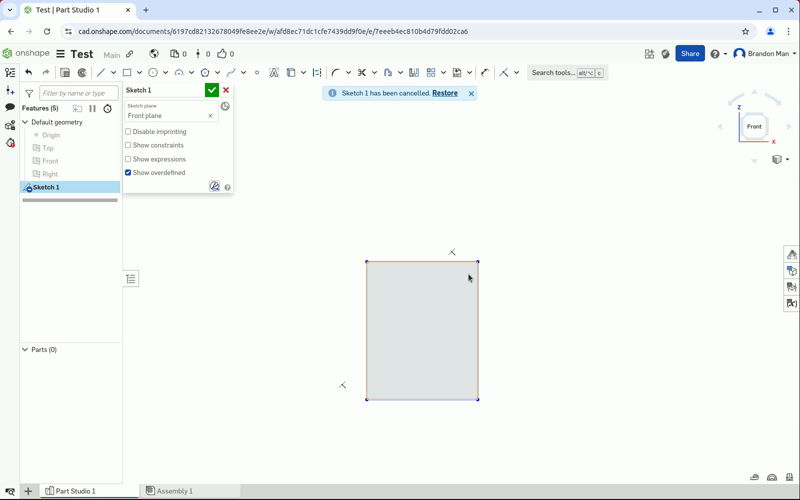
scroll(6)
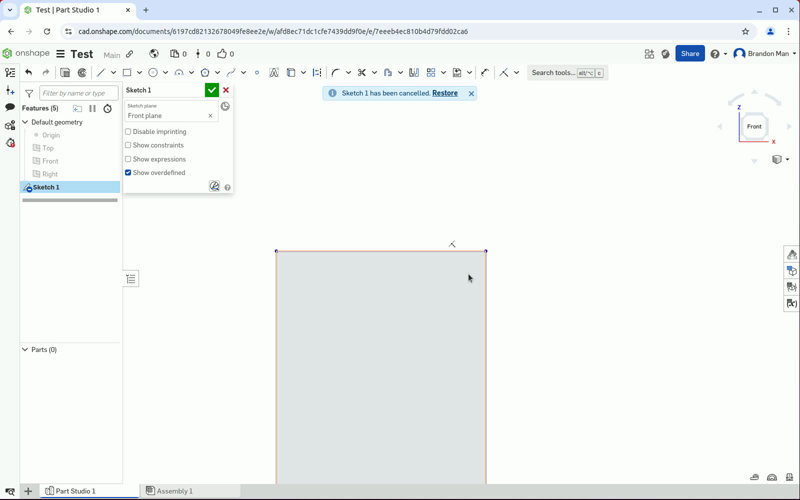
click(468, 273)
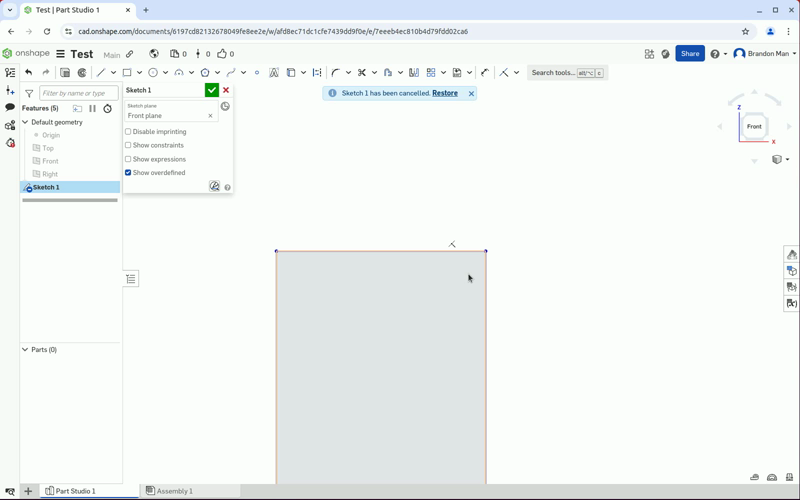
scroll(-6)
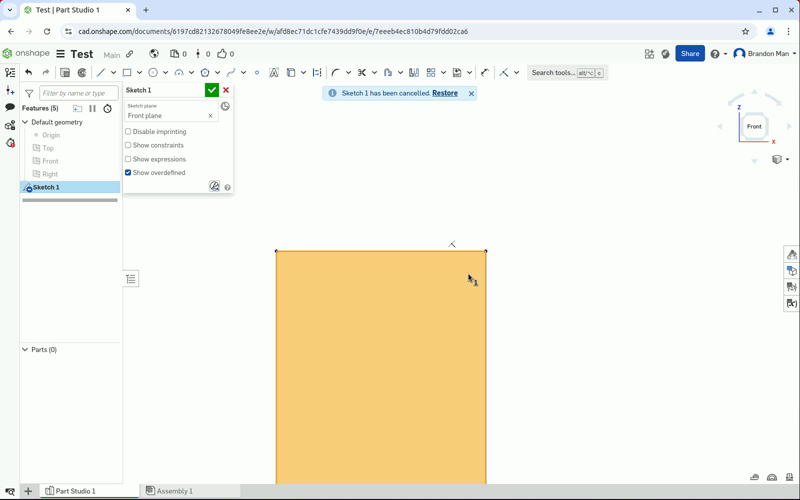
scroll(-6)
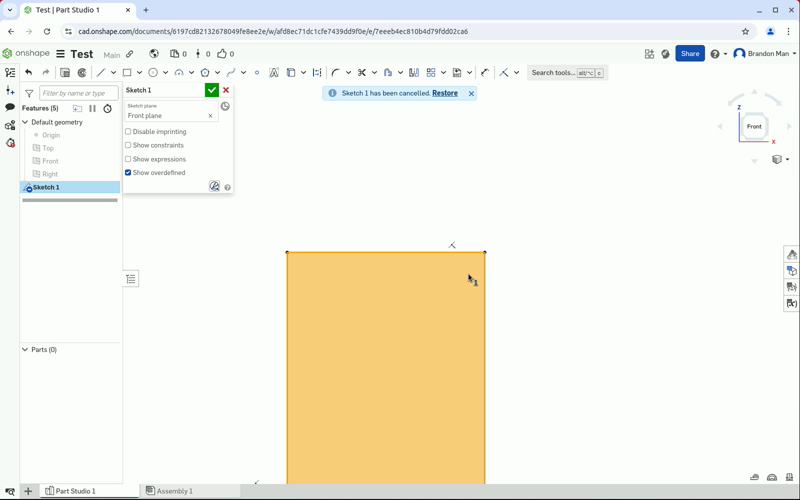
scroll(-6)
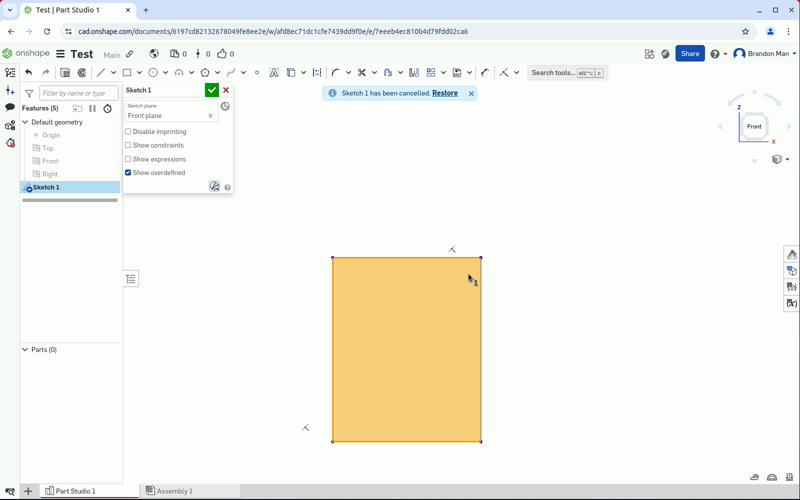
scroll(-6)
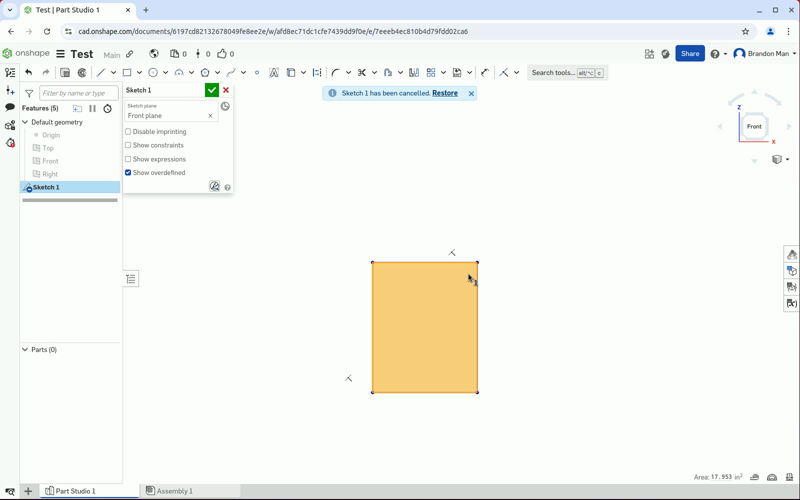
scroll(-6)
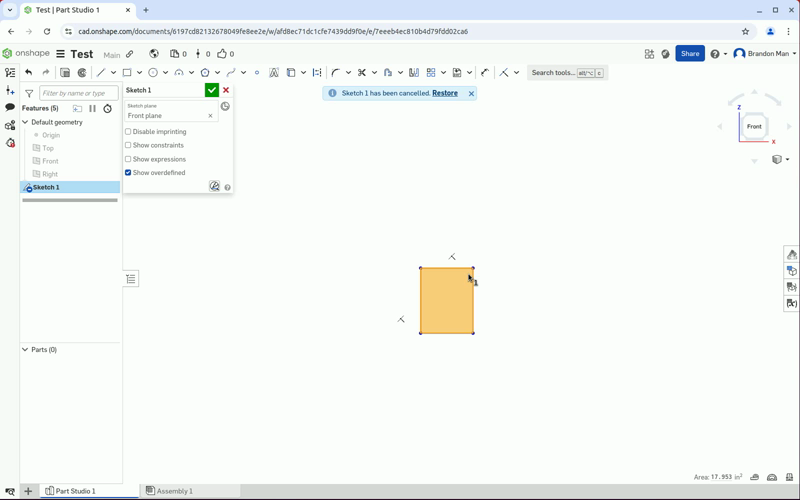
scroll(-6)
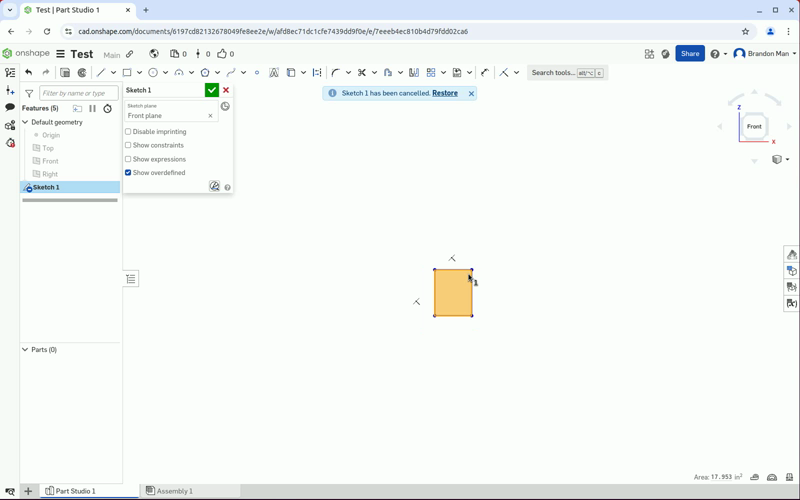
scroll(-6)
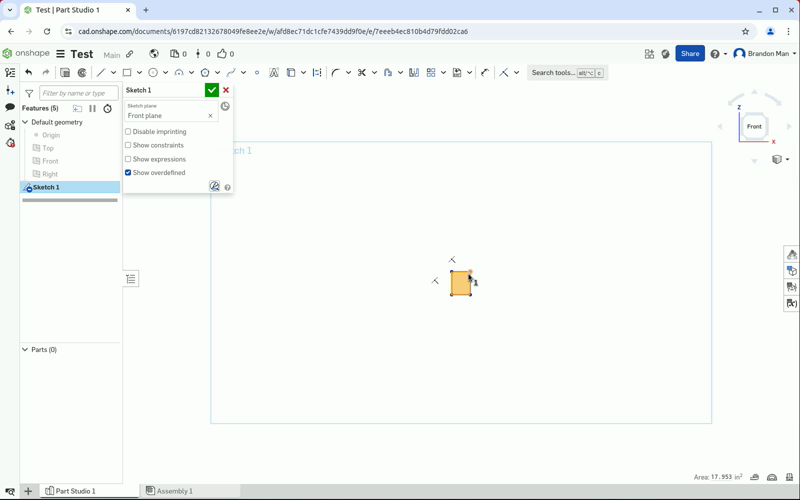
mouse_move(73, 352)
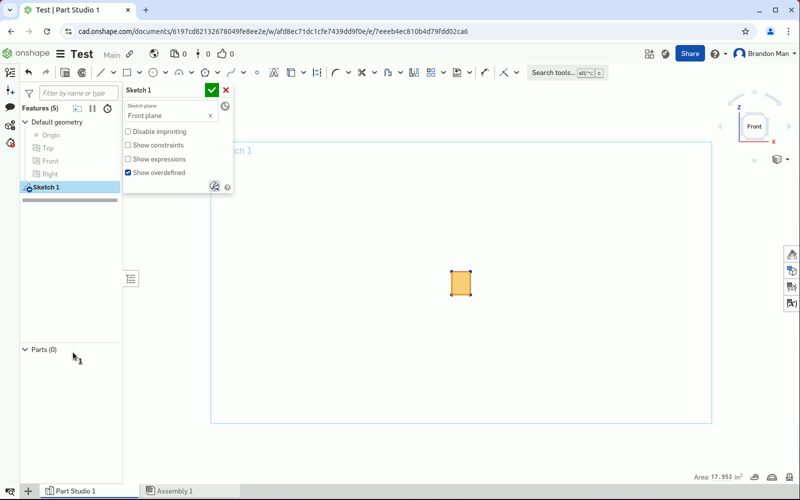
key(shift+y)
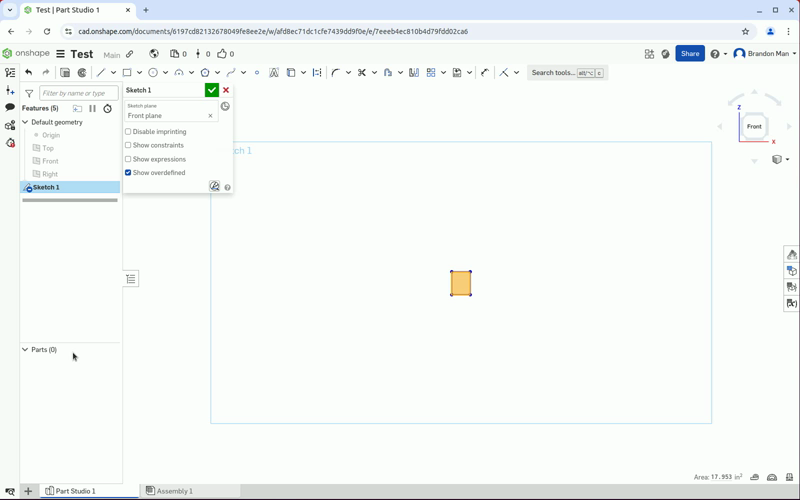
key(shift+e)
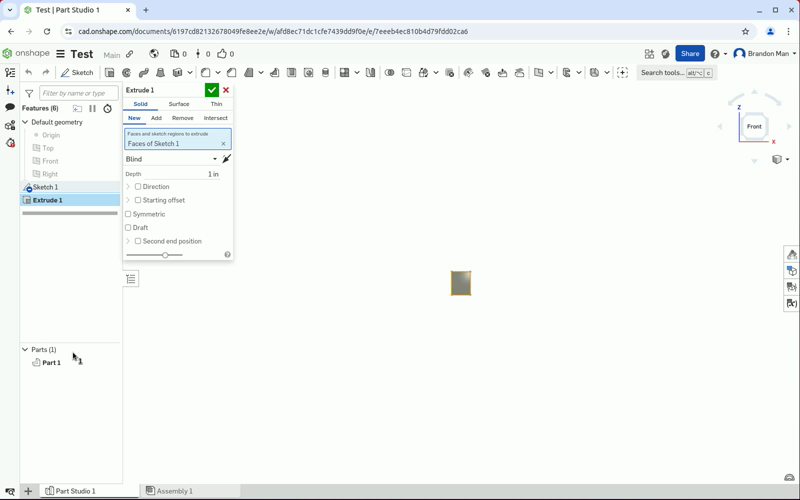
mouse_move(143, 106)
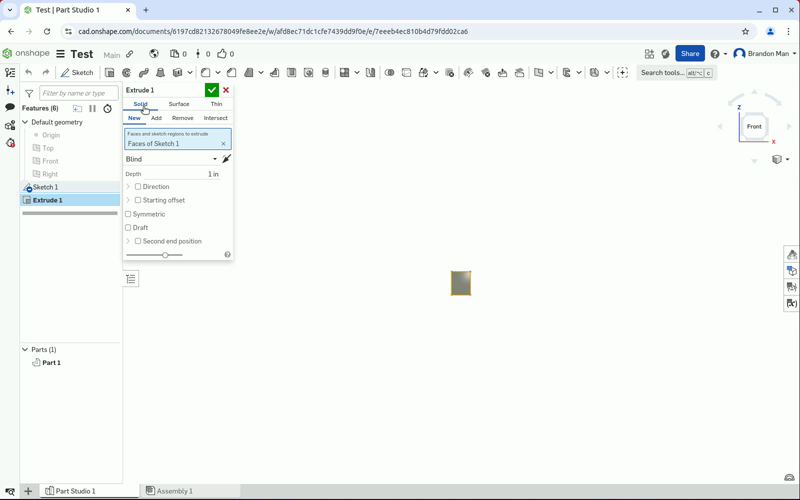
click(143, 106)
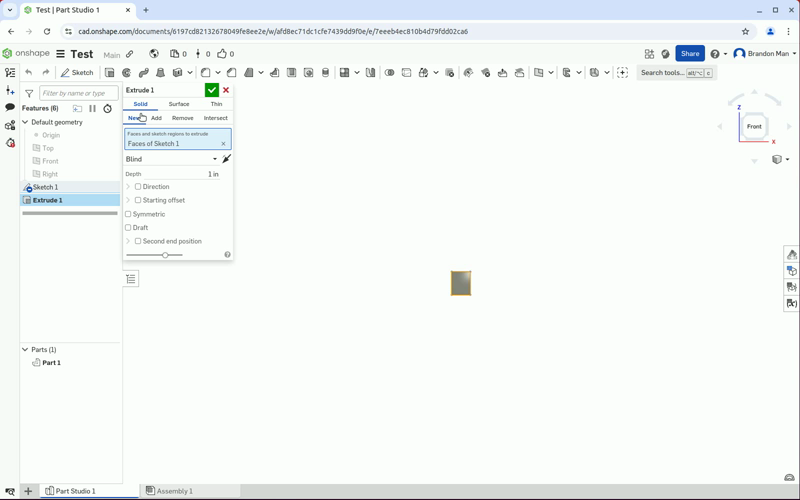
mouse_move(137, 120)
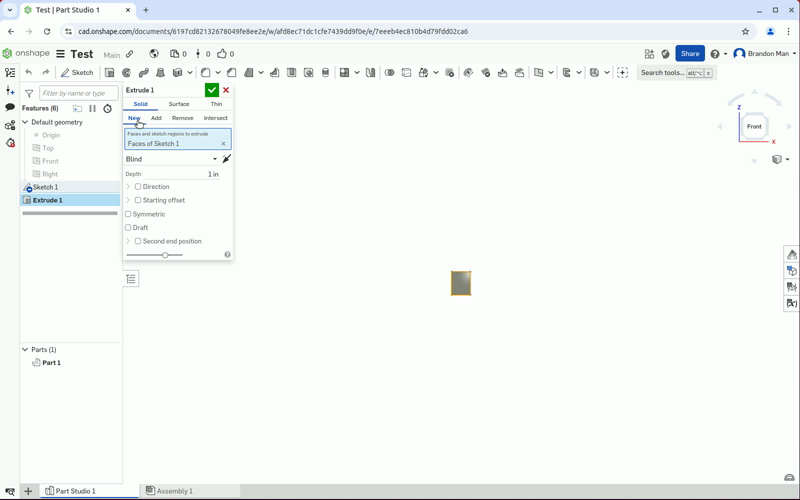
click(137, 120)
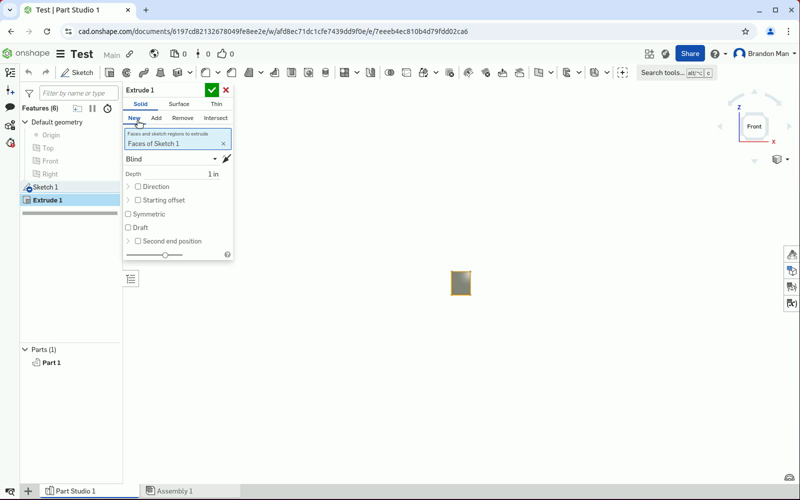
key(tab, 4)
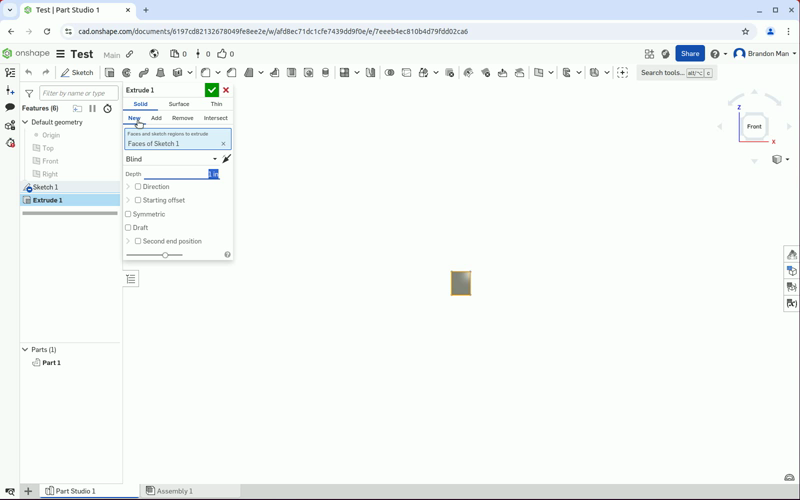
text(-0.241)
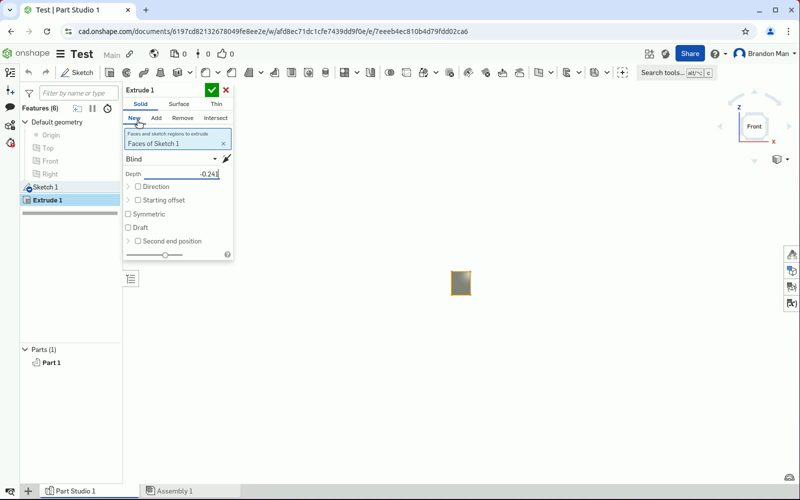
key(enter)
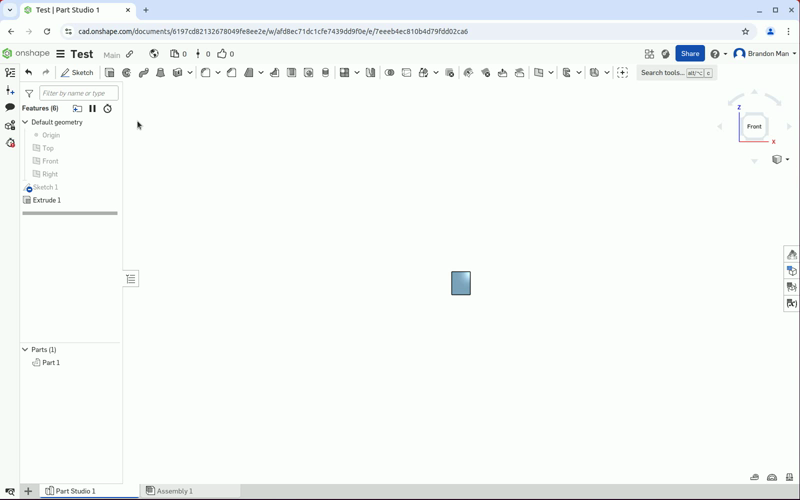
key(shift+h)
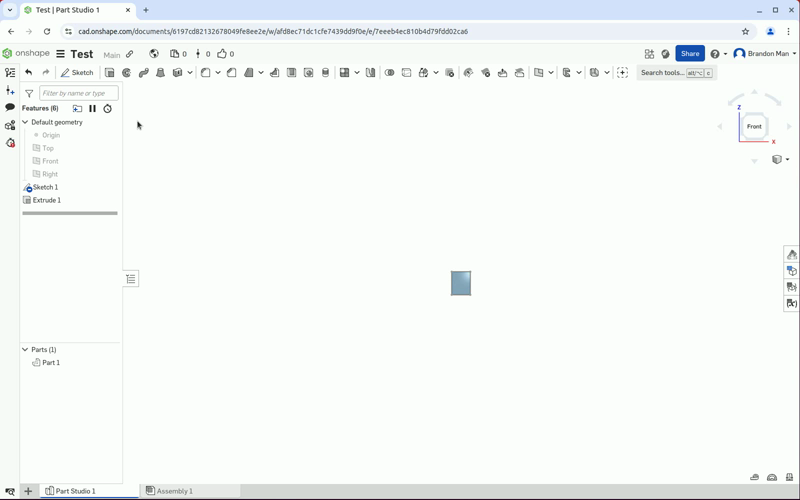
key(shift+h)
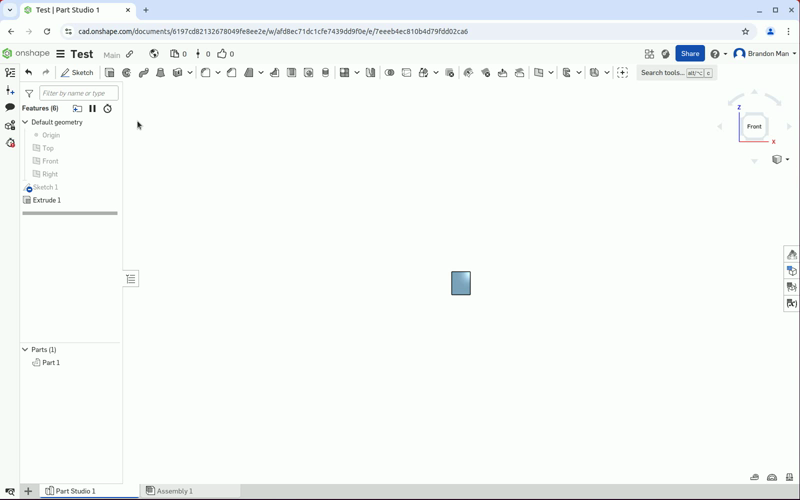
mouse_move(73, 189)
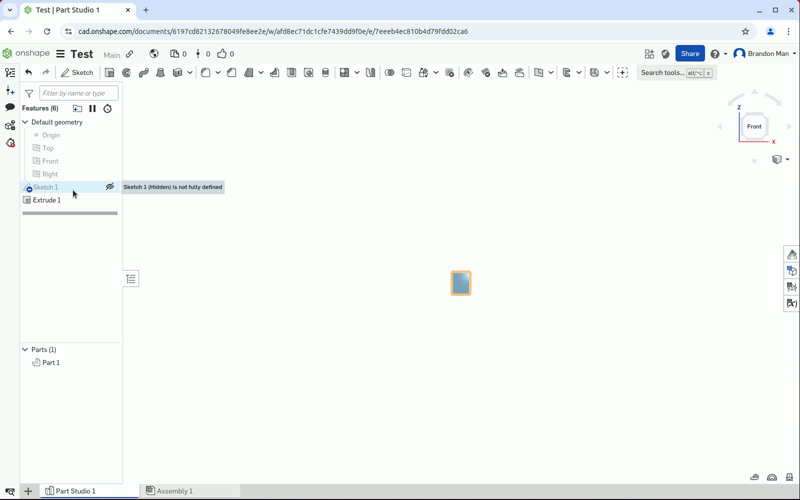
click(73, 189)
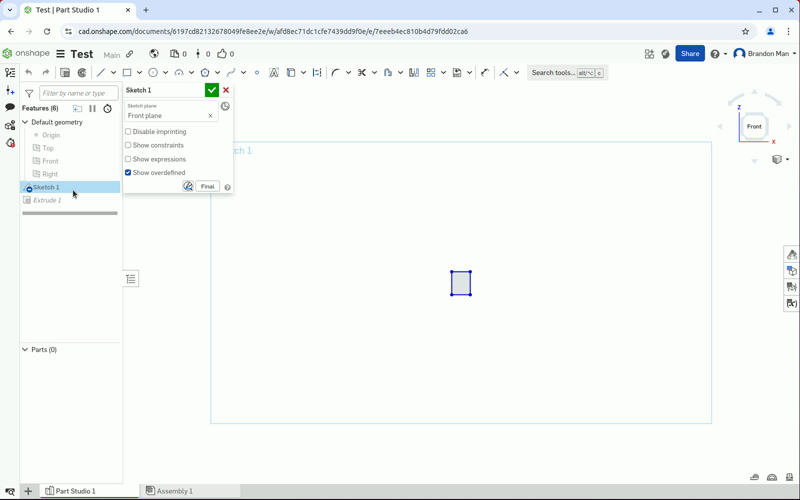
mouse_move(229, 92)
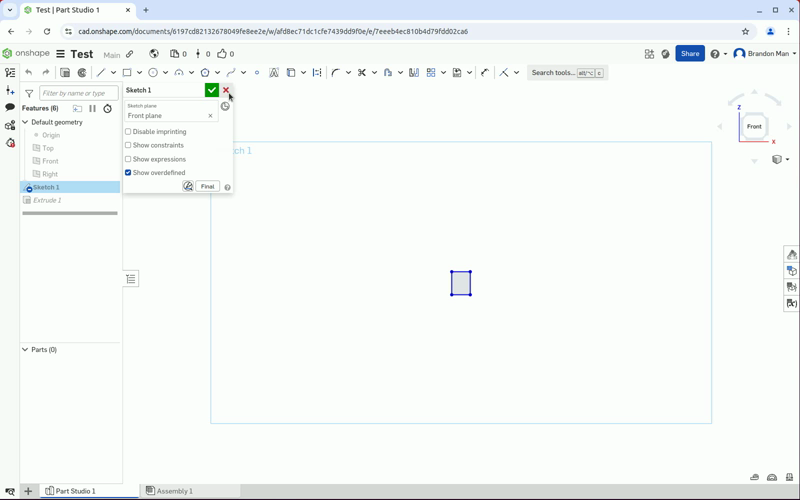
click(229, 92)
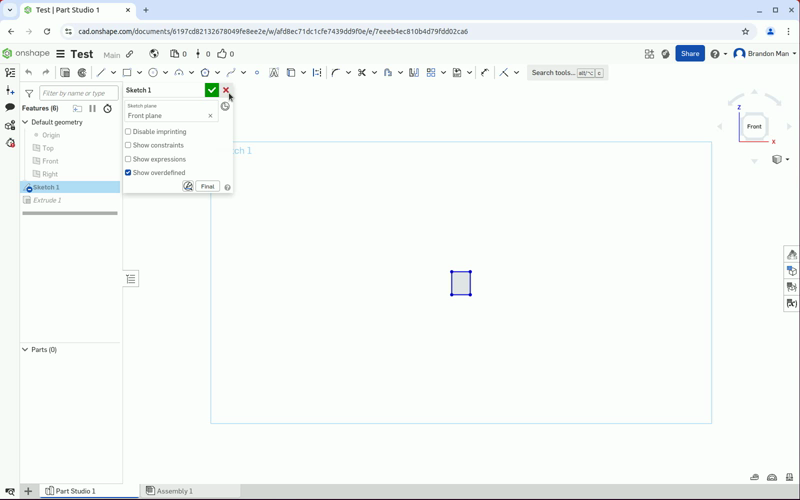
key(shift+s)
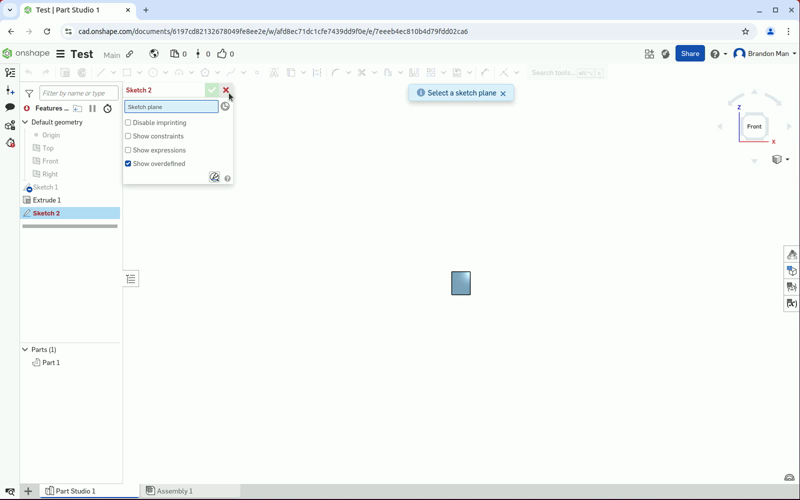
mouse_move(73, 163)
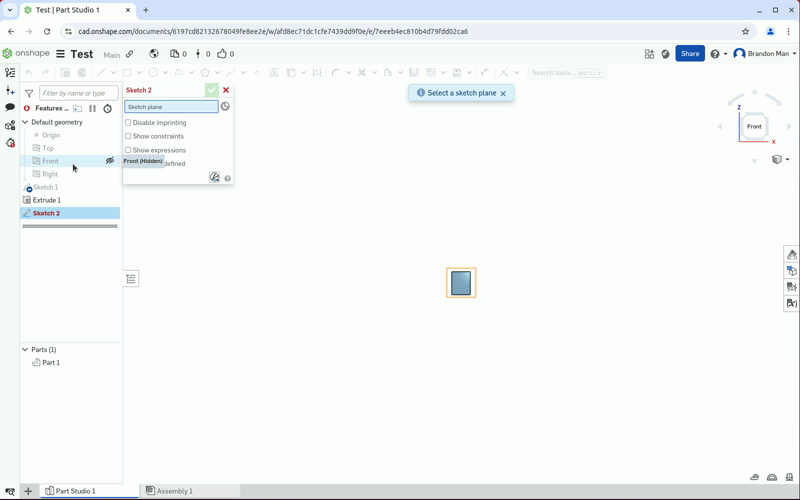
click(73, 163)
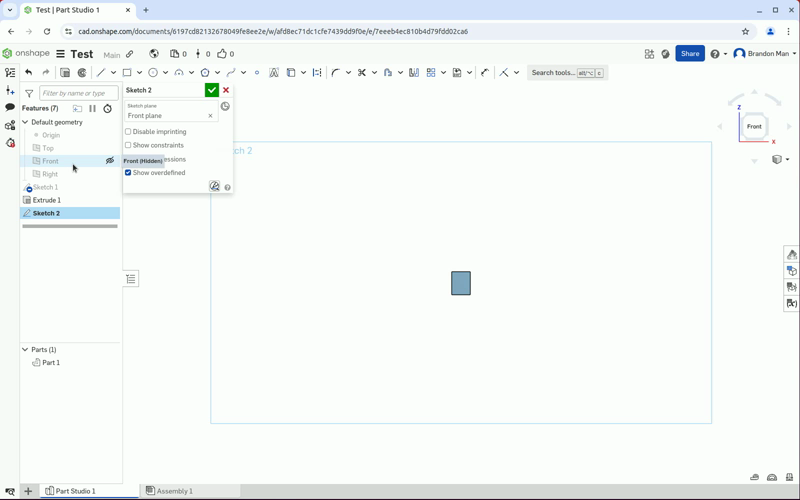
mouse_move(73, 352)
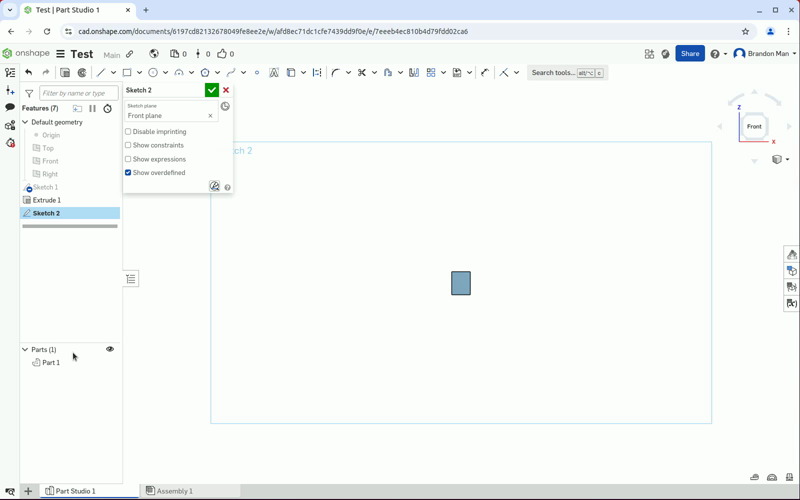
key(y)
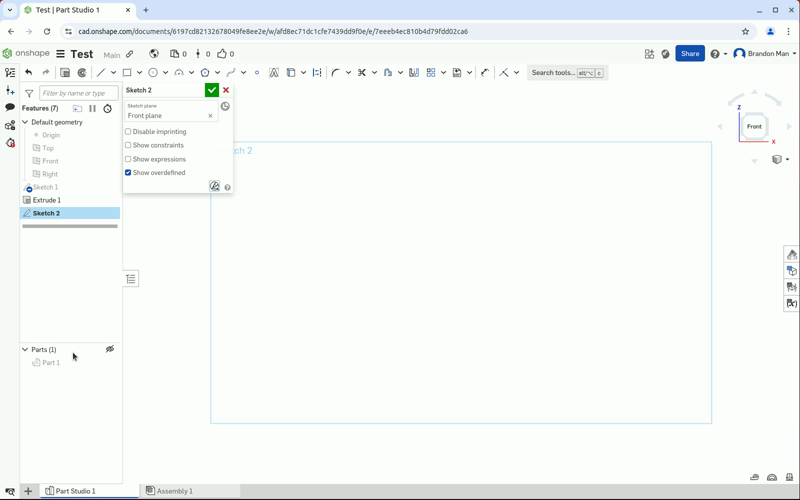
key(l)
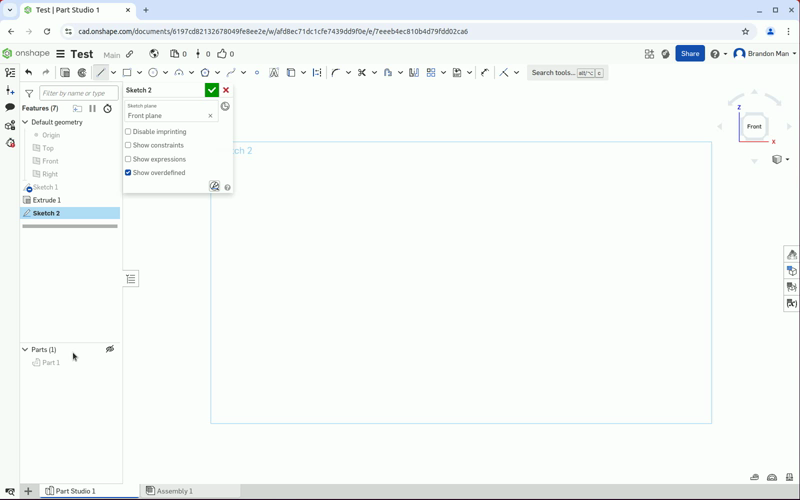
key_down(shift)
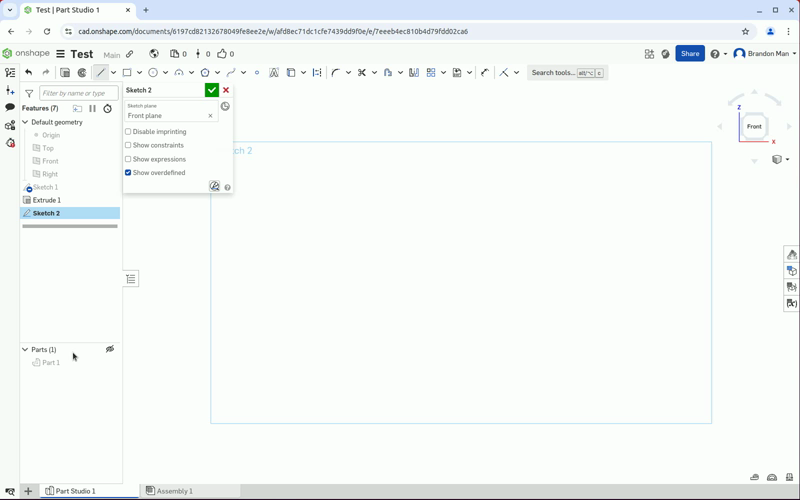
mouse_move(457, 286)
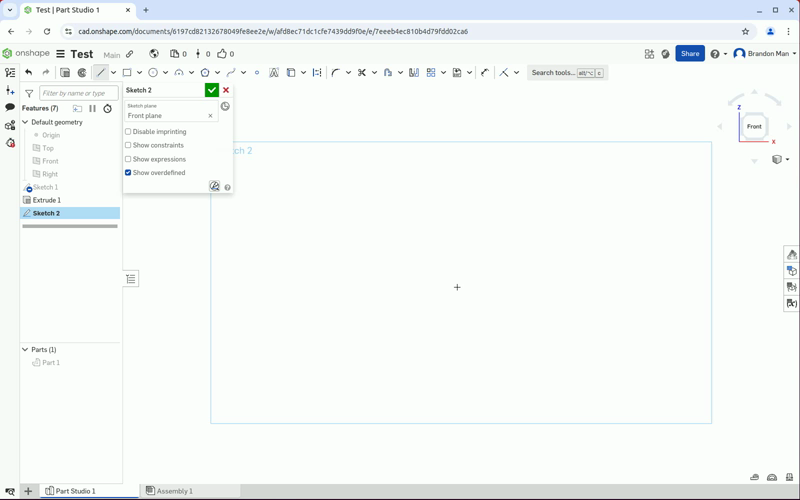
click(457, 286)
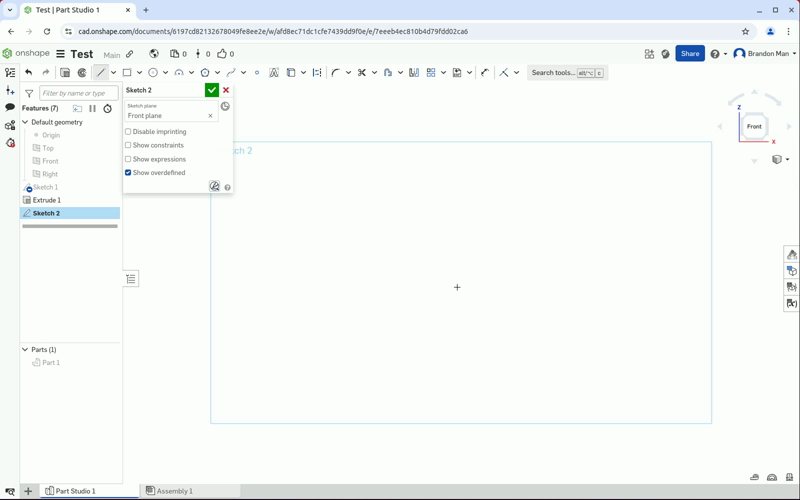
key_up(shift)
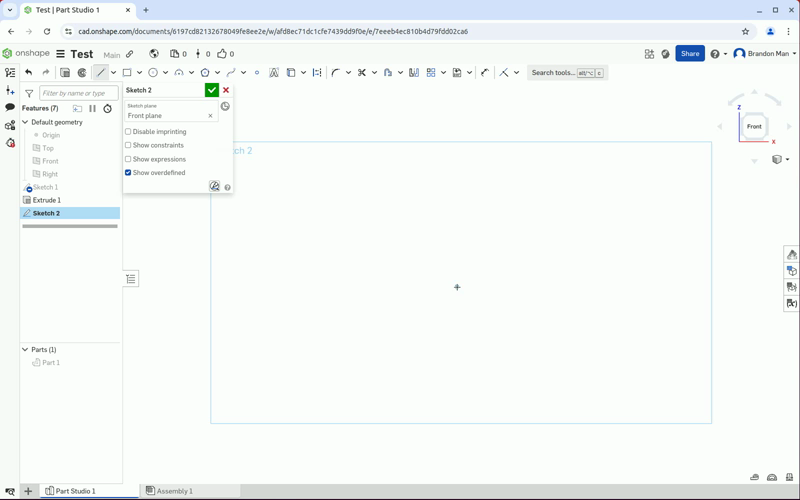
key_down(shift)
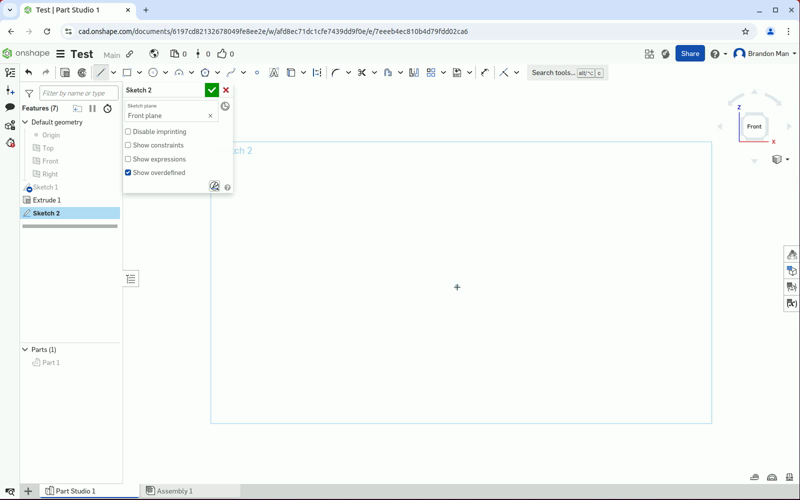
mouse_move(487, 286)
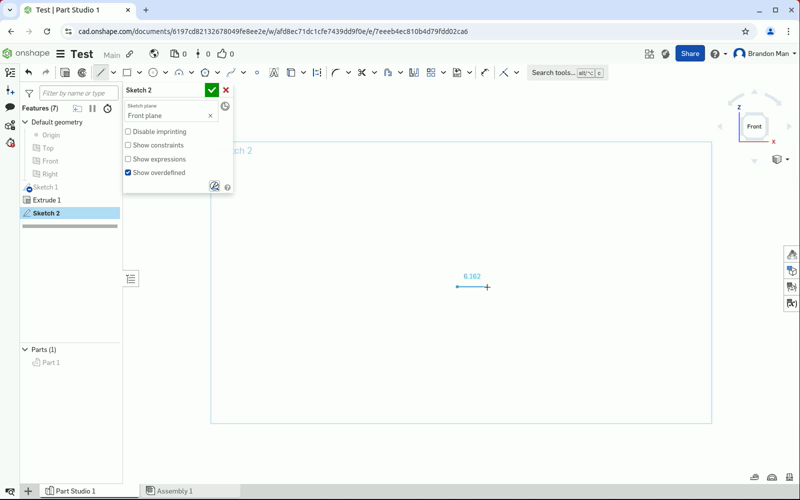
mouse_move(465, 286)
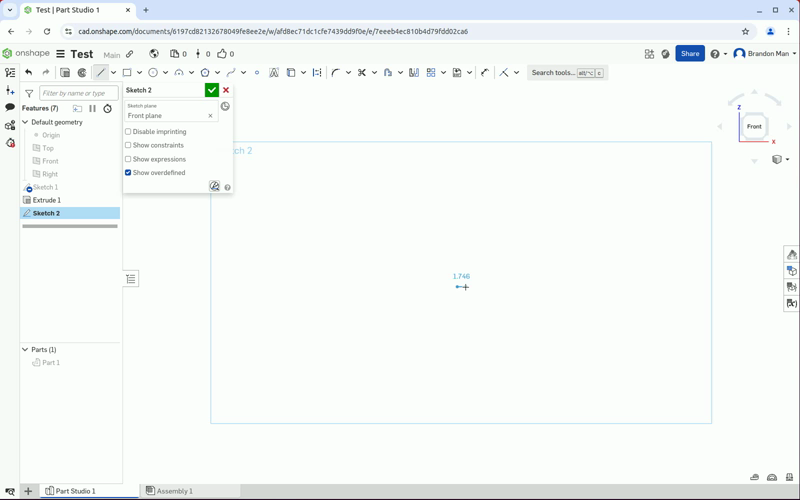
click(465, 286)
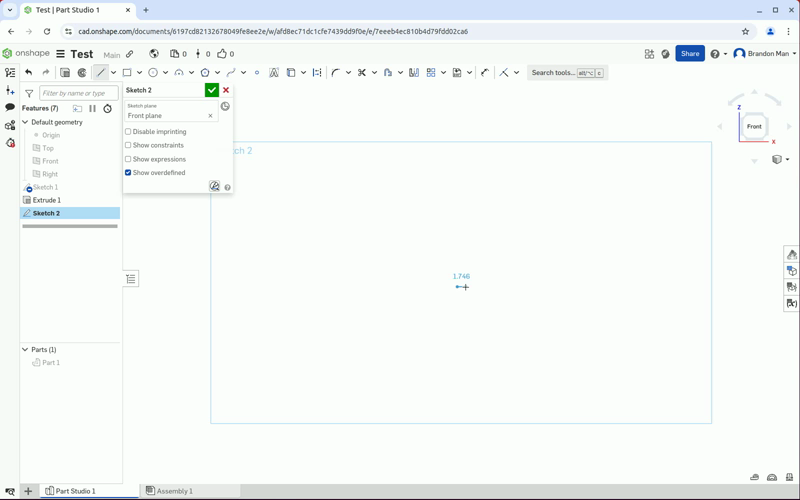
key_up(shift)
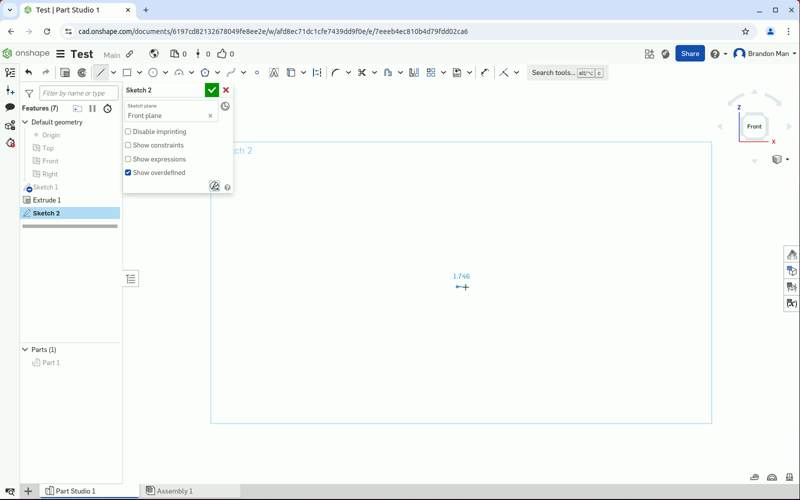
key_down(shift)
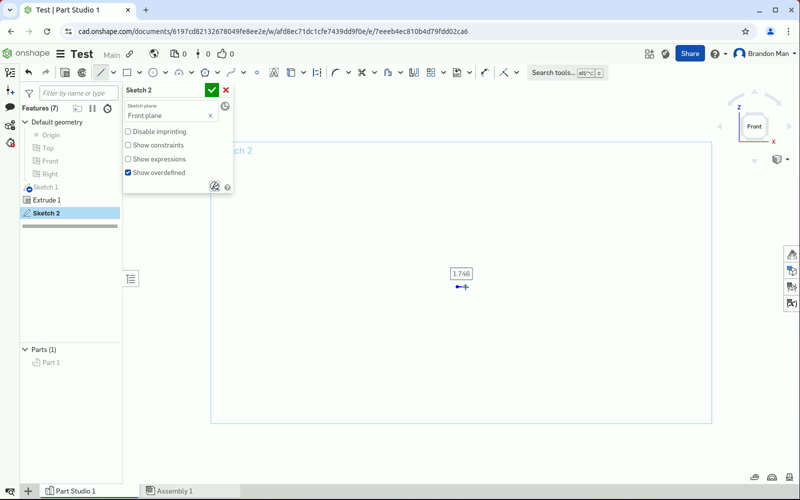
mouse_move(495, 286)
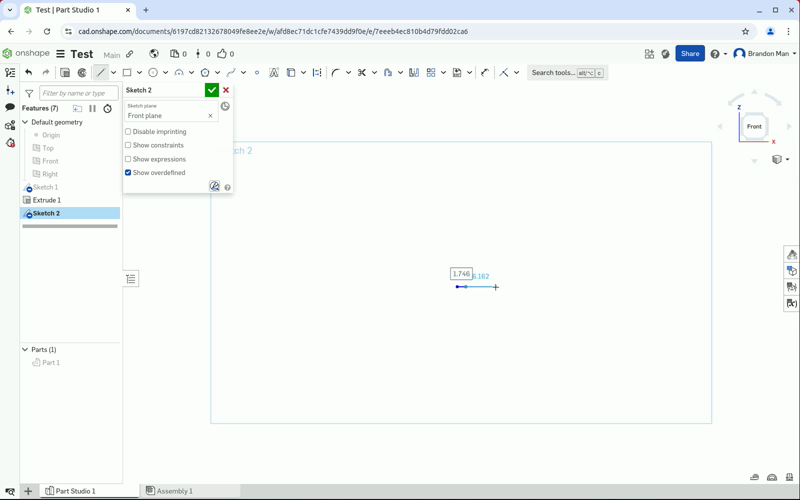
mouse_move(465, 278)
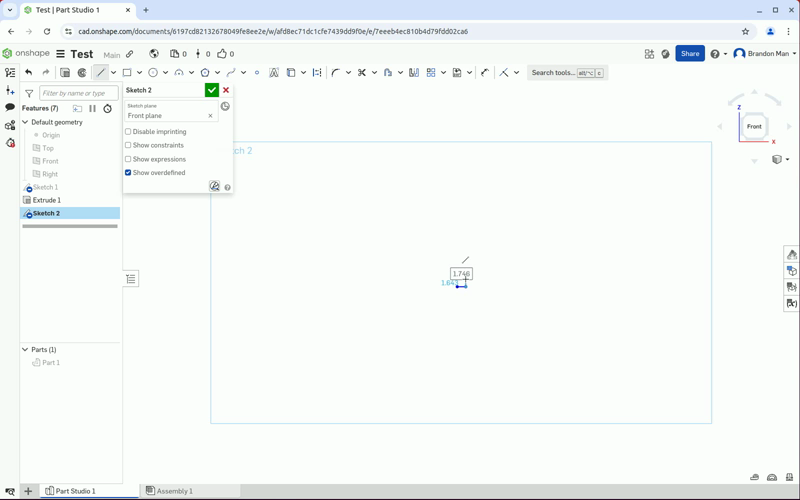
click(465, 278)
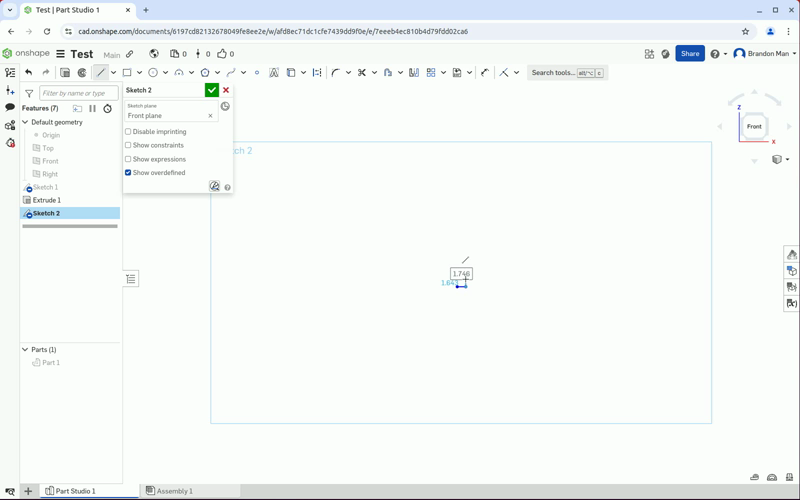
key_up(shift)
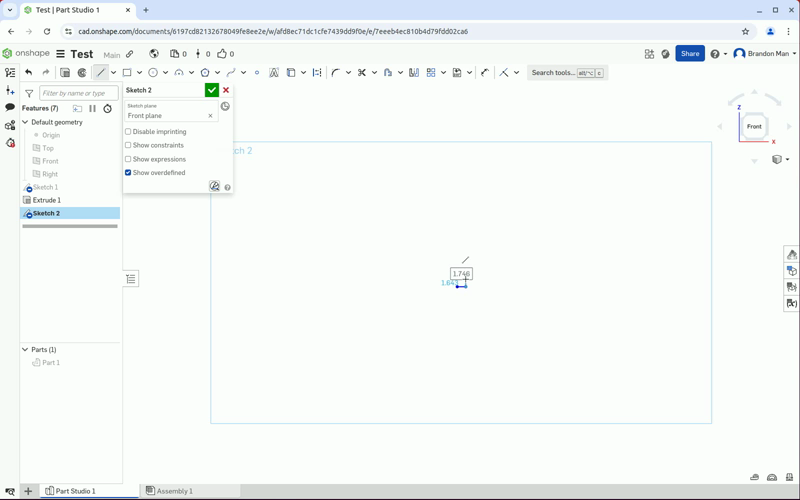
key_down(shift)
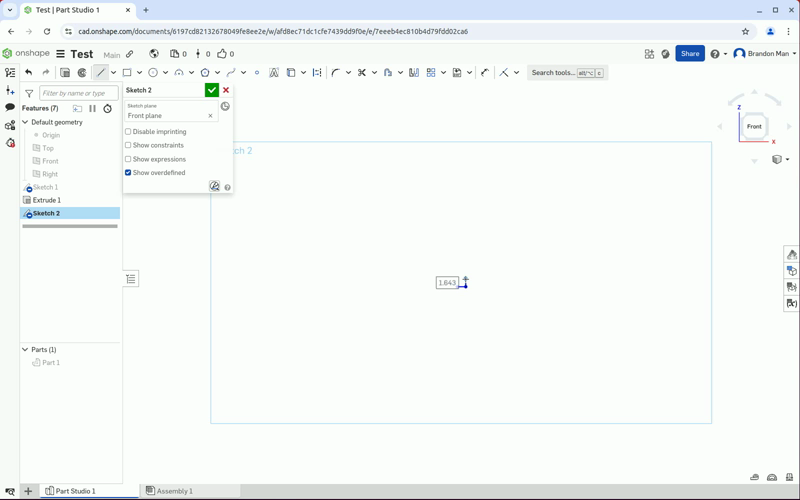
mouse_move(495, 278)
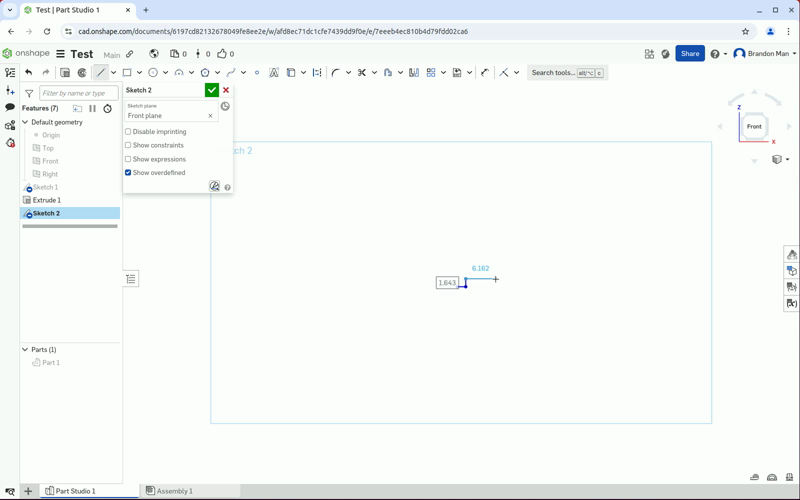
mouse_move(463, 278)
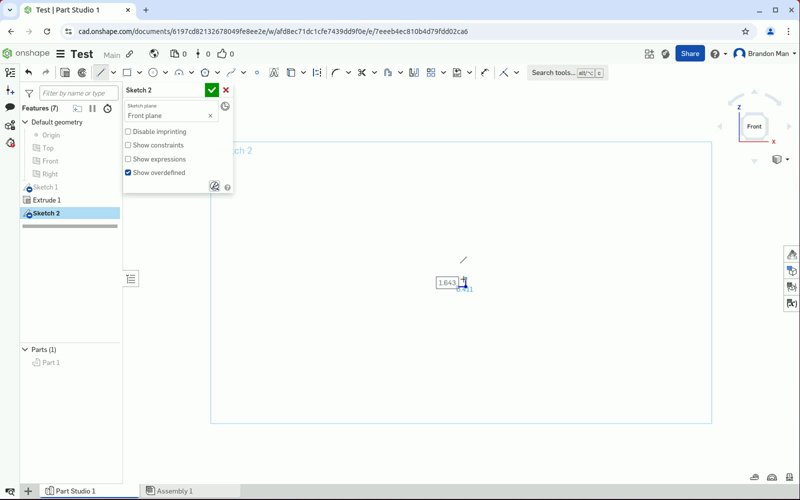
scroll(6)
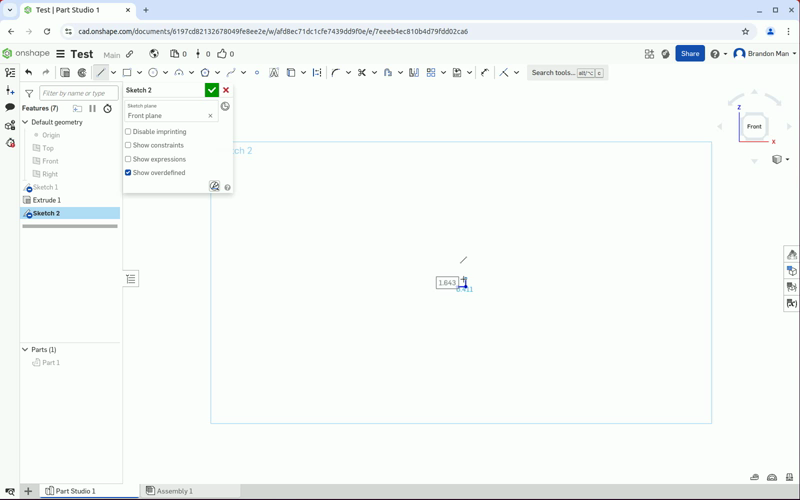
scroll(6)
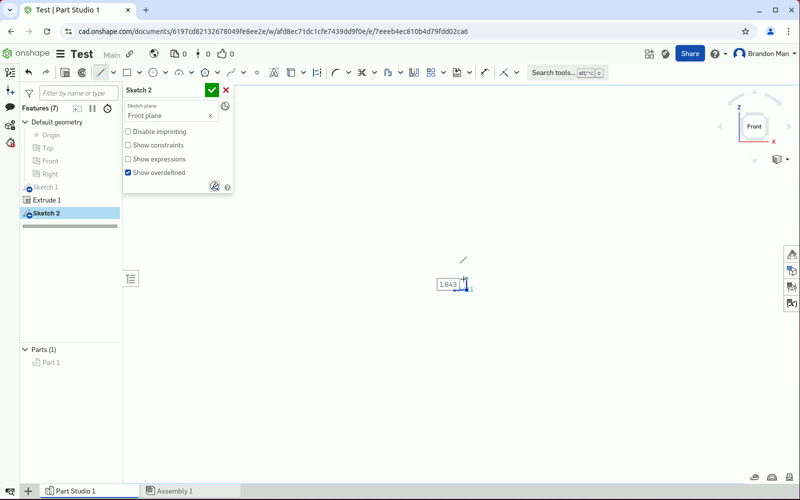
scroll(6)
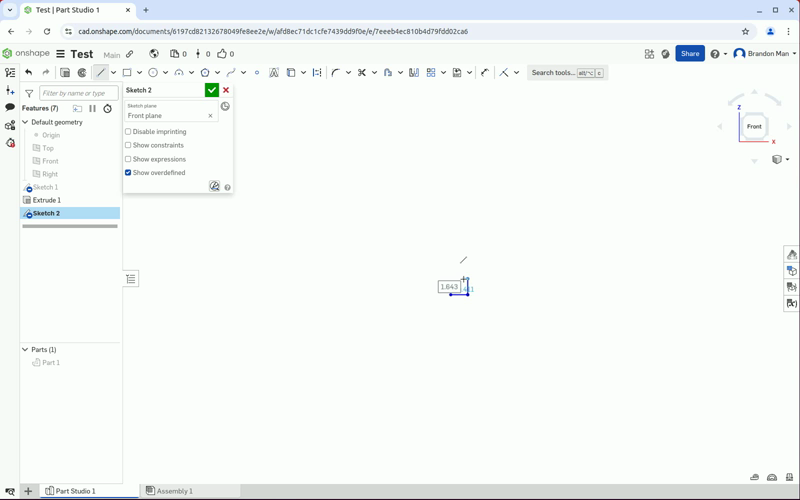
scroll(6)
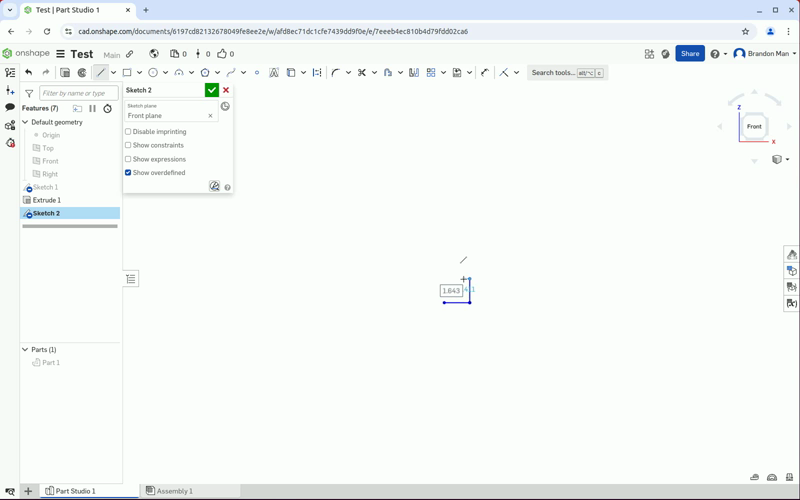
scroll(6)
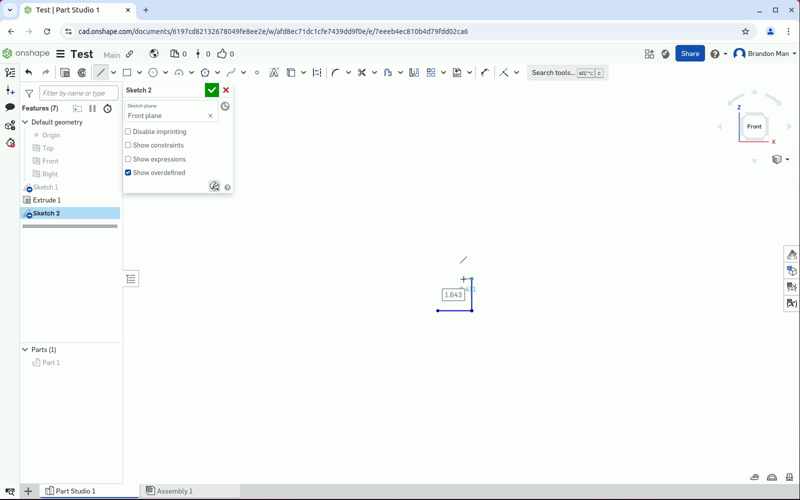
scroll(6)
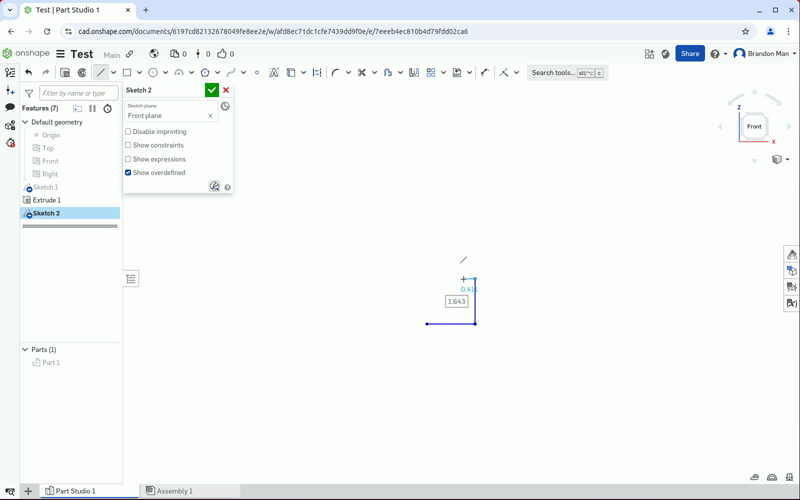
scroll(6)
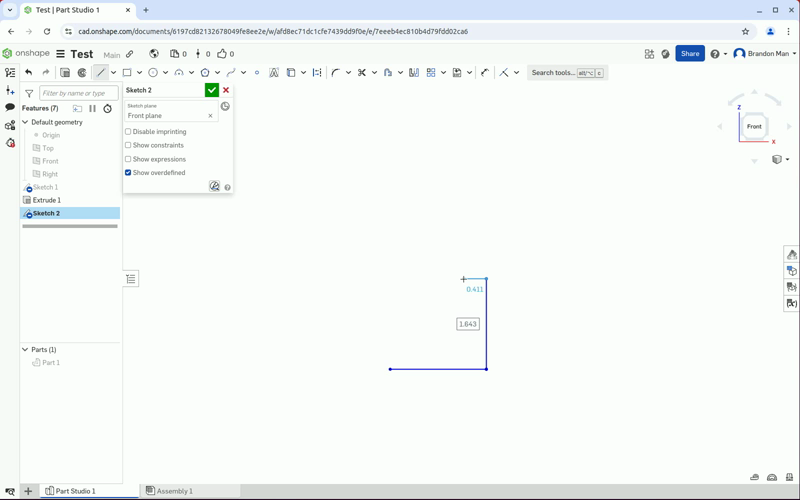
click(463, 278)
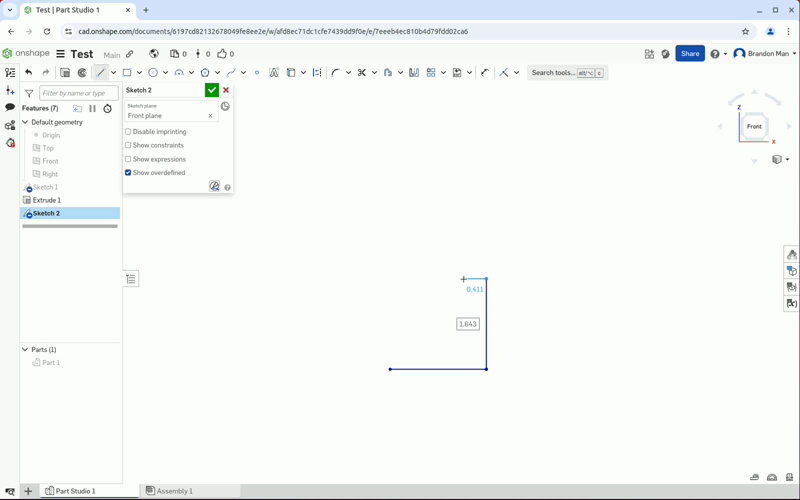
scroll(-6)
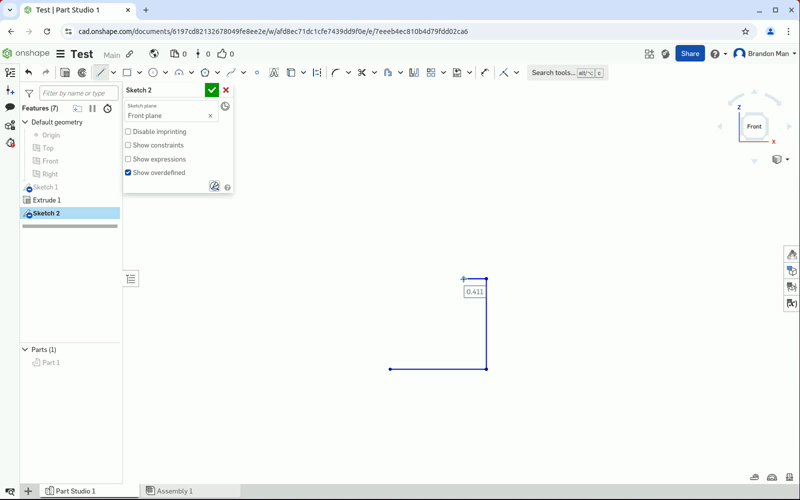
scroll(-6)
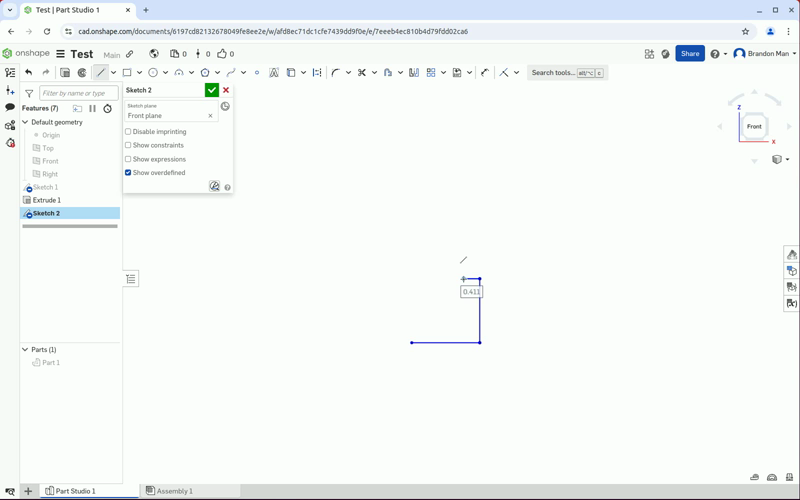
scroll(-6)
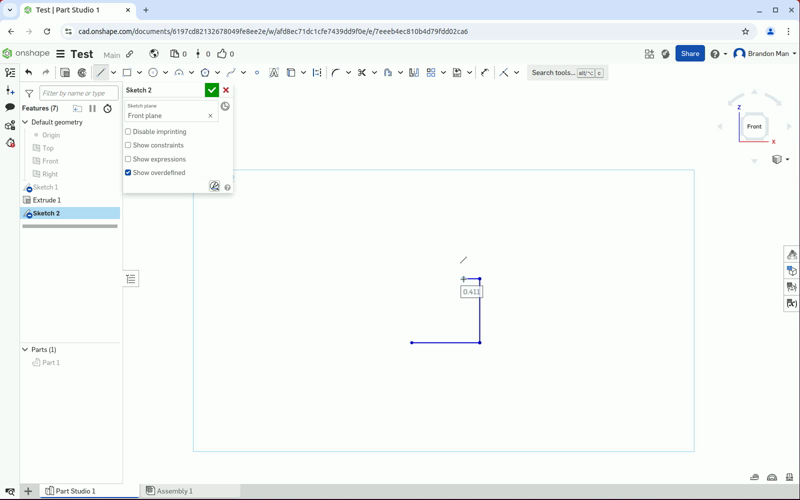
scroll(-6)
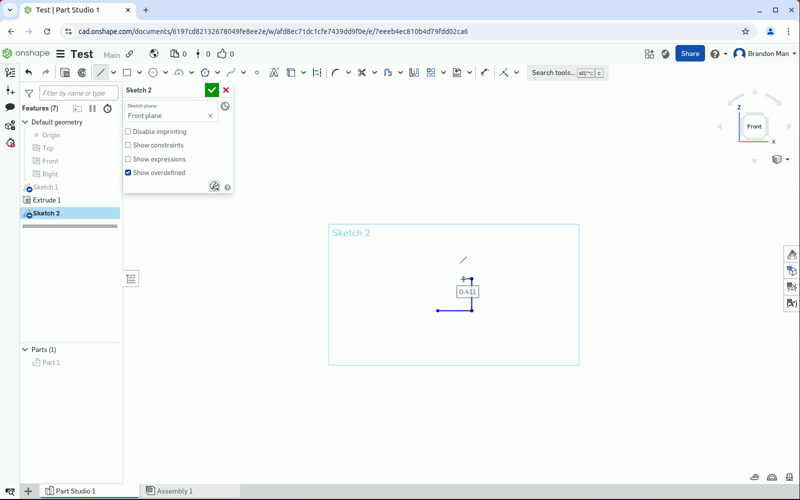
scroll(-6)
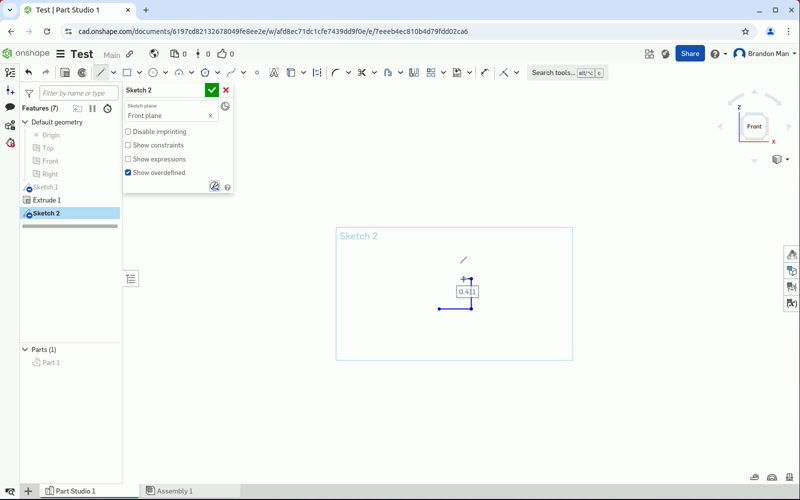
scroll(-6)
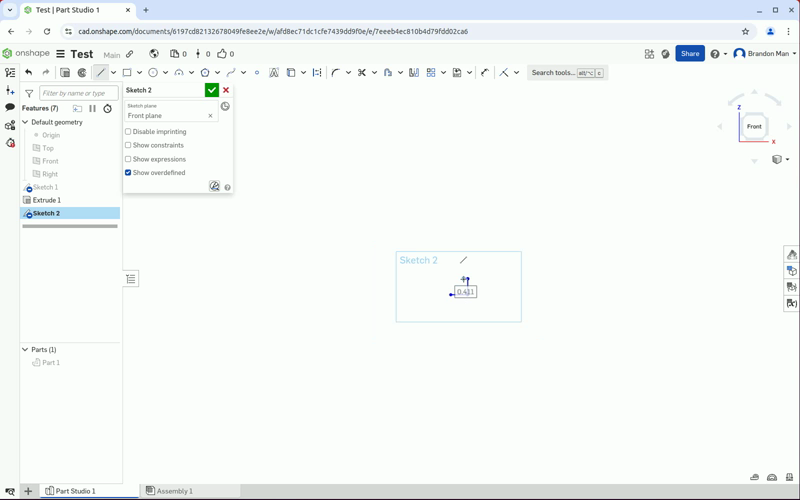
scroll(-6)
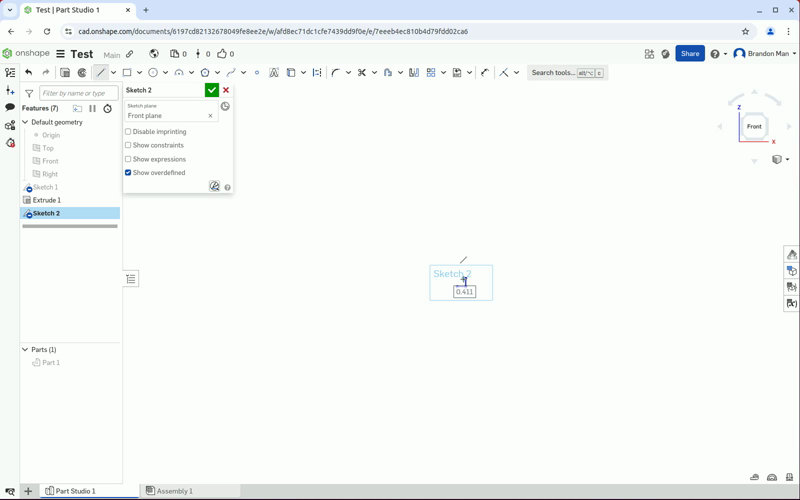
key_up(shift)
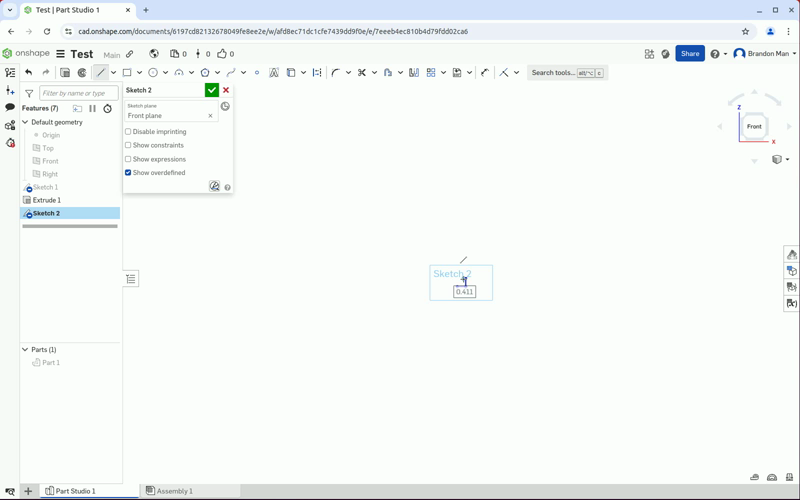
key_down(shift)
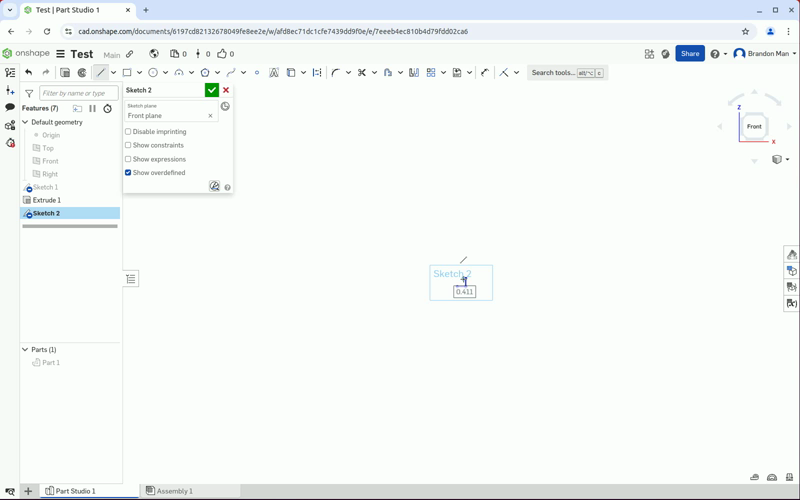
mouse_move(493, 278)
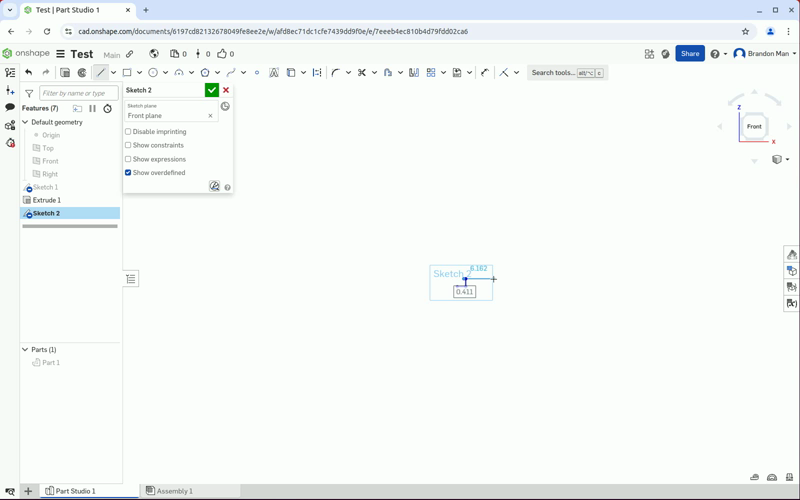
mouse_move(463, 279)
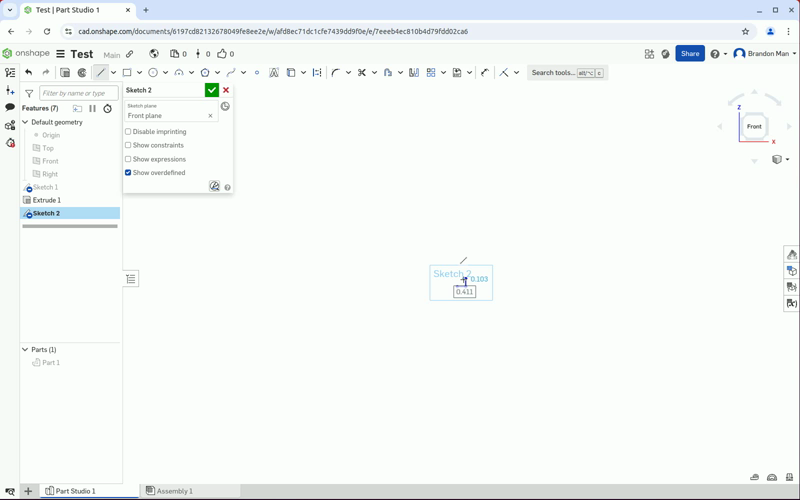
scroll(6)
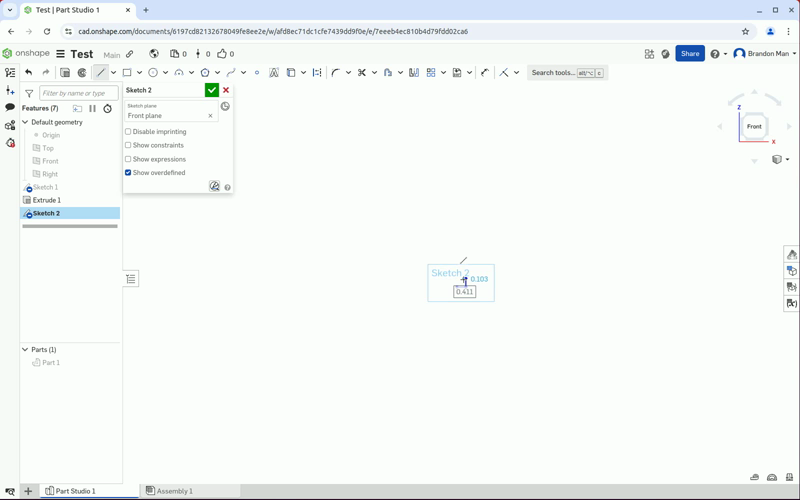
scroll(6)
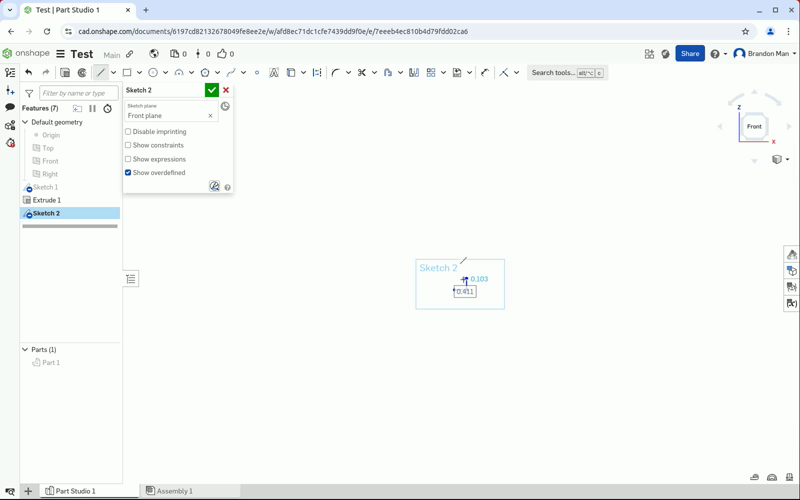
scroll(6)
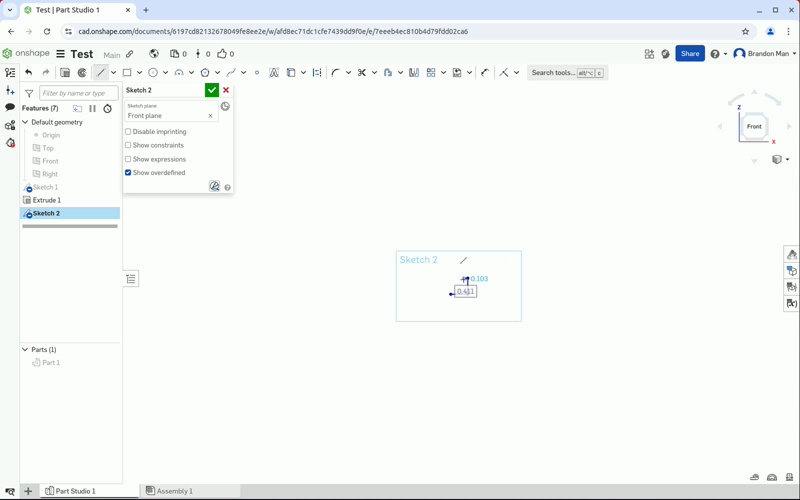
scroll(6)
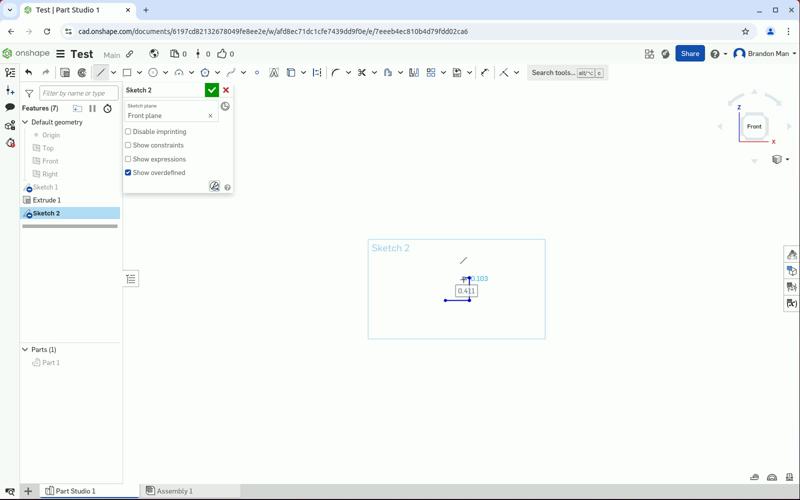
scroll(6)
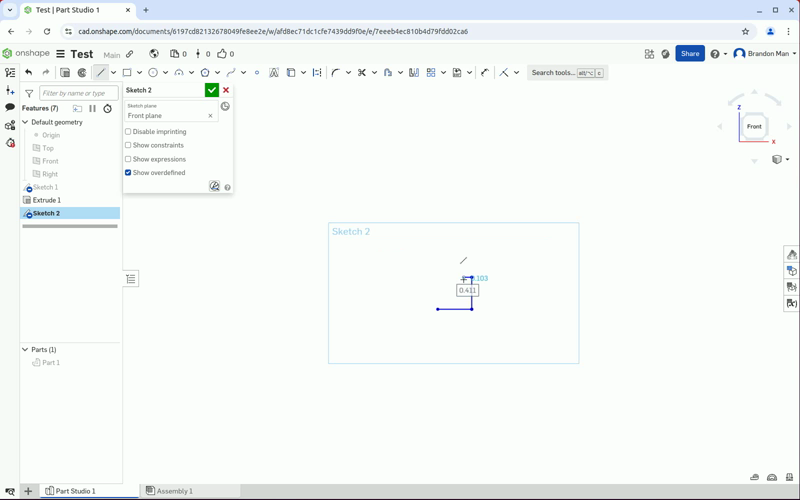
scroll(6)
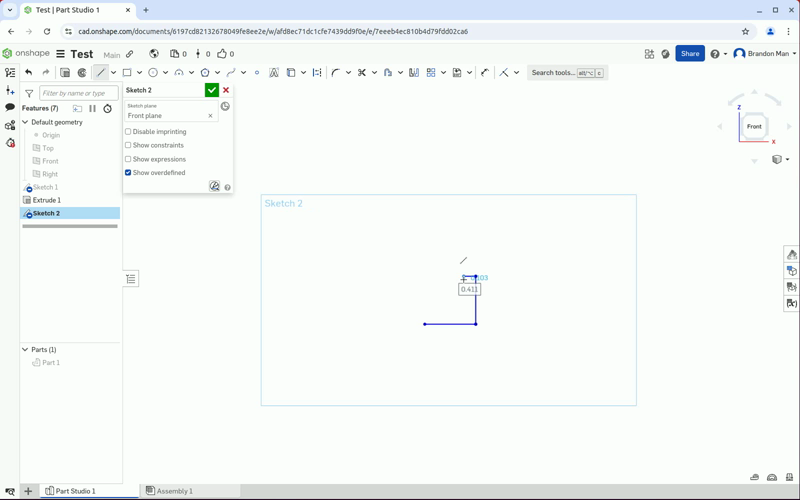
scroll(6)
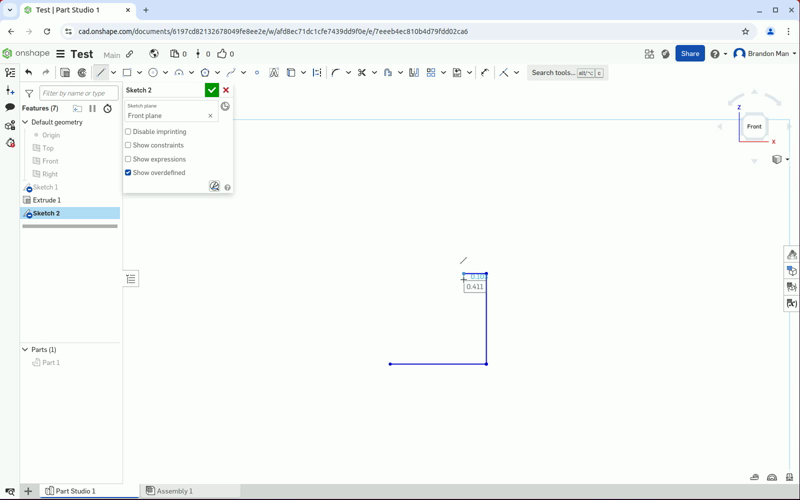
click(463, 279)
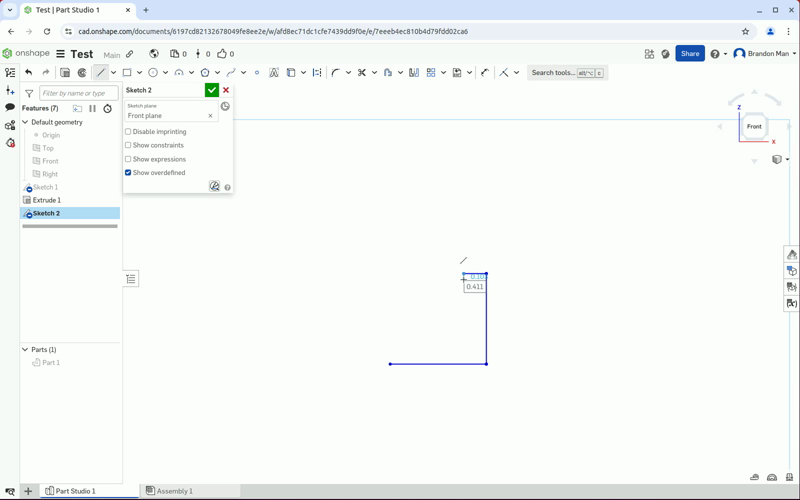
scroll(-6)
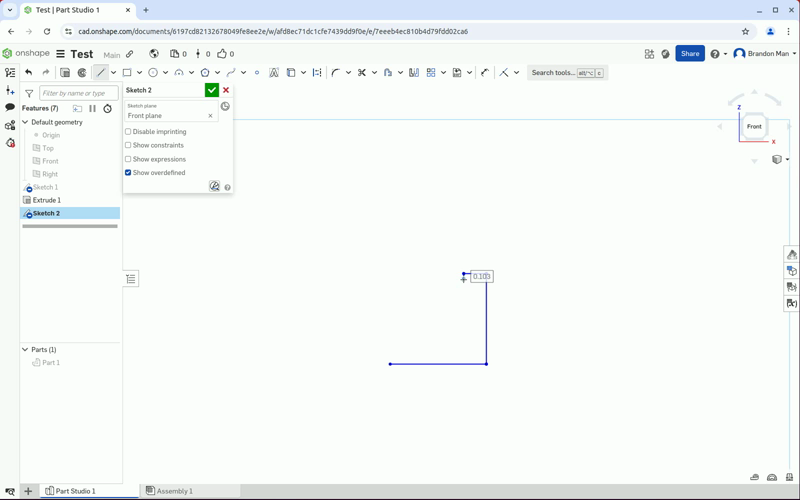
scroll(-6)
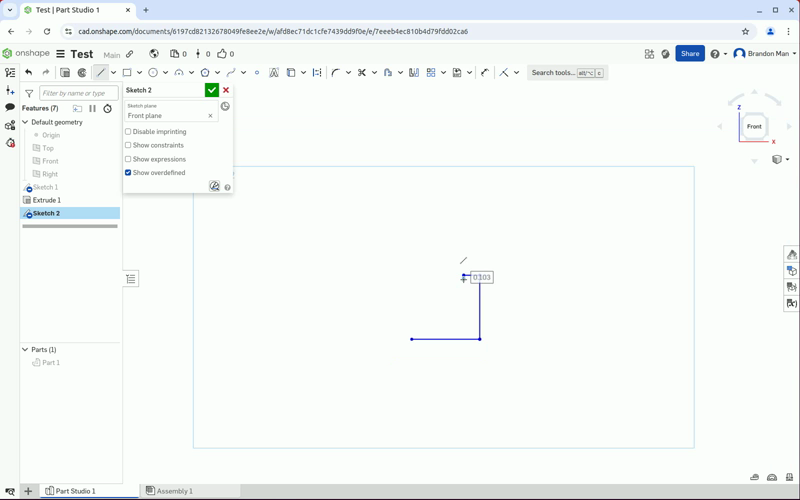
scroll(-6)
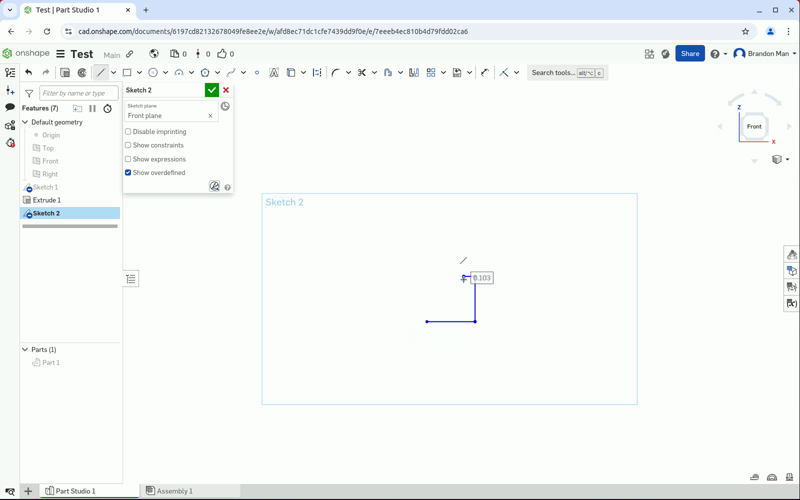
scroll(-6)
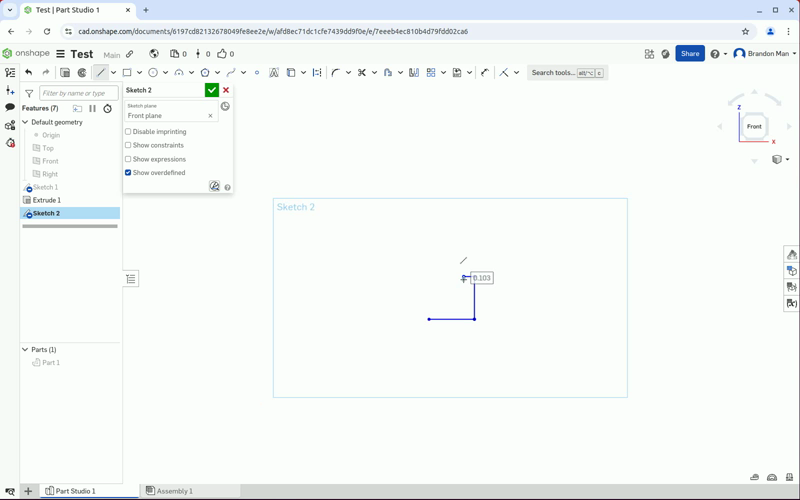
scroll(-6)
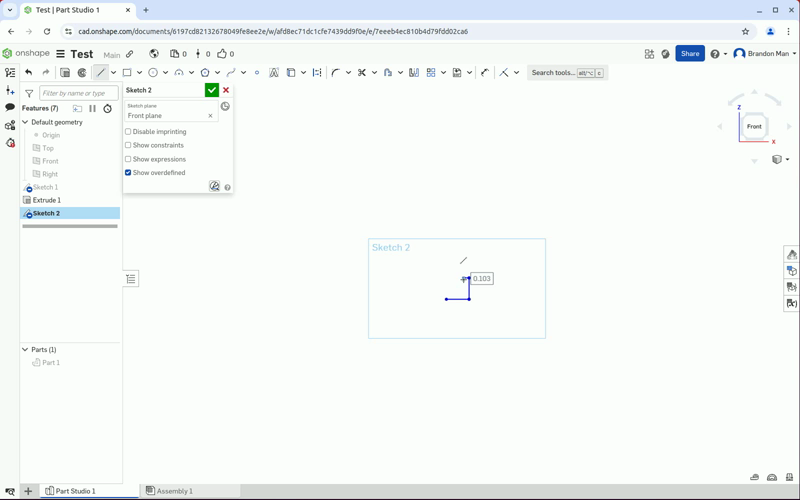
scroll(-6)
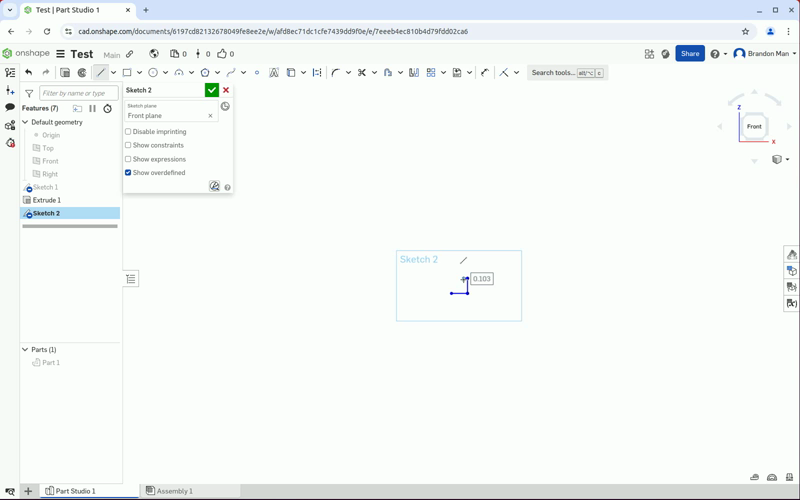
scroll(-6)
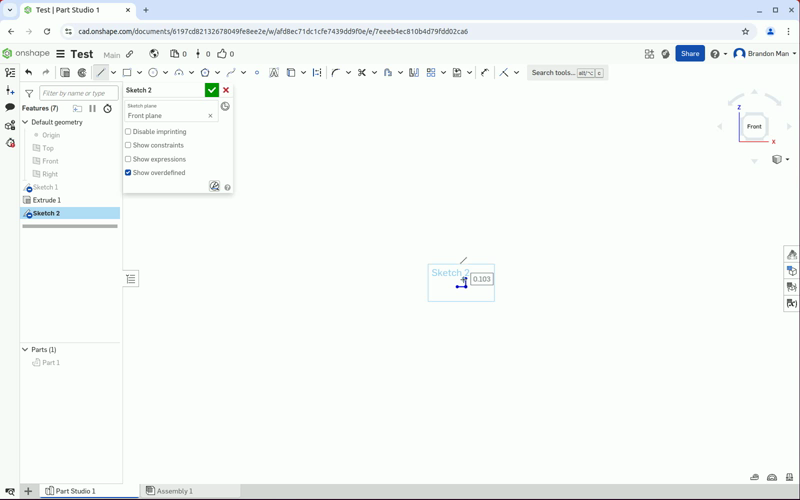
key_up(shift)
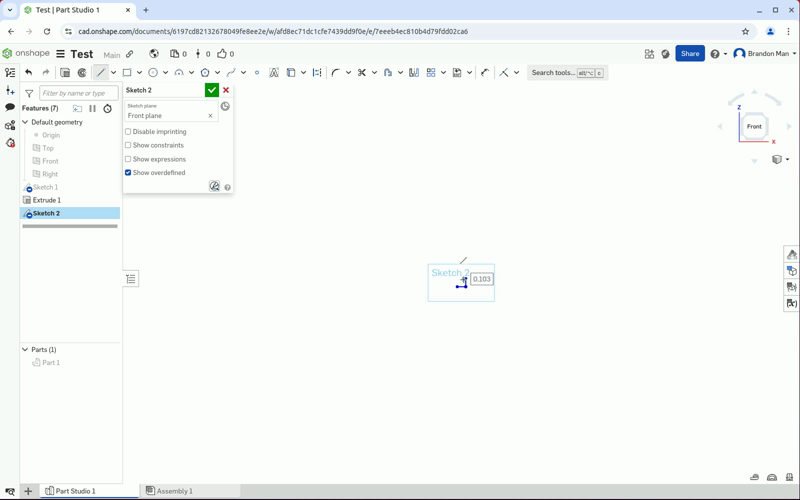
key_down(shift)
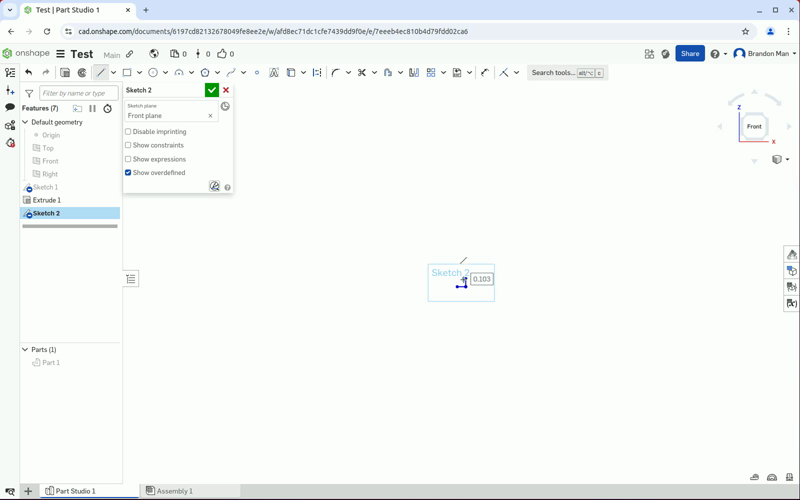
mouse_move(493, 279)
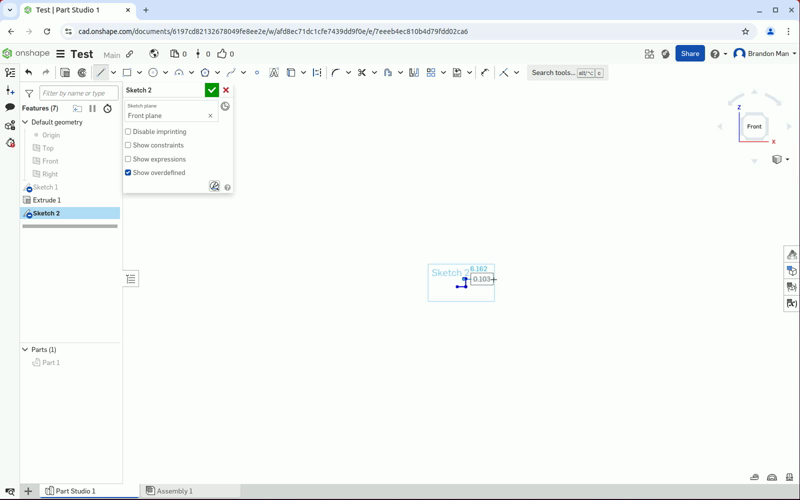
mouse_move(464, 279)
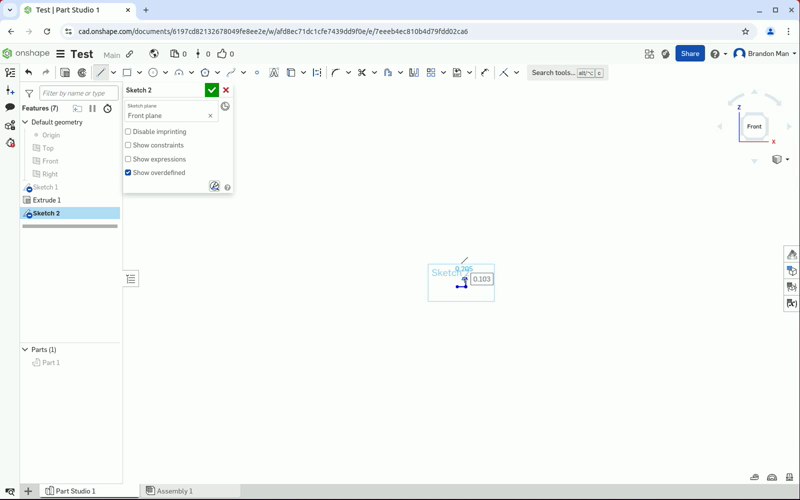
scroll(6)
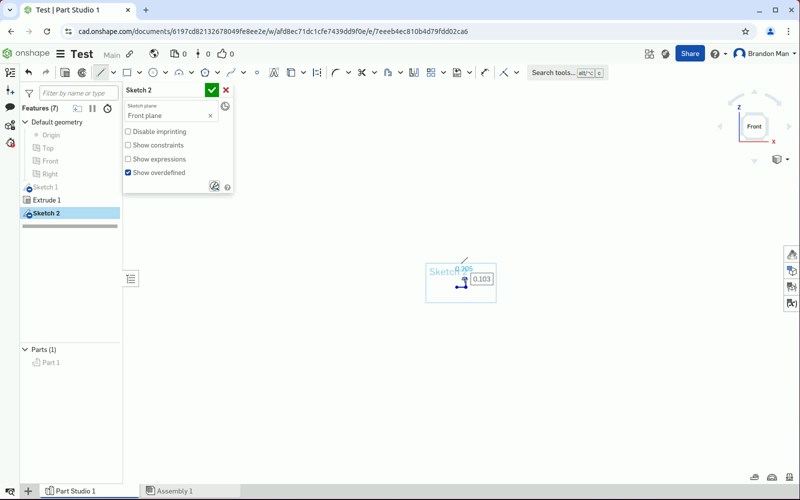
scroll(6)
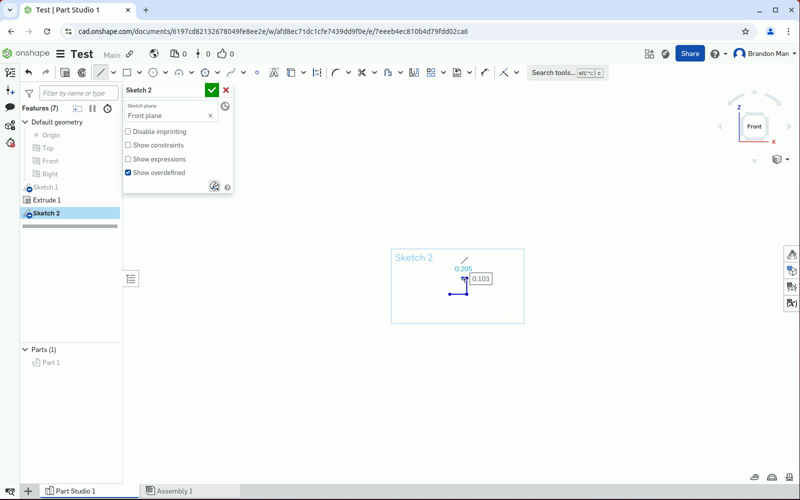
scroll(6)
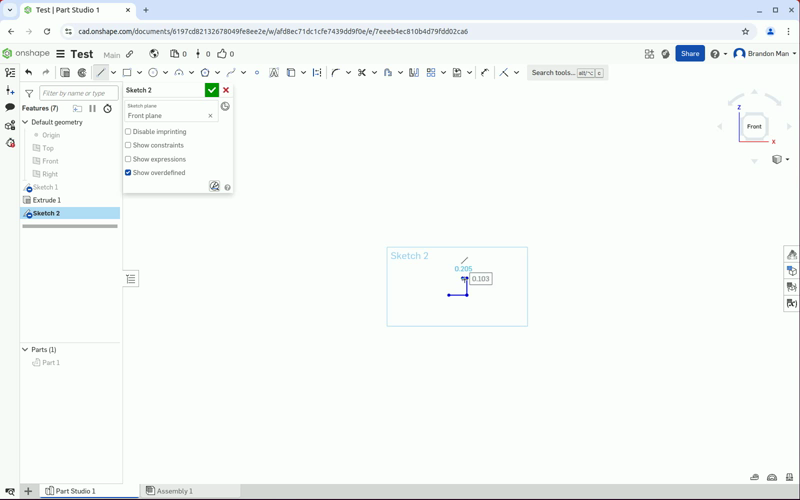
scroll(6)
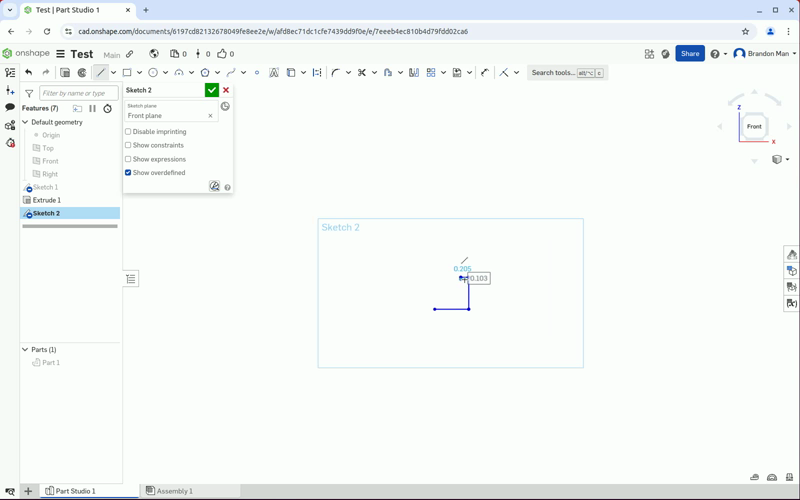
scroll(6)
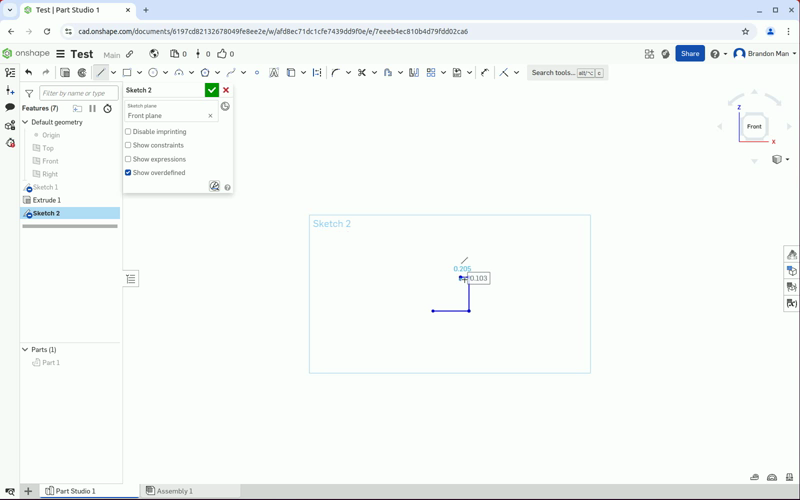
scroll(6)
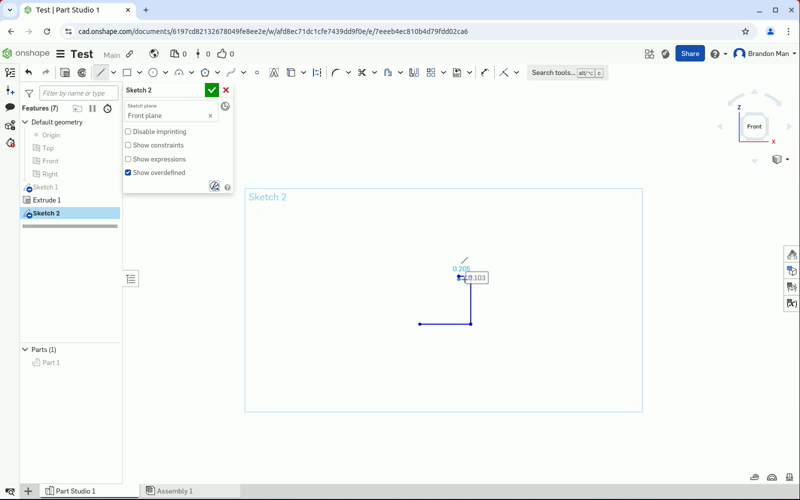
scroll(6)
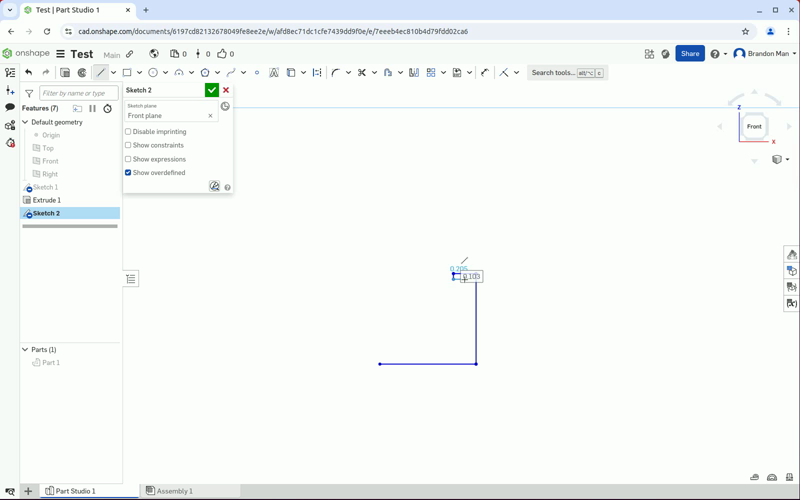
click(464, 279)
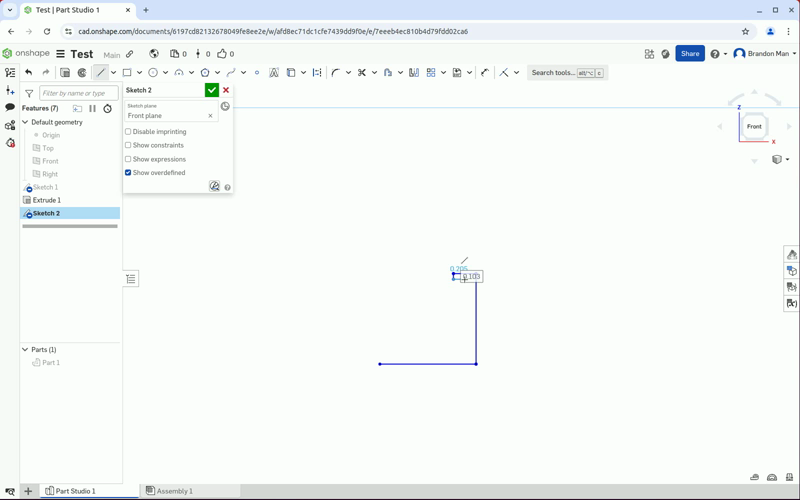
scroll(-6)
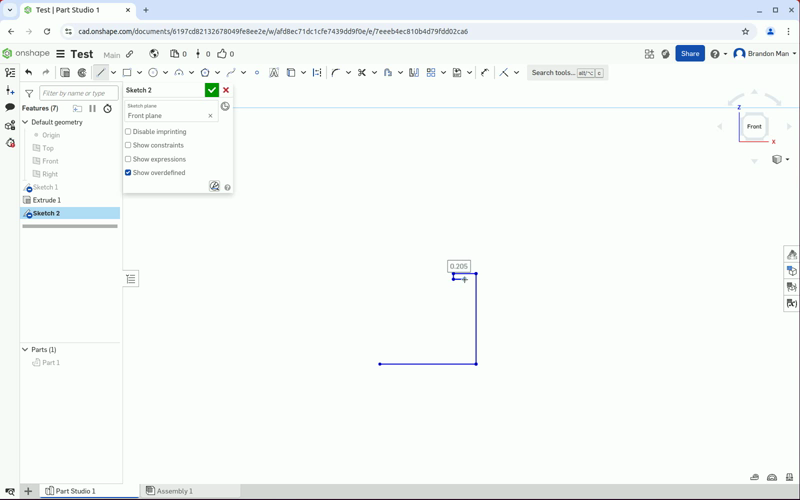
scroll(-6)
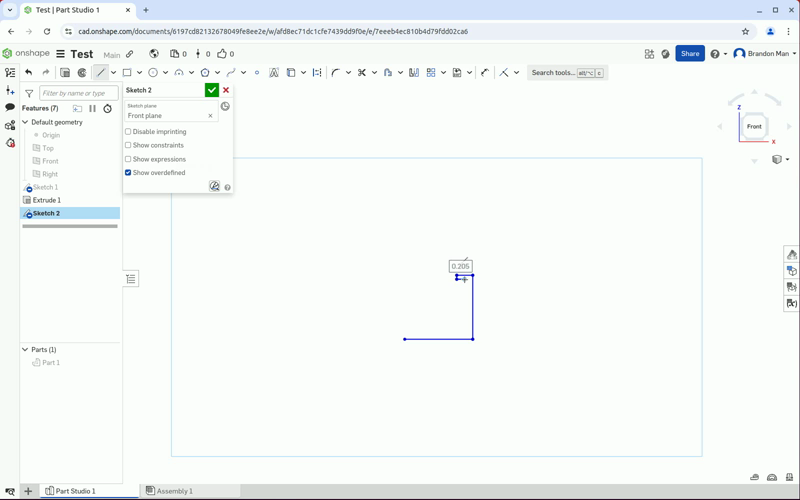
scroll(-6)
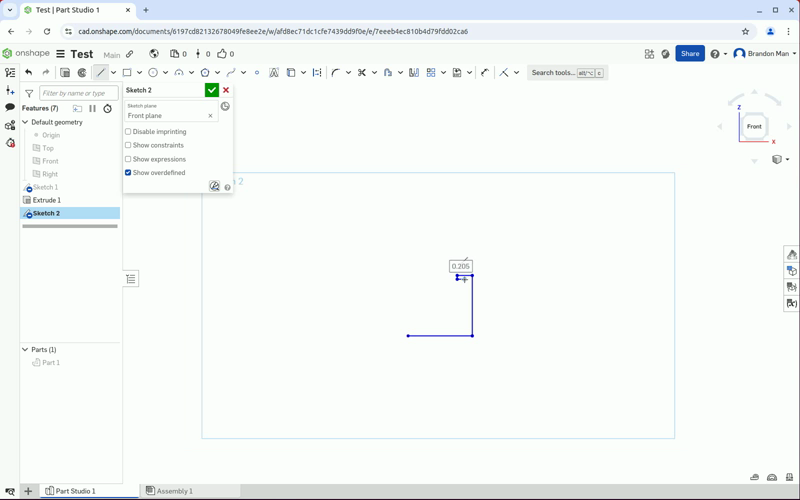
scroll(-6)
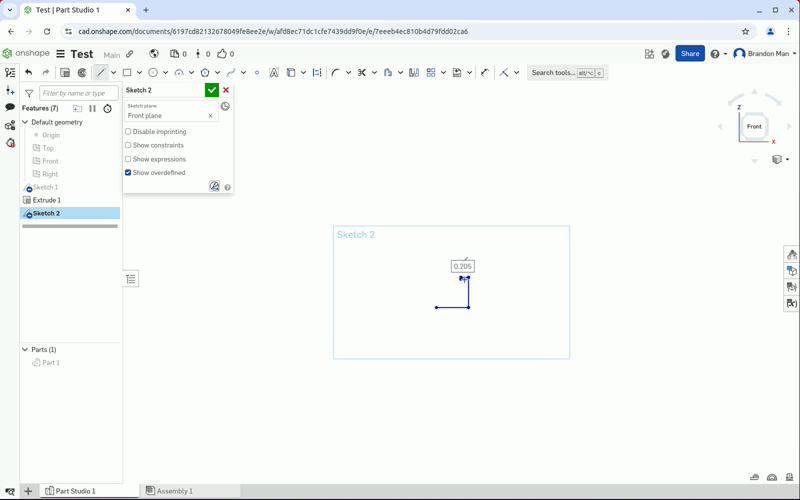
scroll(-6)
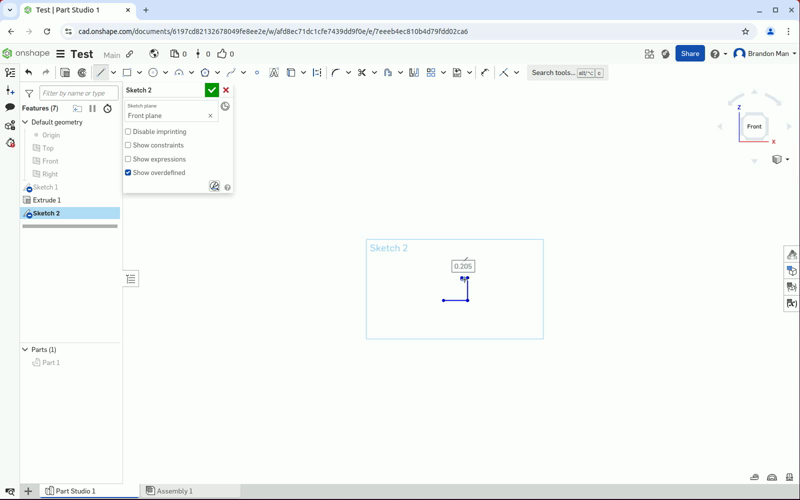
scroll(-6)
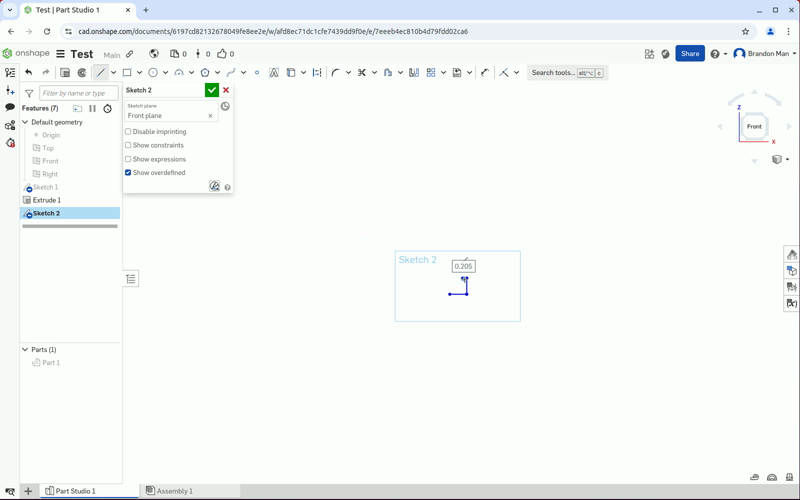
scroll(-6)
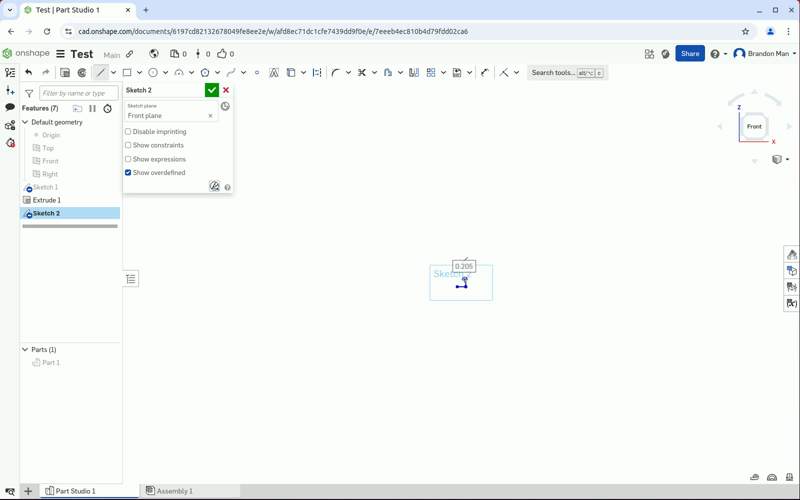
key_up(shift)
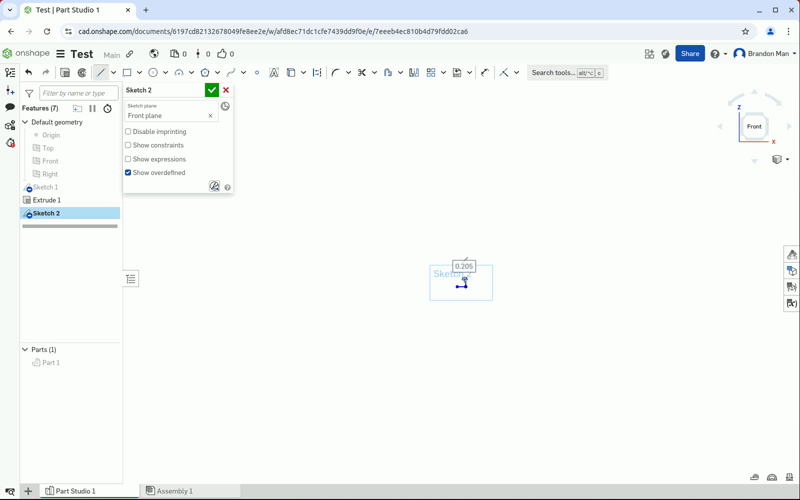
key_down(shift)
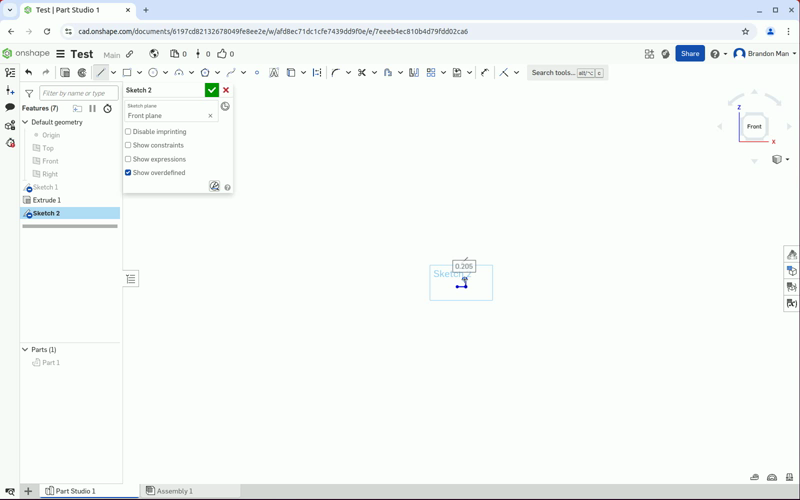
mouse_move(495, 279)
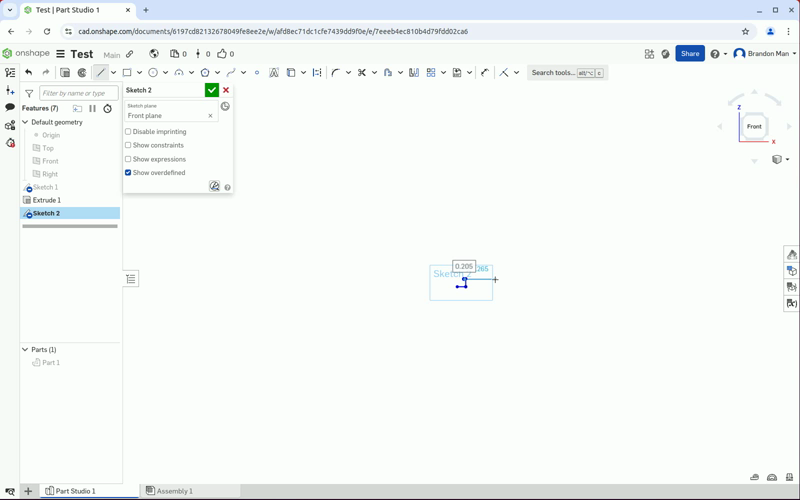
mouse_move(464, 285)
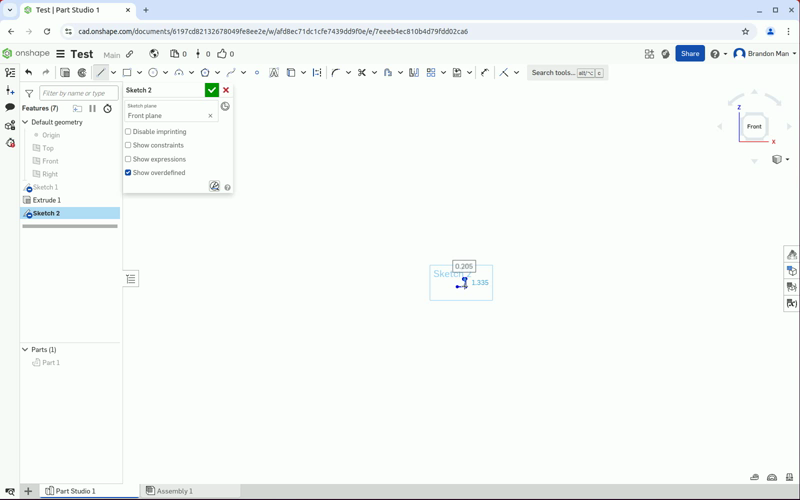
scroll(6)
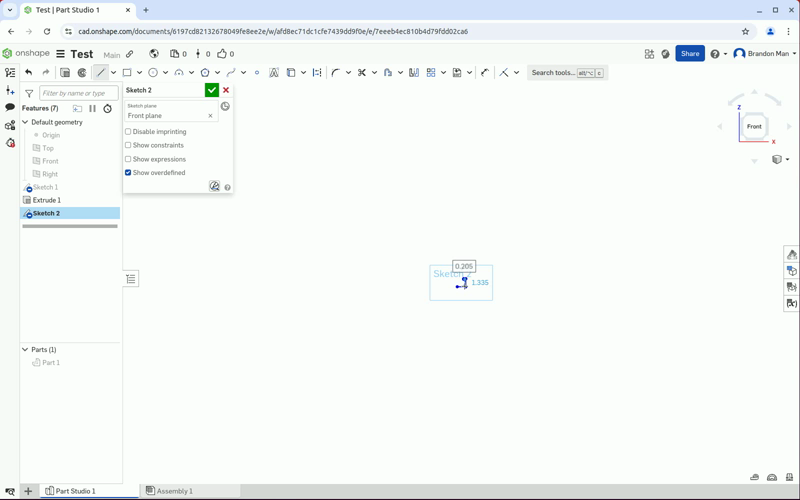
scroll(6)
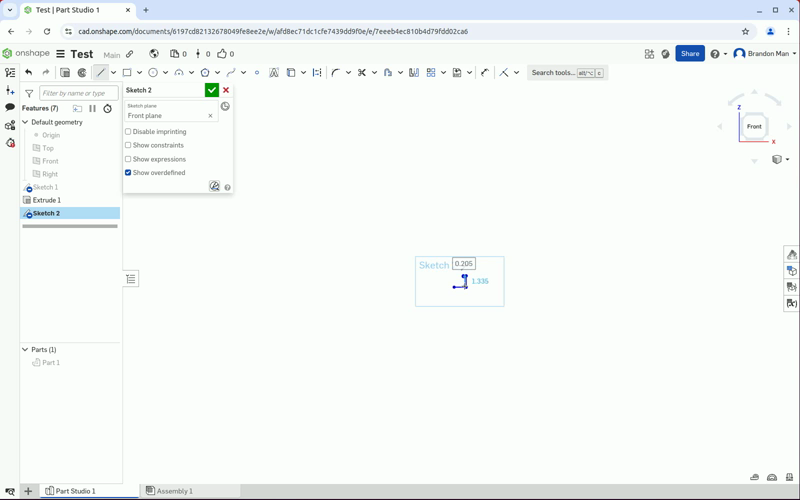
scroll(6)
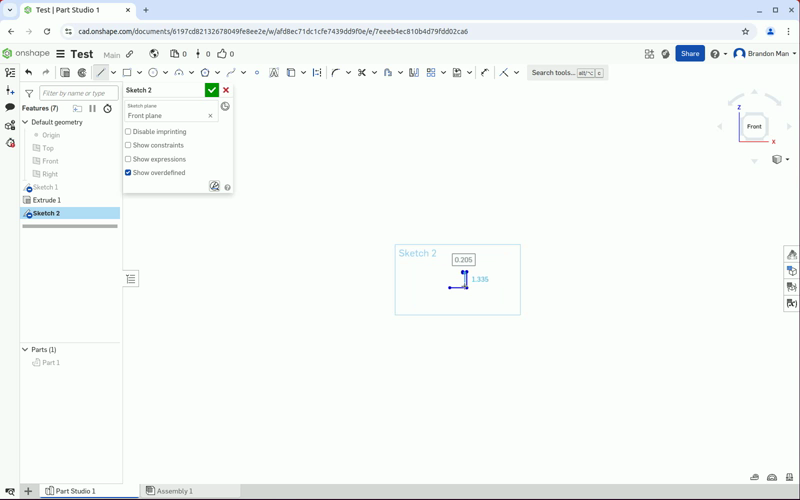
scroll(6)
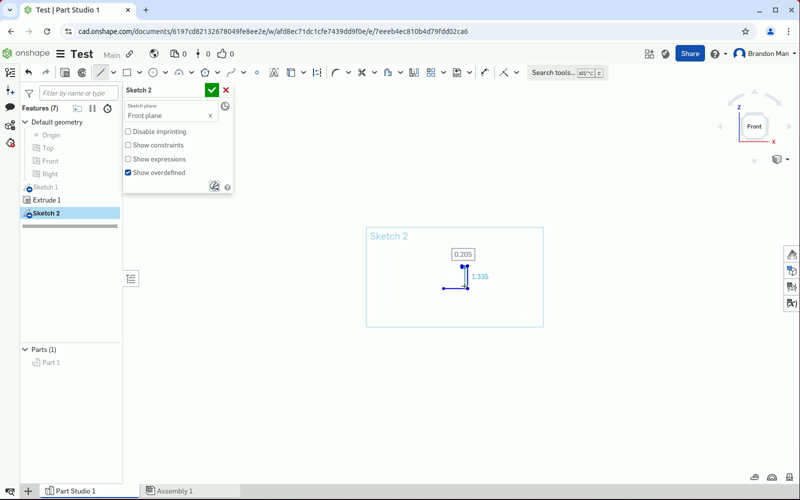
scroll(6)
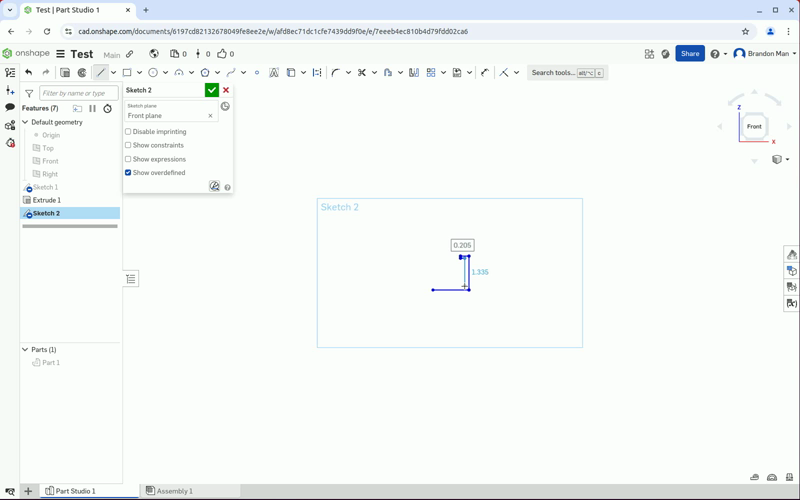
scroll(6)
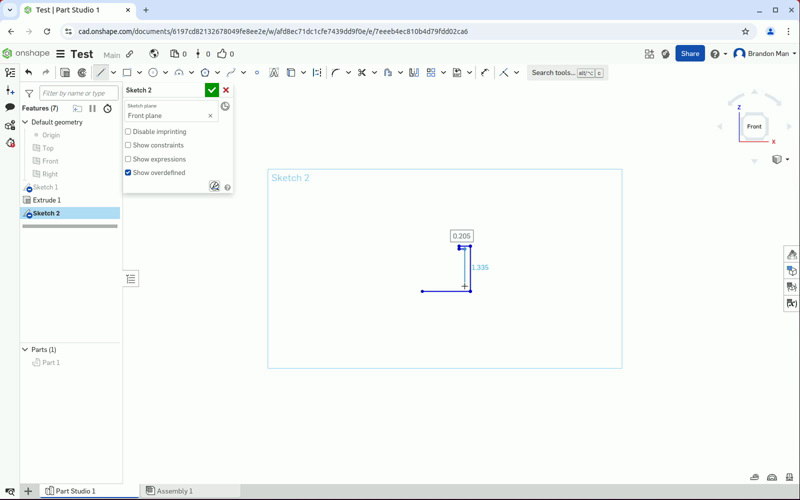
scroll(6)
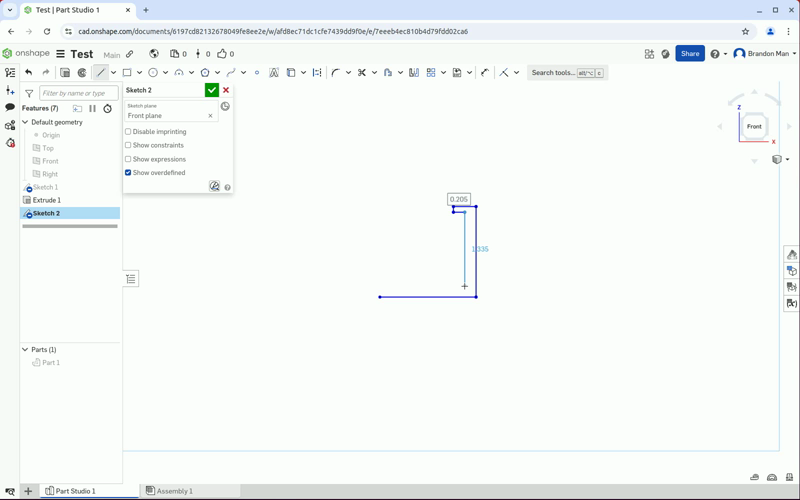
click(464, 285)
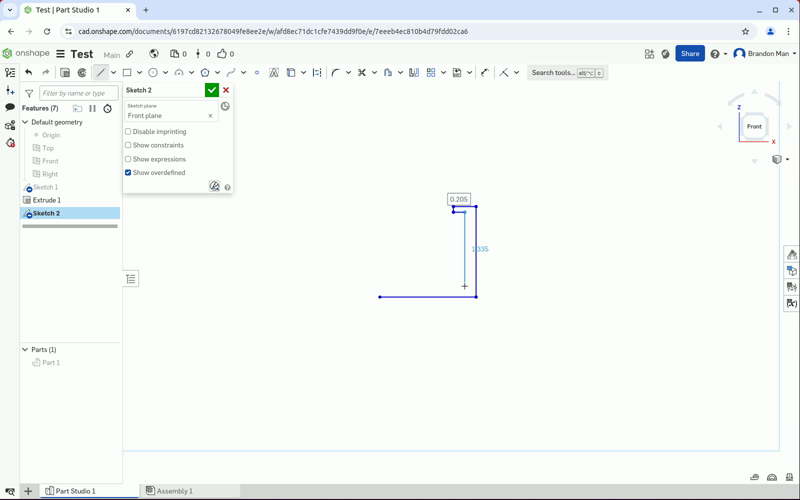
scroll(-6)
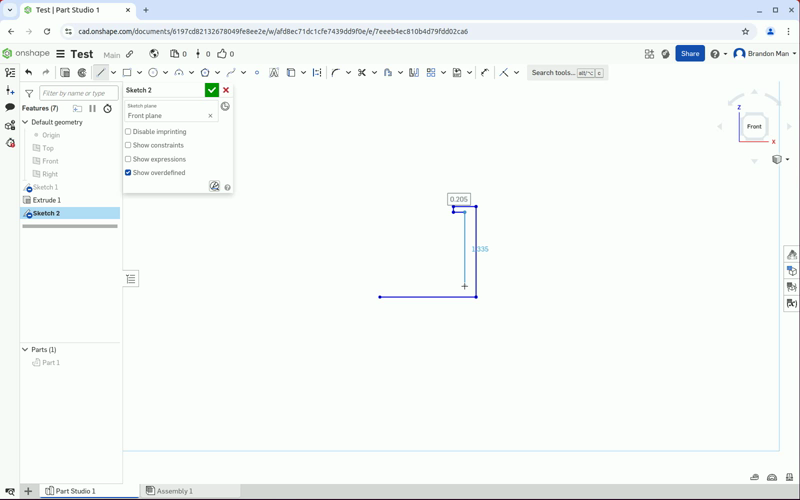
scroll(-6)
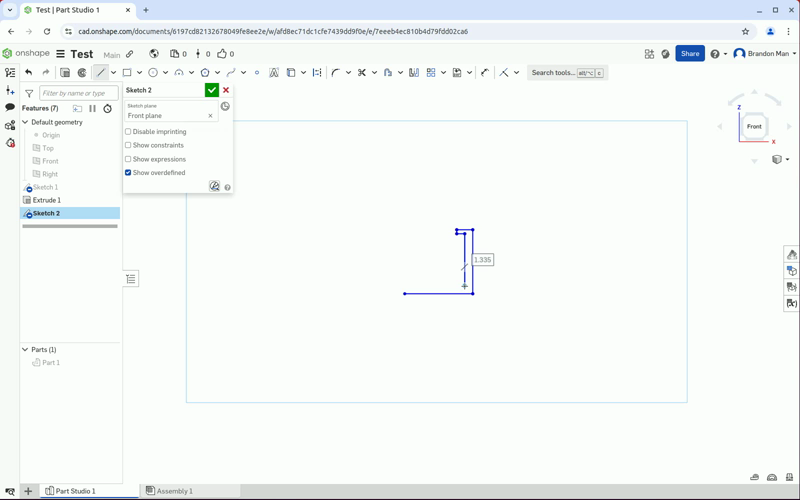
scroll(-6)
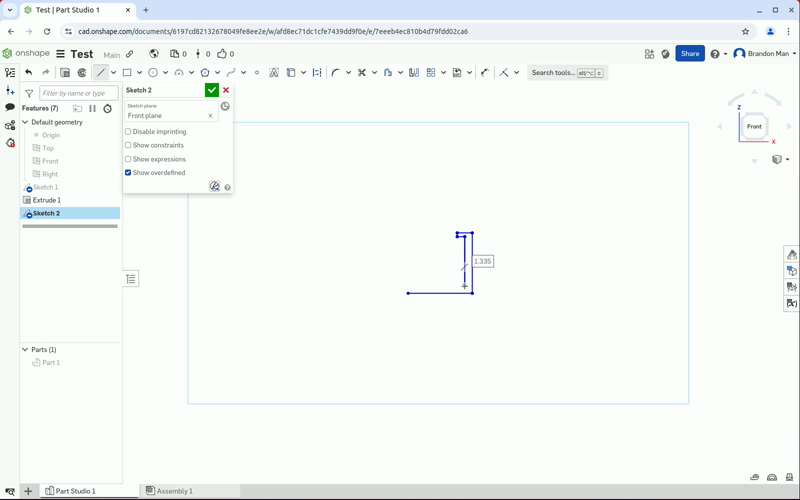
scroll(-6)
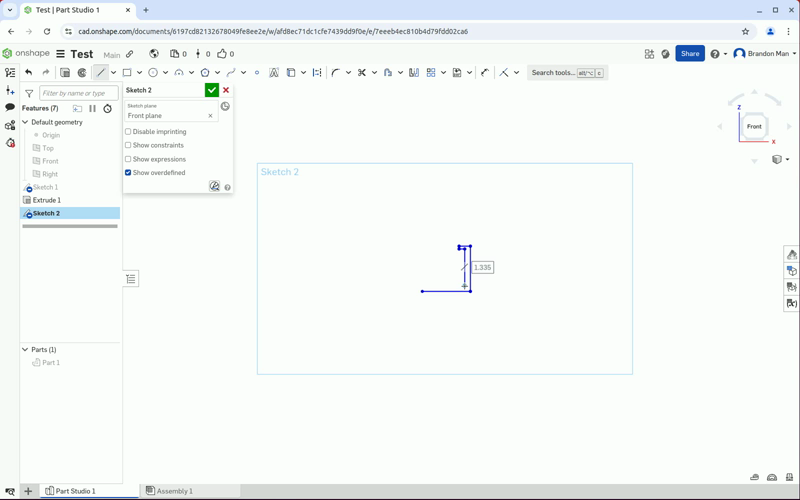
scroll(-6)
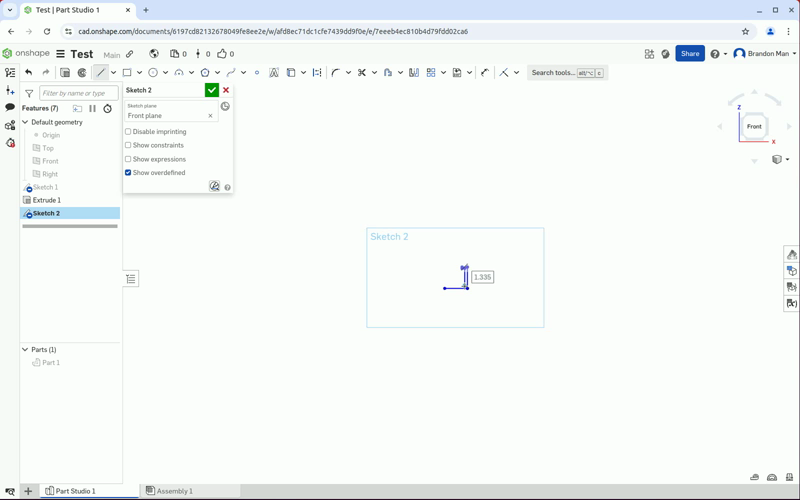
scroll(-6)
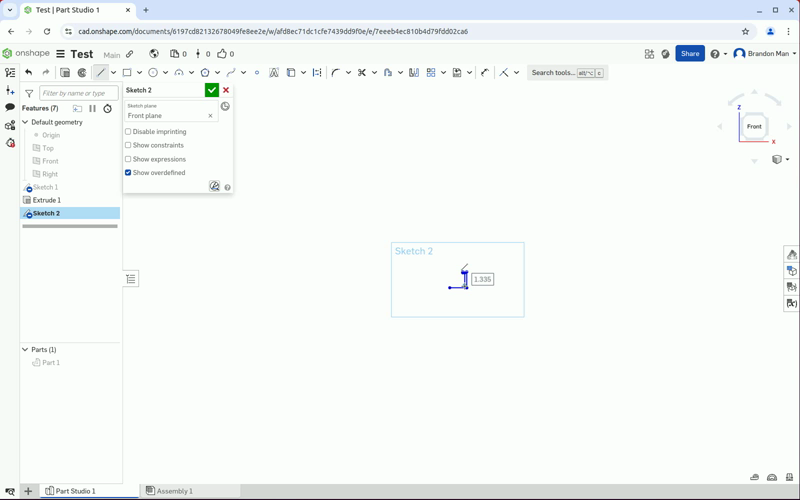
scroll(-6)
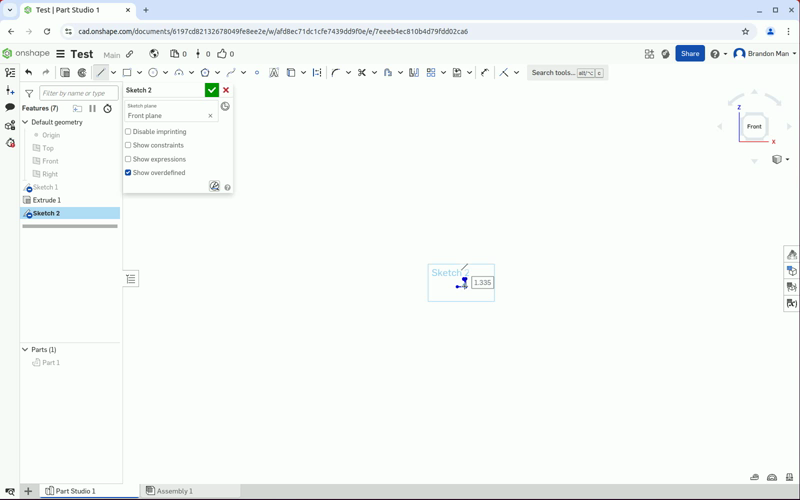
key_up(shift)
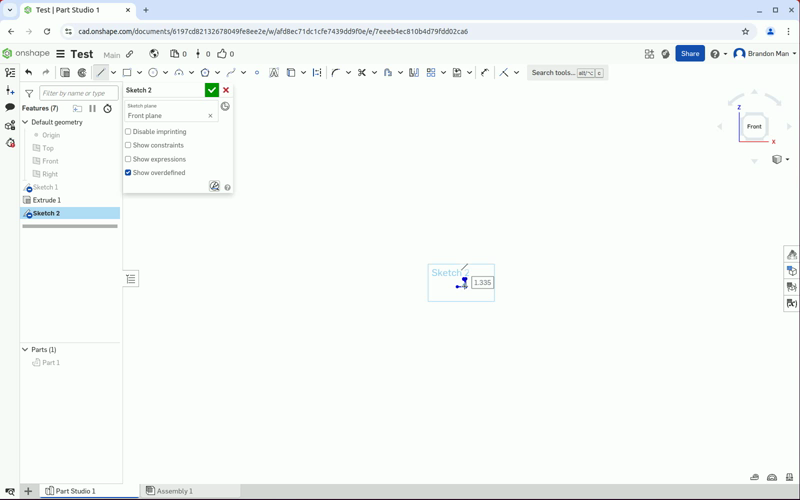
key_down(shift)
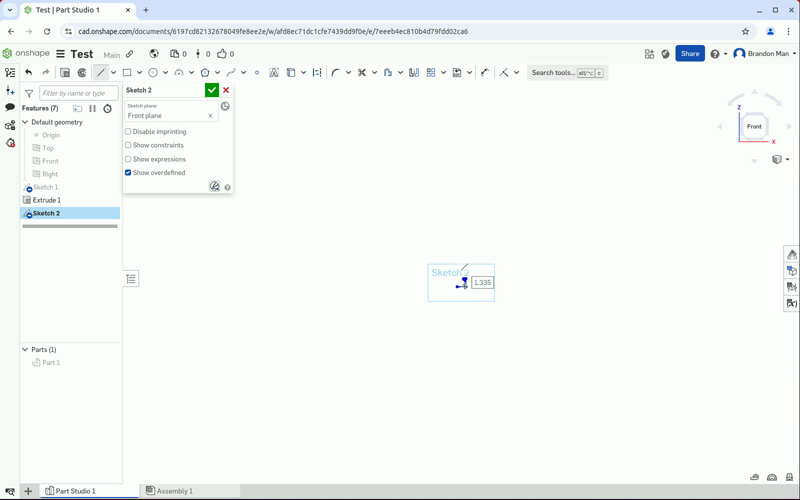
mouse_move(495, 285)
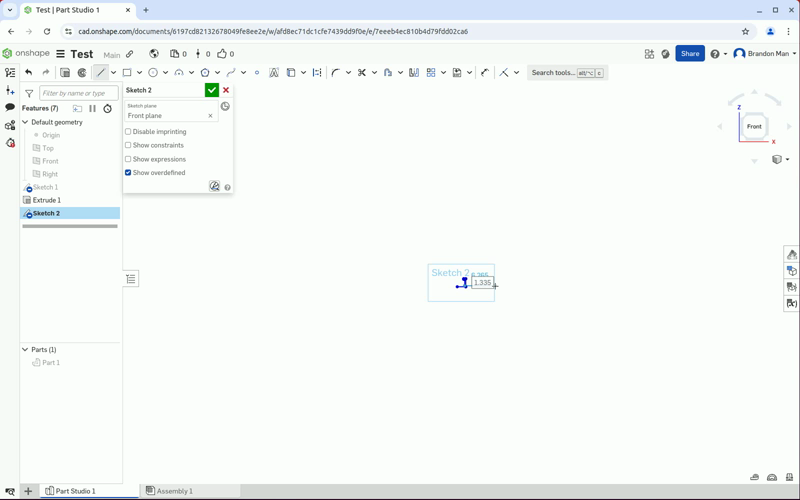
mouse_move(457, 285)
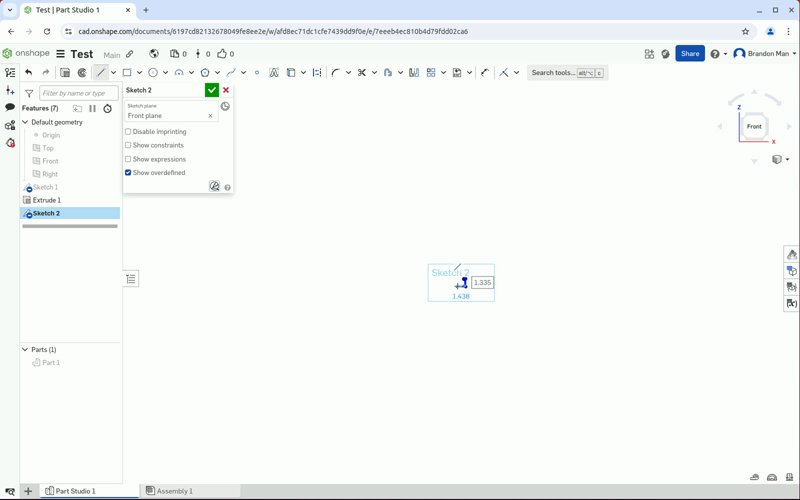
scroll(6)
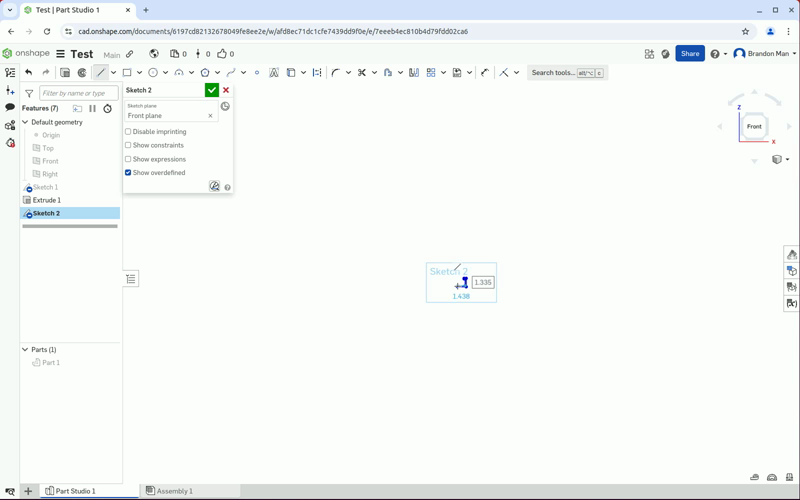
scroll(6)
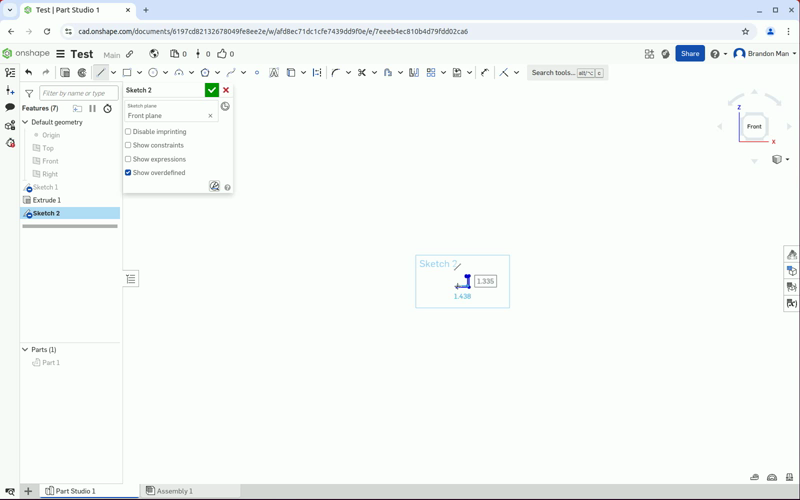
scroll(6)
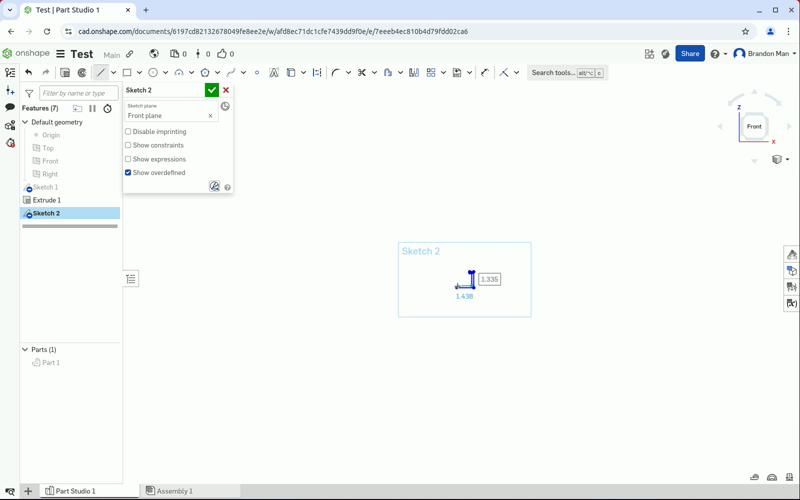
scroll(6)
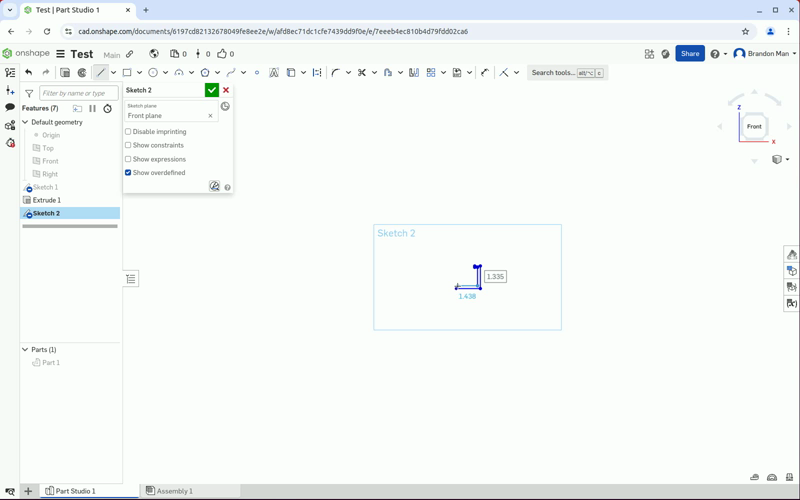
scroll(6)
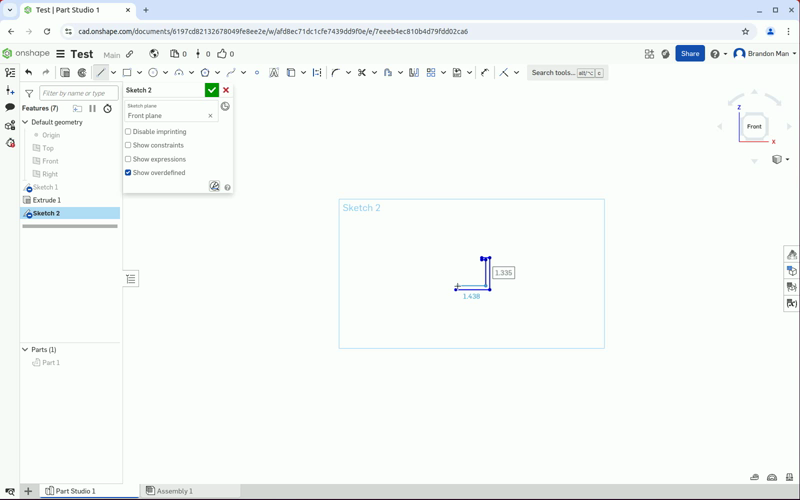
scroll(6)
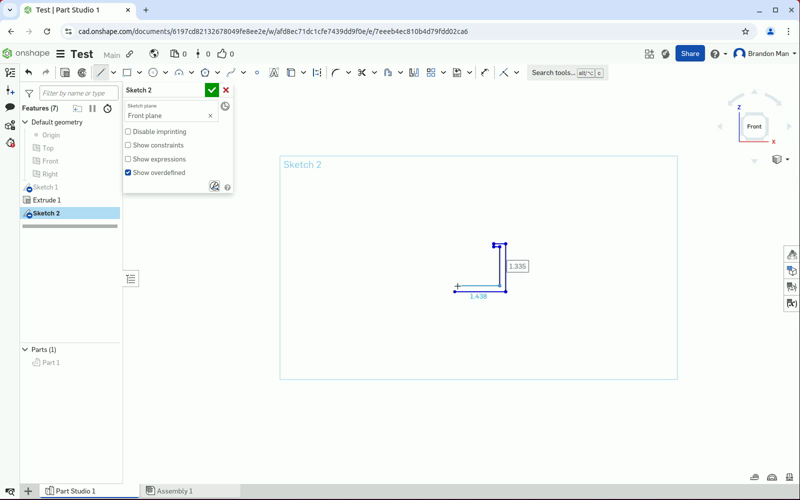
scroll(6)
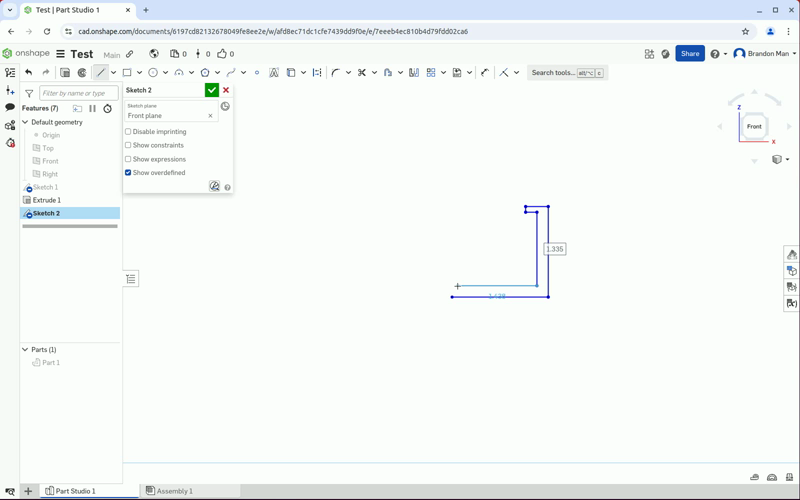
click(457, 285)
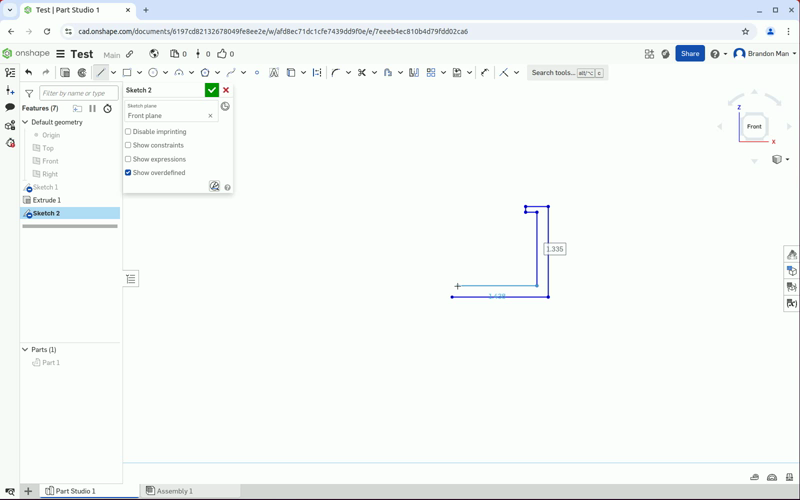
scroll(-6)
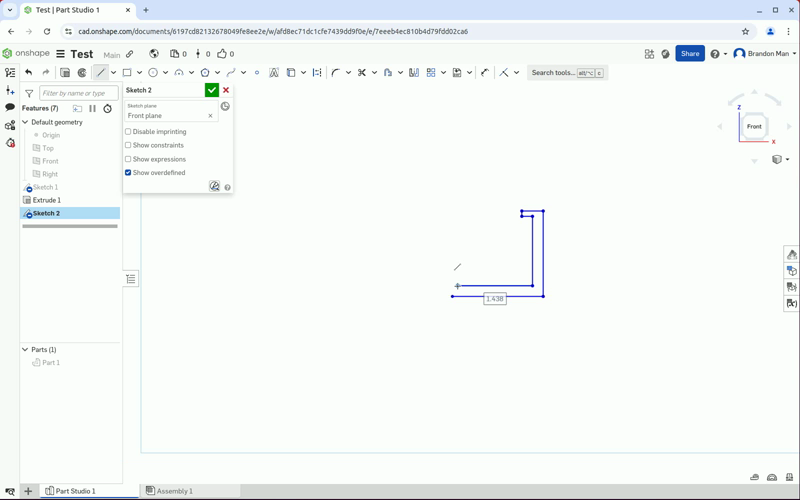
scroll(-6)
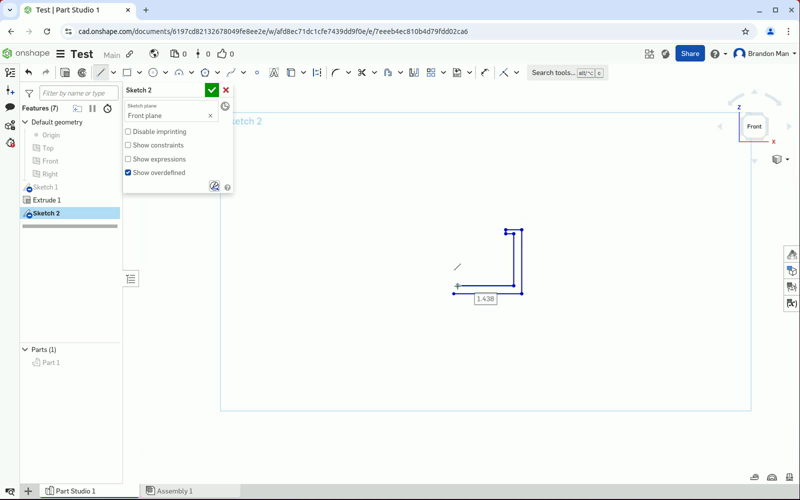
scroll(-6)
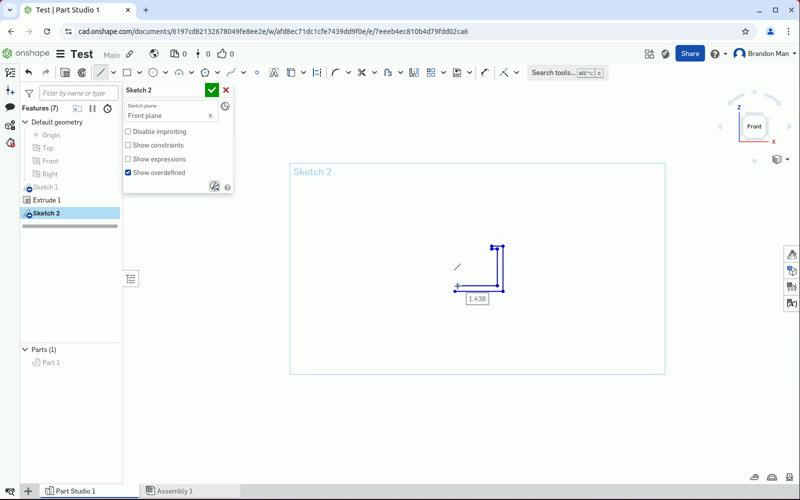
scroll(-6)
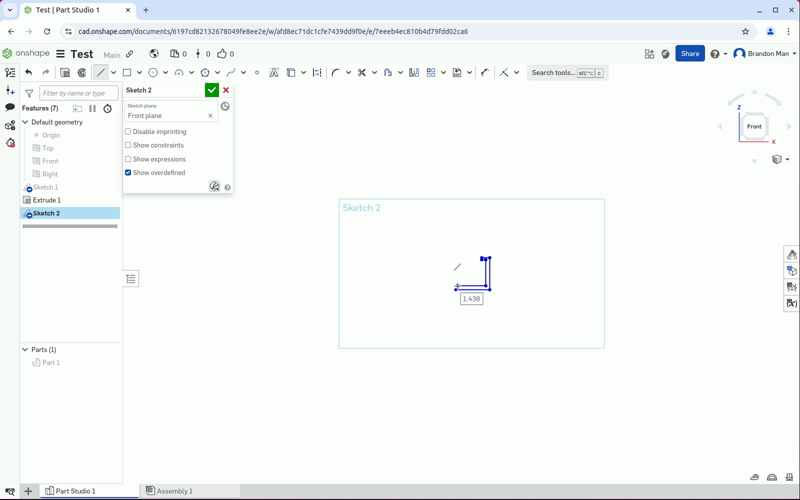
scroll(-6)
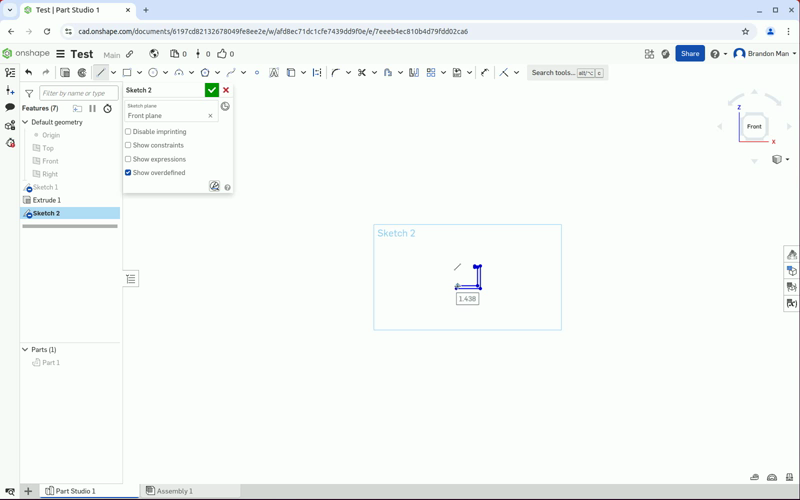
scroll(-6)
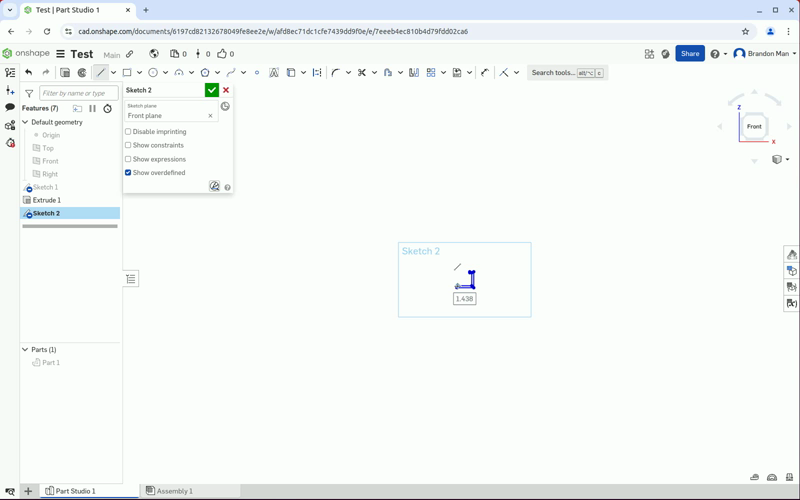
scroll(-6)
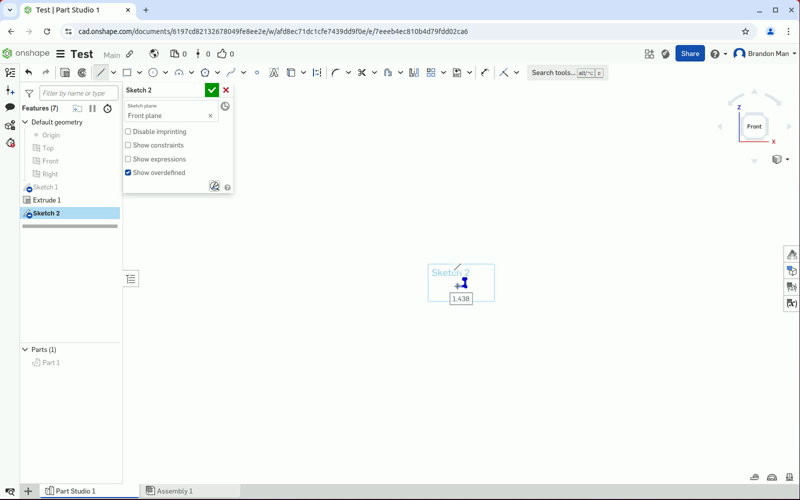
key_up(shift)
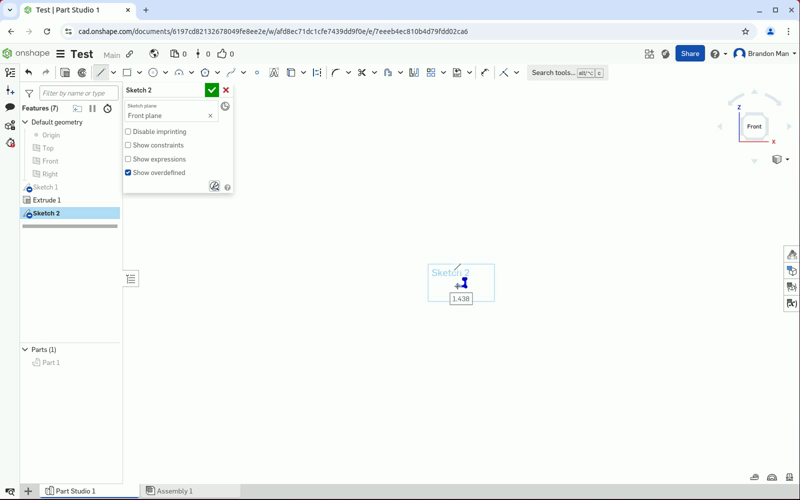
key_down(shift)
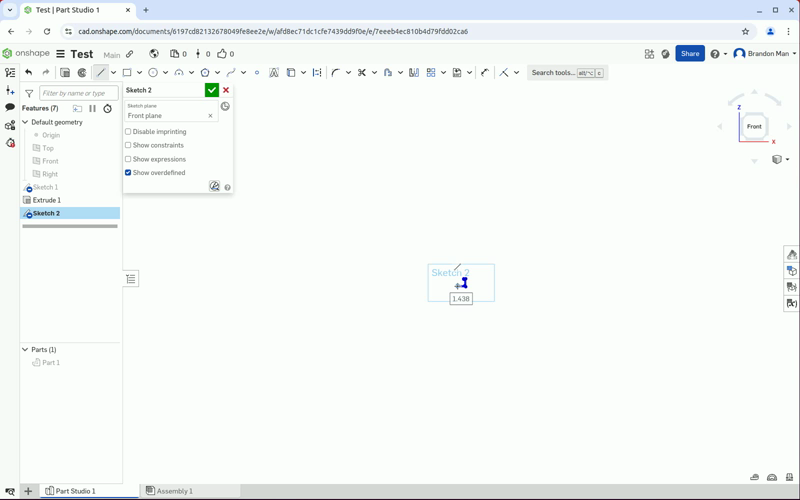
mouse_move(487, 285)
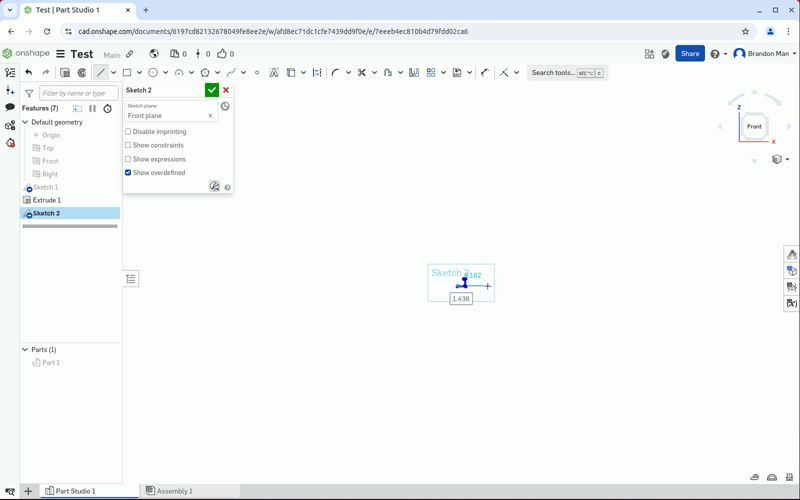
mouse_move(457, 279)
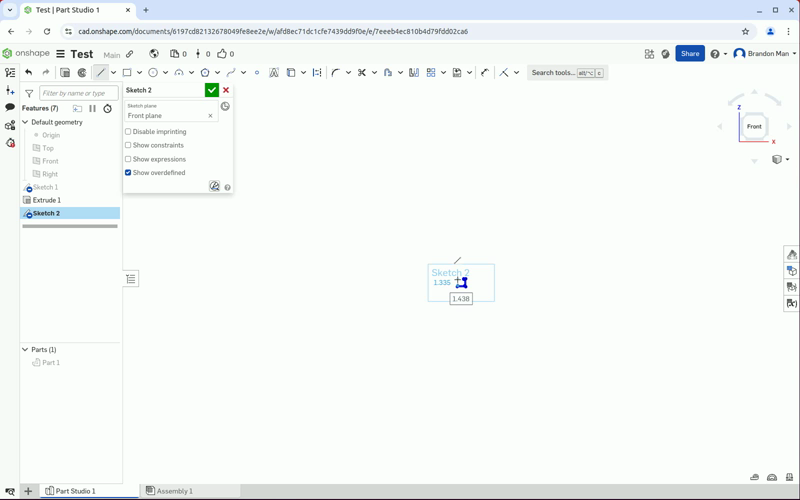
scroll(6)
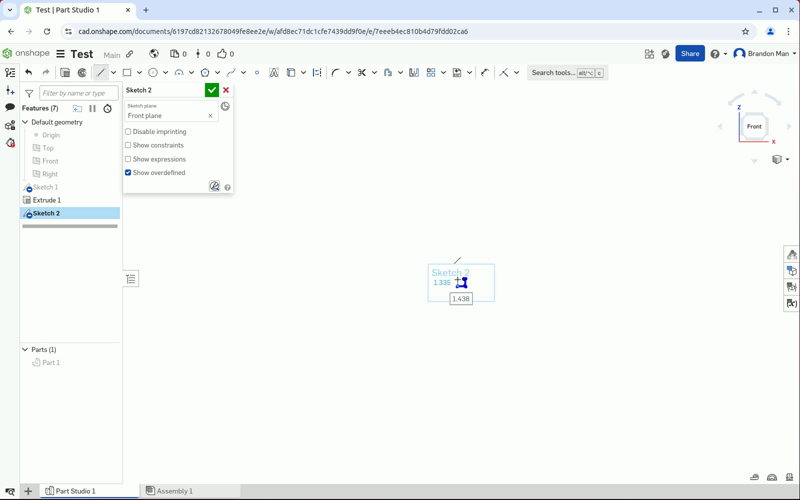
scroll(6)
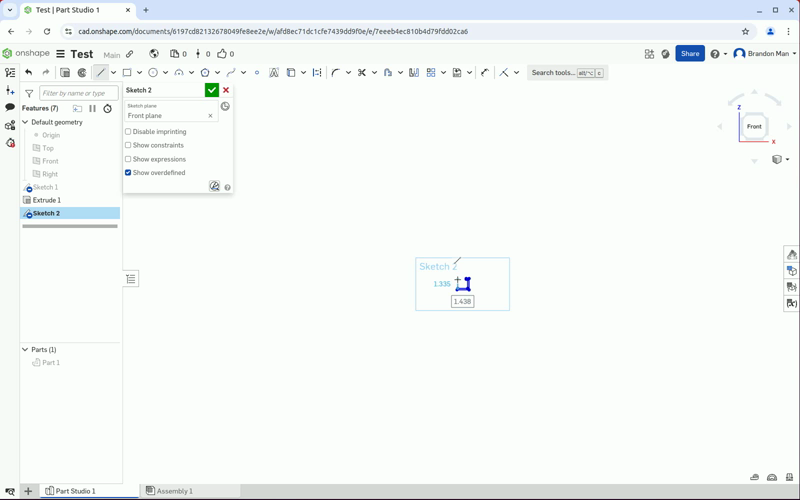
scroll(6)
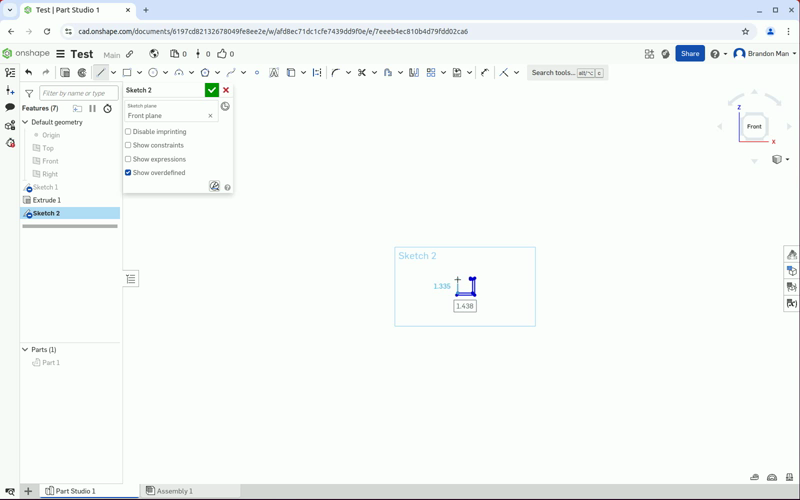
scroll(6)
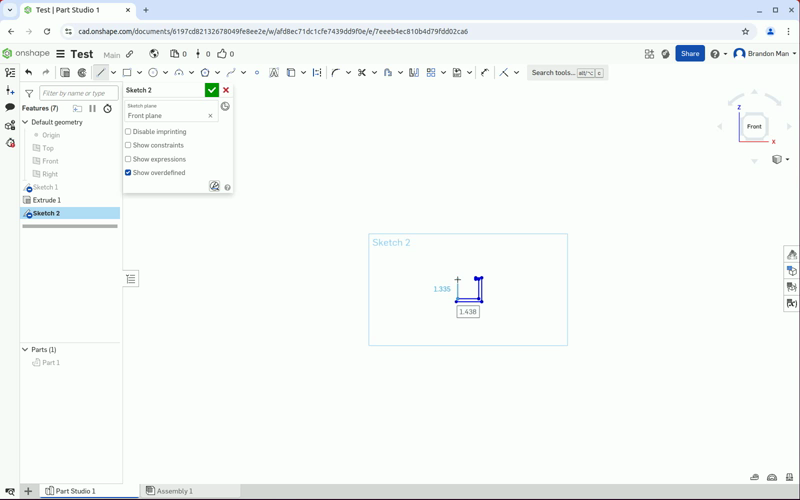
scroll(6)
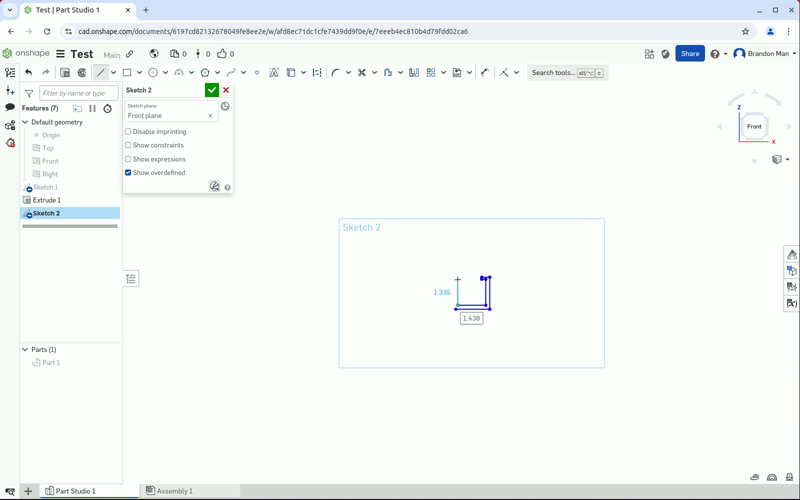
scroll(6)
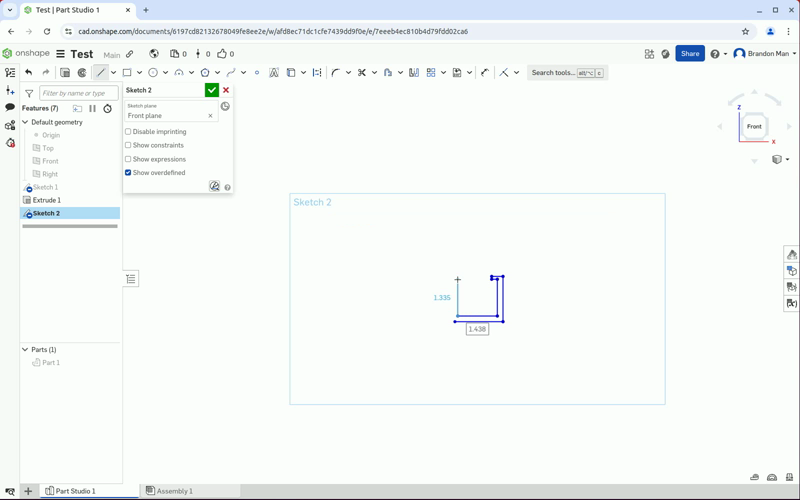
scroll(6)
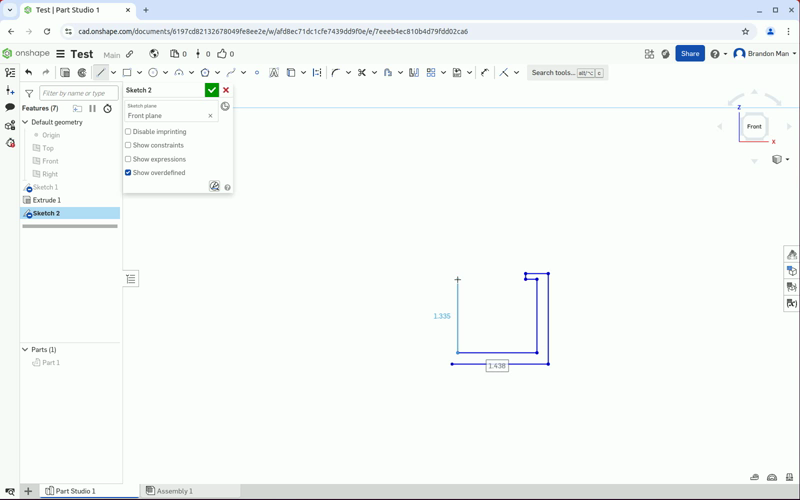
click(457, 279)
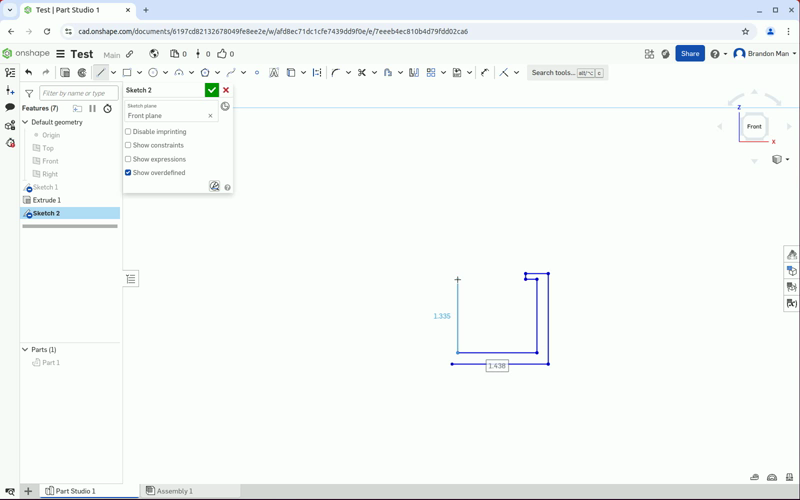
scroll(-6)
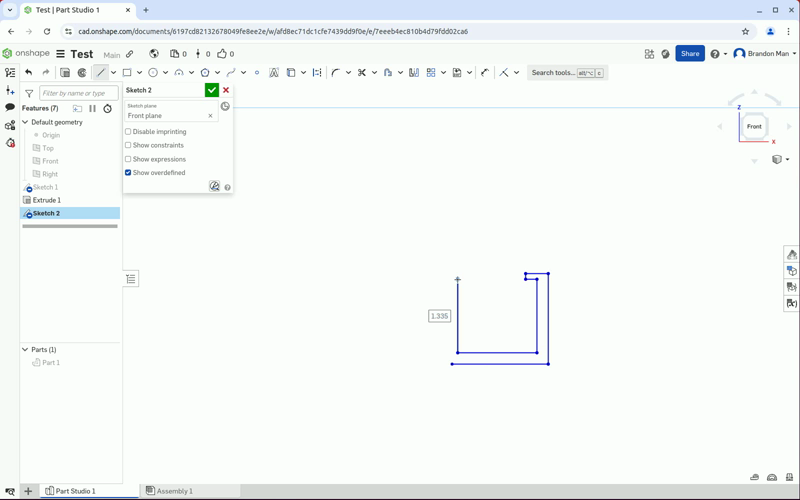
scroll(-6)
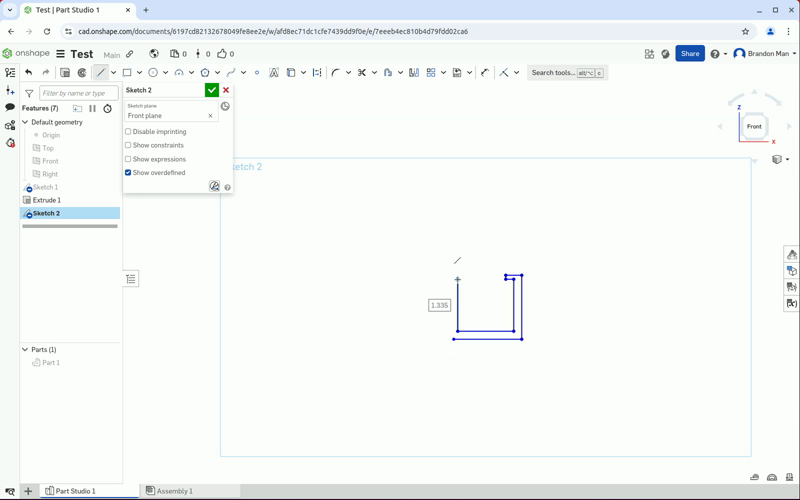
scroll(-6)
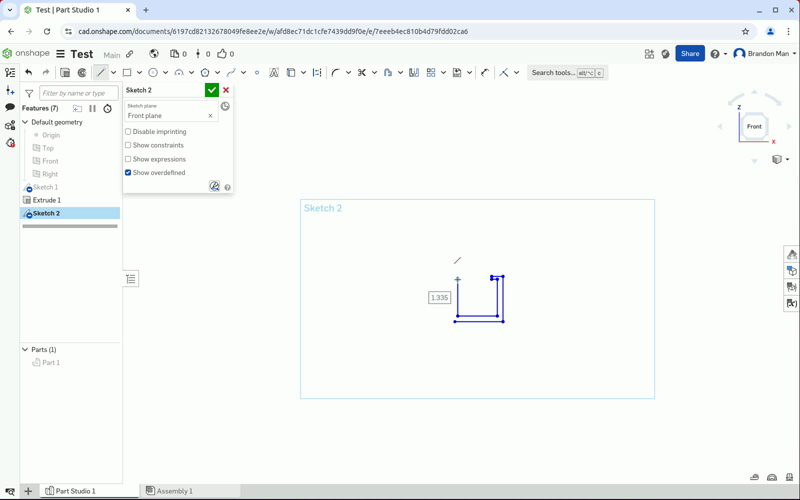
scroll(-6)
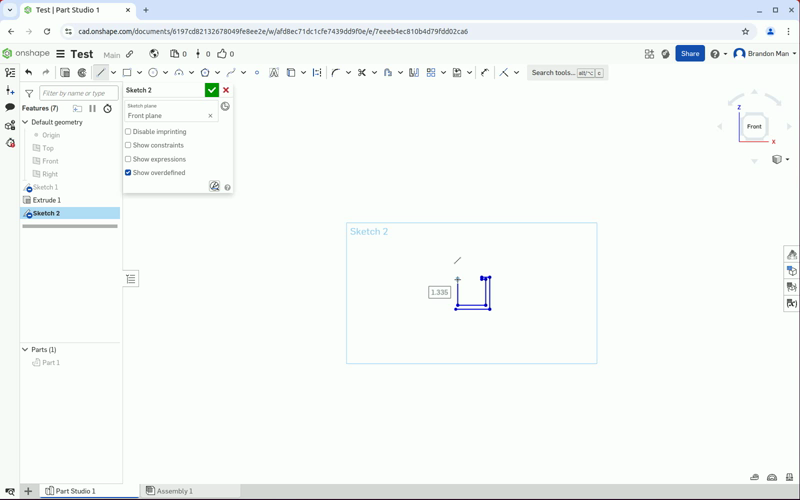
scroll(-6)
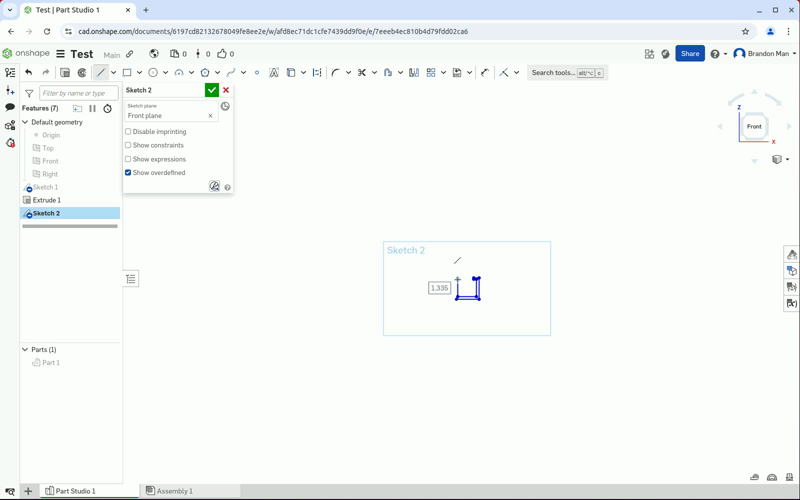
scroll(-6)
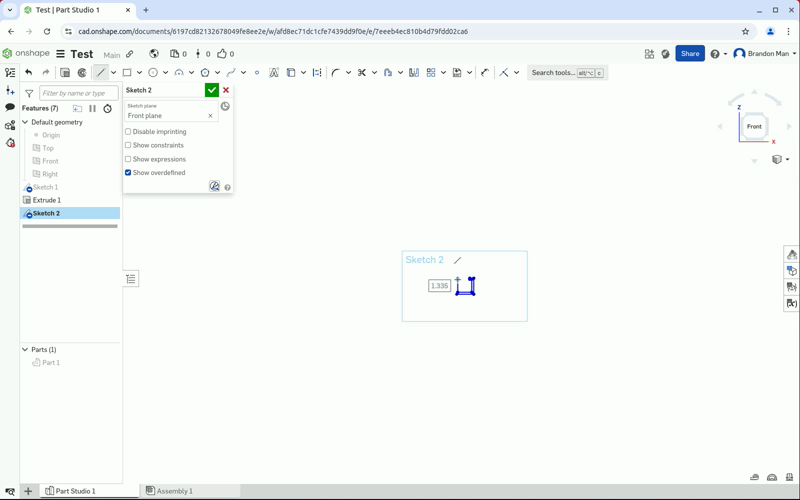
scroll(-6)
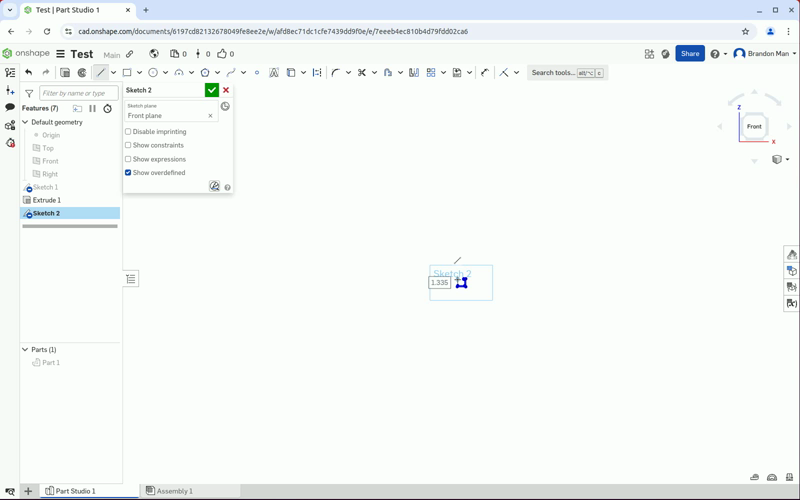
key_up(shift)
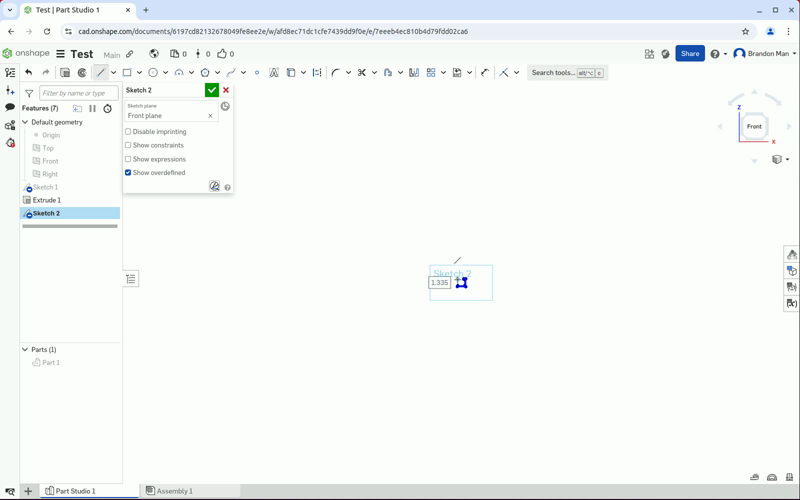
key_down(shift)
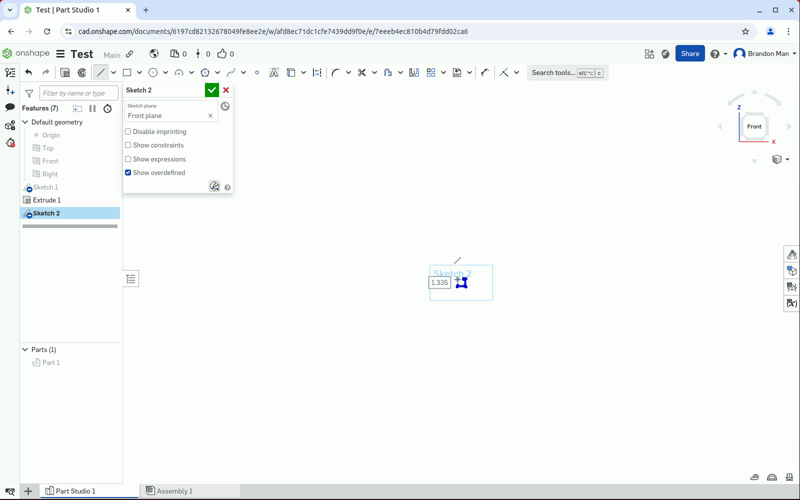
mouse_move(487, 279)
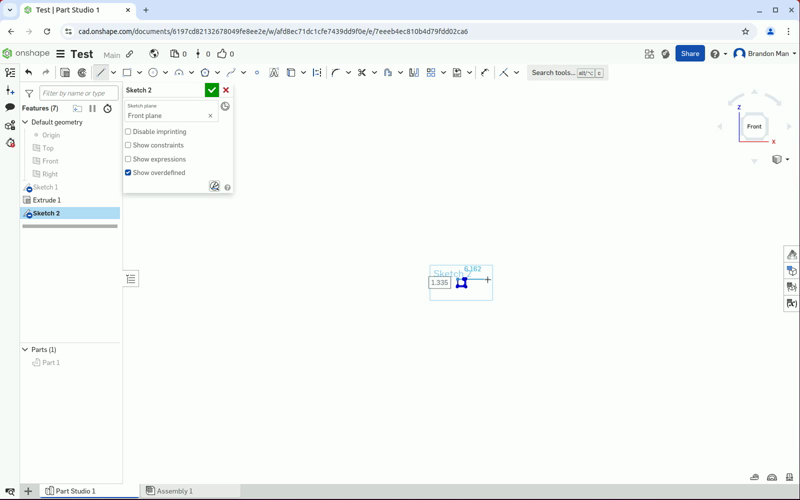
mouse_move(458, 279)
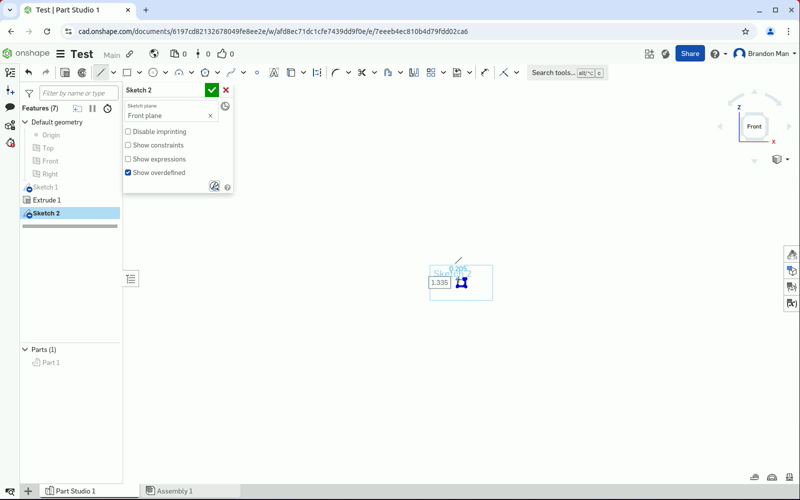
scroll(6)
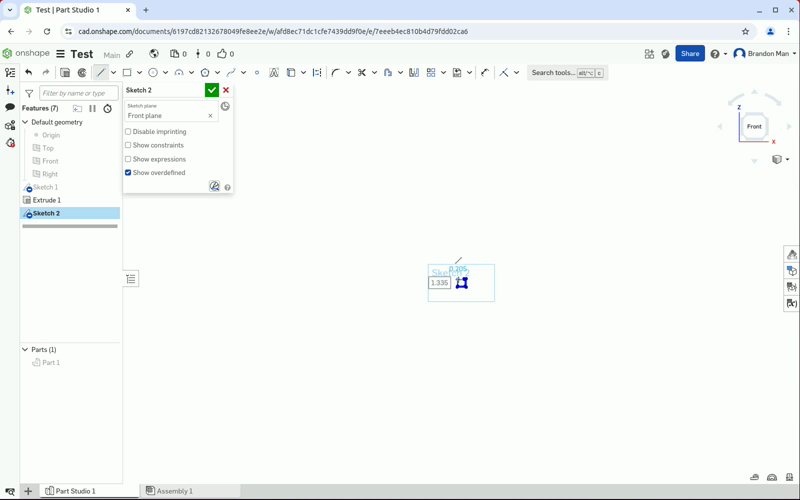
scroll(6)
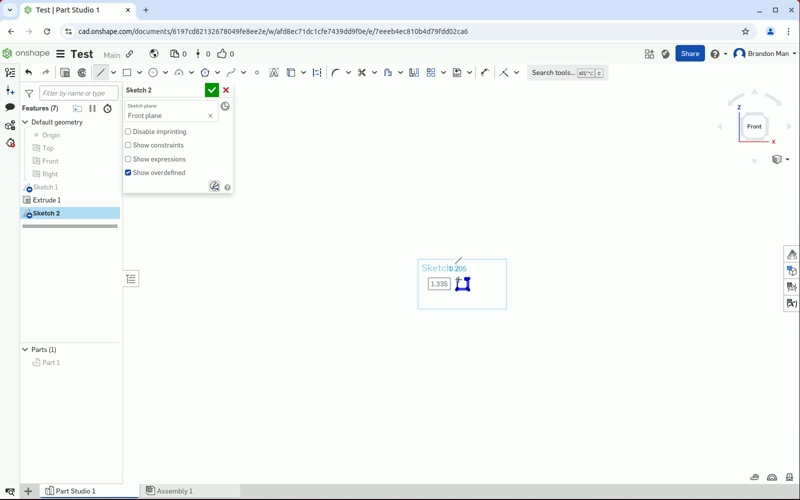
scroll(6)
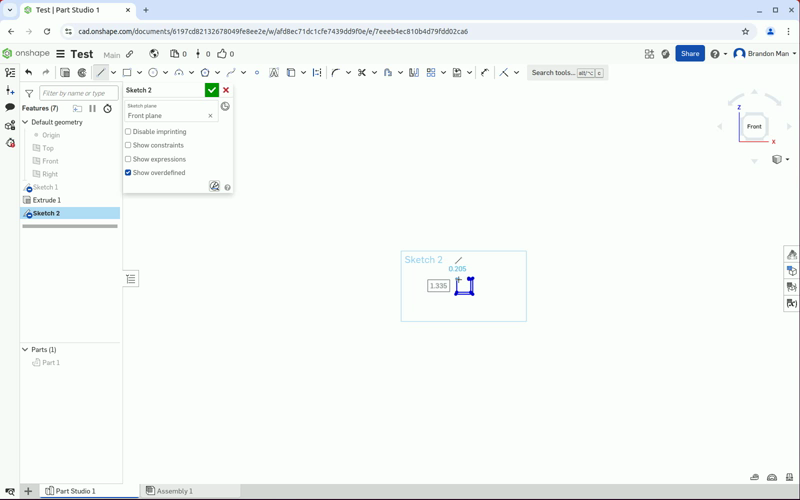
scroll(6)
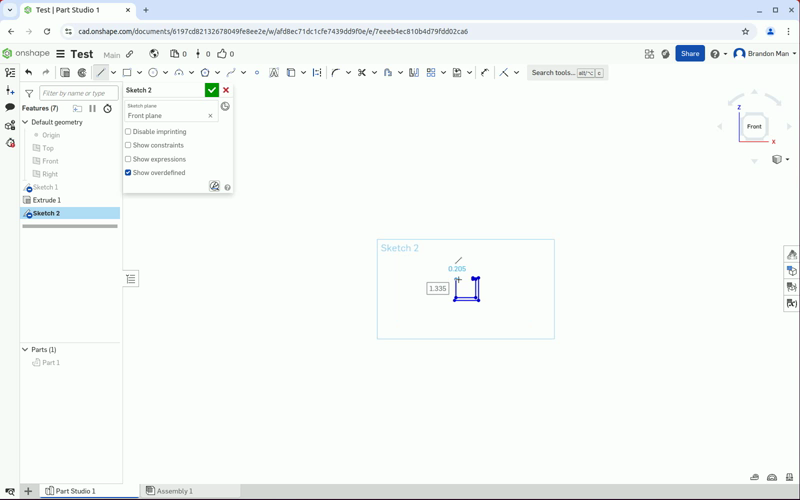
scroll(6)
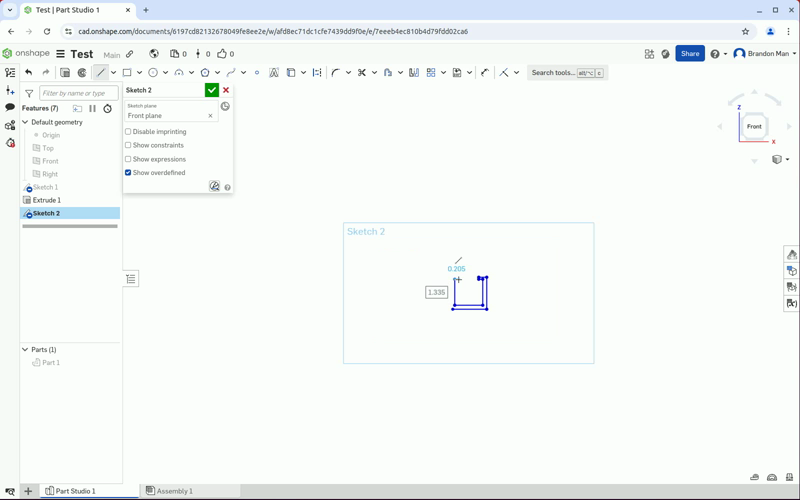
scroll(6)
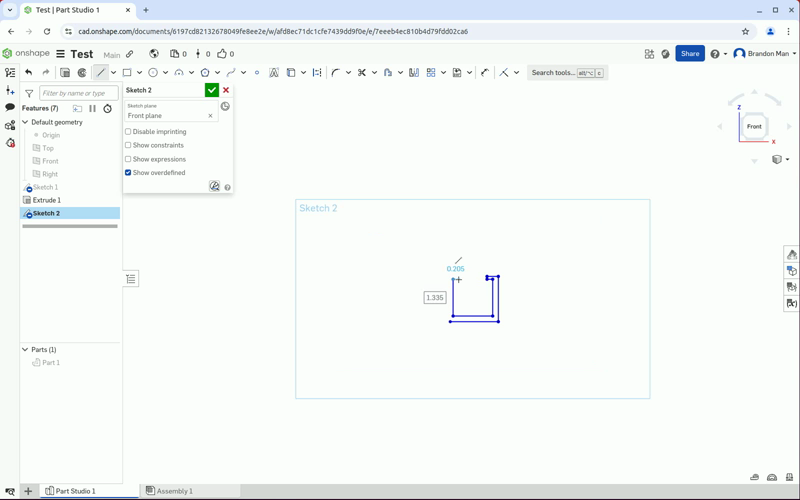
scroll(6)
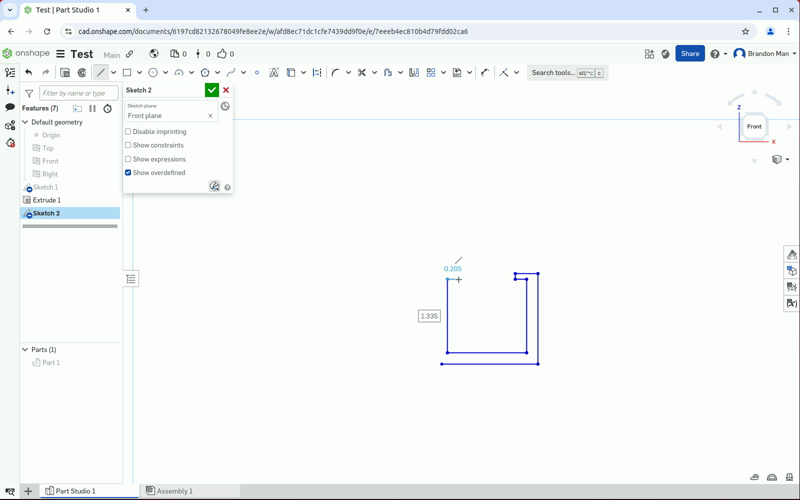
click(458, 279)
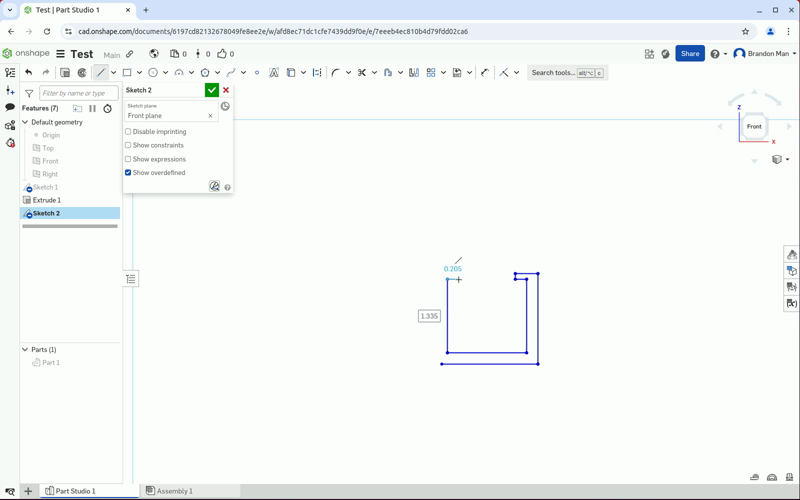
scroll(-6)
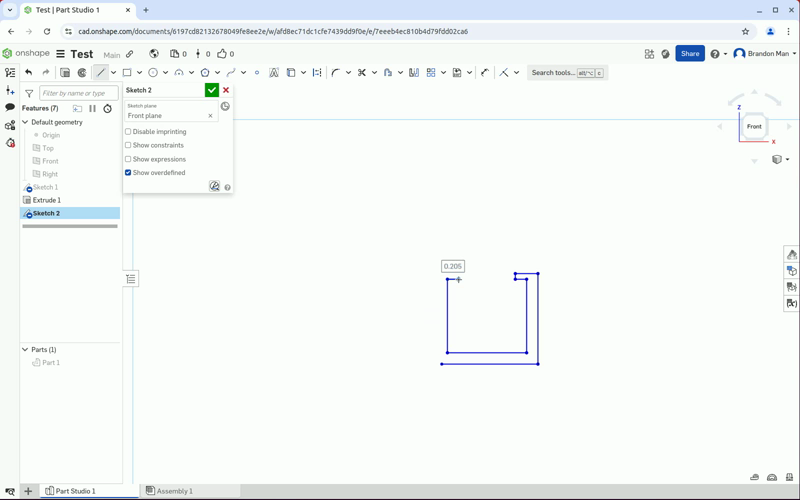
scroll(-6)
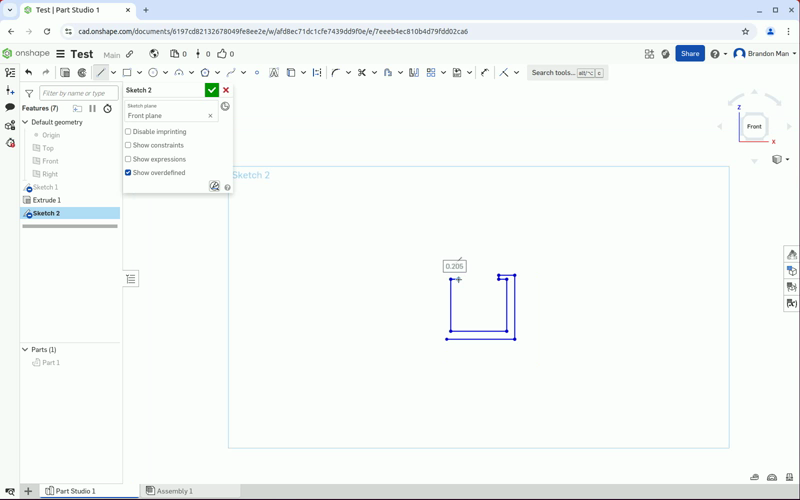
scroll(-6)
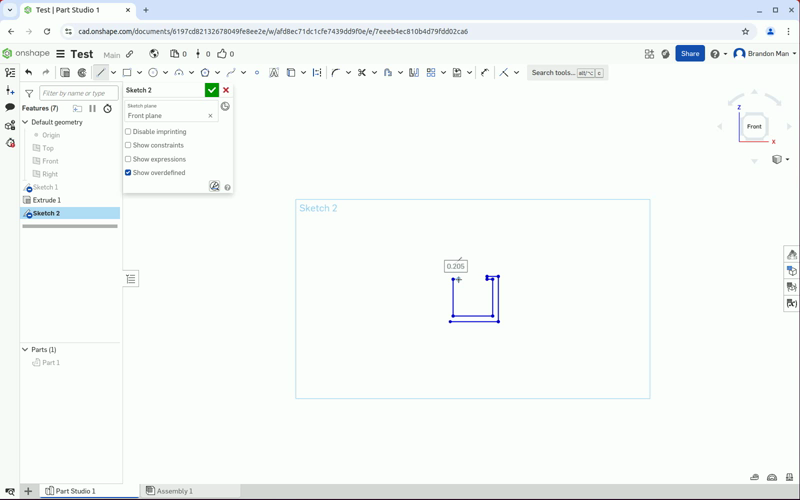
scroll(-6)
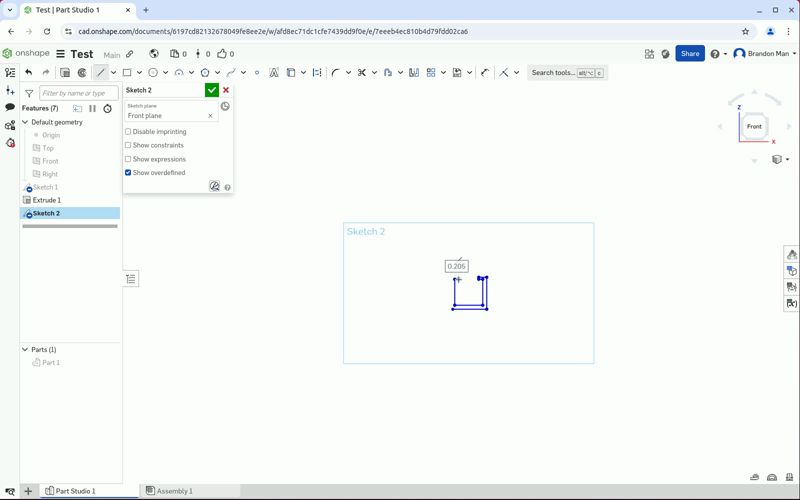
scroll(-6)
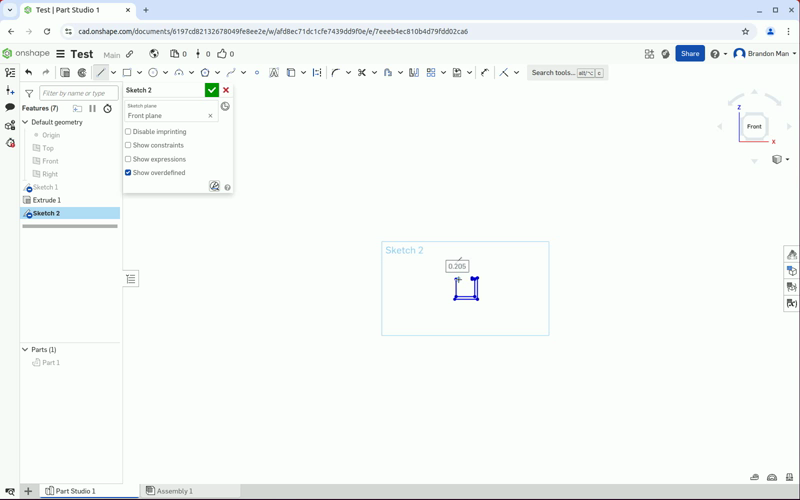
scroll(-6)
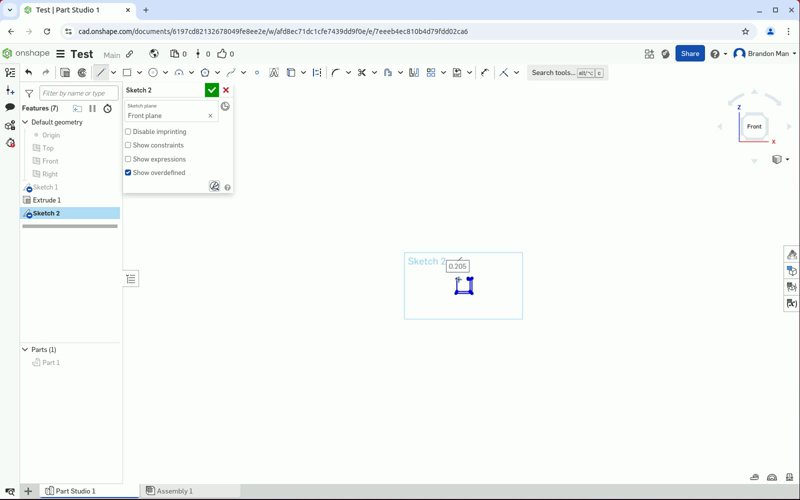
scroll(-6)
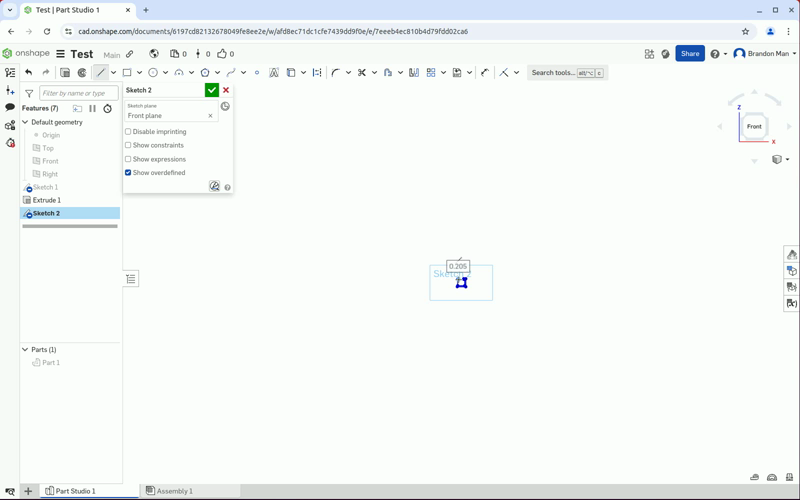
key_up(shift)
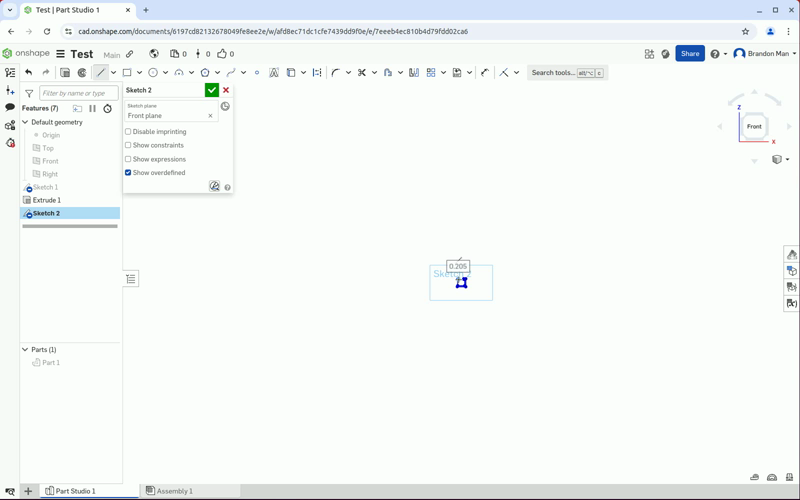
key_down(shift)
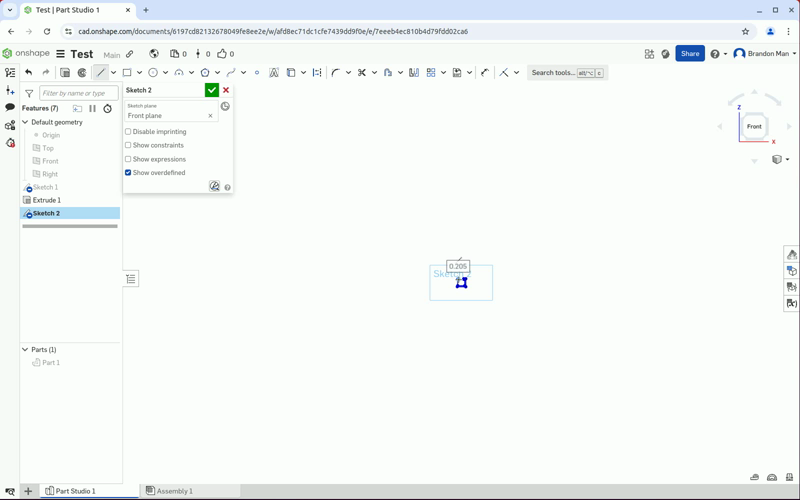
mouse_move(489, 279)
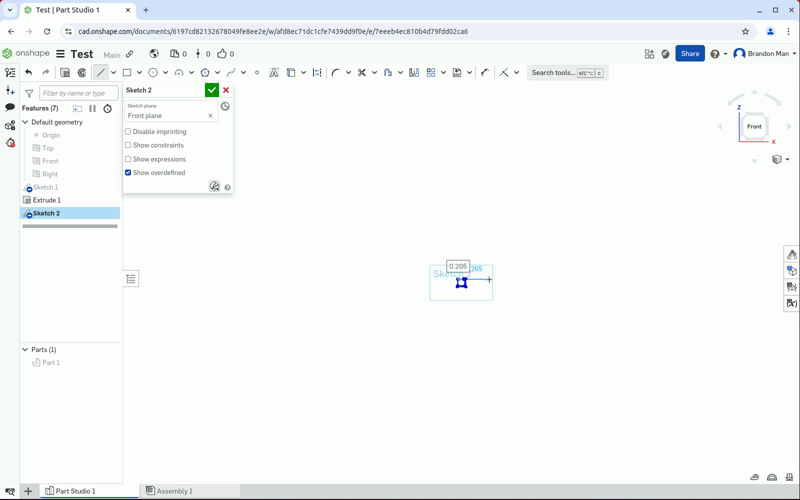
mouse_move(458, 278)
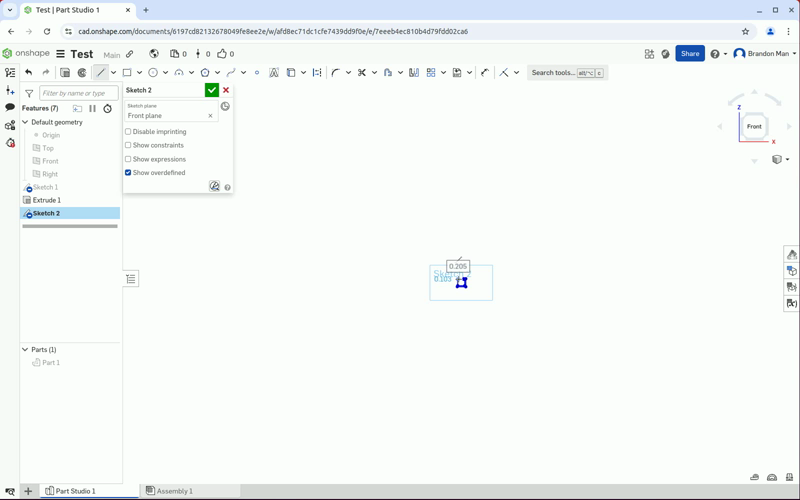
scroll(6)
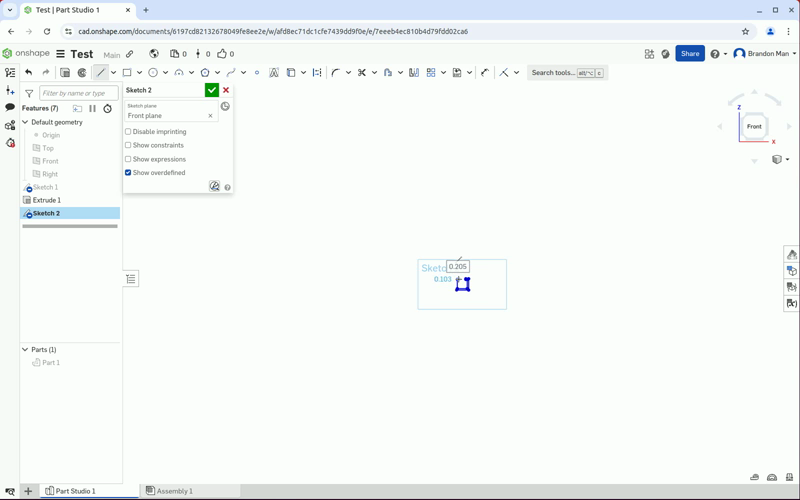
scroll(6)
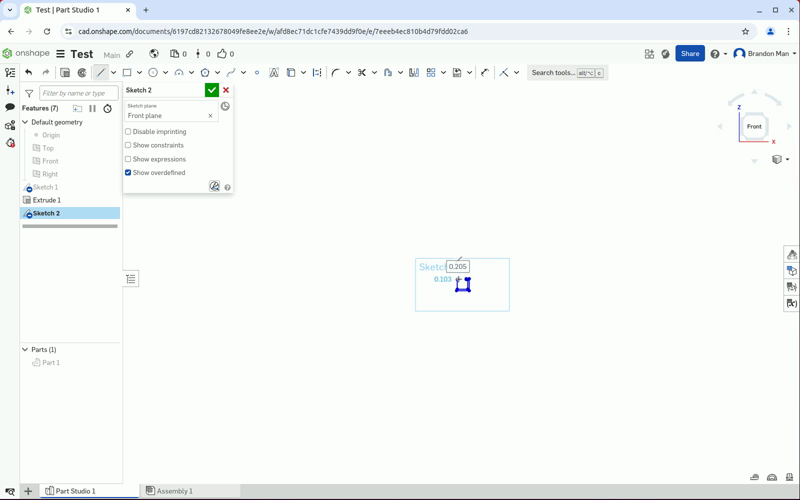
scroll(6)
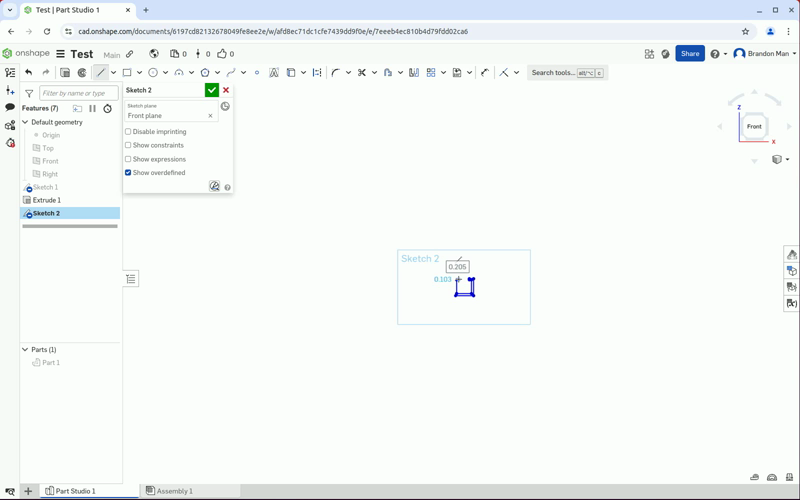
scroll(6)
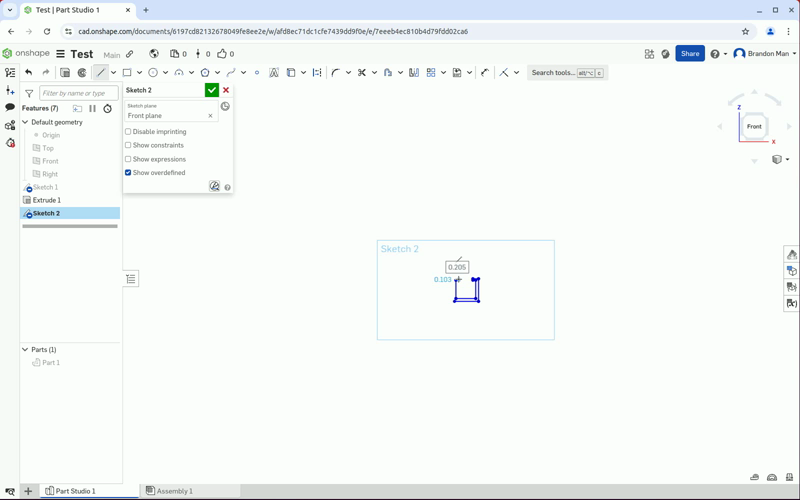
scroll(6)
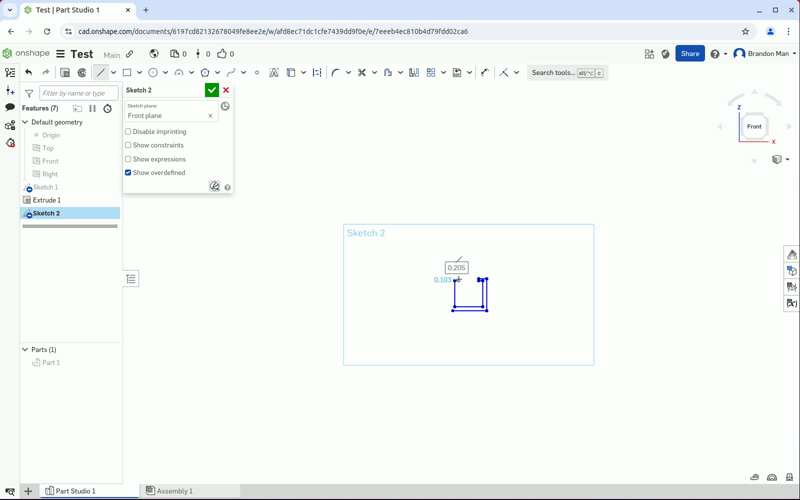
scroll(6)
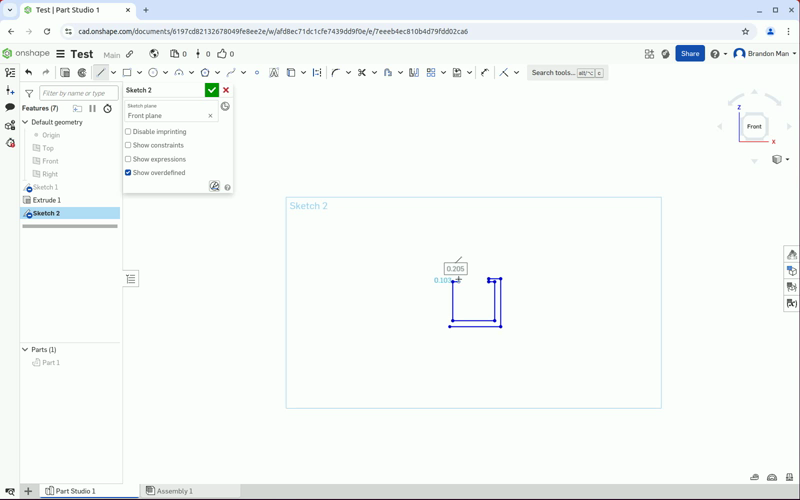
scroll(6)
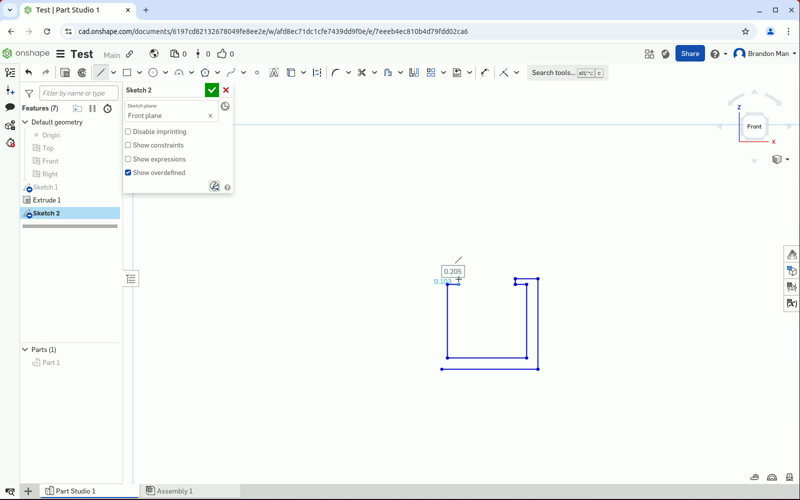
click(458, 278)
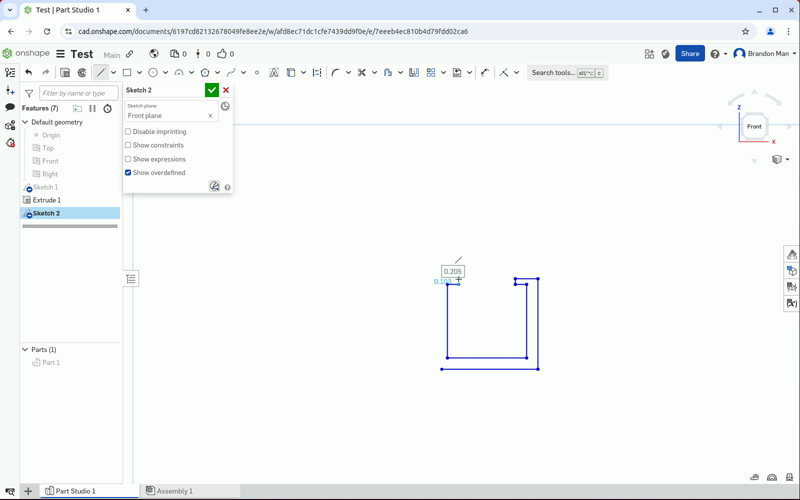
scroll(-6)
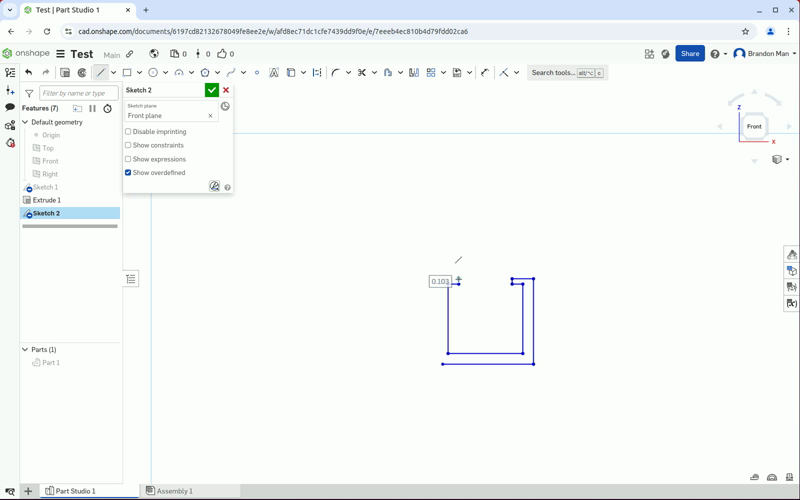
scroll(-6)
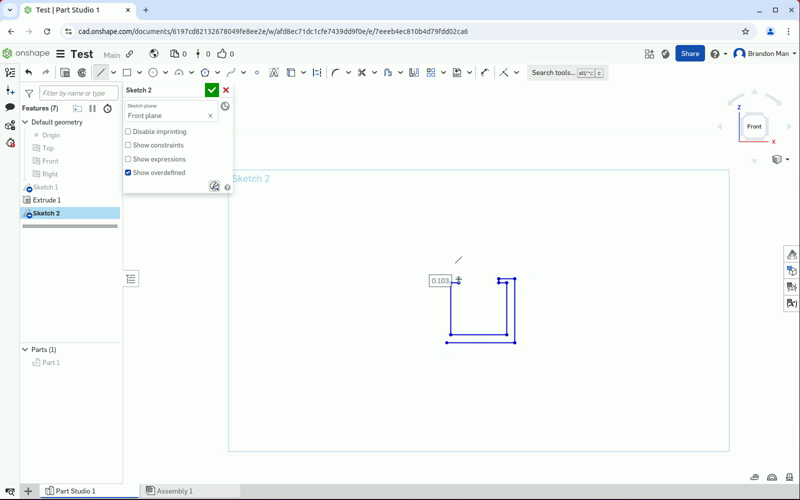
scroll(-6)
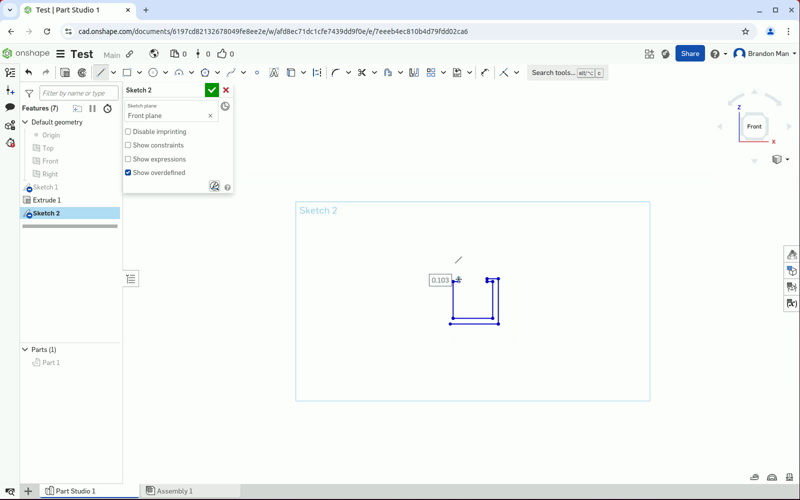
scroll(-6)
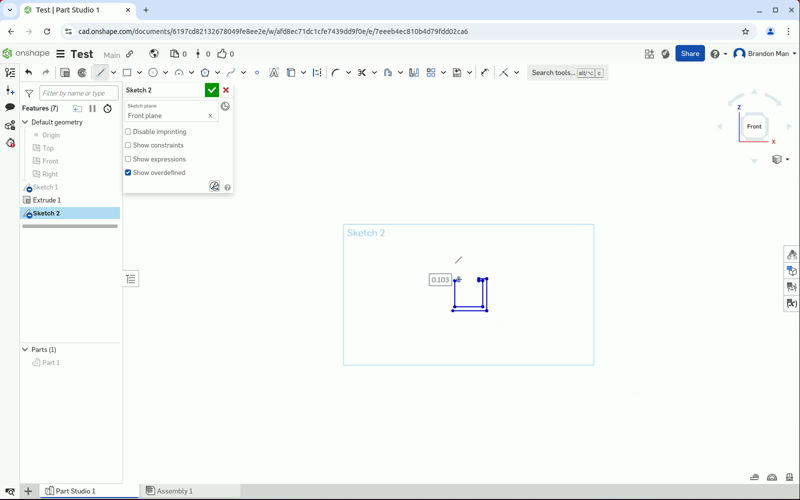
scroll(-6)
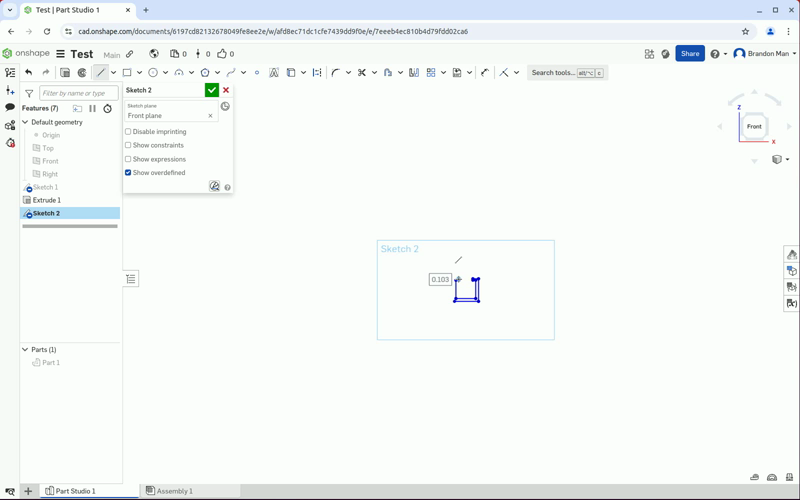
scroll(-6)
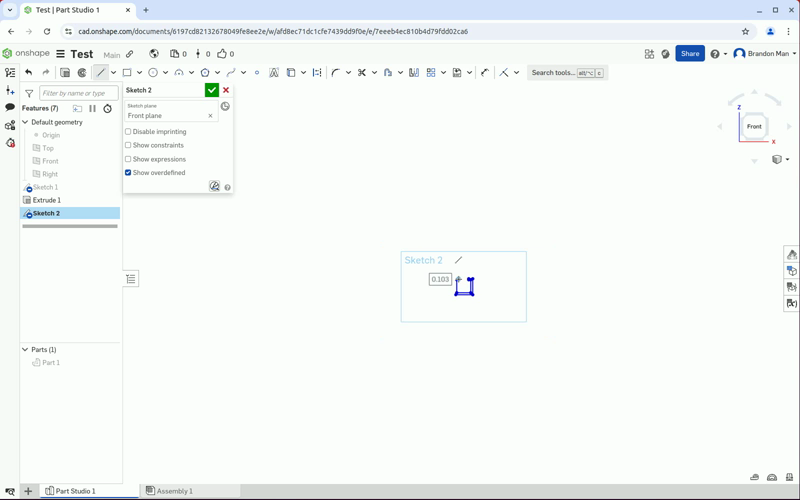
scroll(-6)
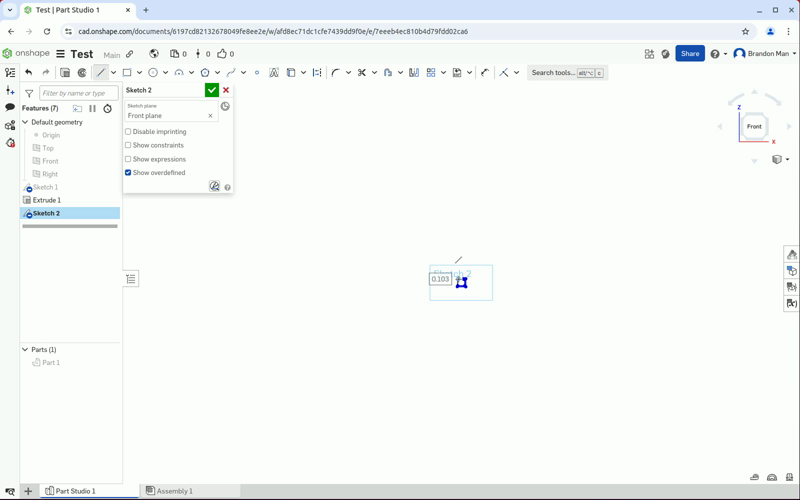
key_up(shift)
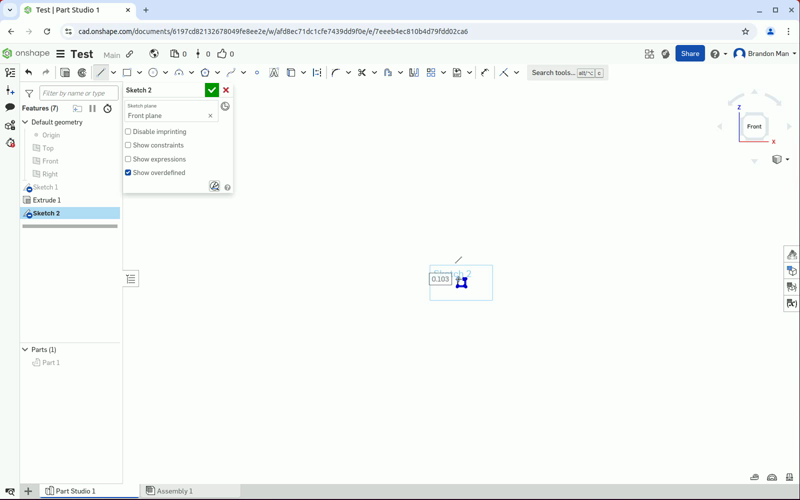
key_down(shift)
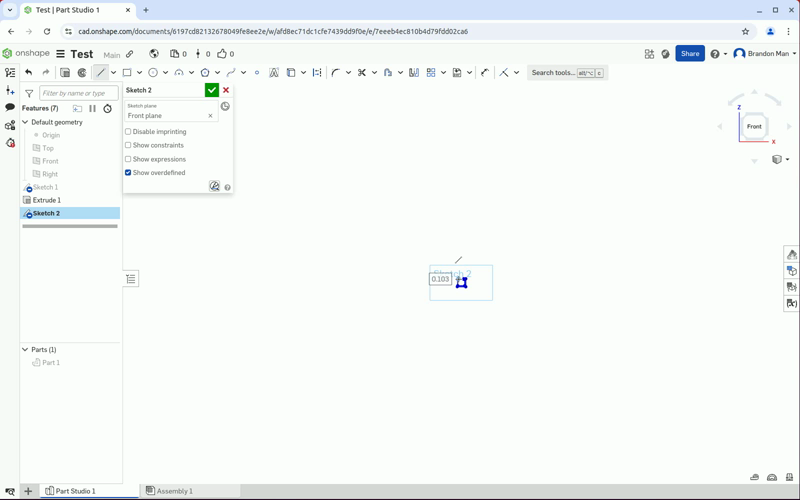
mouse_move(489, 278)
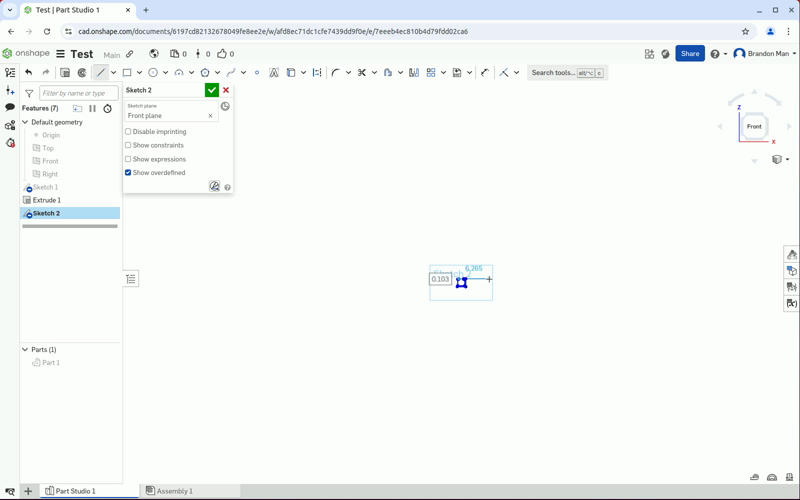
mouse_move(457, 278)
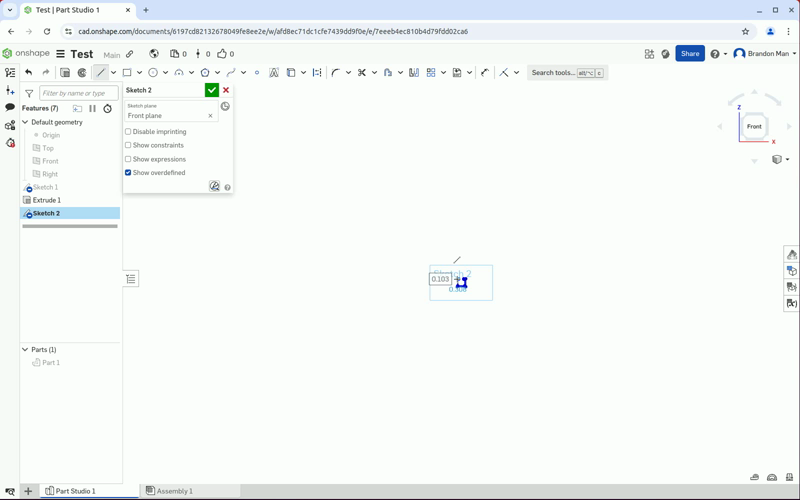
scroll(6)
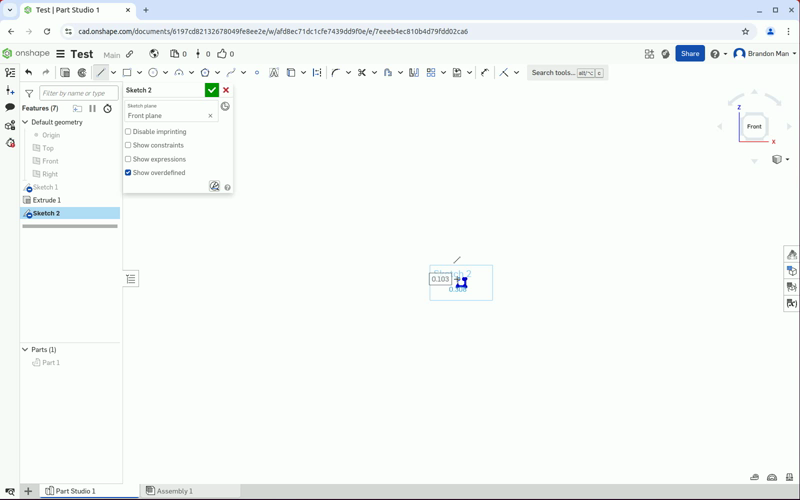
scroll(6)
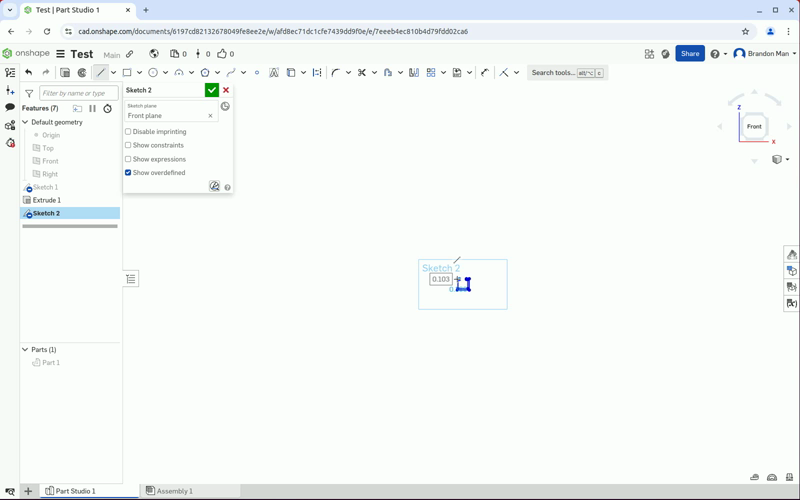
scroll(6)
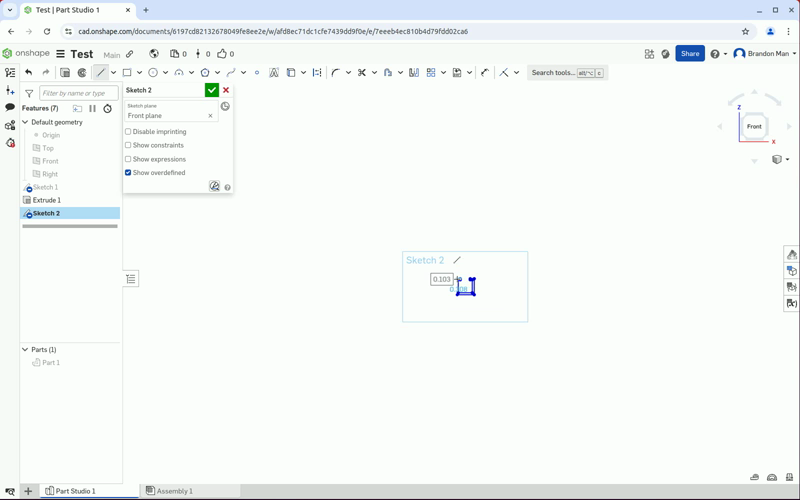
scroll(6)
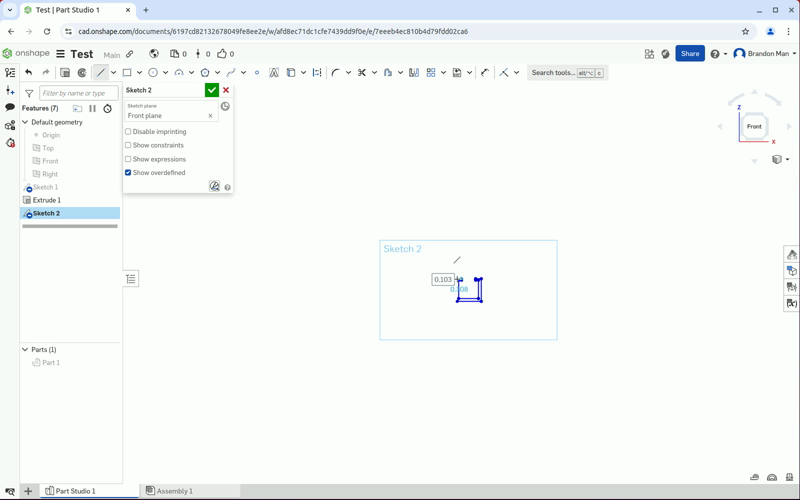
scroll(6)
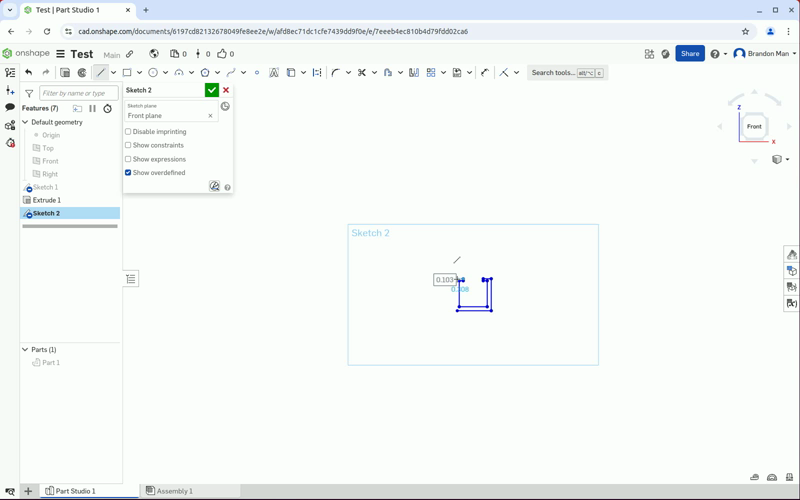
scroll(6)
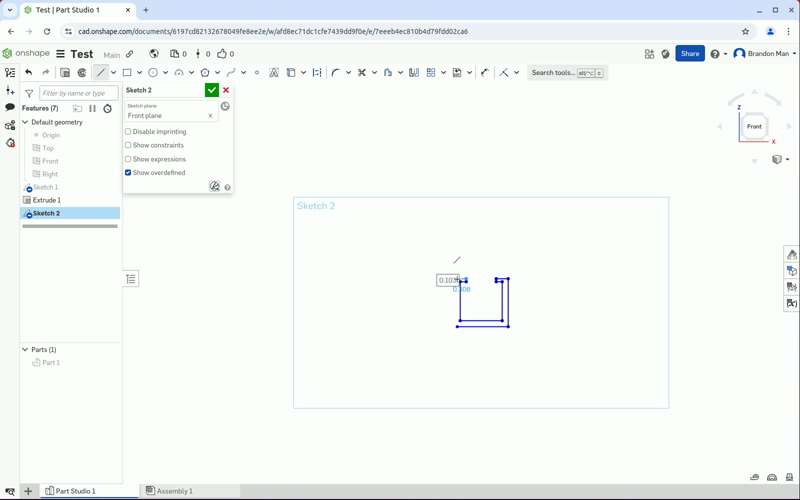
scroll(6)
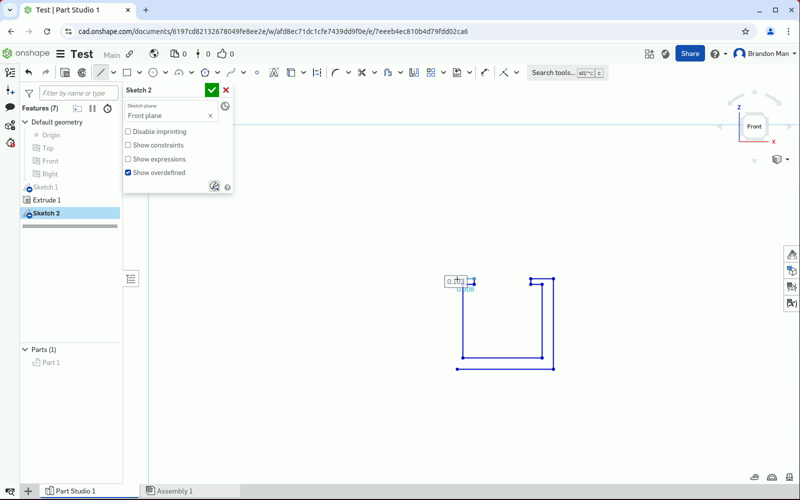
click(457, 278)
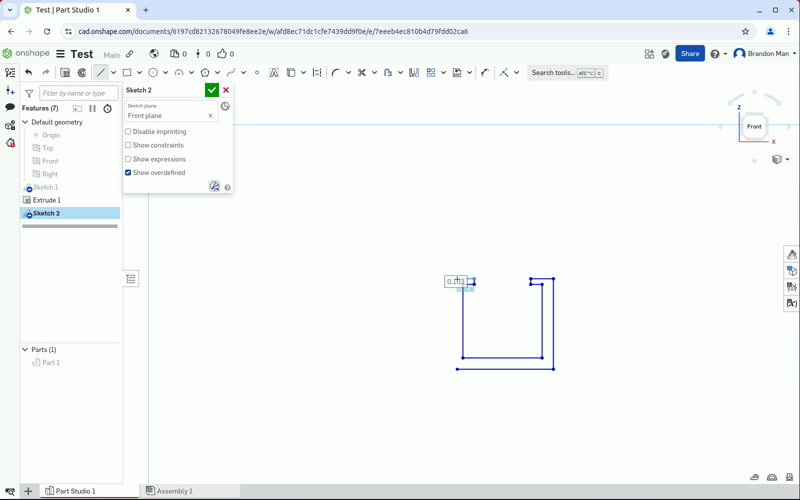
scroll(-6)
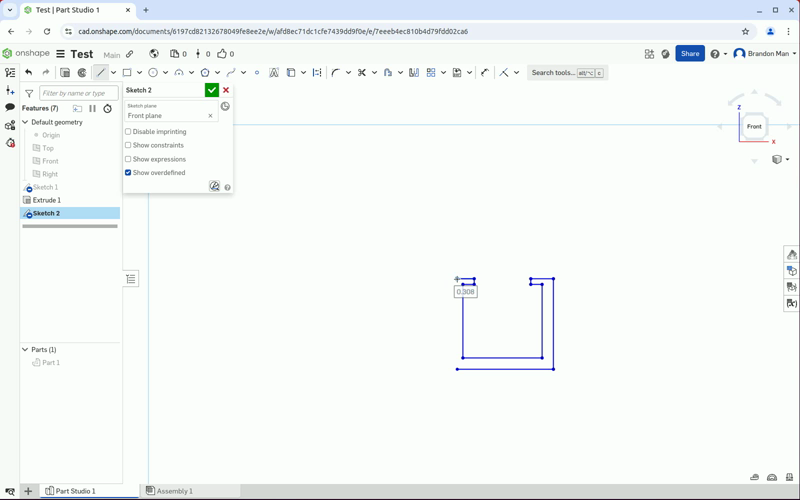
scroll(-6)
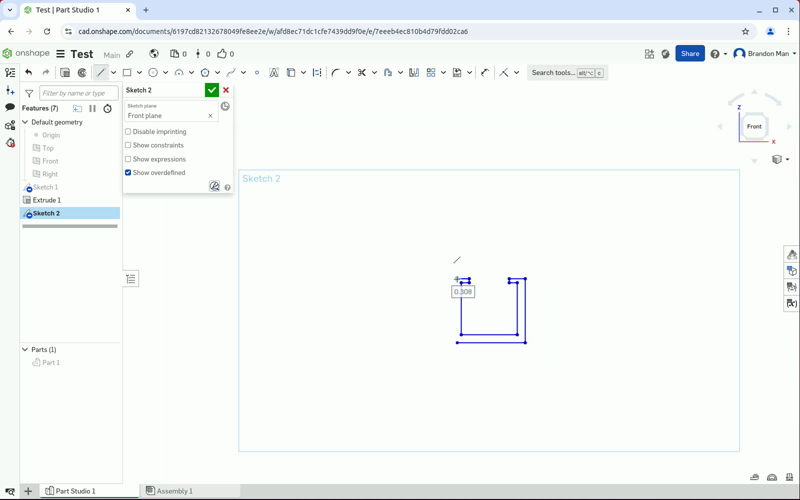
scroll(-6)
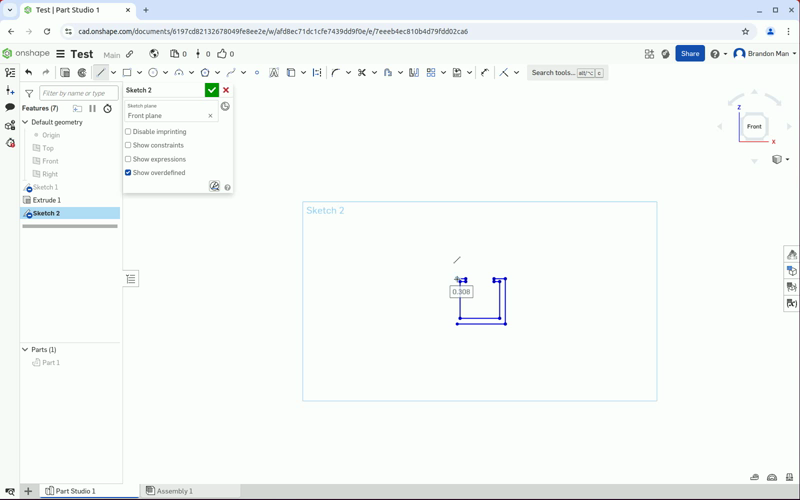
scroll(-6)
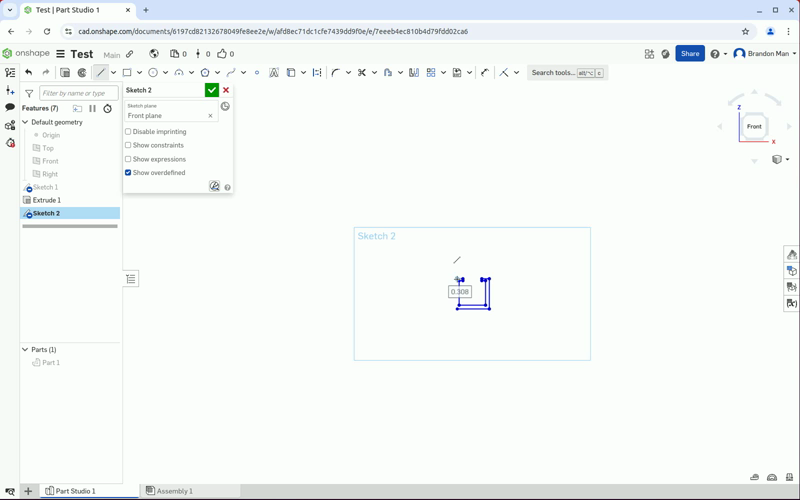
scroll(-6)
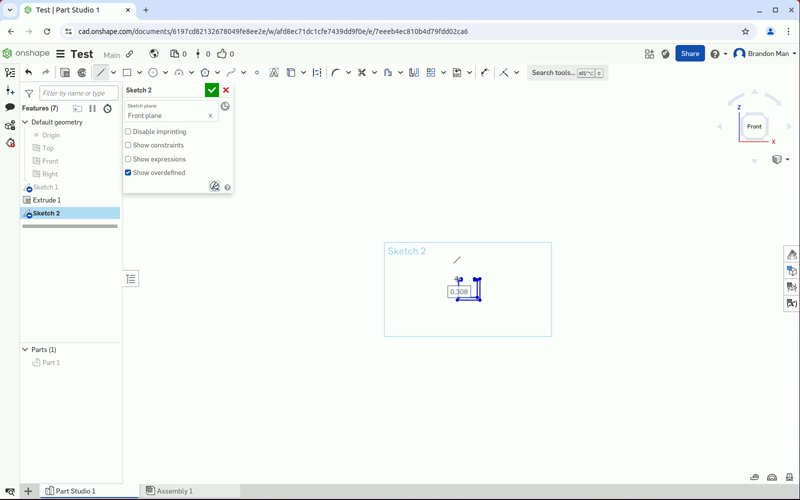
scroll(-6)
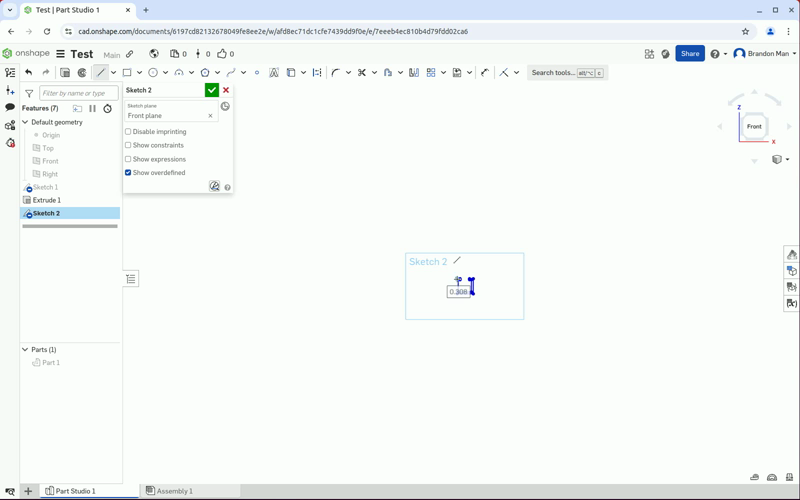
scroll(-6)
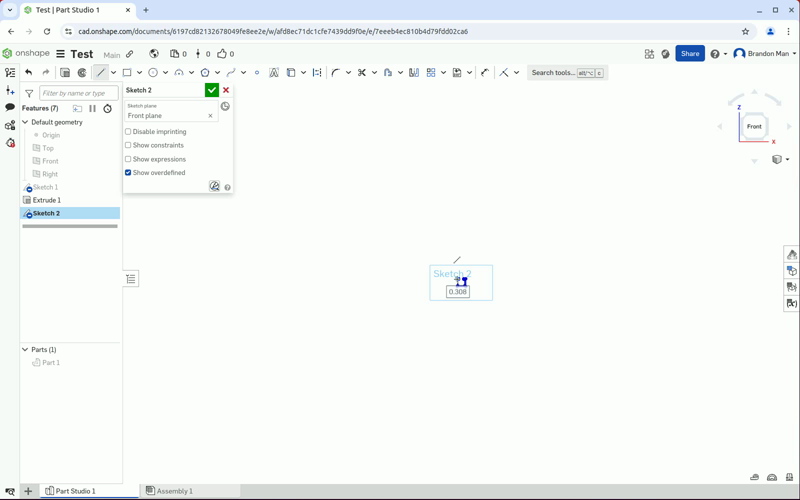
key_up(shift)
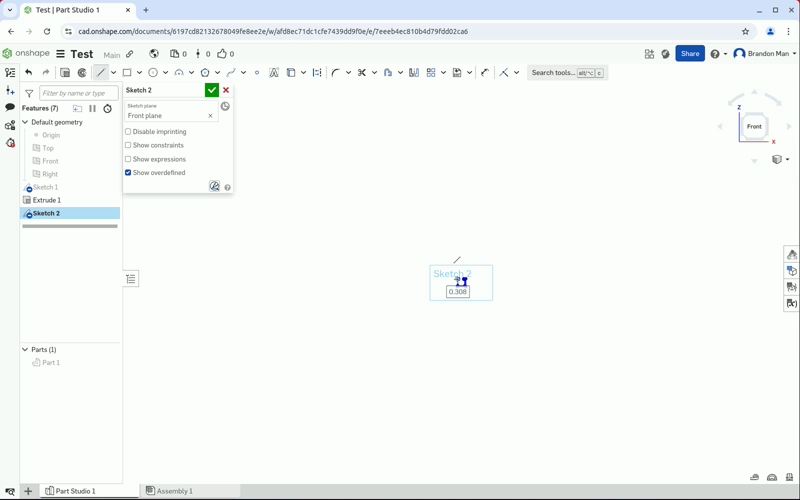
mouse_move(487, 278)
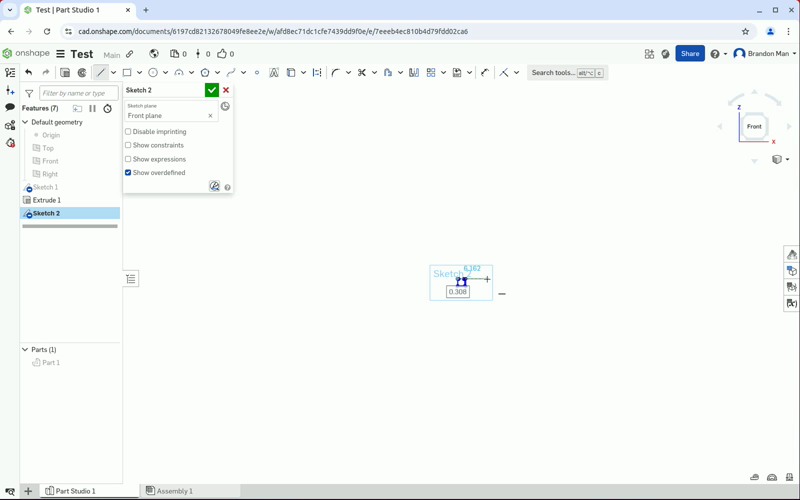
key_down(shift)
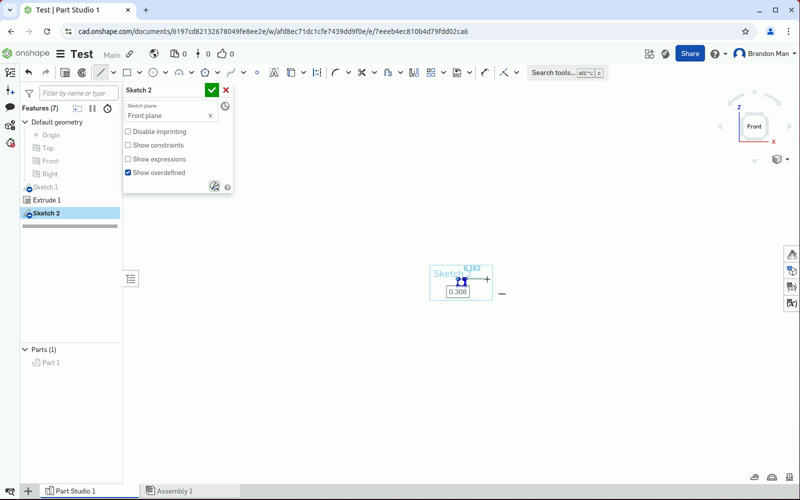
mouse_move(457, 286)
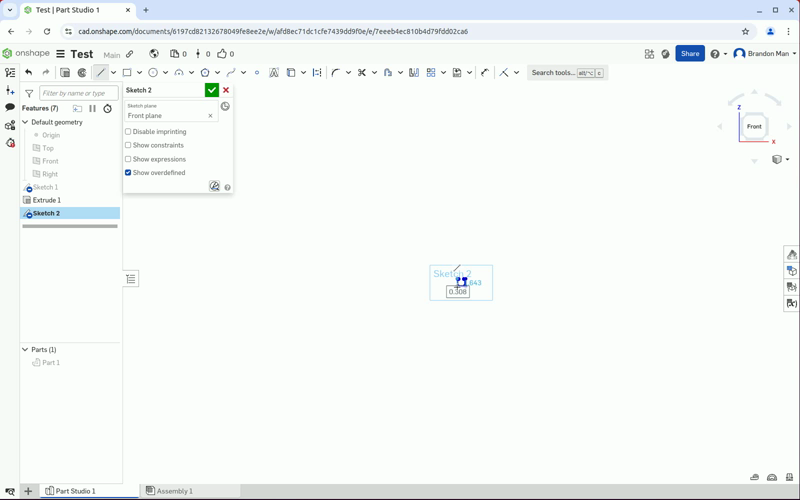
scroll(6)
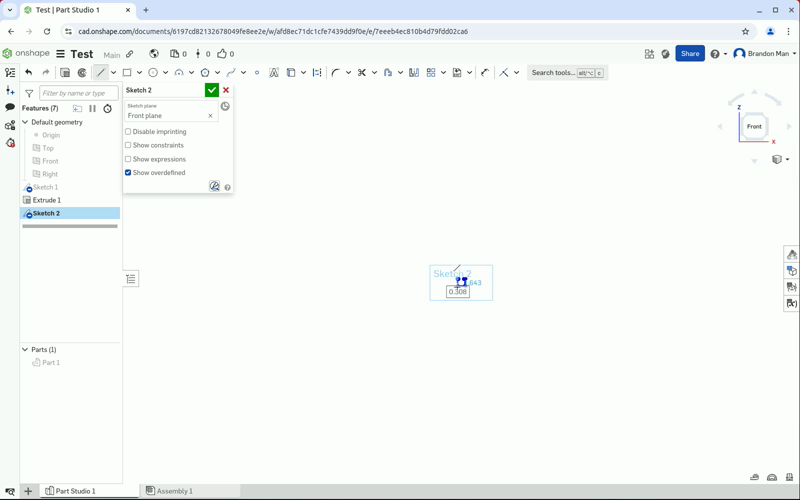
scroll(6)
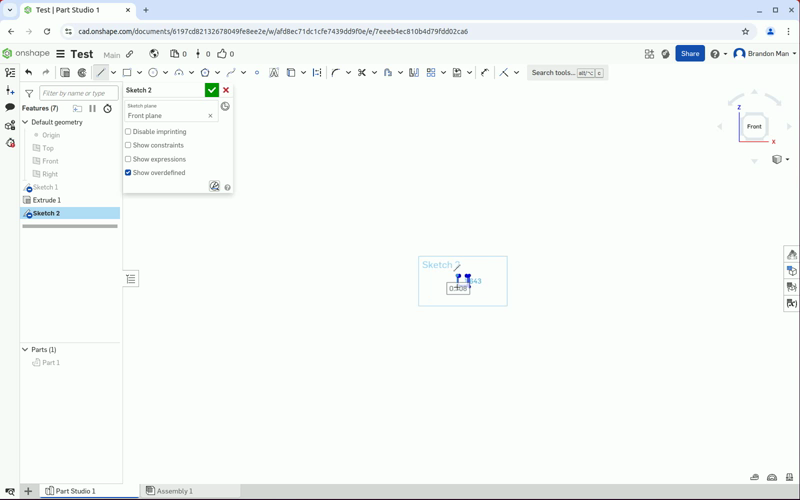
scroll(6)
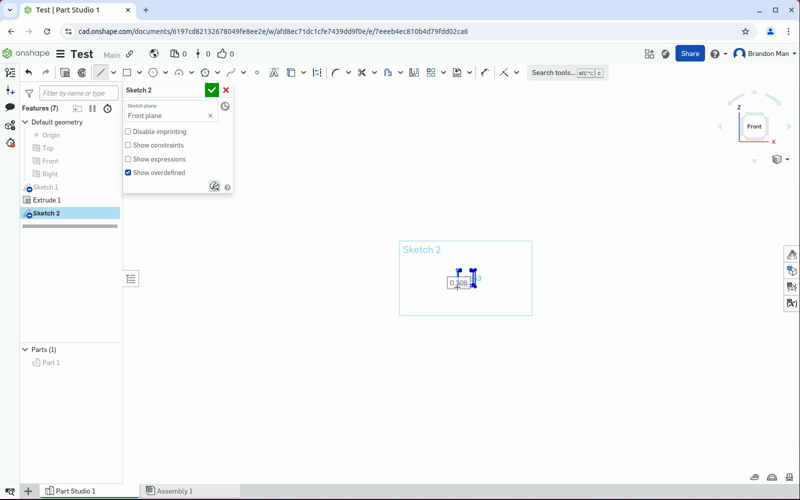
scroll(6)
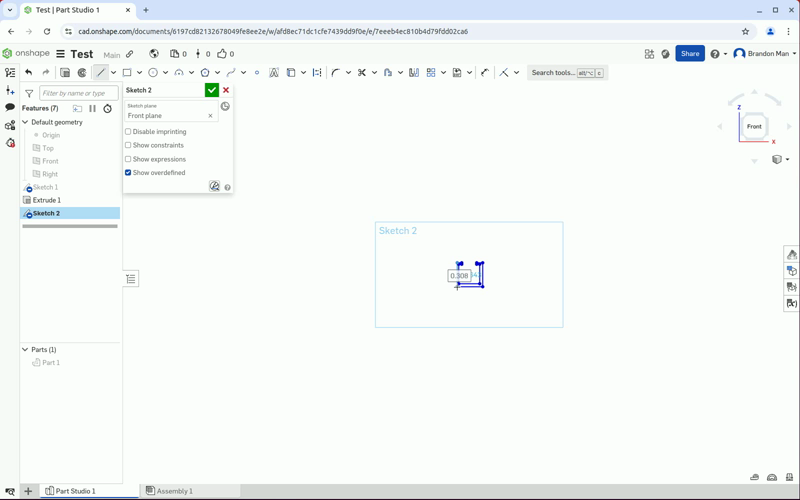
scroll(6)
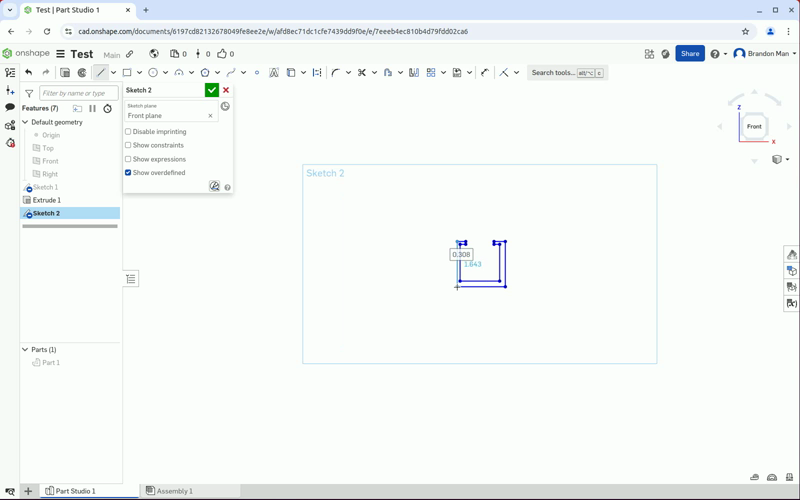
scroll(6)
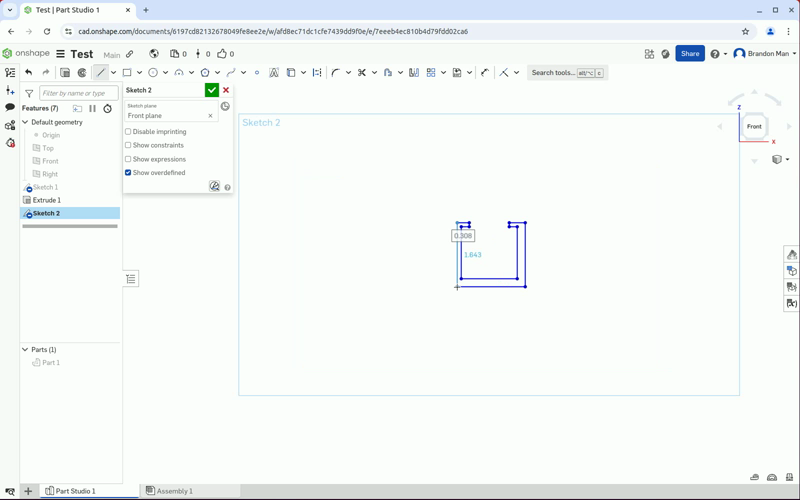
scroll(6)
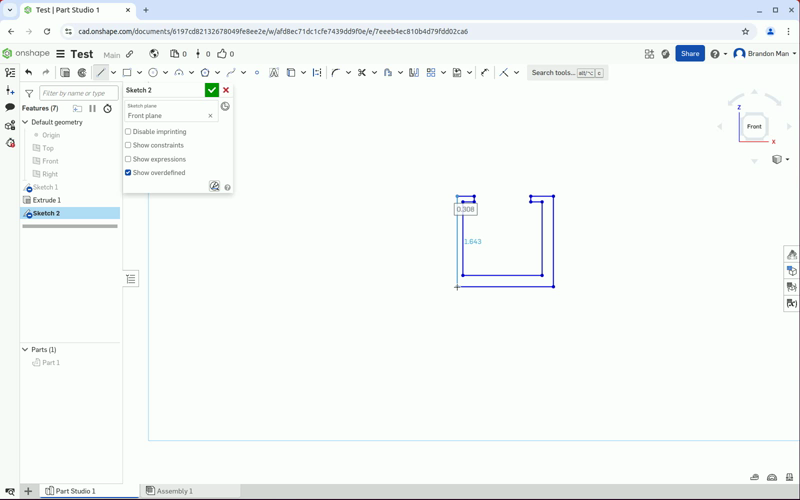
key_up(shift)
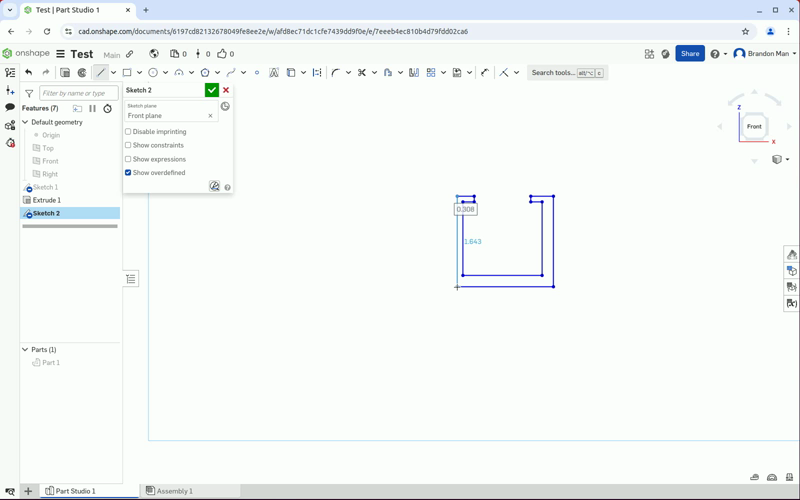
click(457, 286)
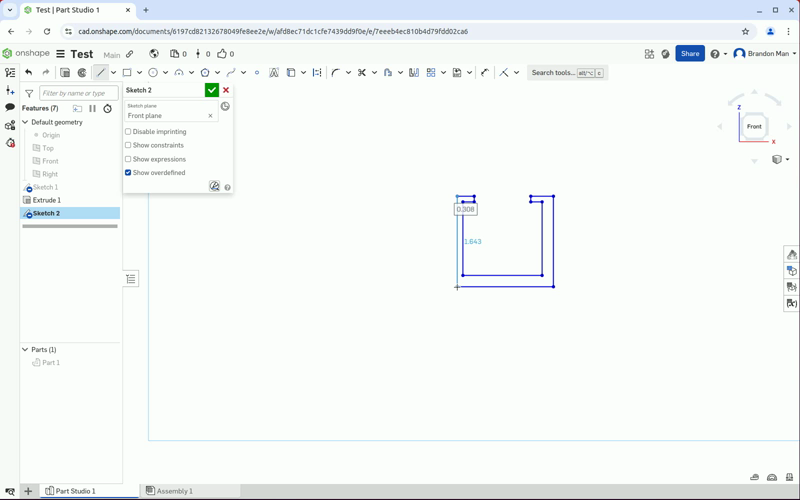
scroll(-6)
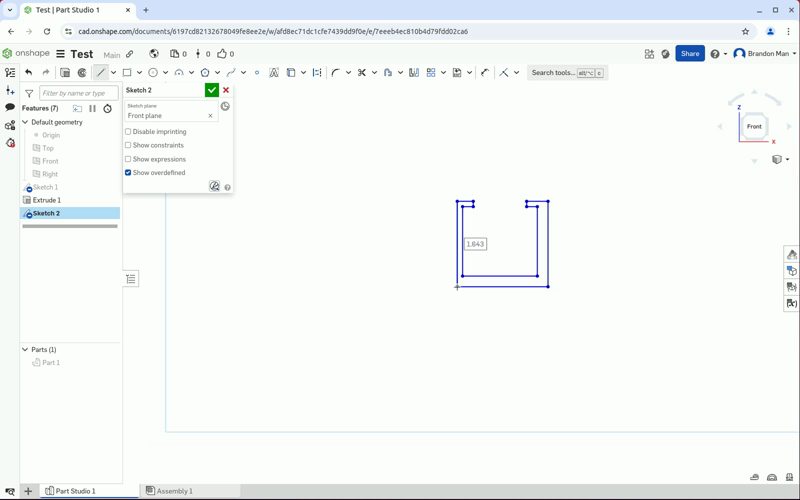
scroll(-6)
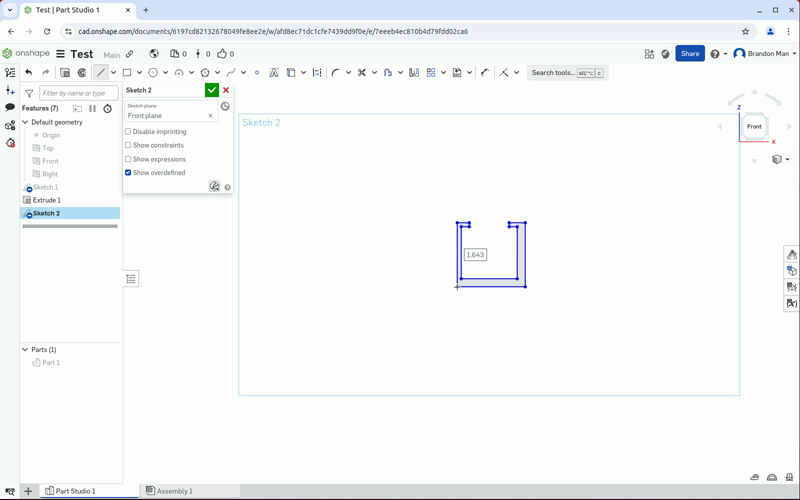
scroll(-6)
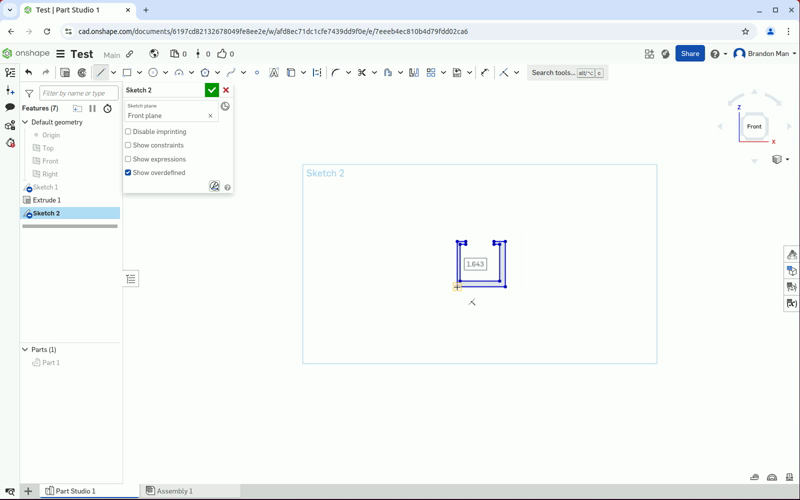
scroll(-6)
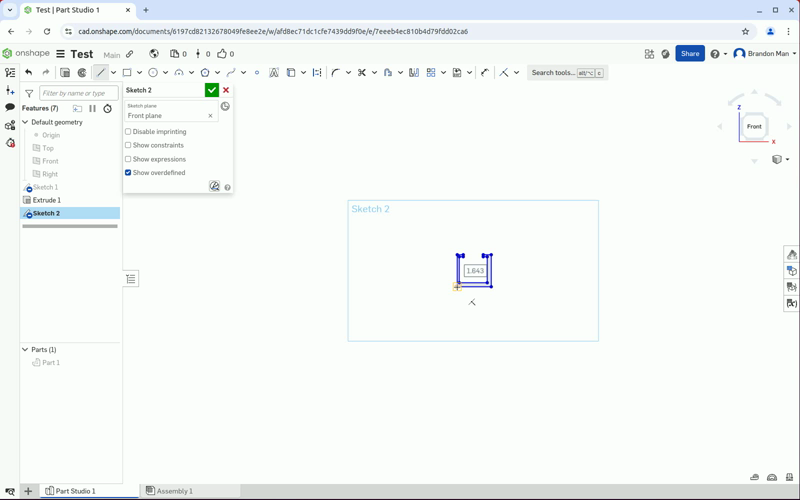
scroll(-6)
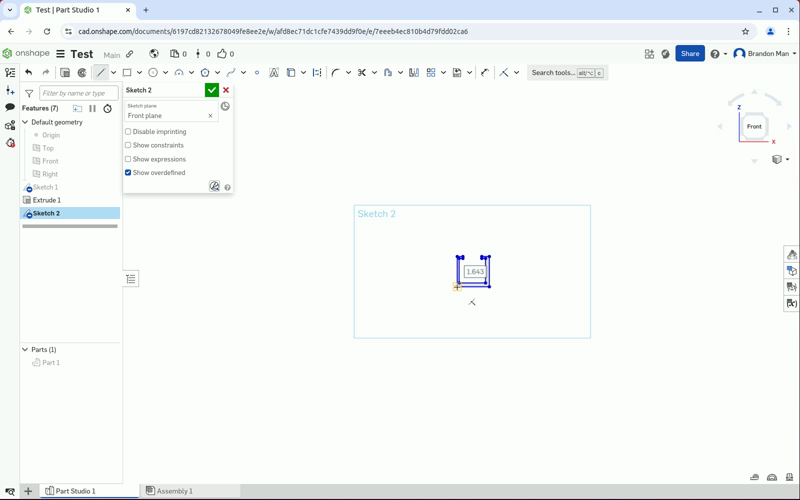
scroll(-6)
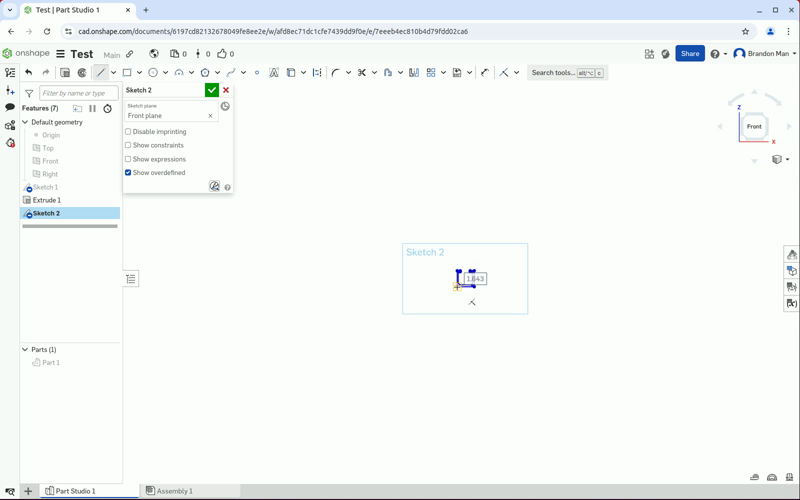
scroll(-6)
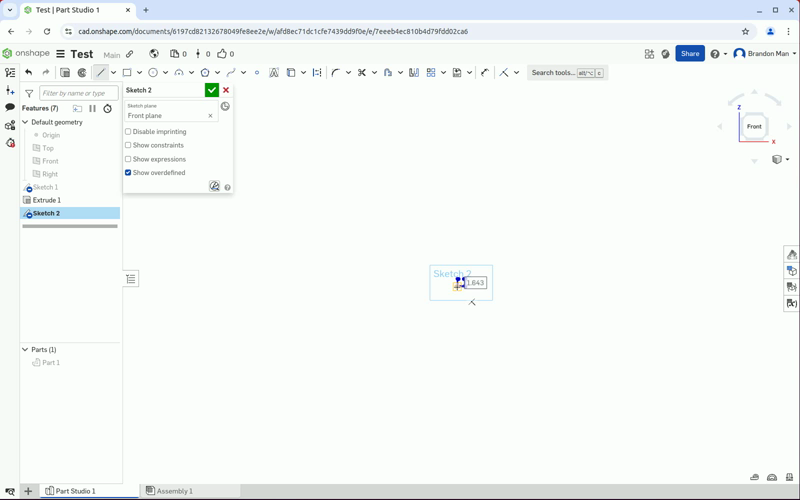
key(esc)
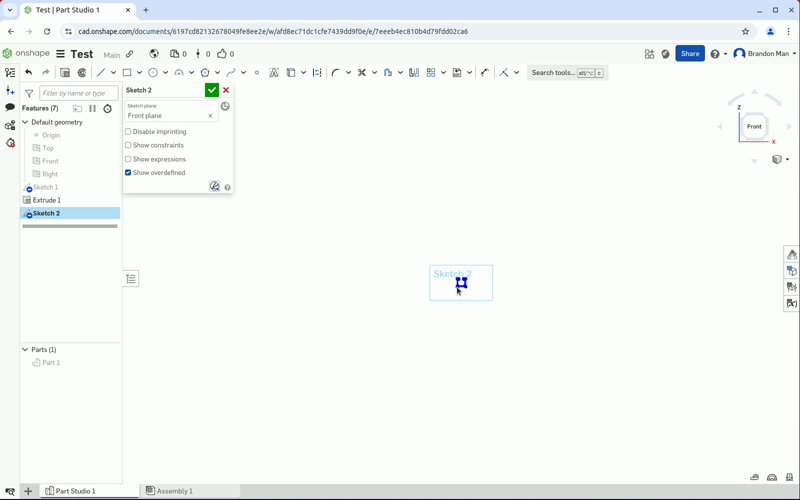
mouse_move(464, 286)
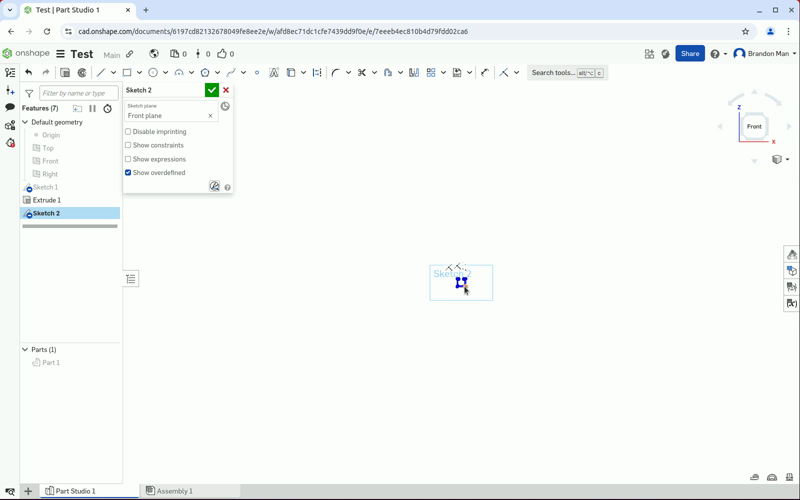
scroll(6)
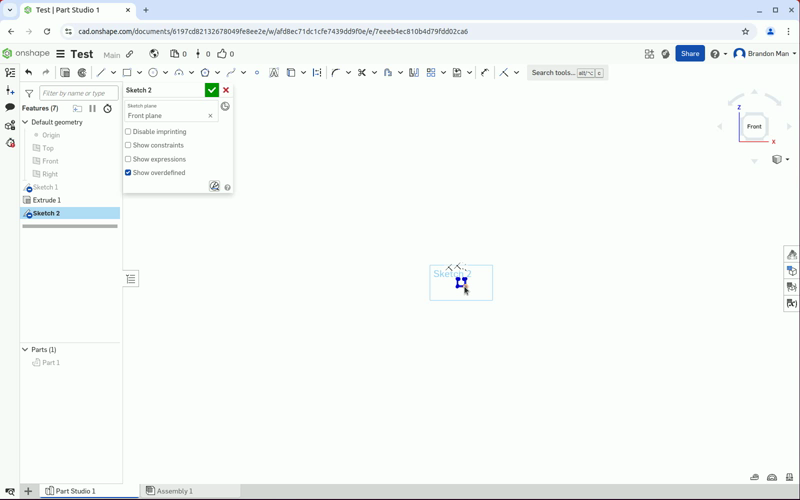
scroll(6)
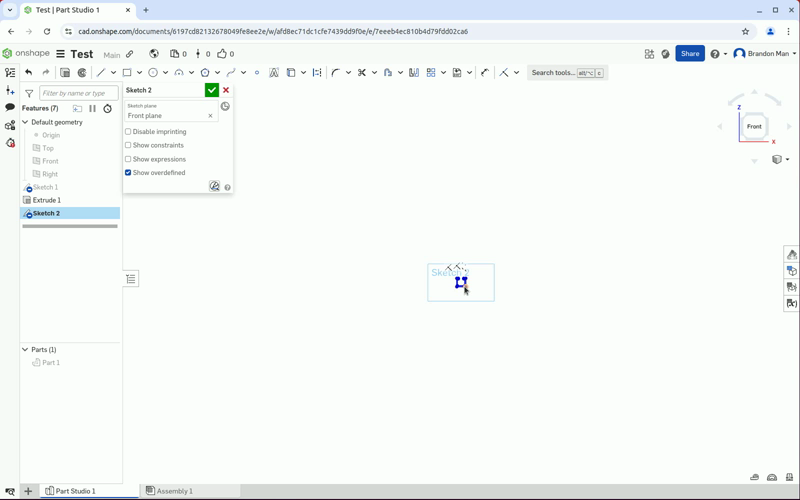
scroll(6)
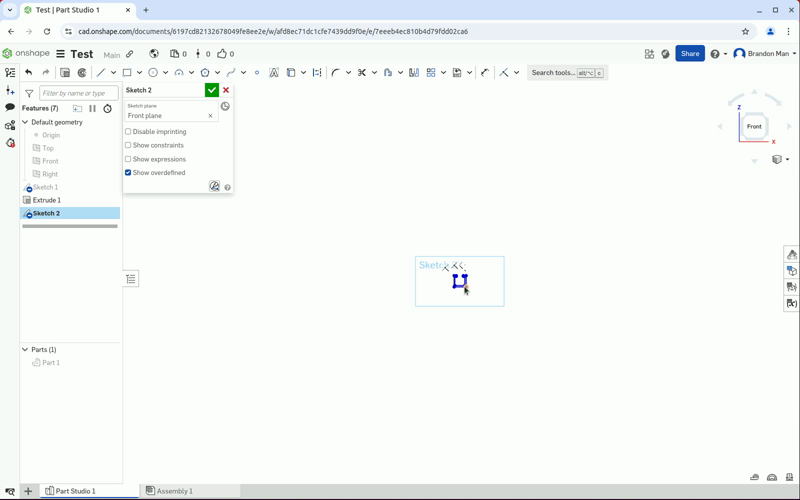
scroll(6)
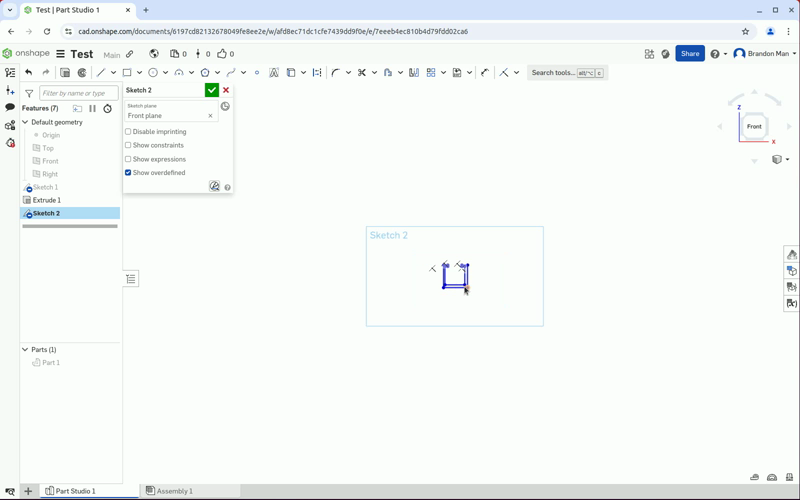
scroll(6)
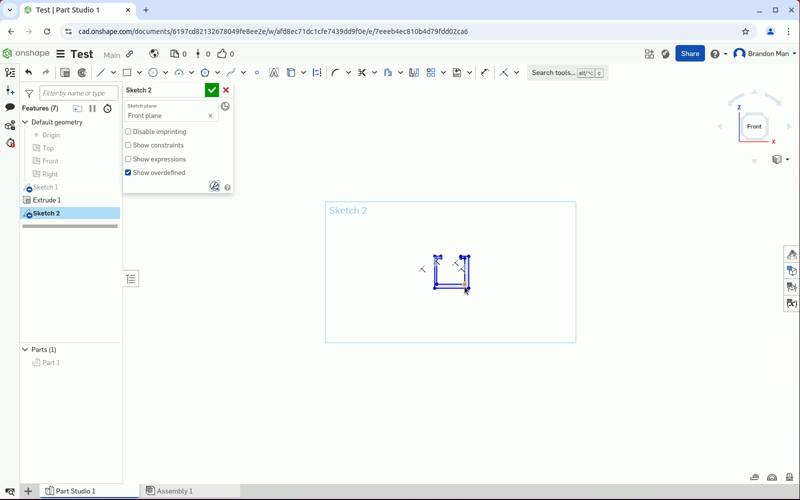
scroll(6)
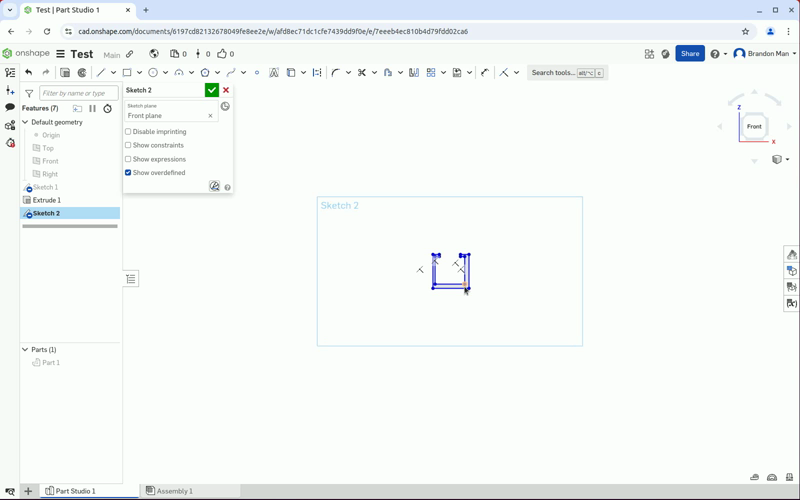
scroll(6)
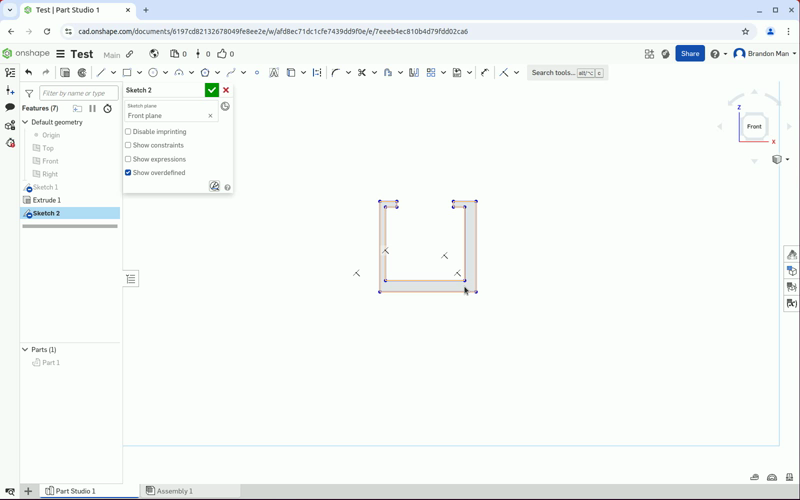
click(464, 286)
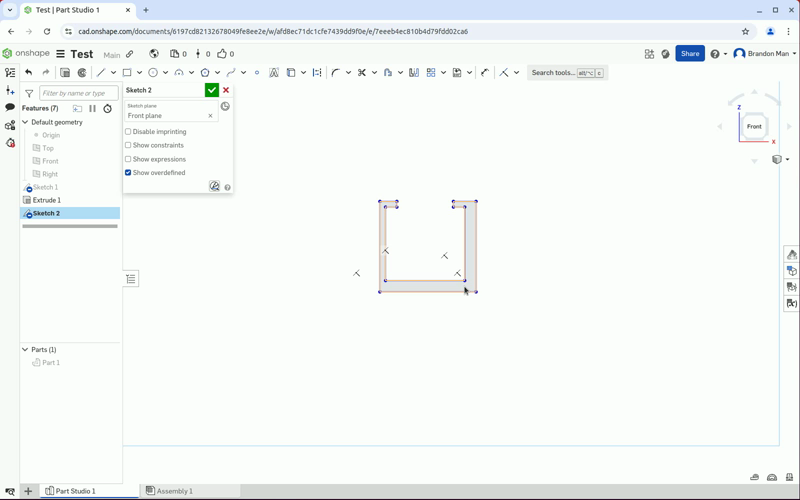
scroll(-6)
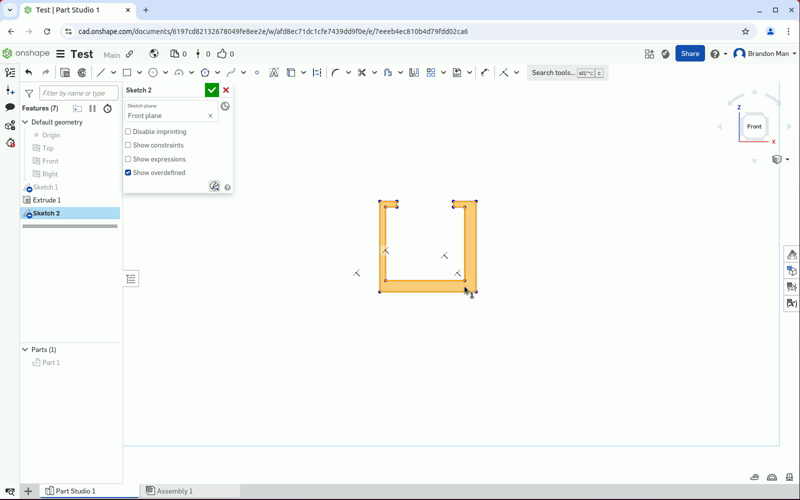
scroll(-6)
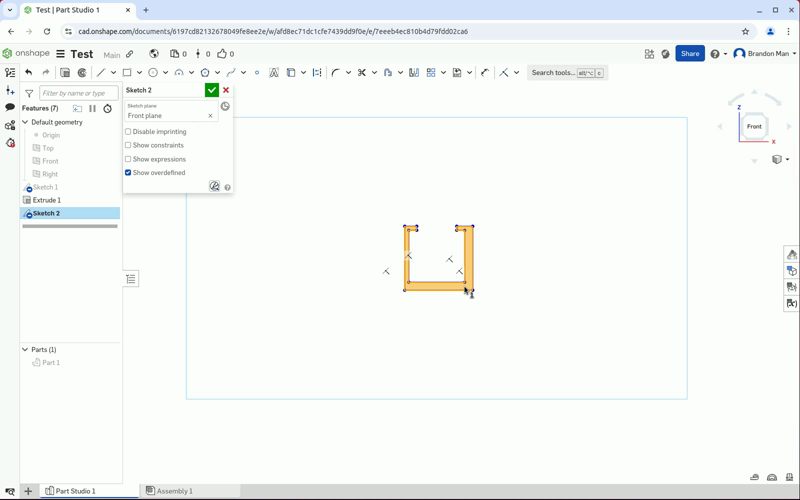
scroll(-6)
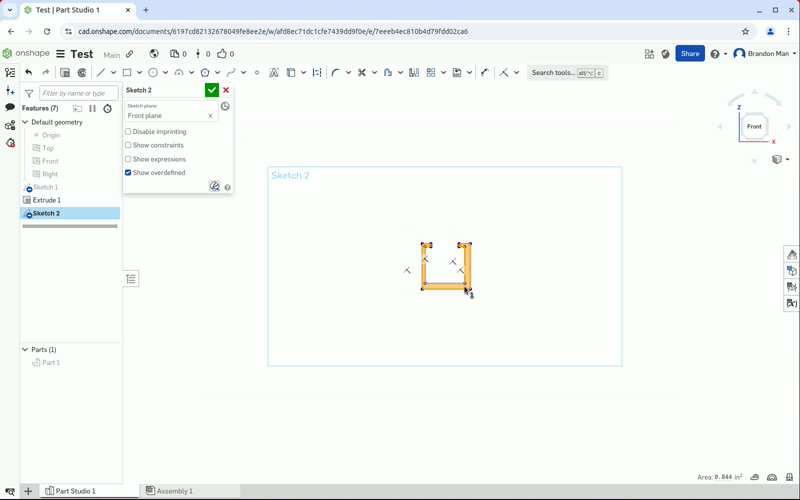
scroll(-6)
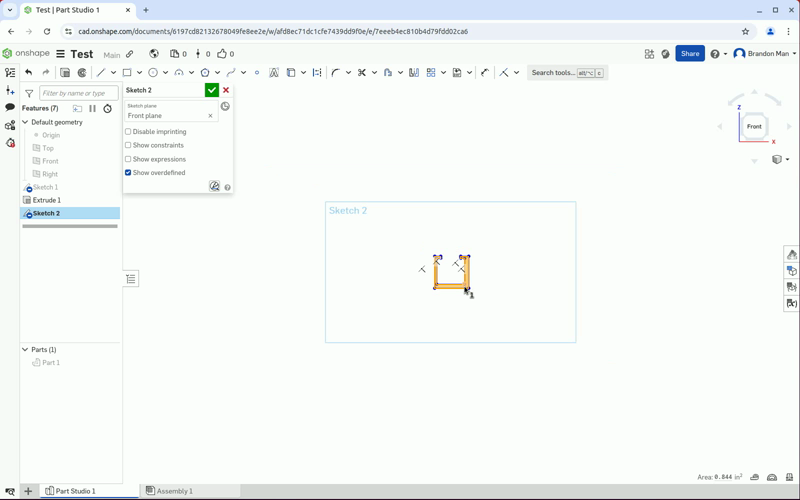
scroll(-6)
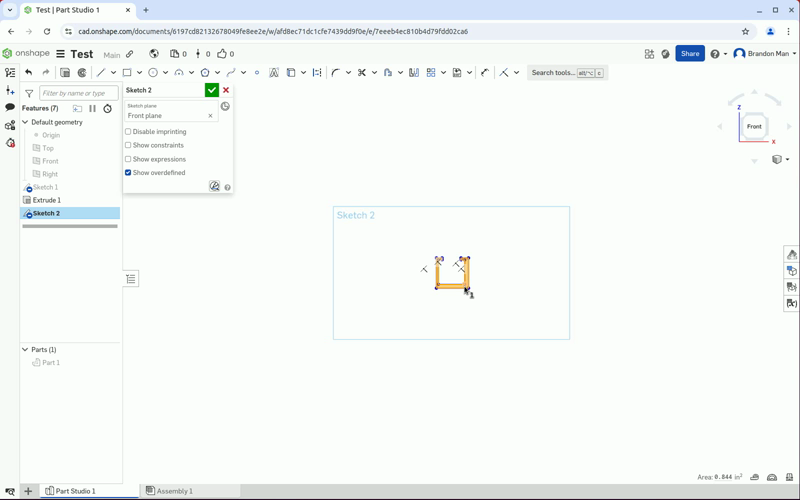
scroll(-6)
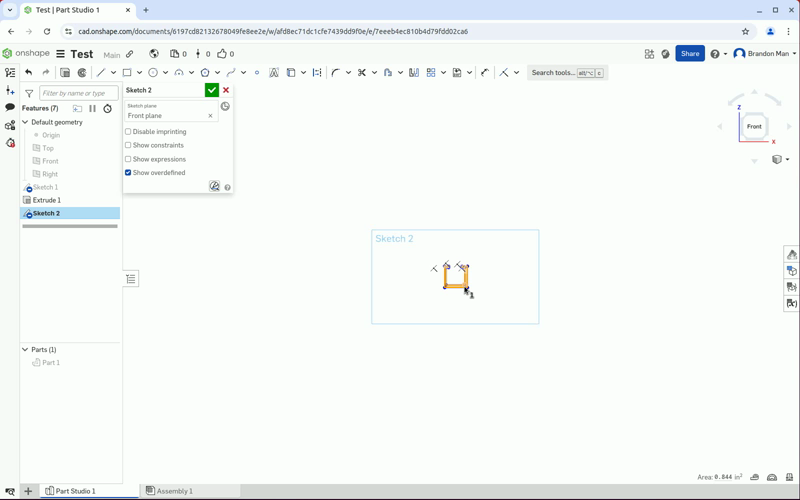
scroll(-6)
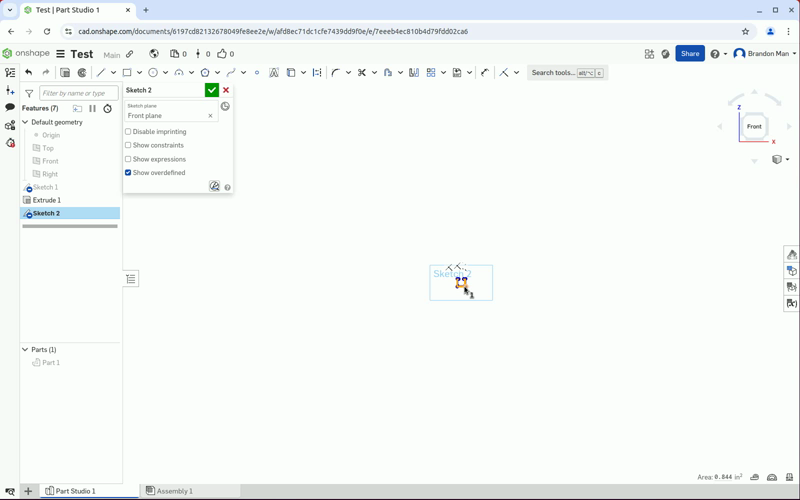
mouse_move(73, 352)
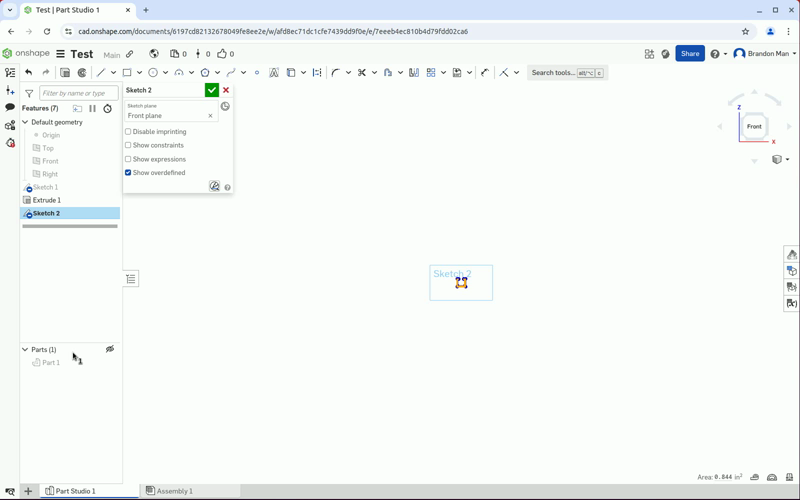
key(shift+y)
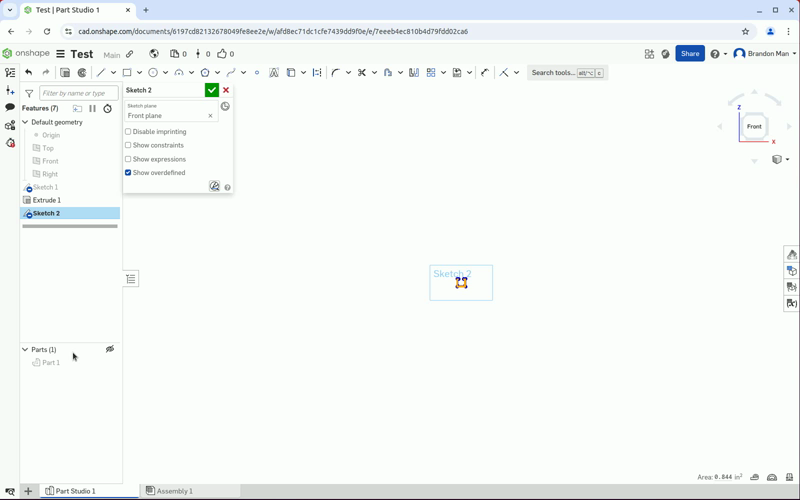
key(shift+e)
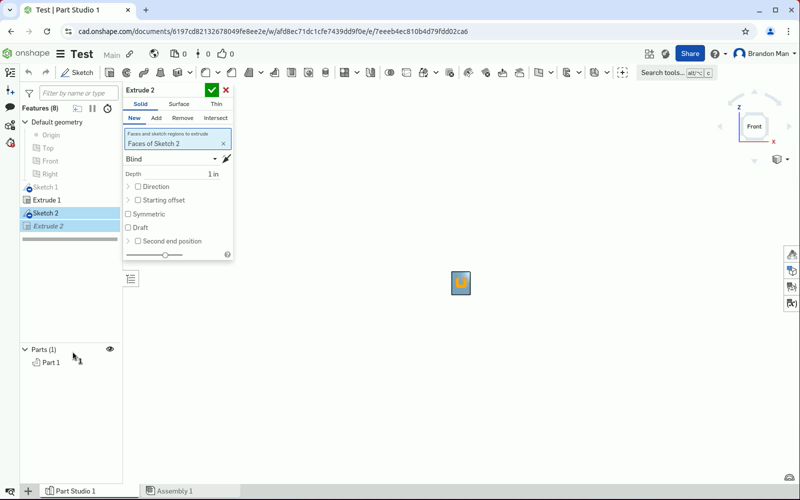
mouse_move(143, 106)
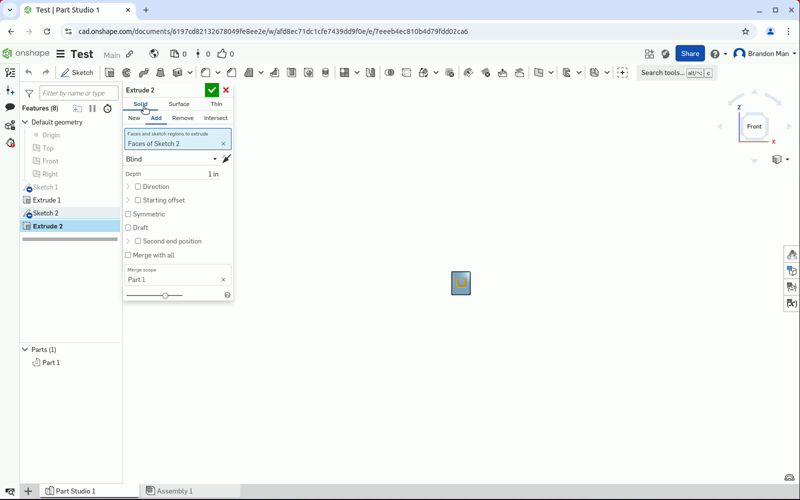
click(143, 106)
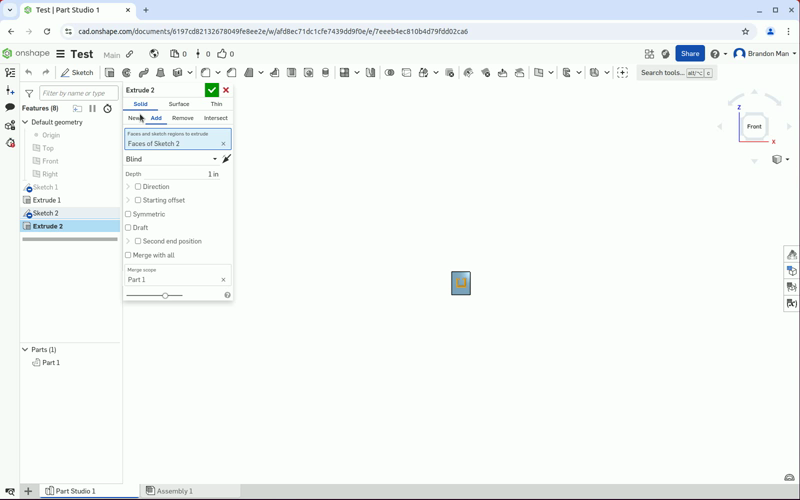
mouse_move(137, 120)
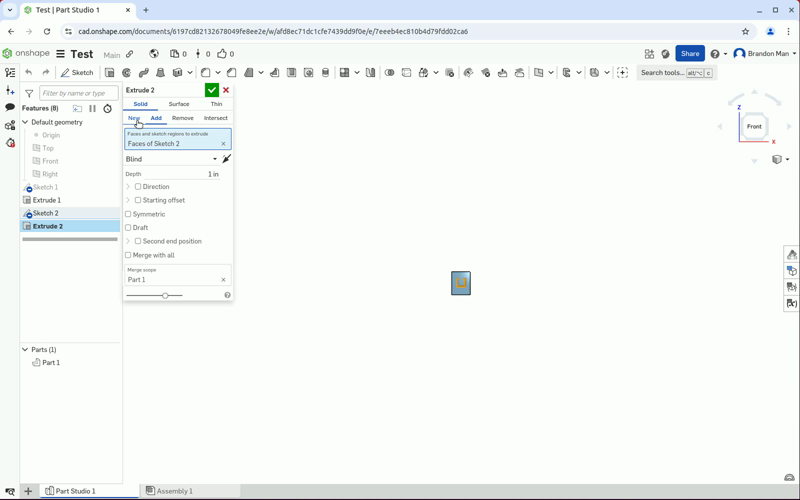
click(137, 120)
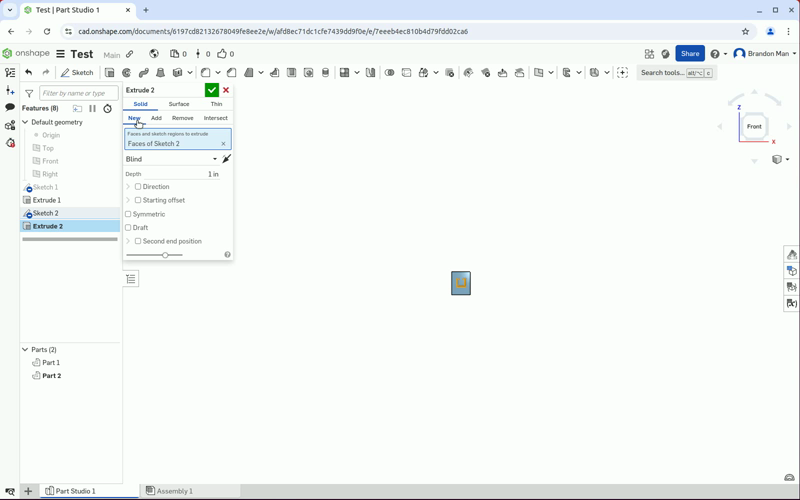
key(tab, 4)
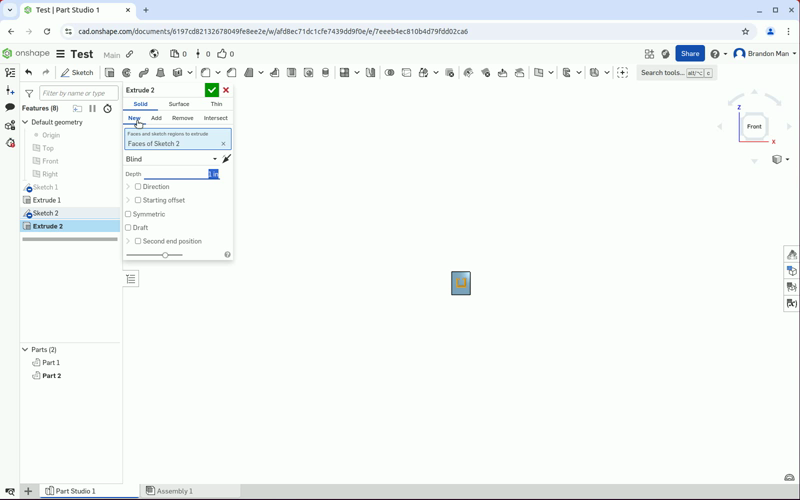
text(23.108)
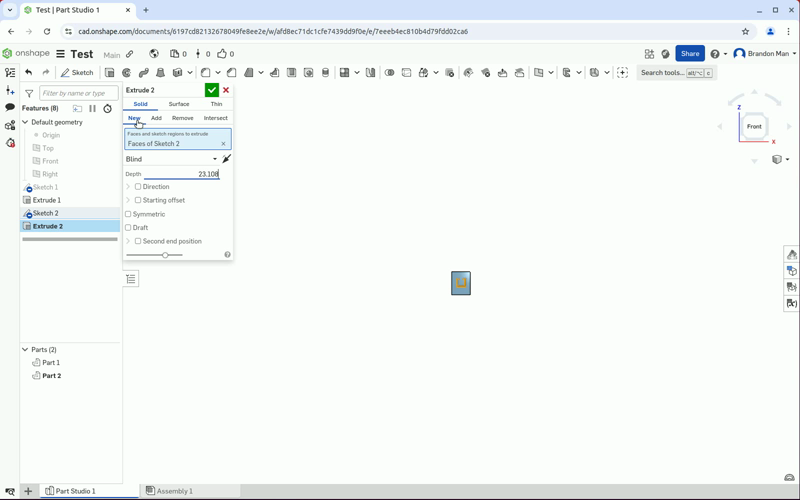
key(enter)
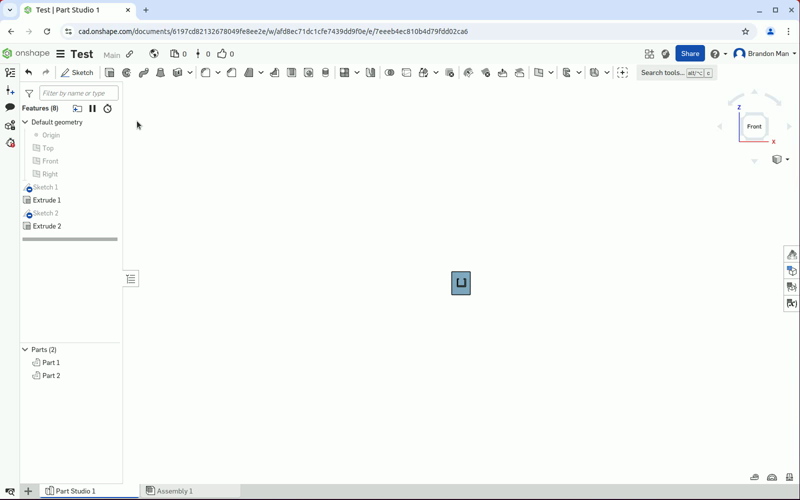
key(shift+h)
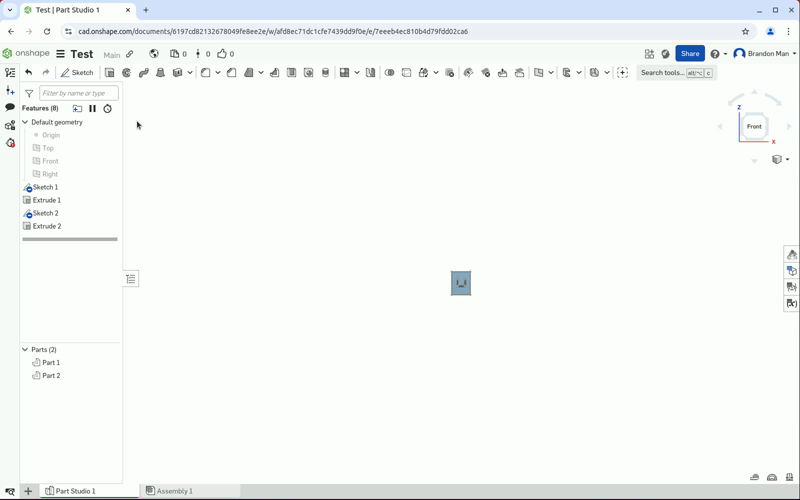
key(shift+h)
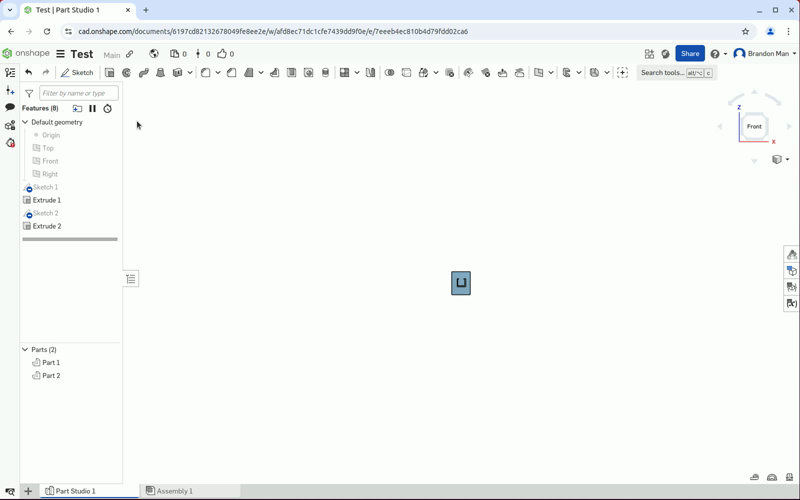
mouse_move(73, 189)
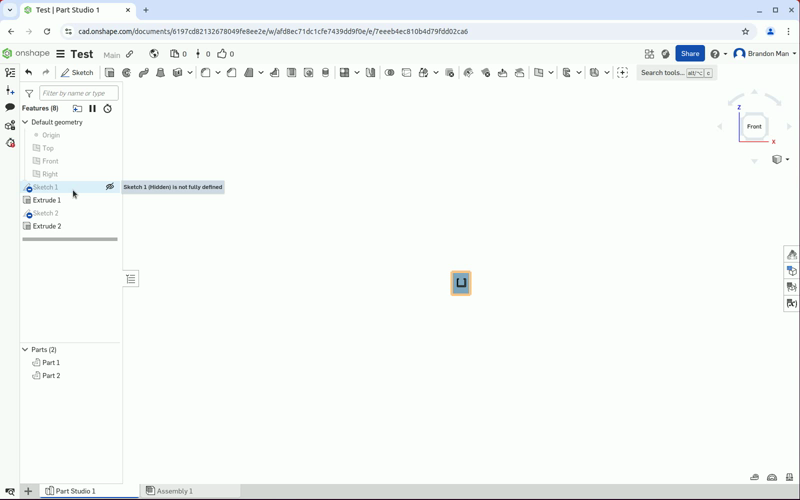
click(73, 189)
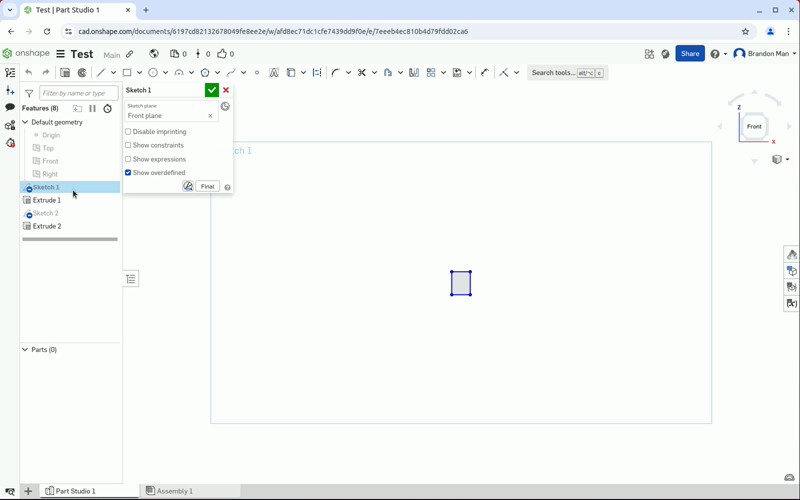
mouse_move(229, 92)
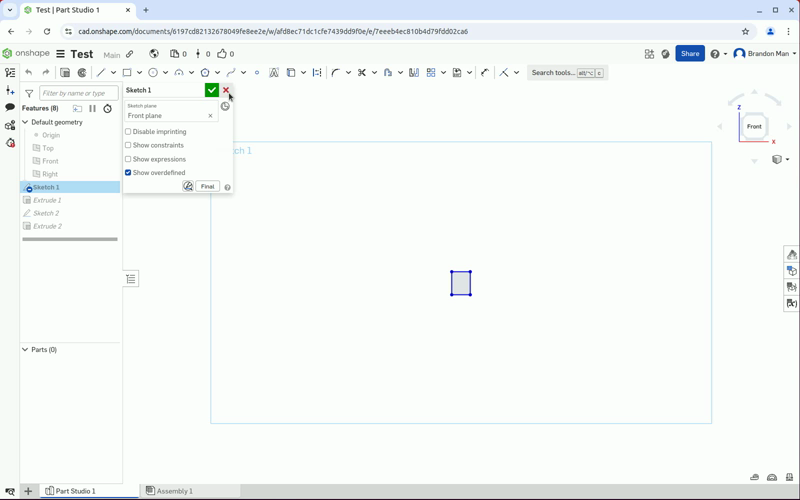
click(229, 92)
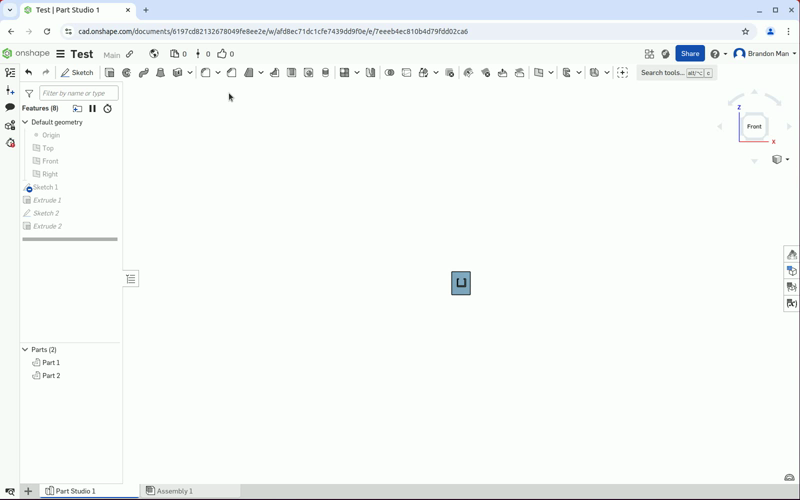
mouse_move(73, 352)
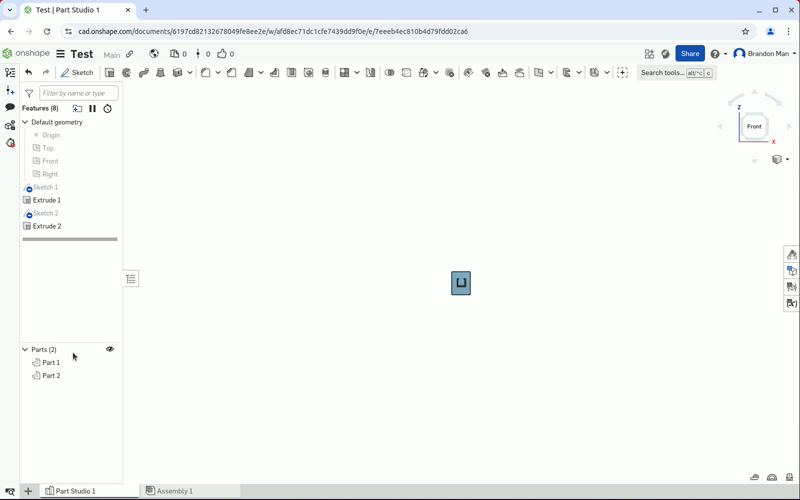
key(y)
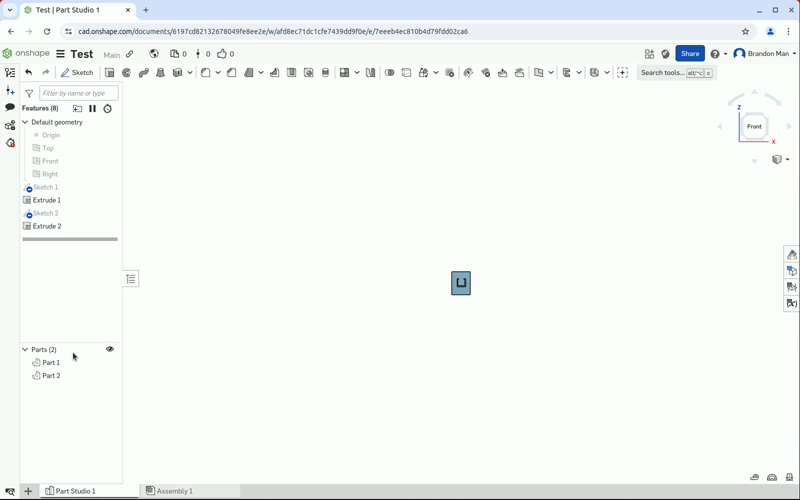
key(shift+p)
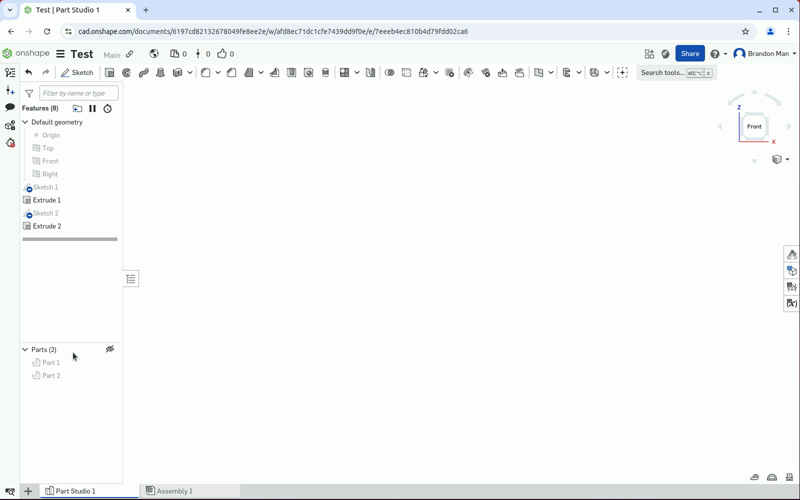
key(space)
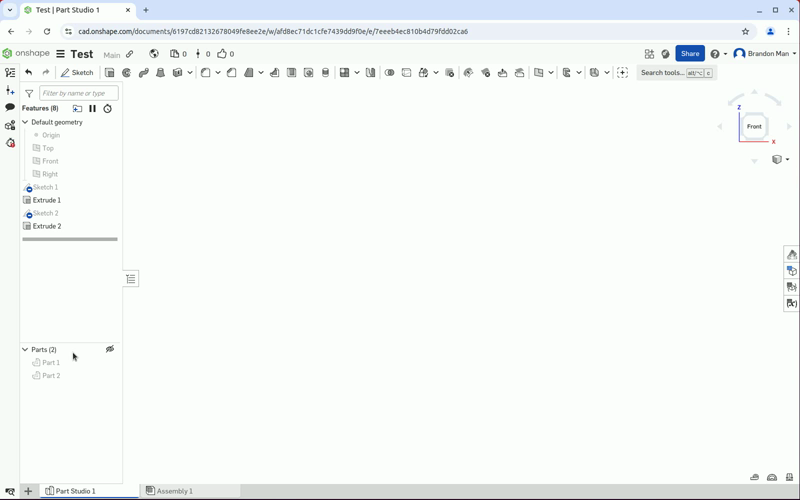
key_down(shift)
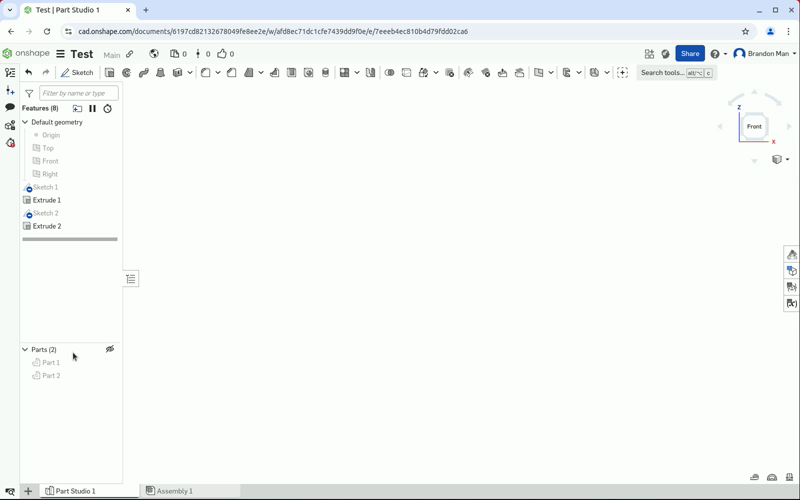
key(left)
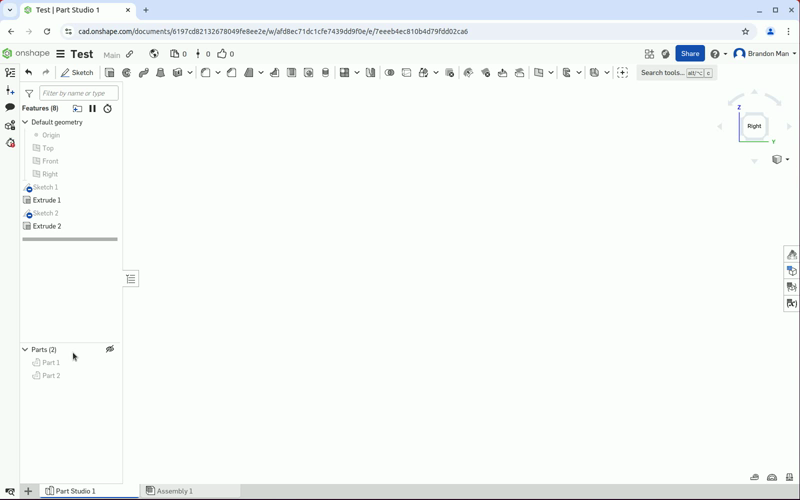
key_up(shift)
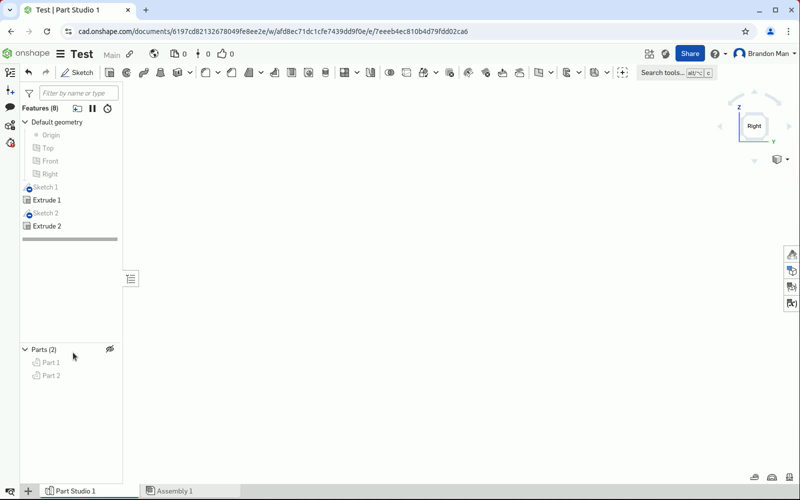
mouse_move(73, 352)
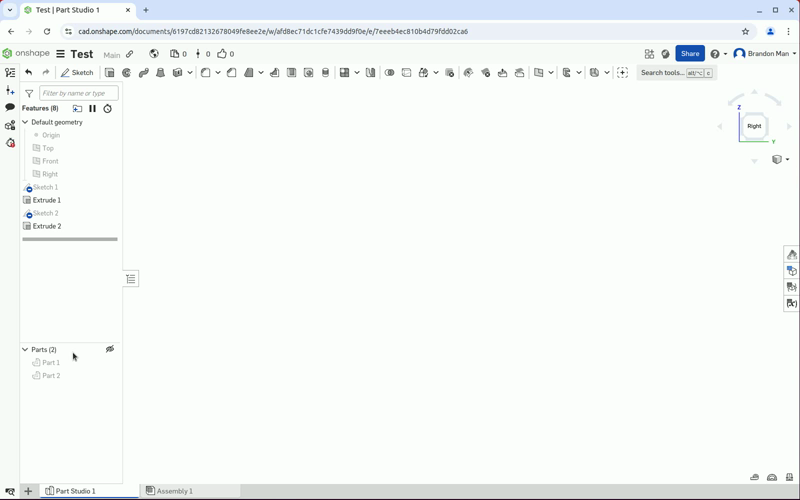
key(shift+y)
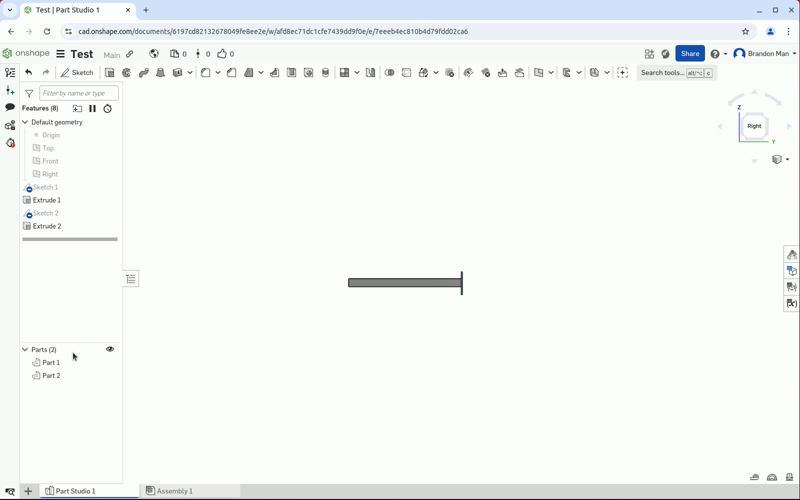
mouse_move(541, 75)
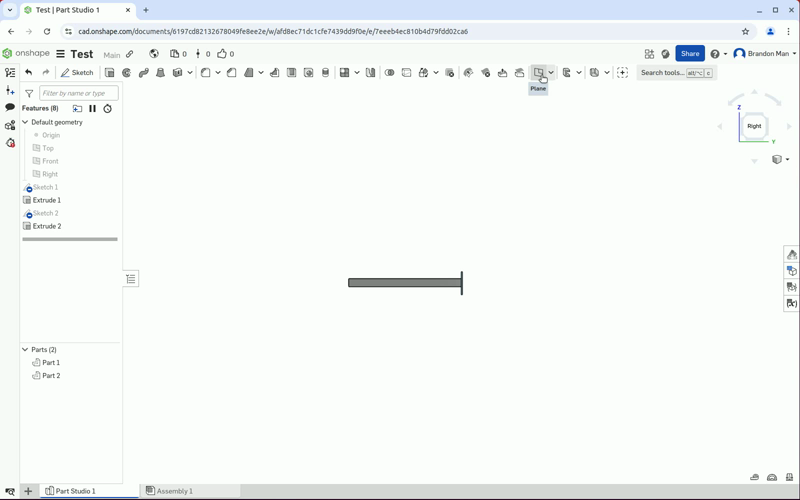
click(541, 75)
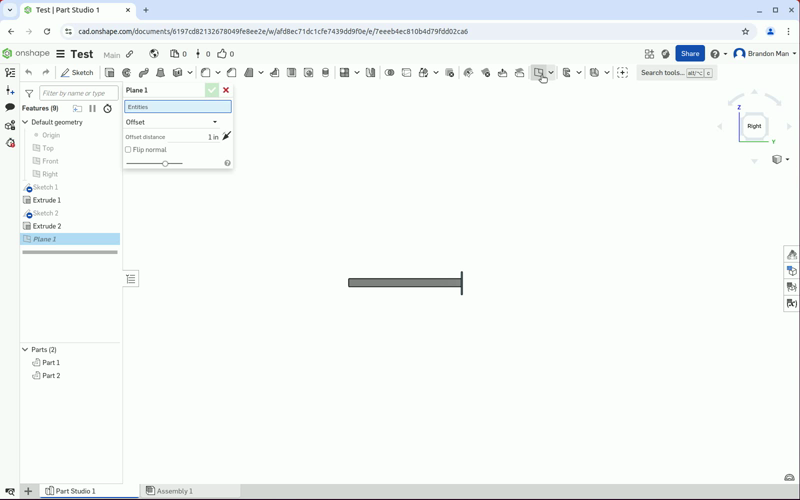
mouse_move(73, 176)
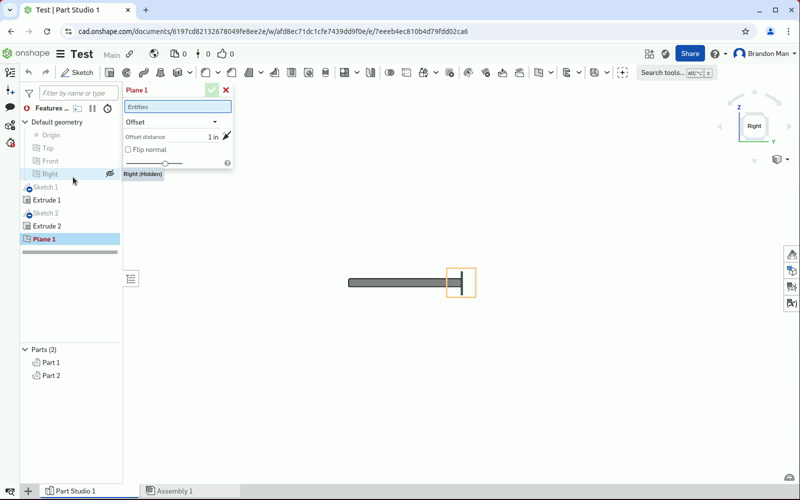
click(73, 176)
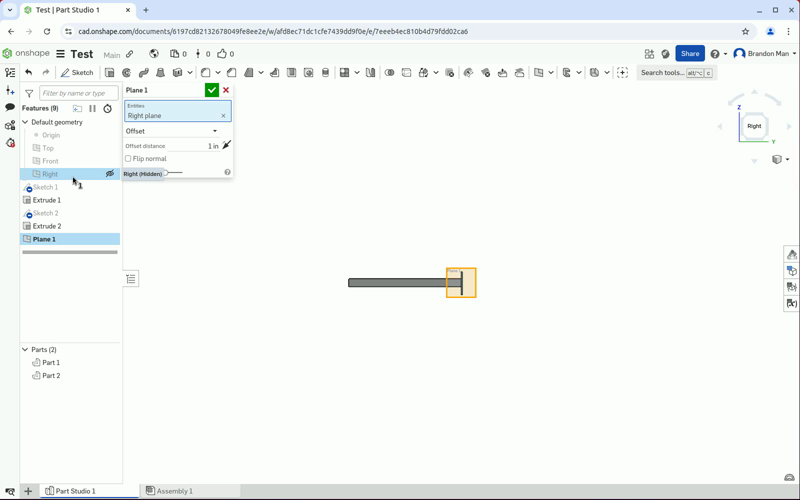
key(tab, 2)
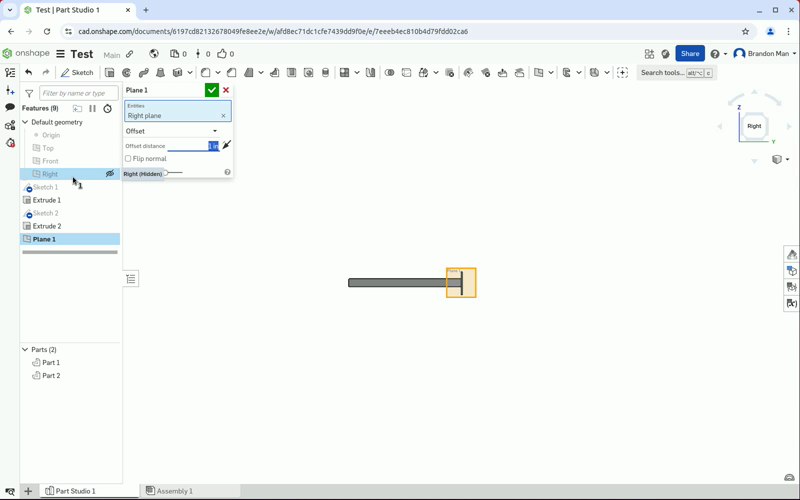
text(0.709)
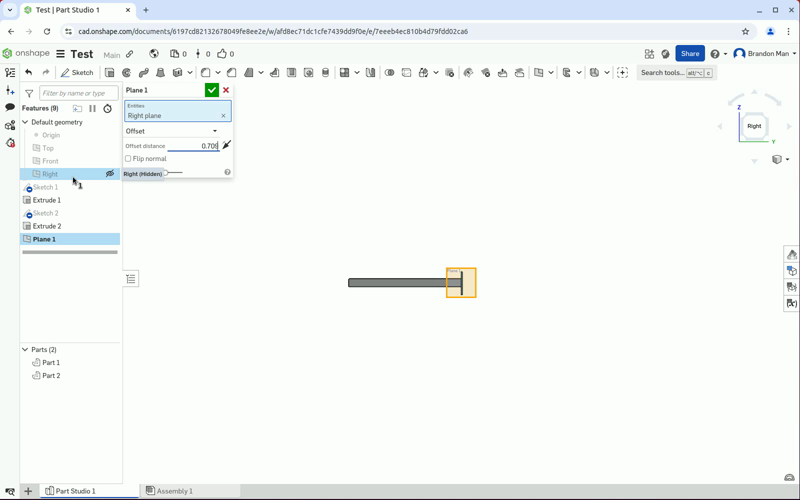
key(enter, 2)
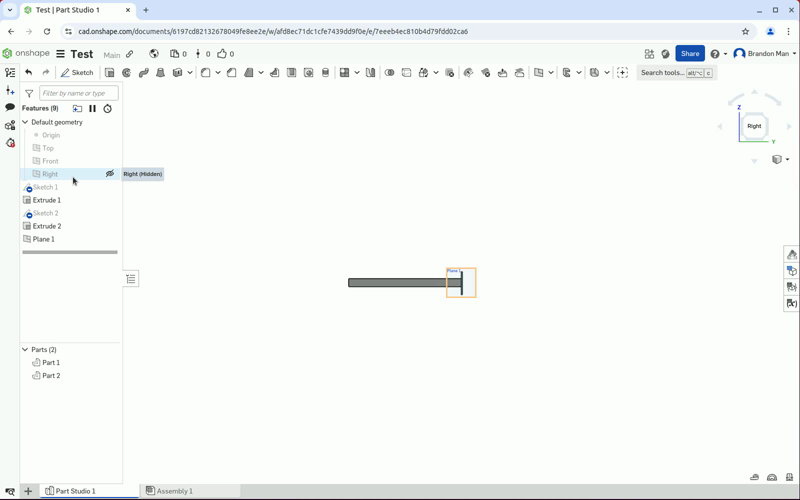
key(shift+s)
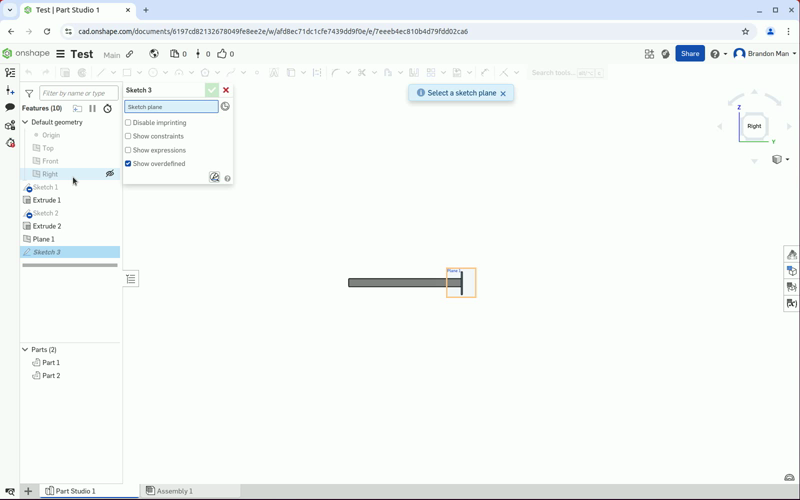
mouse_move(73, 241)
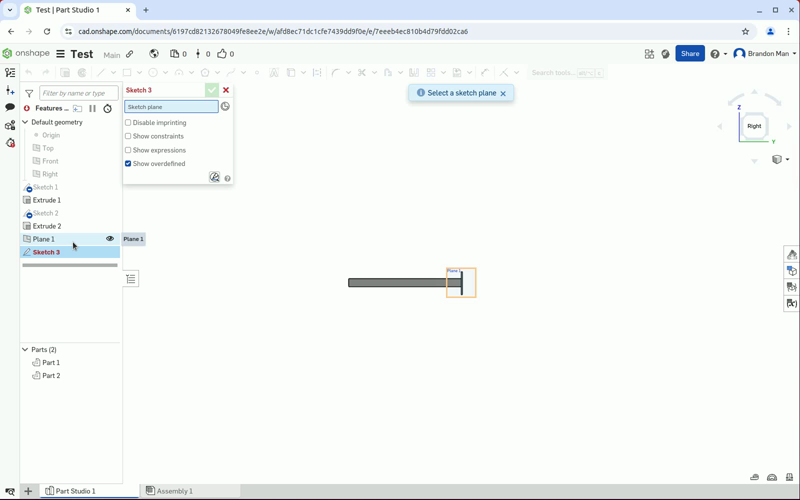
click(73, 241)
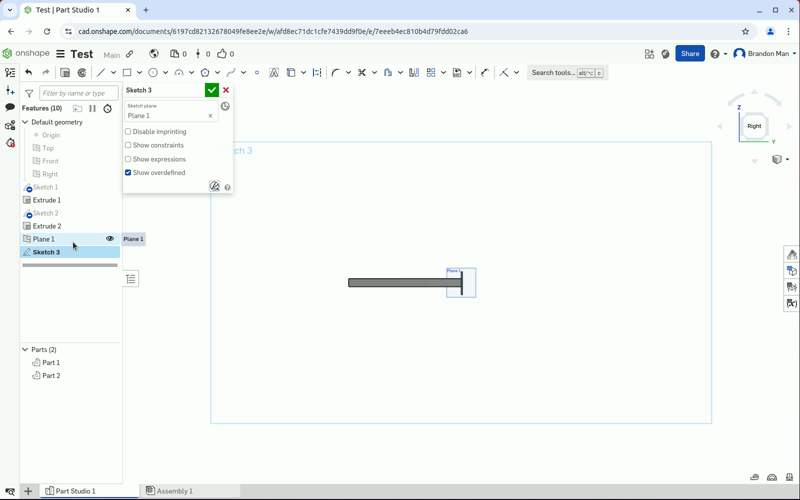
mouse_move(73, 352)
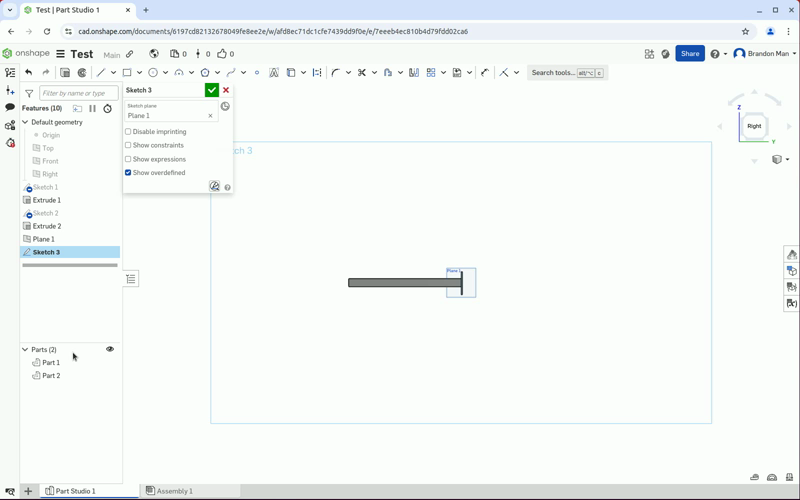
key(y)
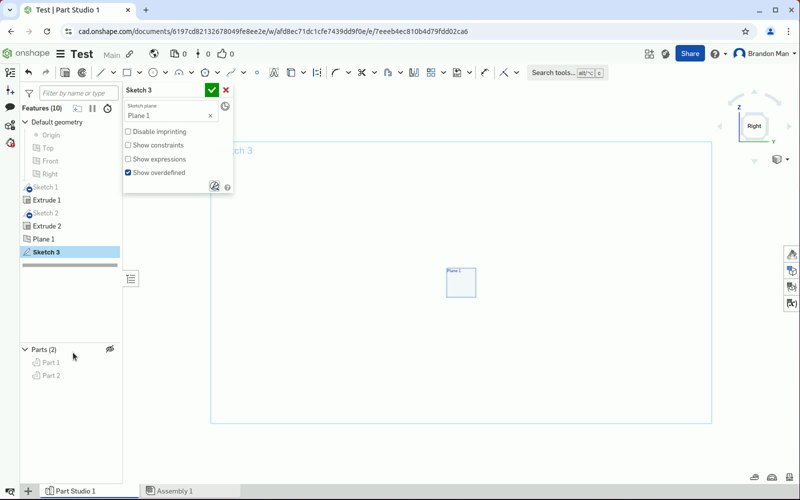
key(l)
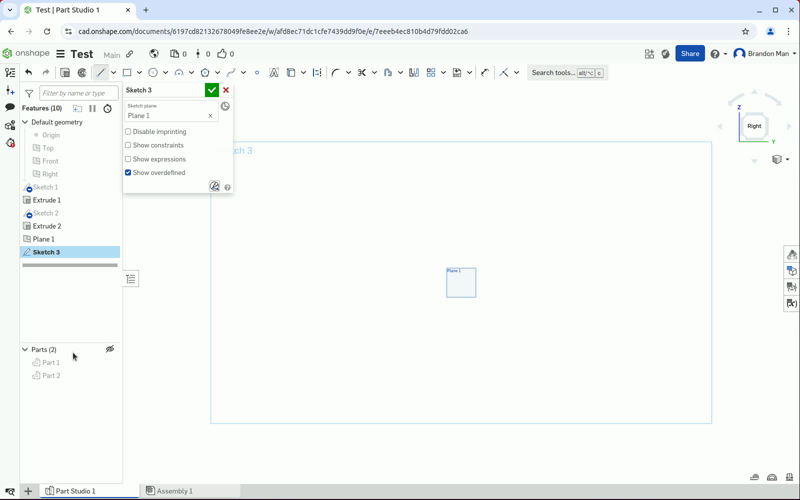
key_down(shift)
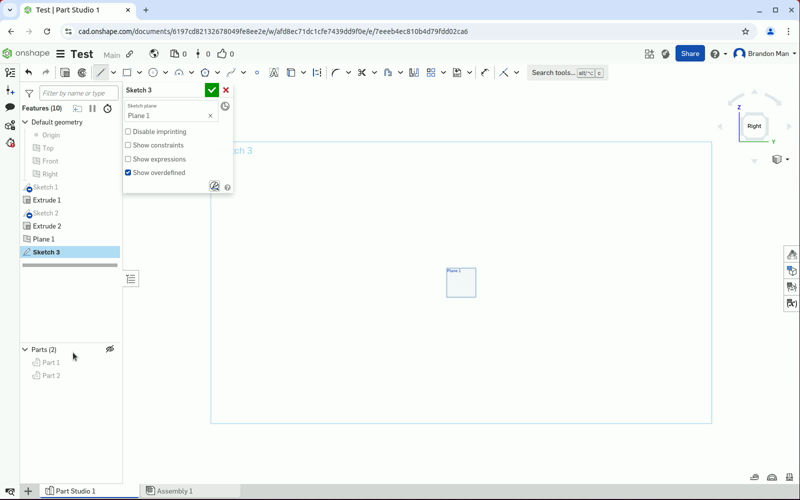
mouse_move(453, 286)
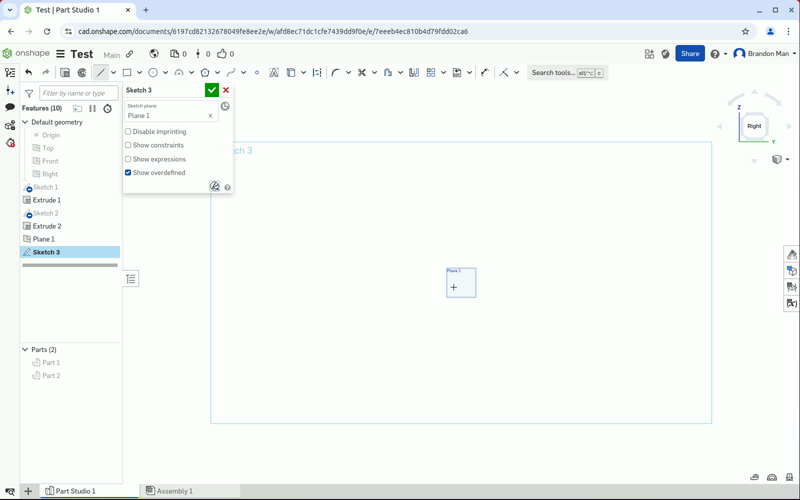
click(453, 286)
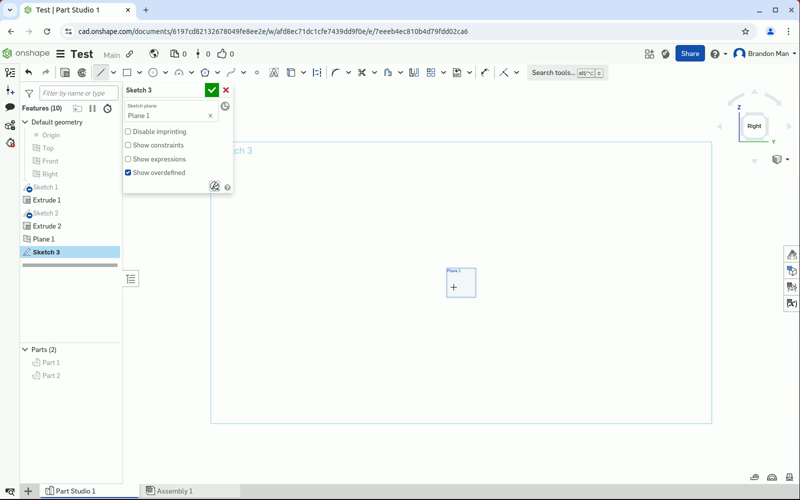
key_up(shift)
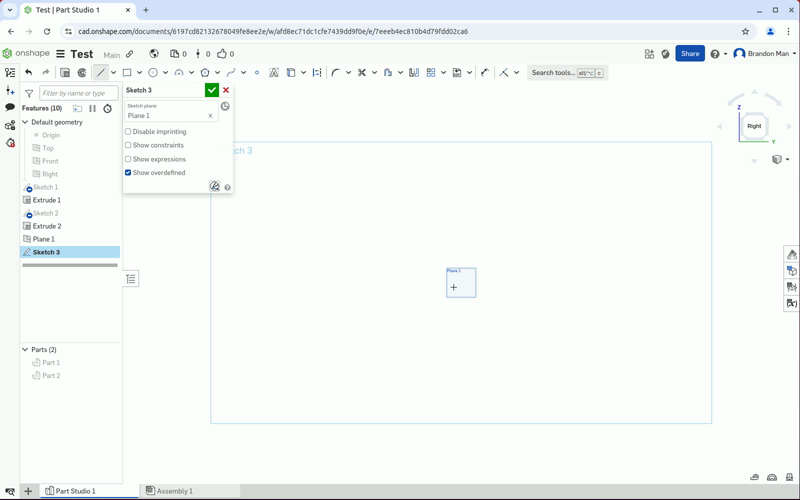
key_down(shift)
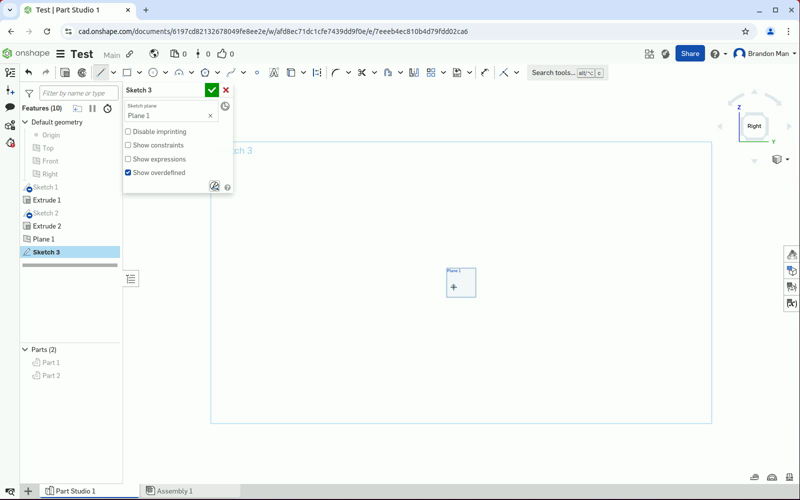
mouse_move(483, 286)
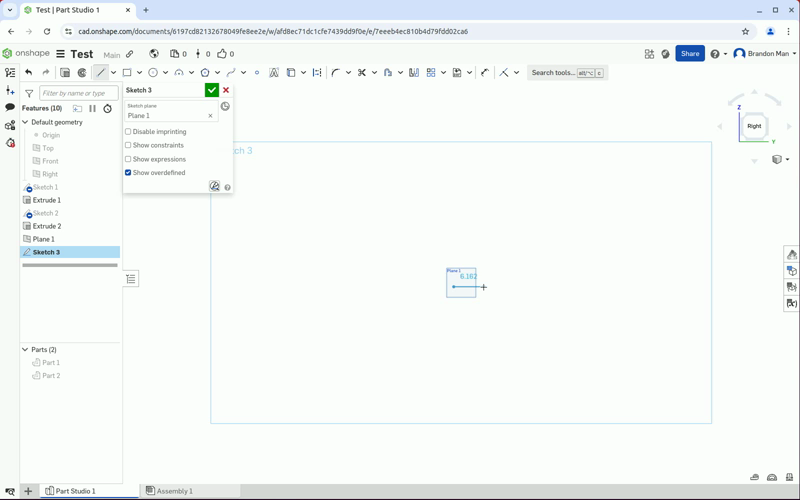
mouse_move(461, 294)
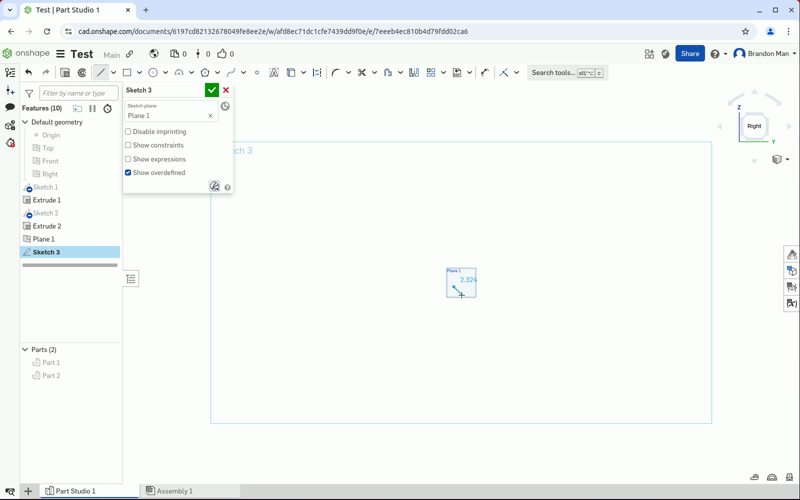
click(461, 294)
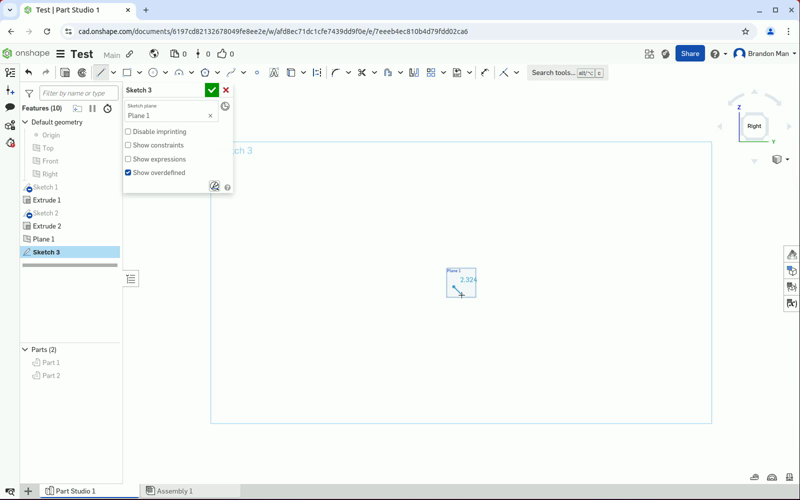
key_up(shift)
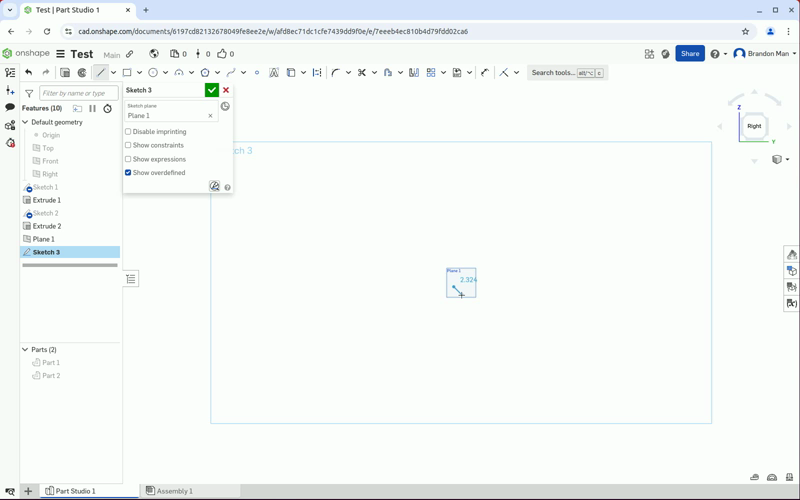
key_down(shift)
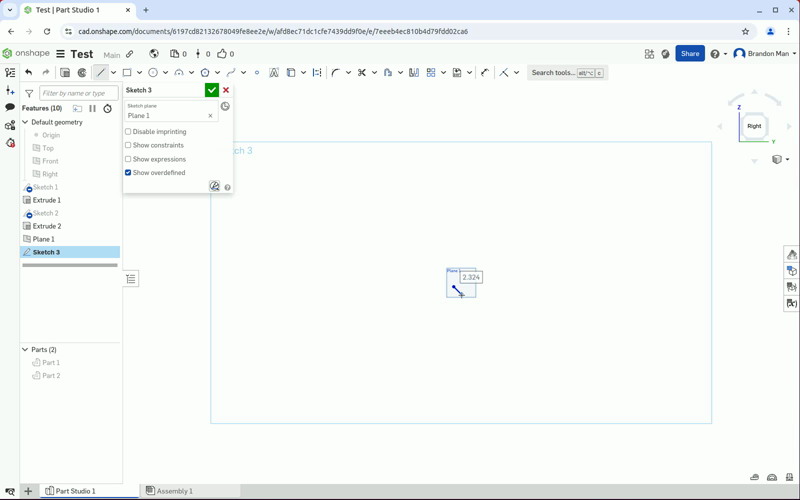
mouse_move(492, 294)
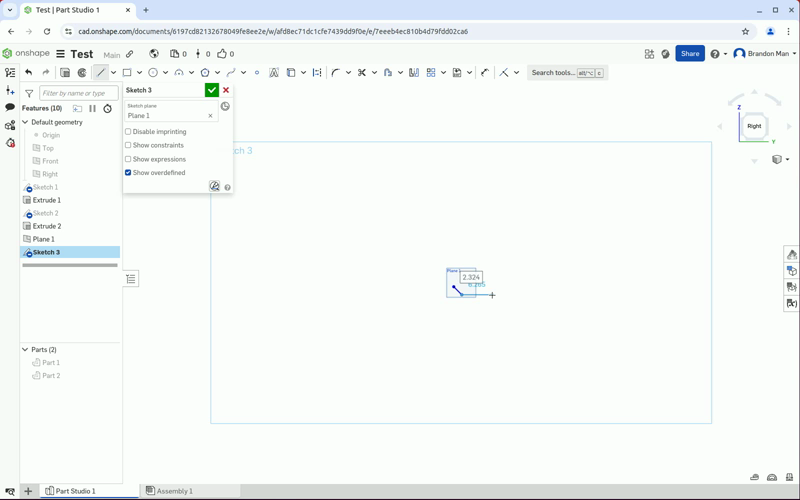
mouse_move(461, 286)
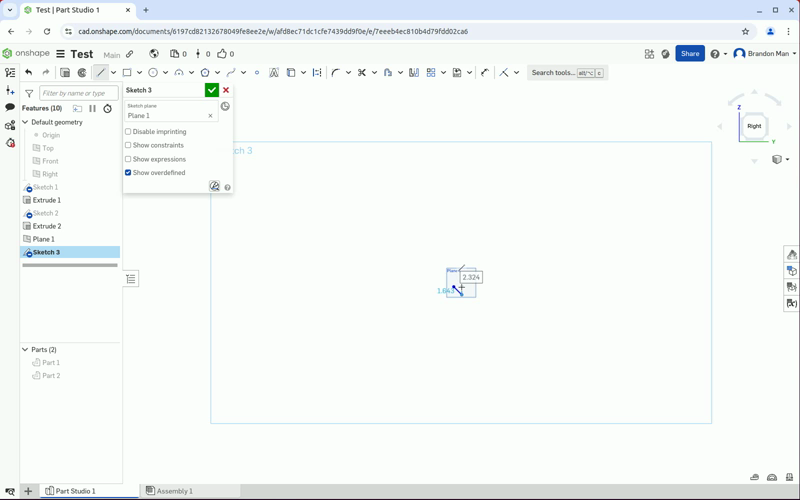
click(461, 286)
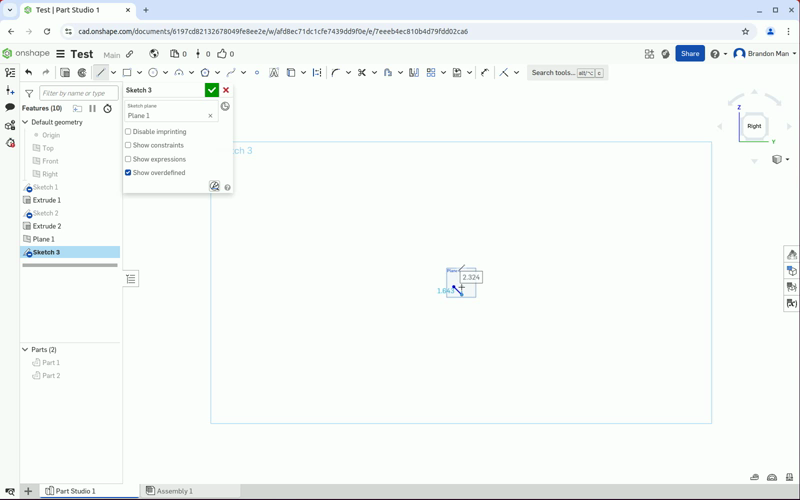
key_up(shift)
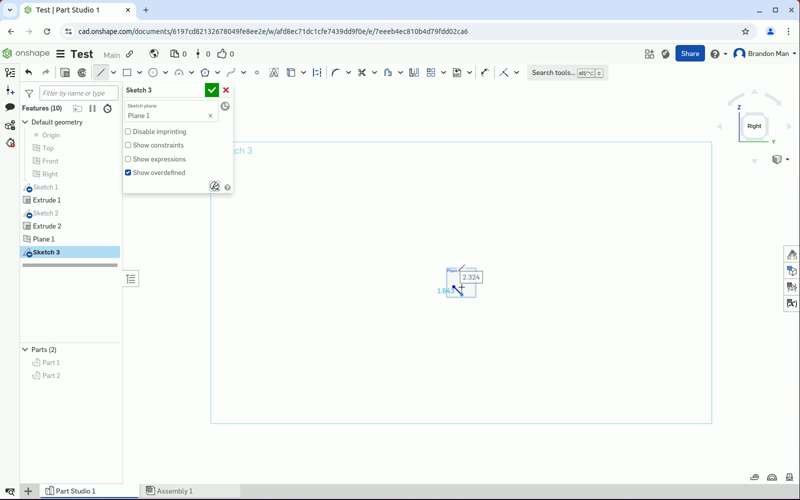
mouse_move(492, 286)
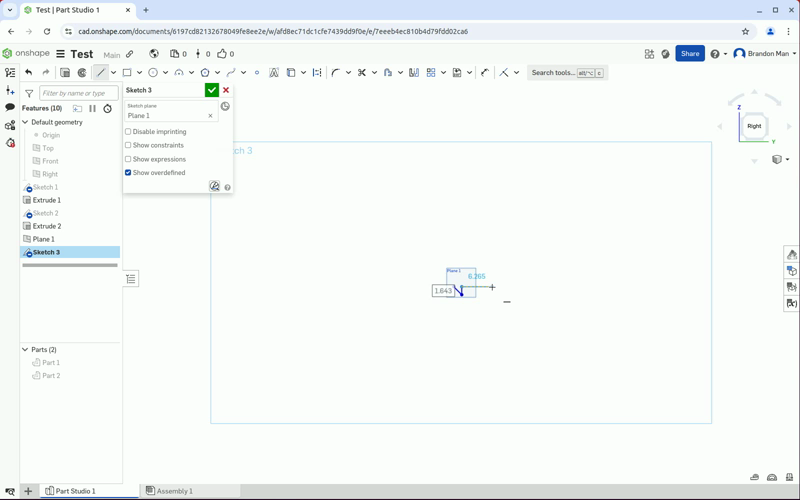
key_down(shift)
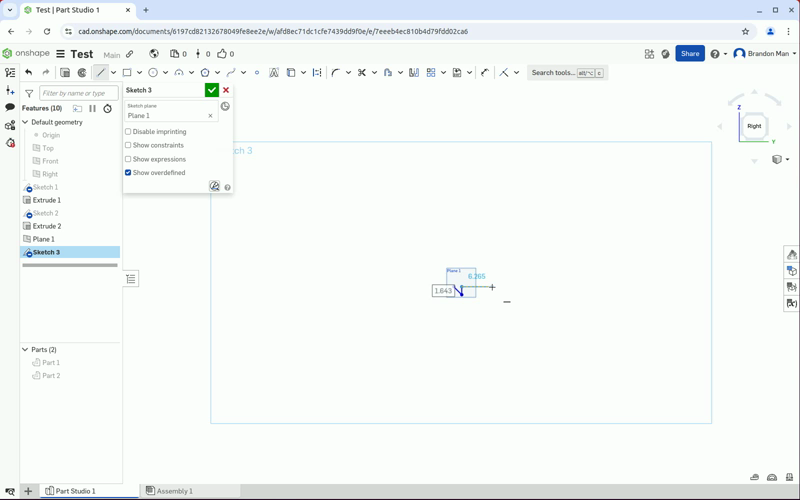
mouse_move(453, 286)
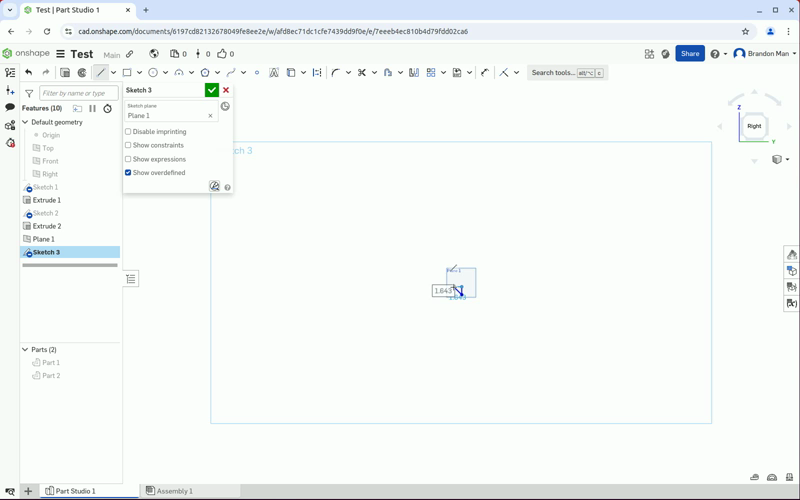
key_up(shift)
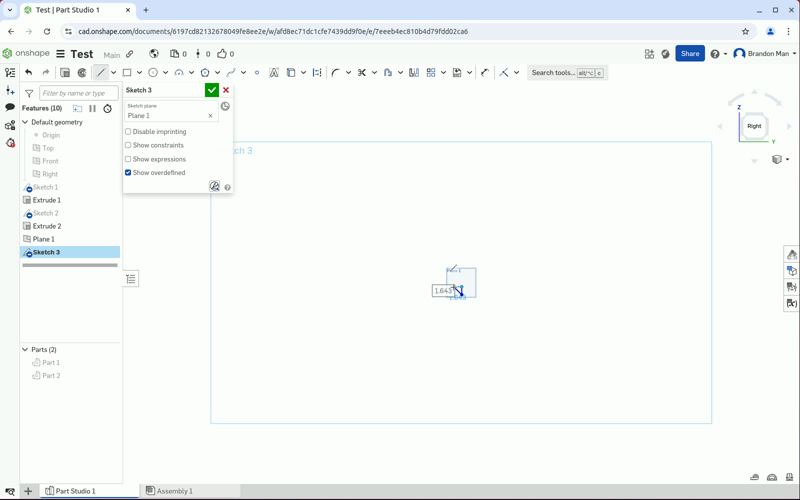
click(453, 286)
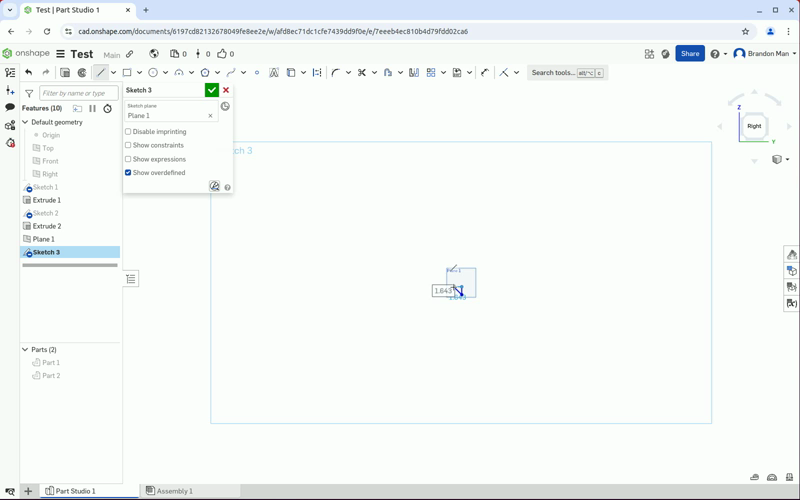
key(esc)
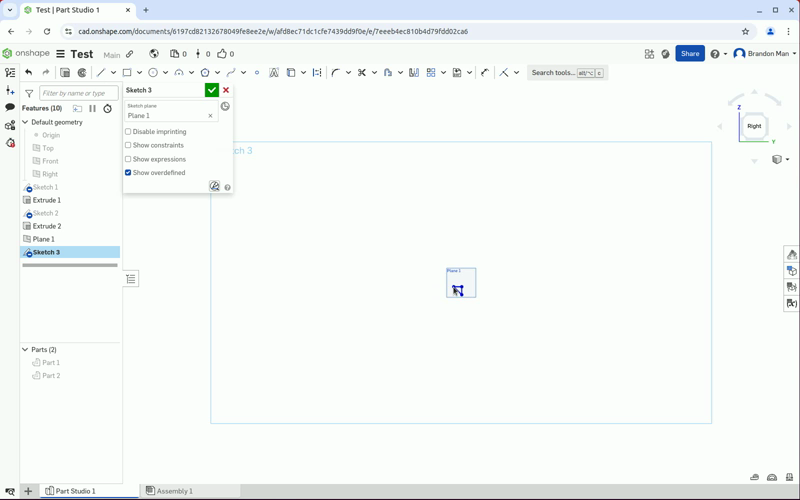
mouse_move(460, 290)
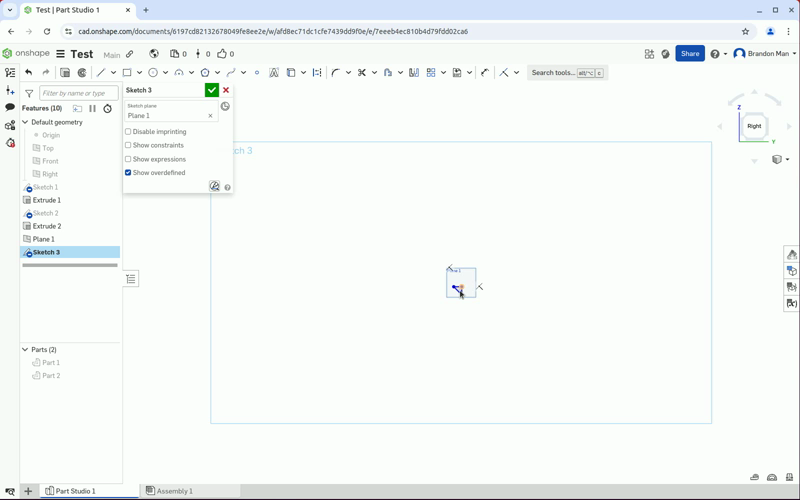
scroll(6)
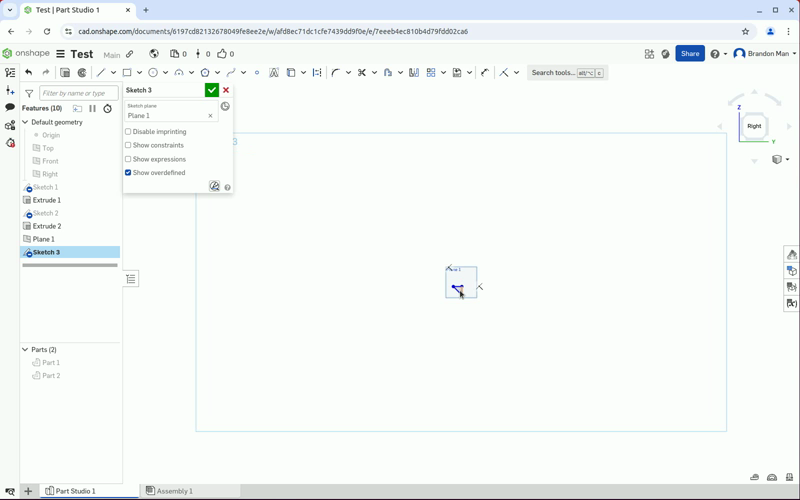
scroll(6)
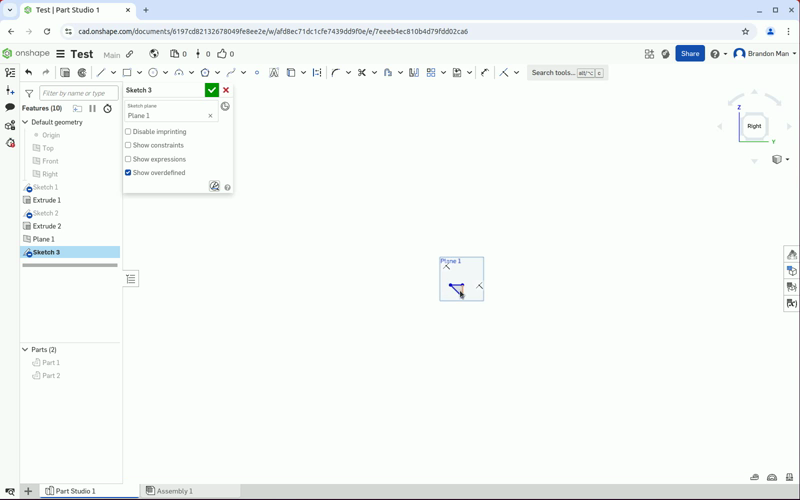
scroll(6)
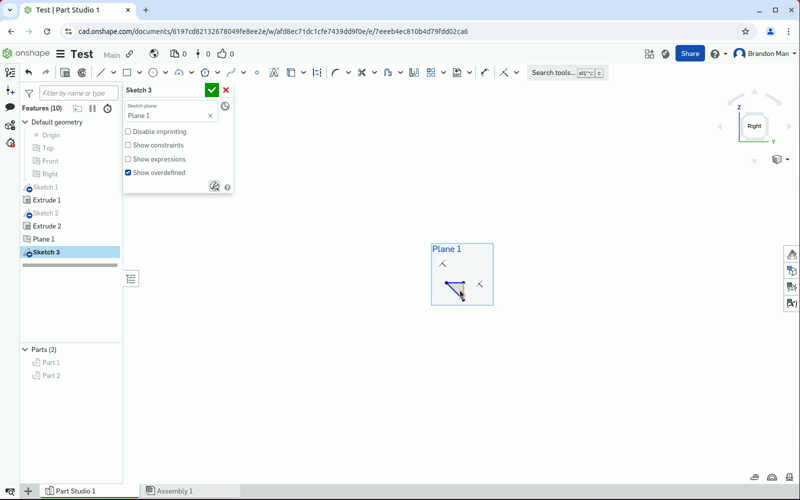
scroll(6)
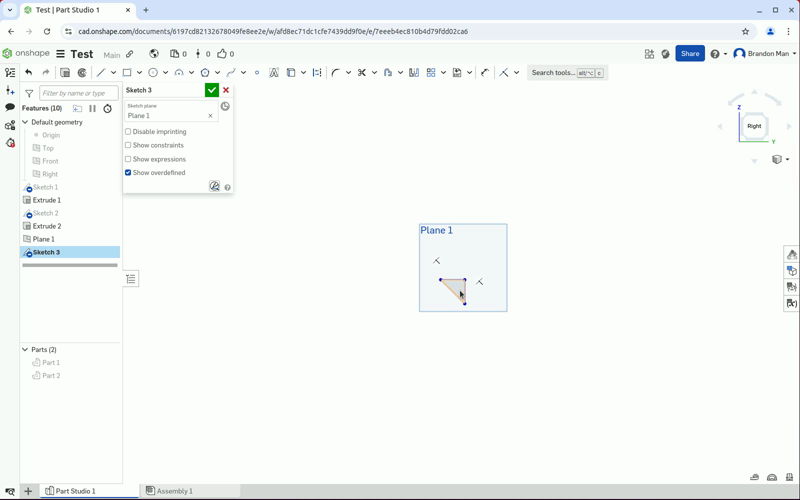
scroll(6)
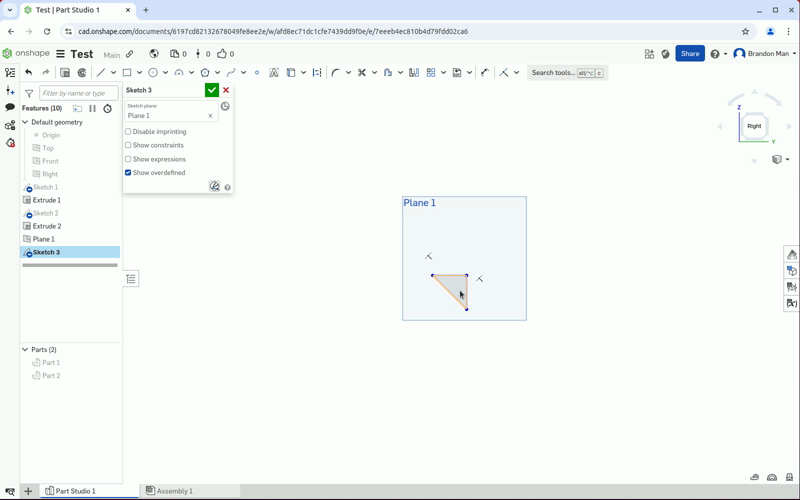
scroll(6)
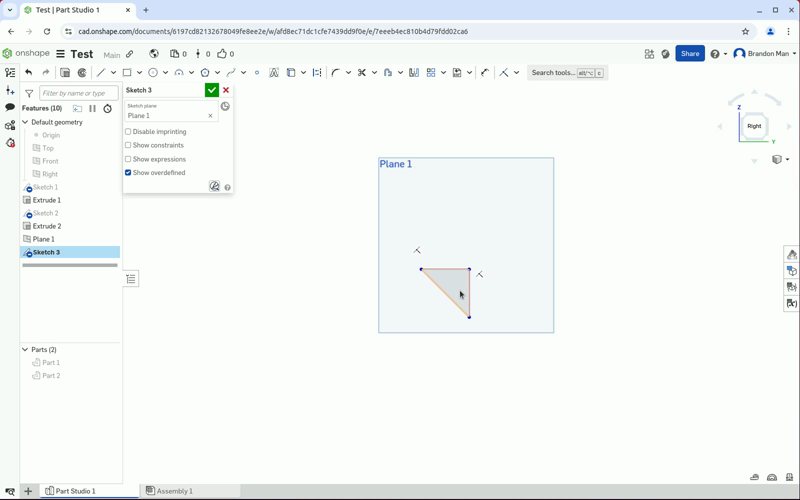
scroll(6)
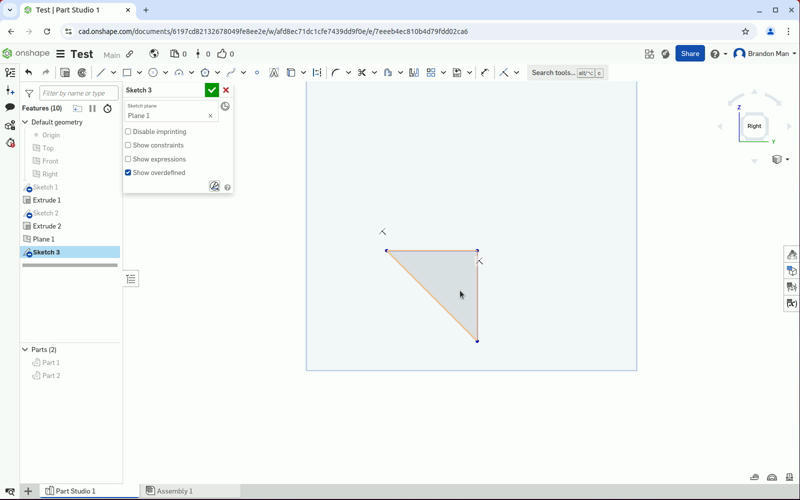
click(460, 290)
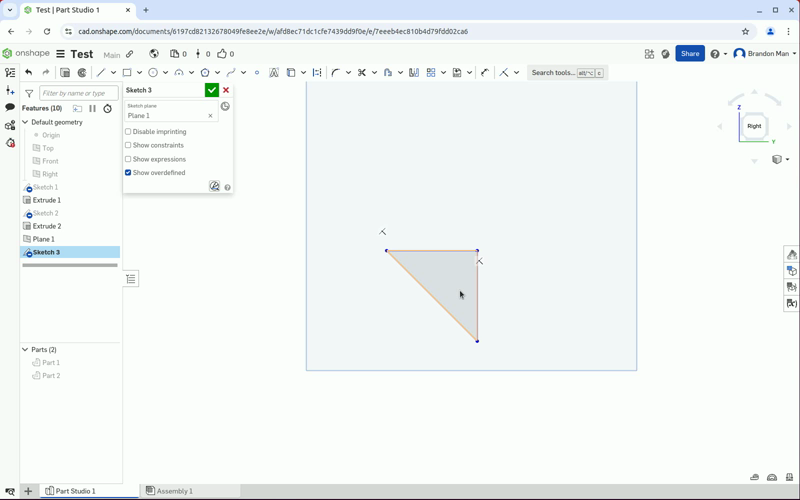
scroll(-6)
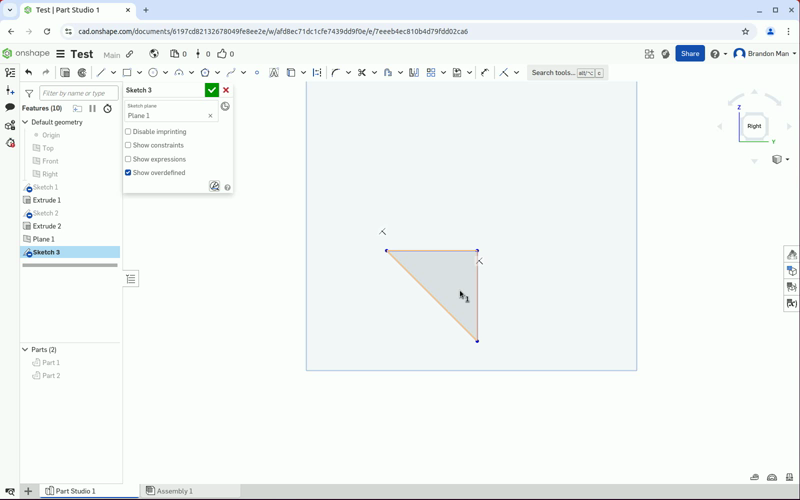
scroll(-6)
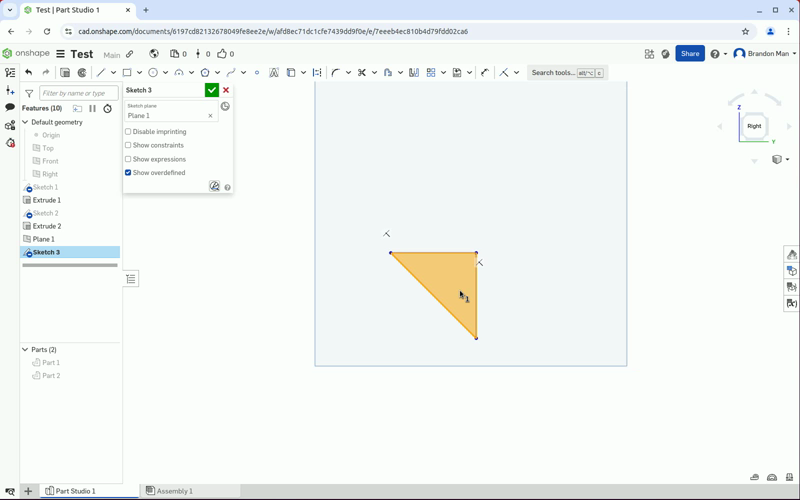
scroll(-6)
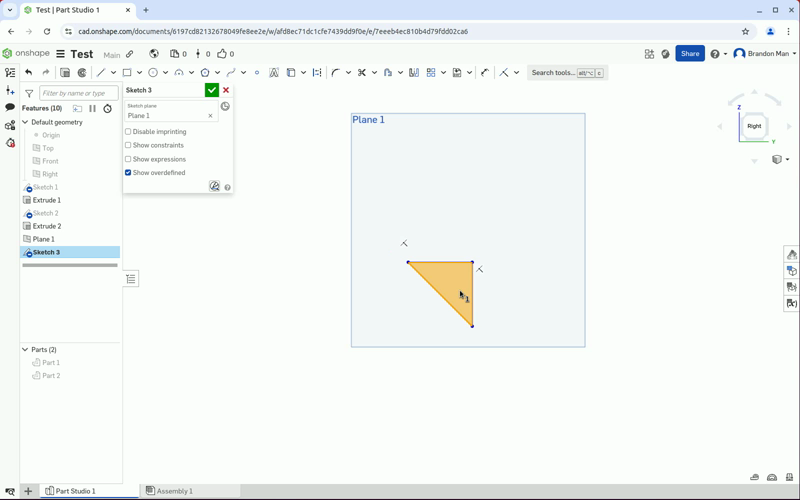
scroll(-6)
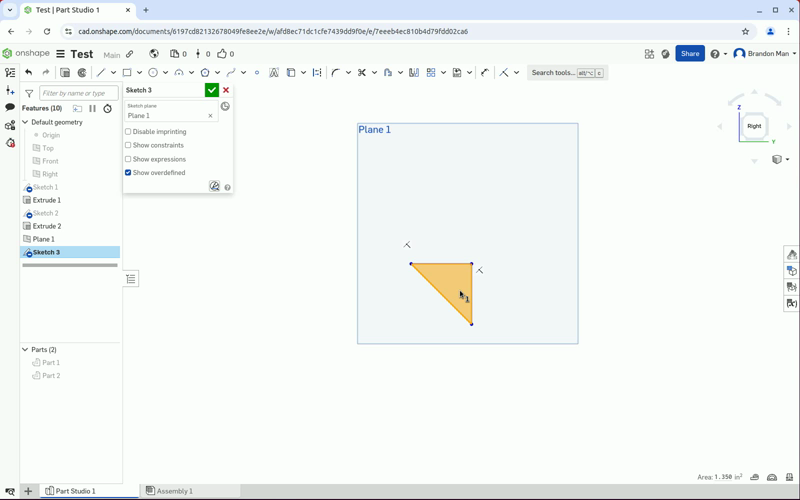
scroll(-6)
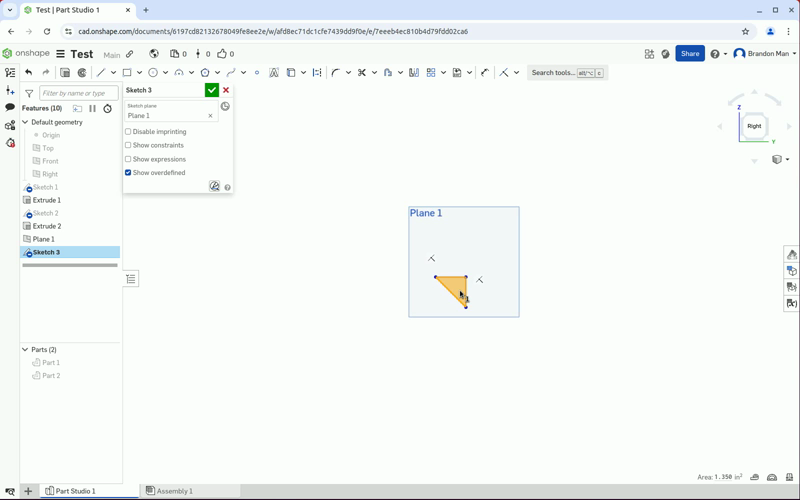
scroll(-6)
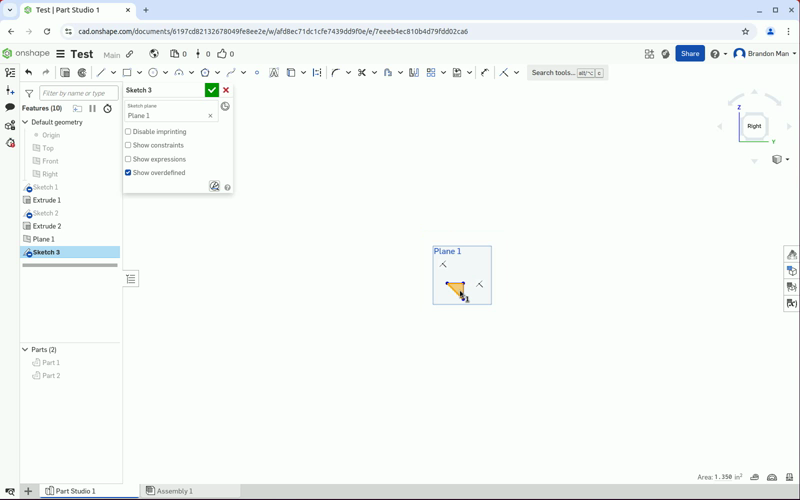
scroll(-6)
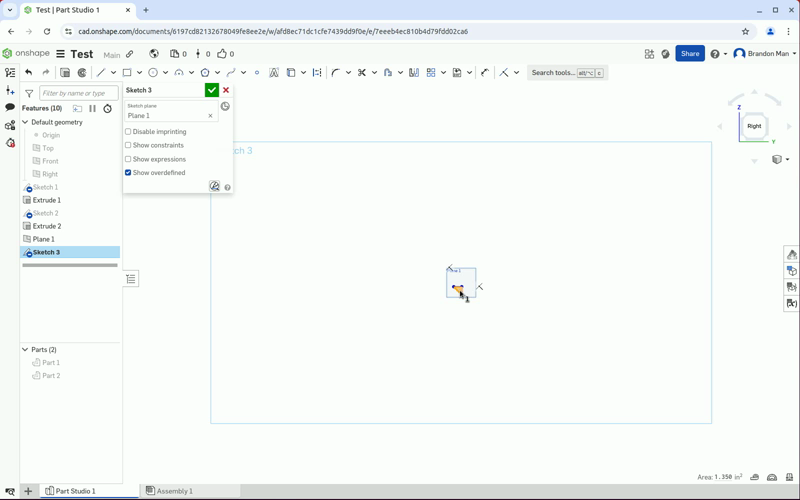
mouse_move(73, 352)
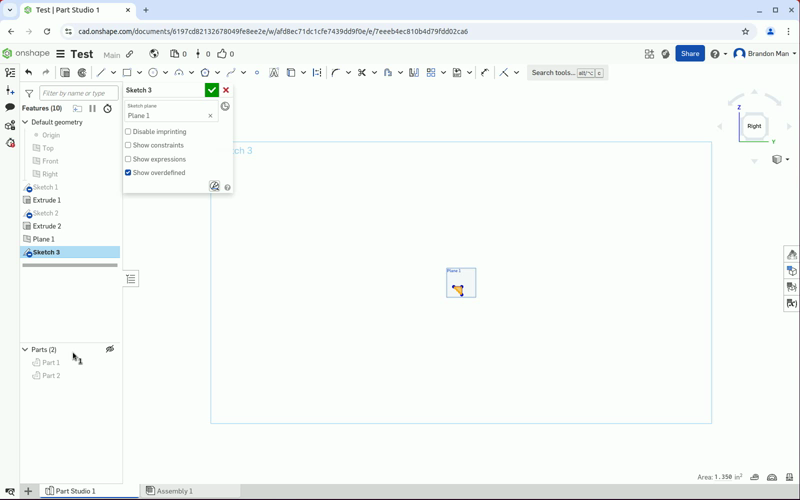
key(shift+y)
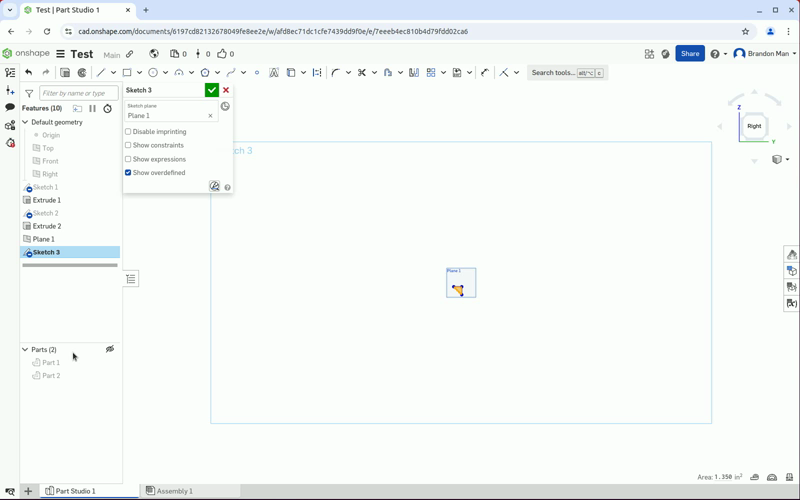
key(shift+e)
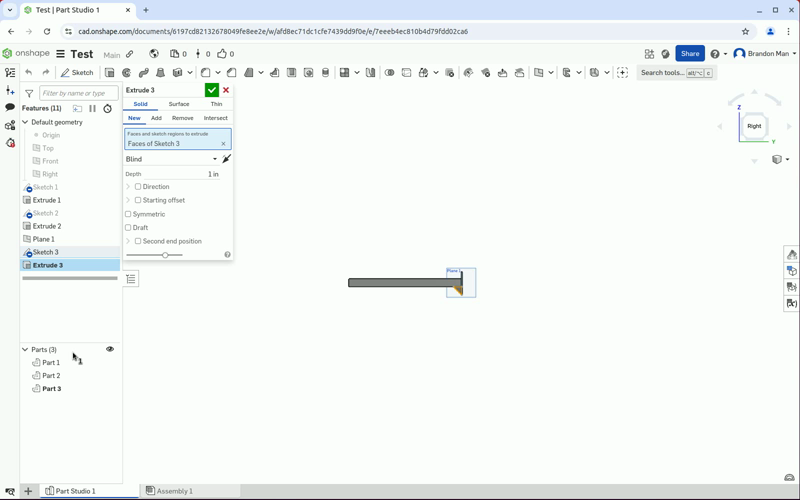
mouse_move(143, 106)
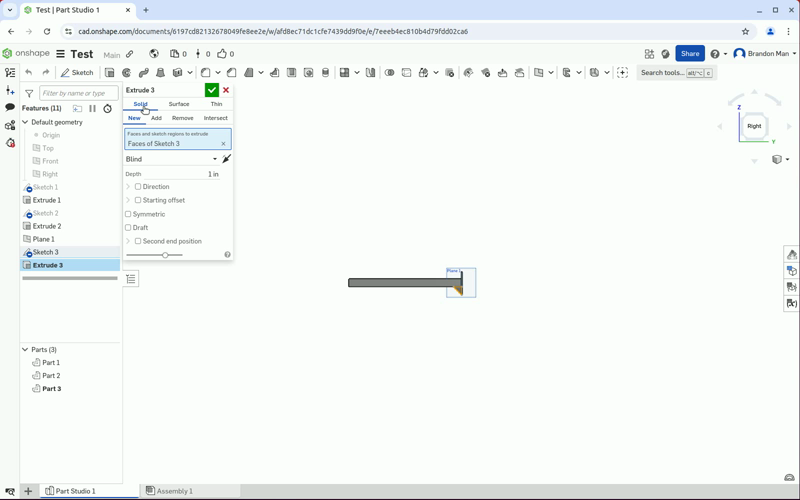
click(143, 106)
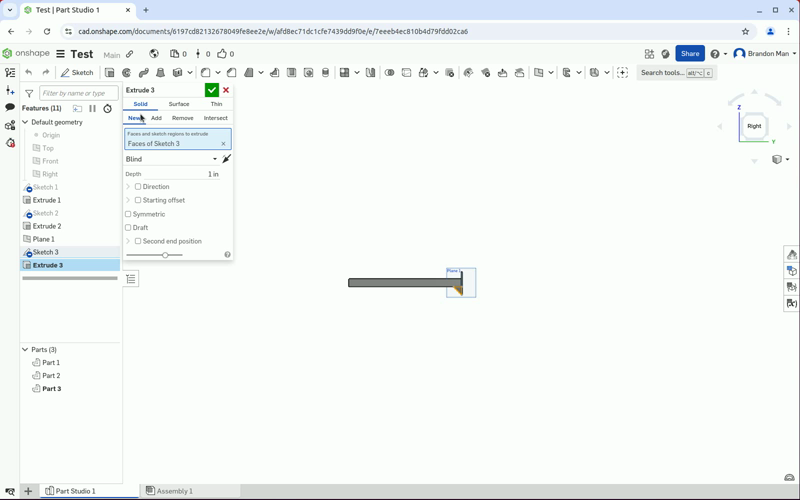
mouse_move(137, 120)
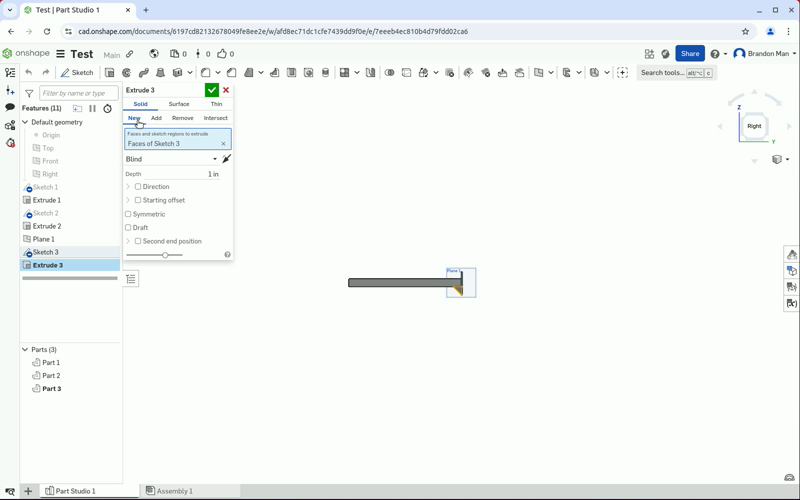
click(137, 120)
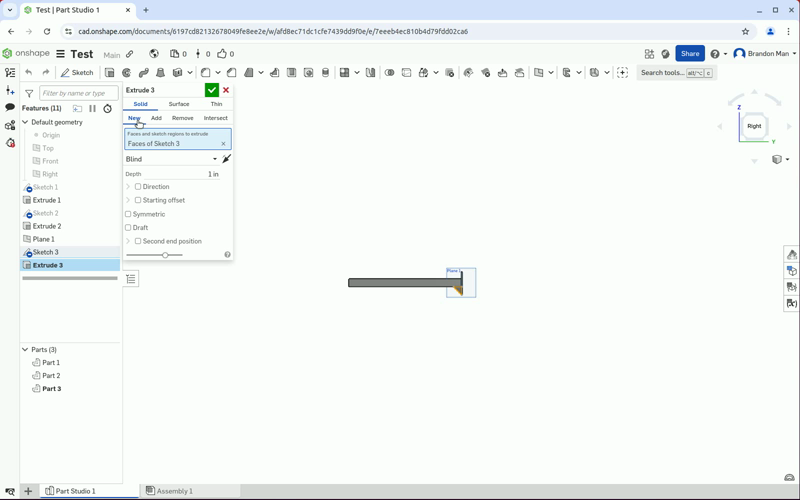
key(tab, 4)
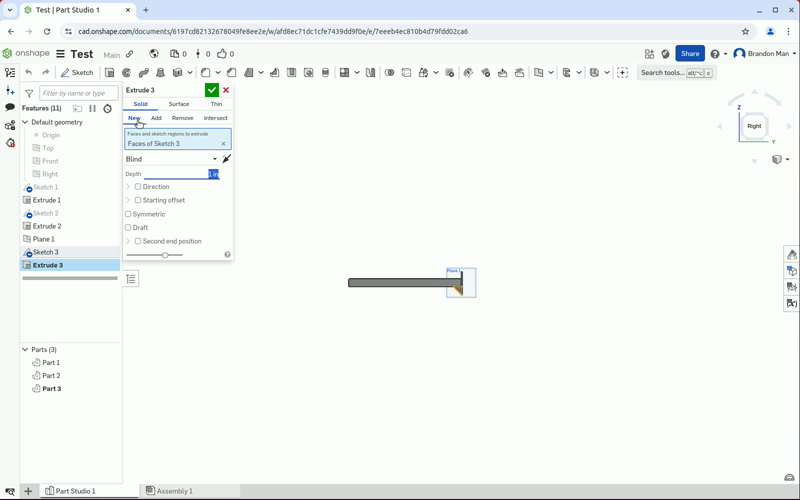
text(-0.241)
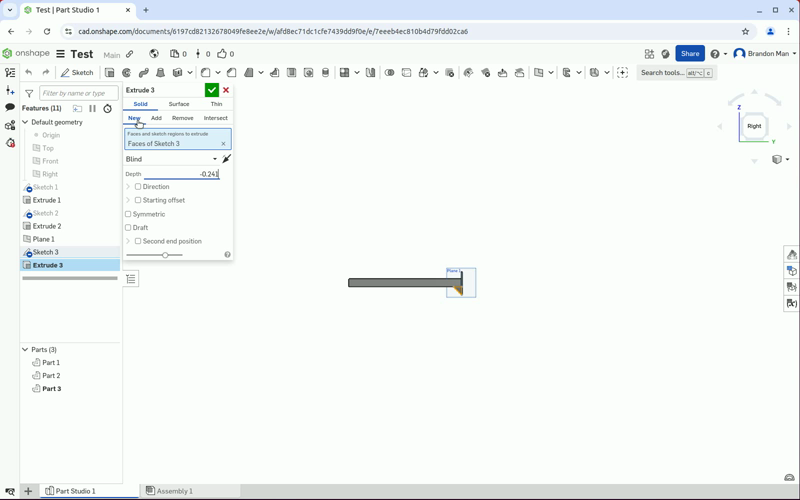
key(enter)
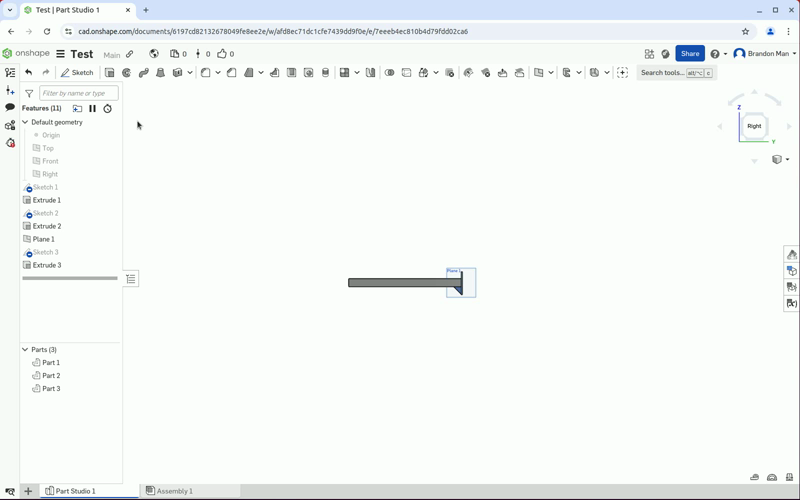
key(shift+h)
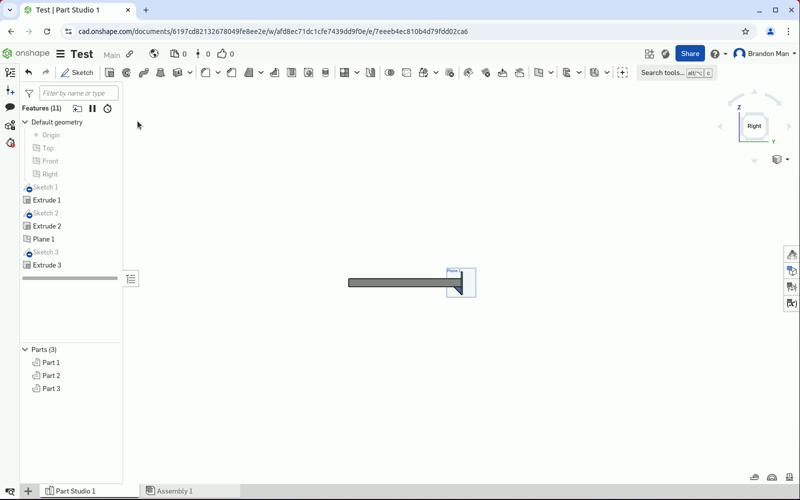
key(shift+h)
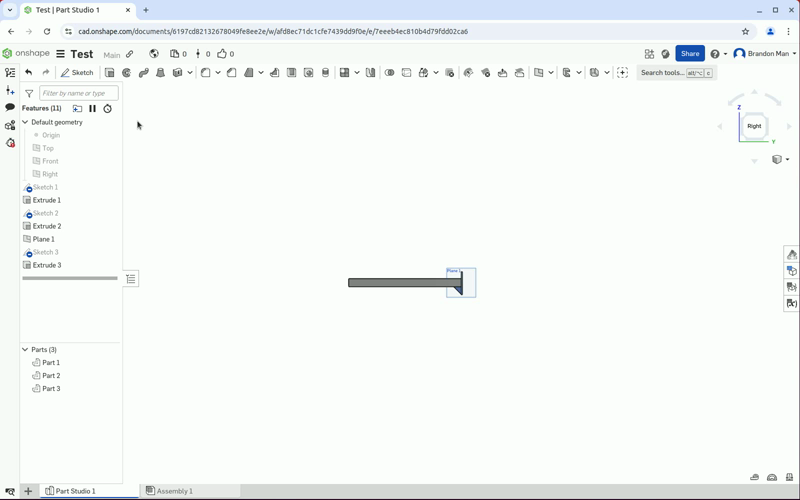
mouse_move(73, 189)
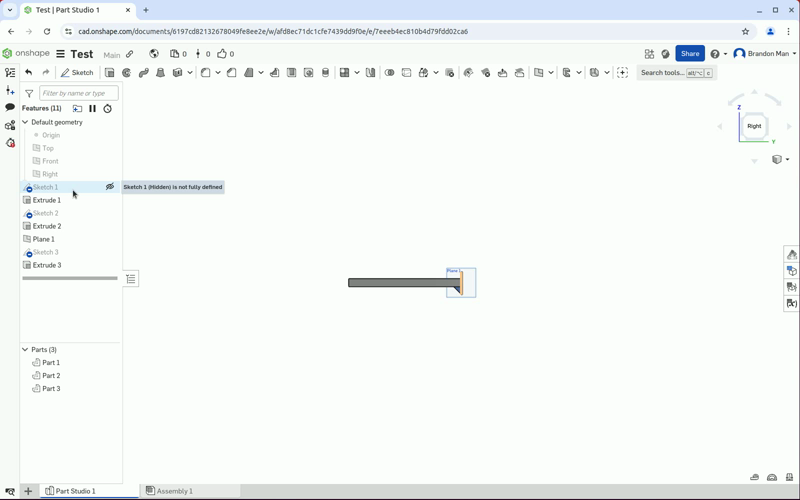
click(73, 189)
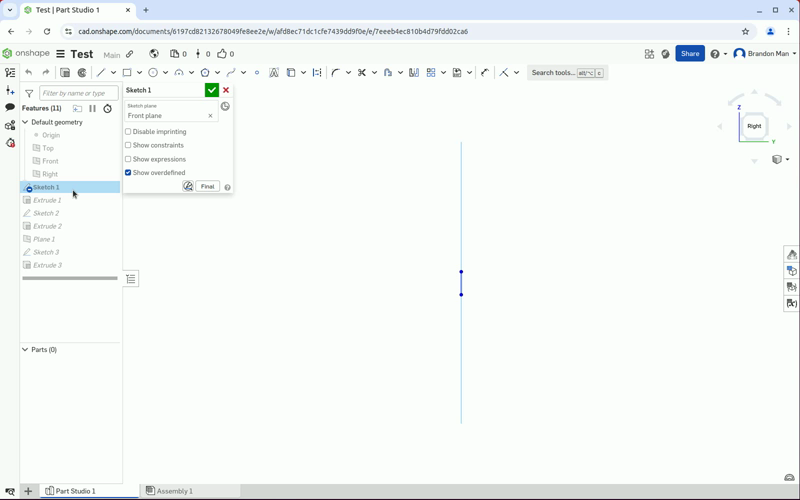
mouse_move(229, 92)
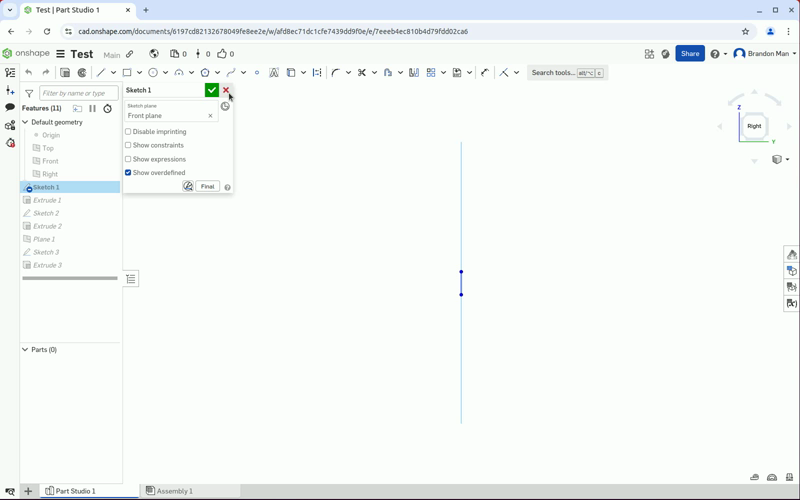
click(229, 92)
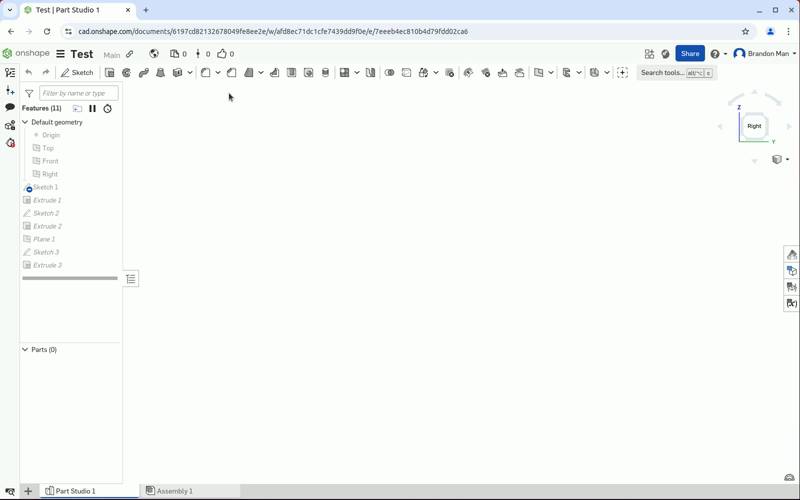
key(shift+s)
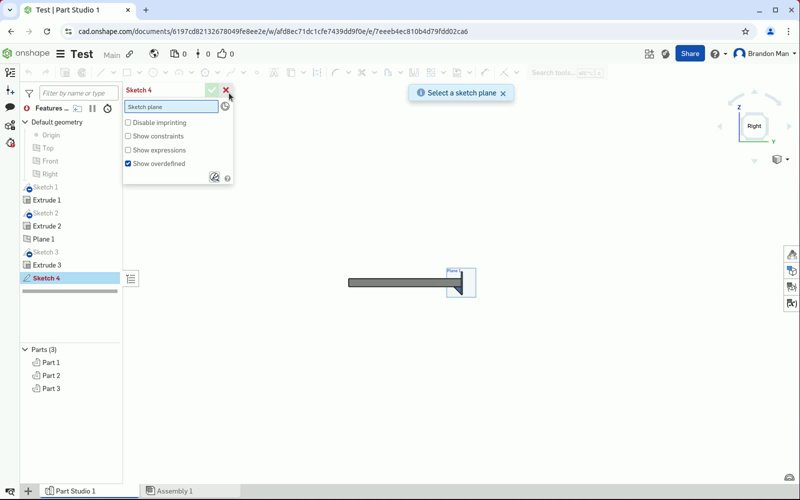
mouse_move(73, 241)
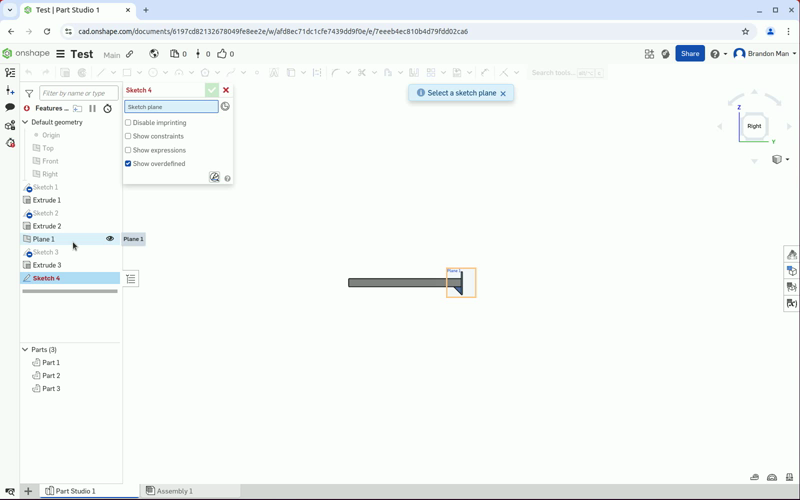
click(73, 241)
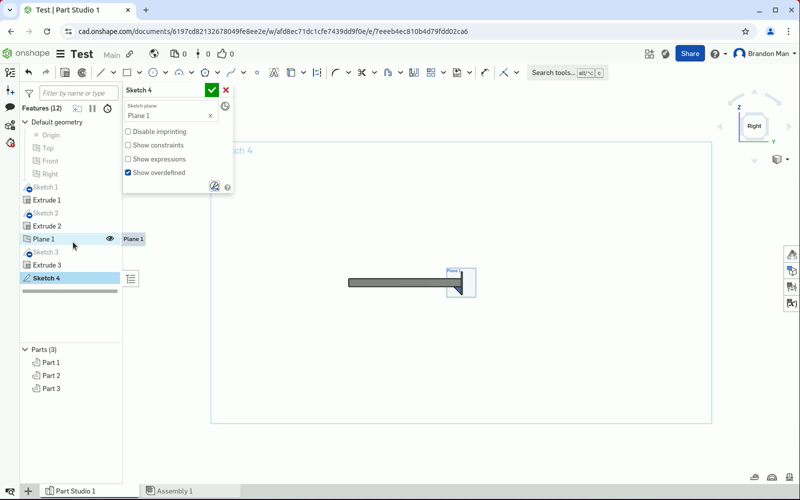
mouse_move(73, 352)
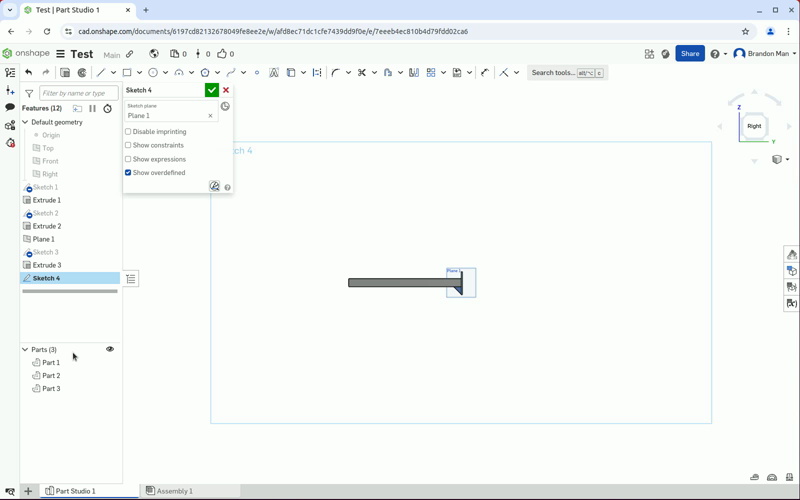
key(y)
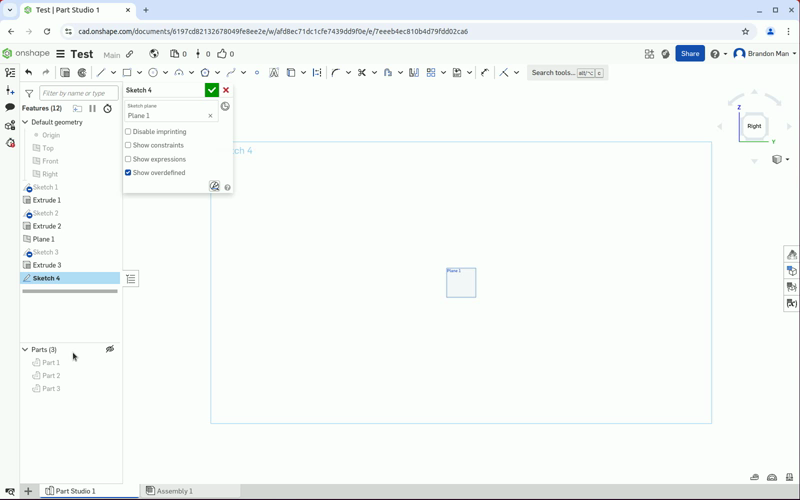
key(l)
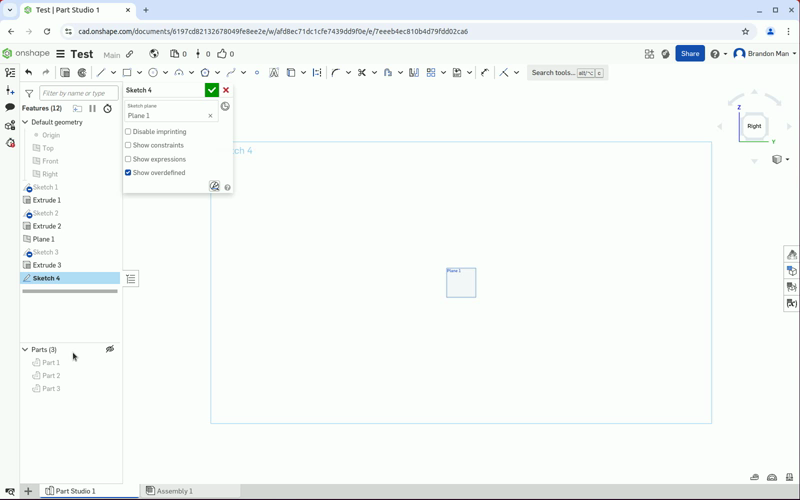
key_down(shift)
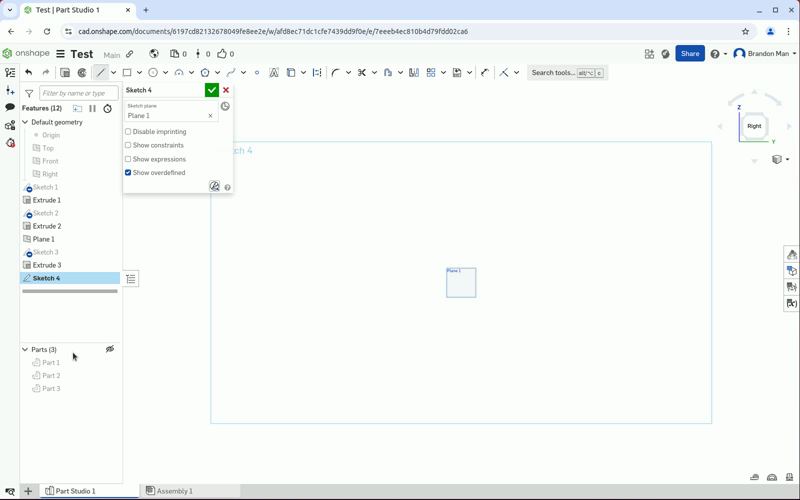
mouse_move(453, 279)
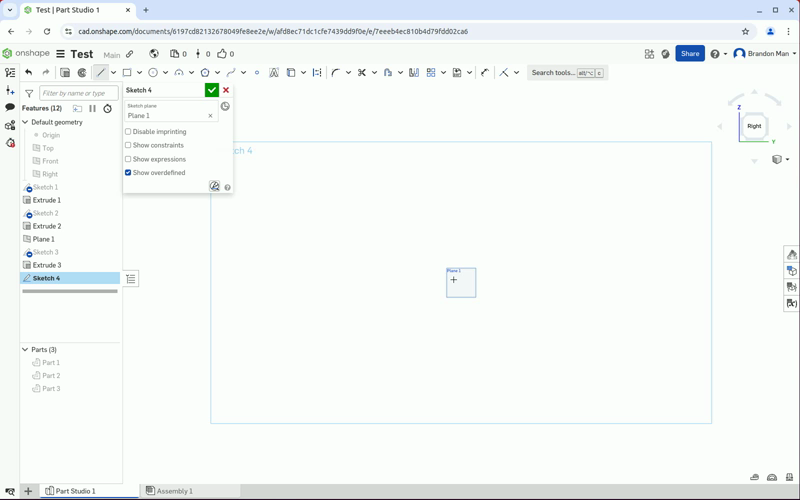
click(453, 279)
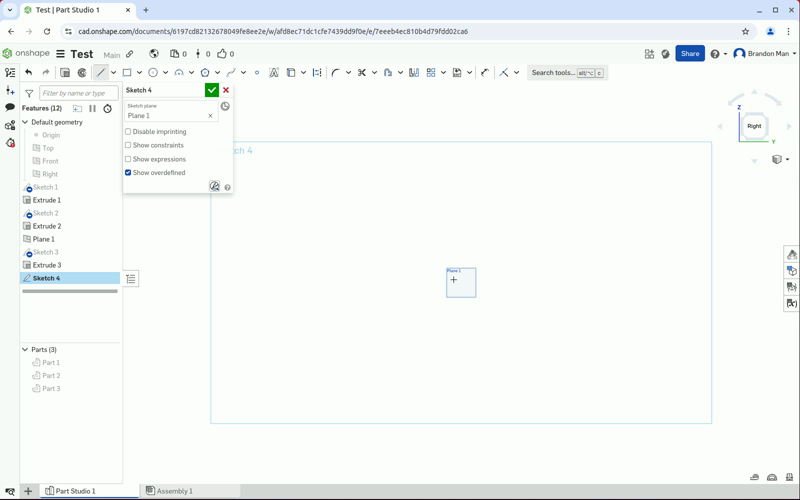
key_up(shift)
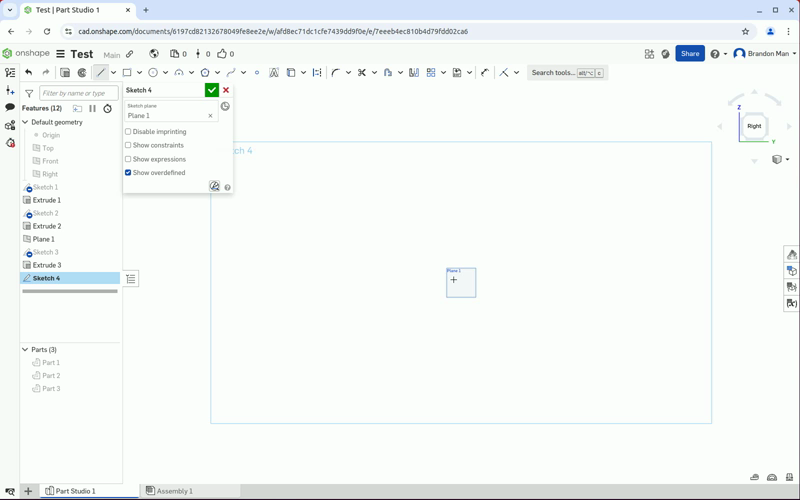
key_down(shift)
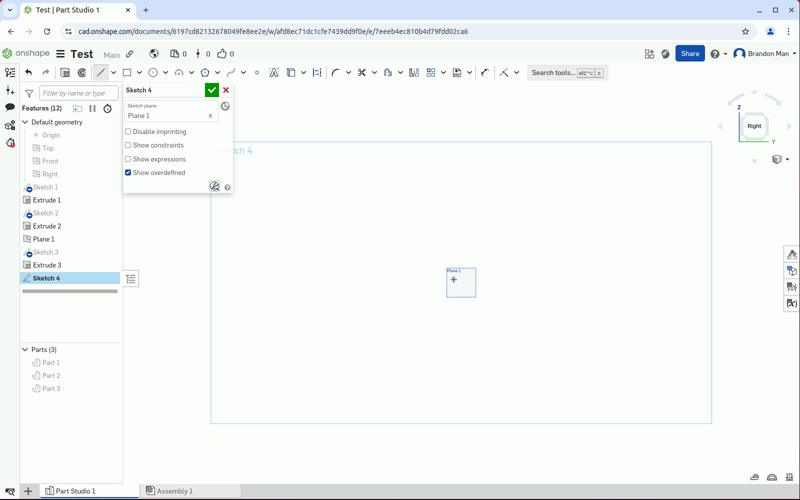
mouse_move(483, 279)
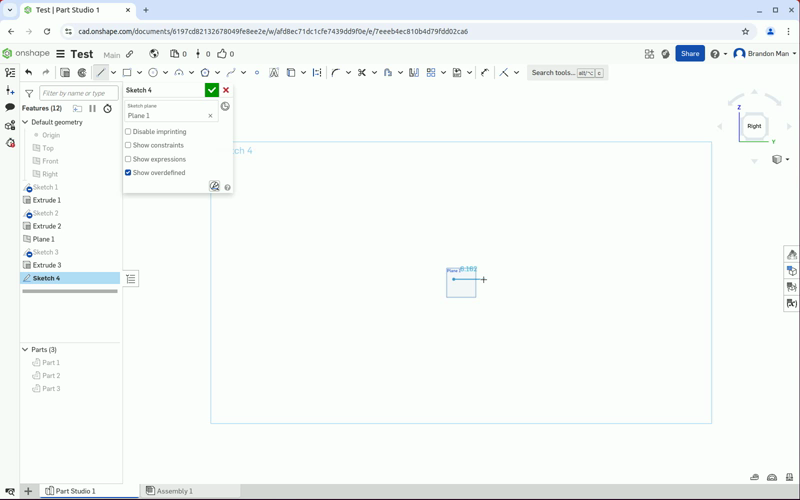
mouse_move(462, 279)
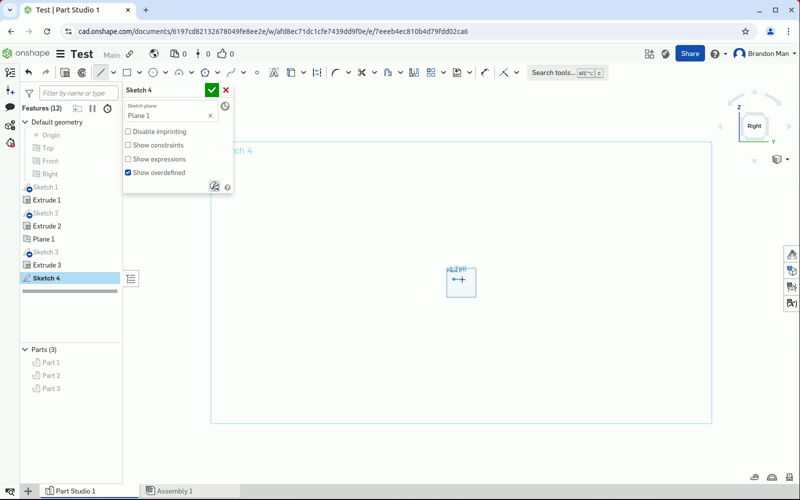
click(462, 279)
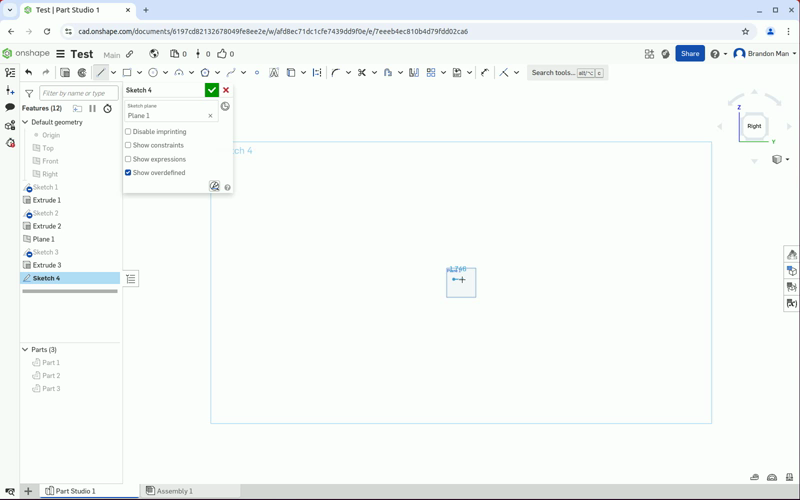
key_up(shift)
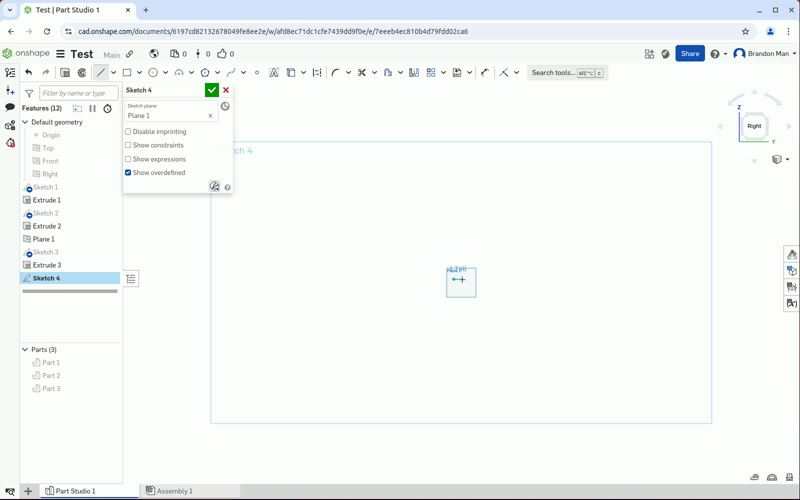
key_down(shift)
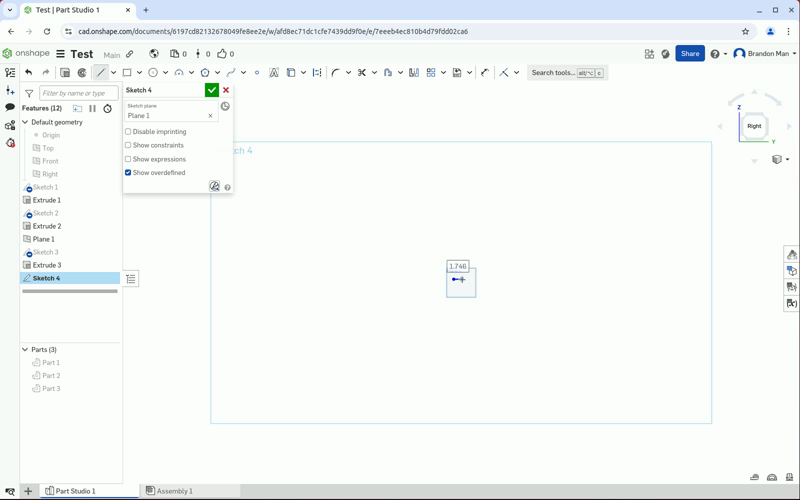
mouse_move(492, 279)
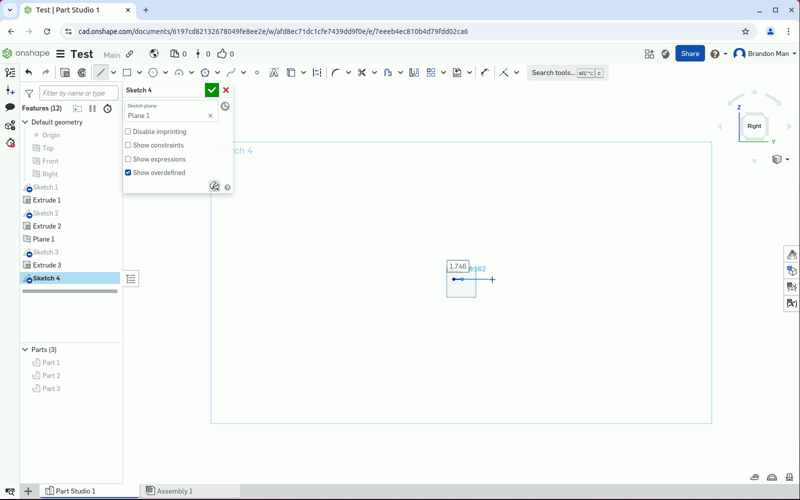
mouse_move(462, 270)
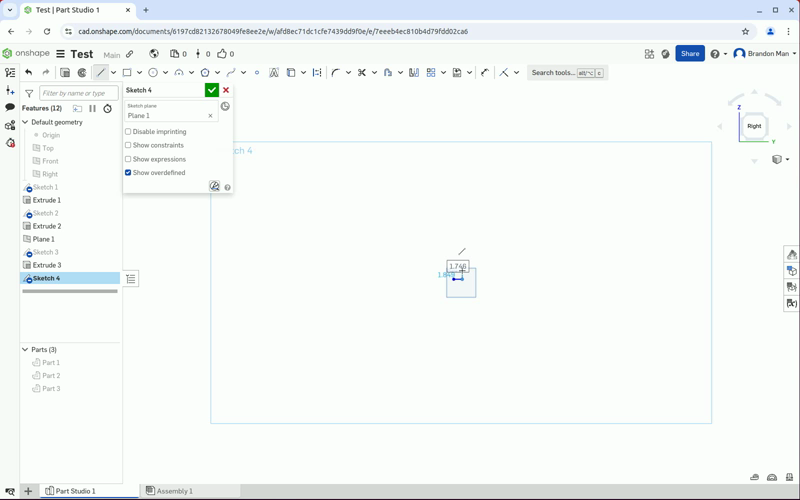
click(462, 270)
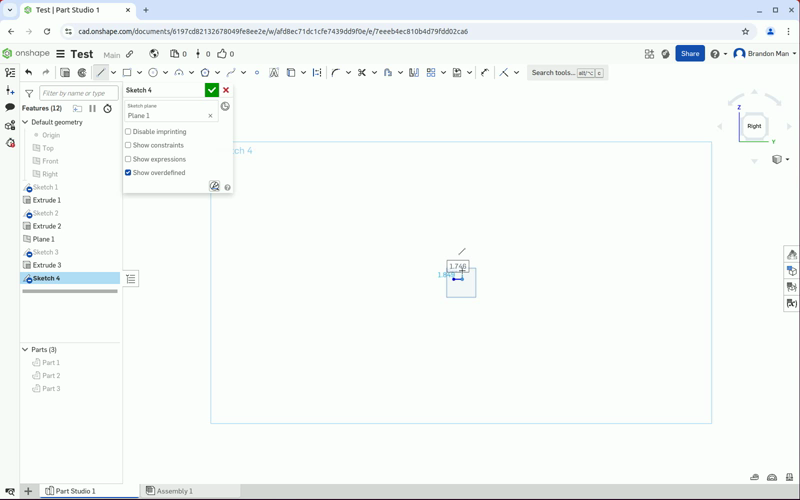
key_up(shift)
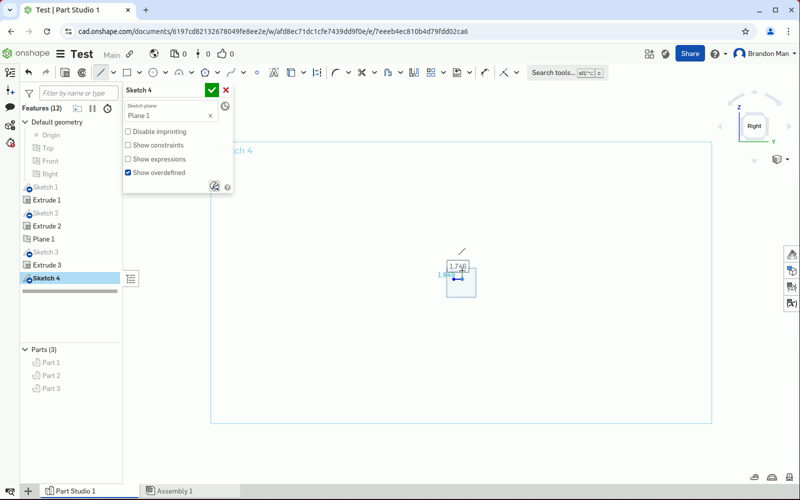
mouse_move(492, 270)
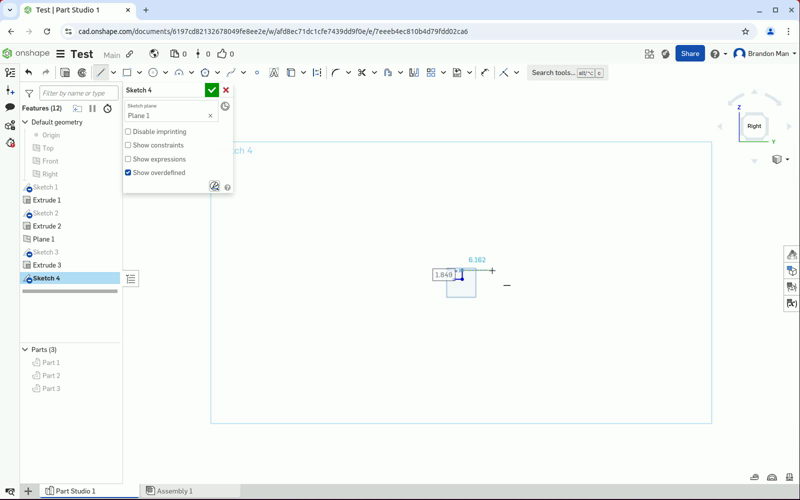
key_down(shift)
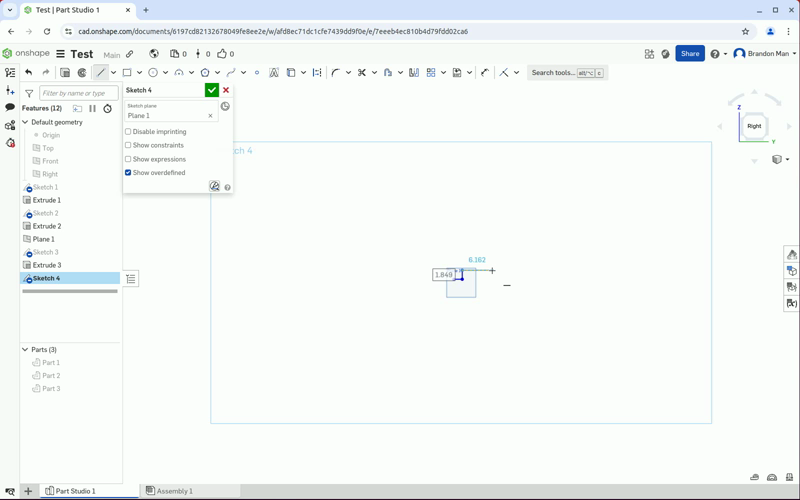
mouse_move(453, 279)
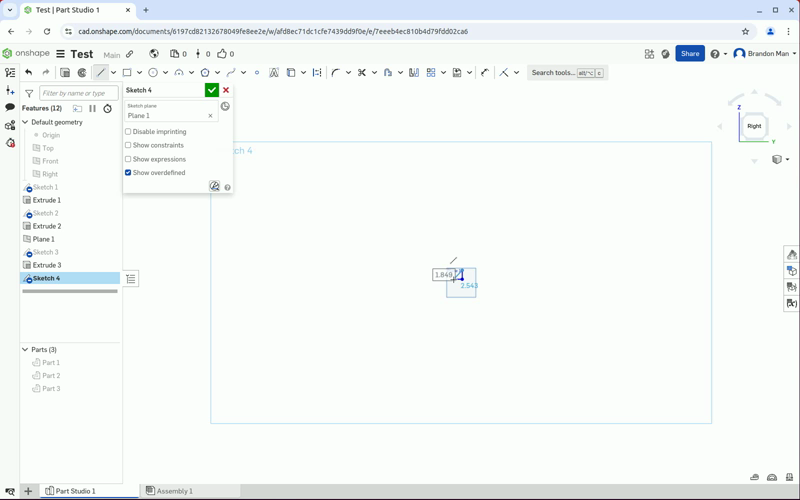
key_up(shift)
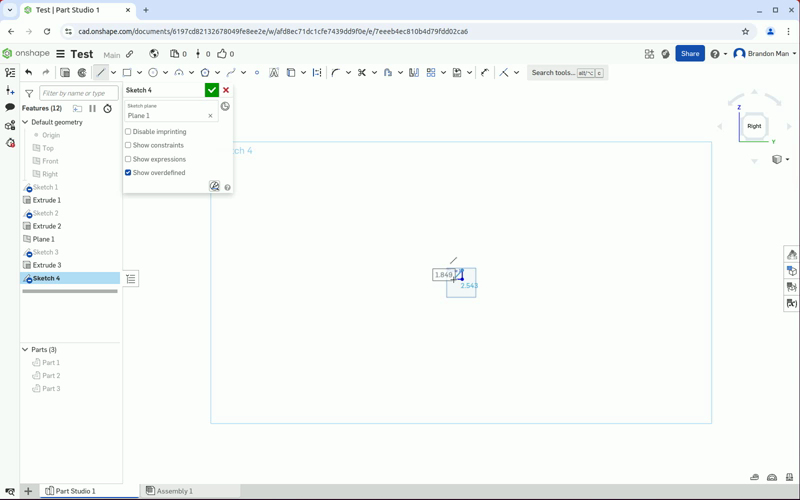
click(453, 279)
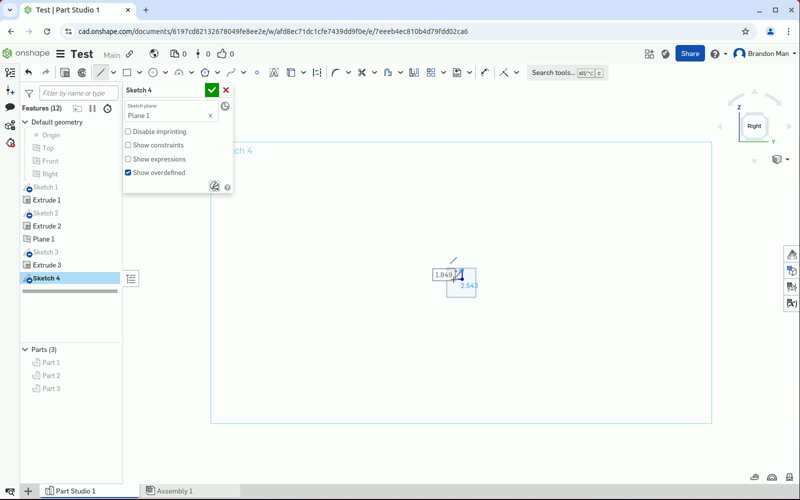
key(esc)
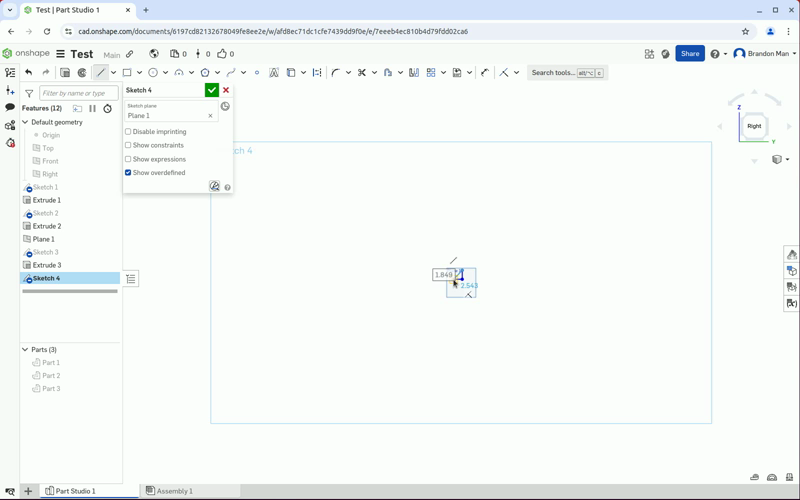
mouse_move(457, 276)
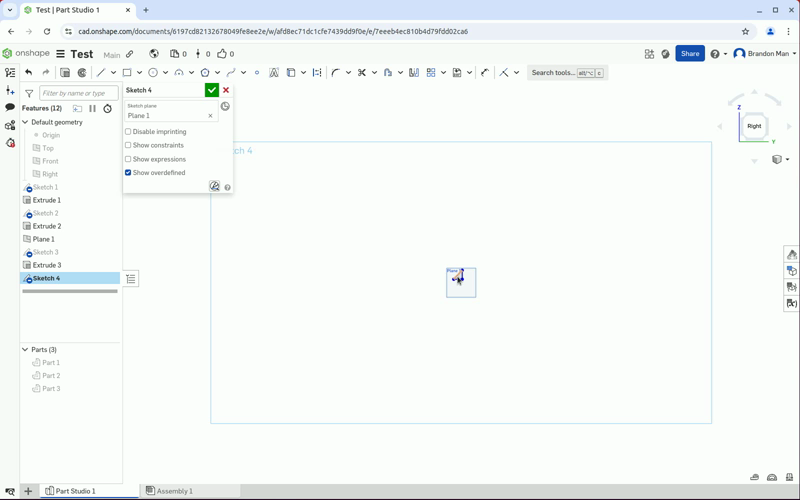
scroll(6)
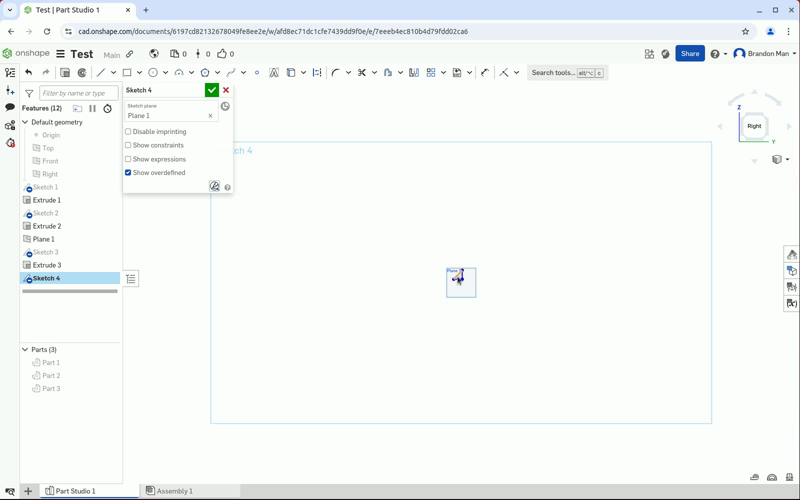
scroll(6)
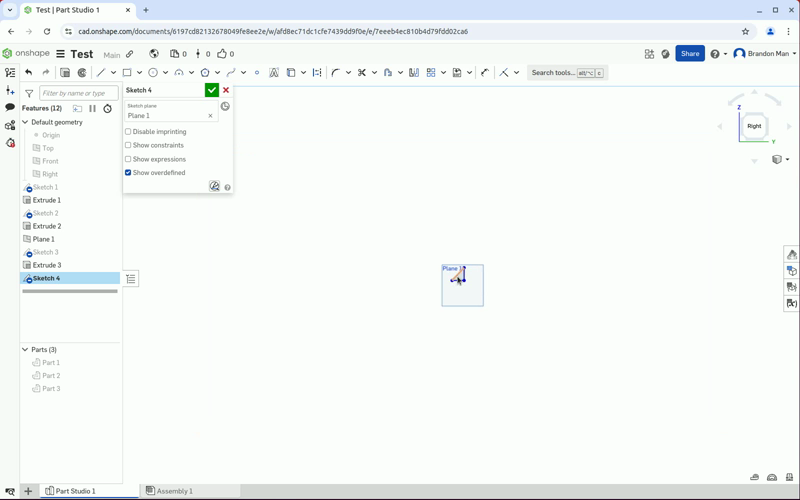
scroll(6)
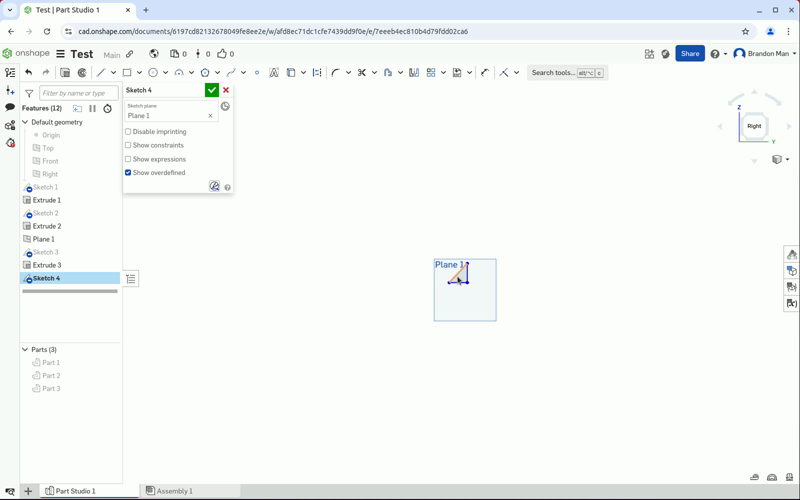
scroll(6)
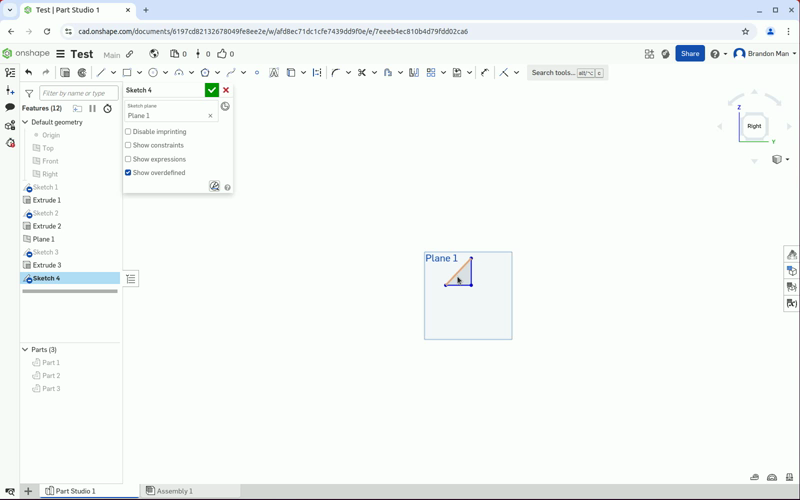
scroll(6)
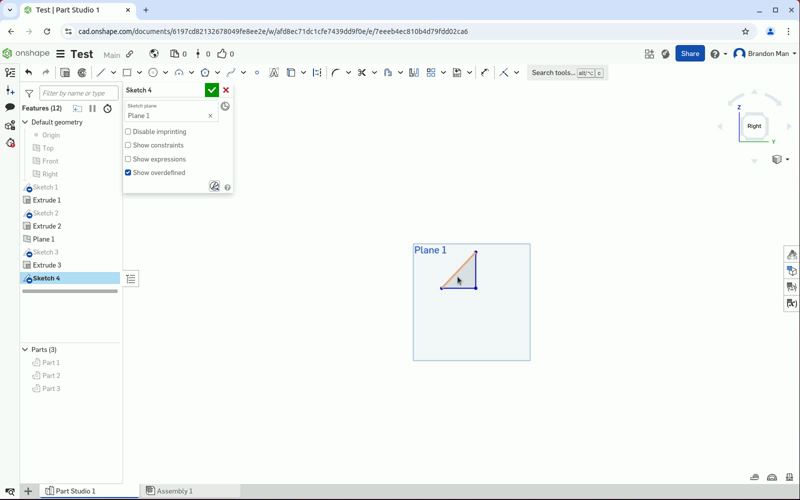
scroll(6)
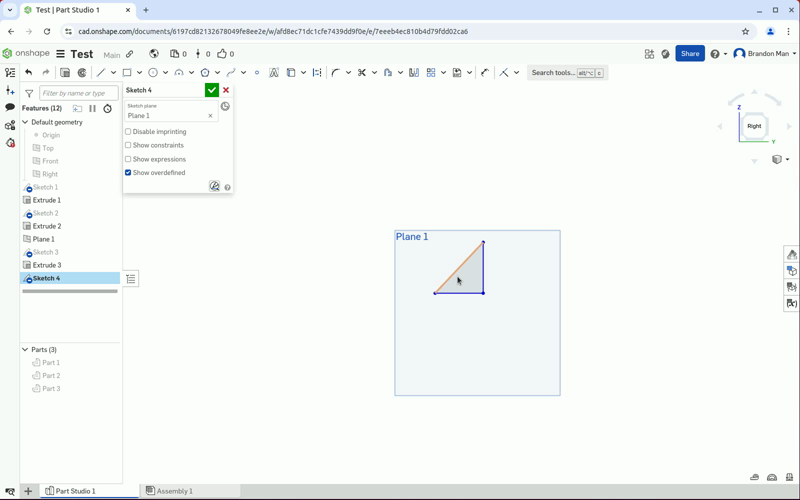
scroll(6)
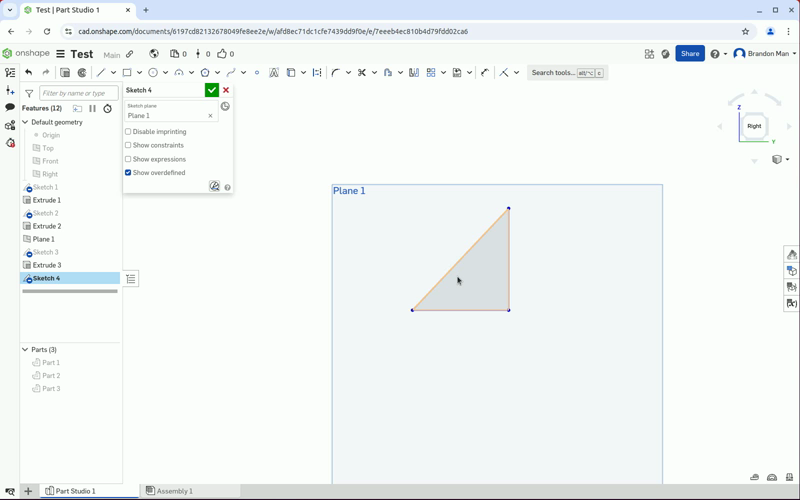
click(457, 276)
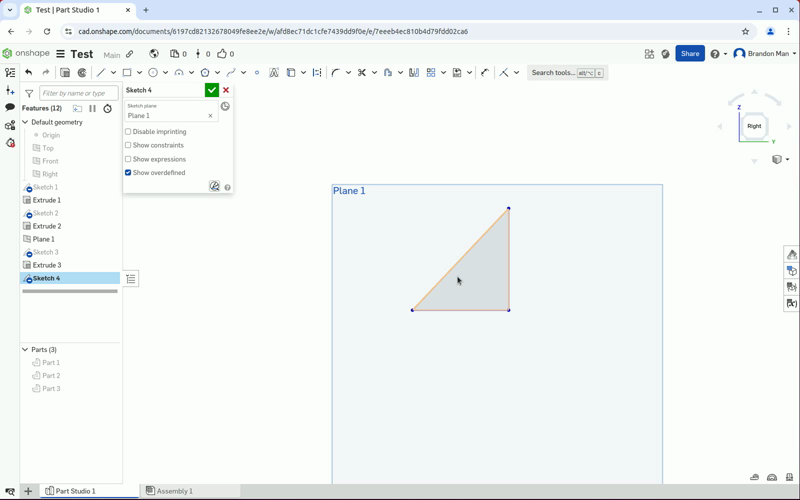
scroll(-6)
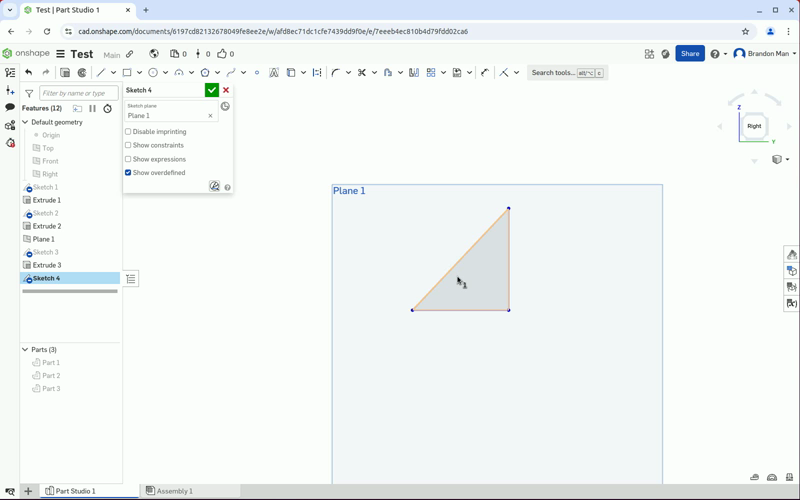
scroll(-6)
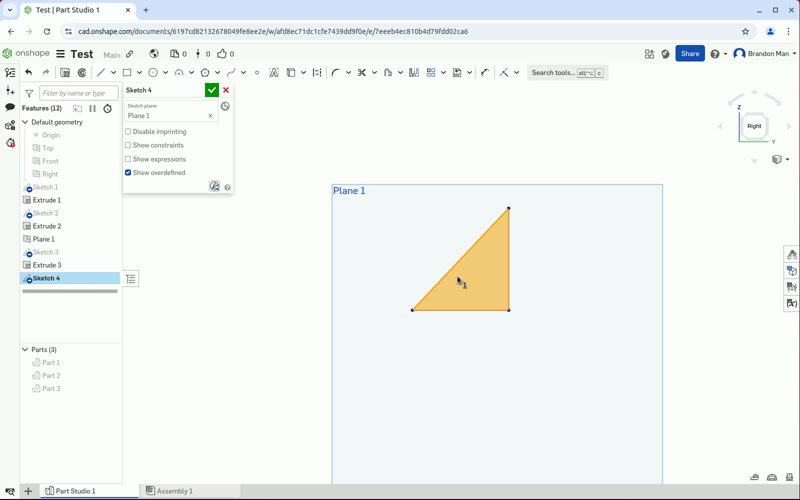
scroll(-6)
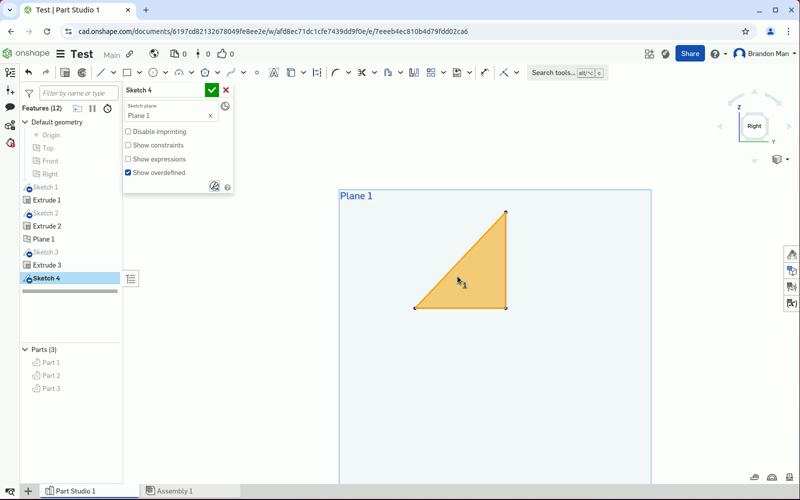
scroll(-6)
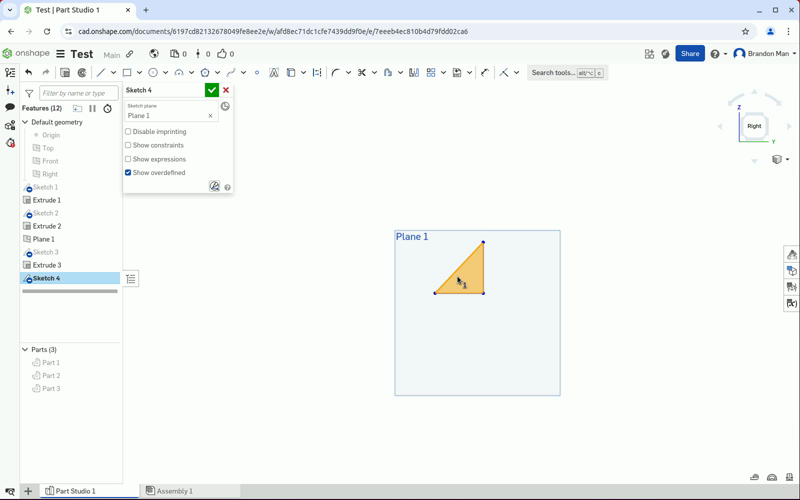
scroll(-6)
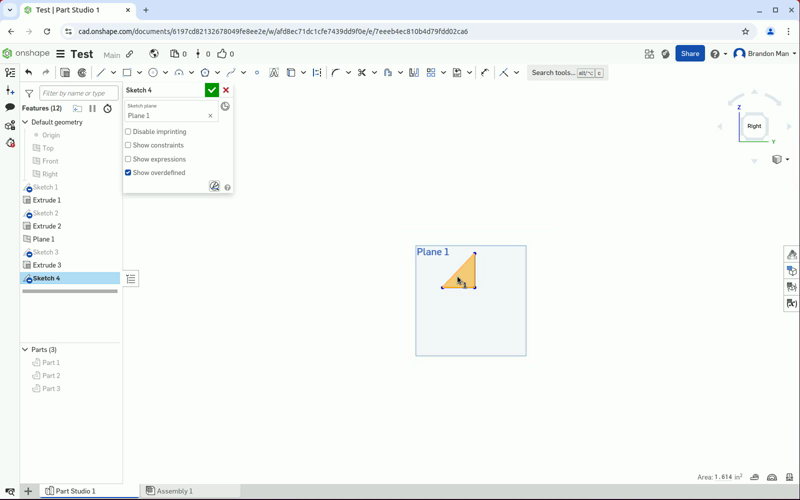
scroll(-6)
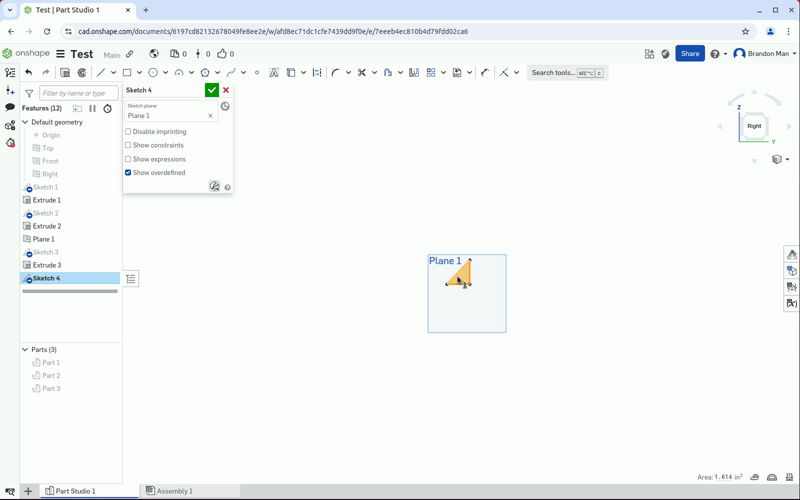
scroll(-6)
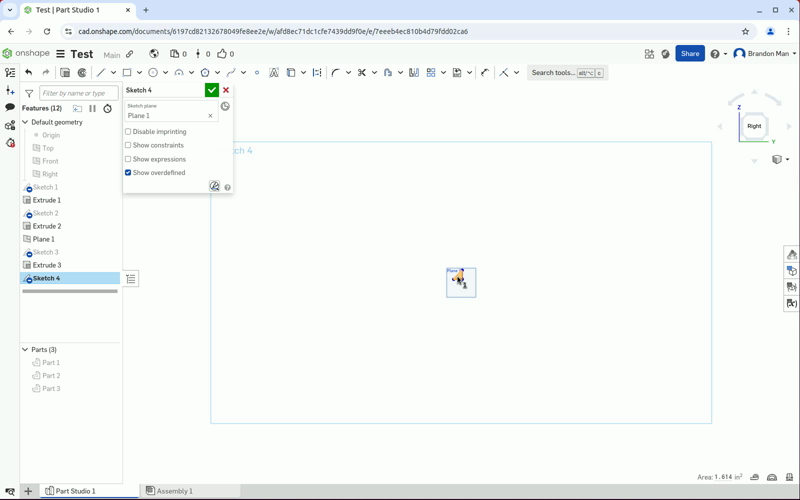
mouse_move(73, 352)
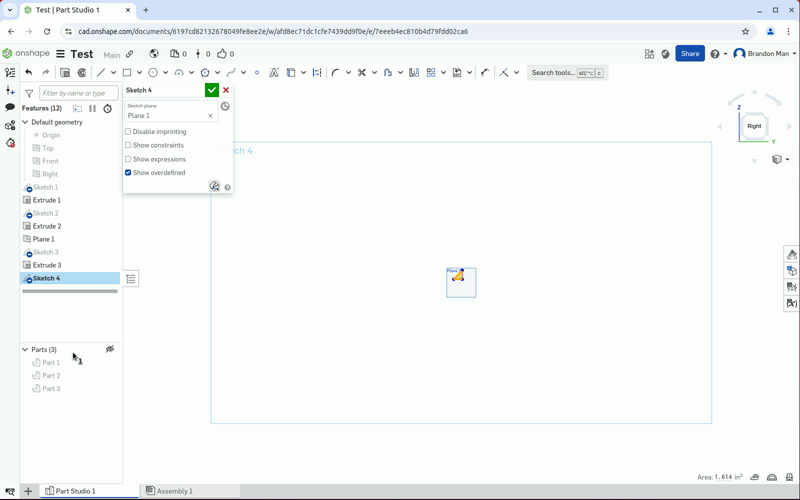
key(shift+y)
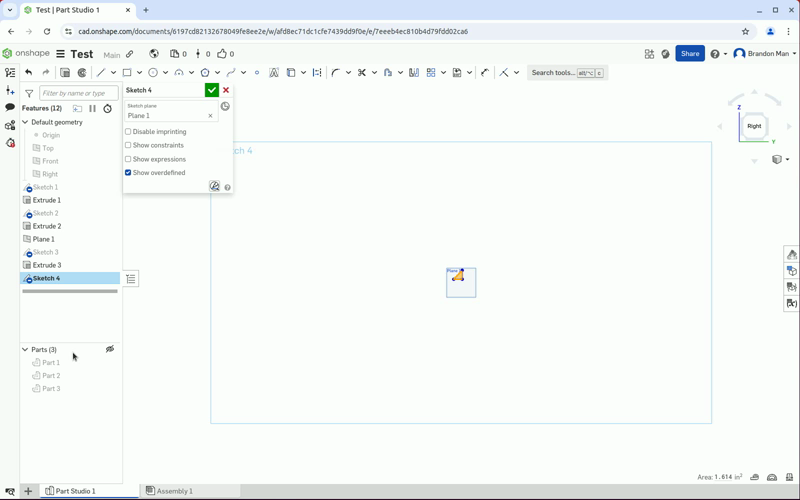
key(shift+e)
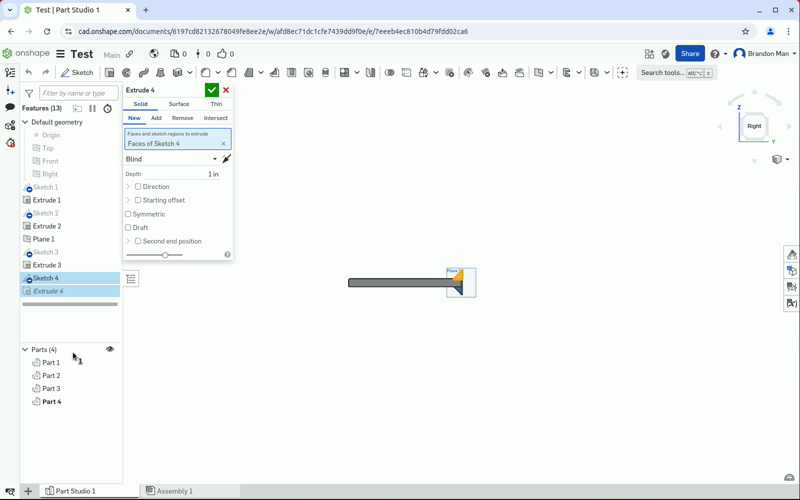
mouse_move(143, 106)
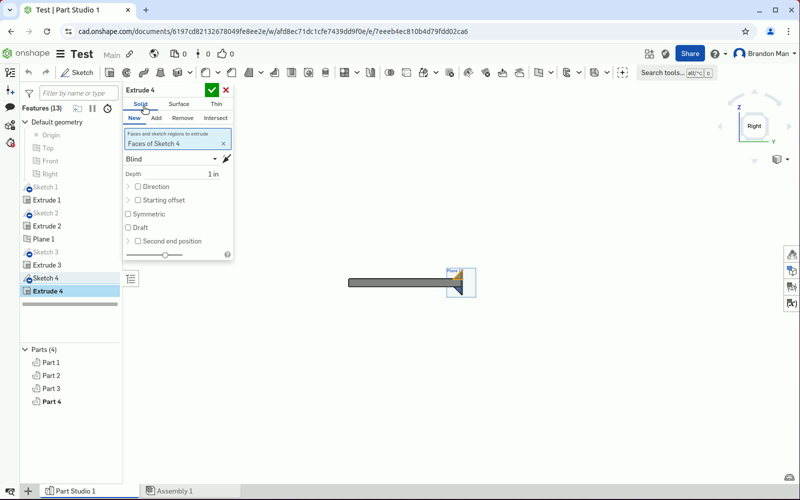
click(143, 106)
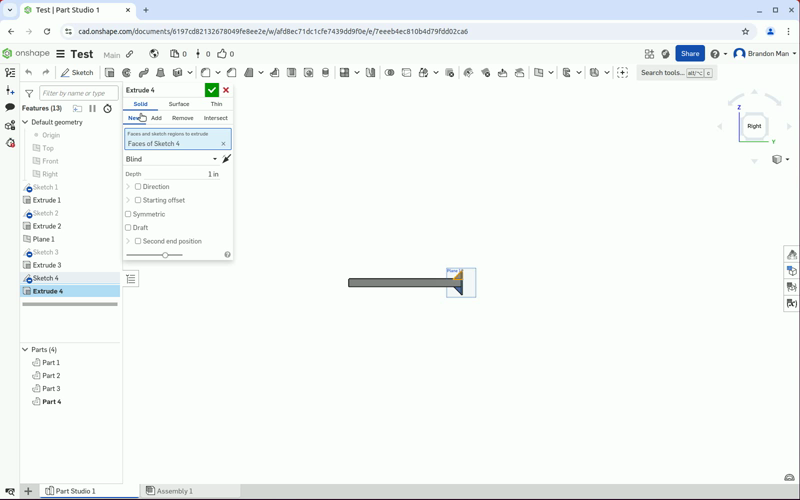
mouse_move(137, 120)
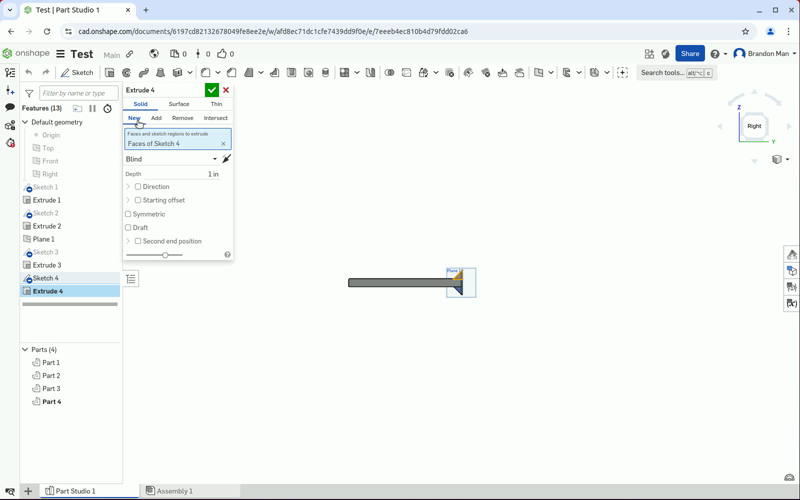
click(137, 120)
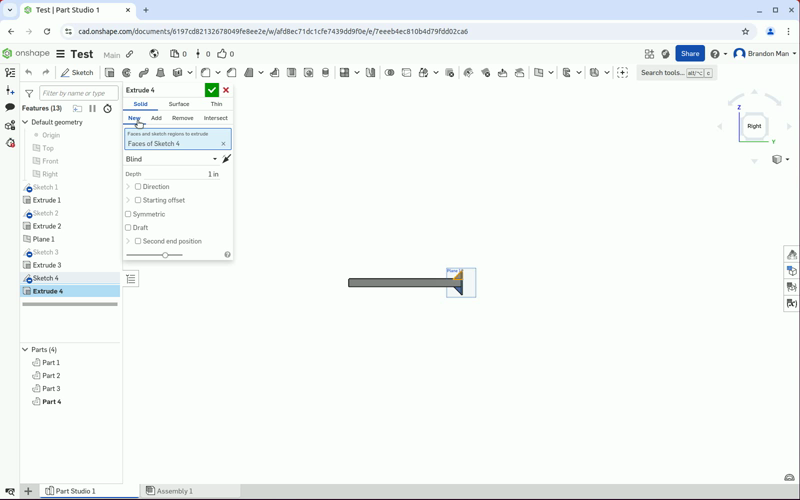
key(tab, 4)
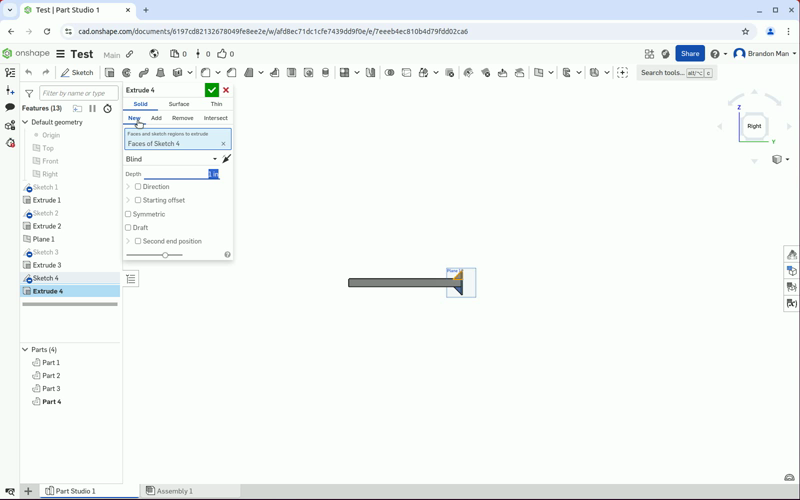
text(-0.241)
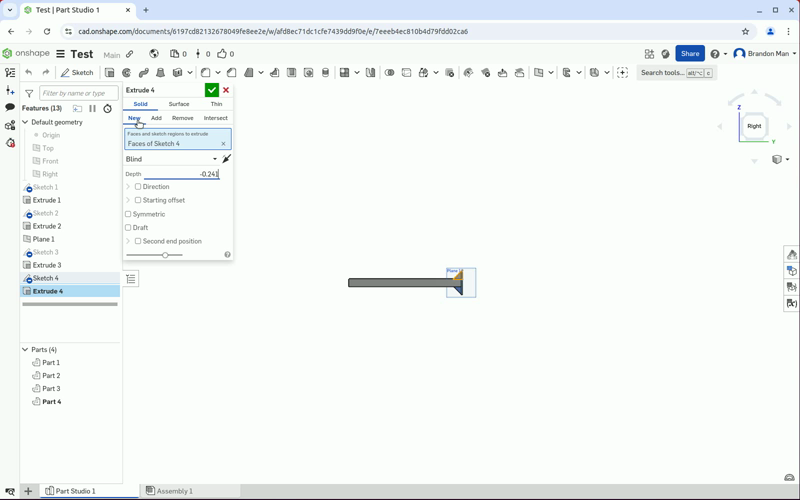
key(enter)
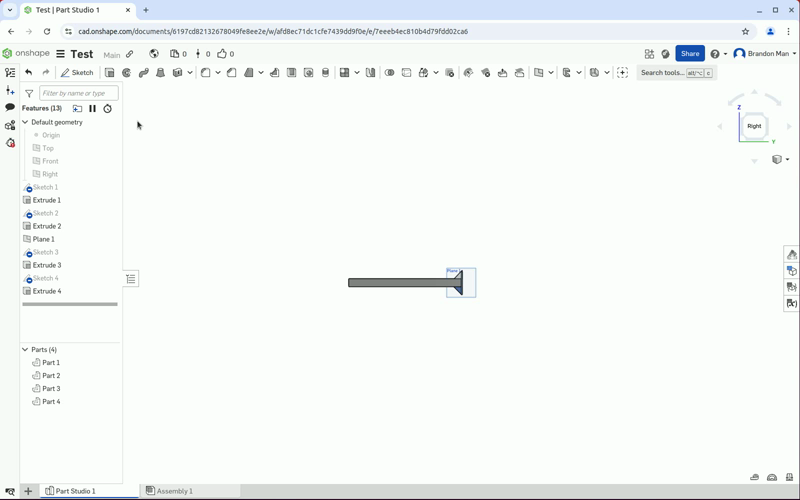
key(shift+h)
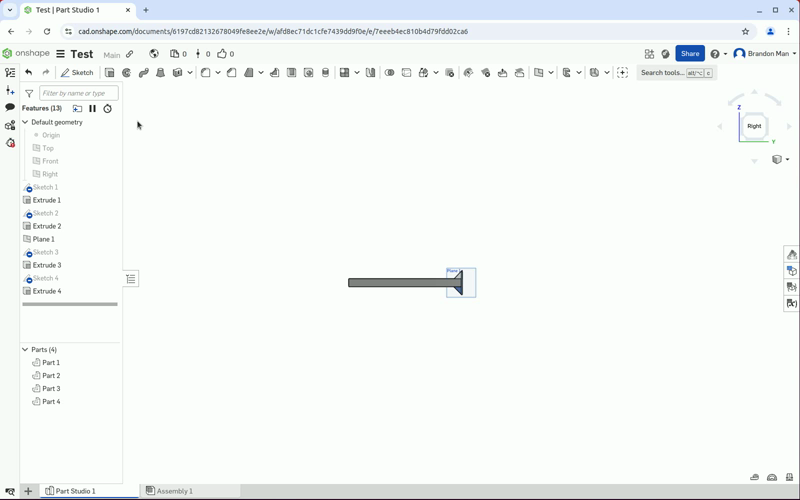
key(shift+h)
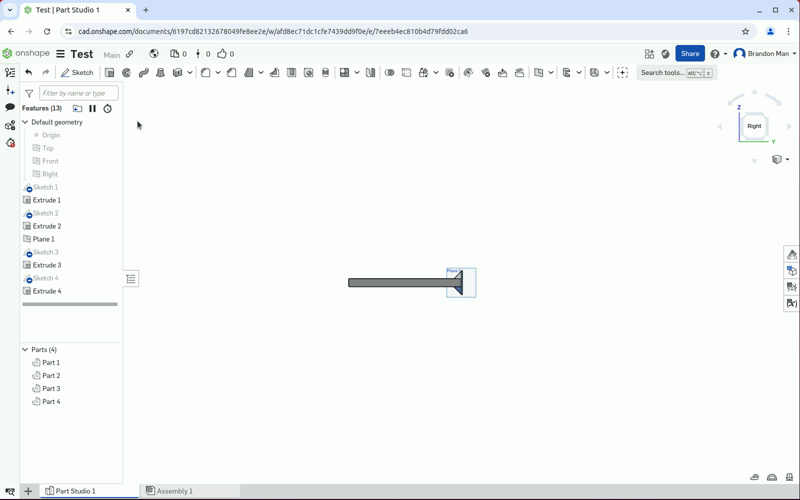
mouse_move(73, 189)
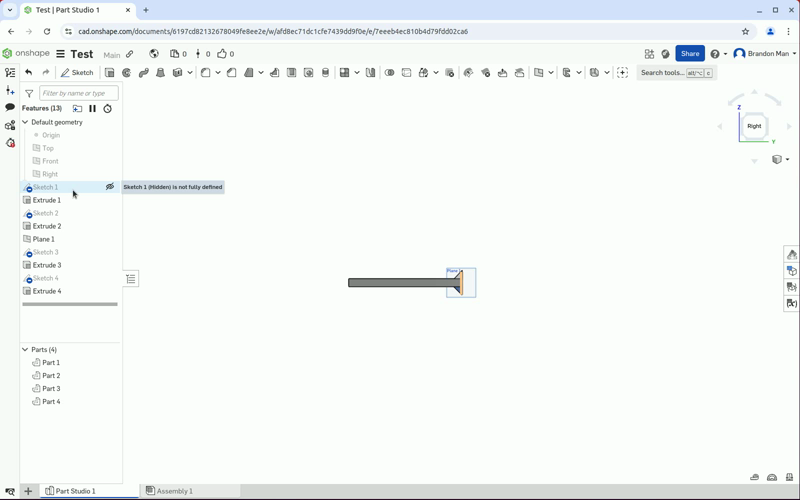
click(73, 189)
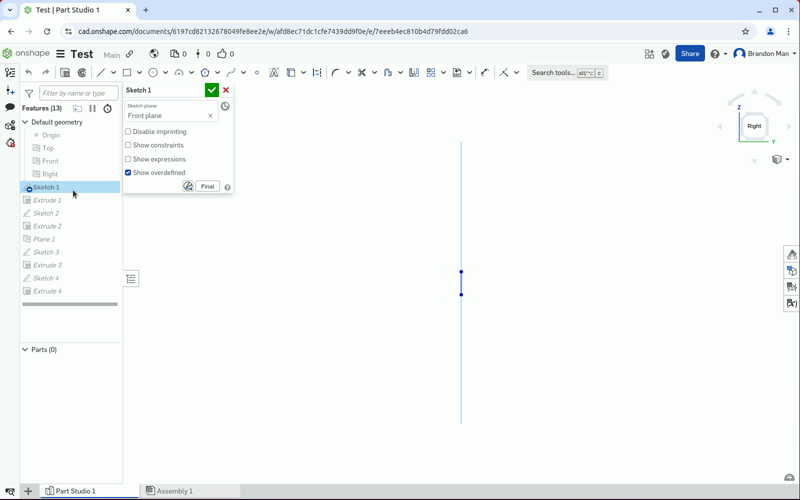
mouse_move(229, 92)
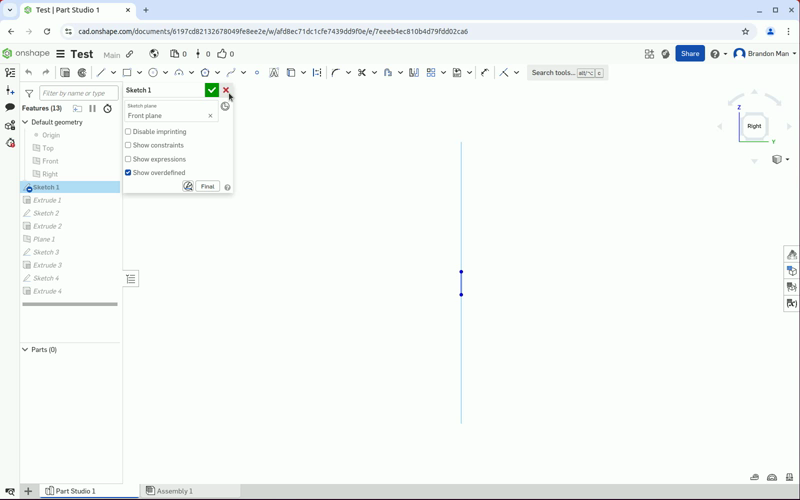
click(229, 92)
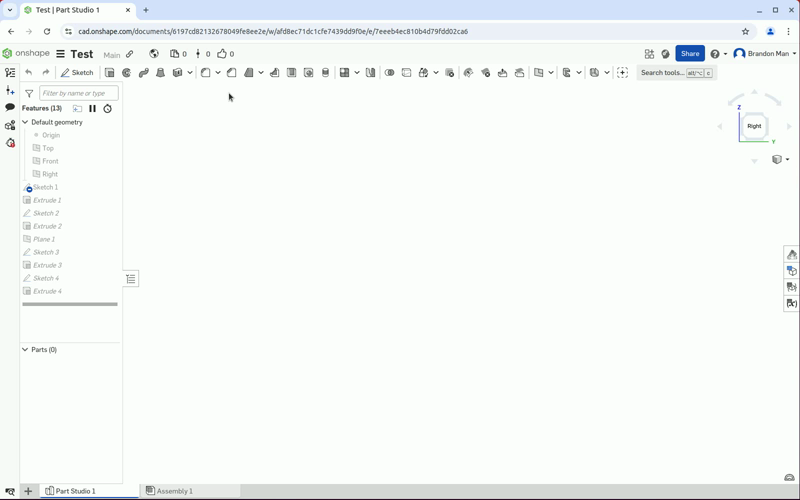
key(shift+s)
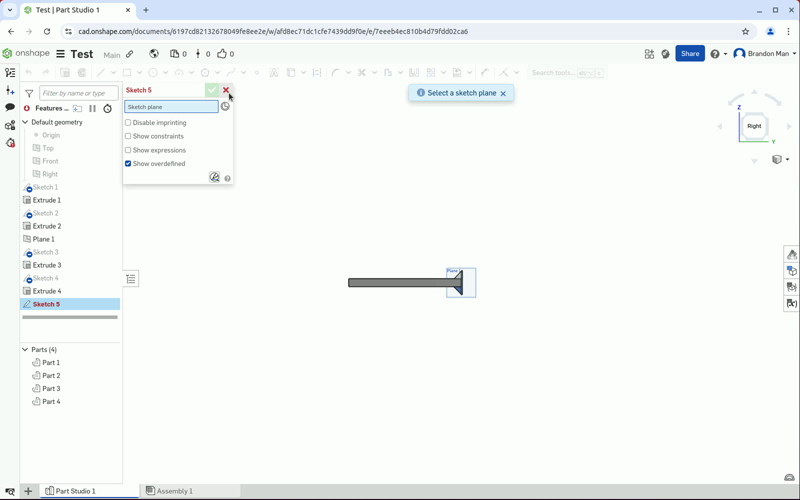
mouse_move(73, 241)
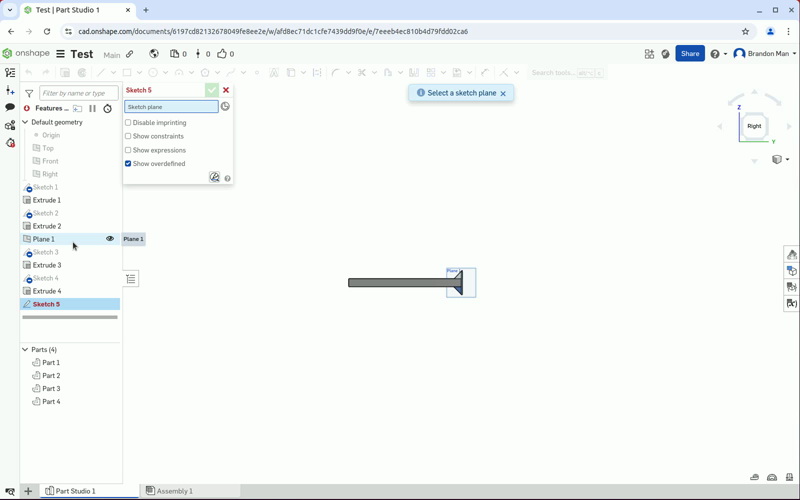
click(73, 241)
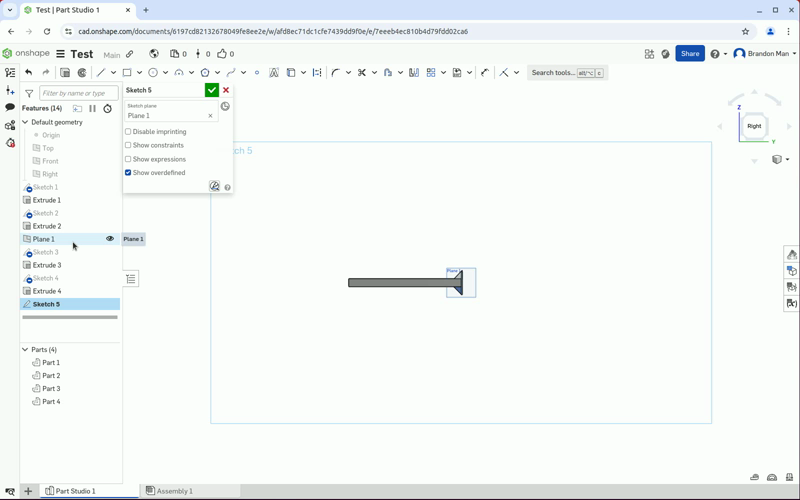
mouse_move(73, 352)
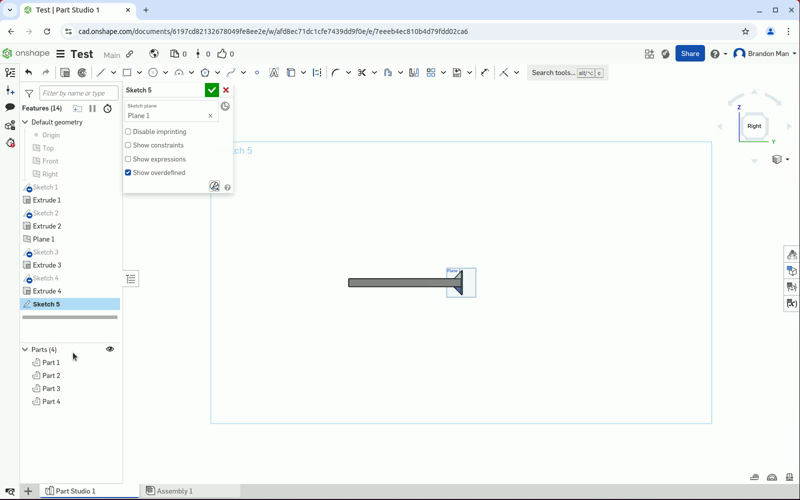
key(y)
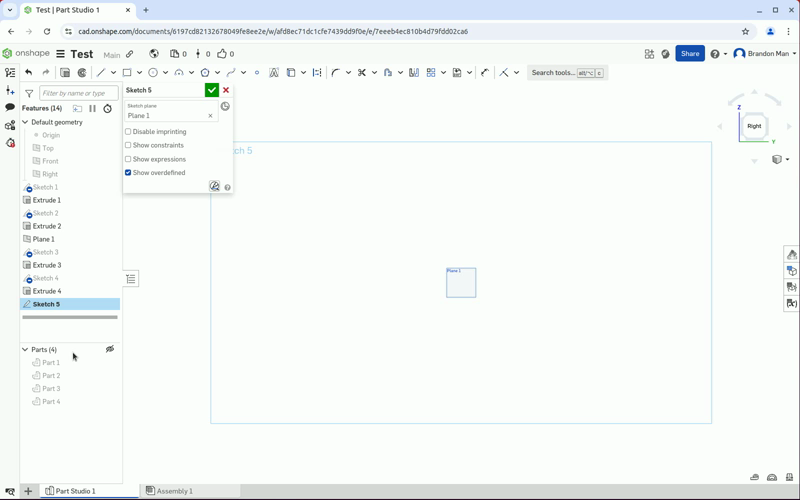
key(l)
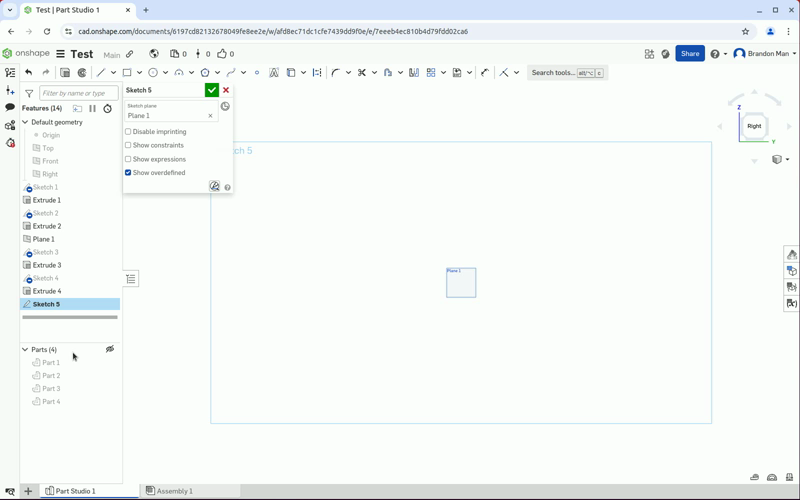
key_down(shift)
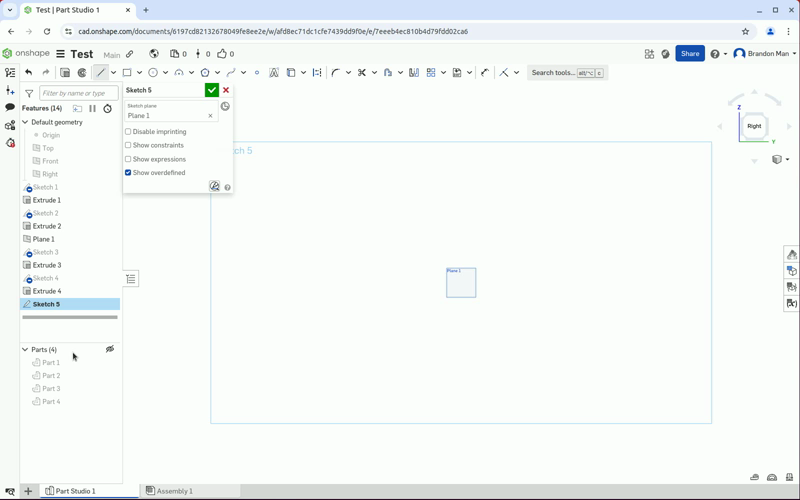
mouse_move(453, 286)
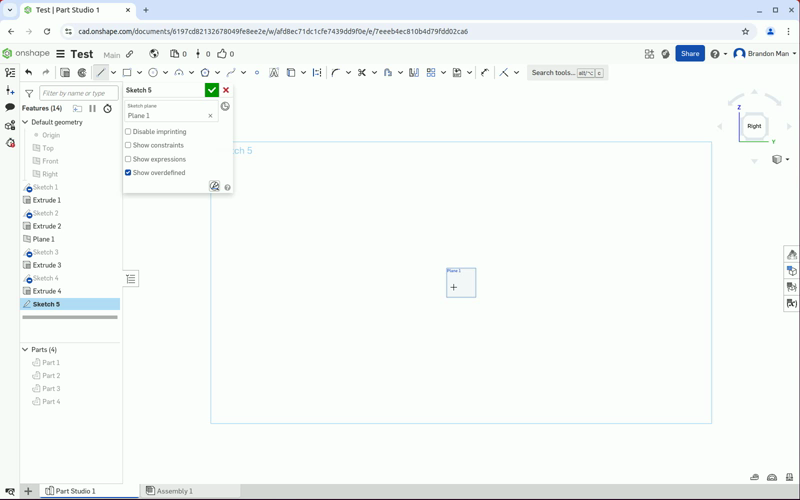
click(453, 286)
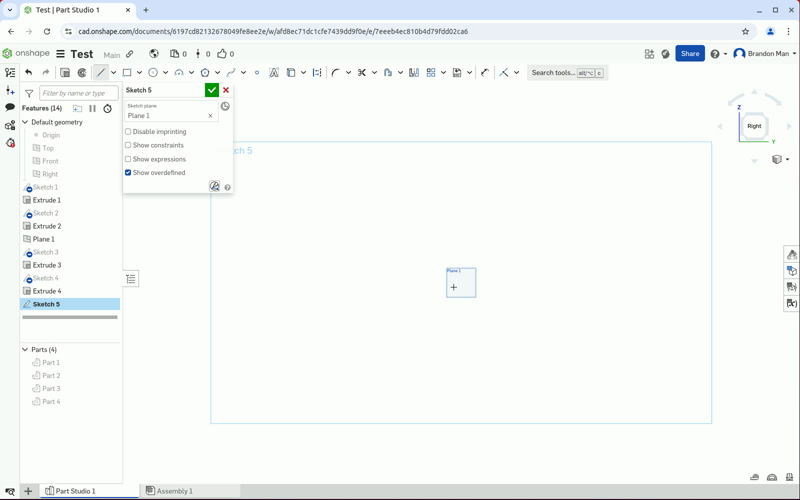
key_up(shift)
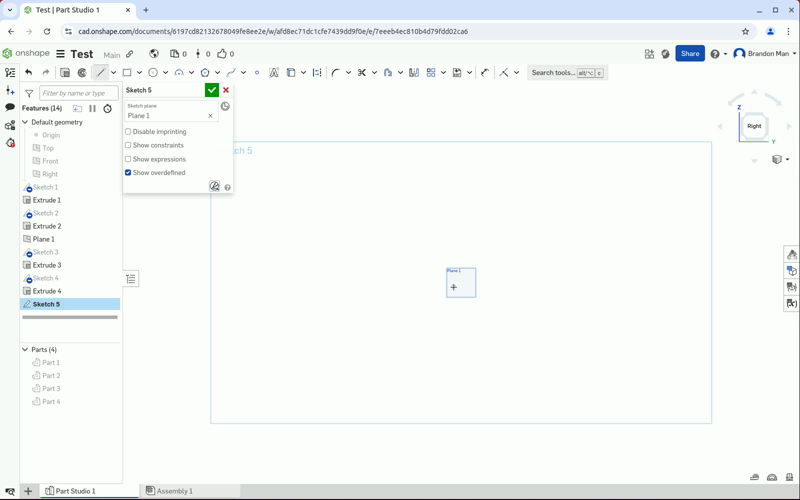
key_down(shift)
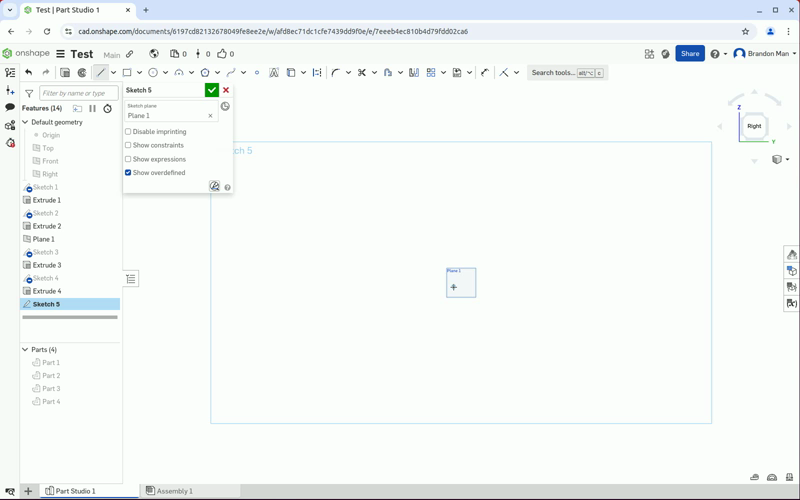
mouse_move(483, 286)
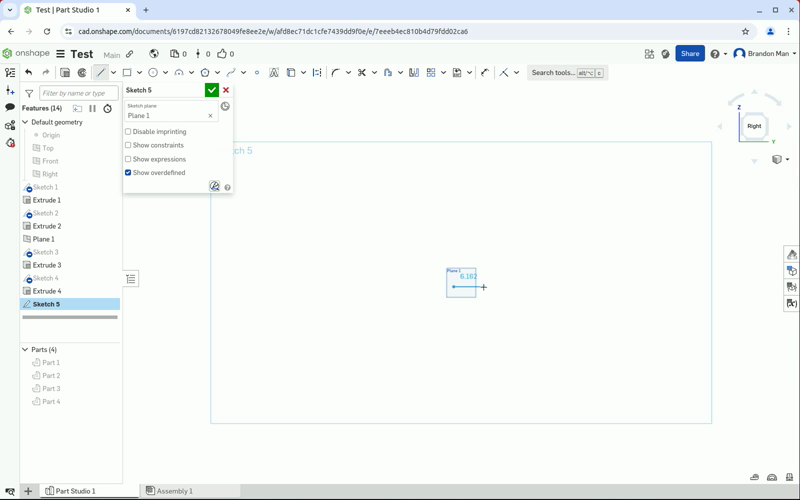
mouse_move(461, 286)
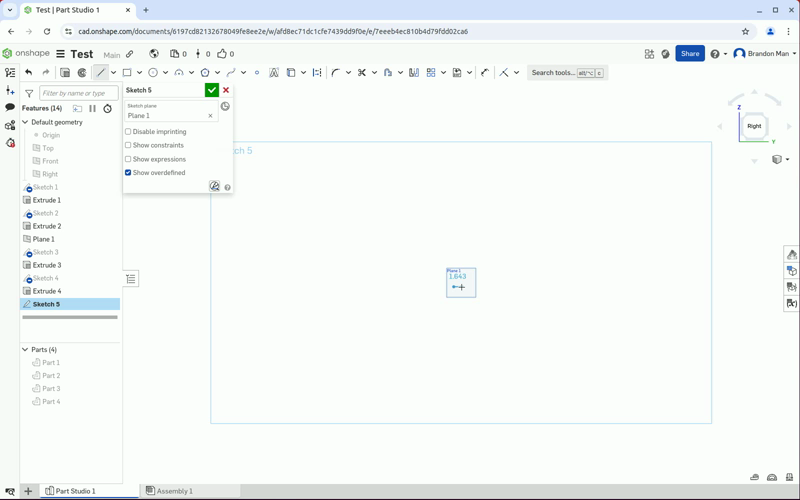
click(461, 286)
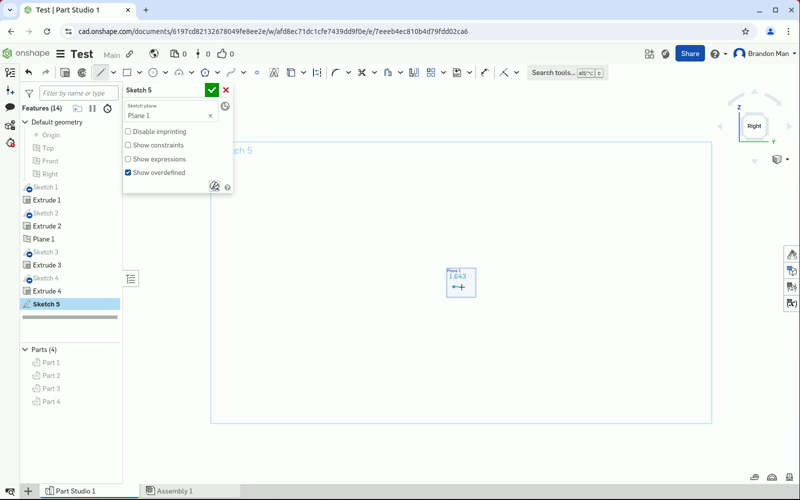
key_up(shift)
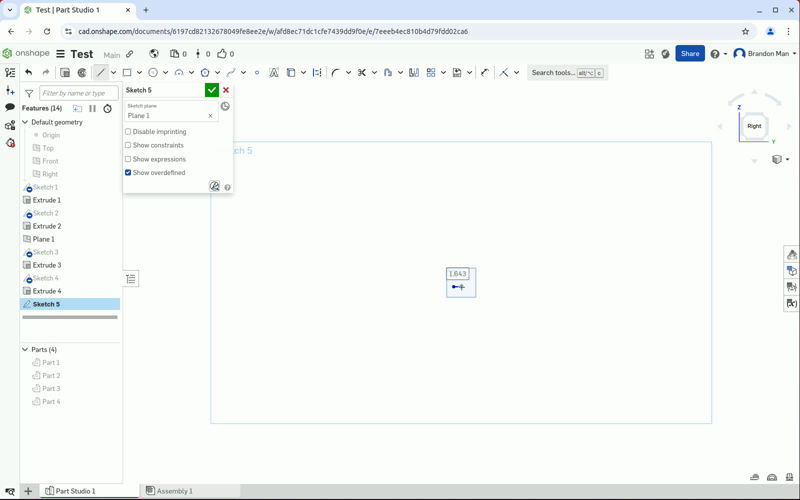
key_down(shift)
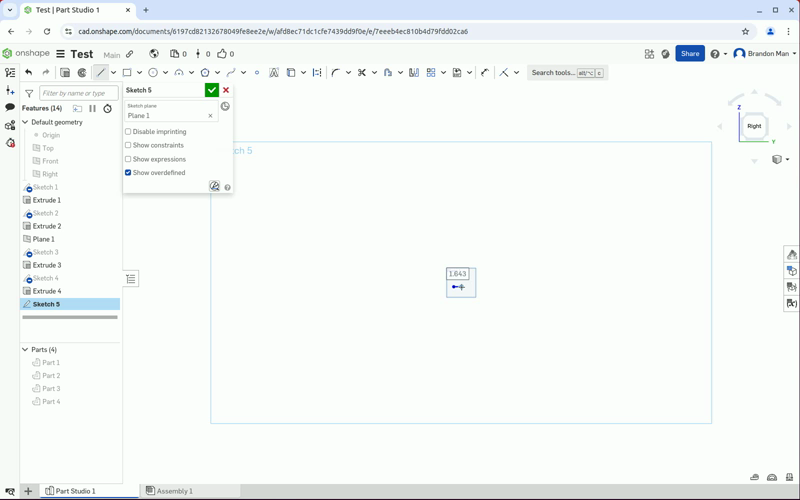
mouse_move(492, 286)
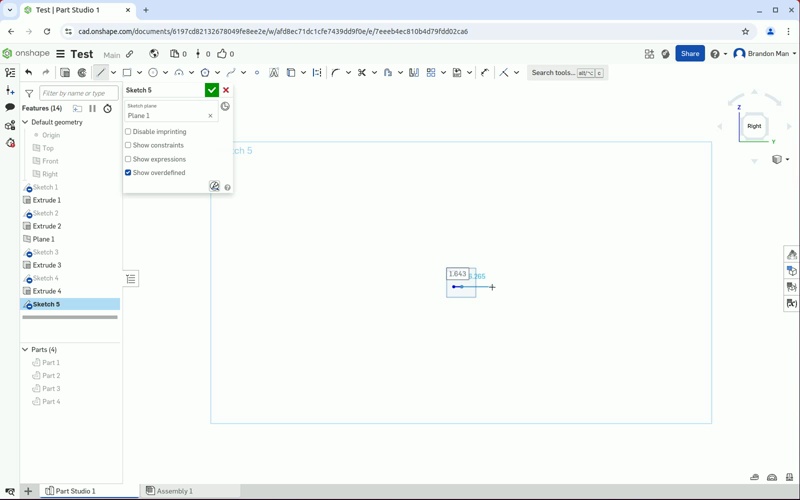
mouse_move(461, 278)
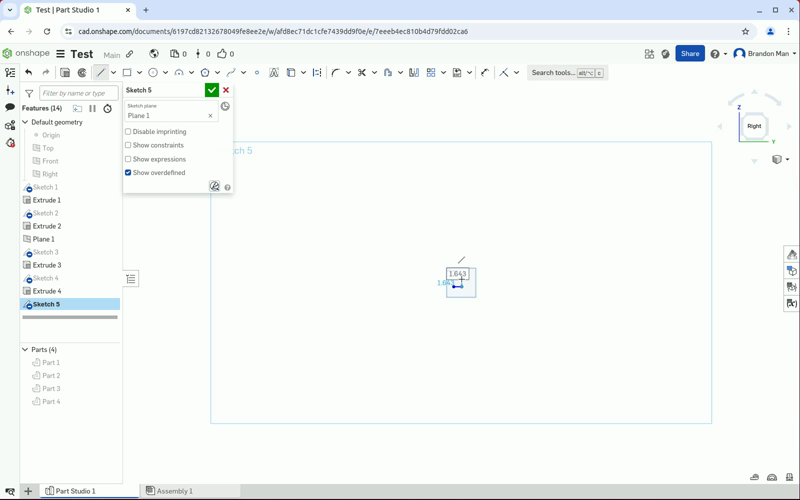
click(461, 278)
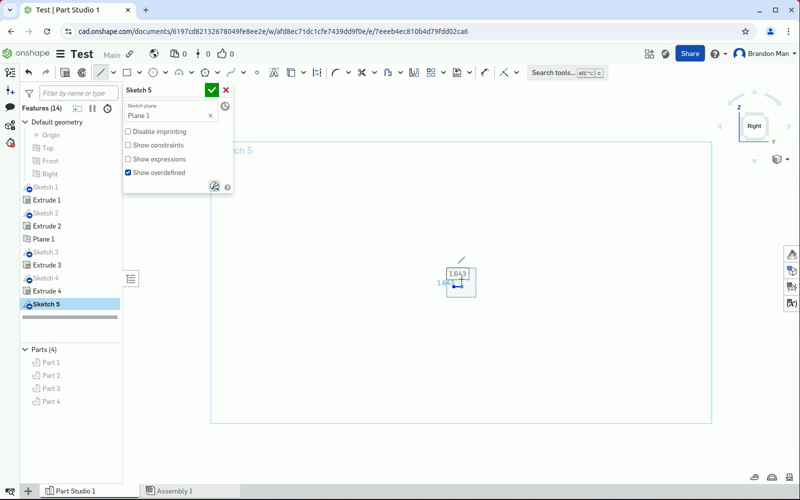
key_up(shift)
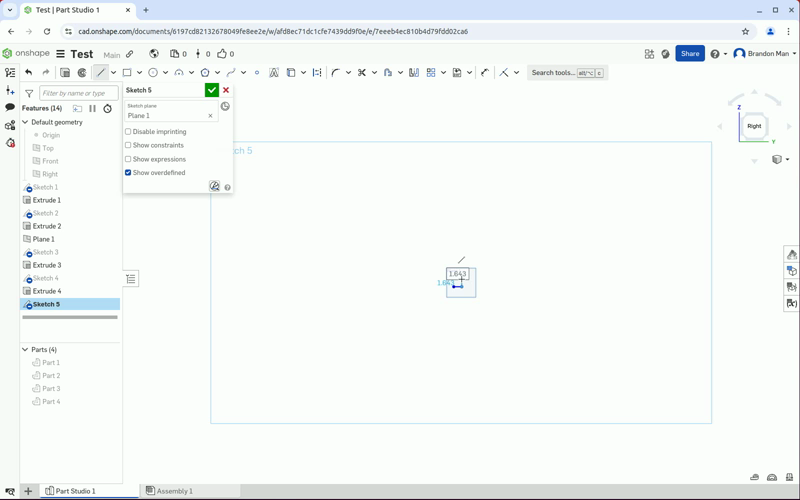
key_down(shift)
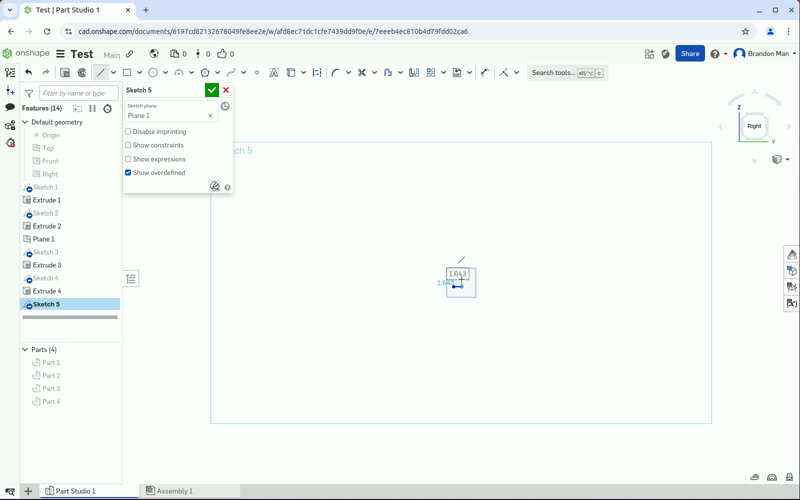
mouse_move(492, 278)
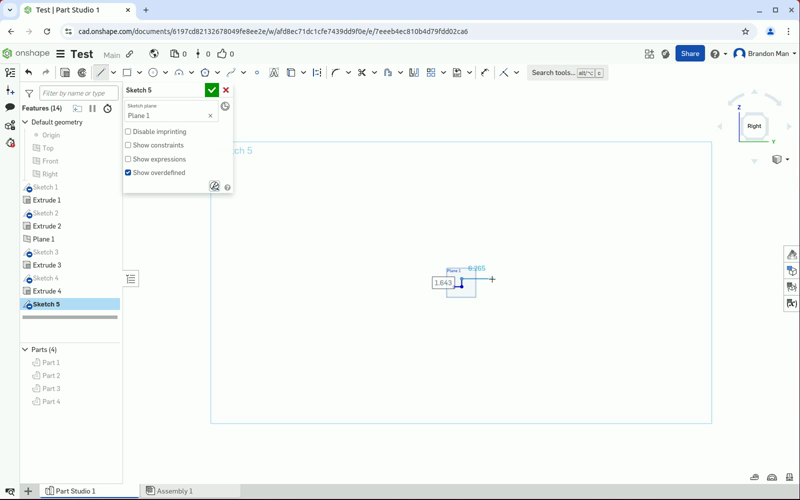
mouse_move(453, 278)
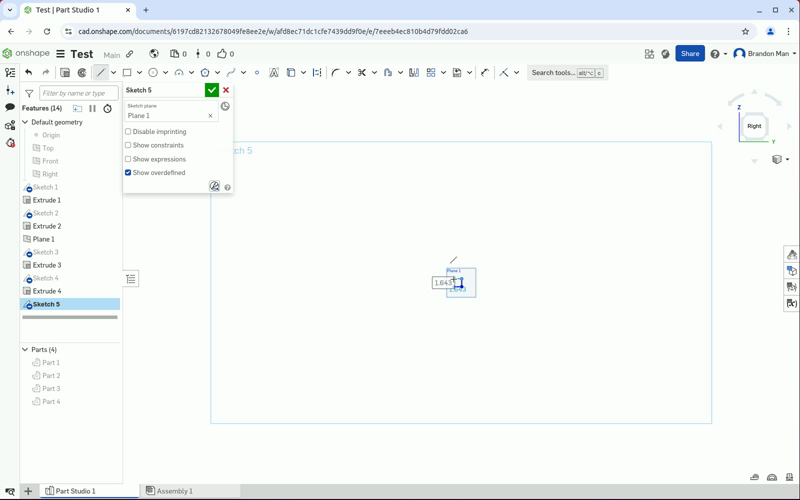
click(453, 278)
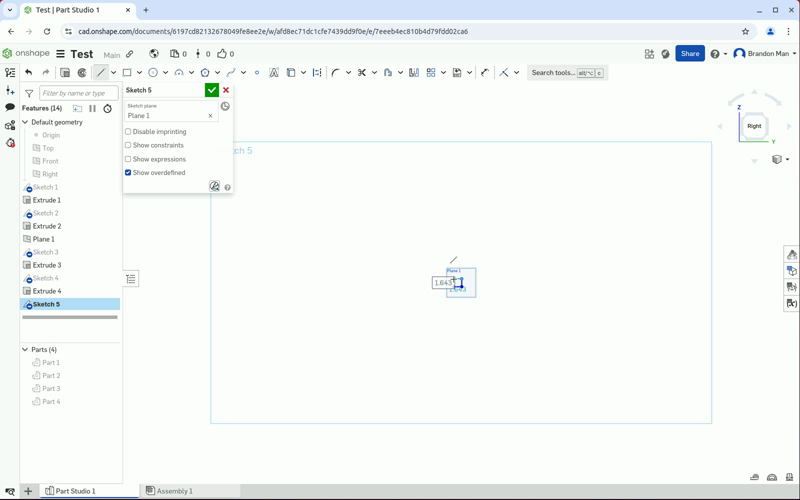
key_up(shift)
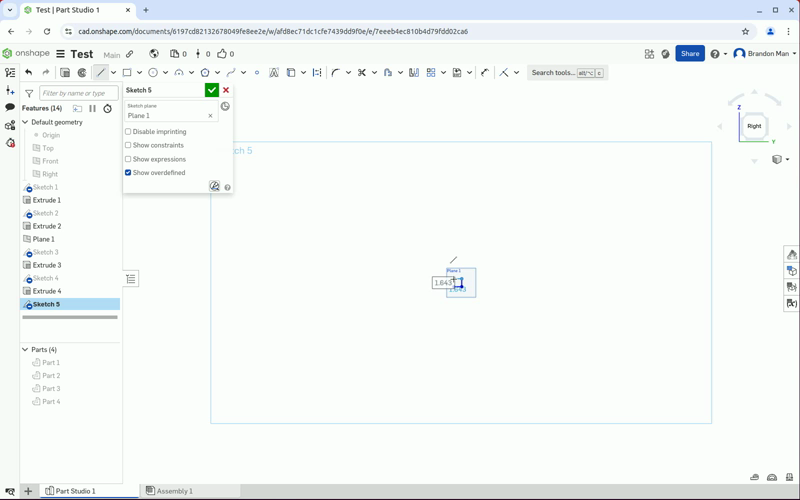
mouse_move(483, 278)
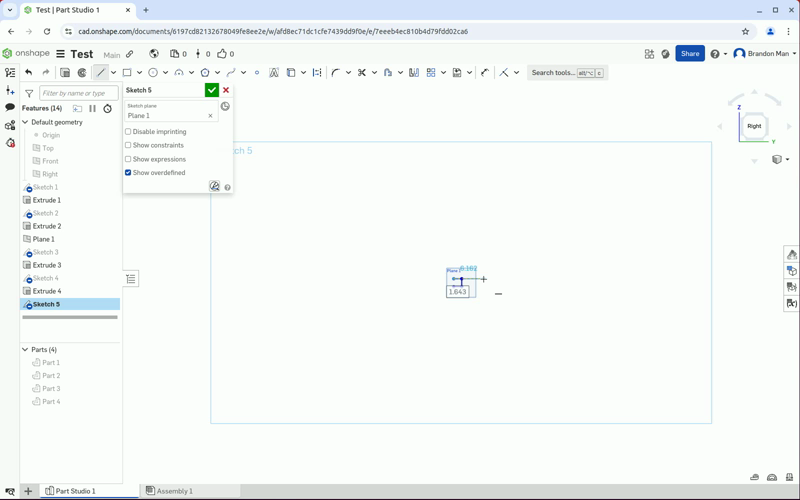
key_down(shift)
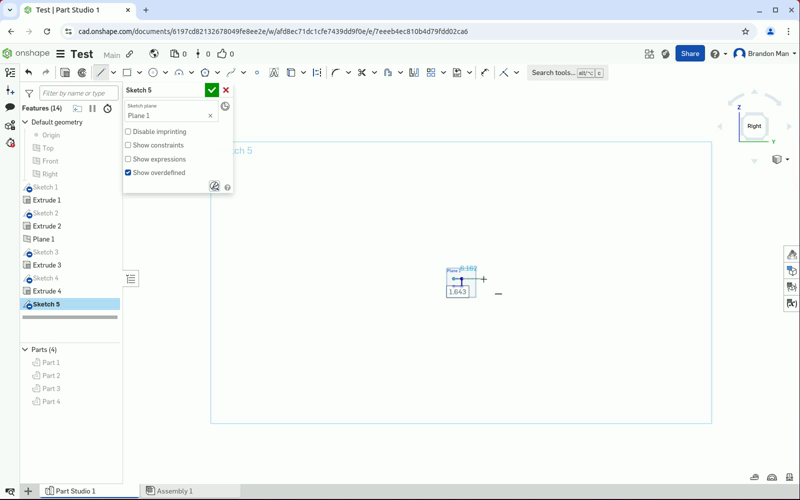
mouse_move(453, 286)
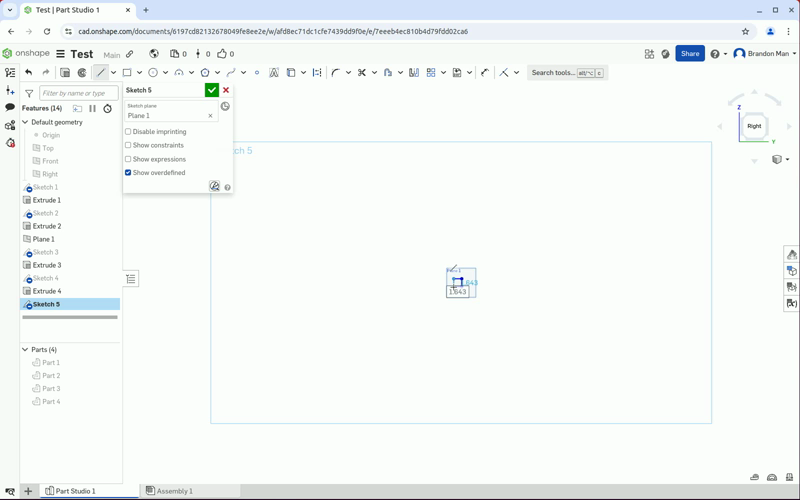
key_up(shift)
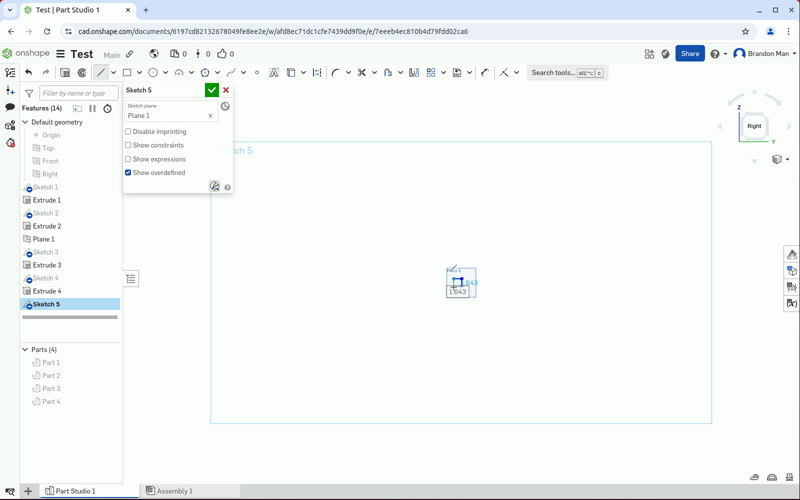
click(453, 286)
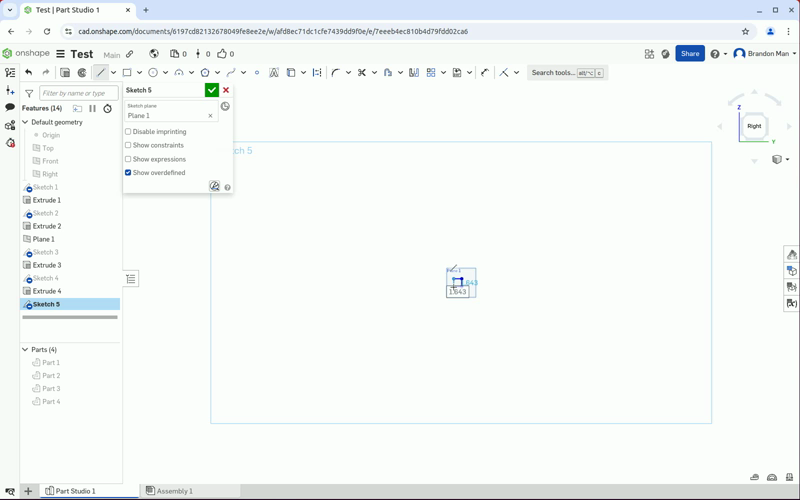
key(esc)
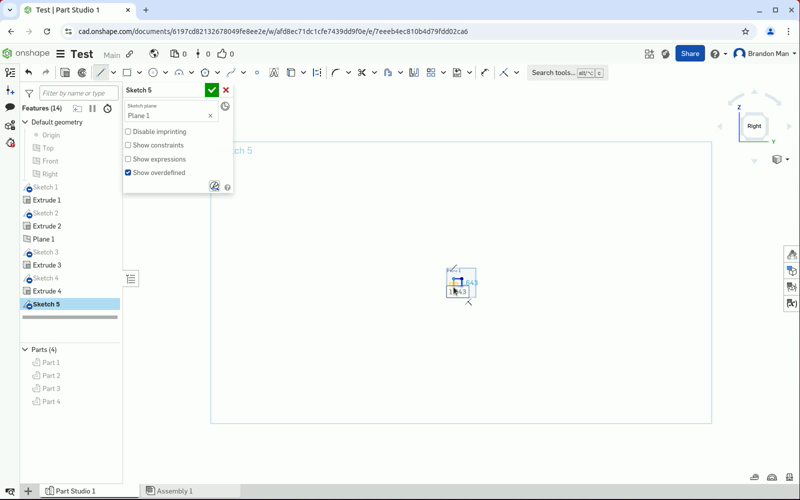
mouse_move(459, 283)
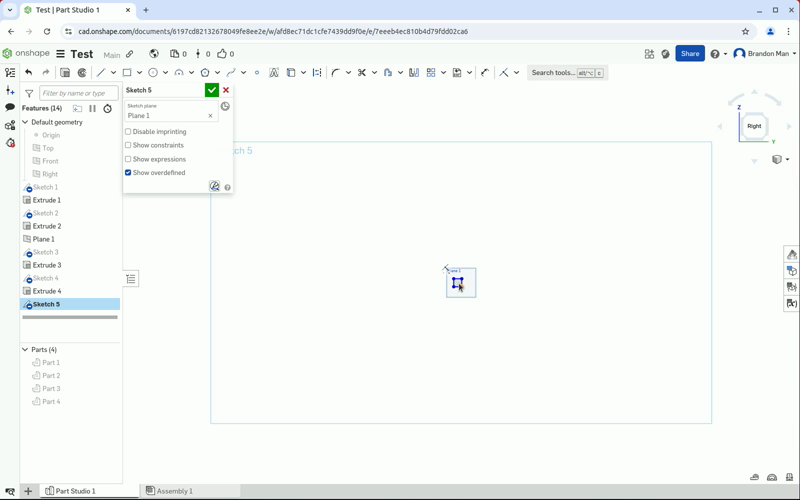
scroll(6)
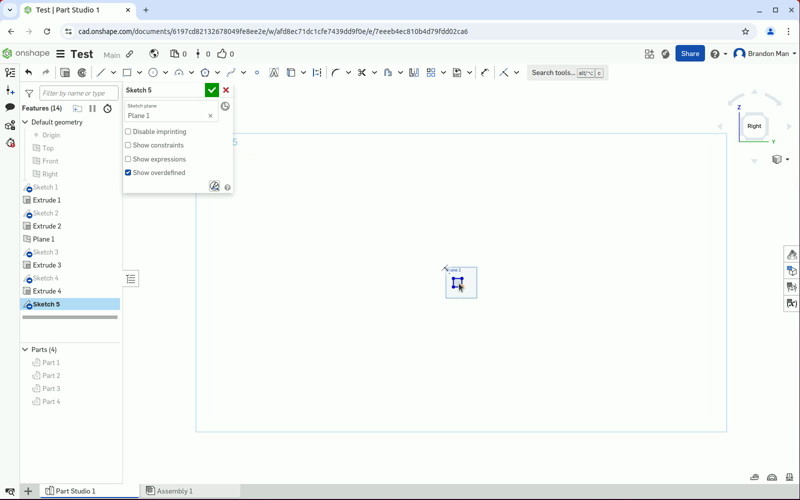
scroll(6)
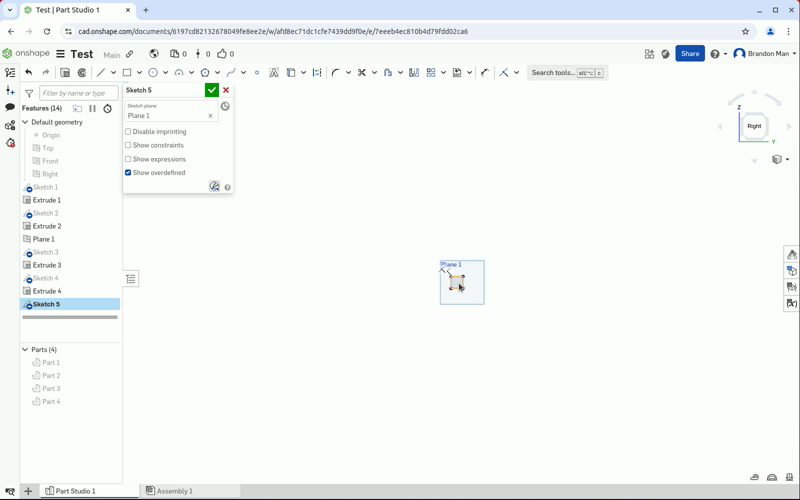
scroll(6)
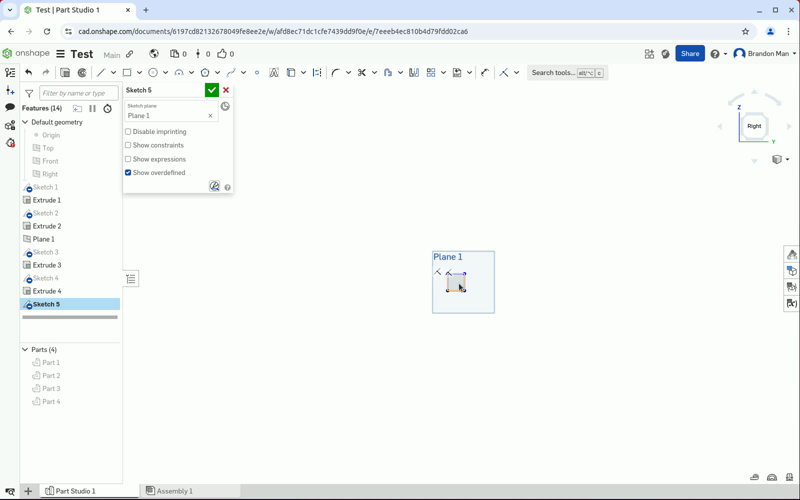
scroll(6)
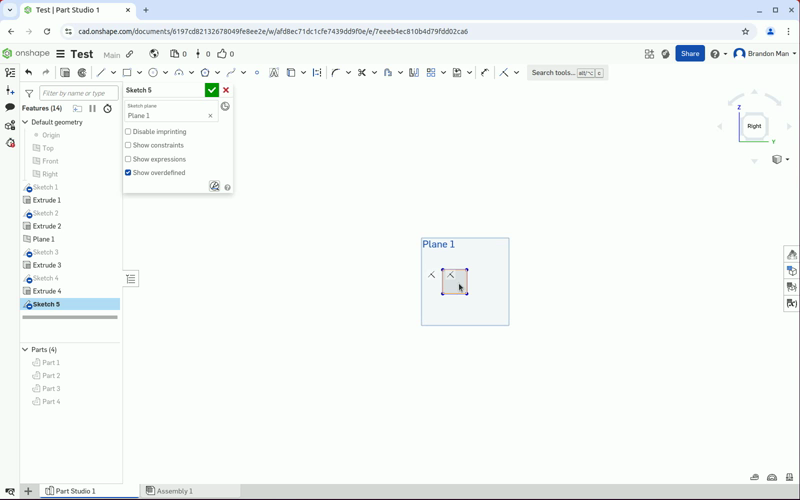
scroll(6)
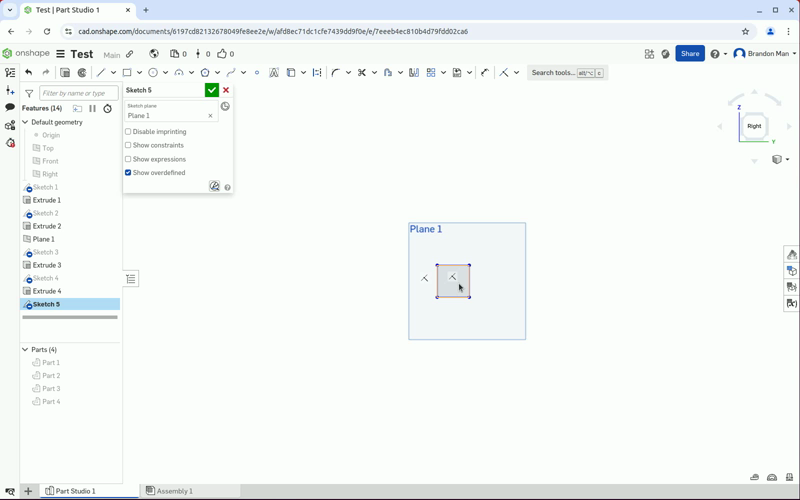
scroll(6)
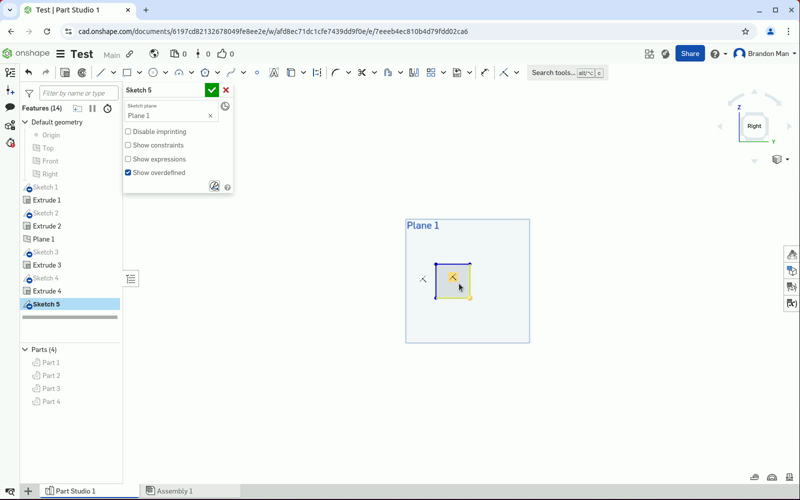
scroll(6)
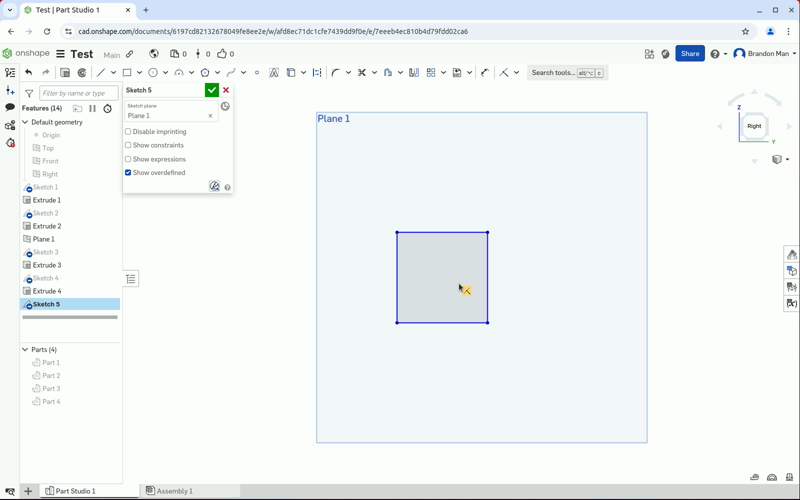
click(459, 283)
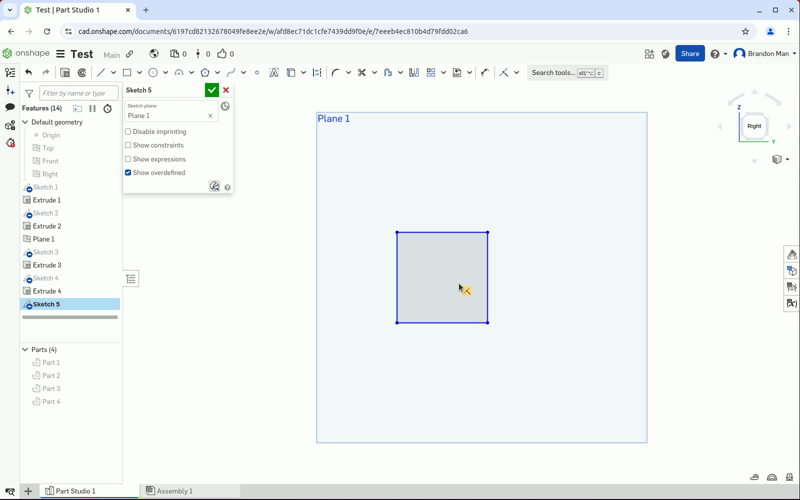
scroll(-6)
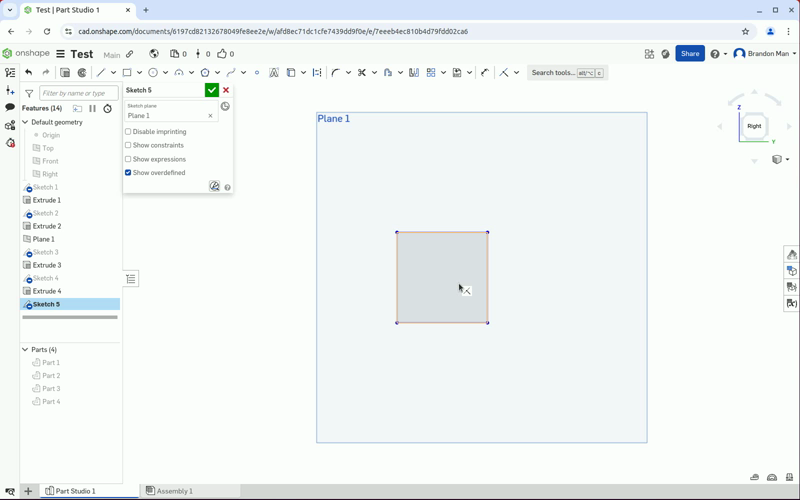
scroll(-6)
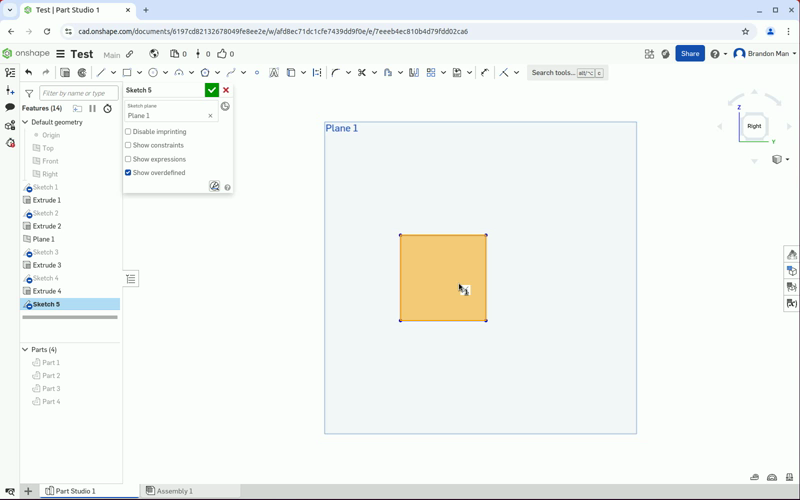
scroll(-6)
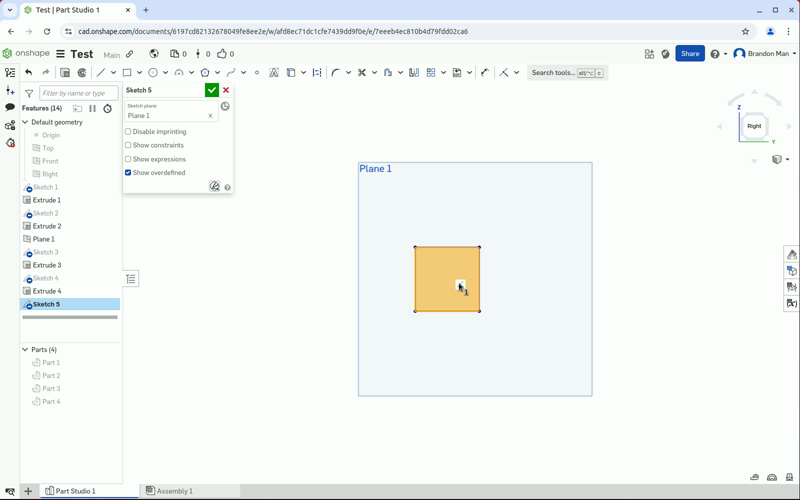
scroll(-6)
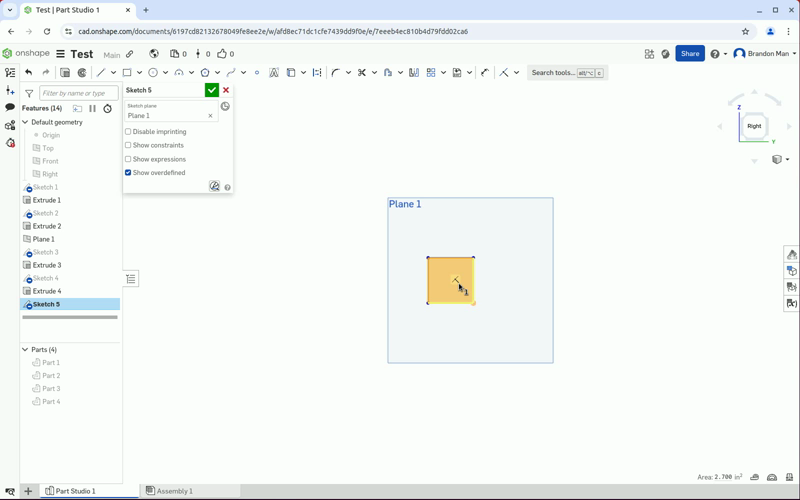
scroll(-6)
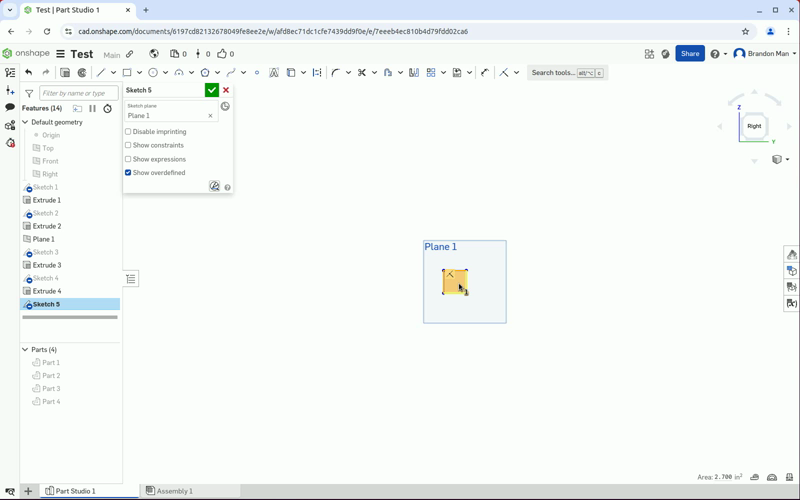
scroll(-6)
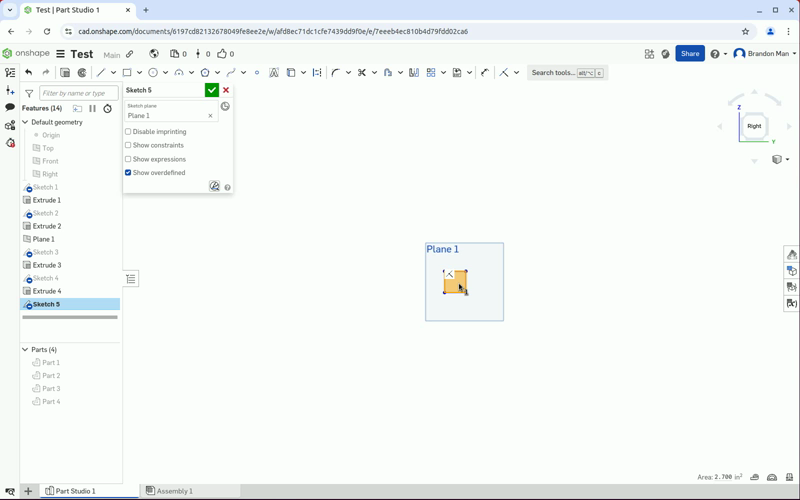
scroll(-6)
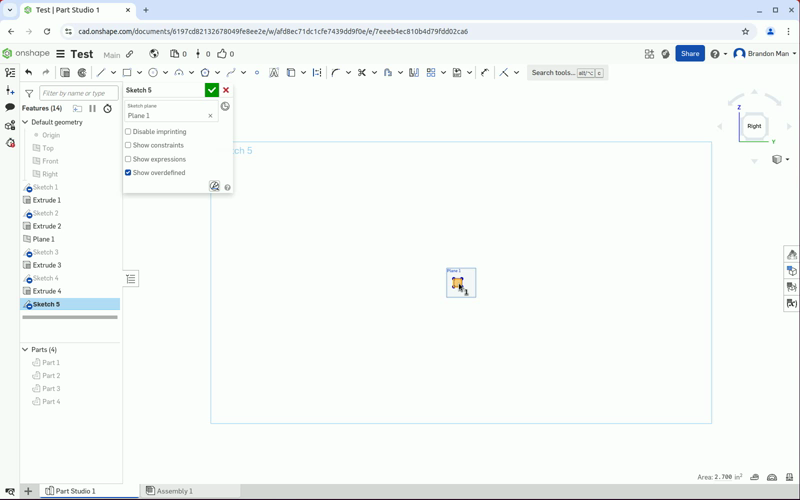
mouse_move(73, 352)
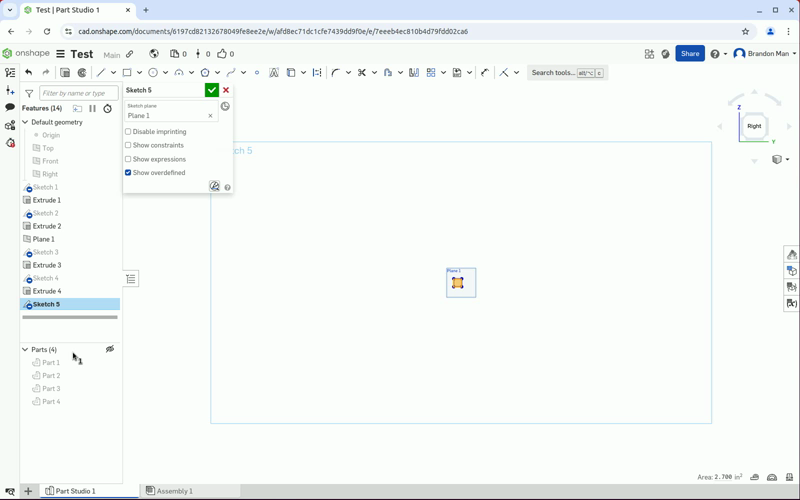
key(shift+y)
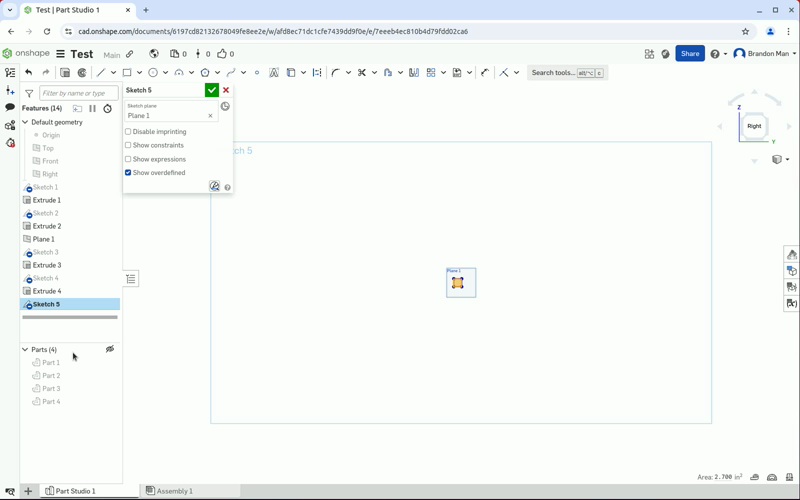
key(shift+e)
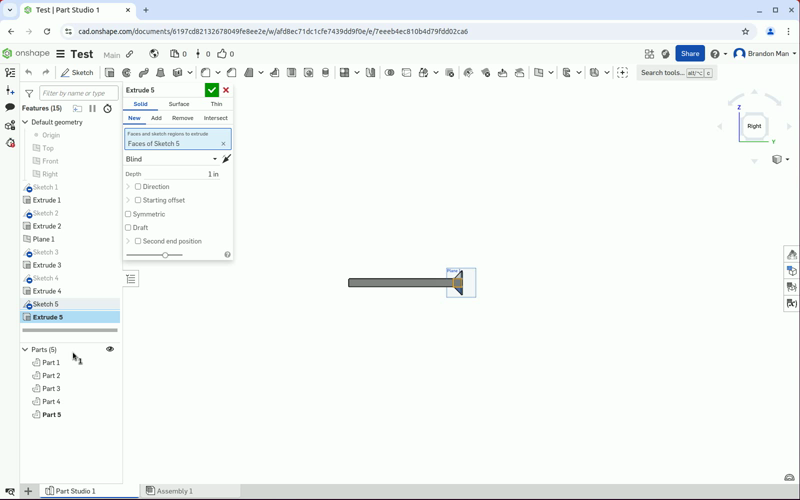
mouse_move(143, 106)
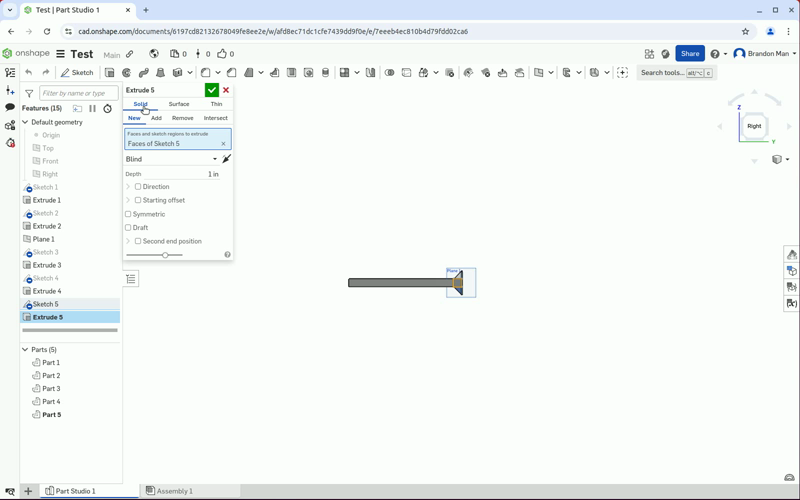
click(143, 106)
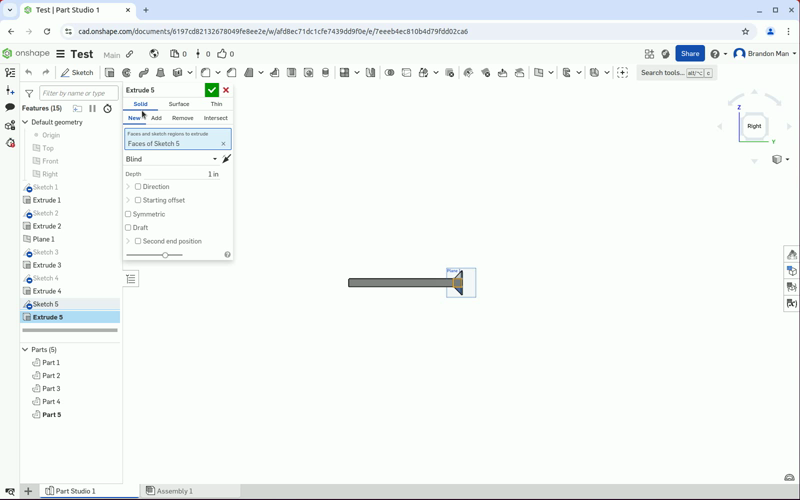
mouse_move(137, 120)
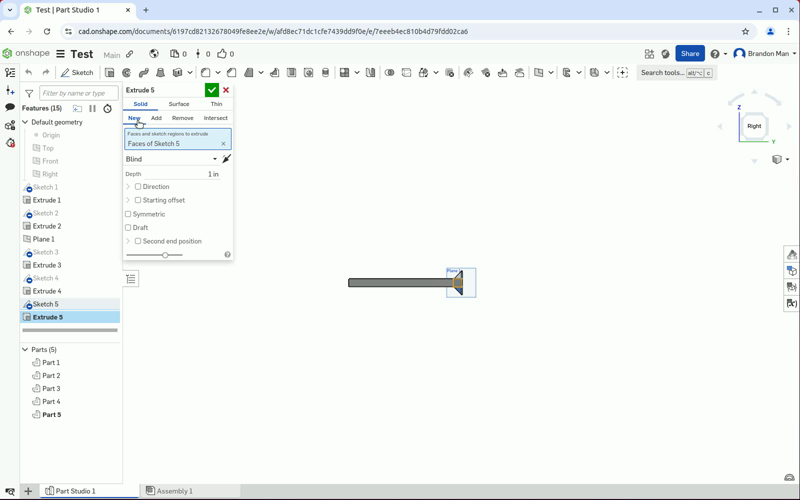
click(137, 120)
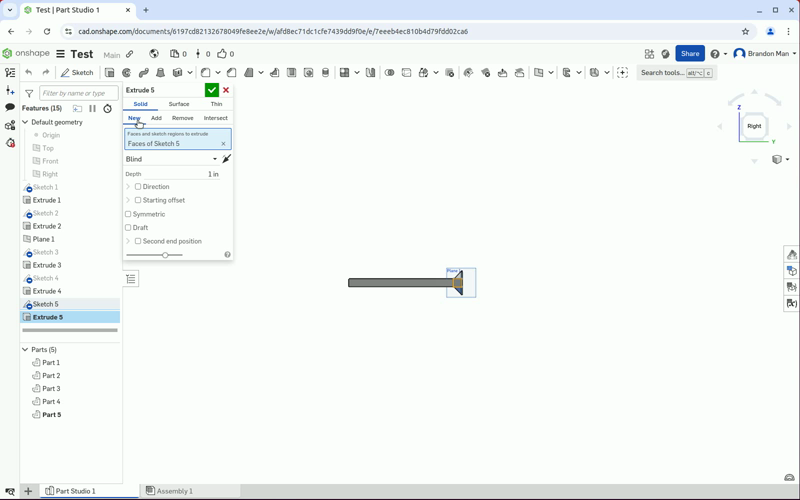
key(tab, 4)
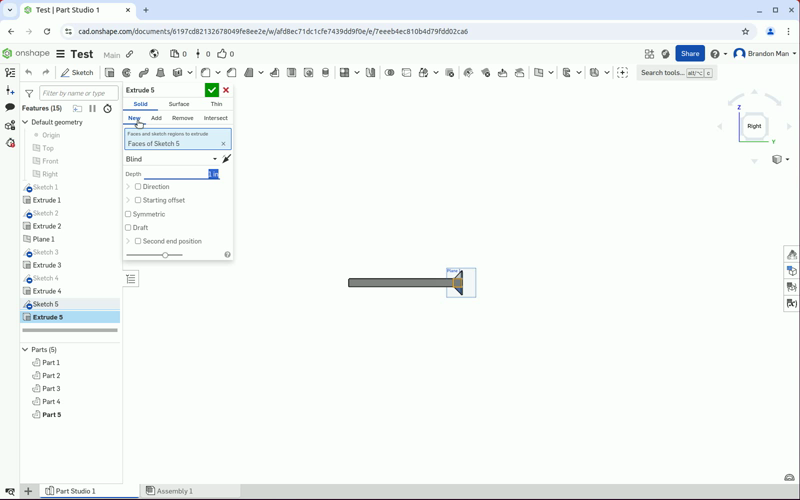
text(-0.241)
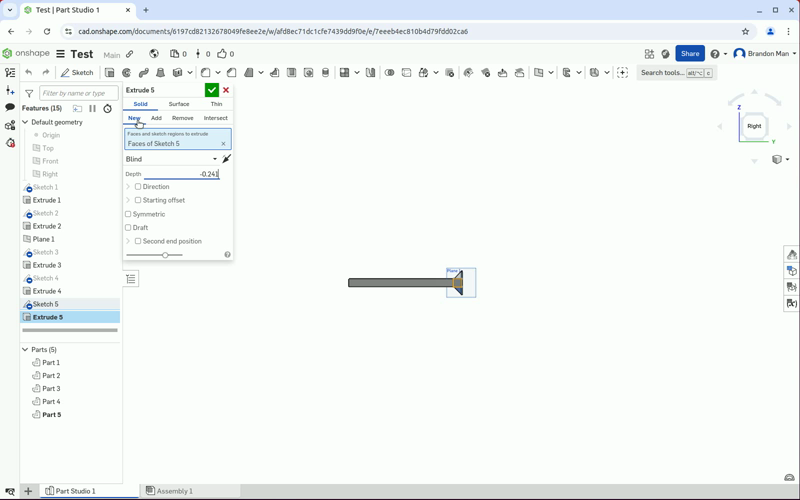
key(enter)
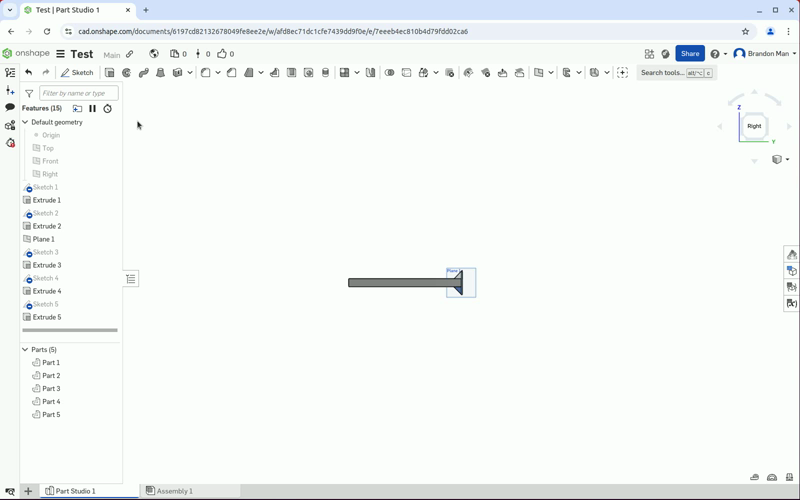
key(shift+h)
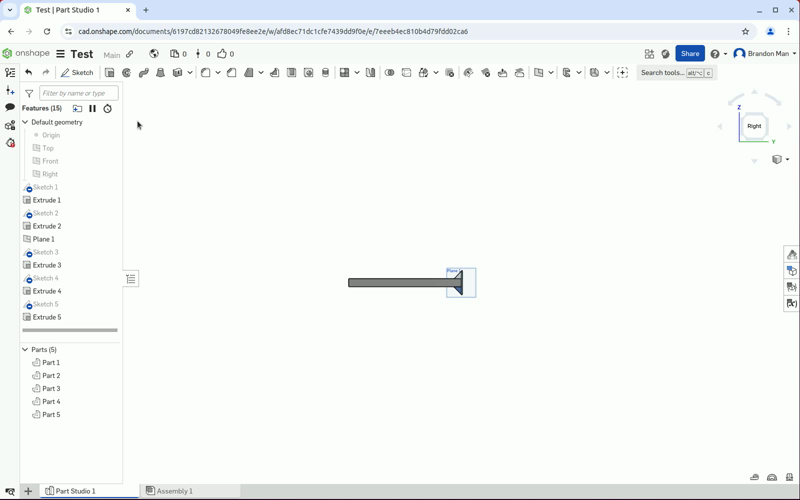
key(shift+h)
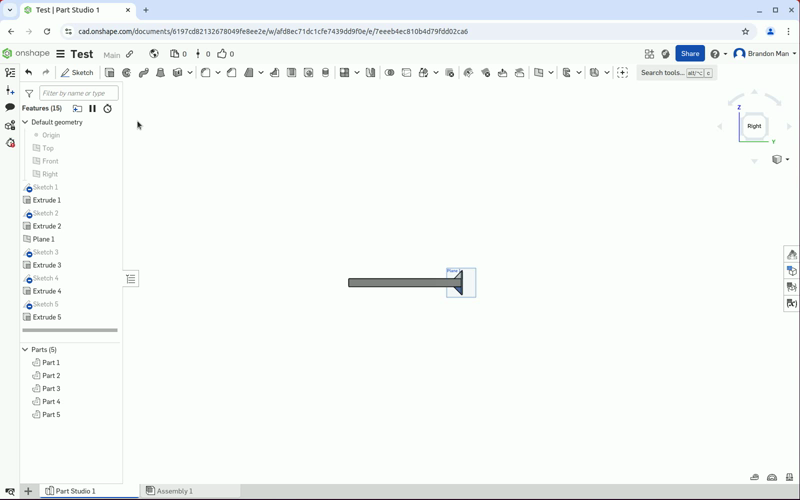
mouse_move(73, 189)
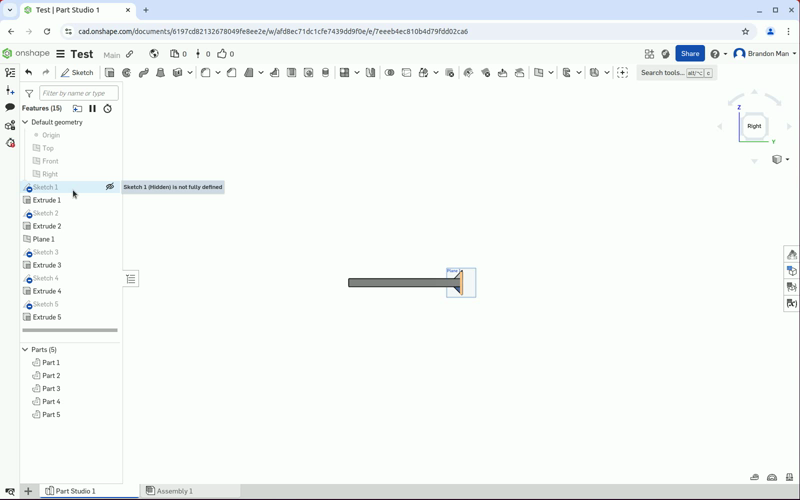
click(73, 189)
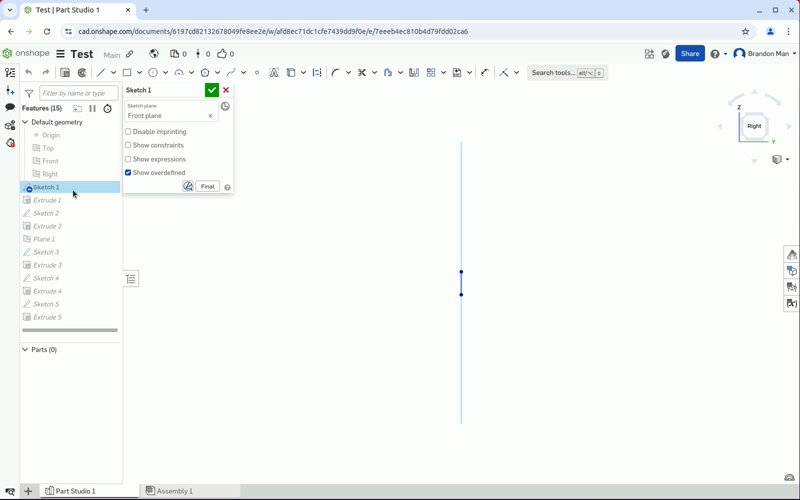
mouse_move(229, 92)
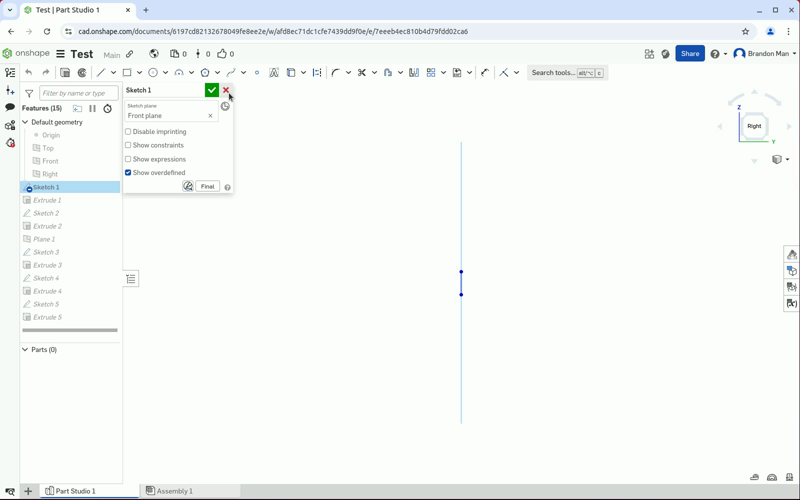
click(229, 92)
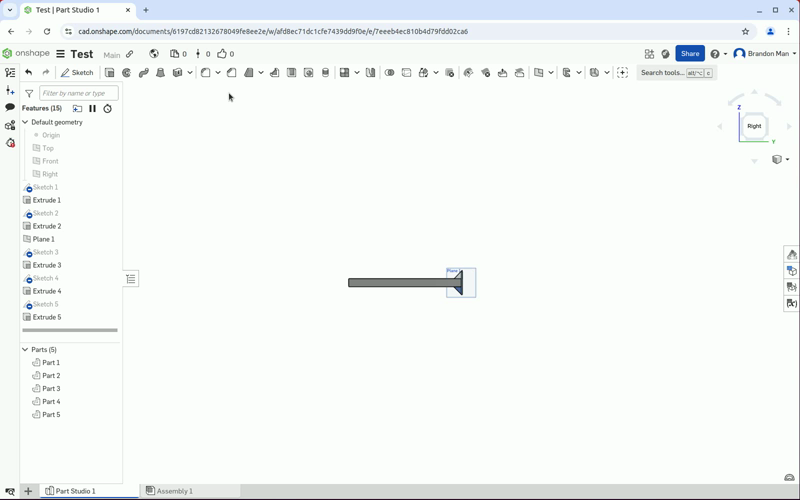
mouse_move(541, 75)
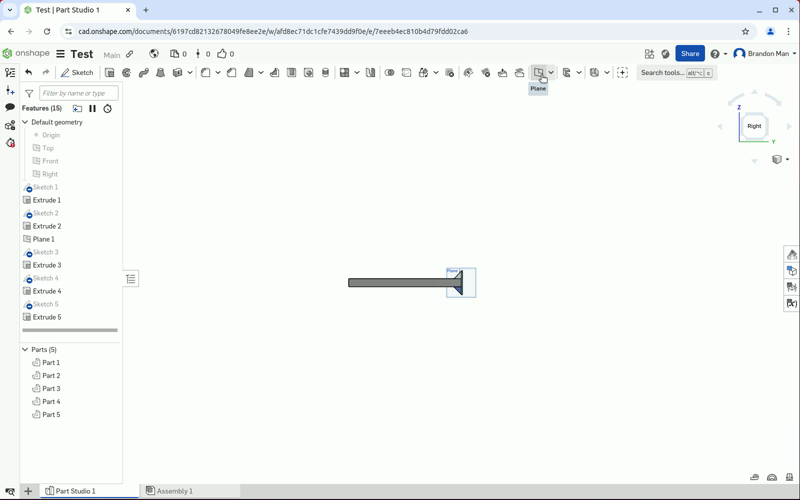
click(541, 75)
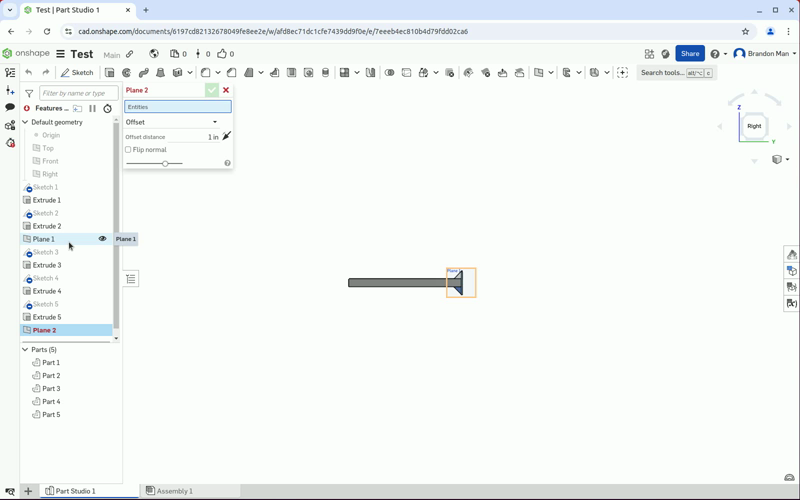
scroll(3)
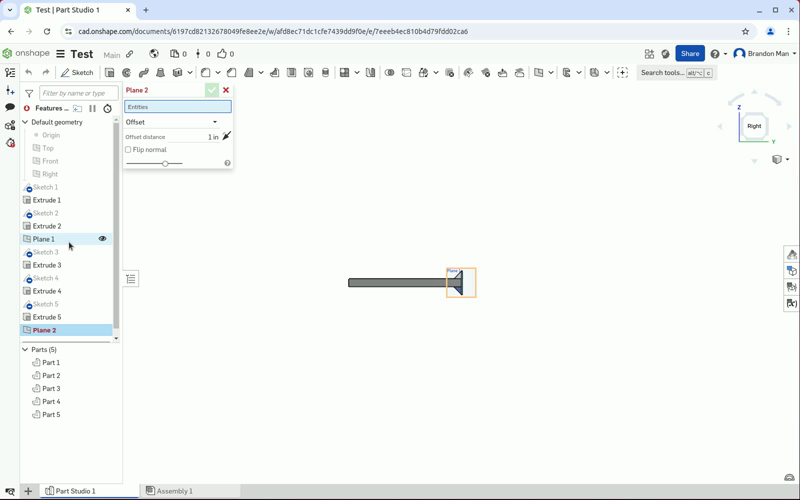
mouse_move(69, 176)
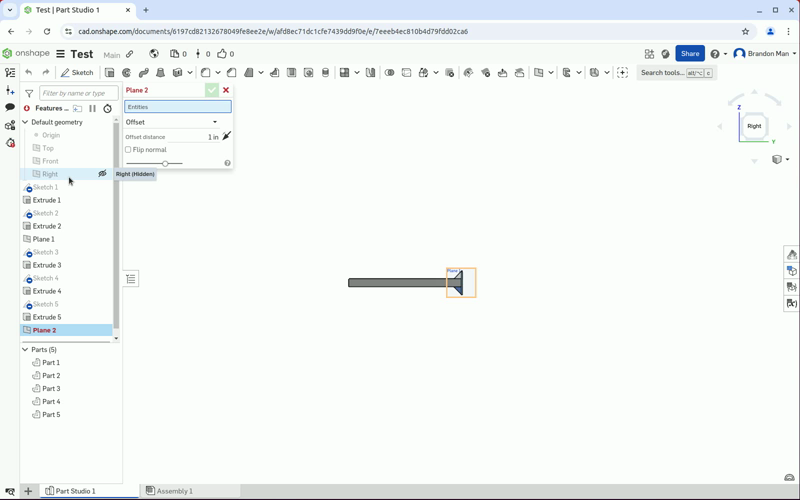
click(69, 176)
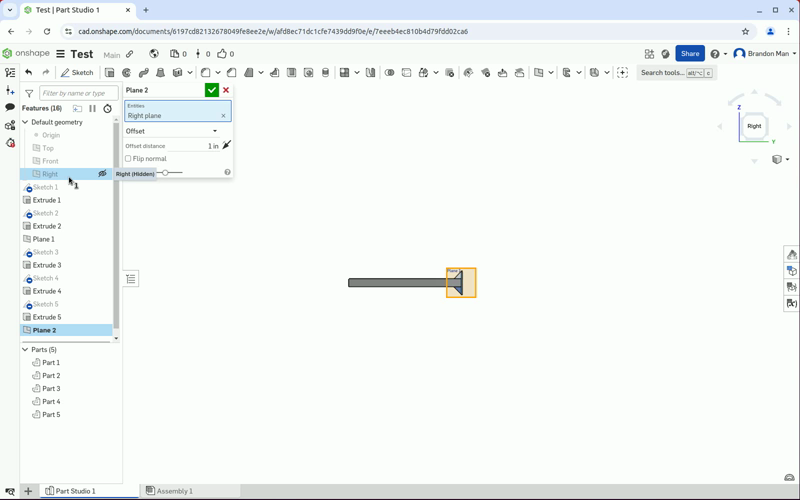
key(tab, 2)
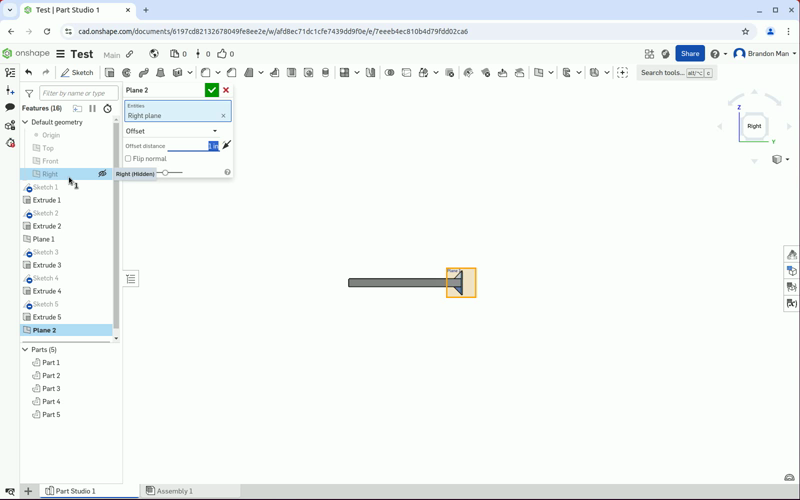
text(0.709)
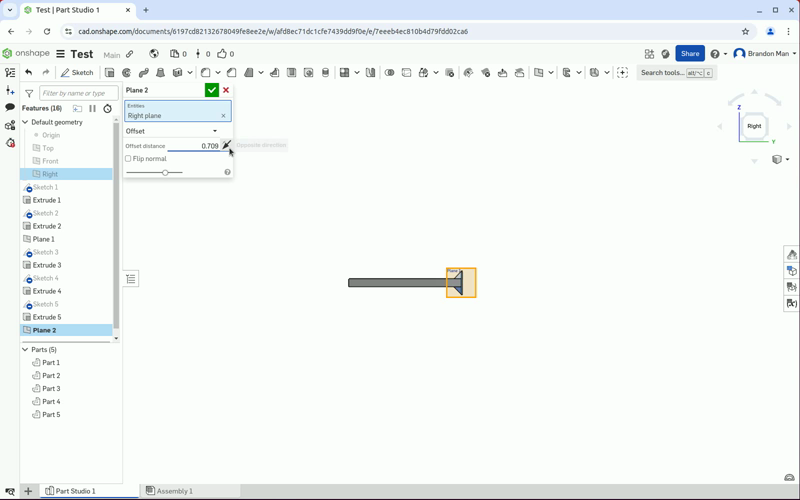
mouse_move(229, 147)
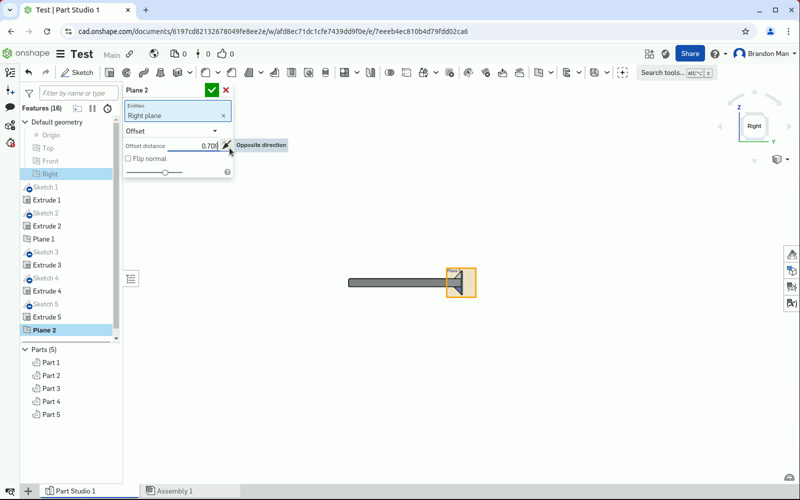
click(229, 147)
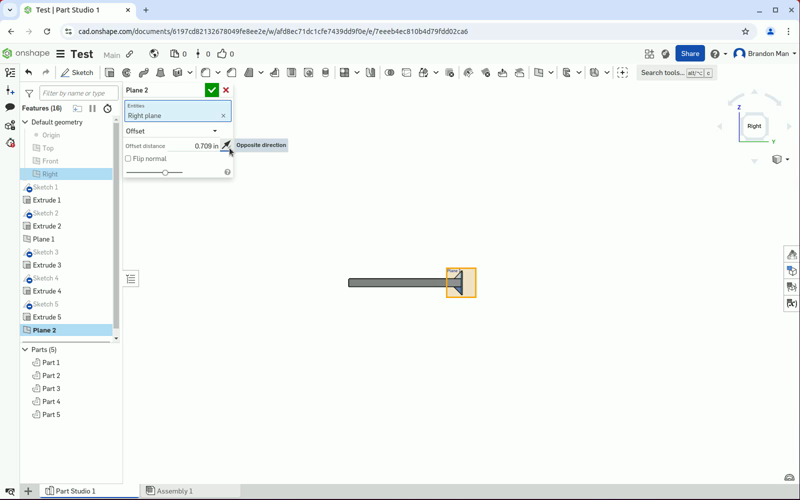
key(enter, 2)
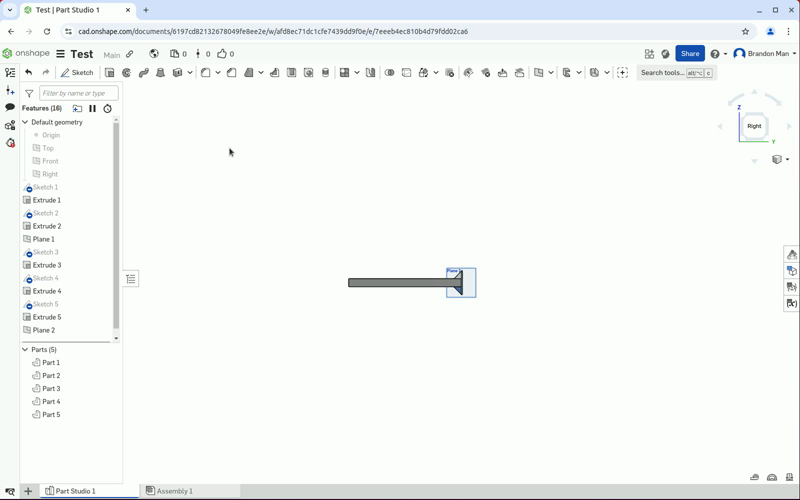
key(shift+s)
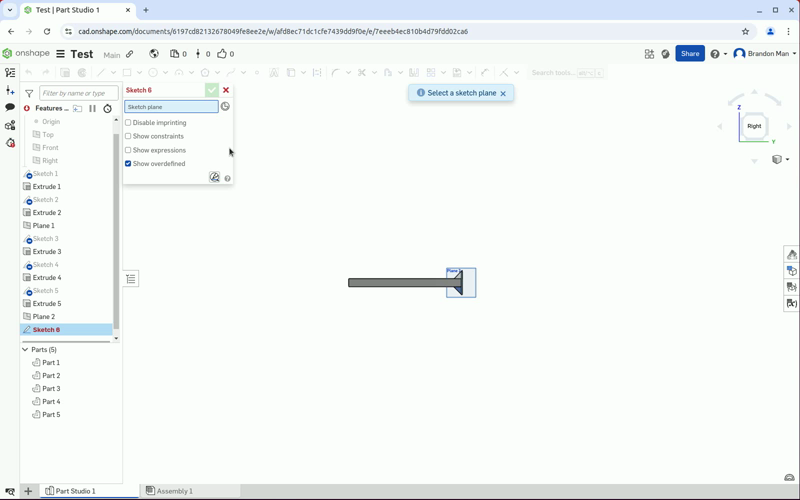
mouse_move(69, 319)
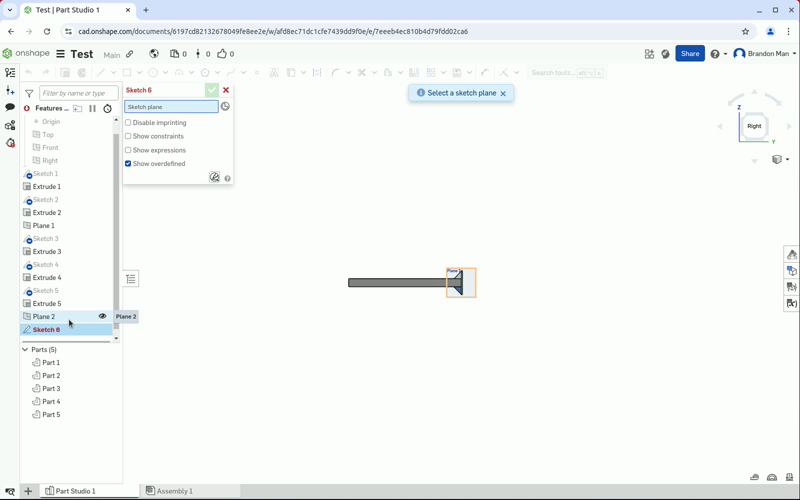
click(69, 319)
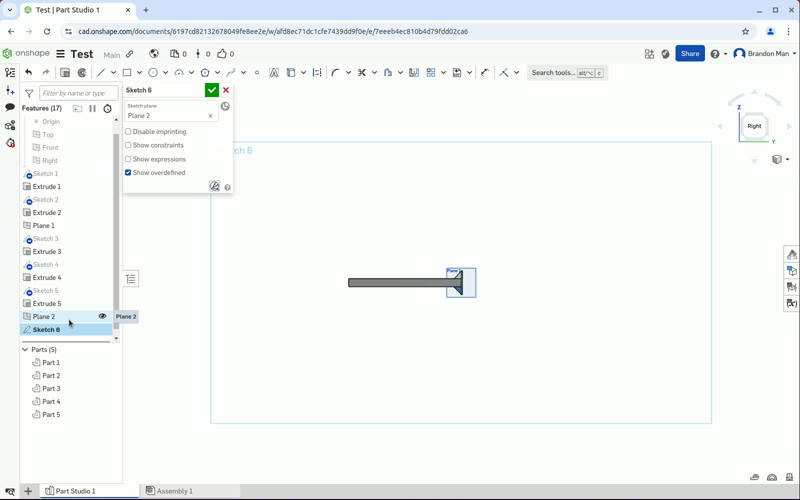
mouse_move(73, 352)
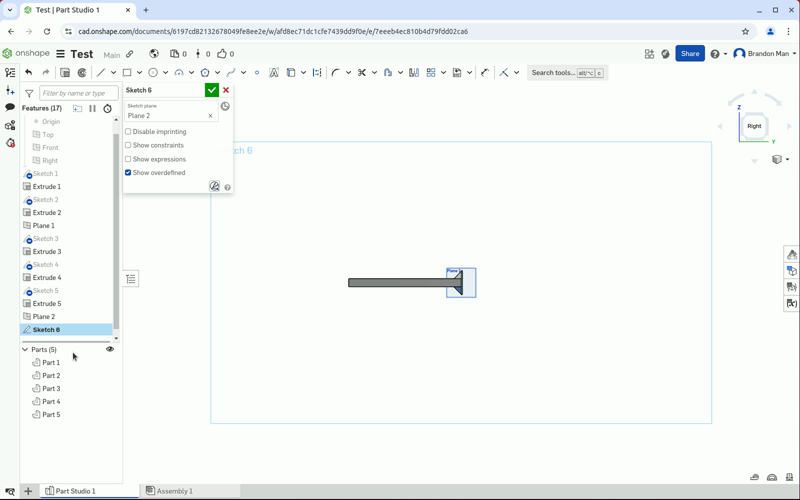
key(y)
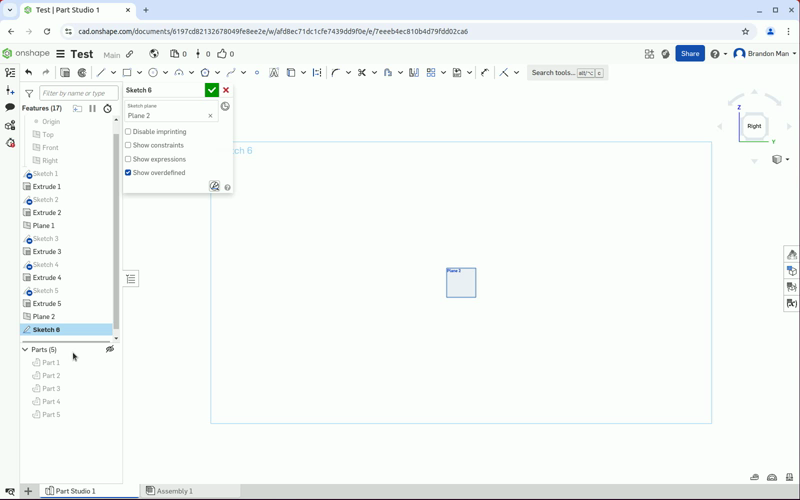
key(l)
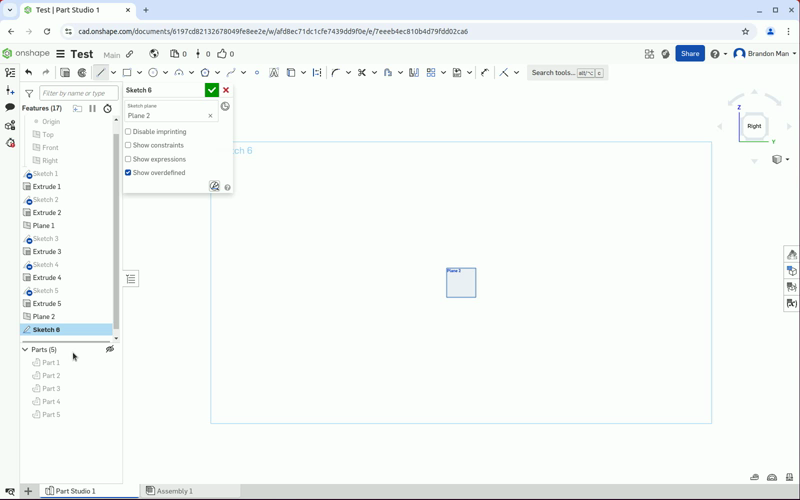
key_down(shift)
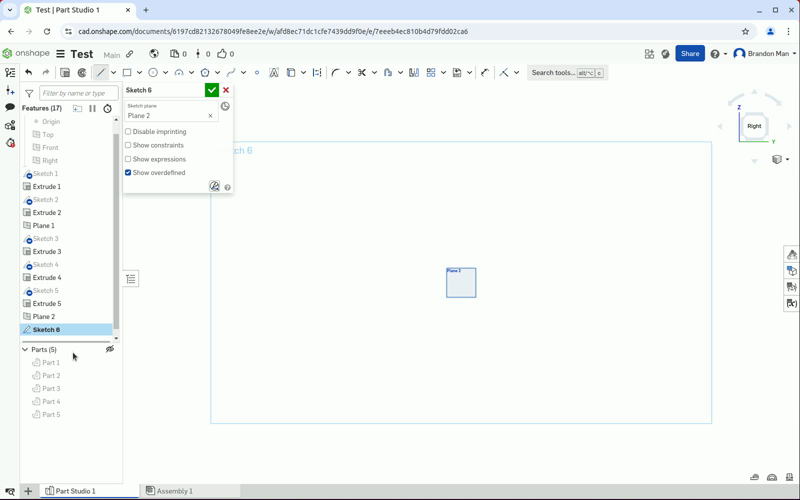
mouse_move(341, 294)
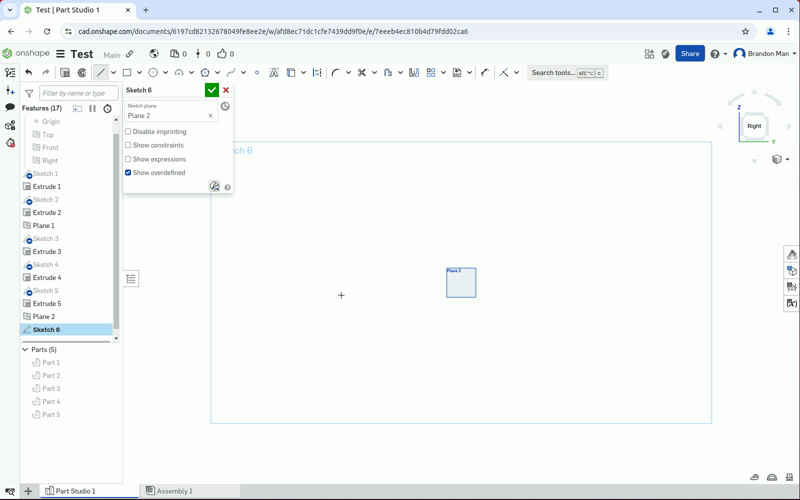
click(341, 294)
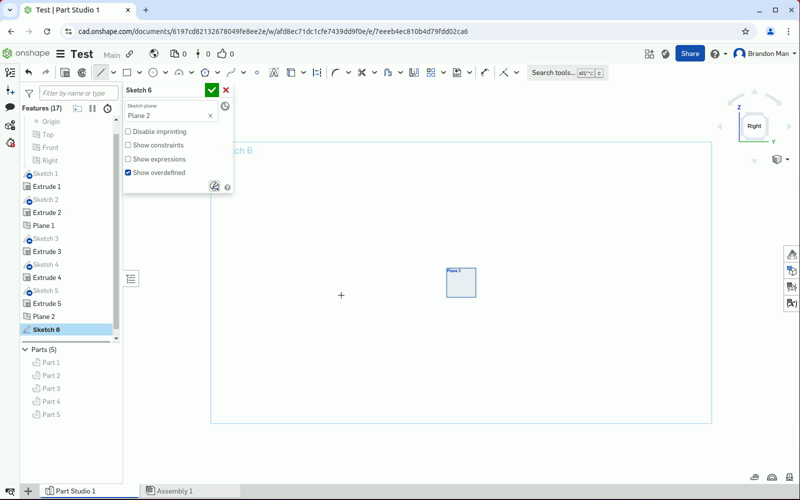
key_up(shift)
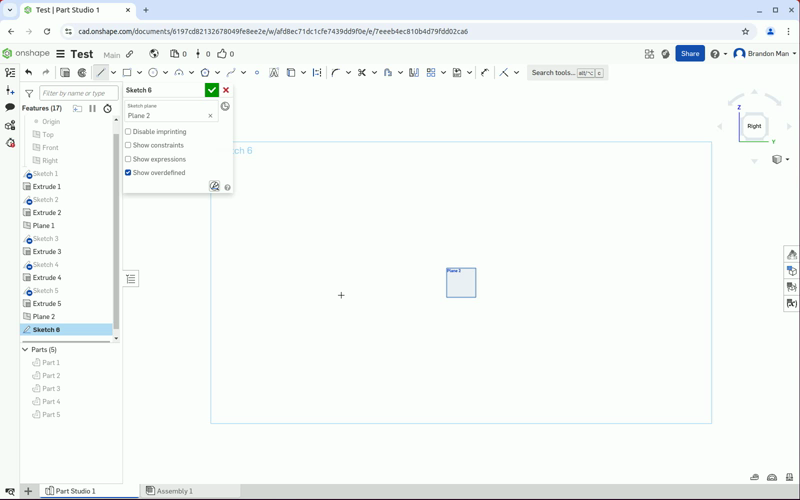
key_down(shift)
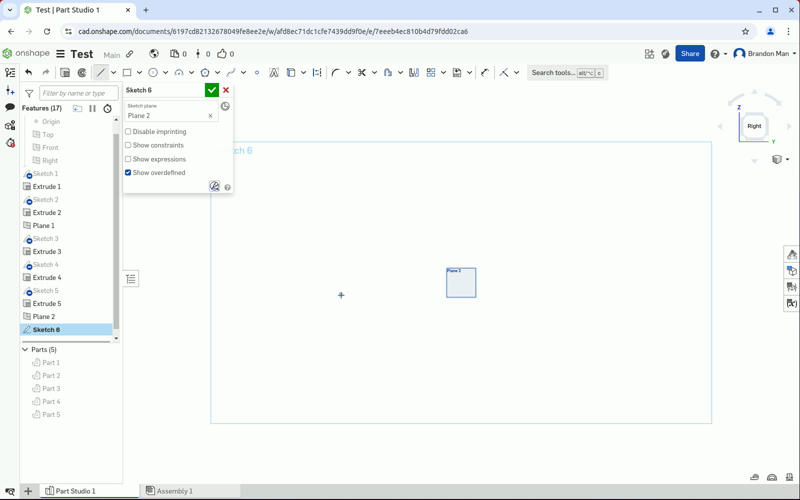
mouse_move(371, 294)
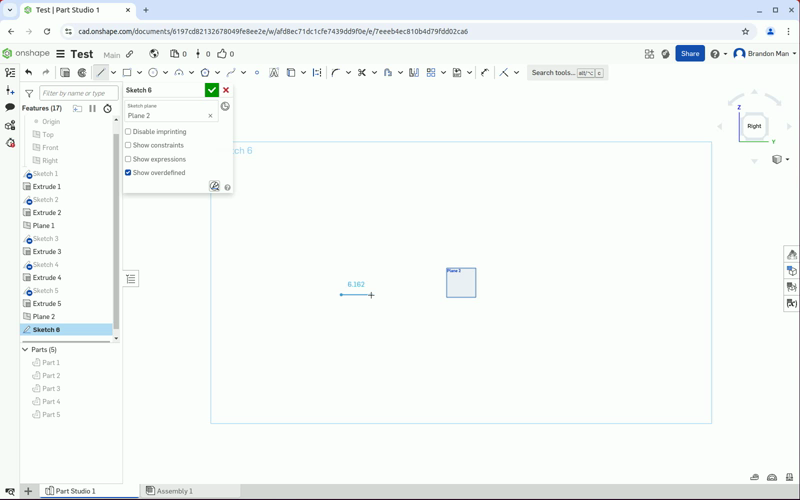
mouse_move(349, 286)
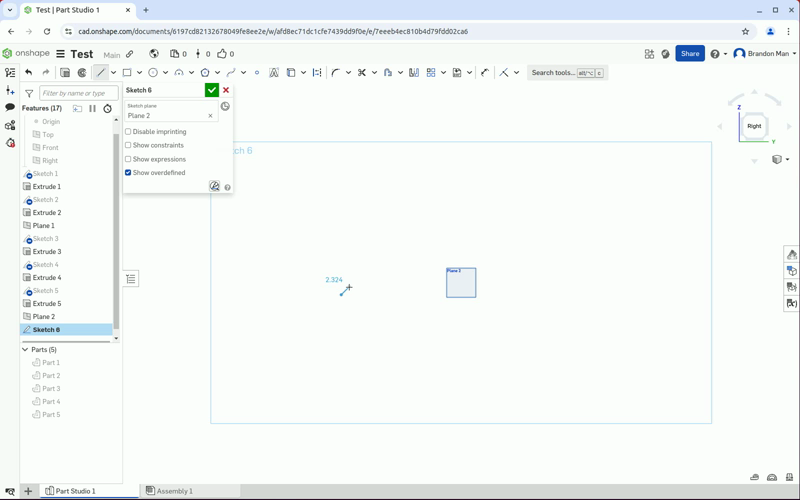
click(349, 286)
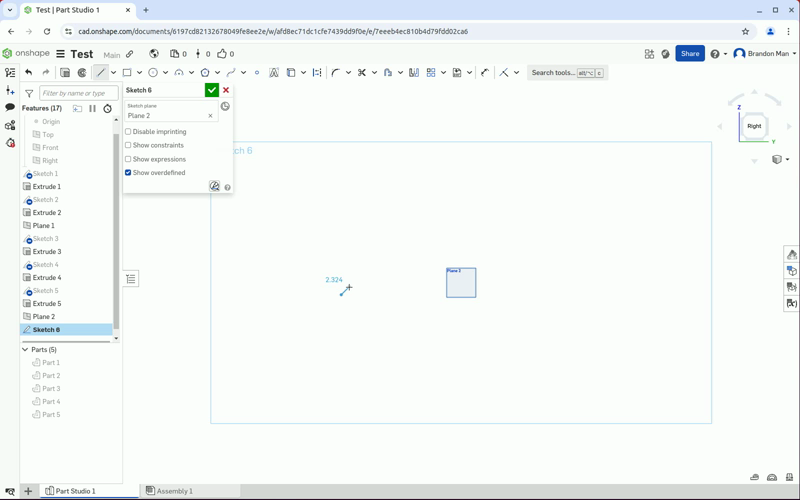
key_up(shift)
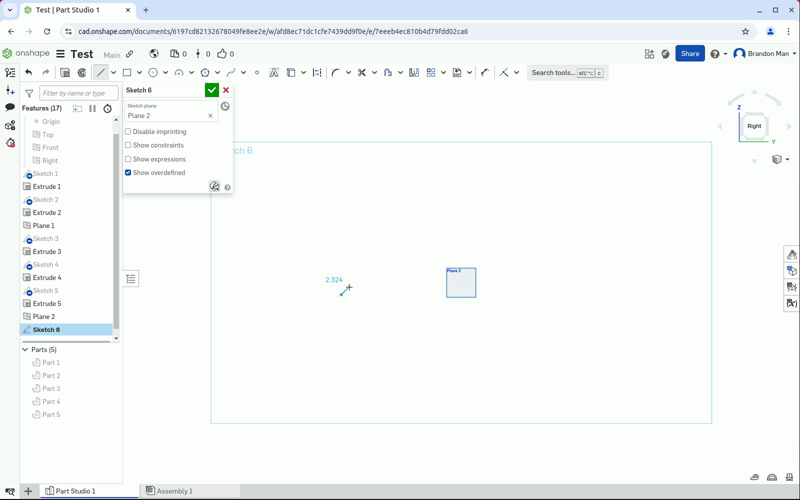
key_down(shift)
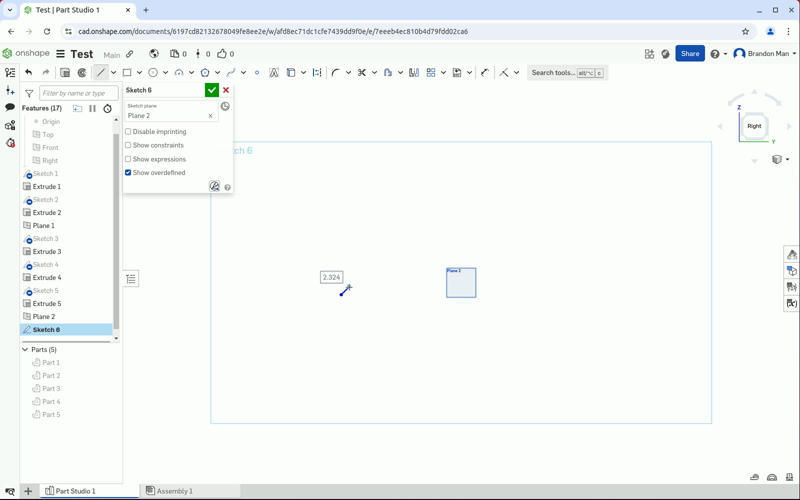
mouse_move(379, 286)
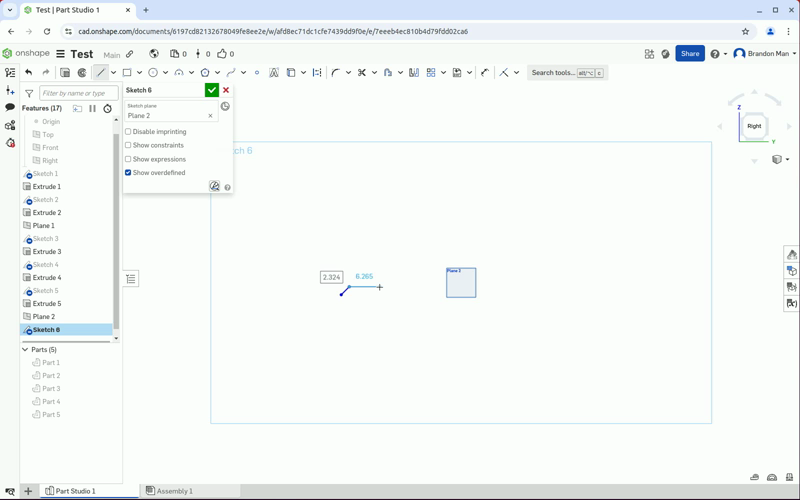
mouse_move(341, 286)
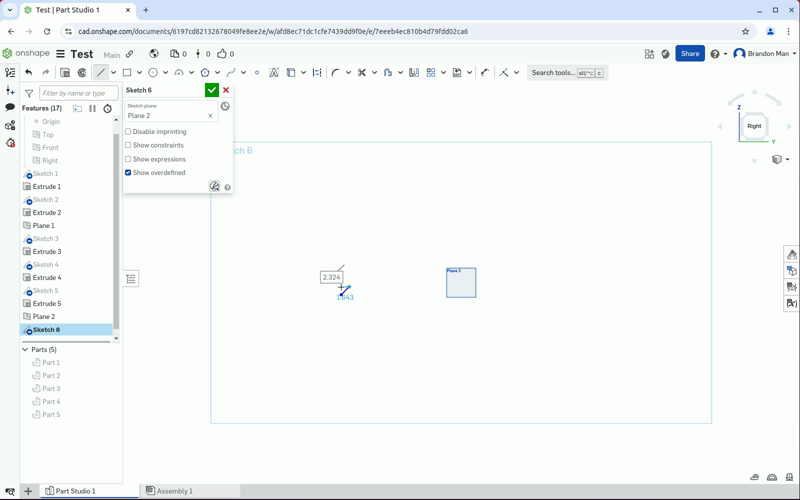
click(341, 286)
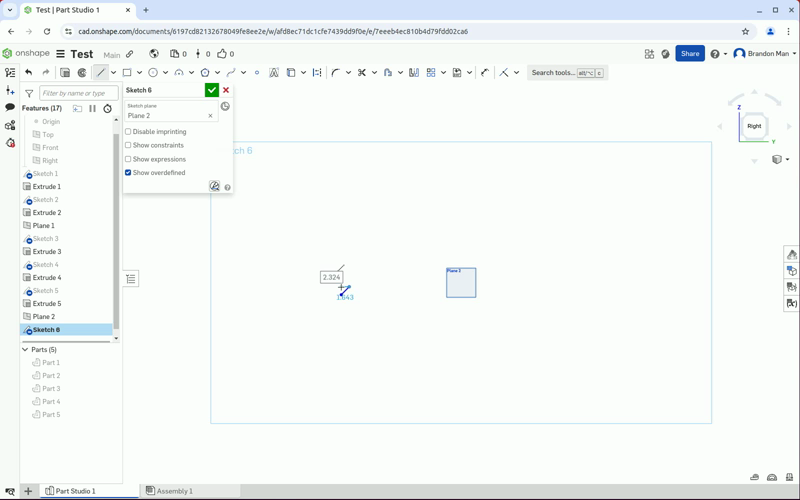
key_up(shift)
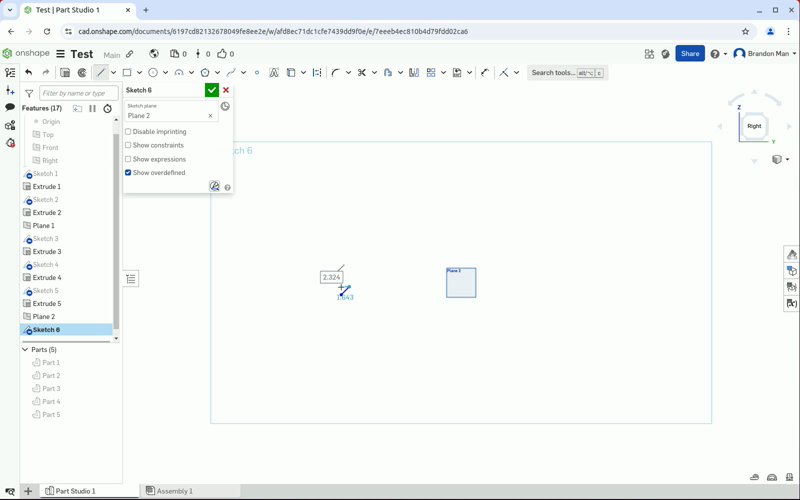
mouse_move(371, 286)
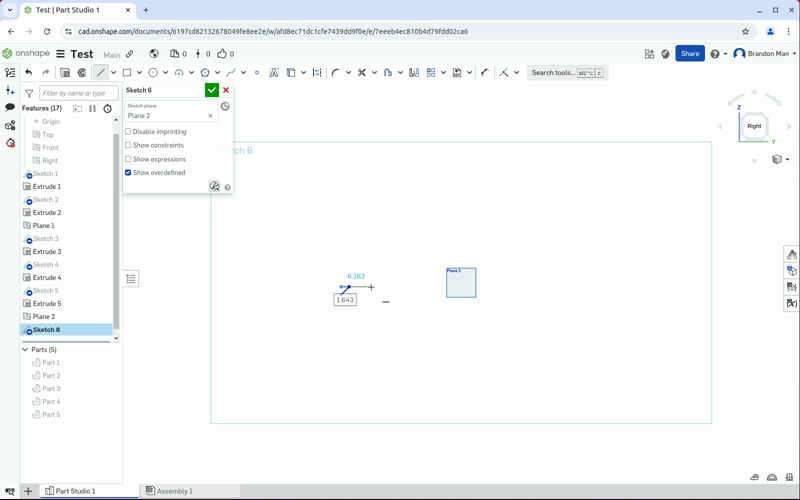
key_down(shift)
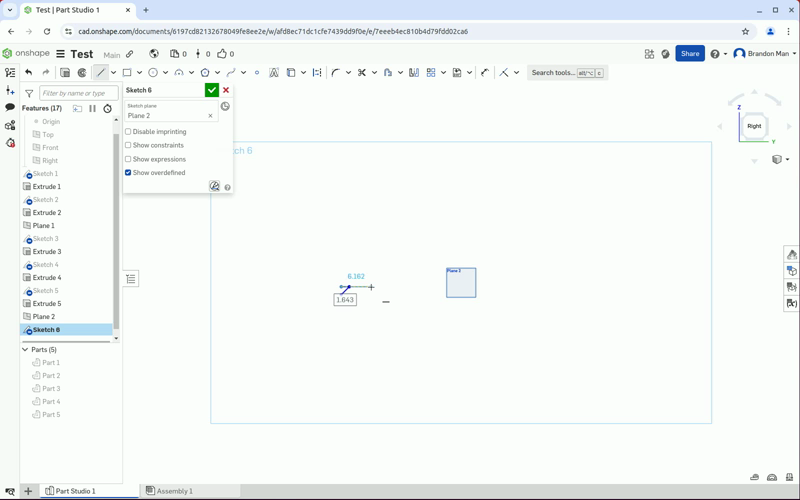
mouse_move(341, 294)
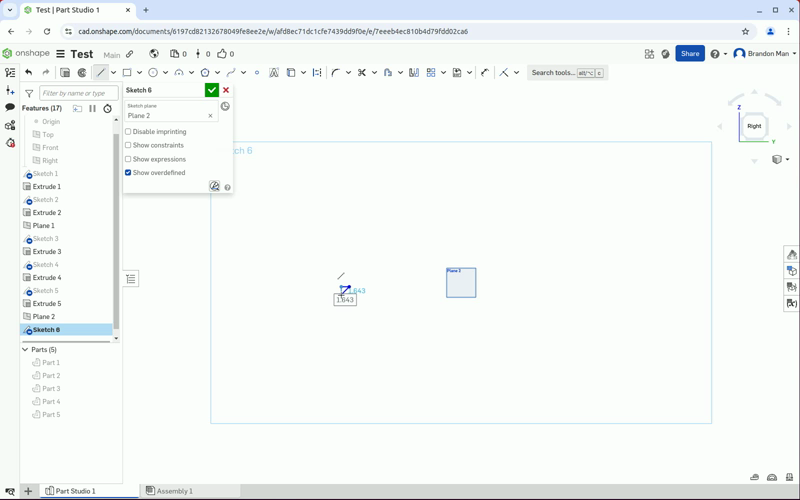
key_up(shift)
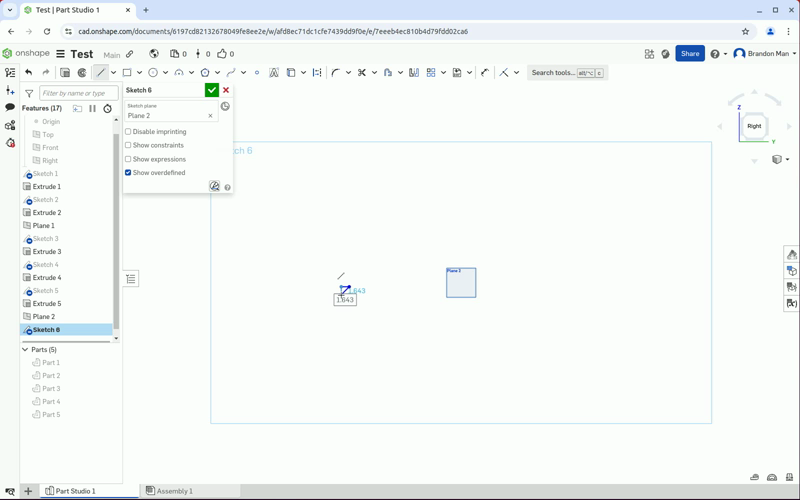
click(341, 294)
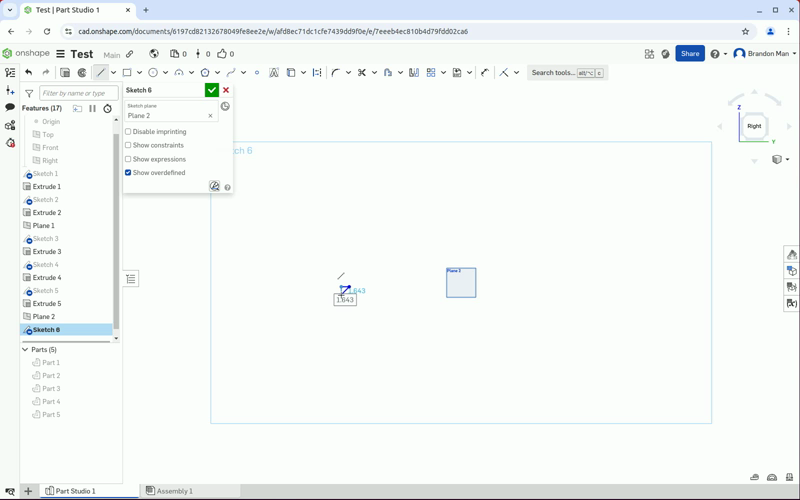
key(esc)
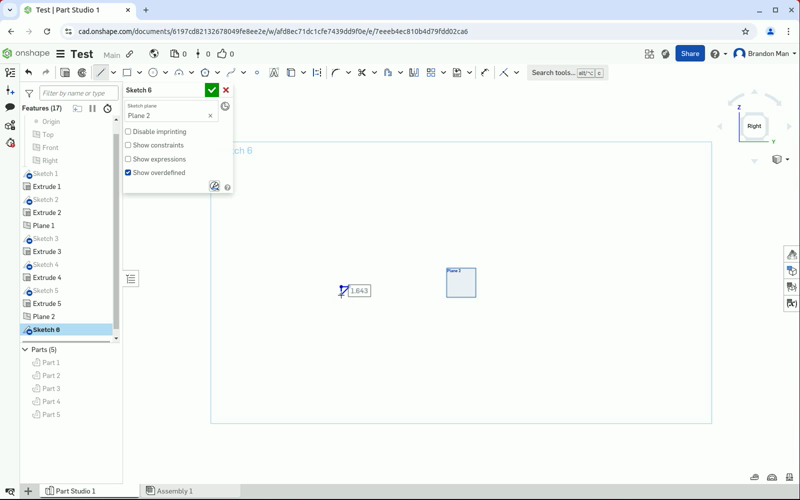
mouse_move(341, 293)
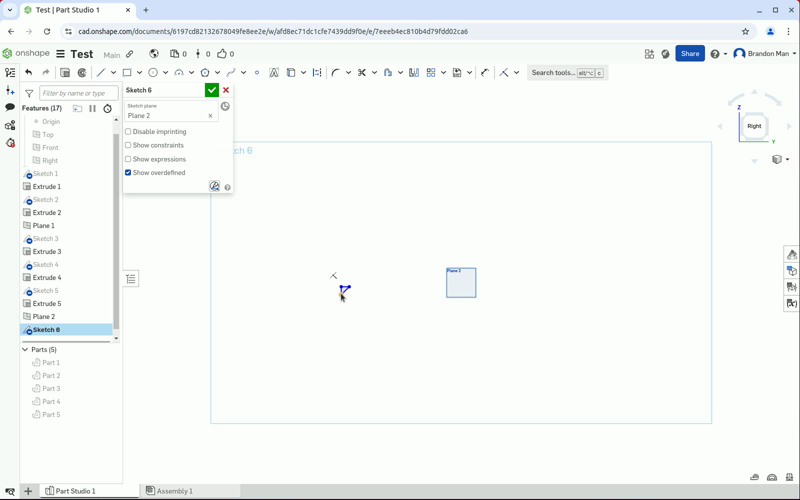
scroll(6)
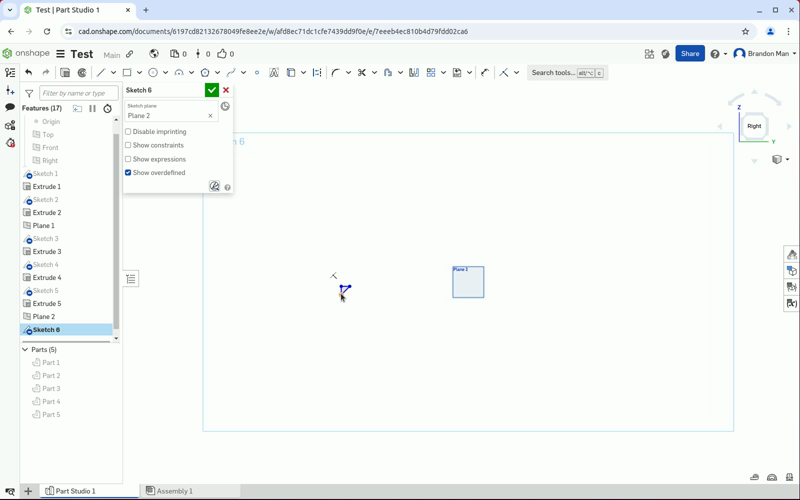
scroll(6)
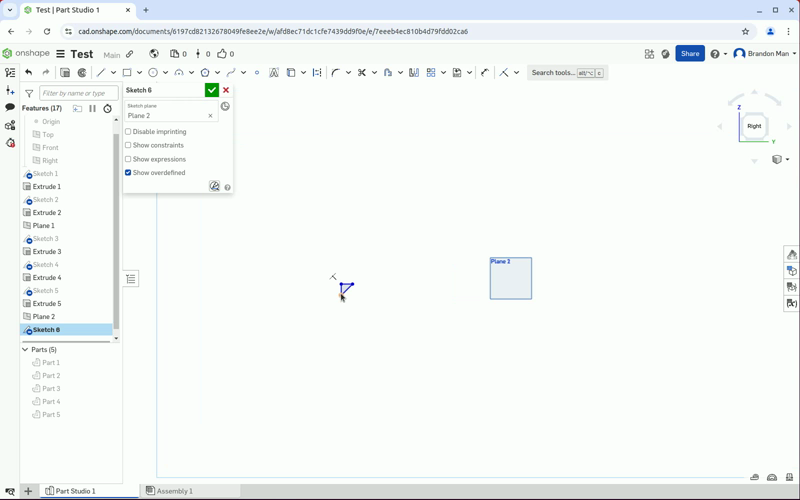
scroll(6)
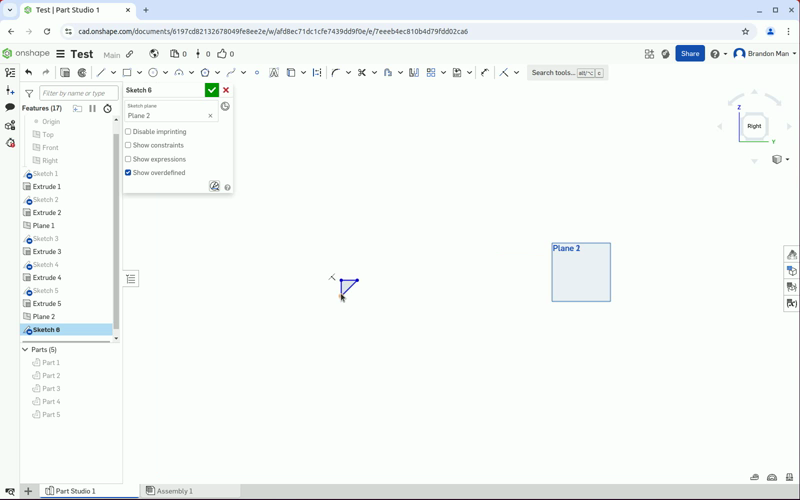
scroll(6)
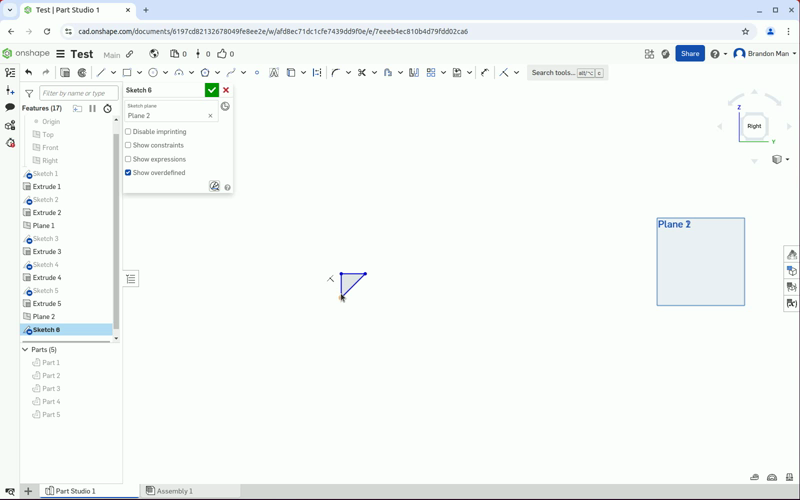
scroll(6)
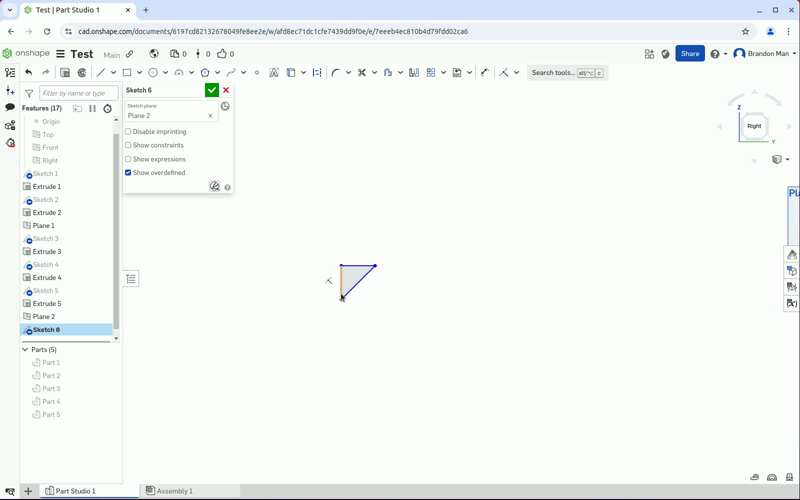
scroll(6)
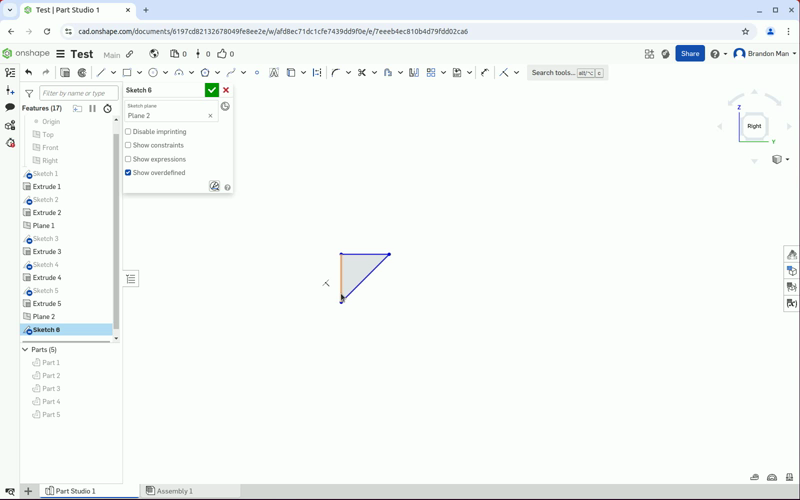
scroll(6)
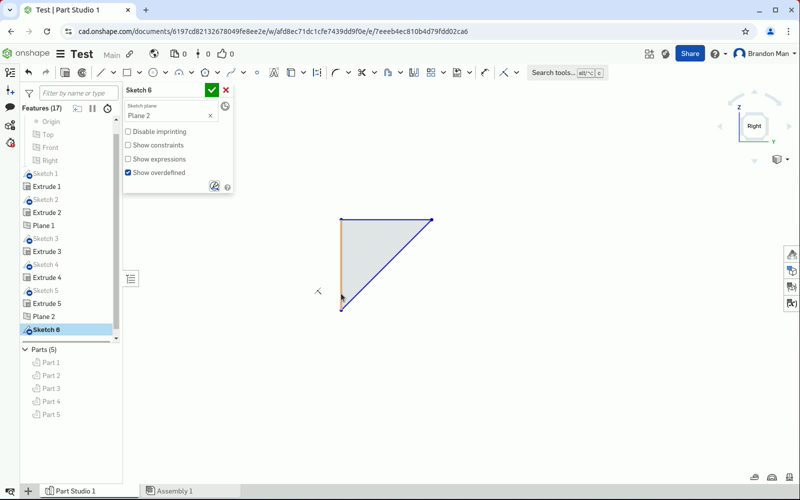
click(341, 293)
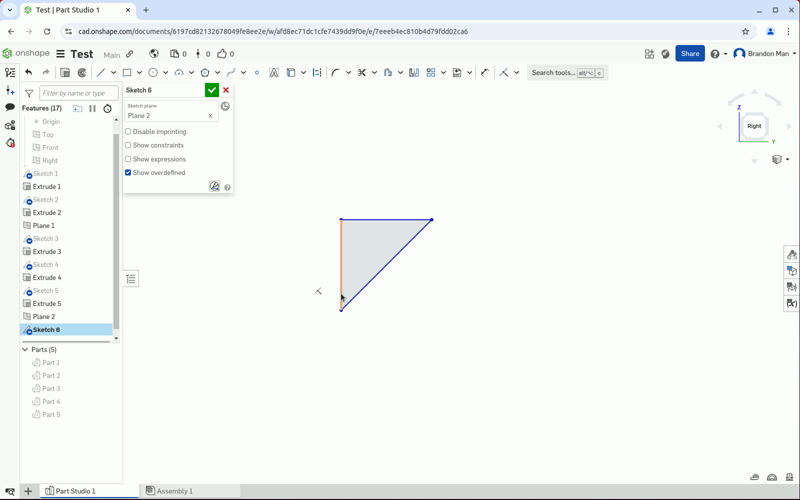
scroll(-6)
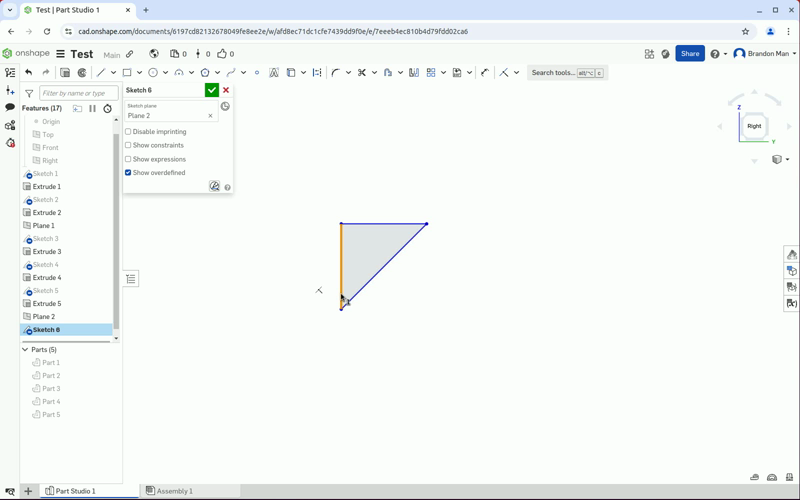
scroll(-6)
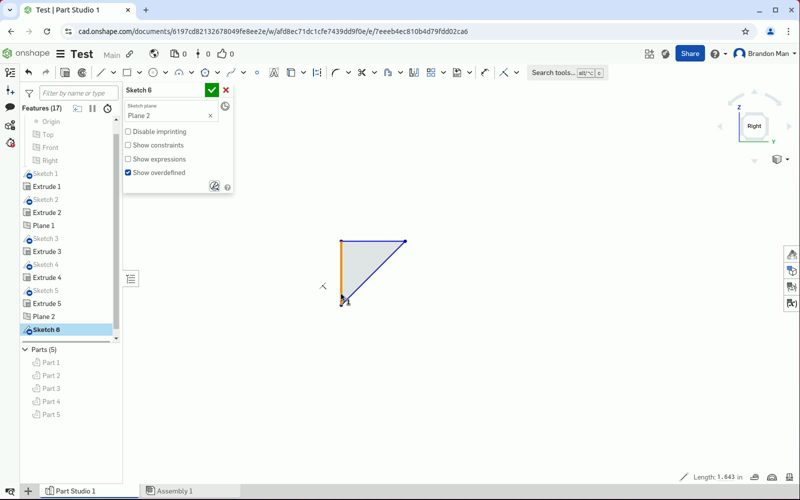
scroll(-6)
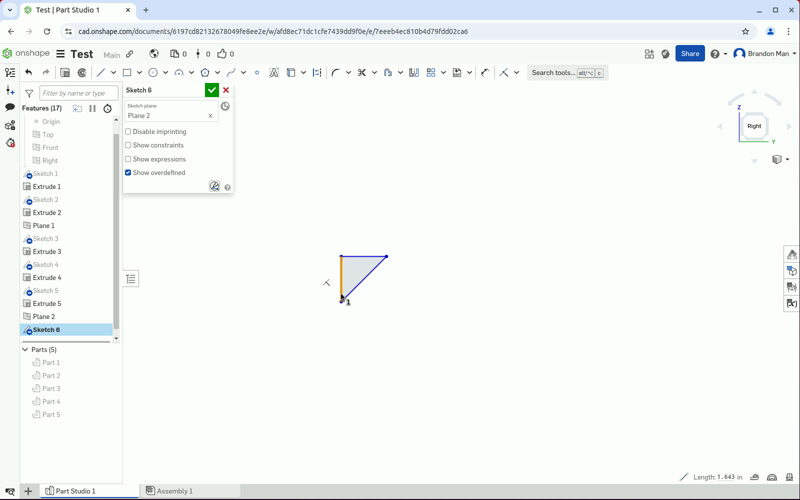
scroll(-6)
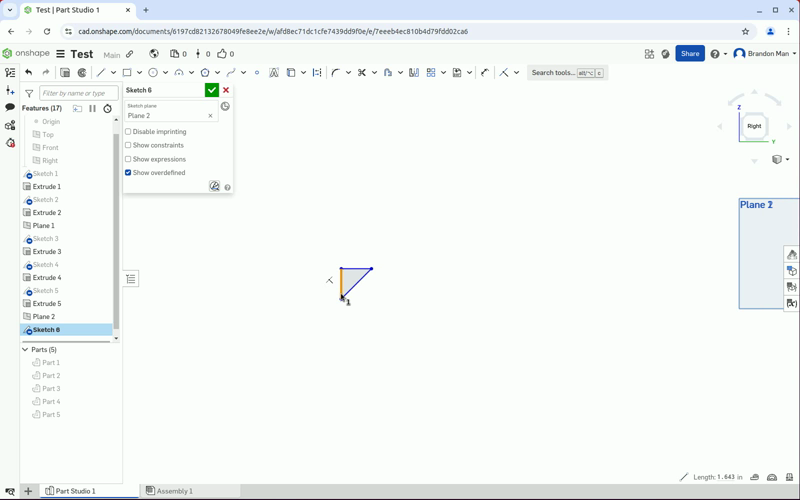
scroll(-6)
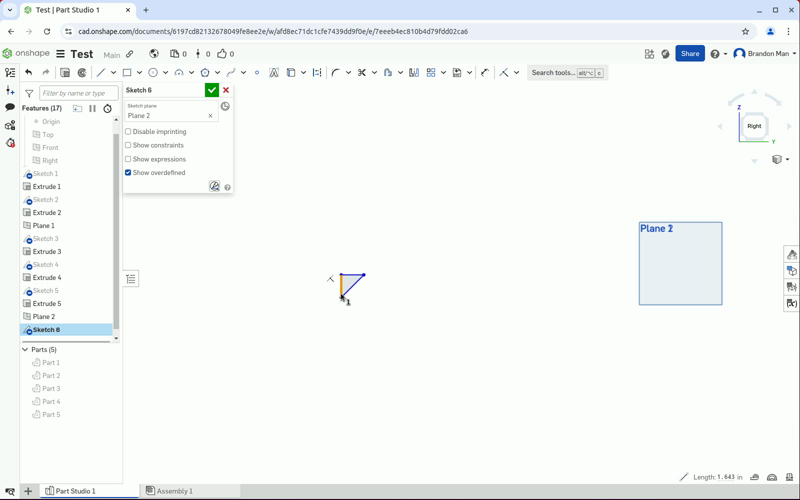
scroll(-6)
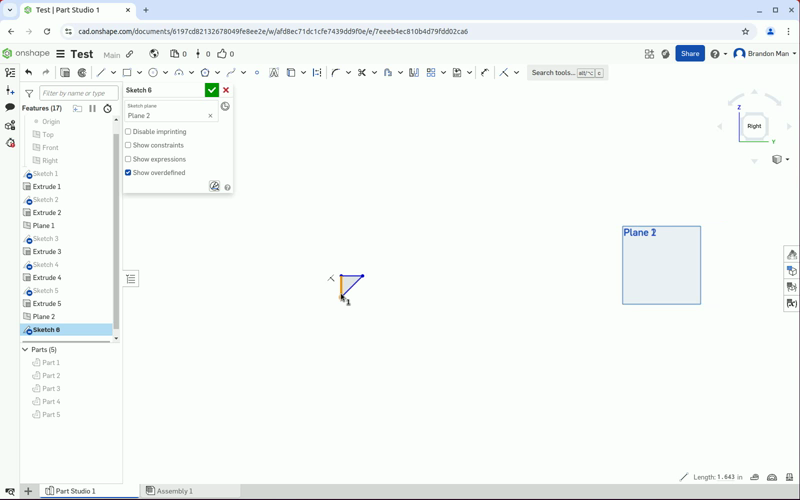
scroll(-6)
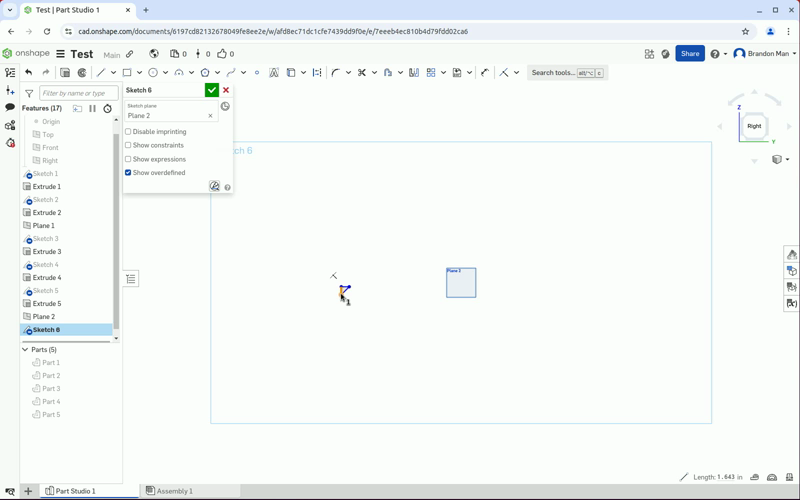
mouse_move(73, 352)
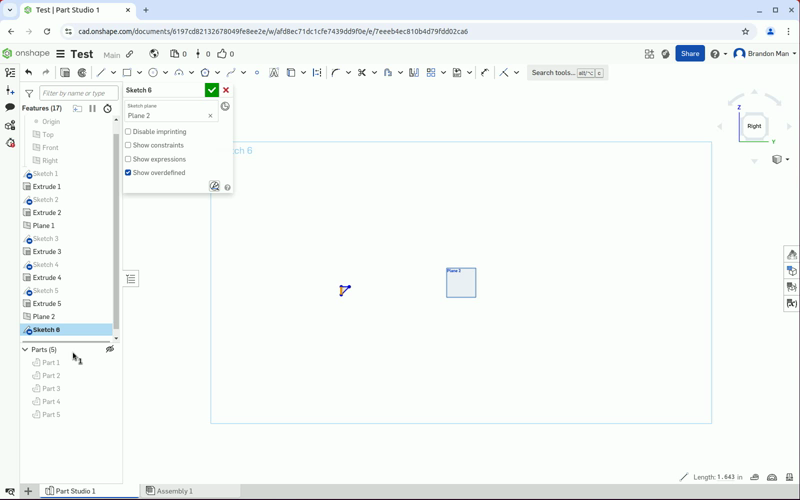
key(shift+y)
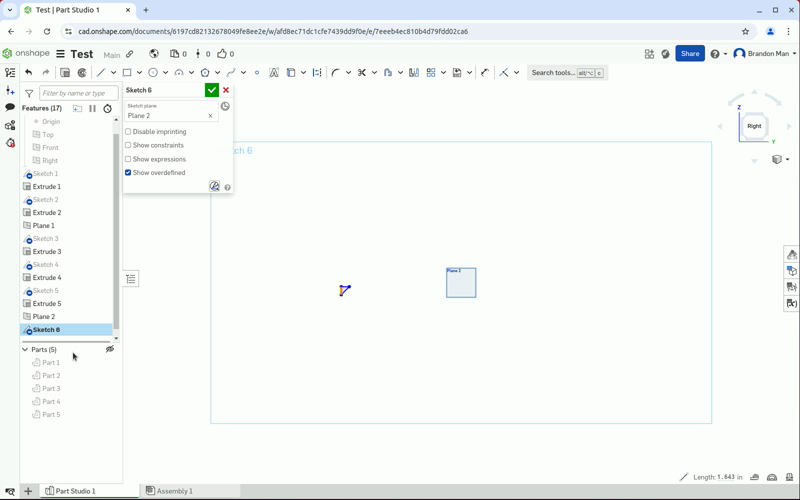
key(shift+e)
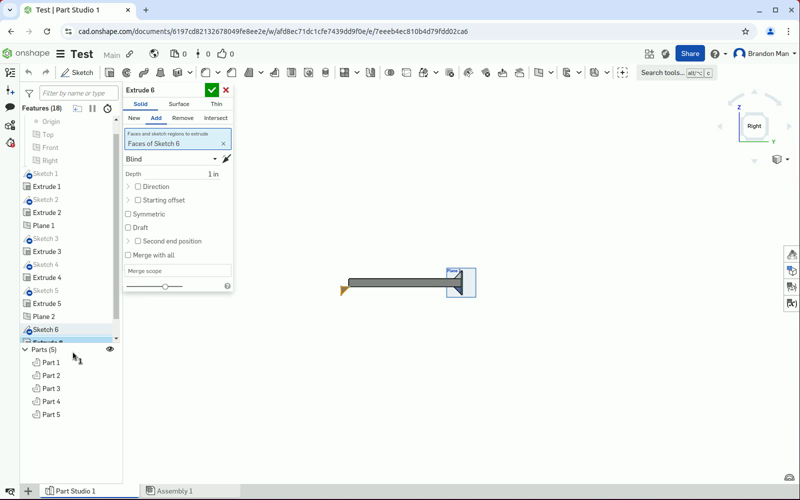
mouse_move(143, 106)
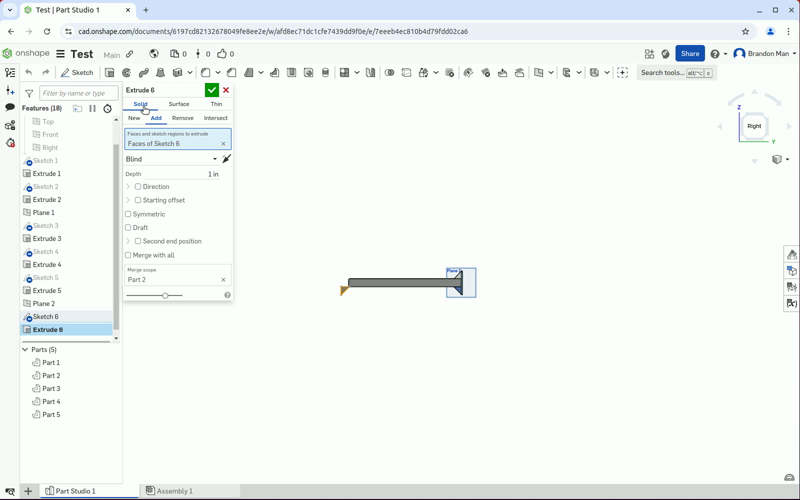
click(143, 106)
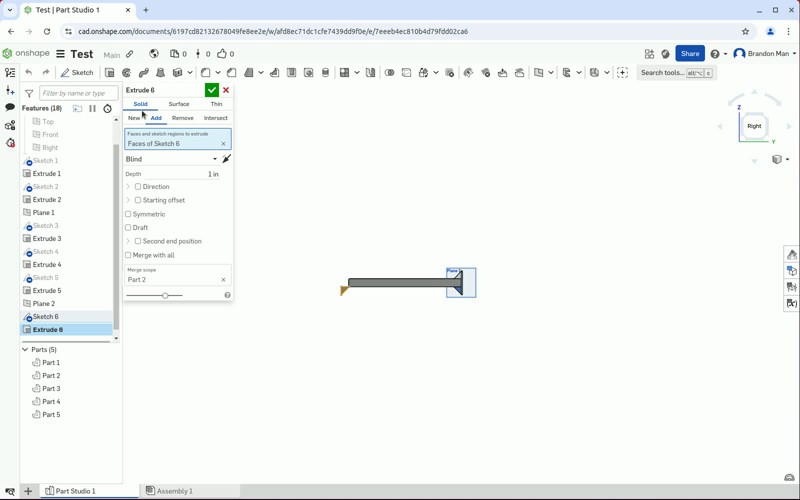
mouse_move(137, 120)
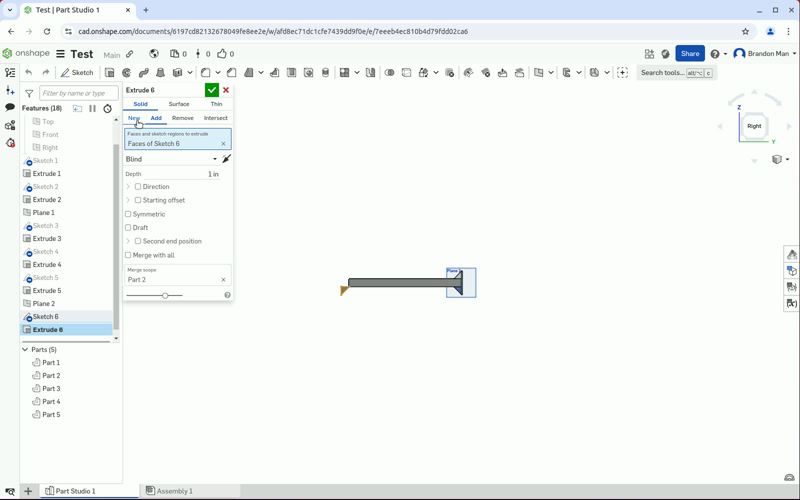
click(137, 120)
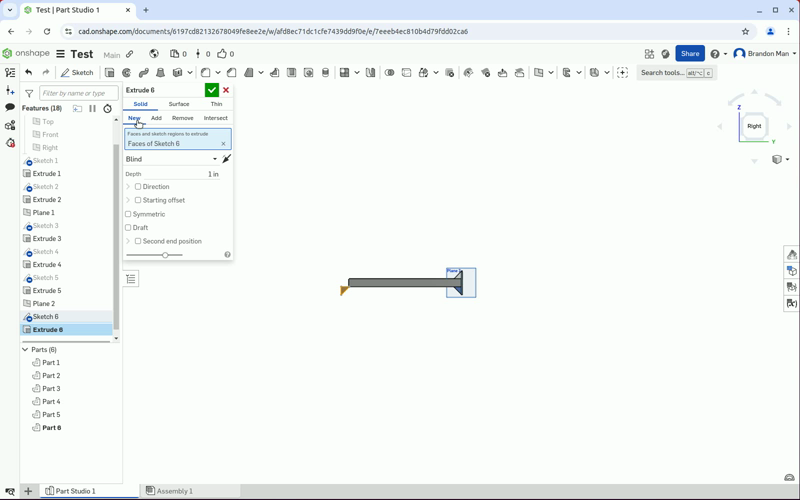
key(tab, 4)
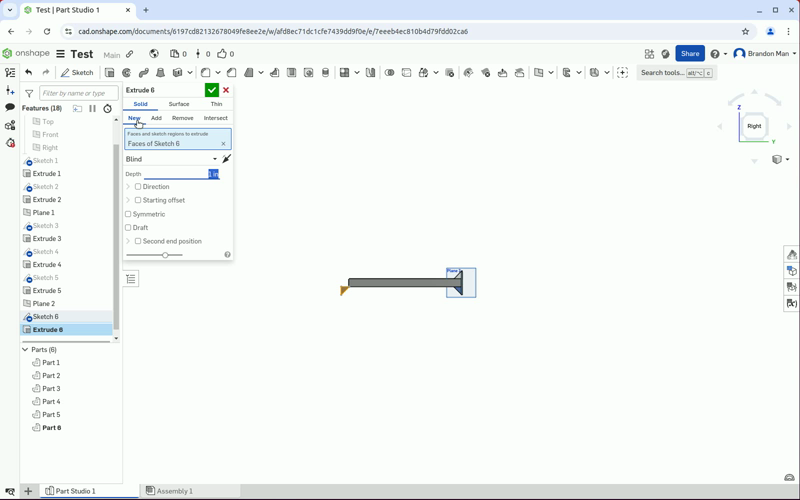
text(-0.241)
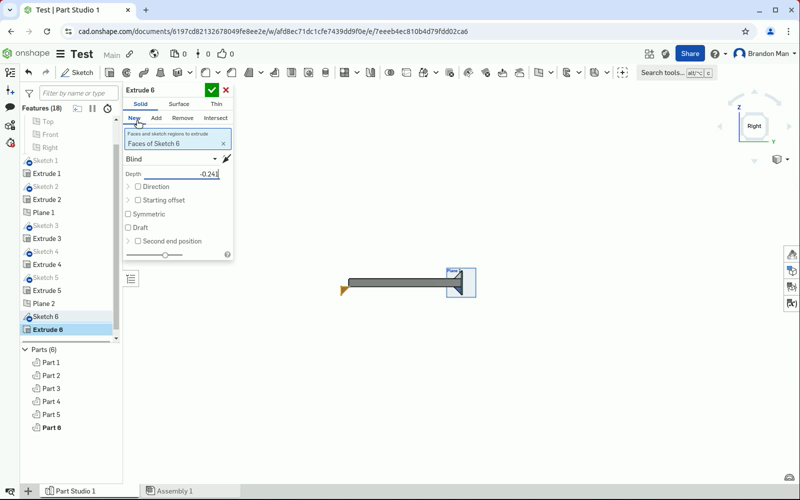
key(enter)
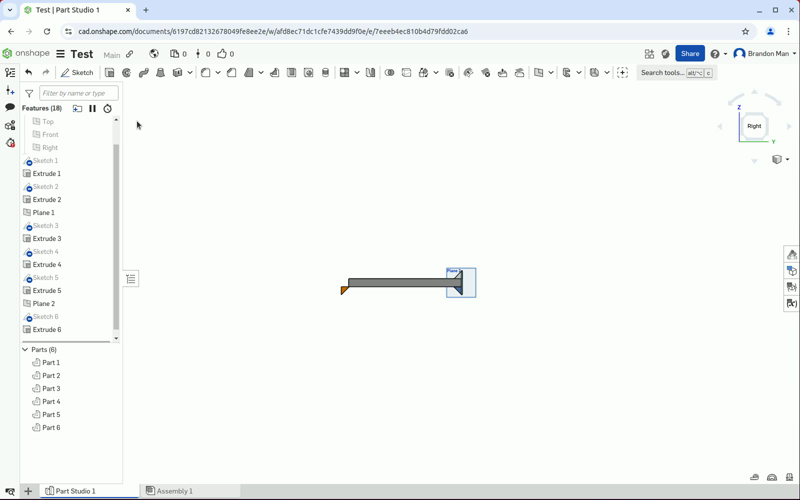
key(shift+h)
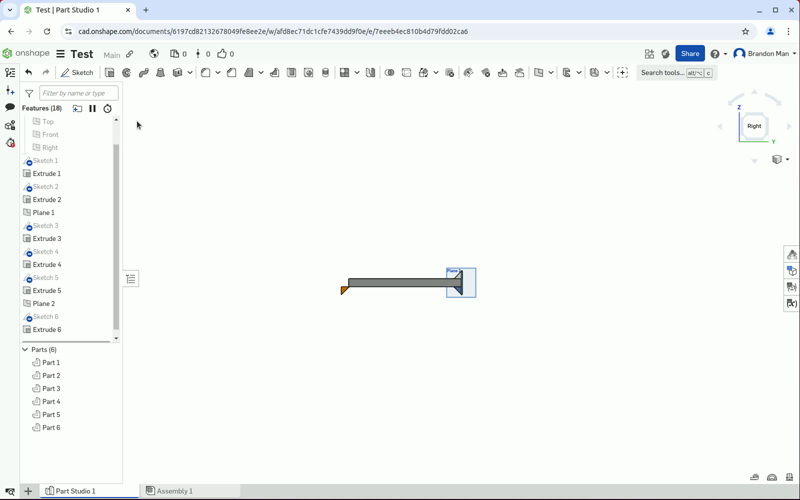
key(shift+h)
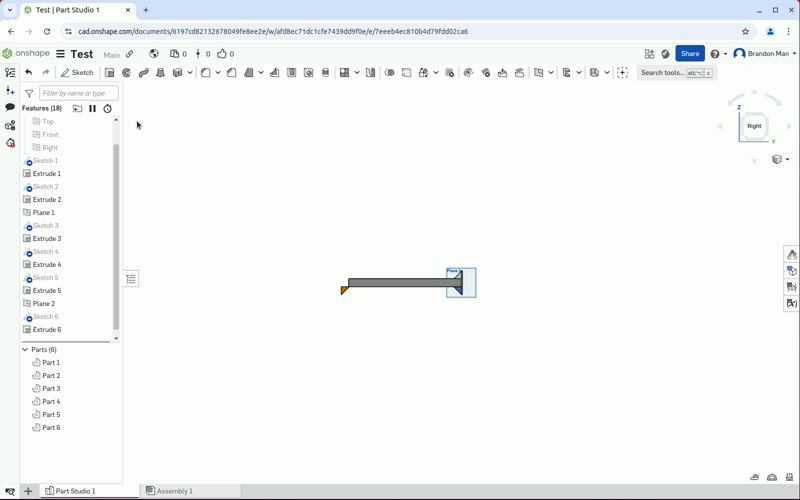
mouse_move(69, 163)
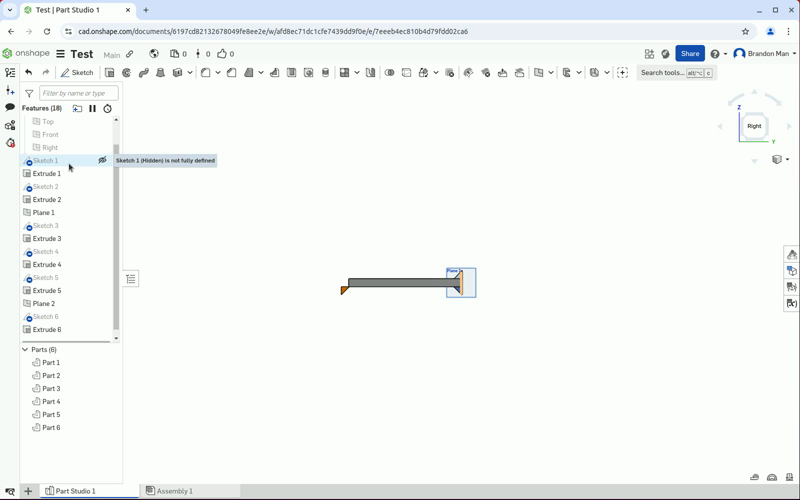
click(69, 163)
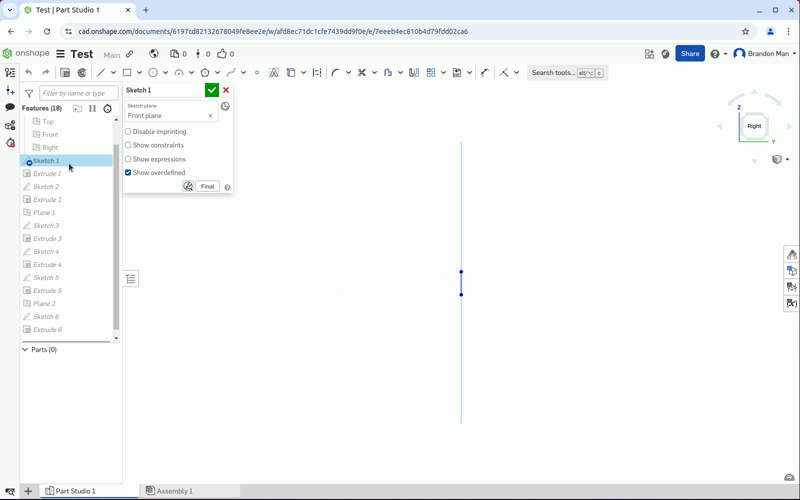
mouse_move(229, 92)
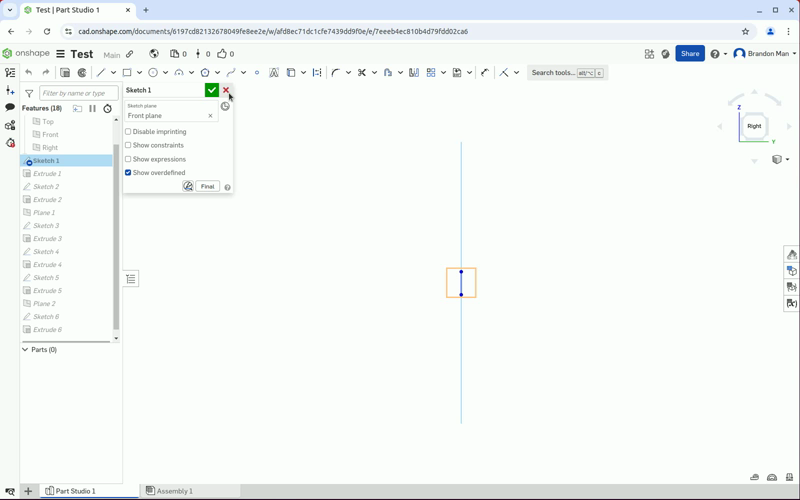
click(229, 92)
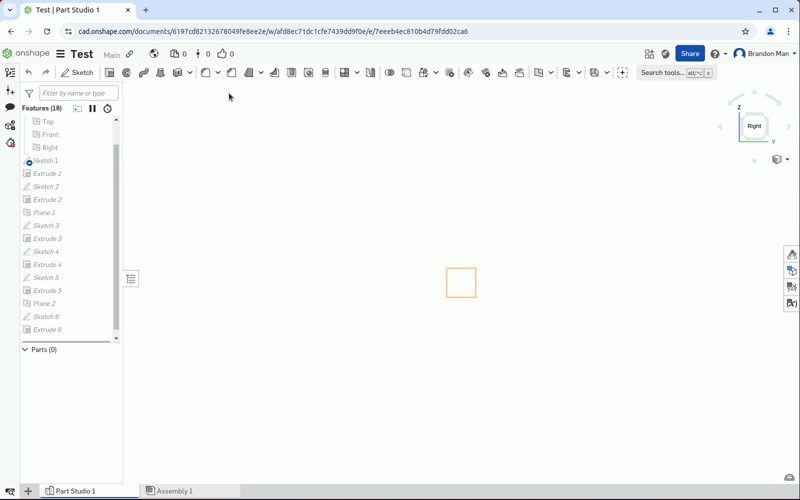
key(shift+s)
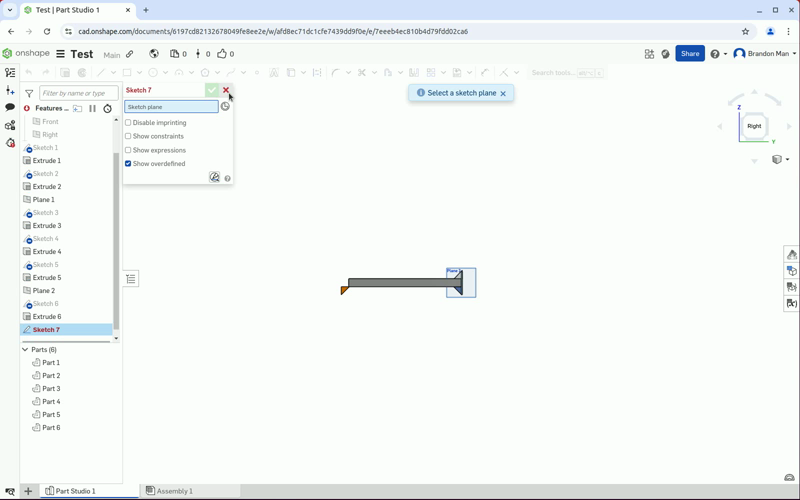
mouse_move(69, 293)
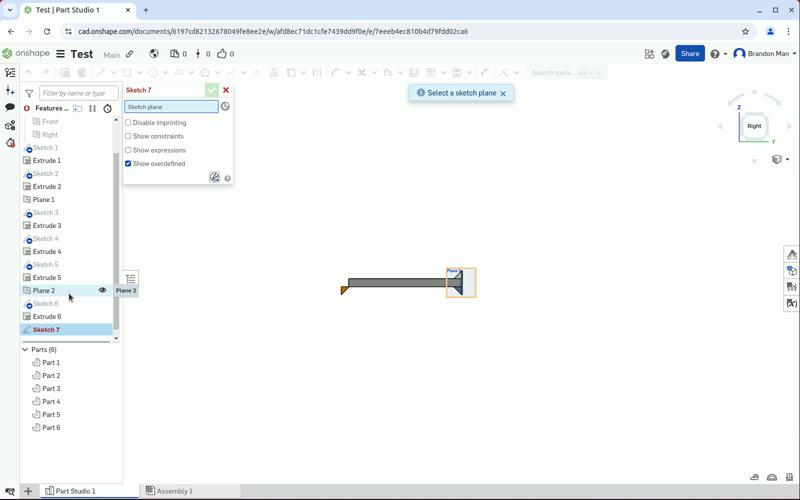
click(69, 293)
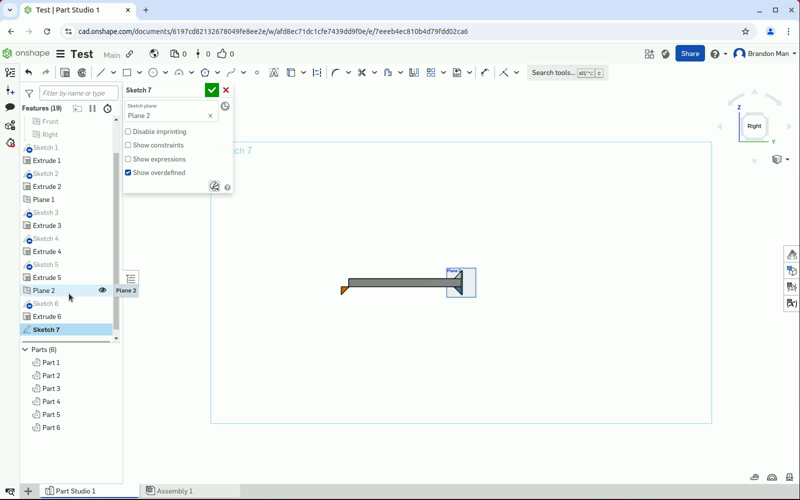
mouse_move(73, 352)
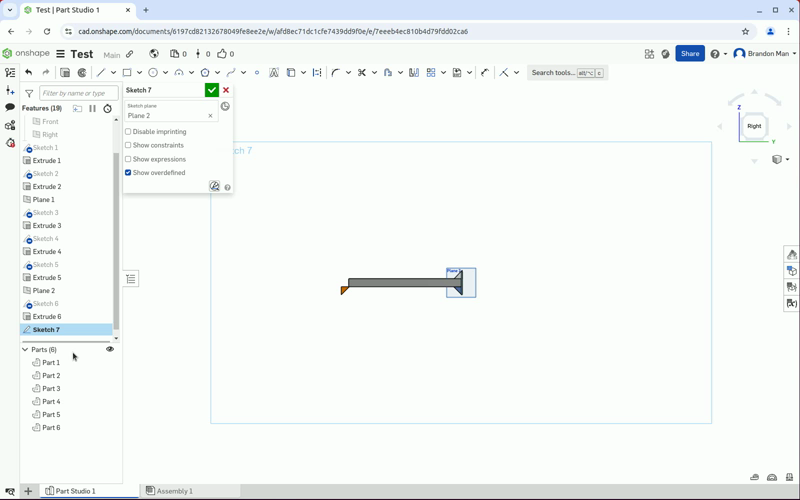
key(y)
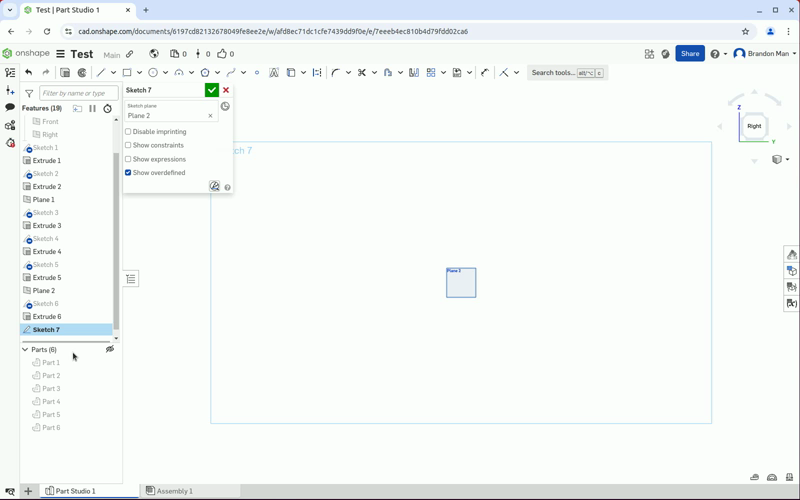
key(l)
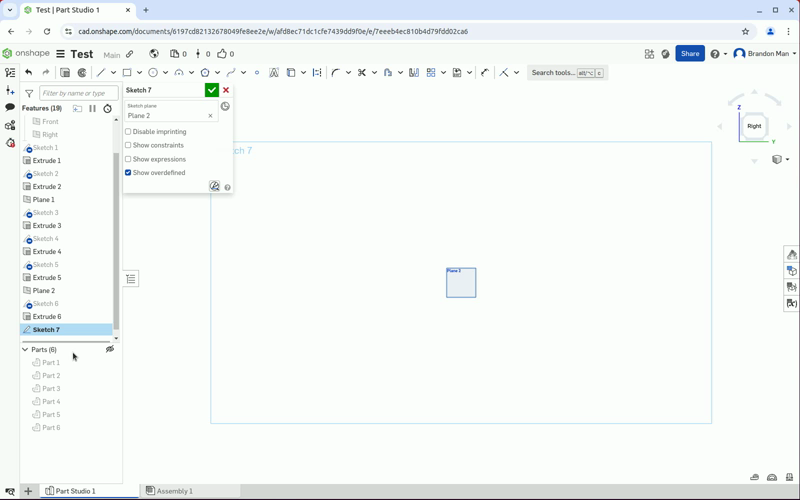
key_down(shift)
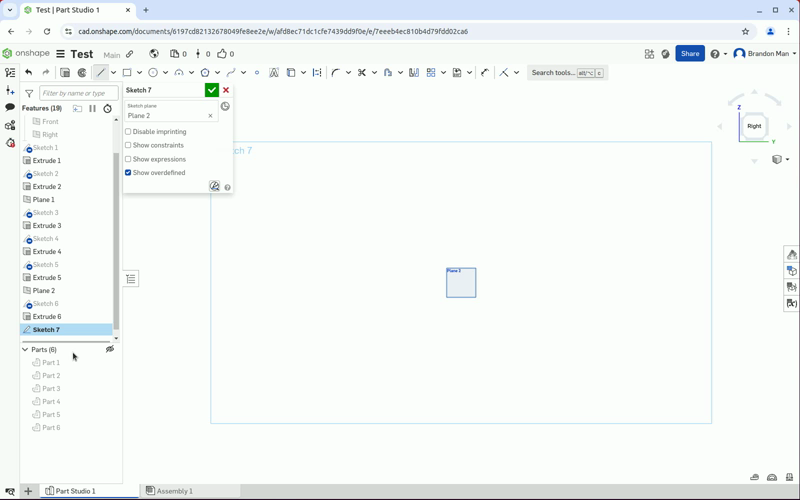
mouse_move(341, 279)
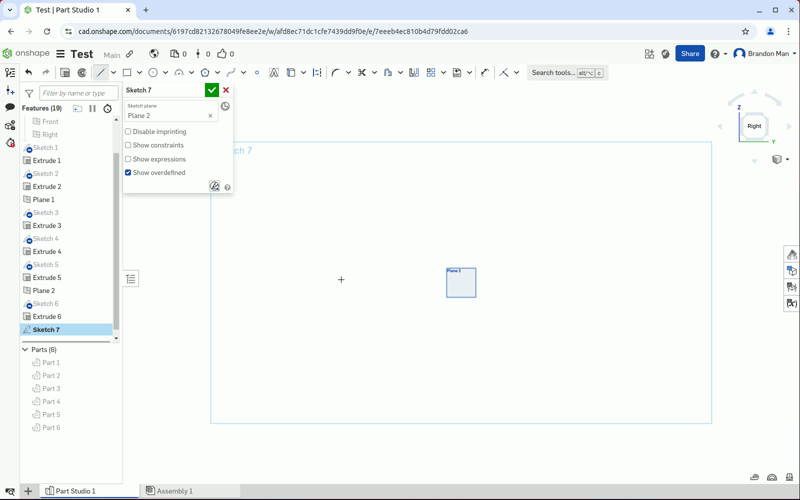
click(341, 279)
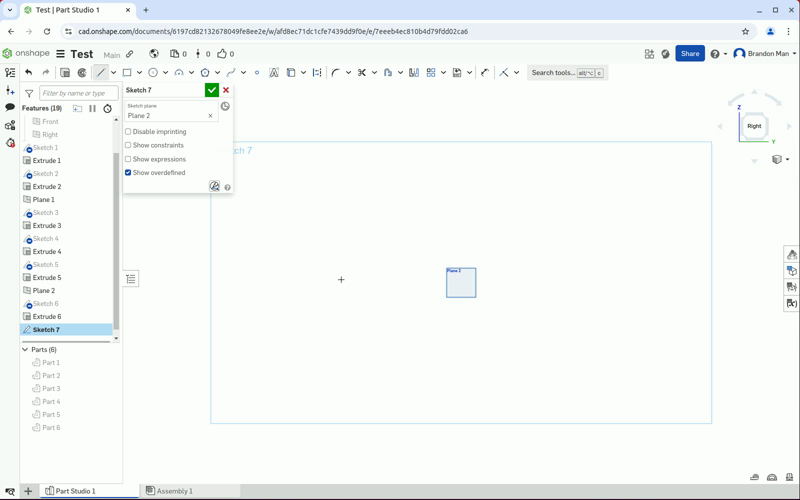
key_up(shift)
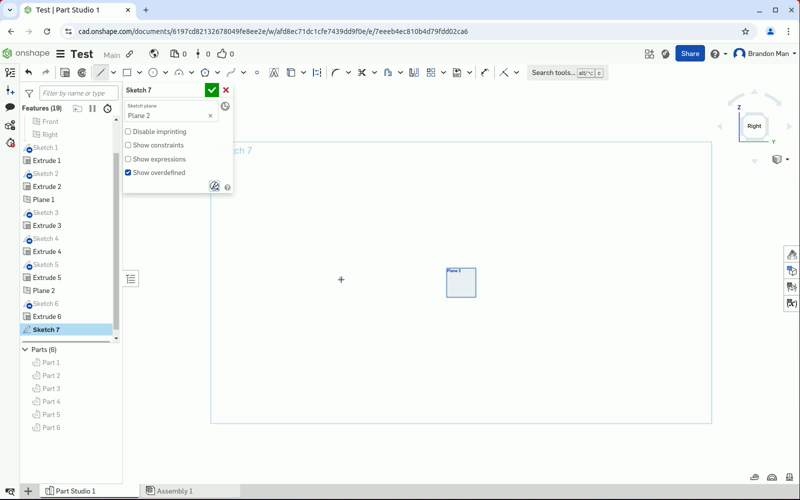
key_down(shift)
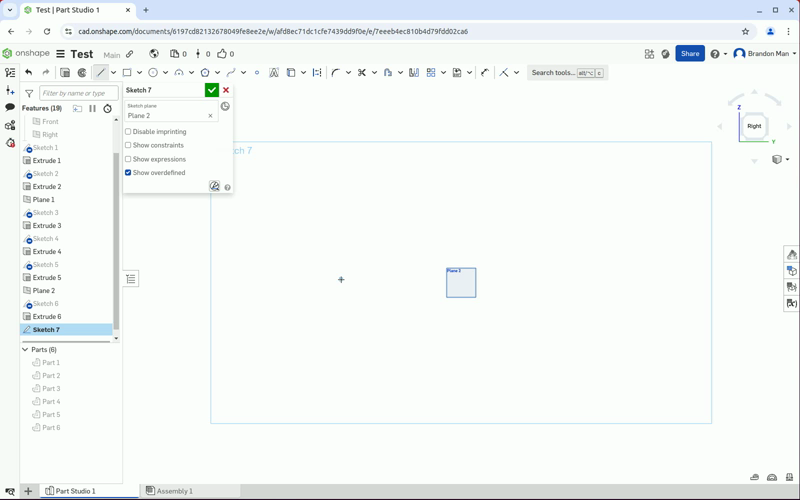
mouse_move(371, 279)
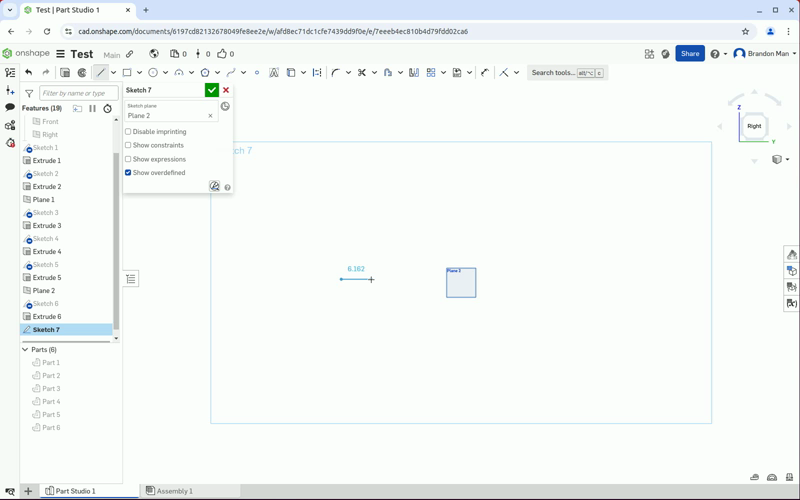
mouse_move(349, 279)
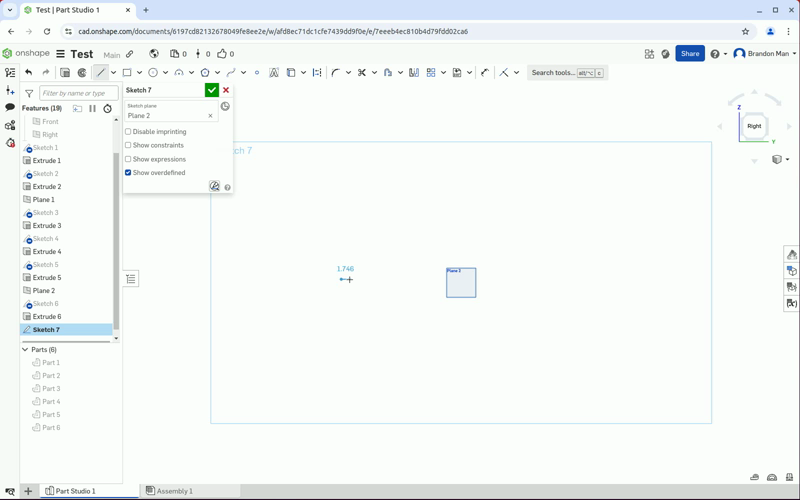
click(349, 279)
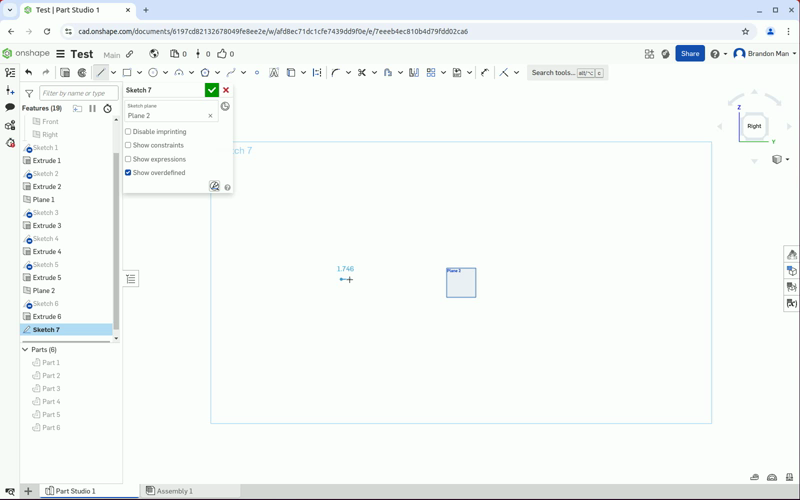
key_up(shift)
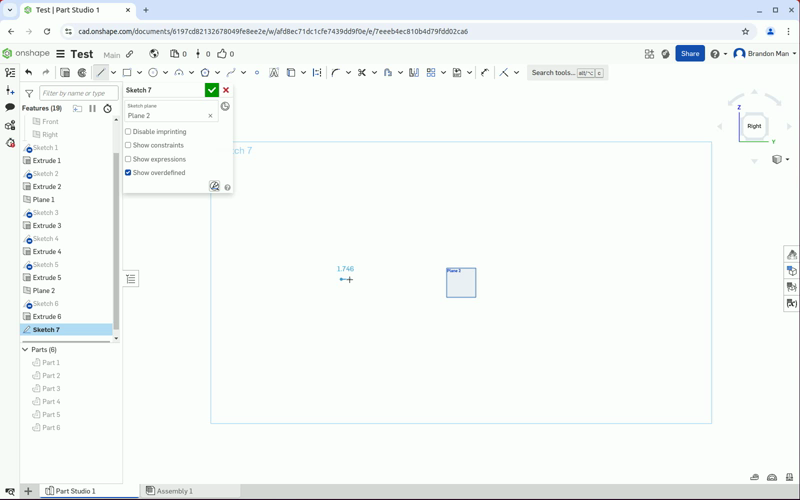
key_down(shift)
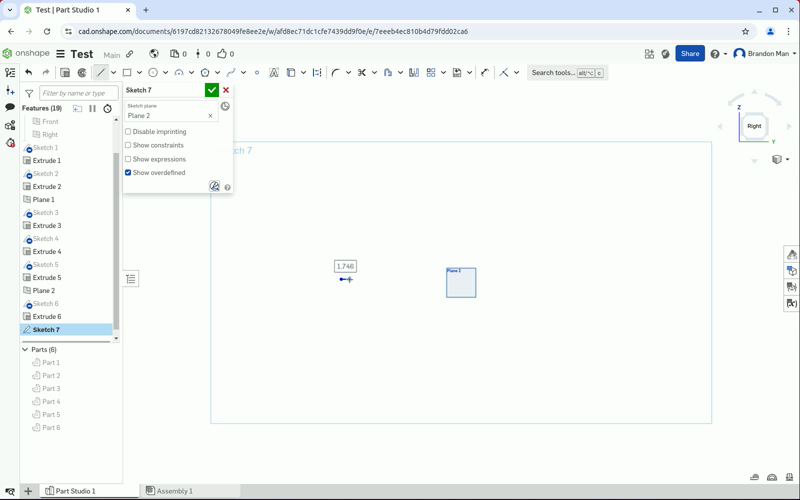
mouse_move(379, 279)
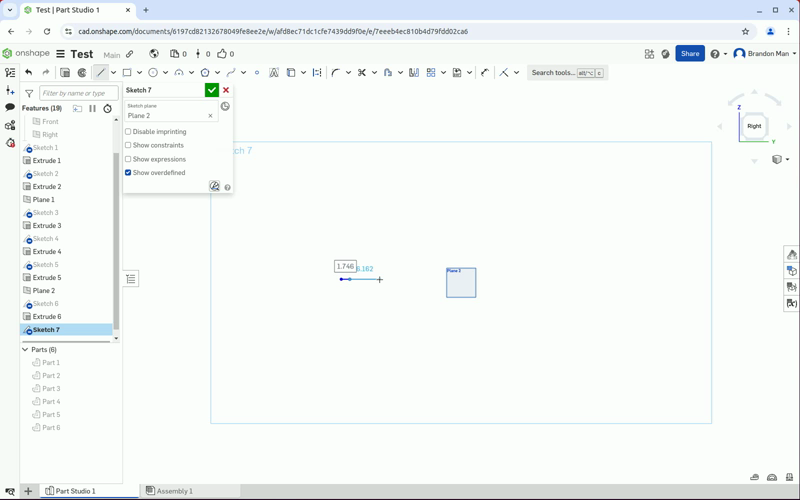
mouse_move(341, 270)
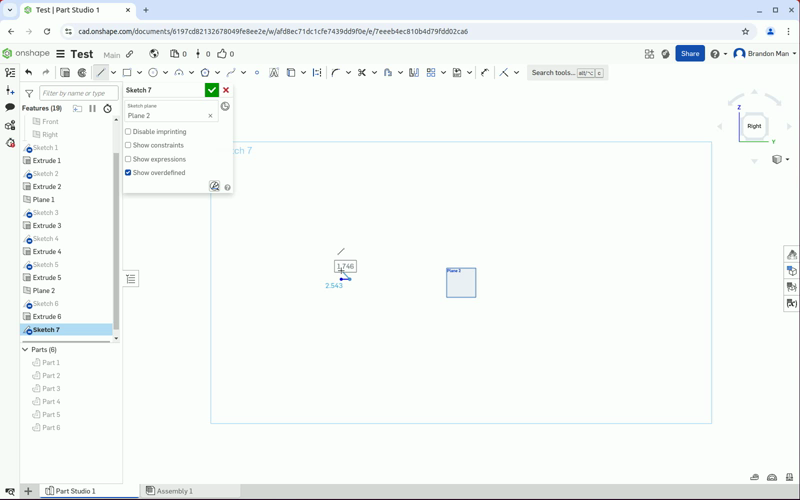
click(341, 270)
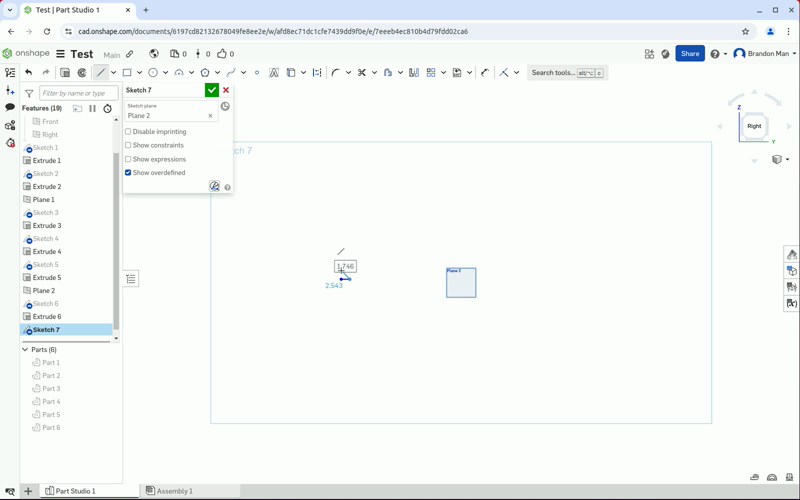
key_up(shift)
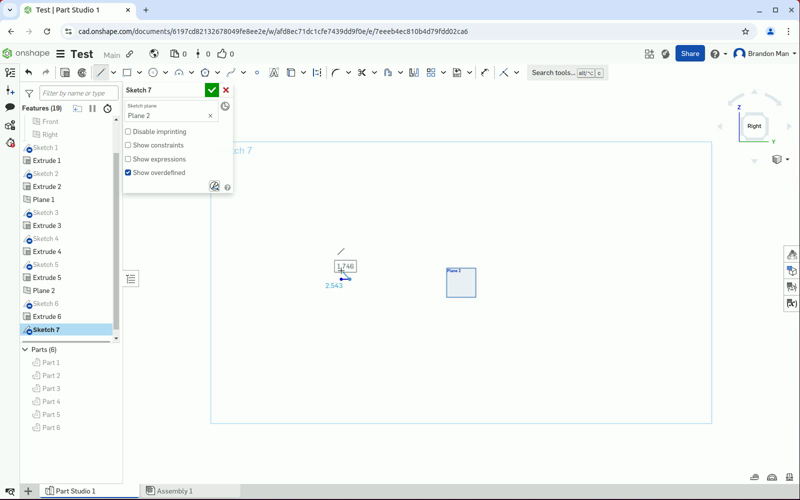
mouse_move(371, 270)
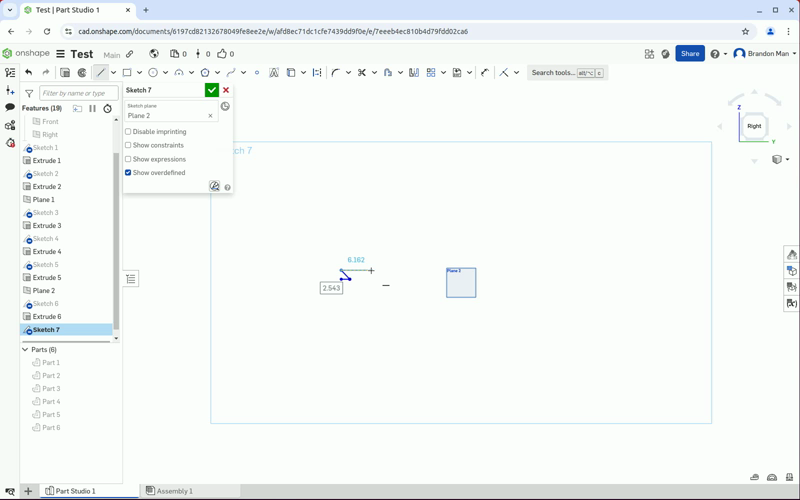
key_down(shift)
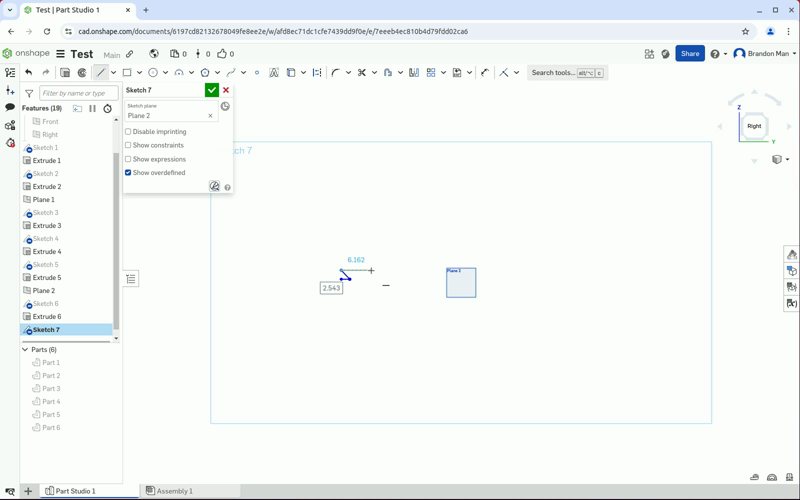
mouse_move(341, 279)
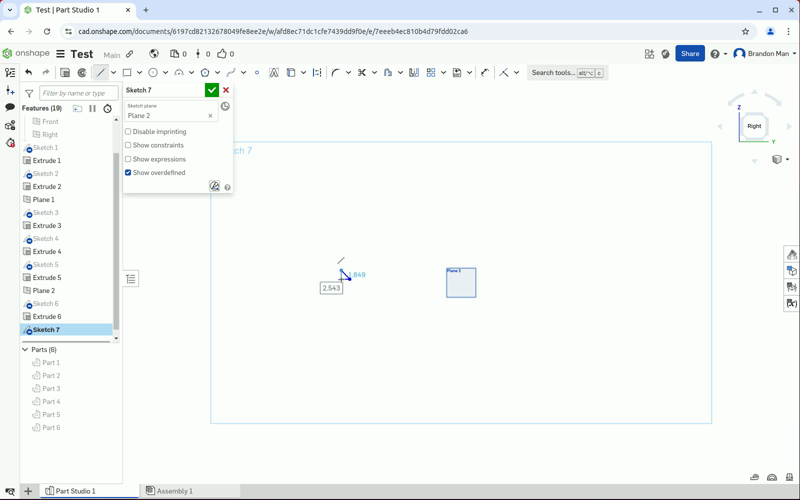
key_up(shift)
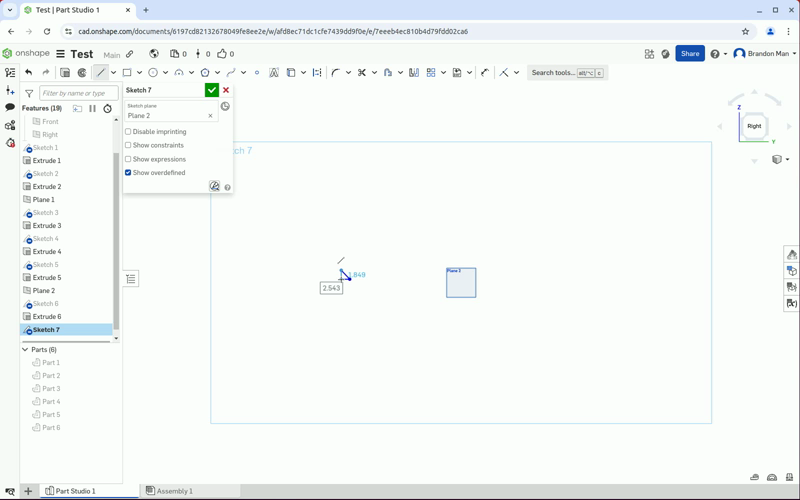
click(341, 279)
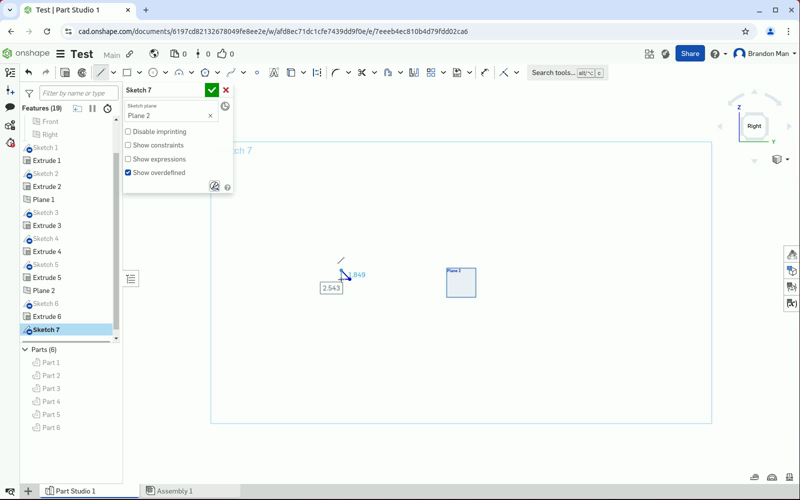
key(esc)
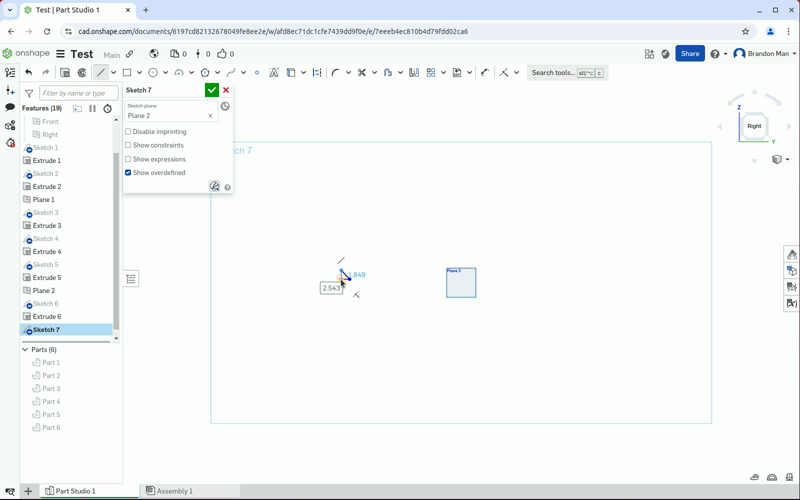
mouse_move(344, 274)
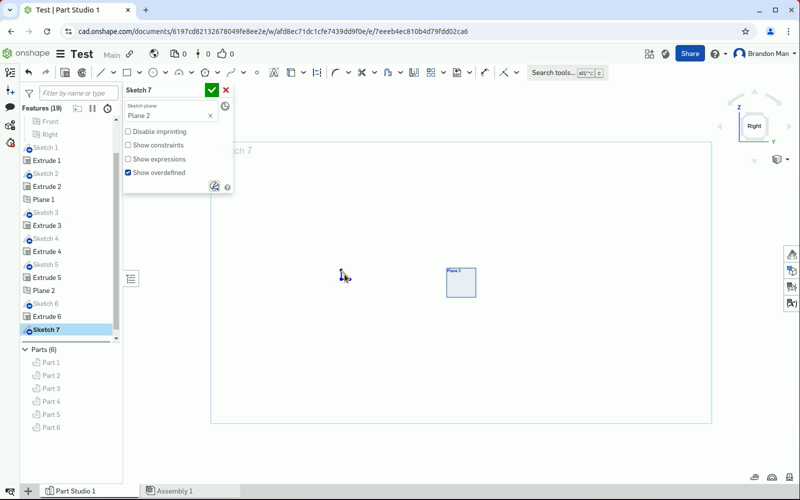
scroll(6)
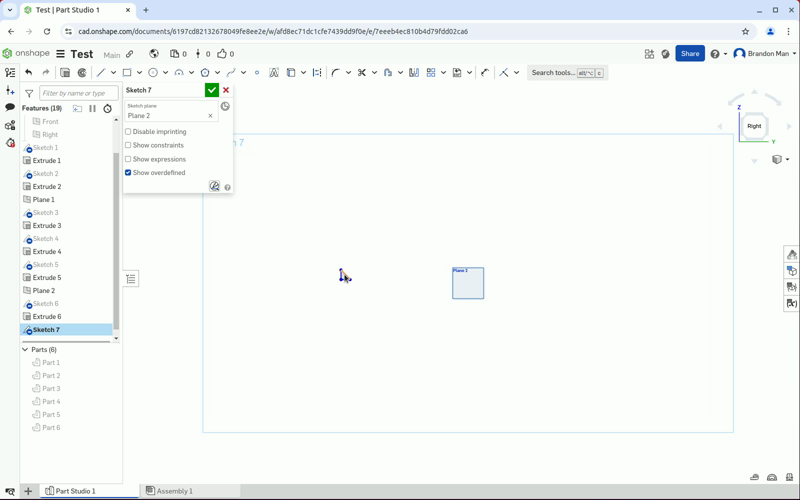
scroll(6)
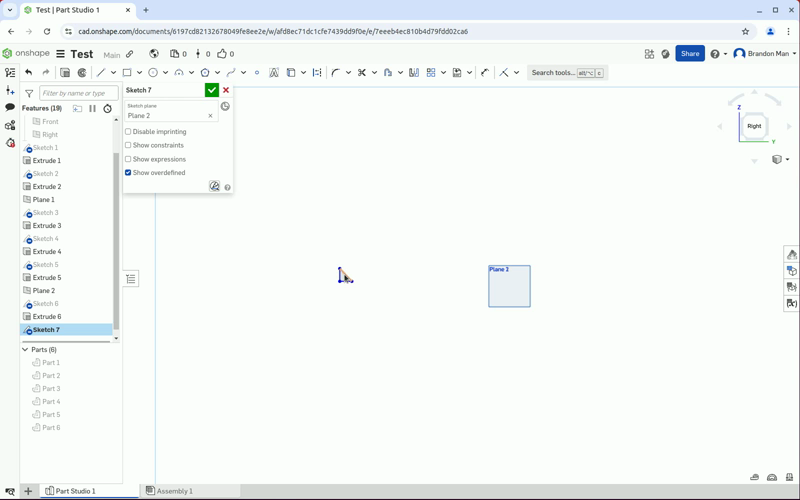
scroll(6)
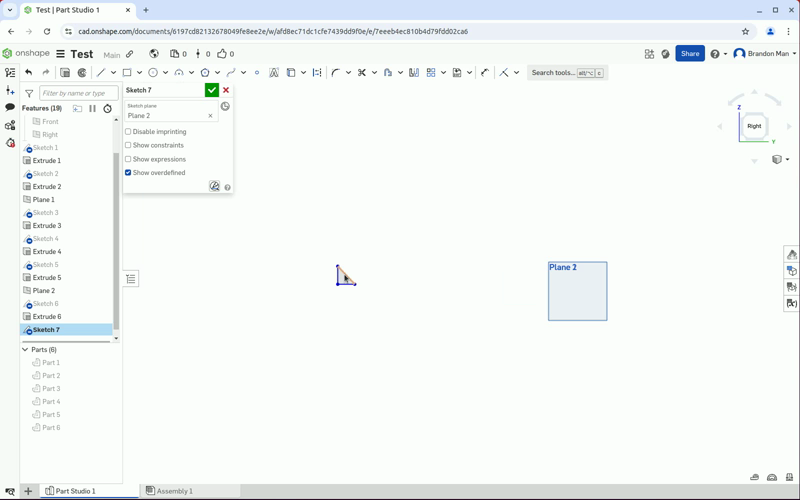
scroll(6)
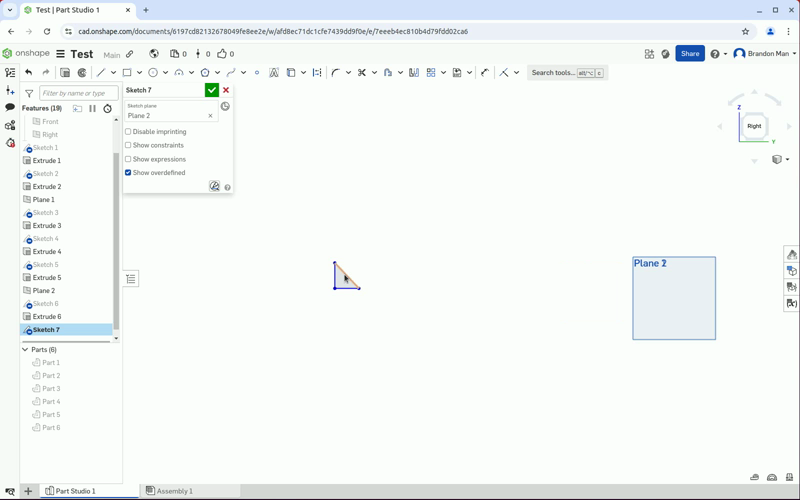
scroll(6)
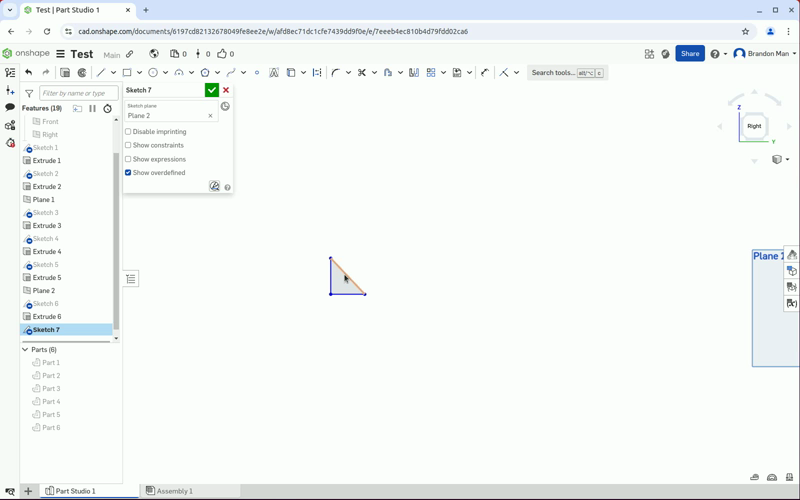
scroll(6)
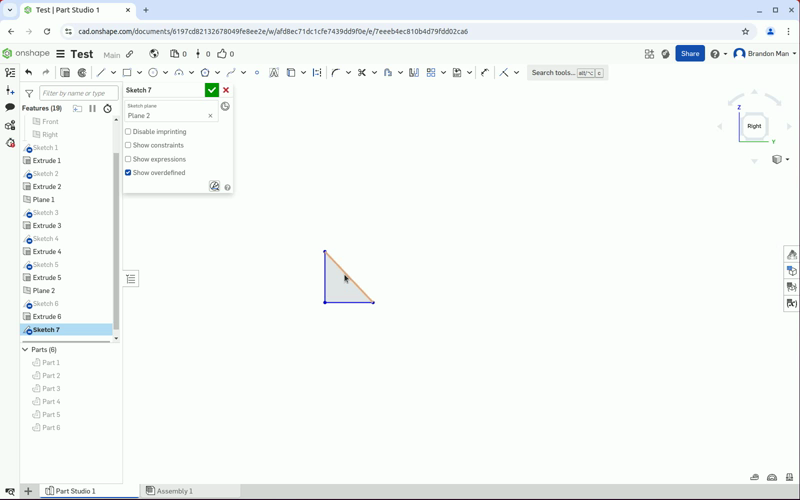
scroll(6)
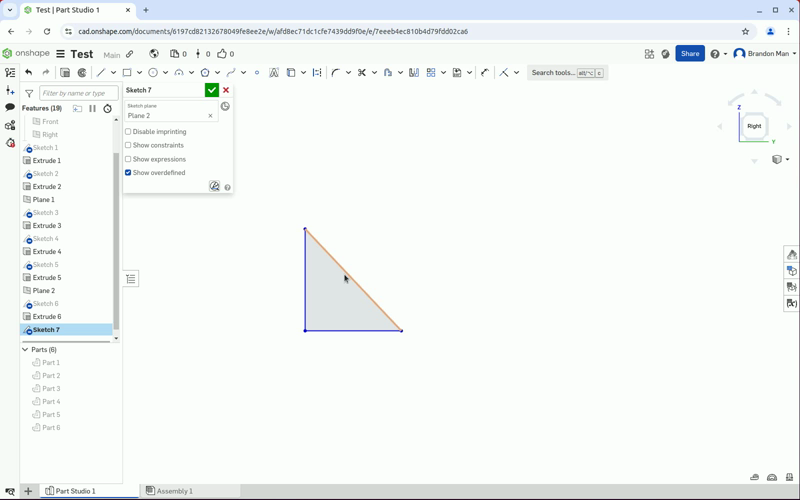
click(344, 274)
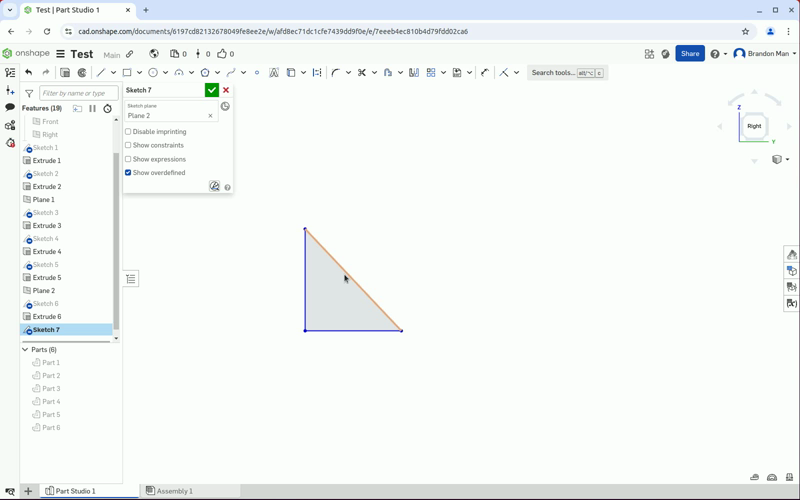
scroll(-6)
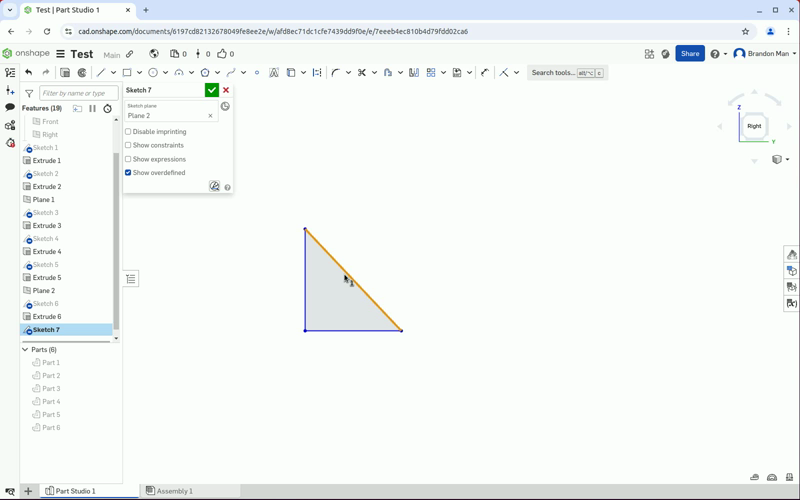
scroll(-6)
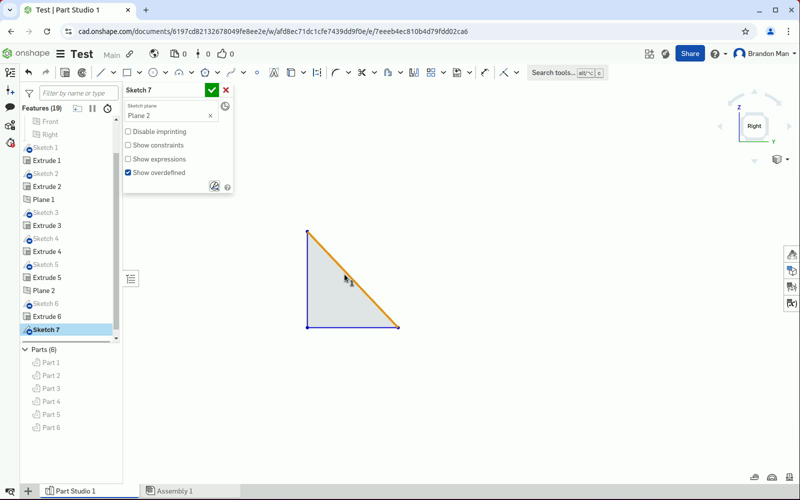
scroll(-6)
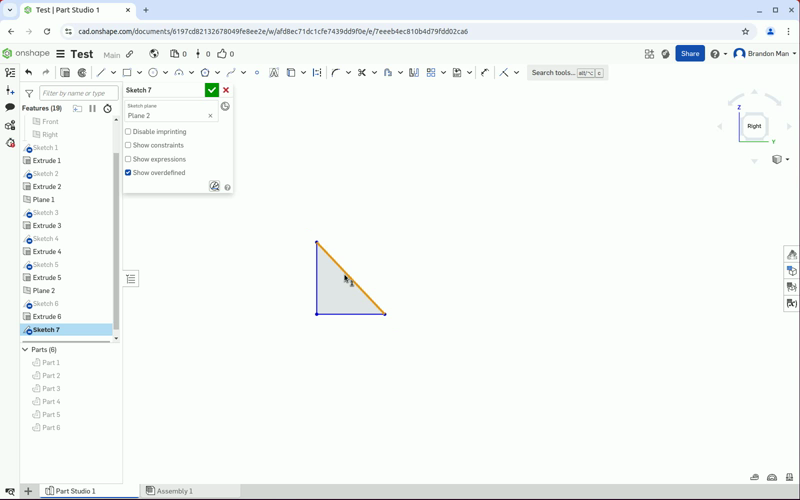
scroll(-6)
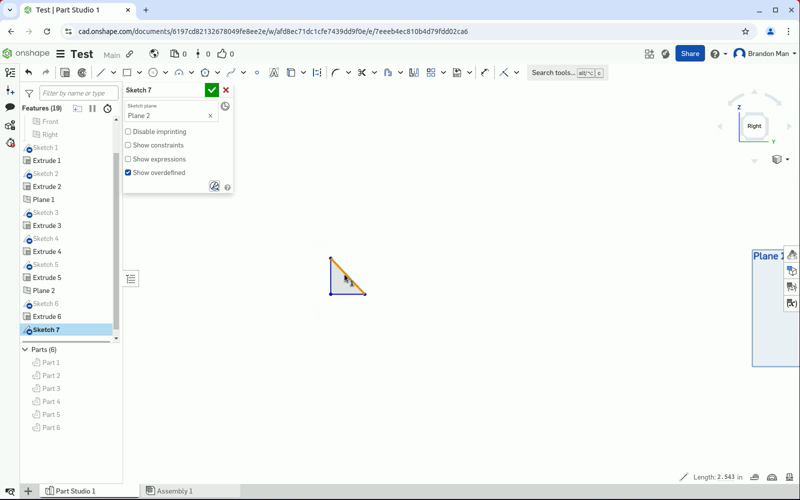
scroll(-6)
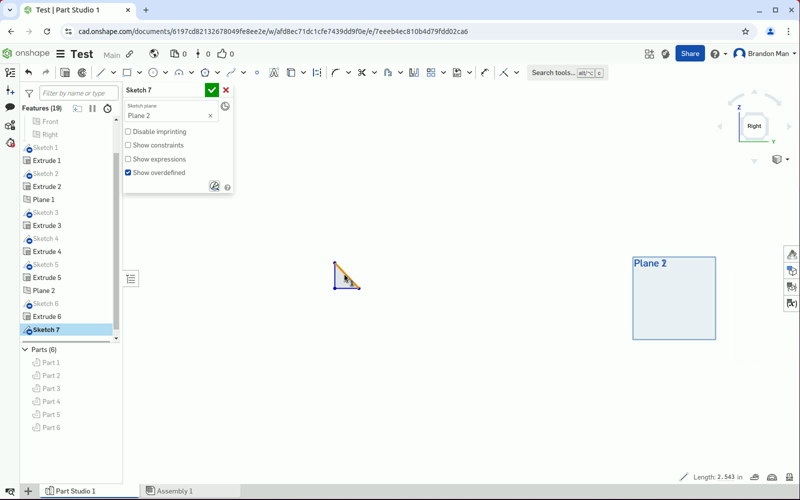
scroll(-6)
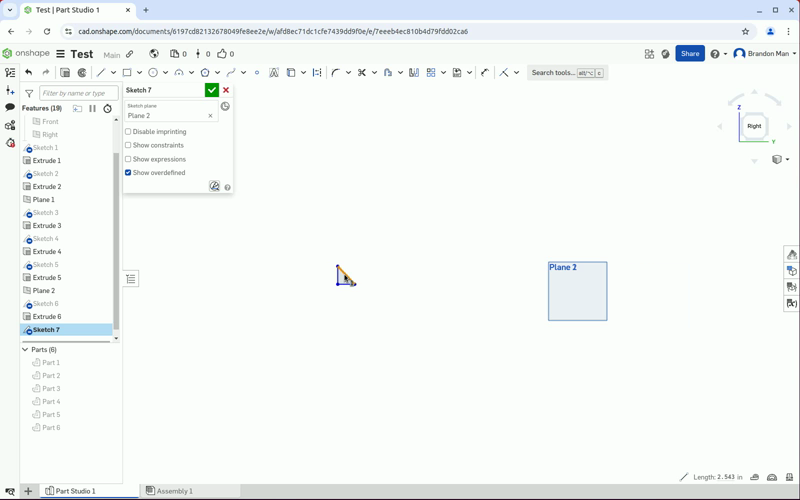
scroll(-6)
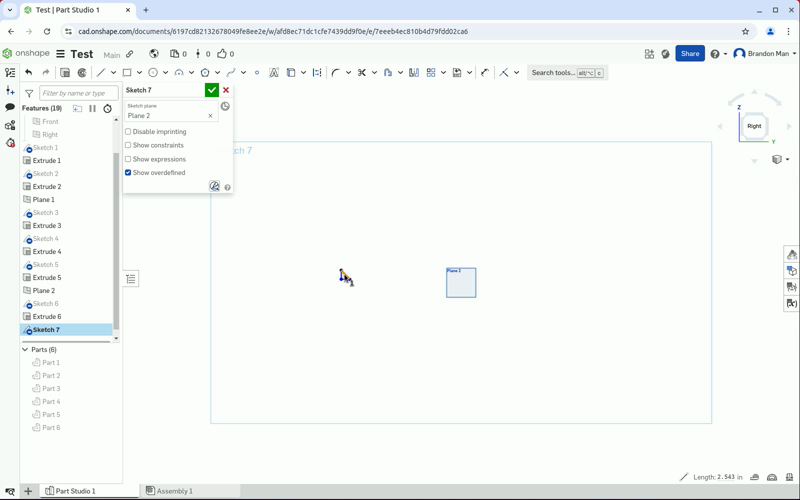
mouse_move(73, 352)
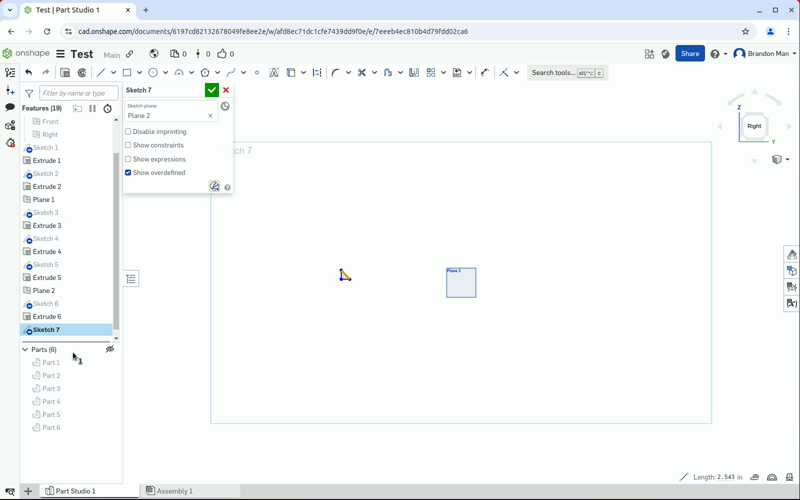
key(shift+y)
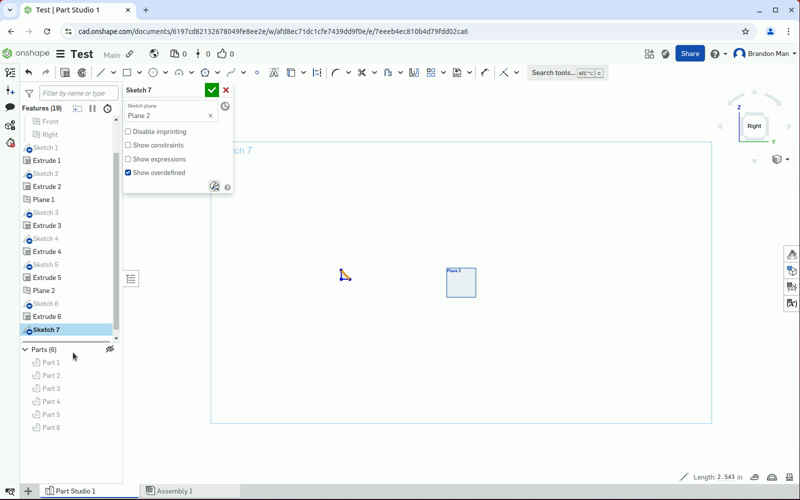
key(shift+e)
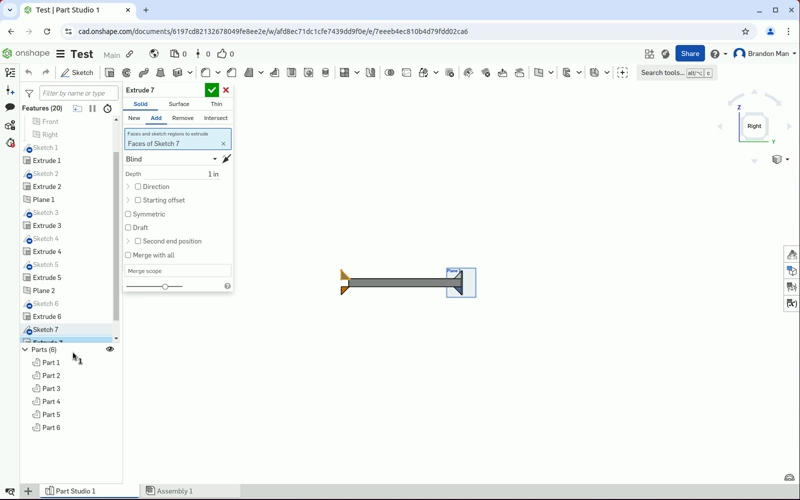
mouse_move(143, 106)
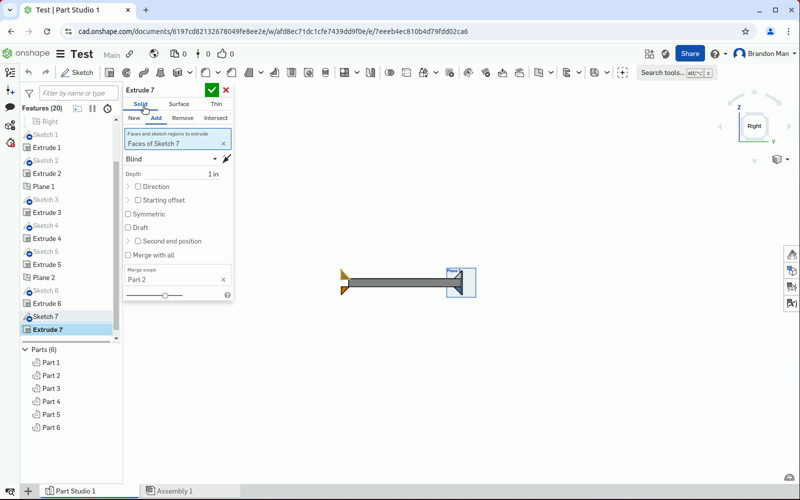
click(143, 106)
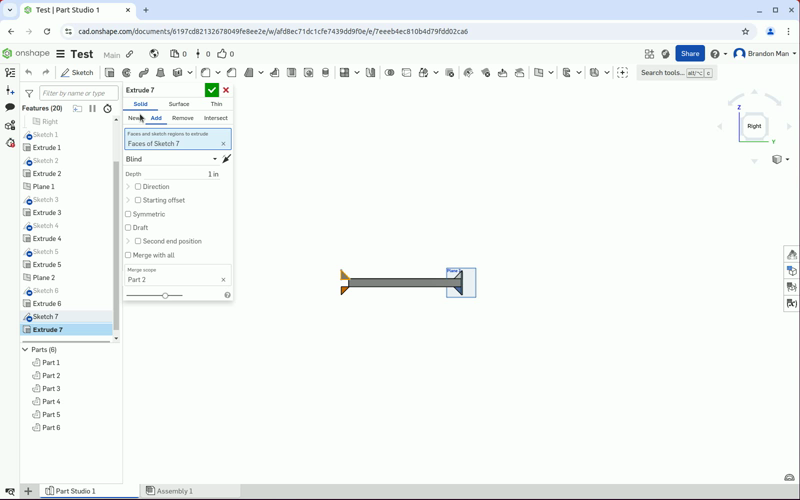
mouse_move(137, 120)
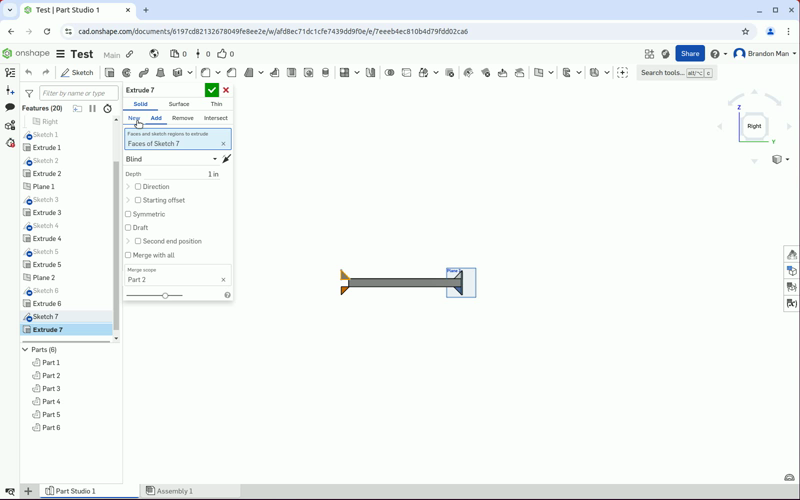
click(137, 120)
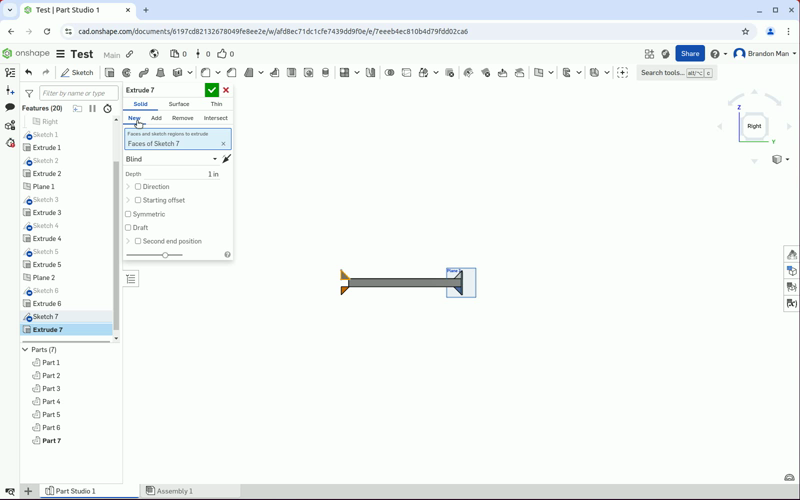
key(tab, 4)
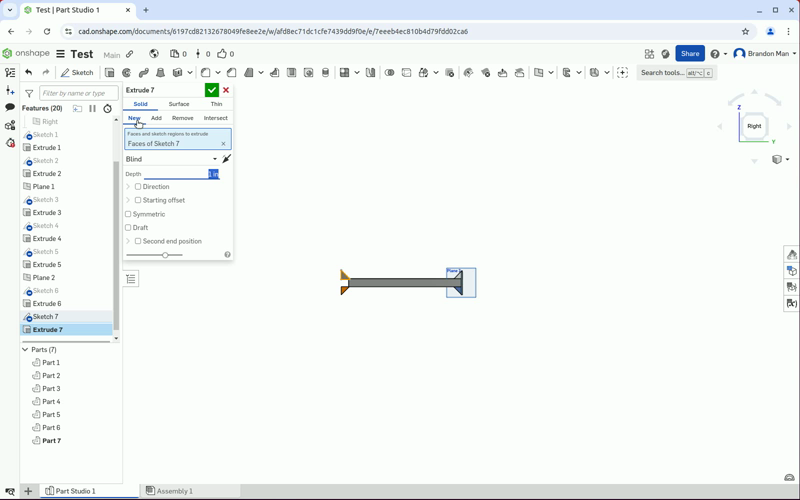
text(-0.241)
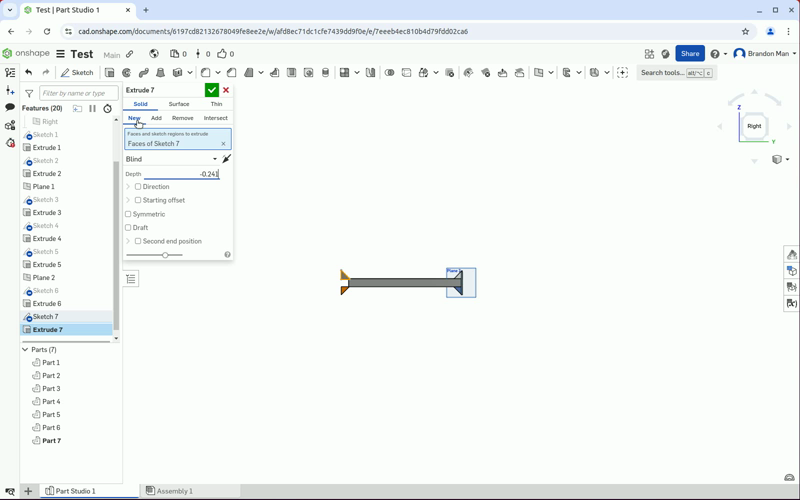
key(enter)
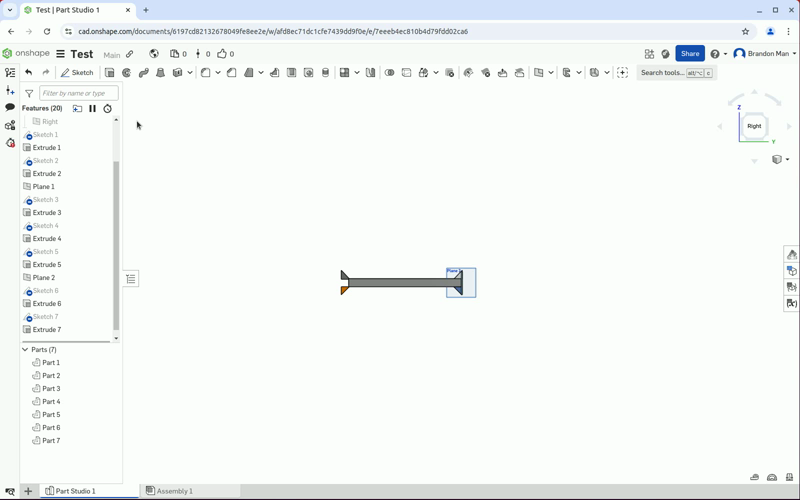
key(shift+h)
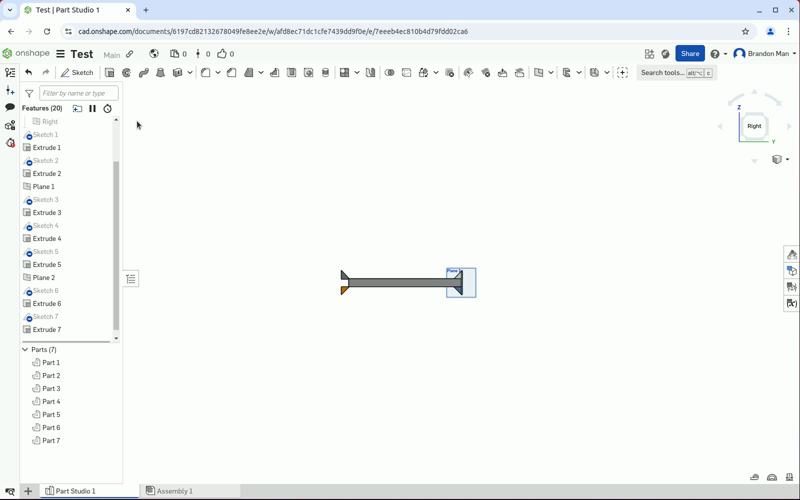
key(shift+h)
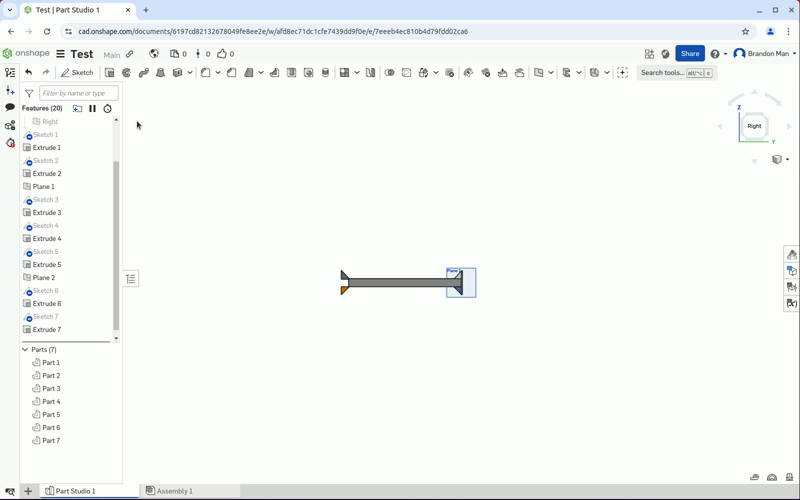
mouse_move(69, 137)
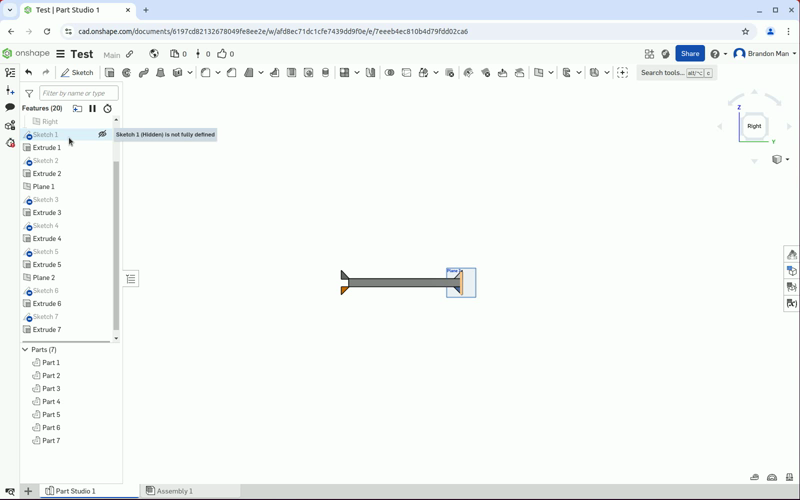
click(69, 137)
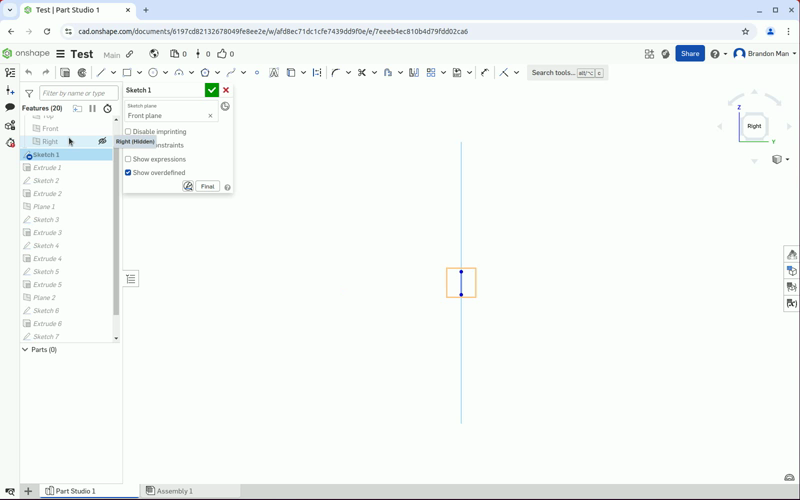
mouse_move(229, 92)
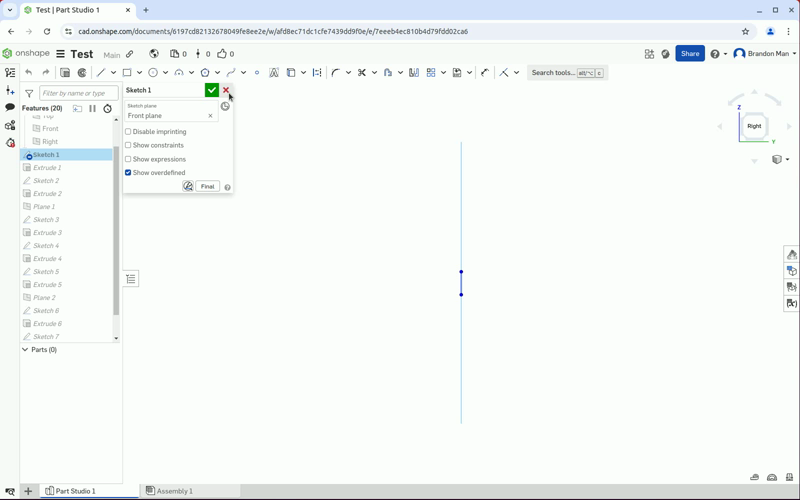
click(229, 92)
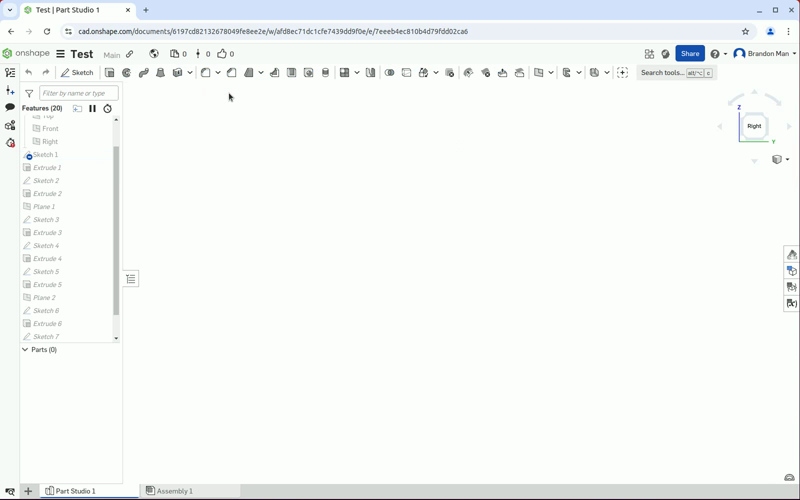
key(shift+s)
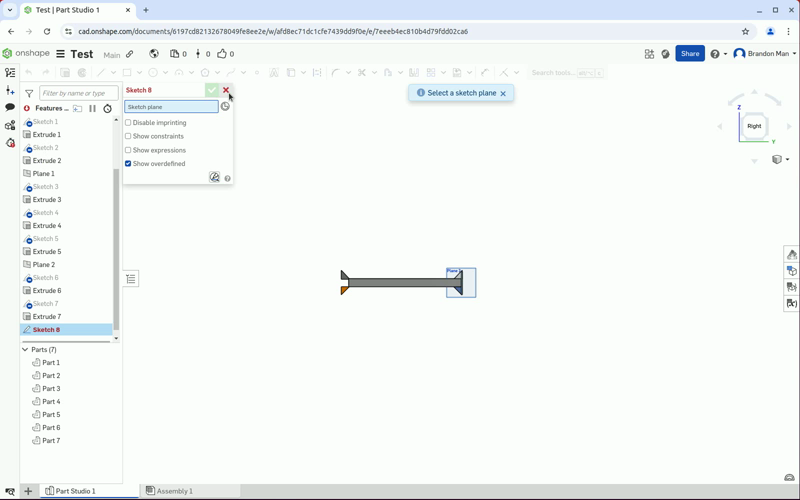
mouse_move(69, 267)
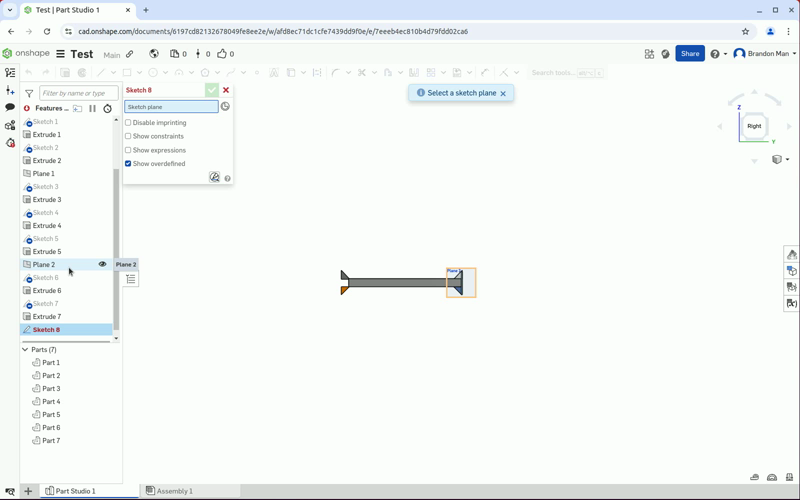
click(69, 267)
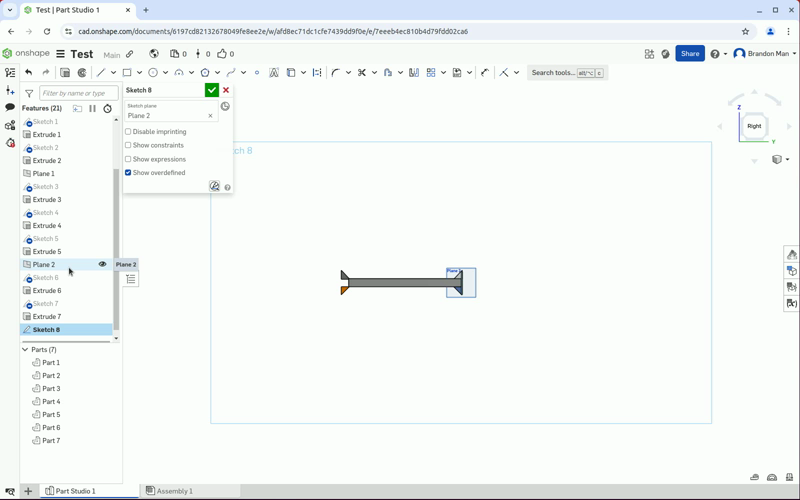
mouse_move(73, 352)
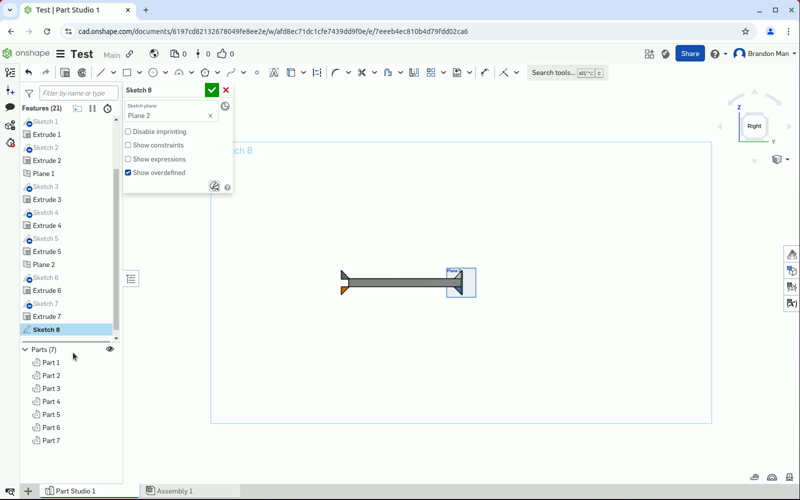
key(y)
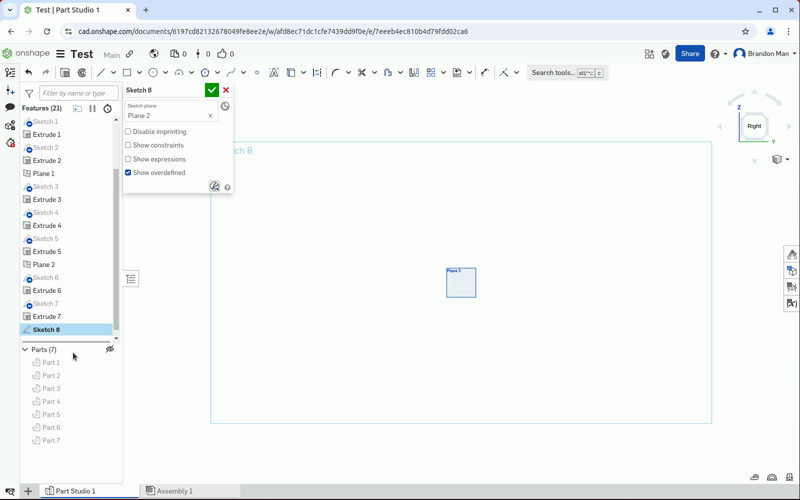
key(l)
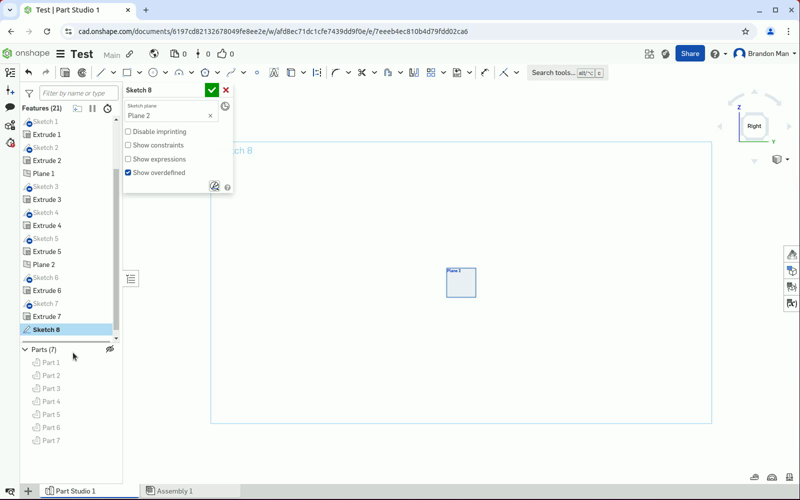
key_down(shift)
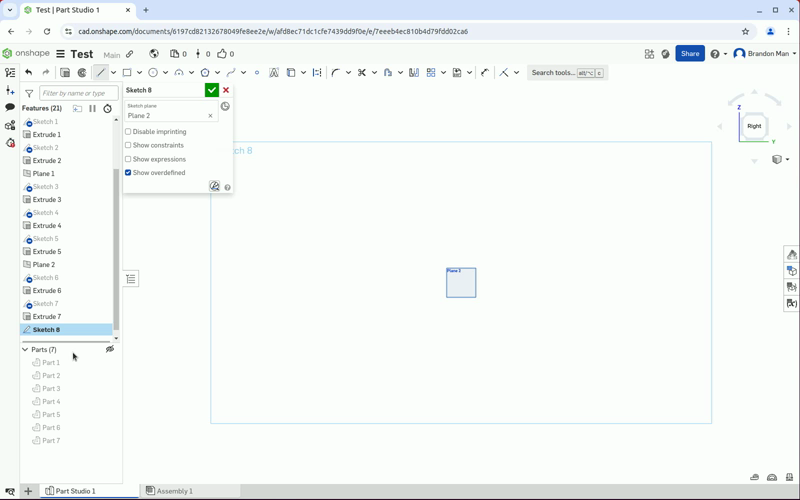
mouse_move(341, 286)
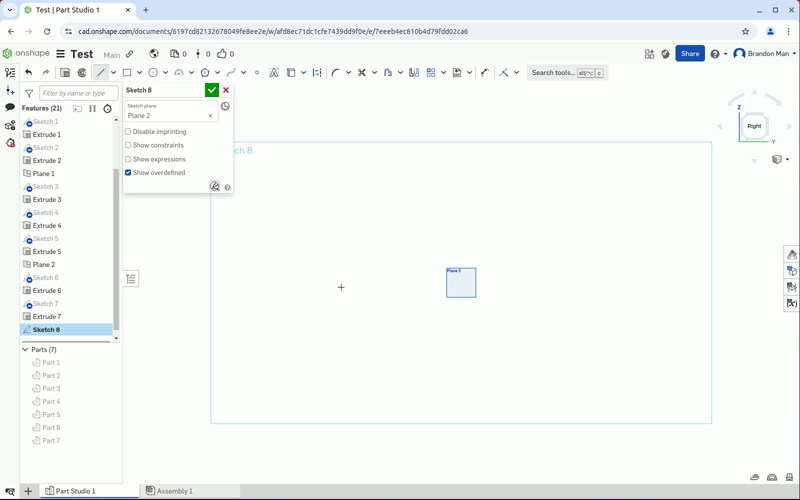
click(341, 286)
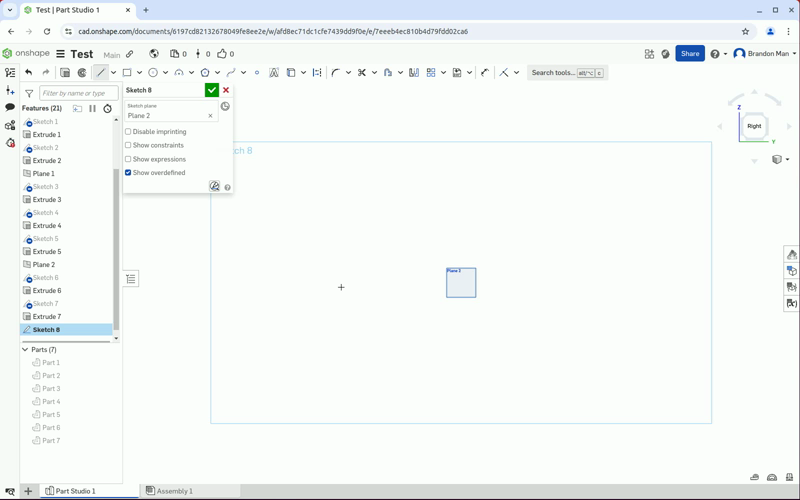
key_up(shift)
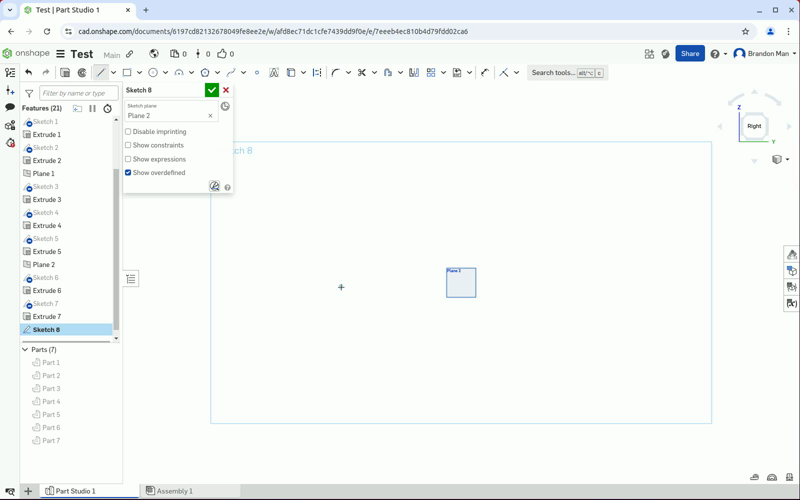
key_down(shift)
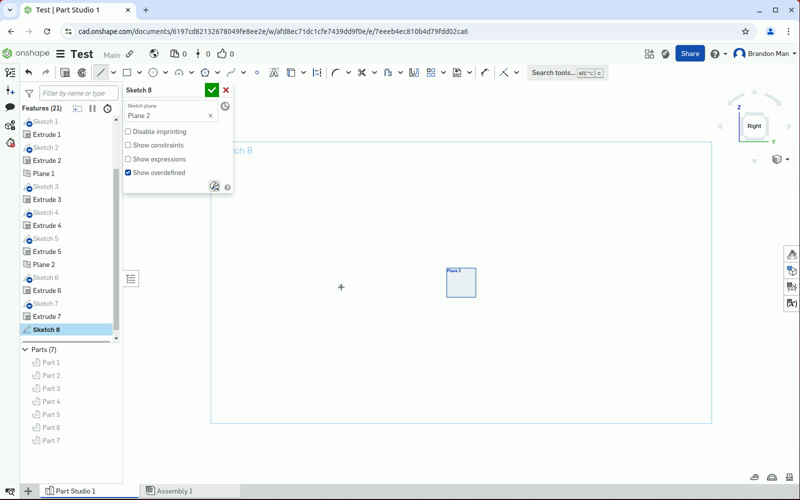
mouse_move(371, 286)
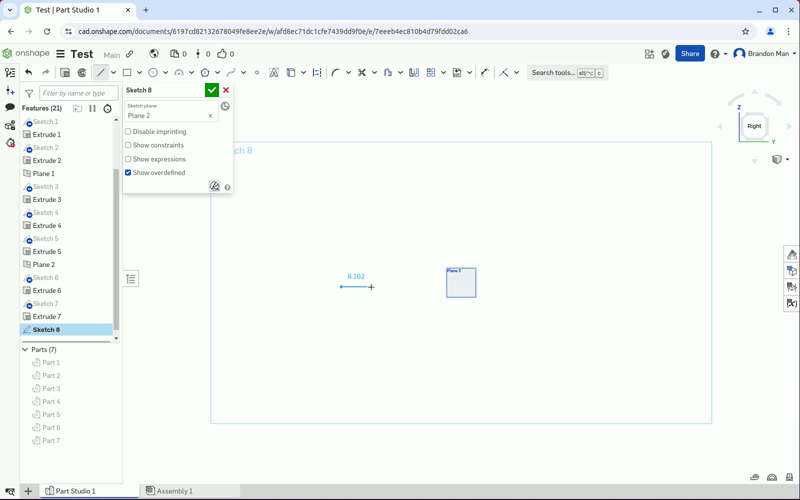
mouse_move(349, 286)
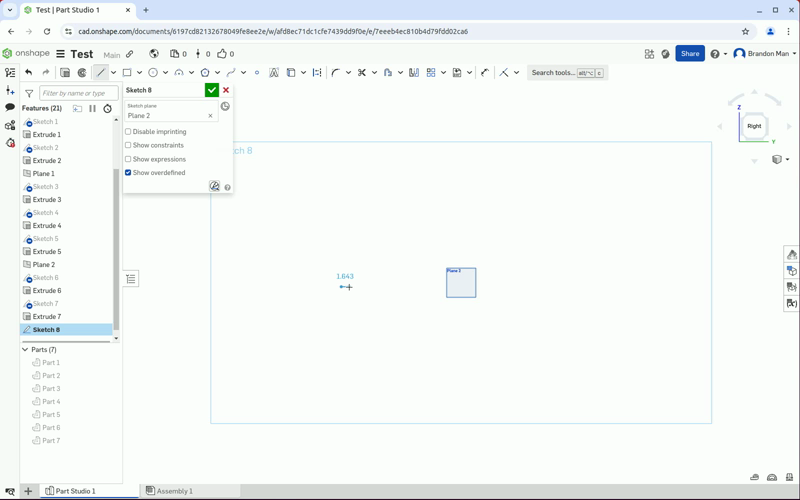
click(349, 286)
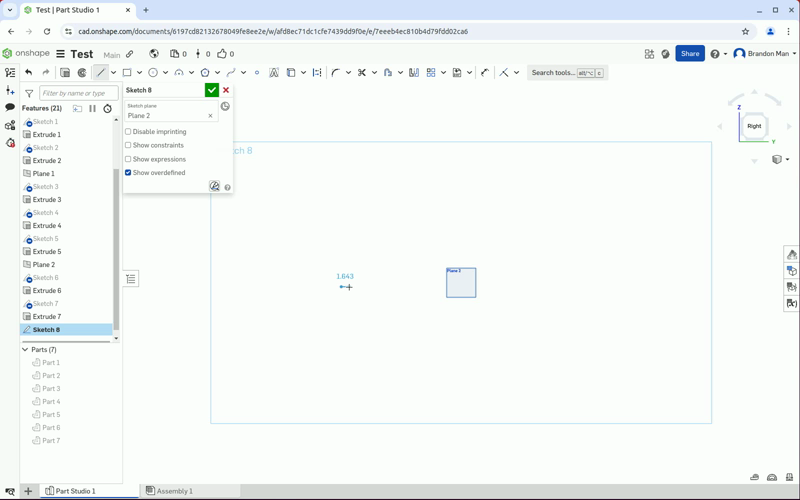
key_up(shift)
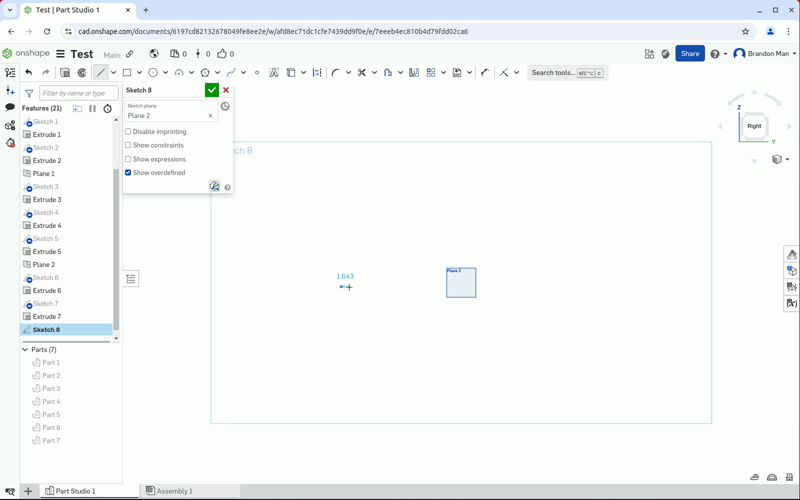
key_down(shift)
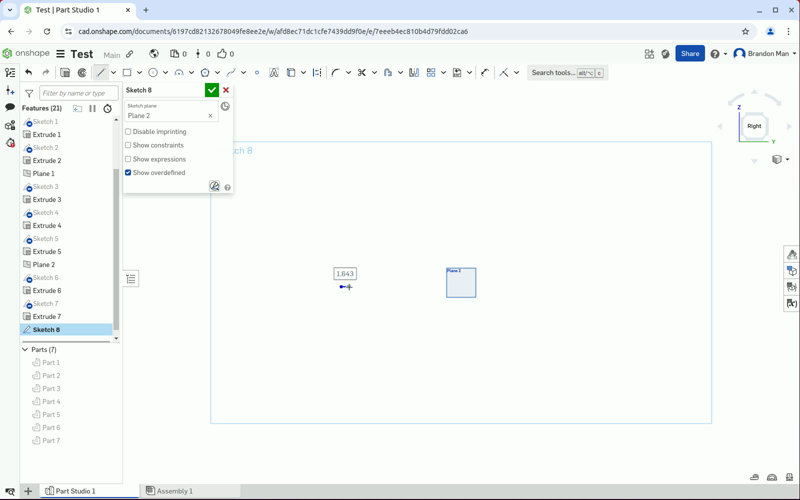
mouse_move(379, 286)
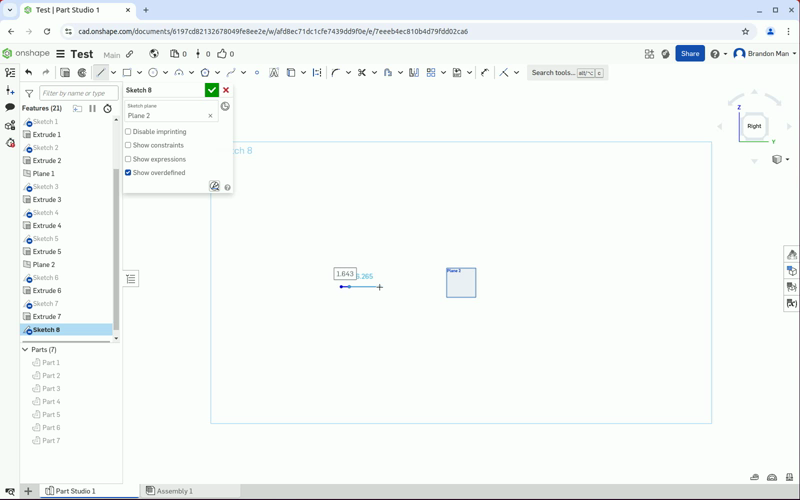
mouse_move(349, 278)
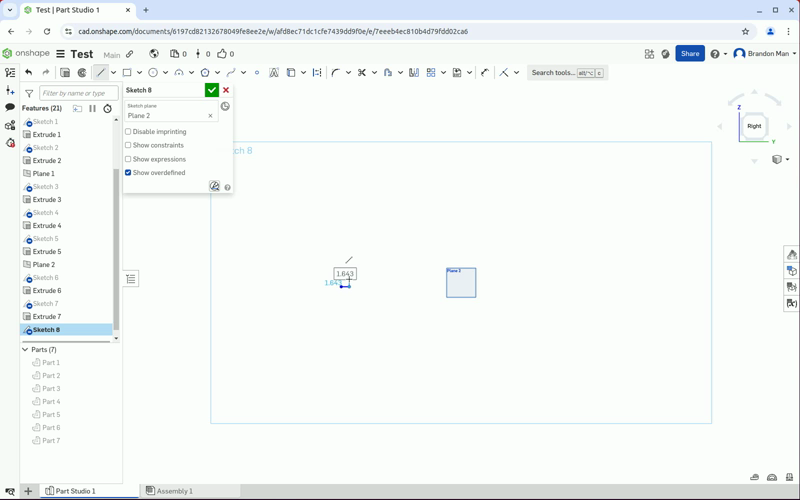
click(349, 278)
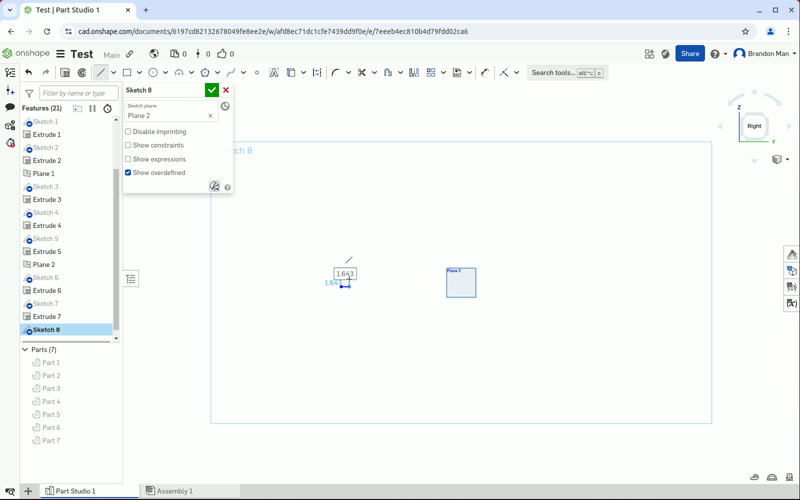
key_up(shift)
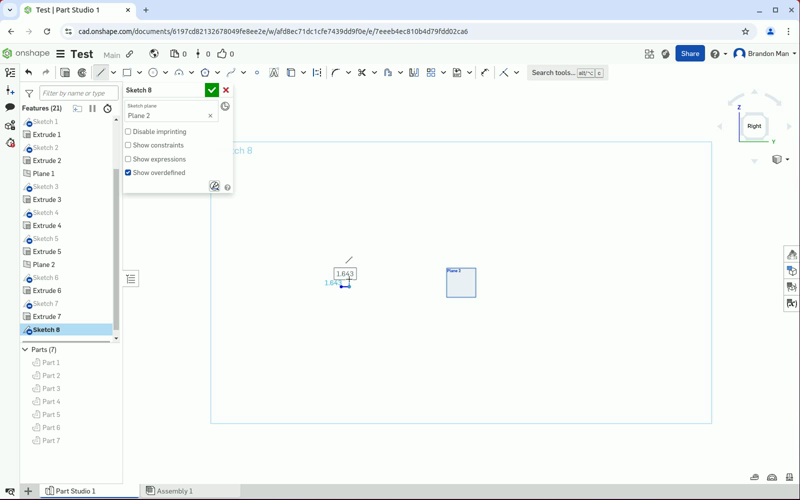
key_down(shift)
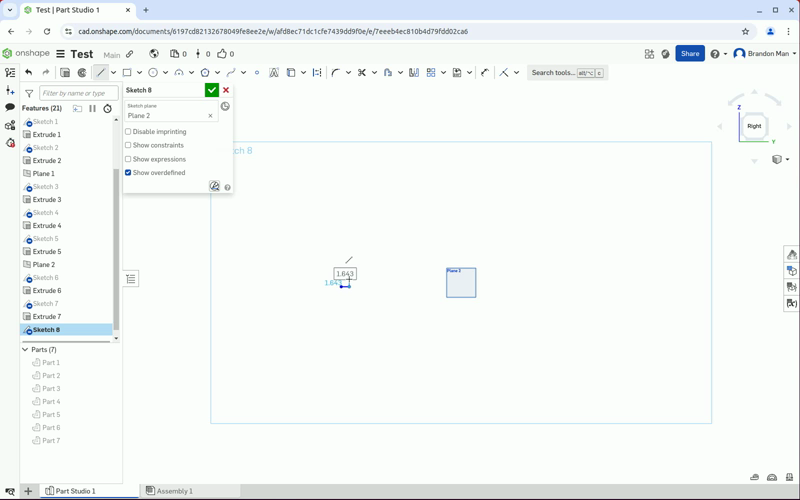
mouse_move(379, 278)
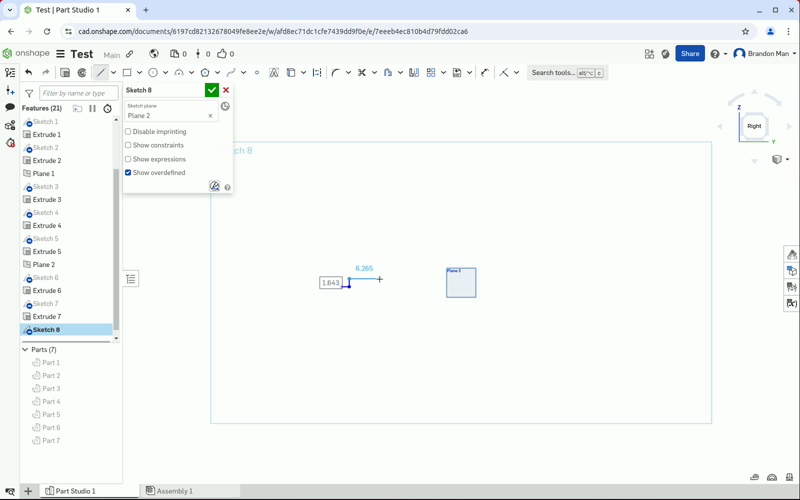
mouse_move(341, 278)
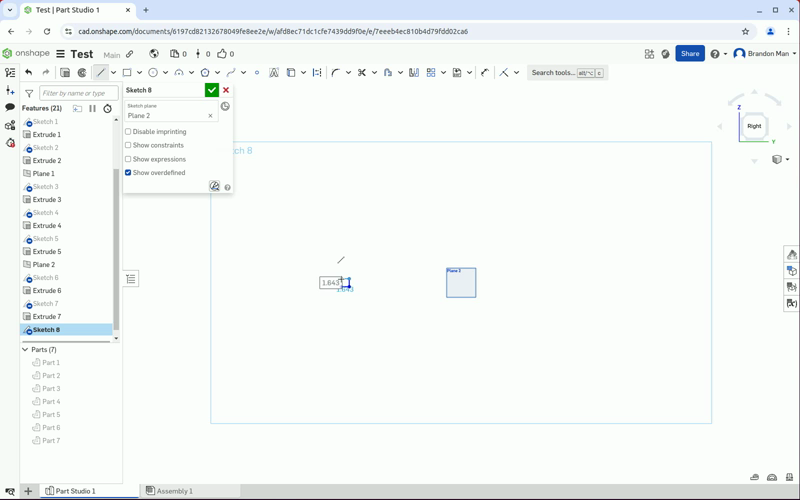
click(341, 278)
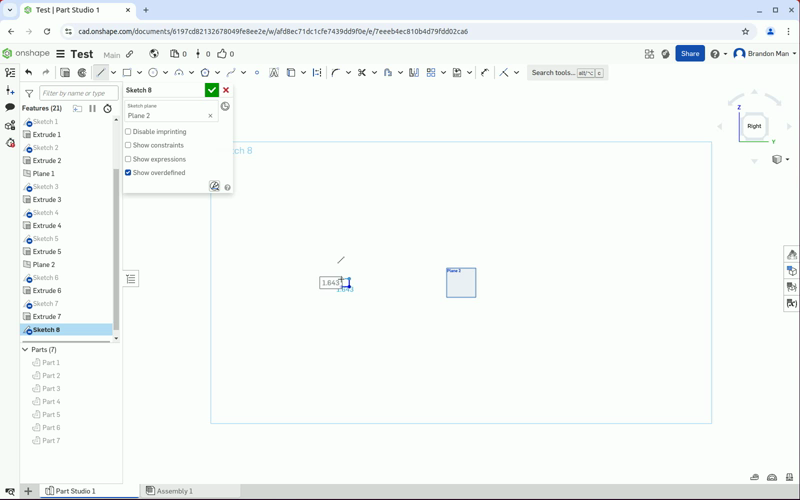
key_up(shift)
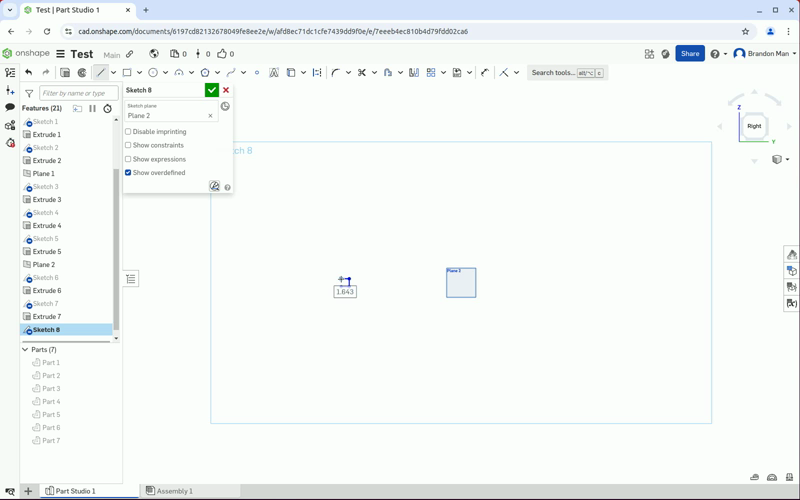
mouse_move(371, 278)
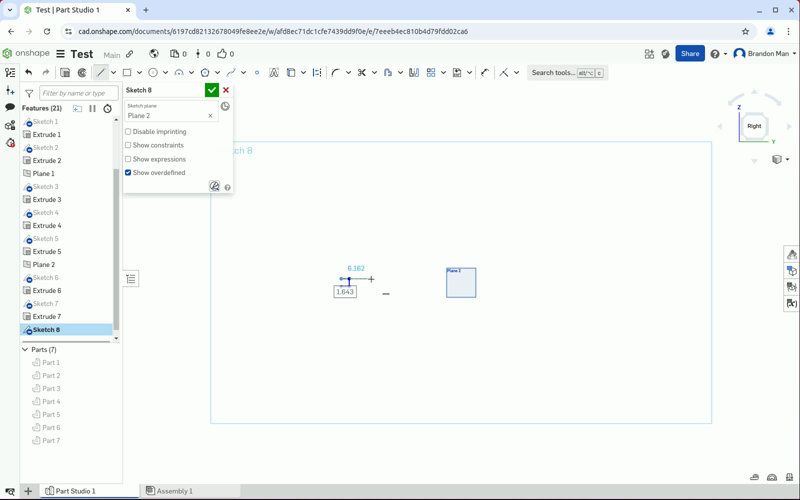
key_down(shift)
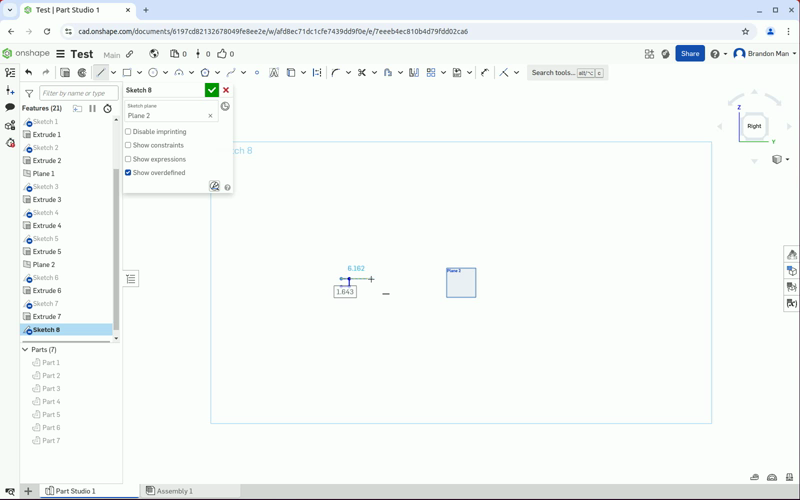
mouse_move(341, 286)
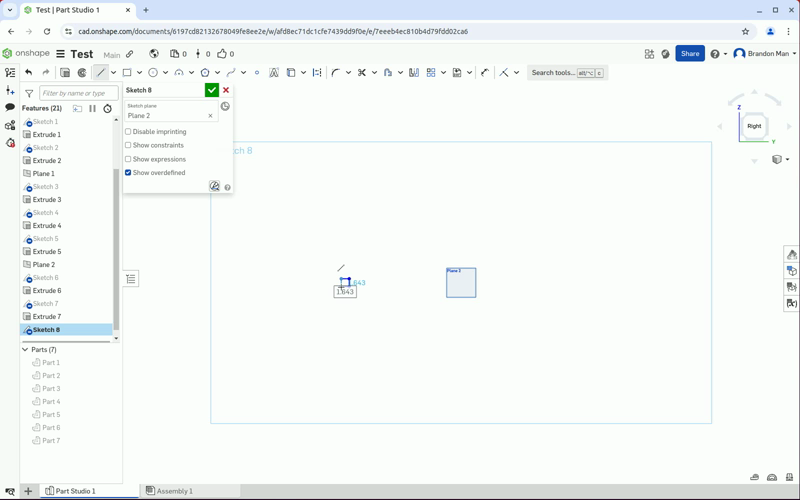
key_up(shift)
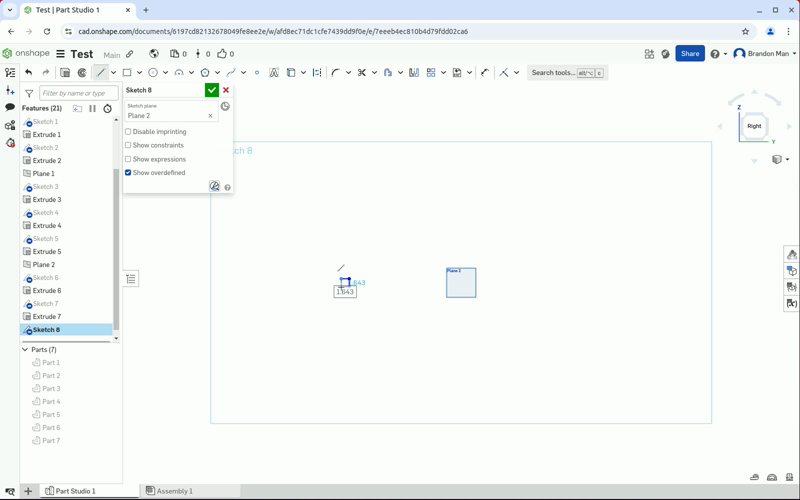
click(341, 286)
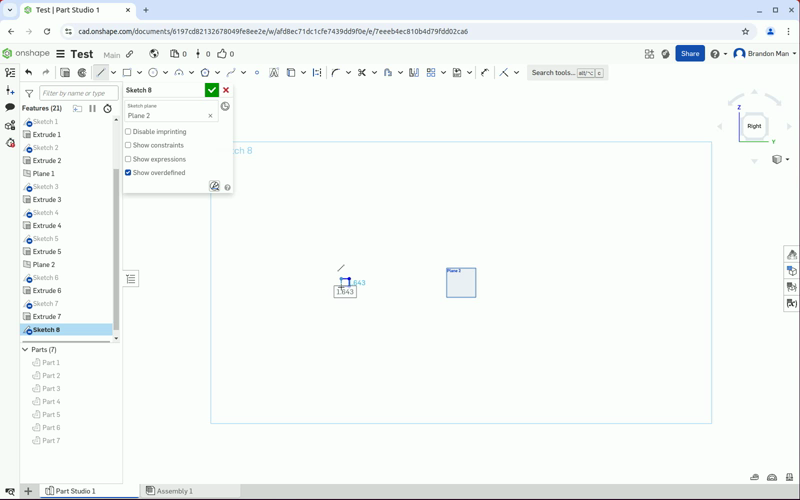
key(esc)
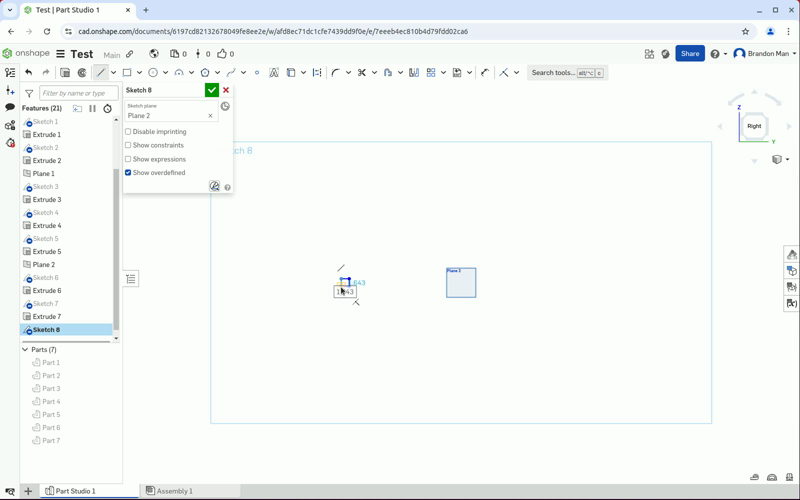
mouse_move(343, 283)
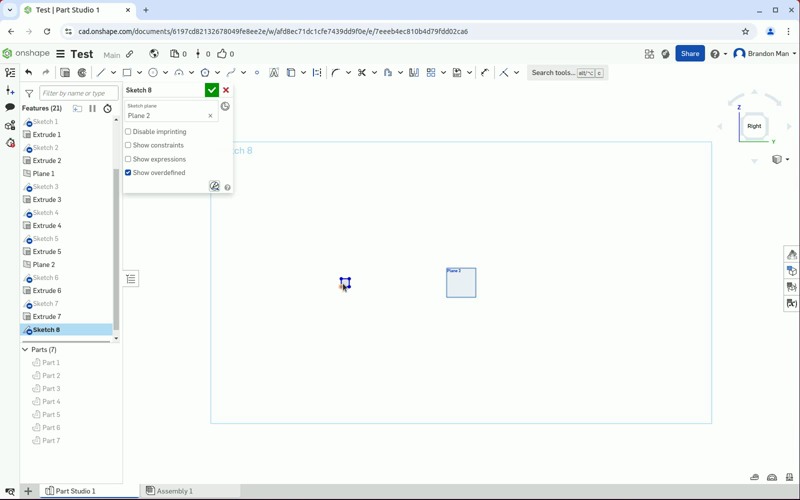
scroll(6)
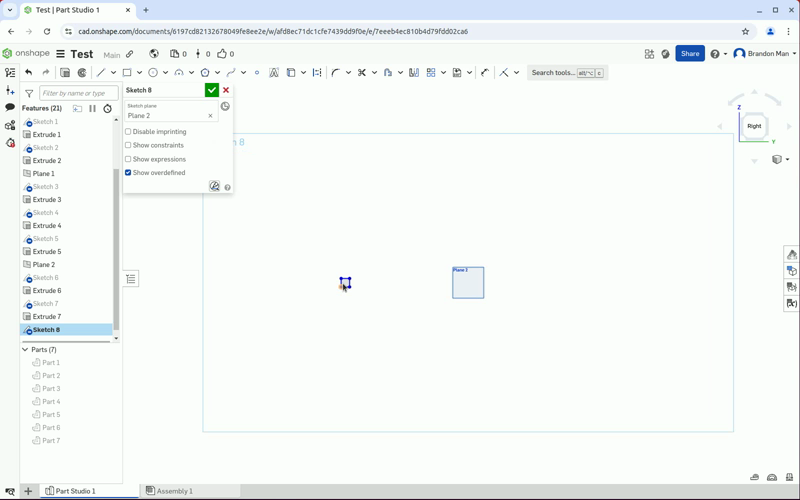
scroll(6)
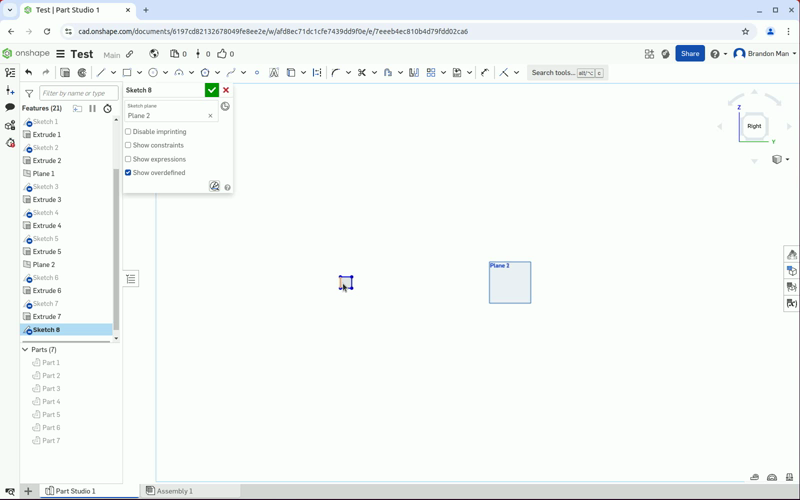
scroll(6)
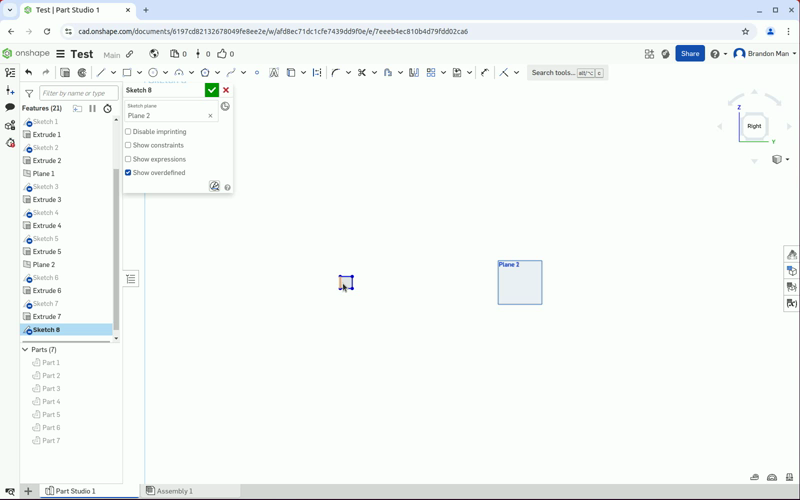
scroll(6)
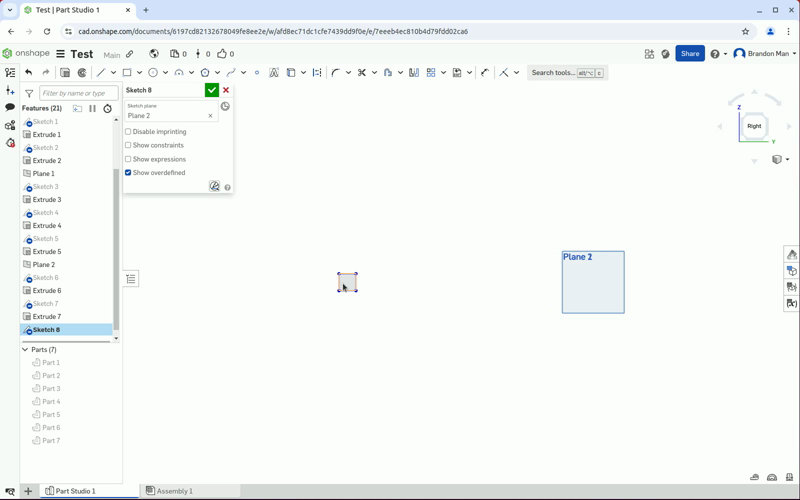
scroll(6)
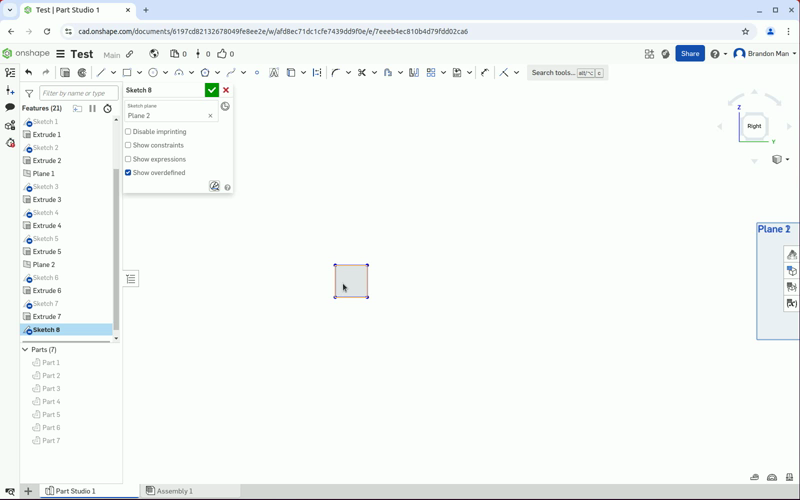
scroll(6)
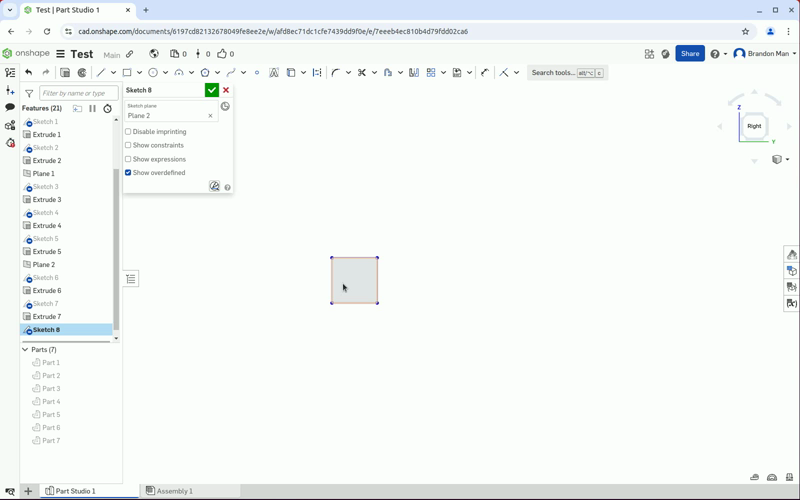
scroll(6)
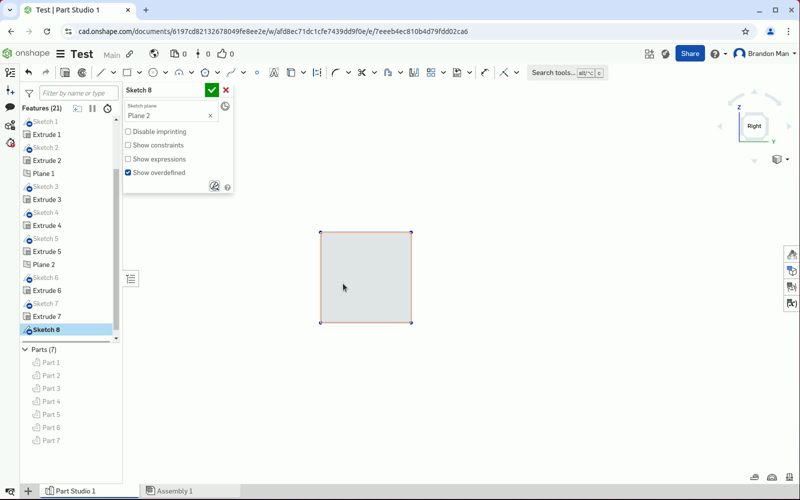
click(343, 283)
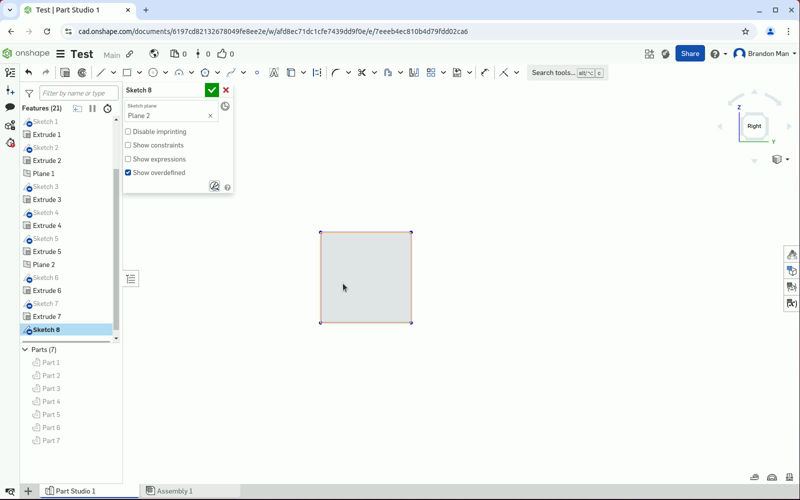
scroll(-6)
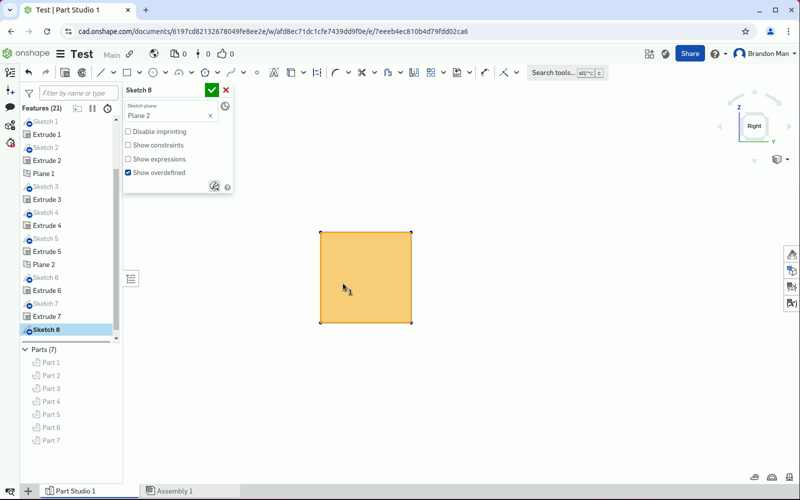
scroll(-6)
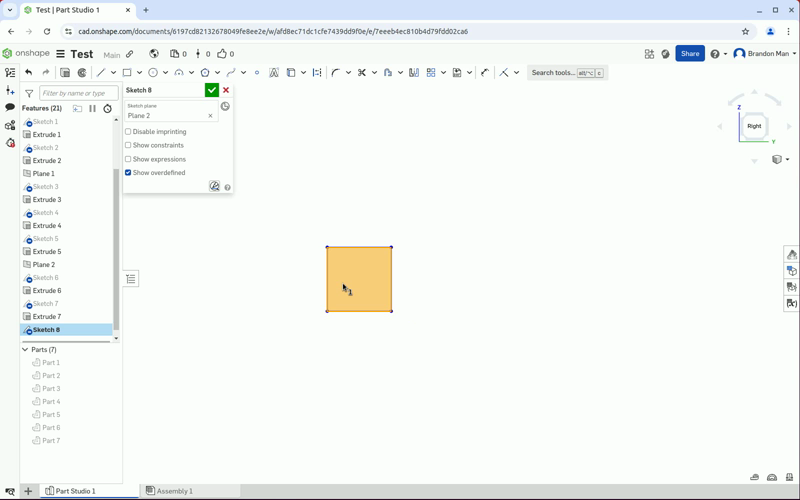
scroll(-6)
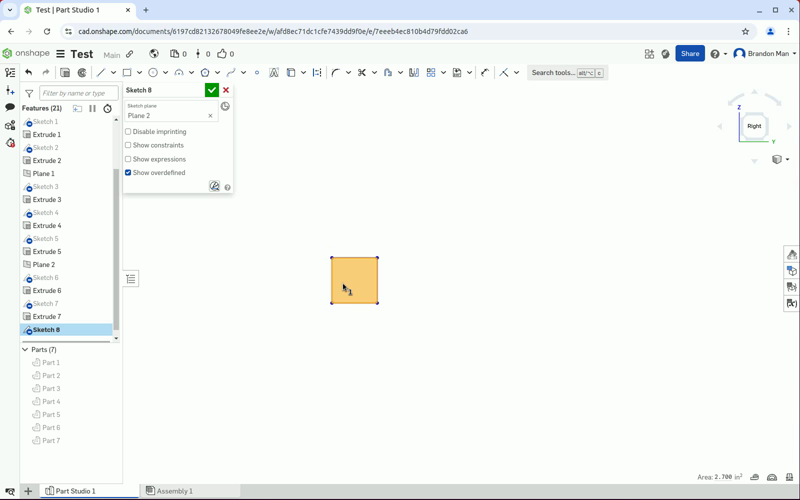
scroll(-6)
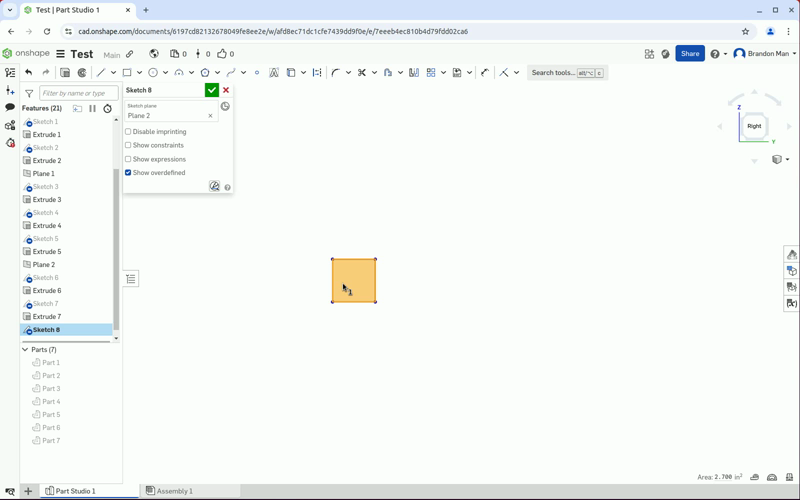
scroll(-6)
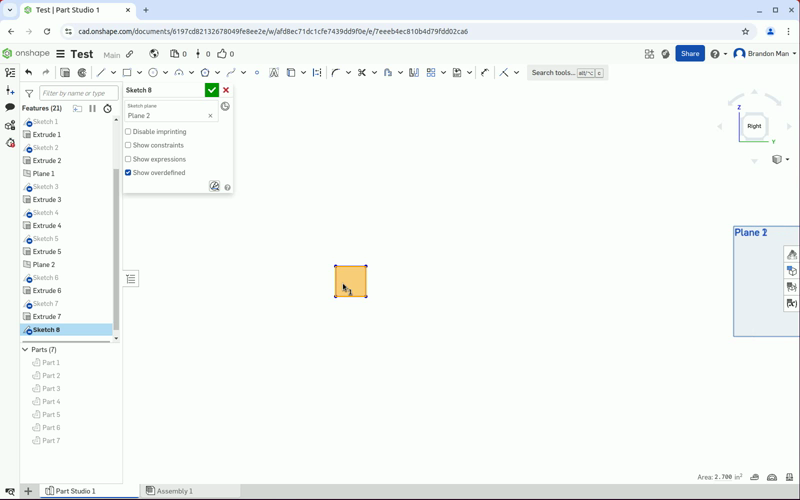
scroll(-6)
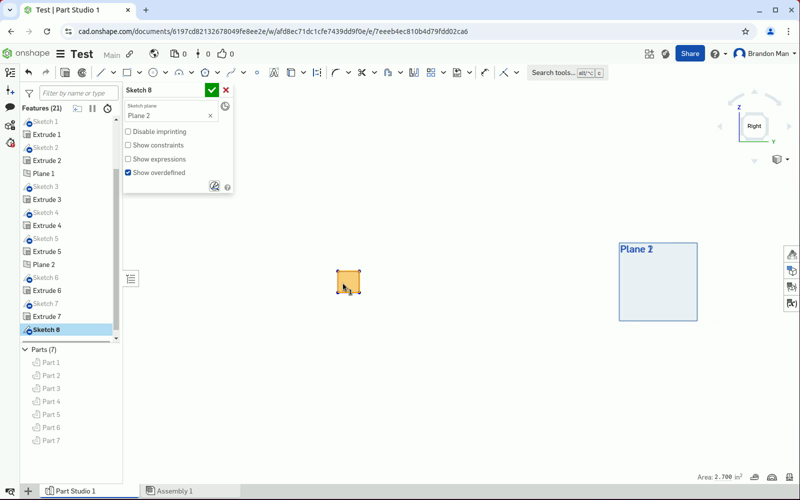
scroll(-6)
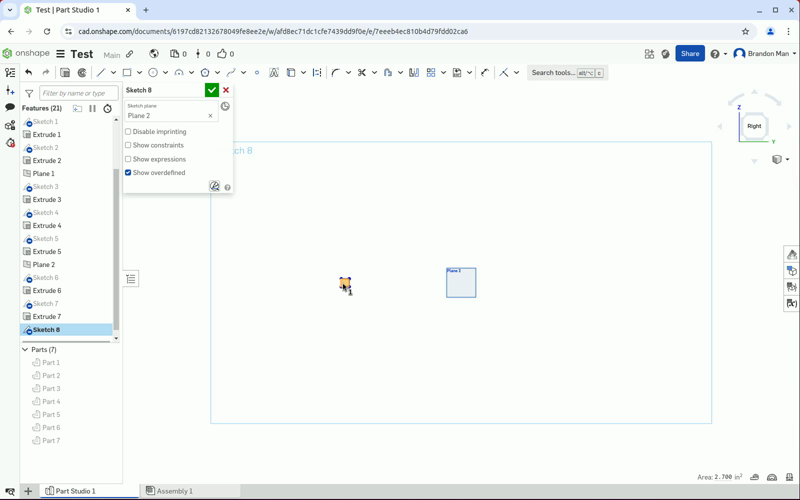
mouse_move(73, 352)
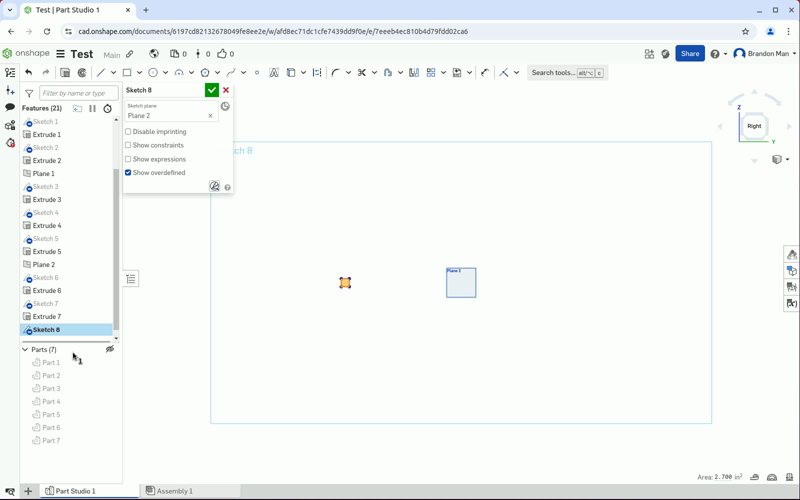
key(shift+y)
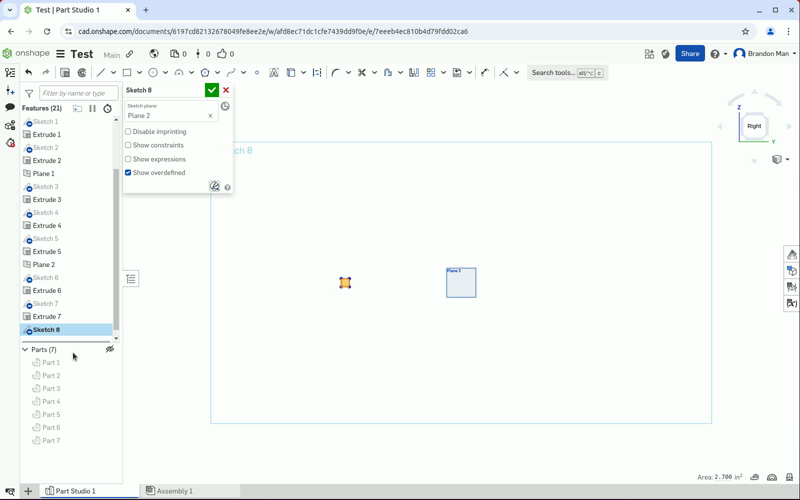
key(shift+e)
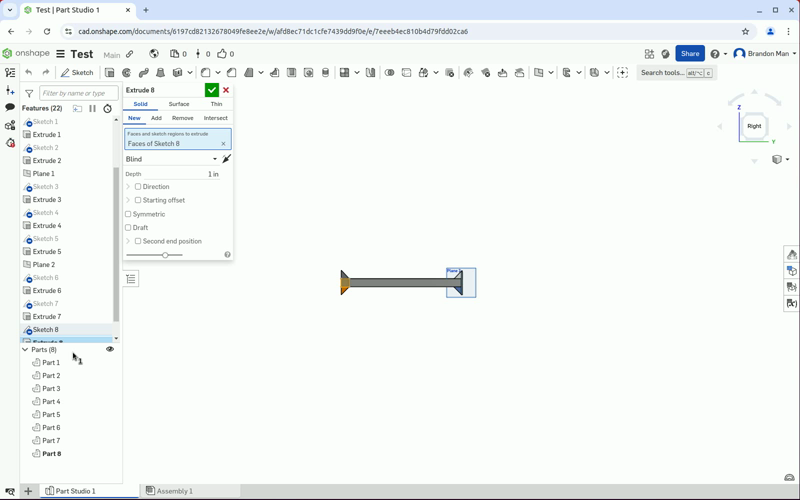
mouse_move(143, 106)
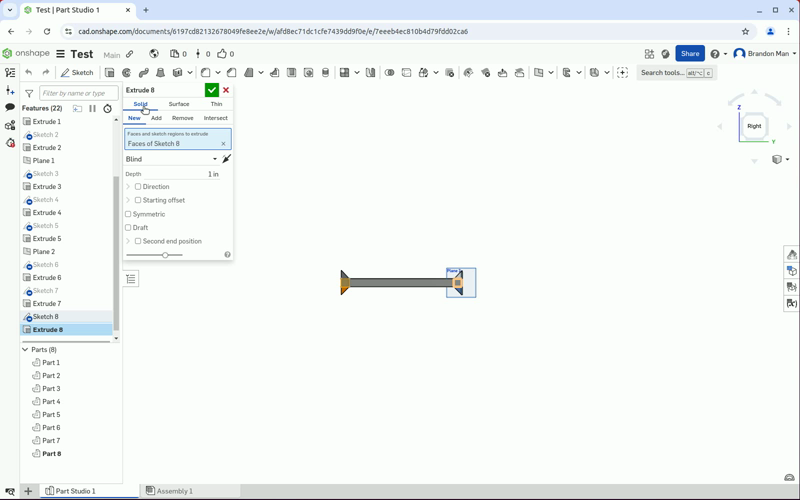
click(143, 106)
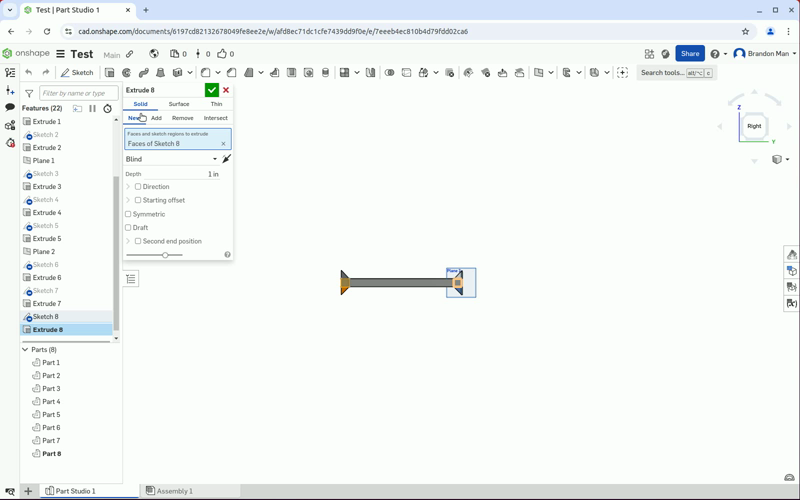
mouse_move(137, 120)
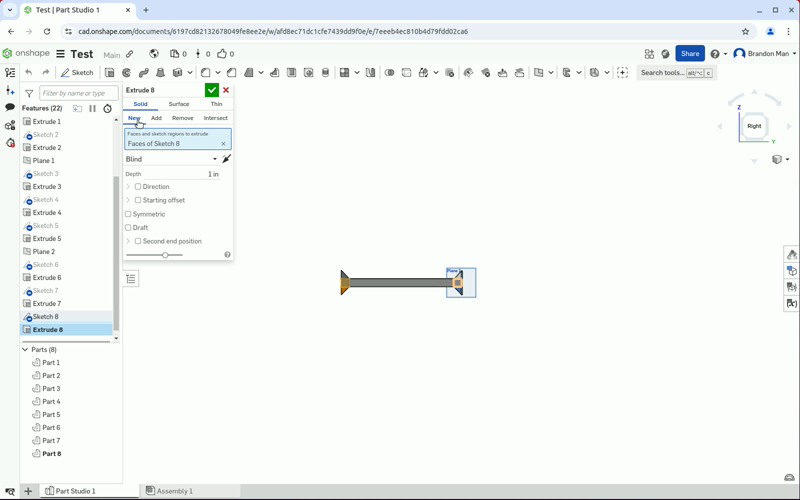
click(137, 120)
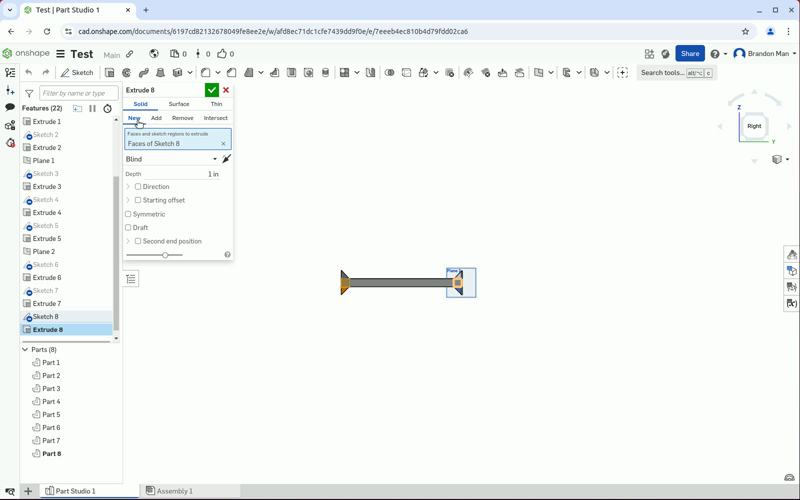
key(tab, 4)
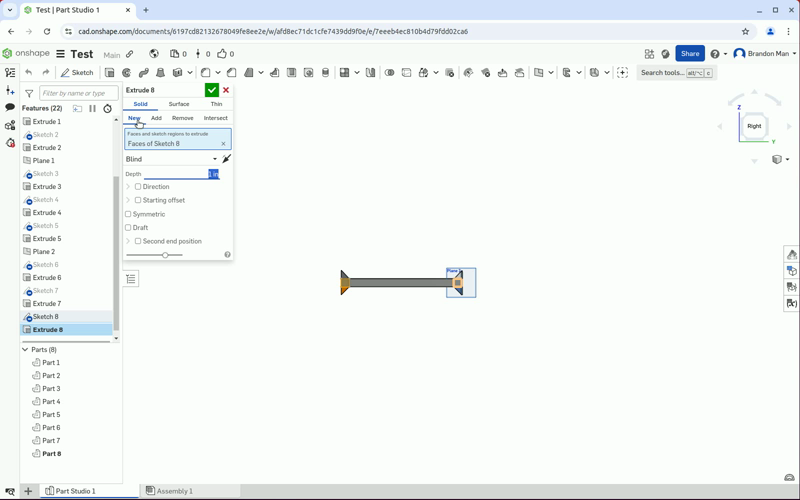
text(-0.241)
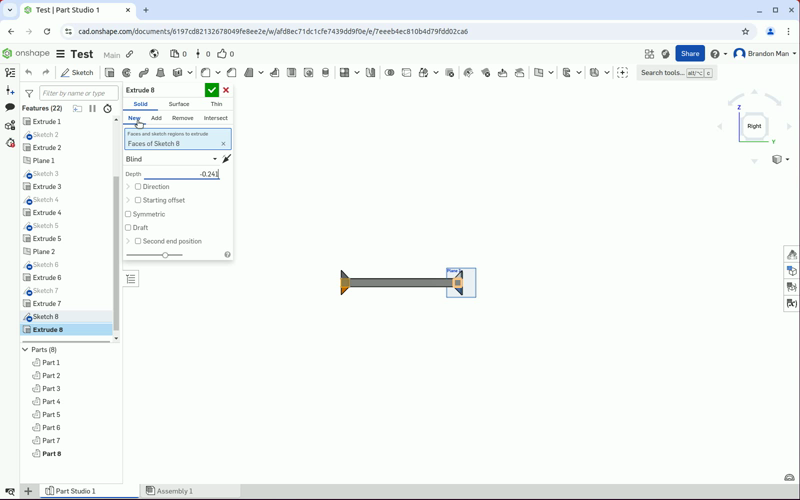
key(enter)
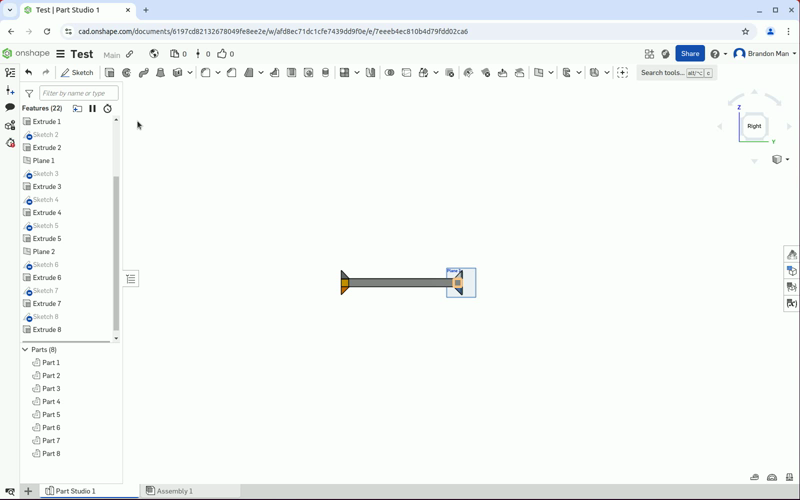
key(shift+h)
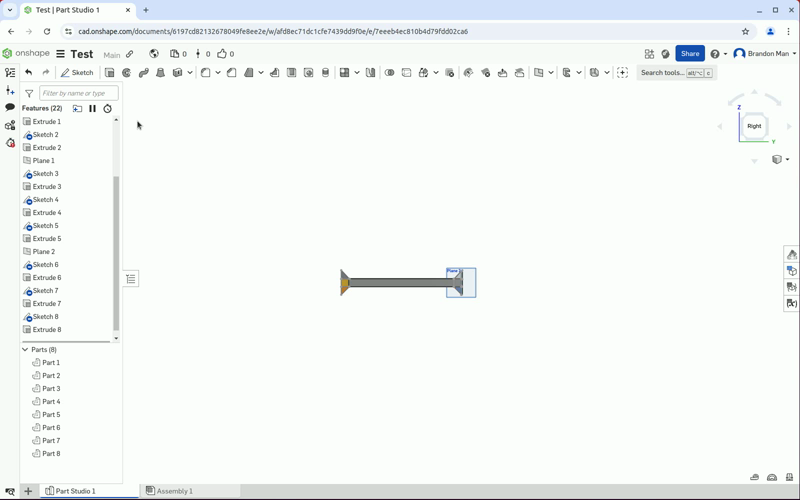
key(shift+h)
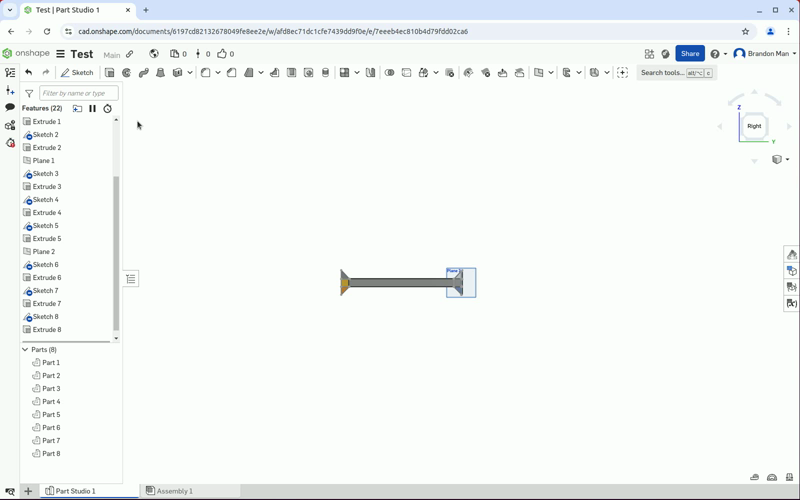
key(shift+7)
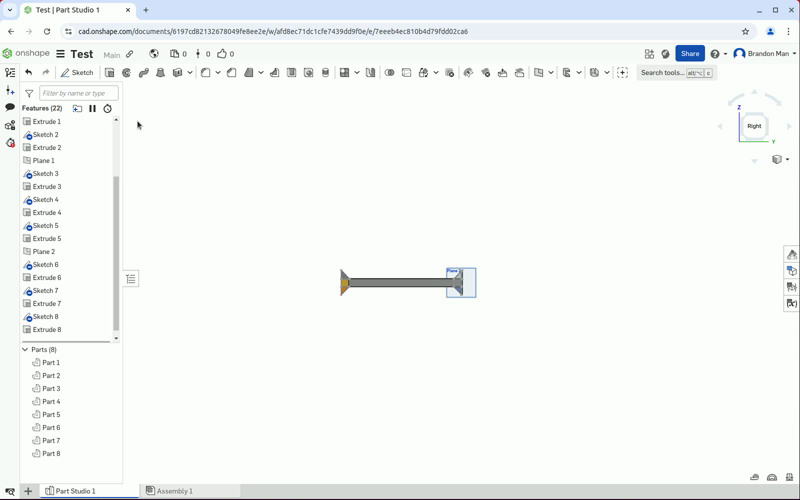
key(right, 2)
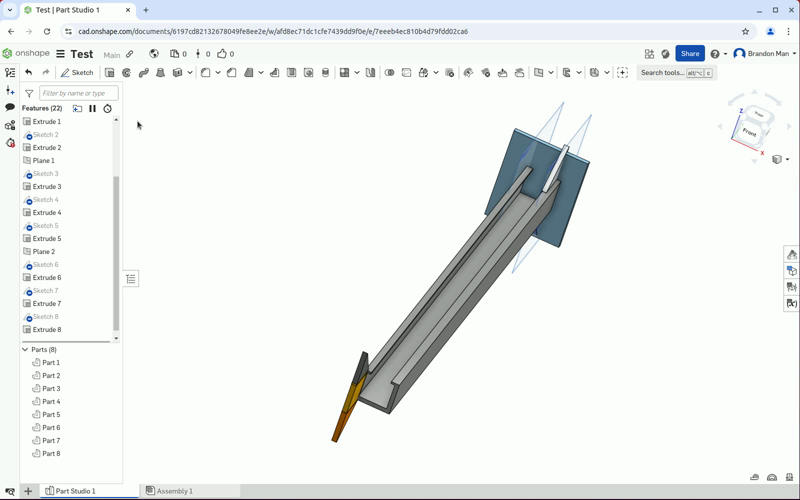
key(down, 2)
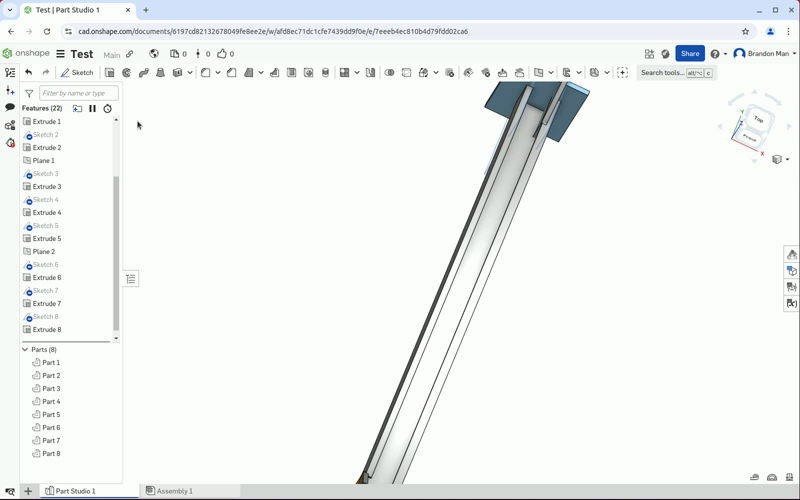
key(up, 2)
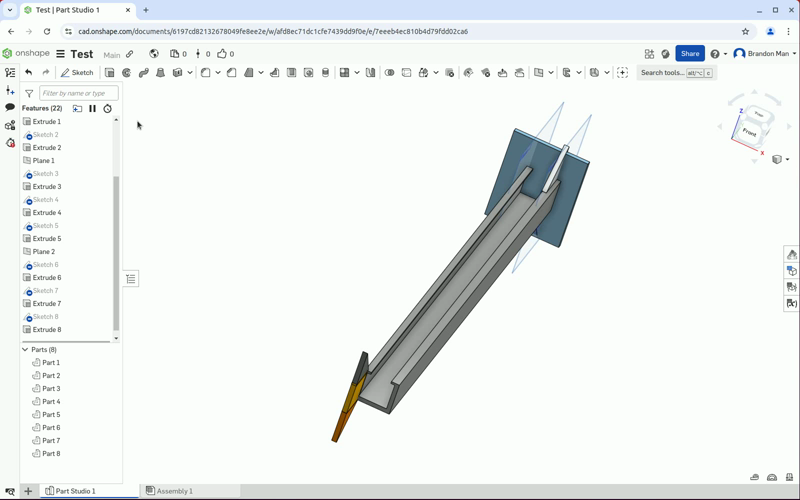
key(left, 2)
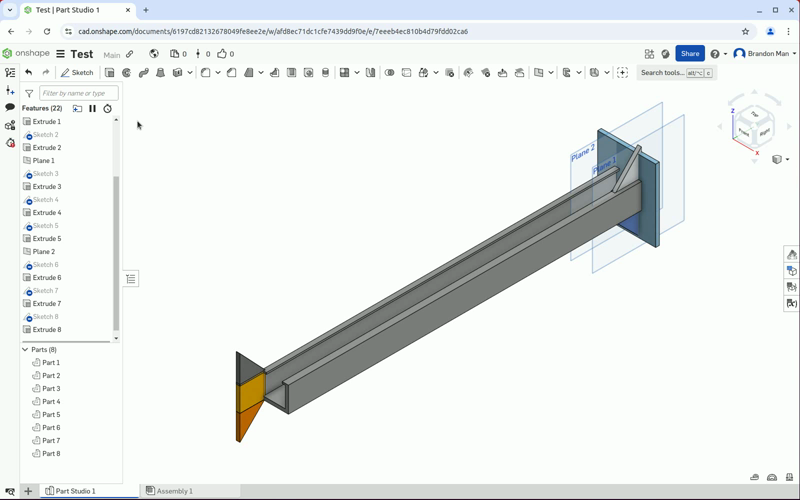
mouse_move(69, 111)
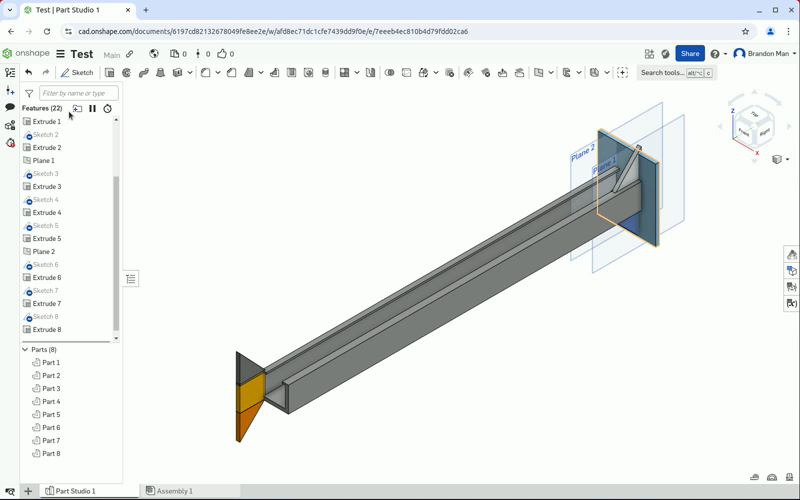
click(69, 111)